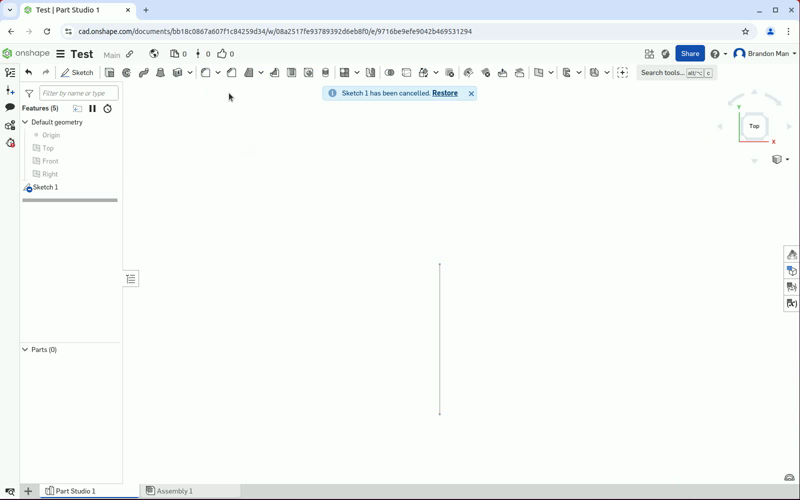
key(shift+h)
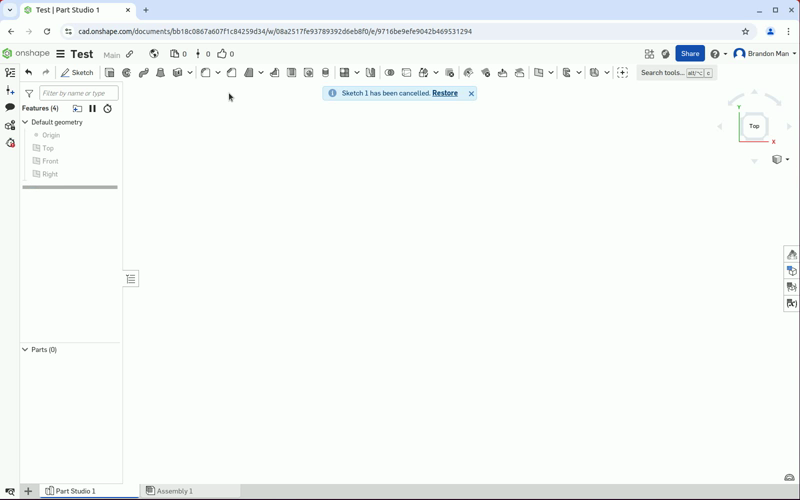
key(shift+s)
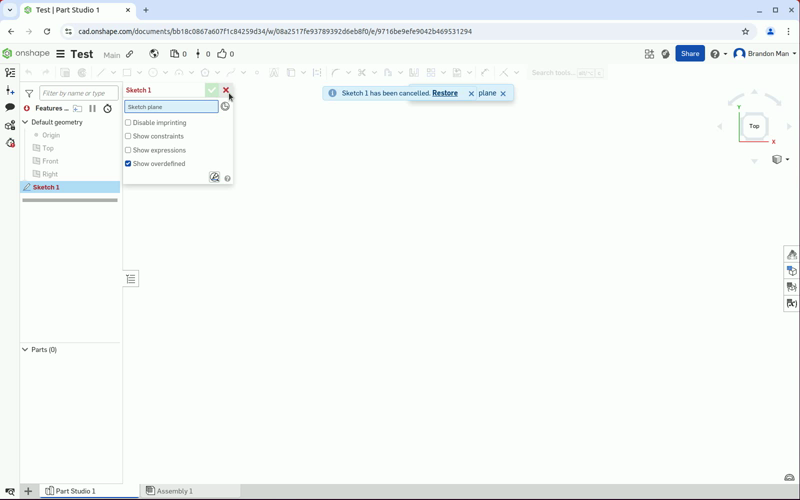
mouse_move(73, 150)
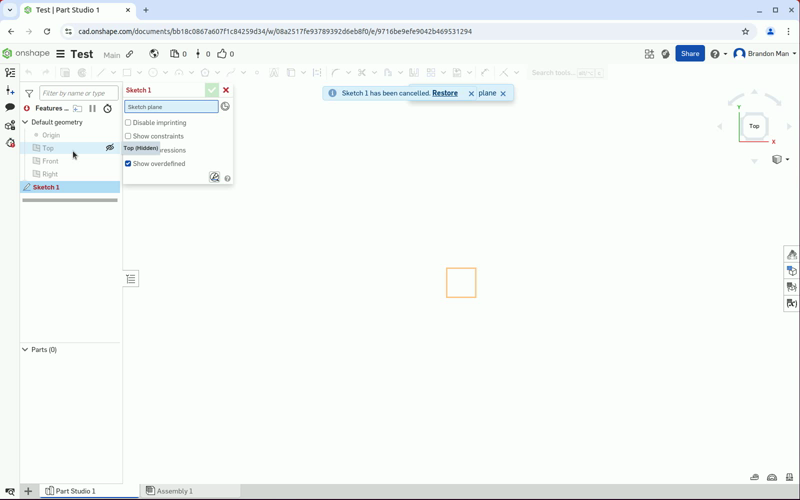
click(73, 150)
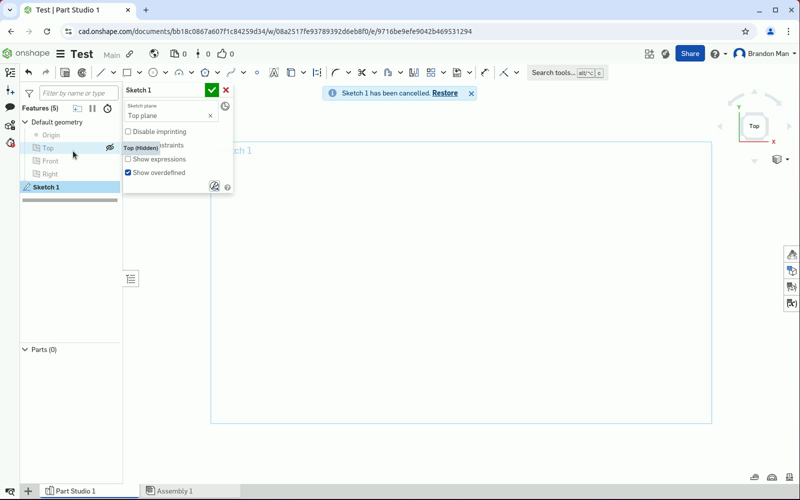
mouse_move(73, 352)
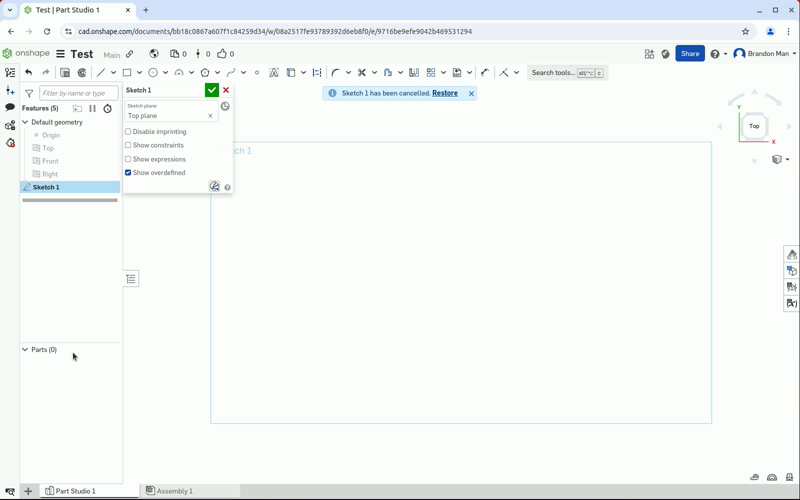
key(y)
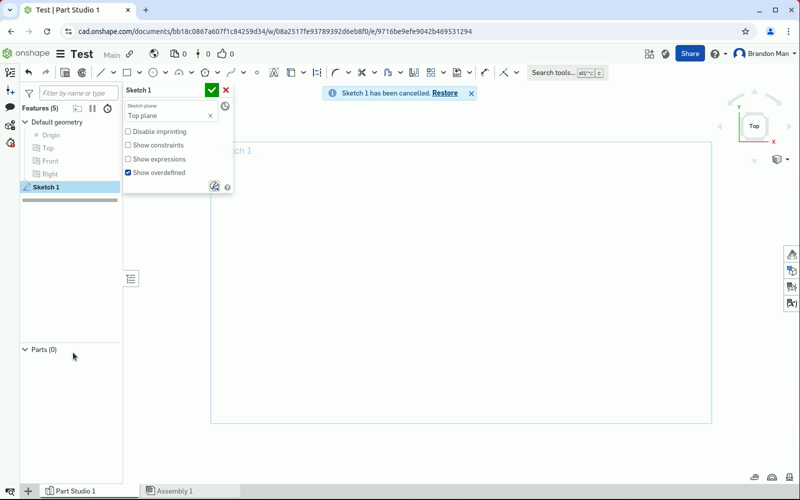
key(a)
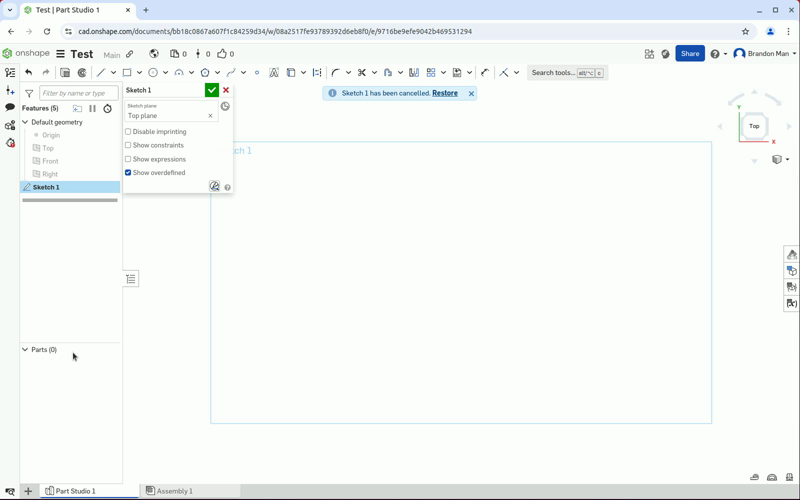
key_down(shift)
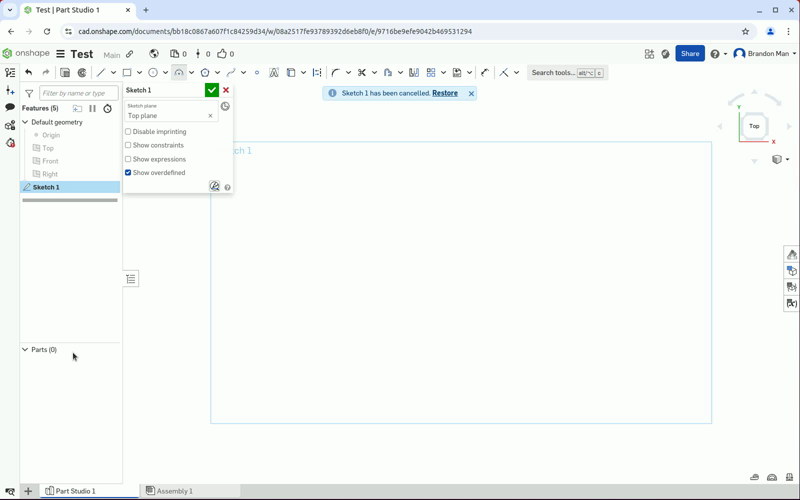
mouse_move(371, 288)
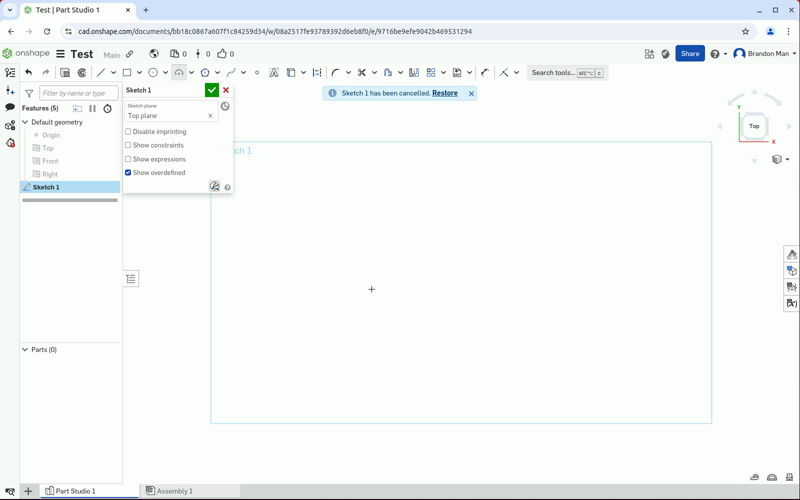
click(371, 288)
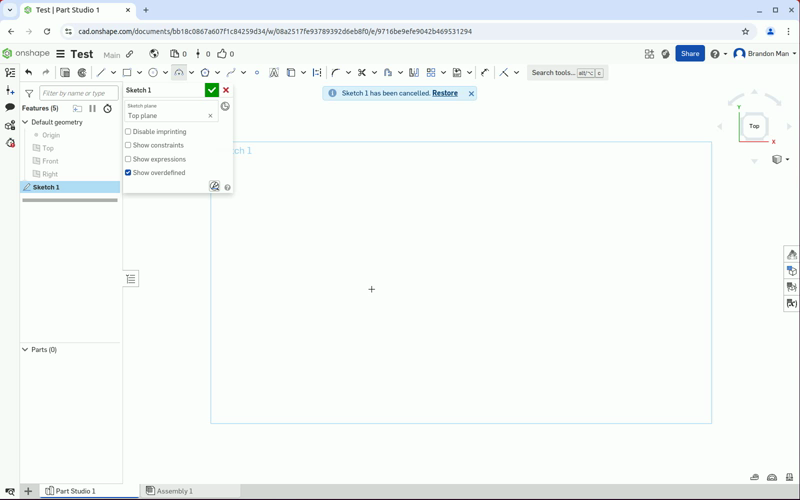
key_up(shift)
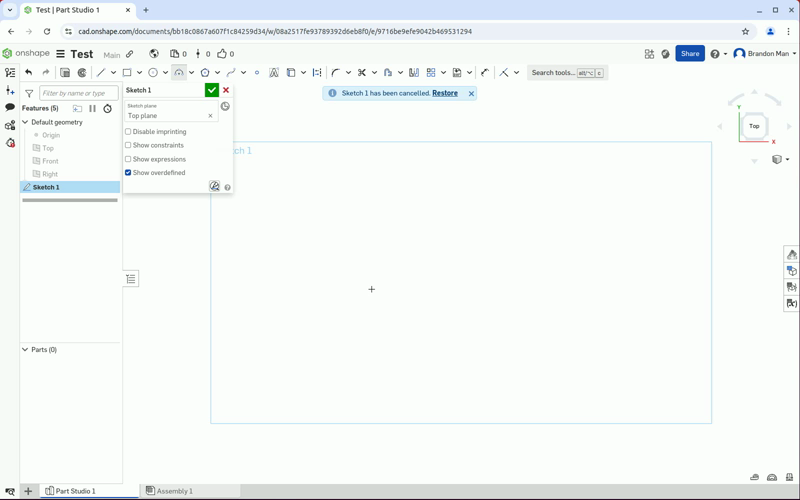
key_down(shift)
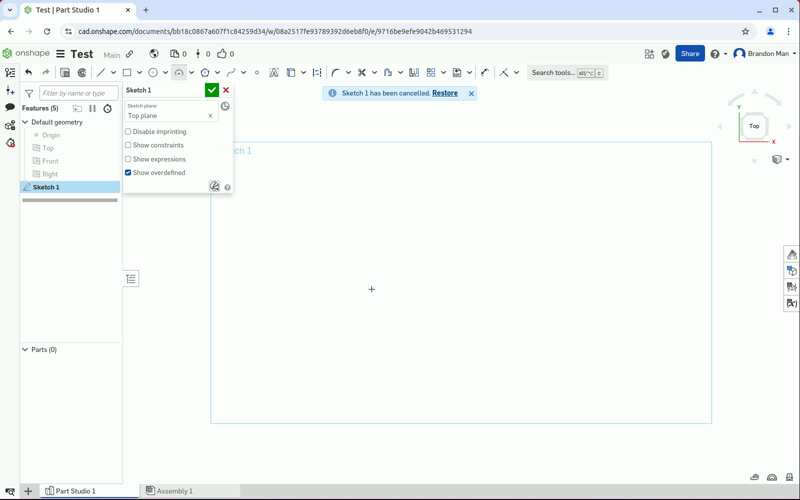
mouse_move(387, 311)
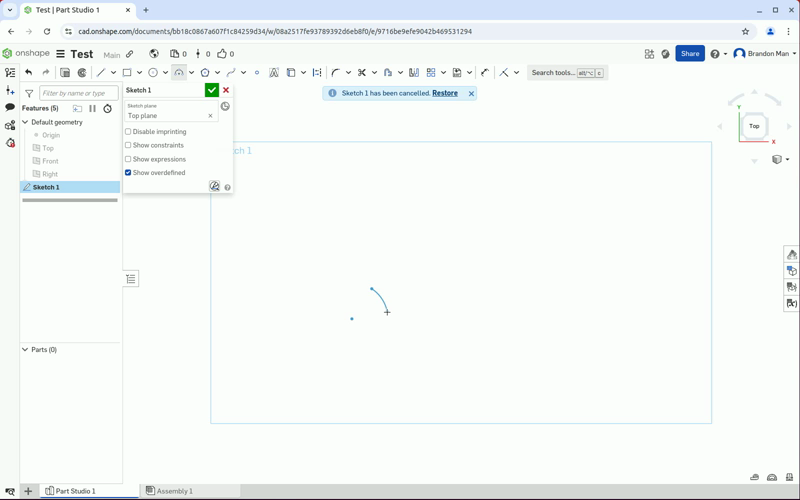
click(387, 311)
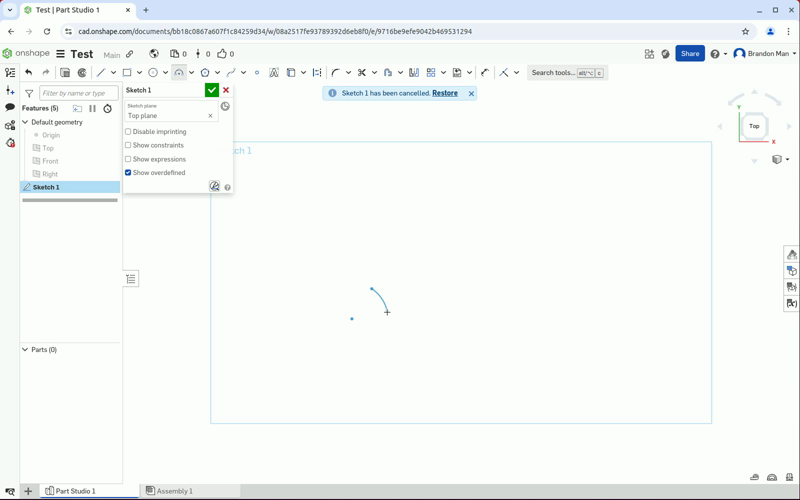
mouse_move(379, 300)
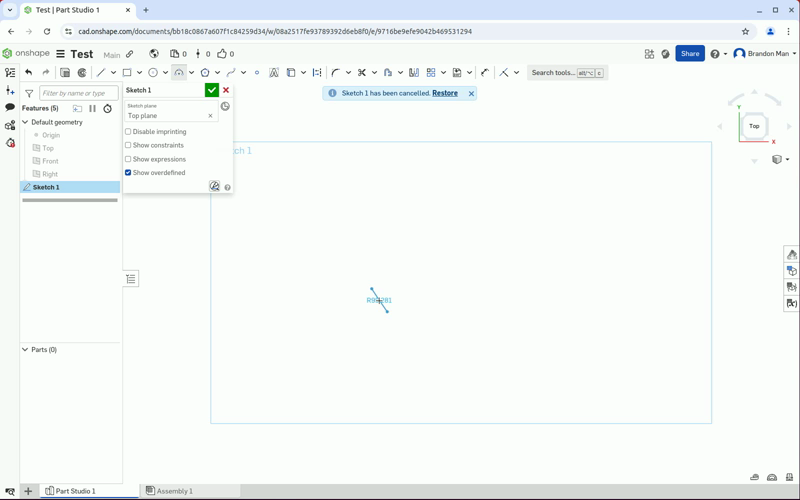
click(379, 300)
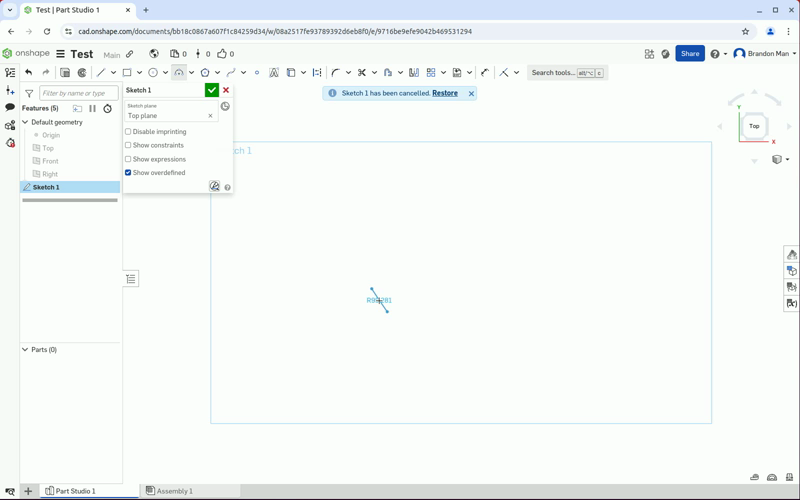
key_up(shift)
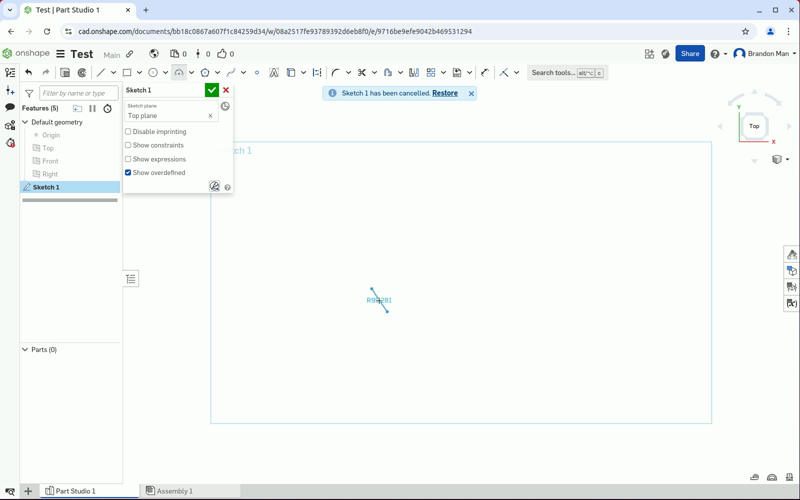
mouse_move(387, 311)
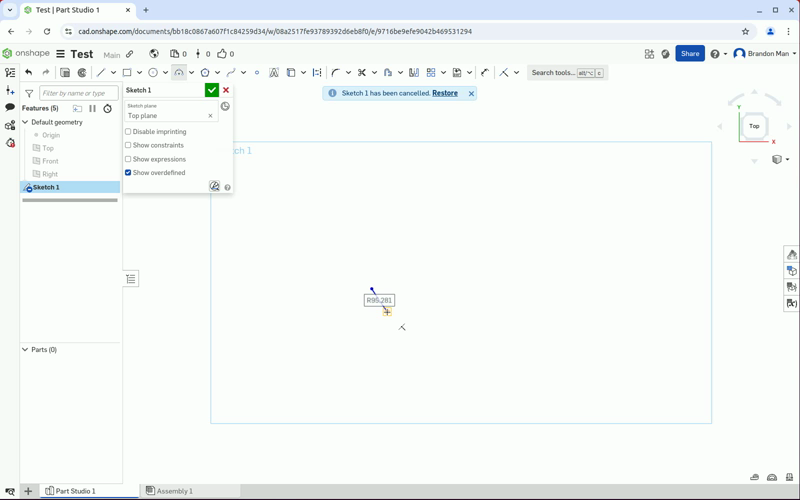
click(387, 311)
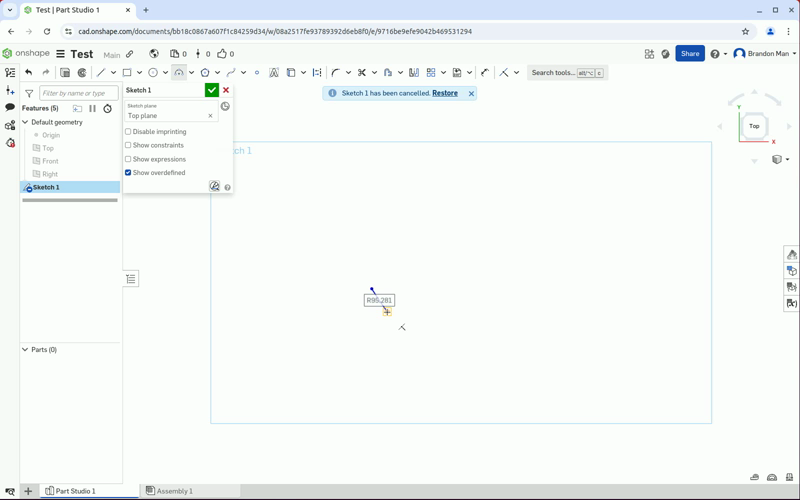
key_down(shift)
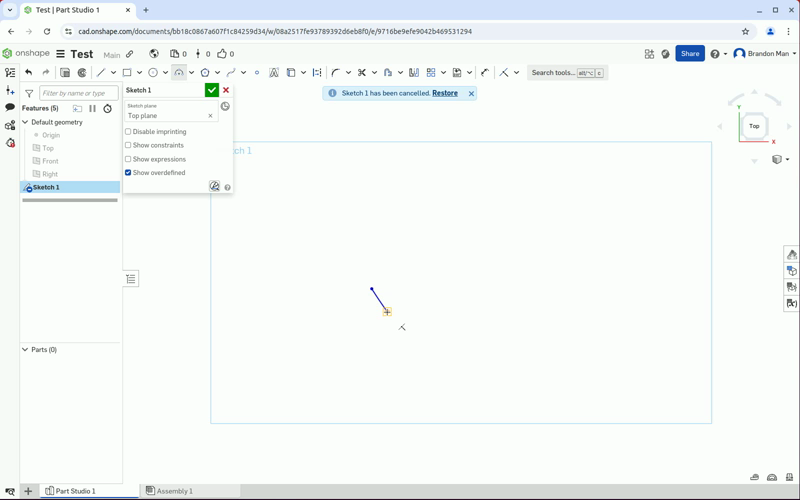
mouse_move(410, 284)
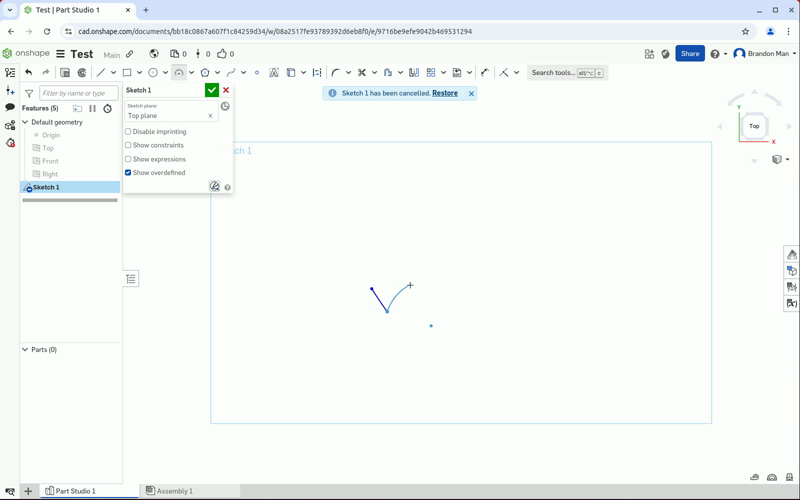
click(410, 284)
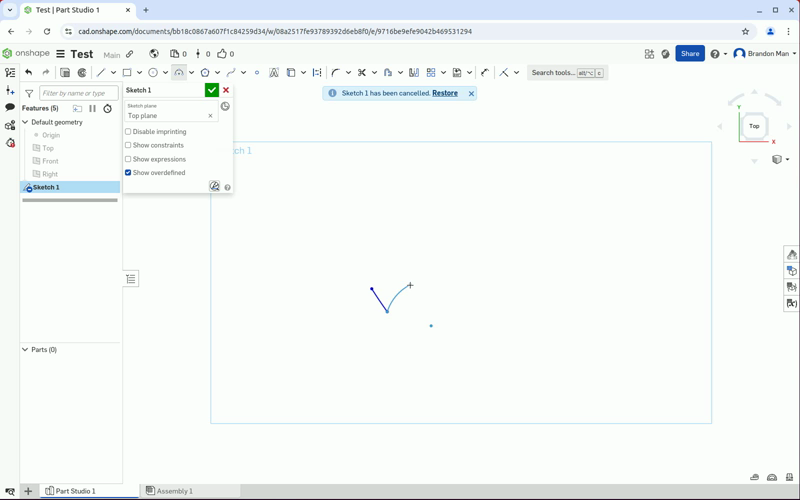
mouse_move(403, 302)
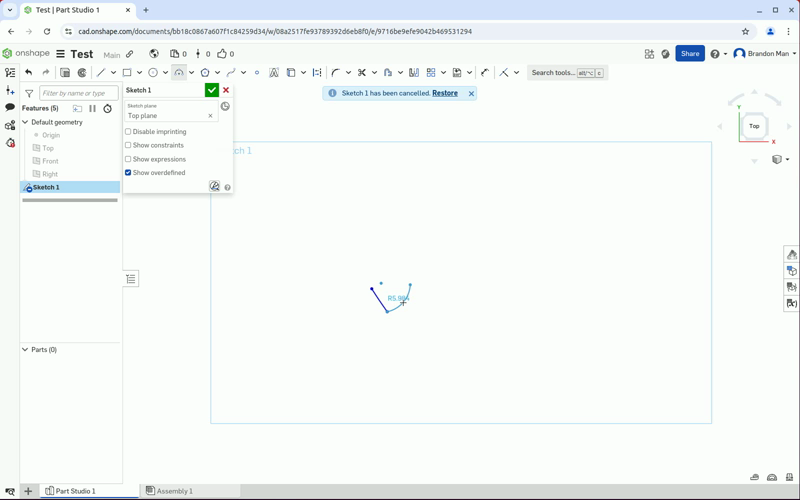
click(403, 302)
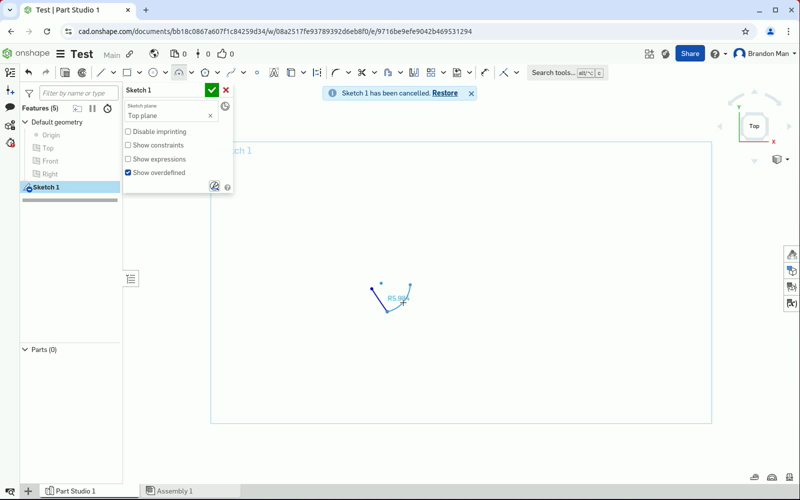
key_up(shift)
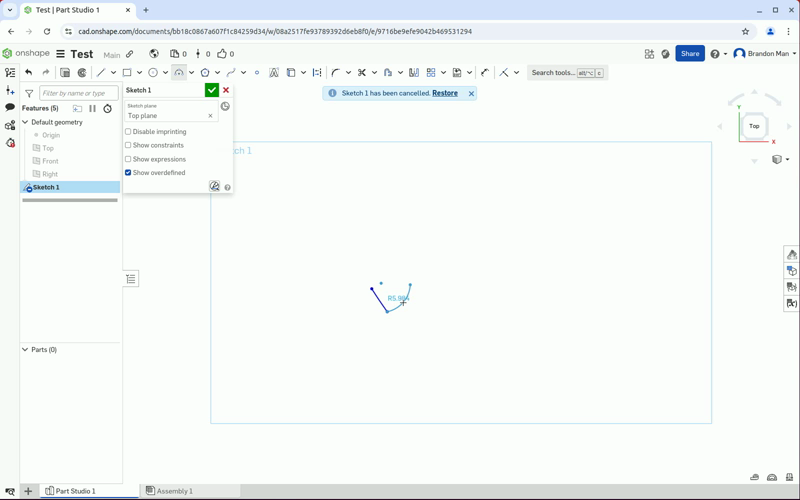
key(esc)
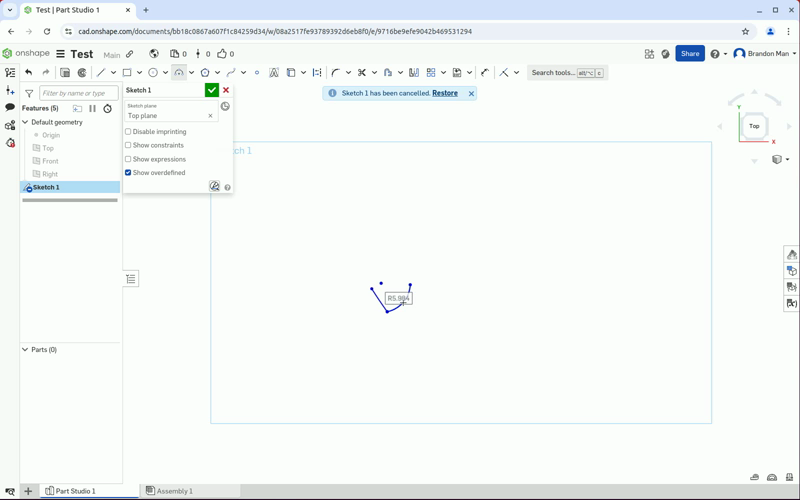
key(l)
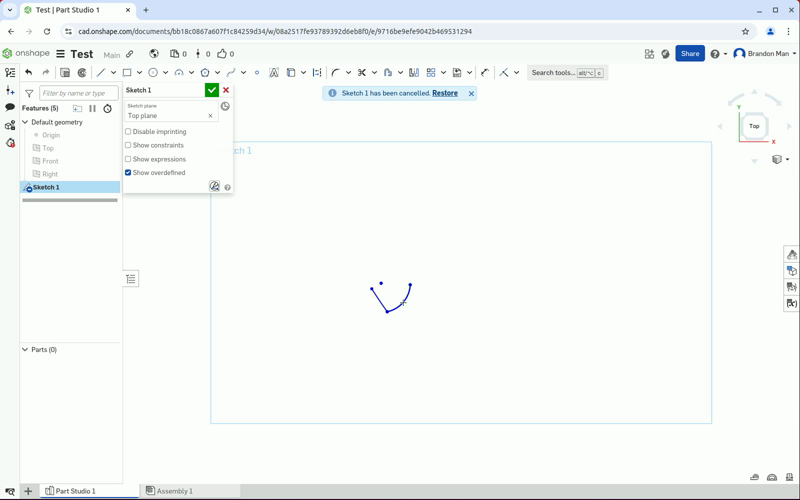
mouse_move(410, 284)
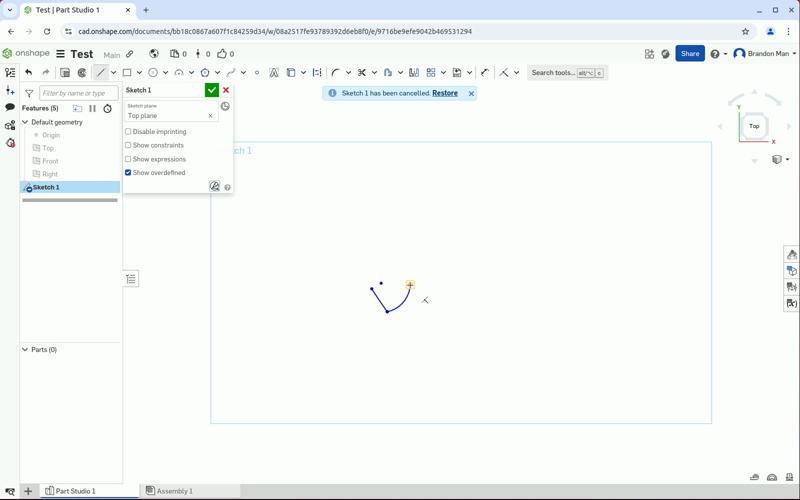
click(410, 284)
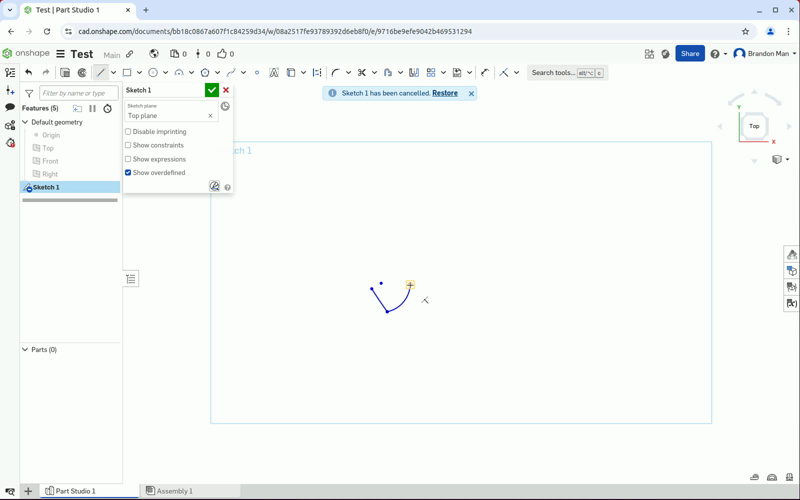
key_down(shift)
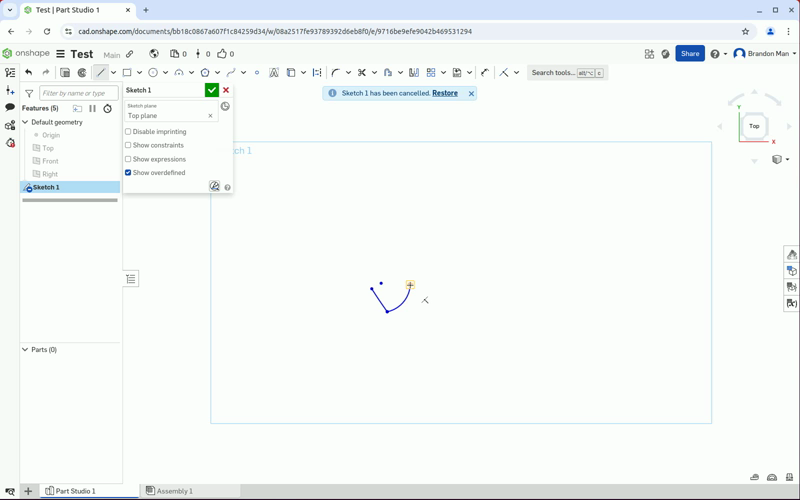
mouse_move(440, 284)
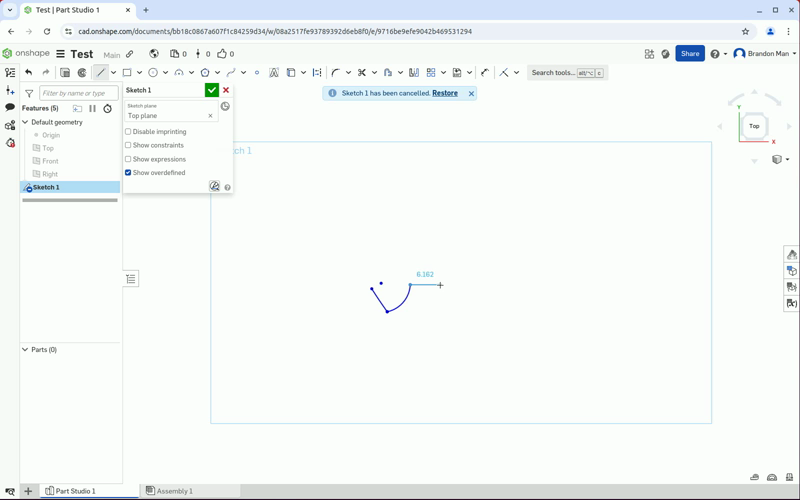
mouse_move(421, 284)
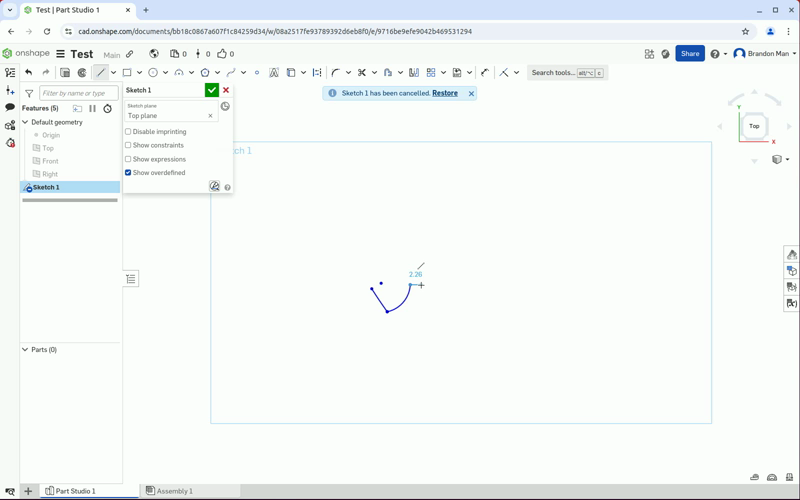
click(421, 284)
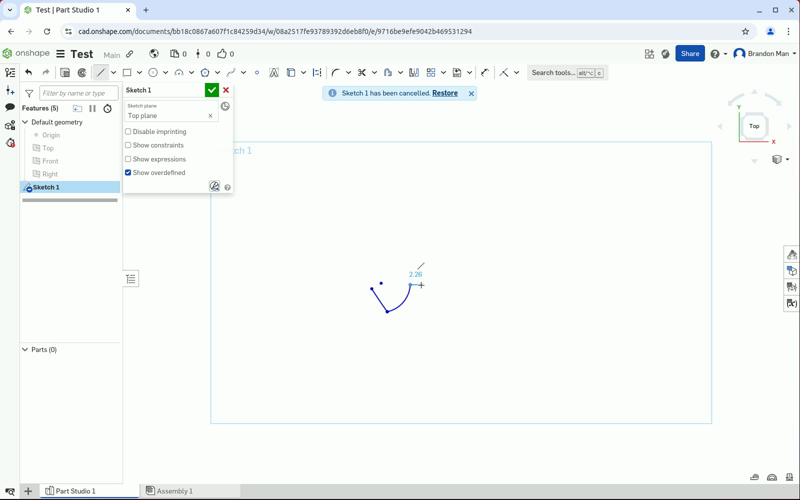
key_up(shift)
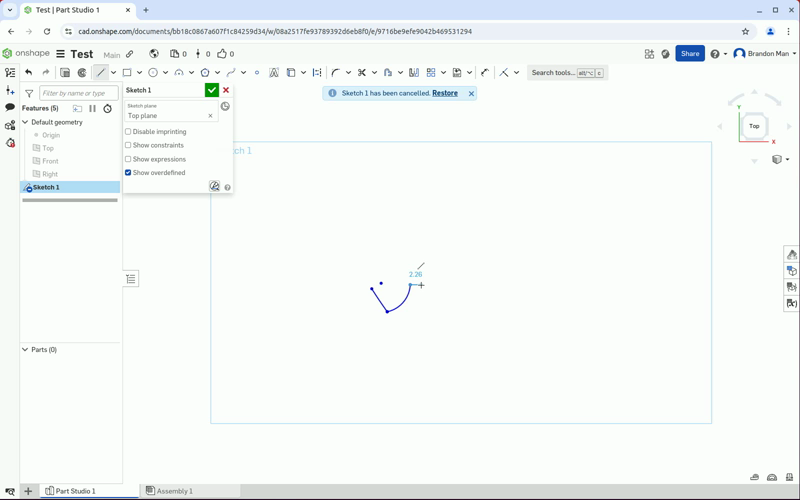
key(esc)
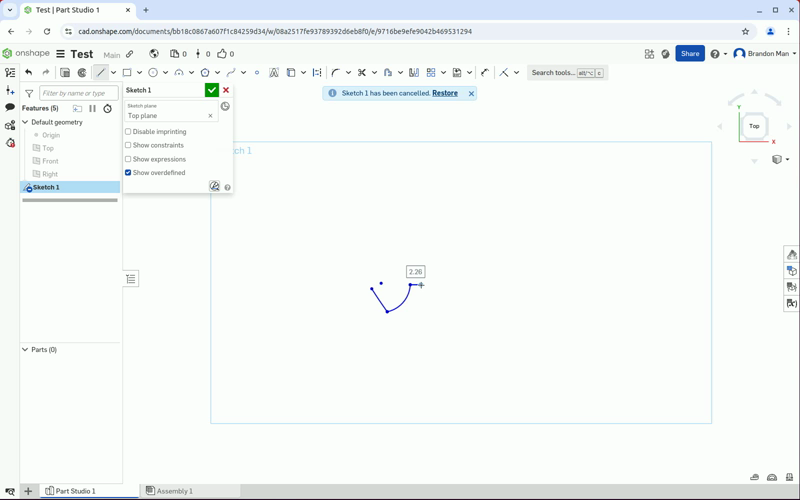
key(a)
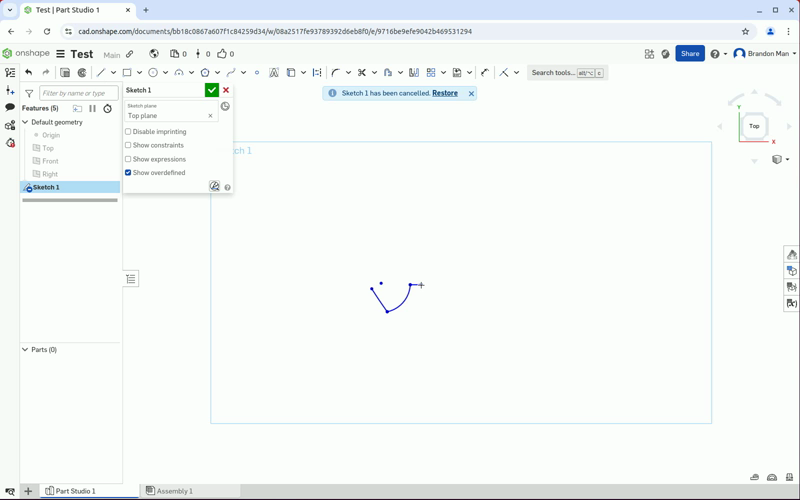
mouse_move(421, 284)
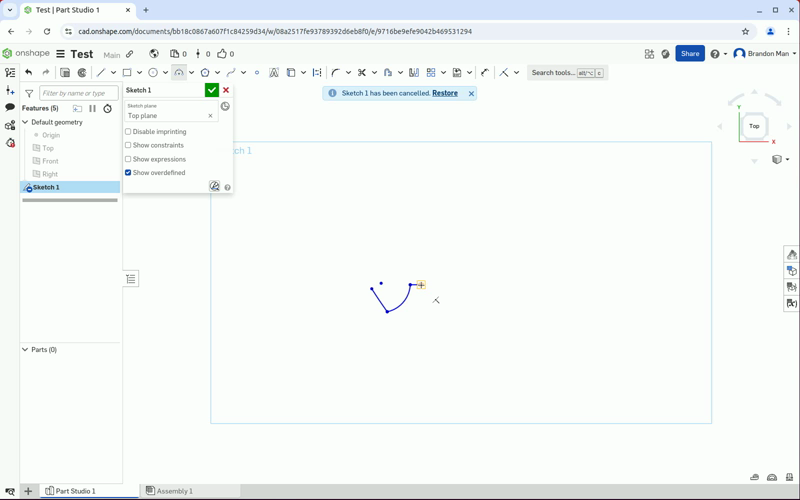
click(421, 284)
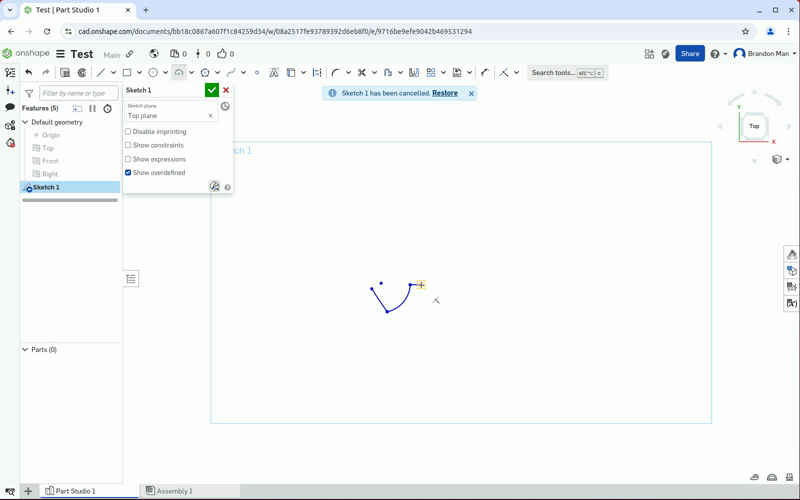
key_down(shift)
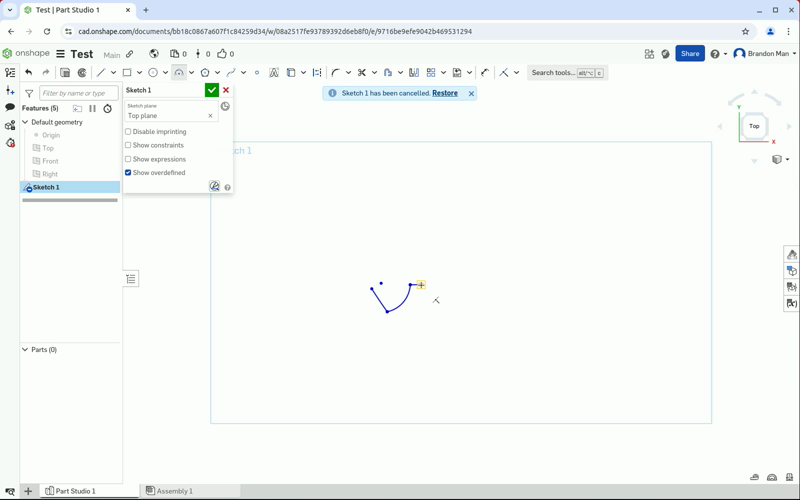
mouse_move(387, 274)
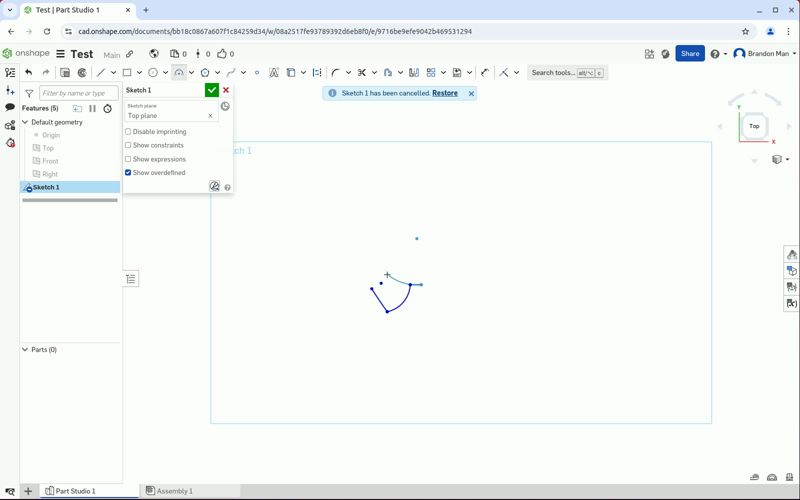
click(387, 274)
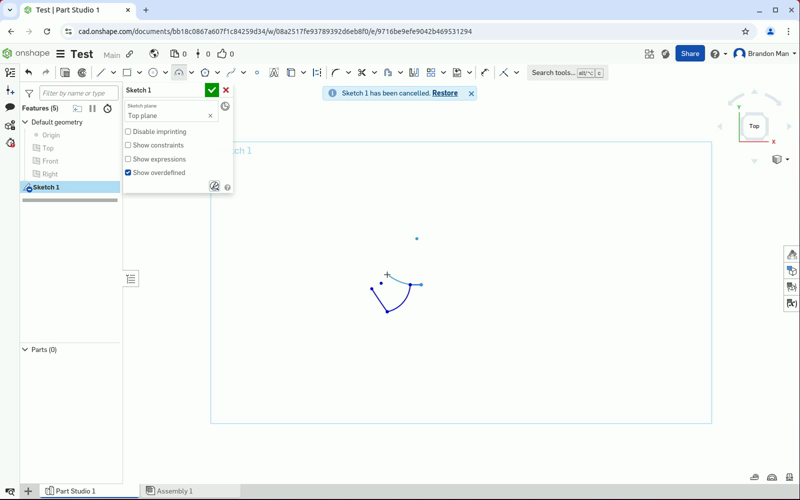
mouse_move(403, 282)
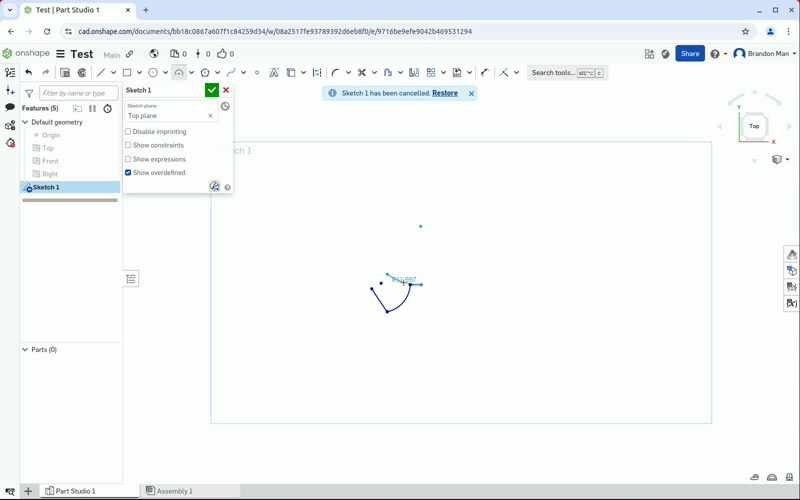
click(403, 282)
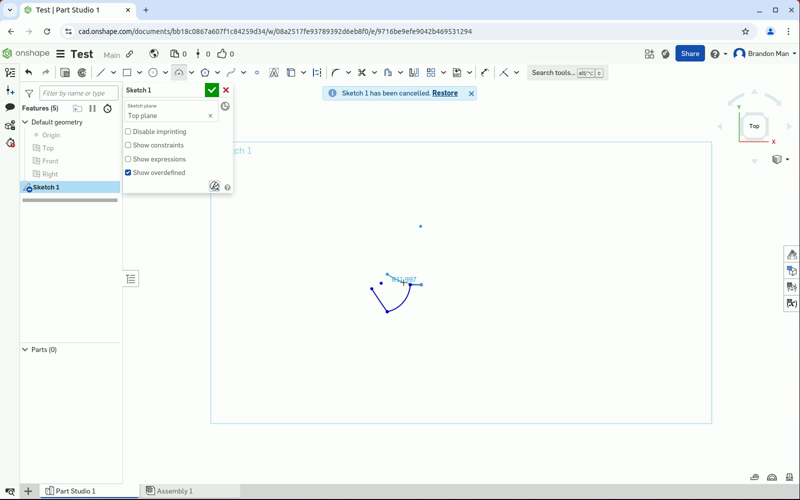
key_up(shift)
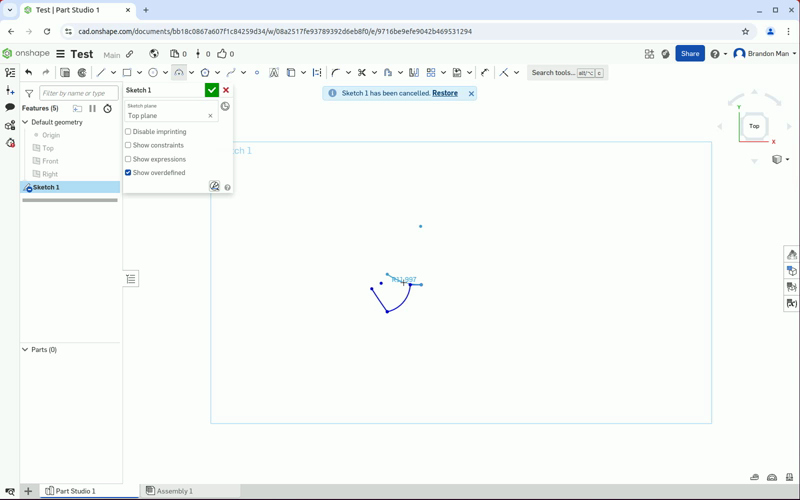
mouse_move(387, 274)
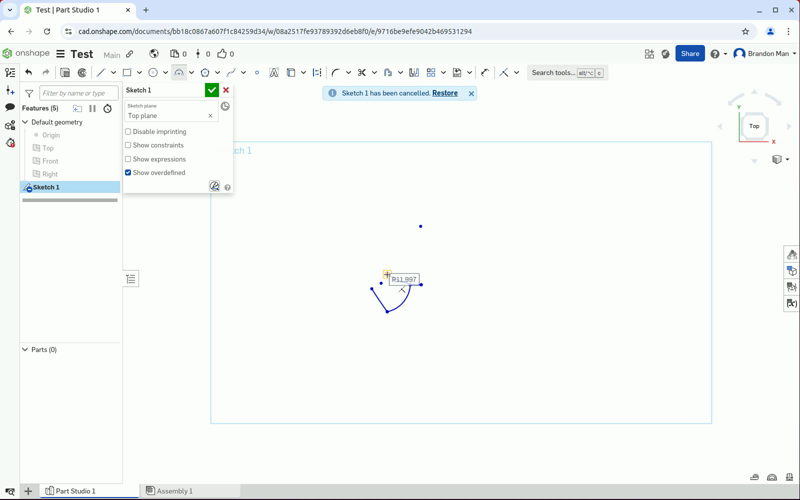
click(387, 274)
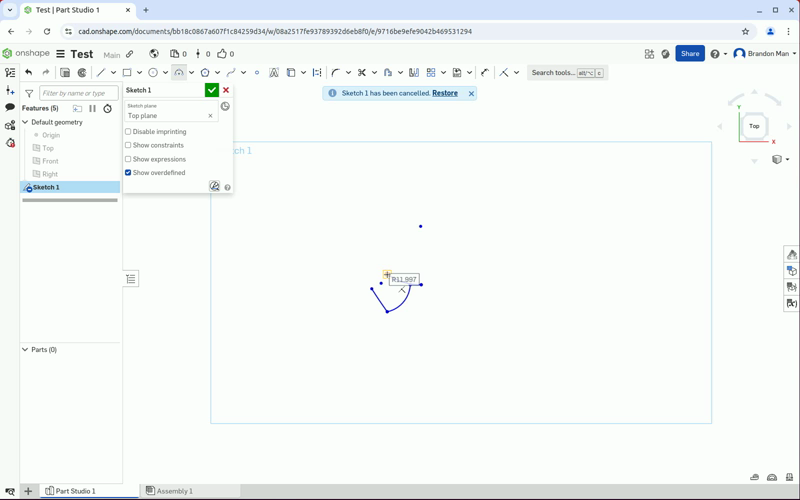
mouse_move(371, 288)
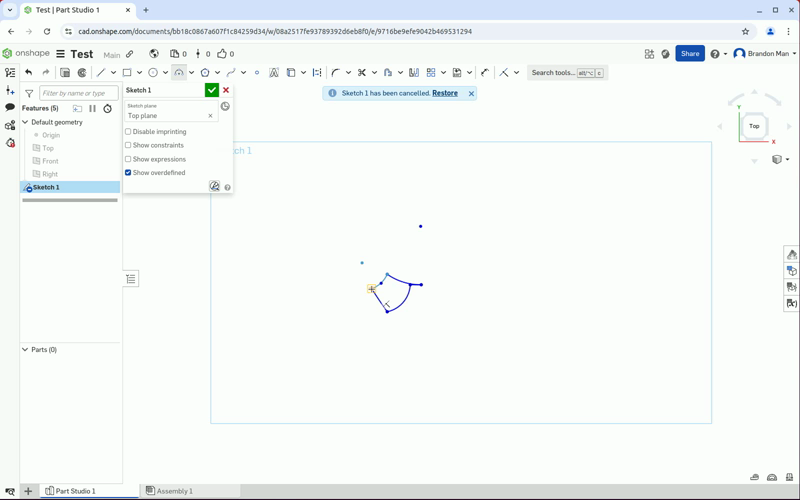
click(371, 288)
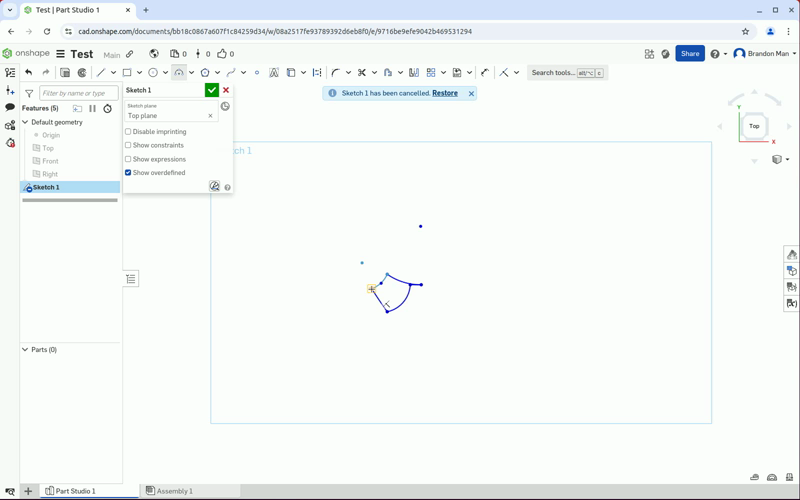
key_down(shift)
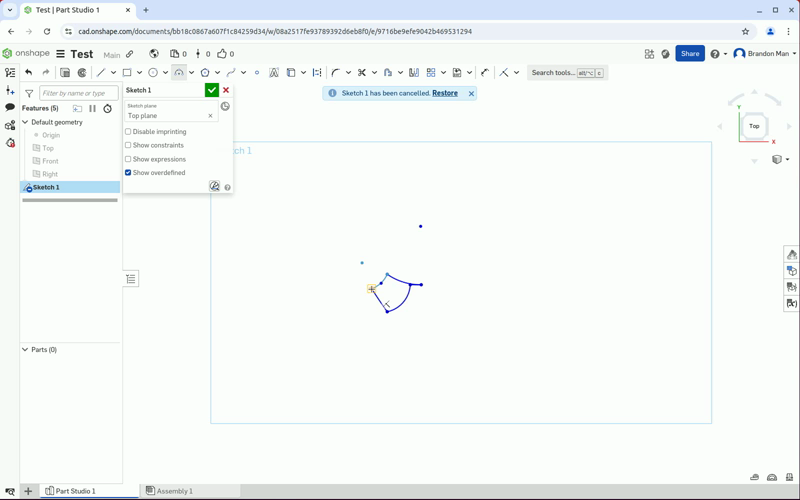
mouse_move(373, 274)
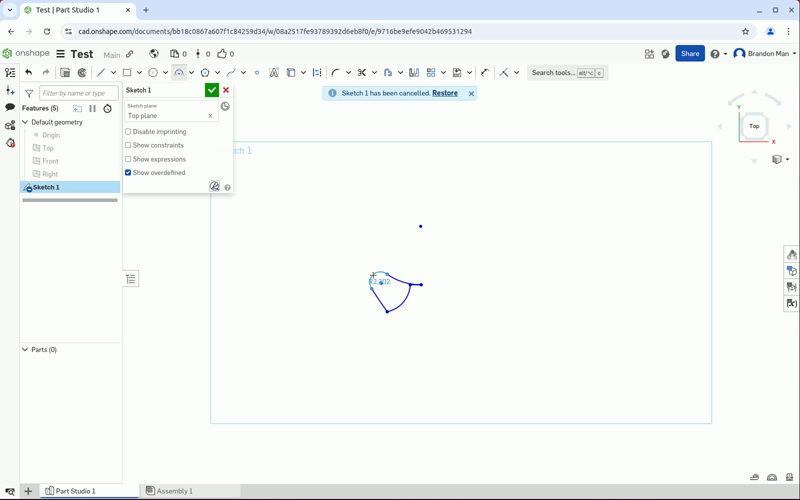
click(373, 274)
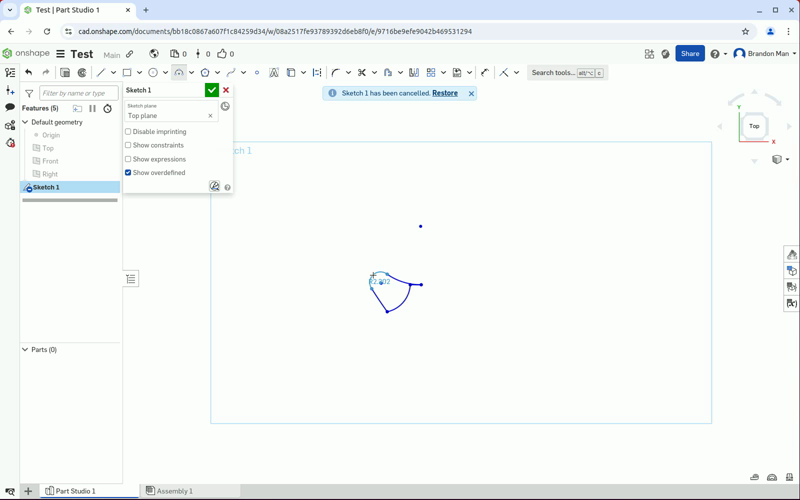
key_up(shift)
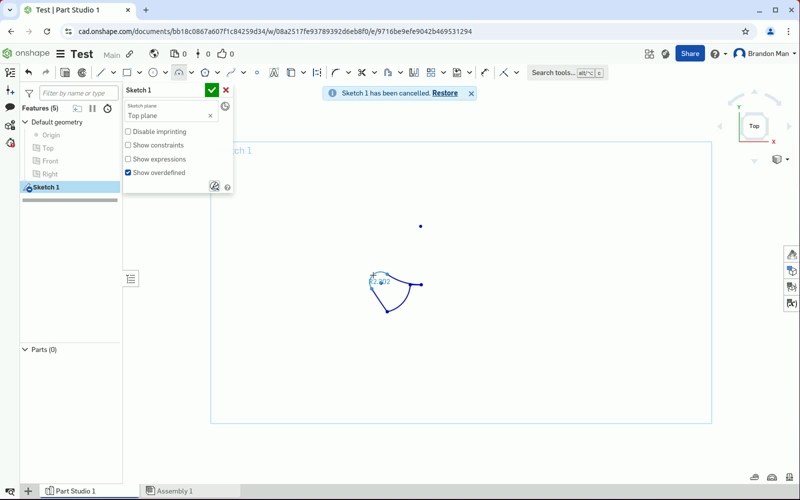
key(esc)
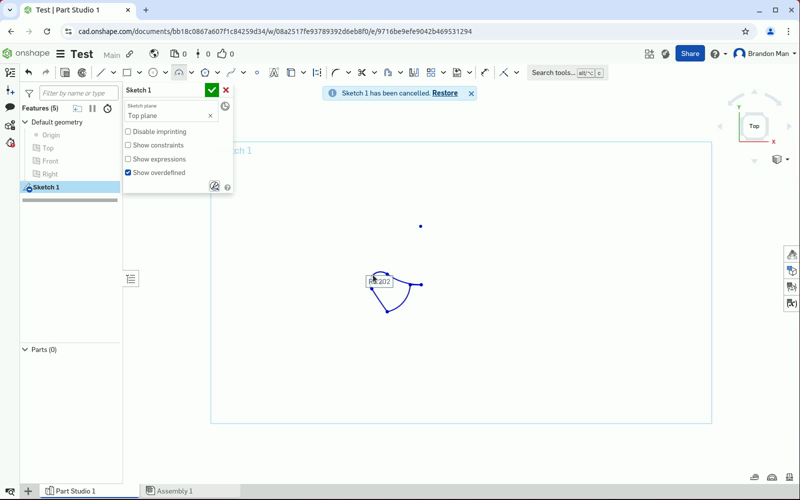
key(c)
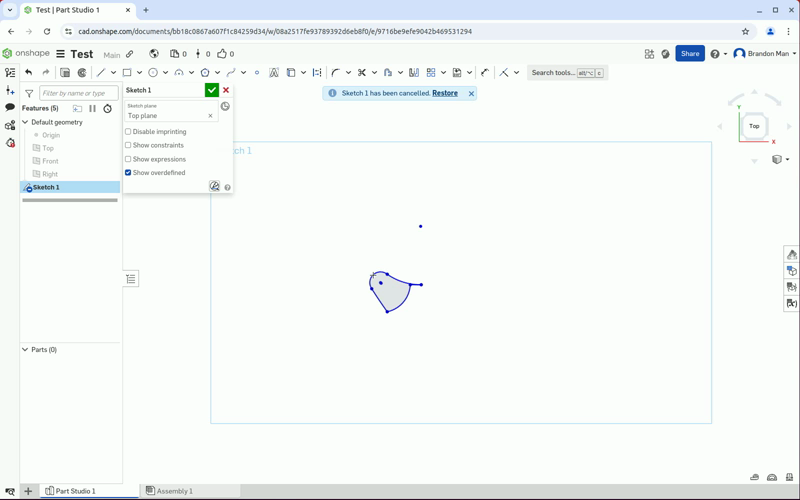
key_down(shift)
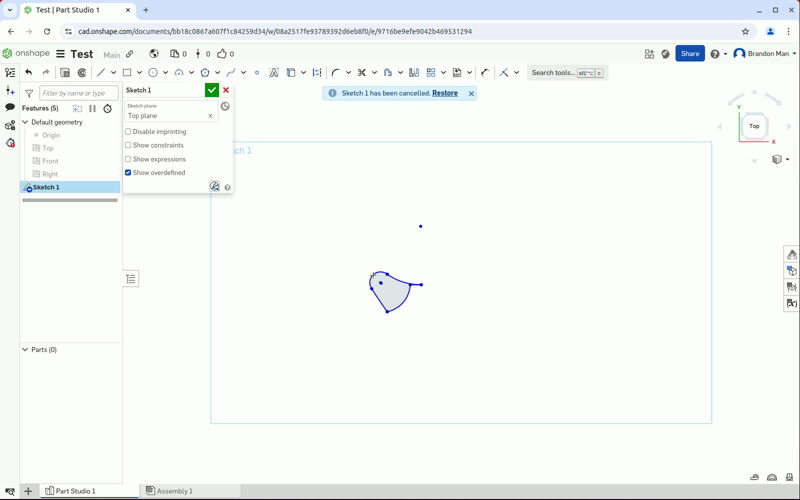
mouse_move(380, 282)
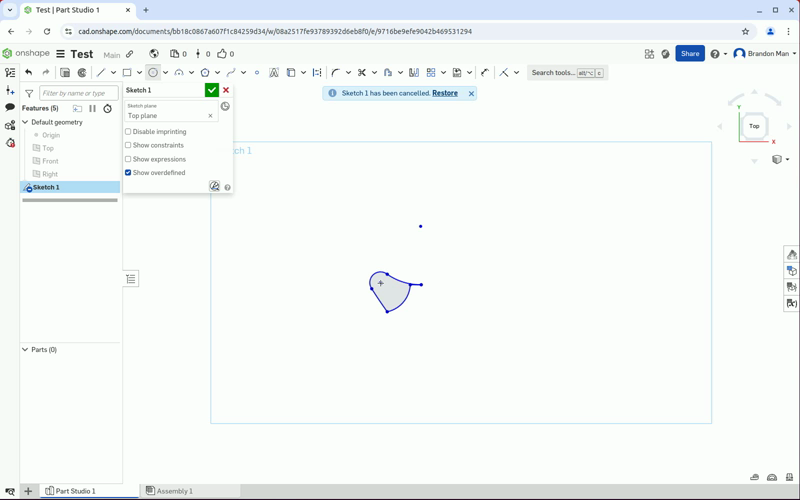
click(380, 282)
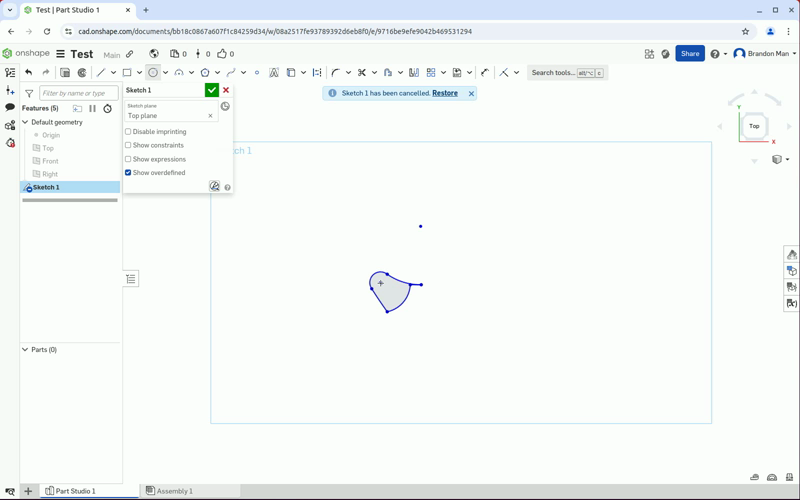
key_up(shift)
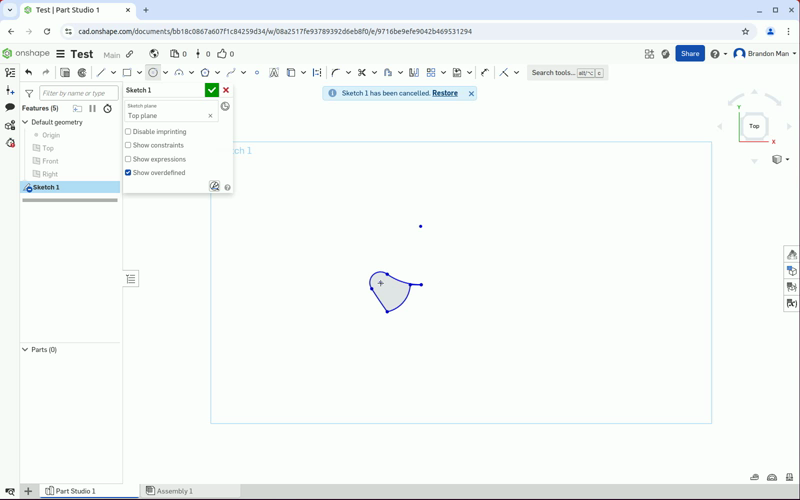
mouse_move(386, 282)
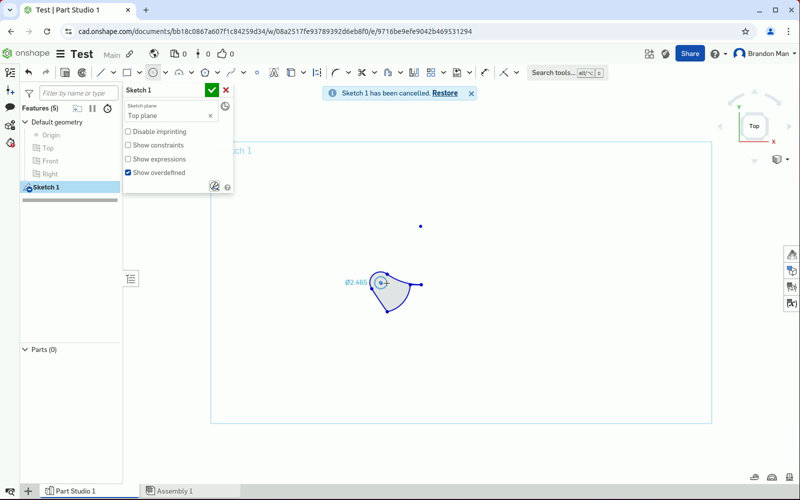
click(386, 282)
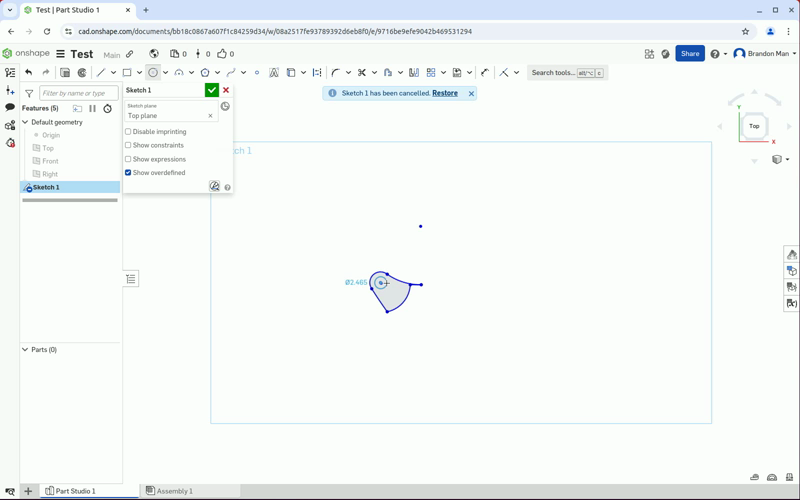
key(esc)
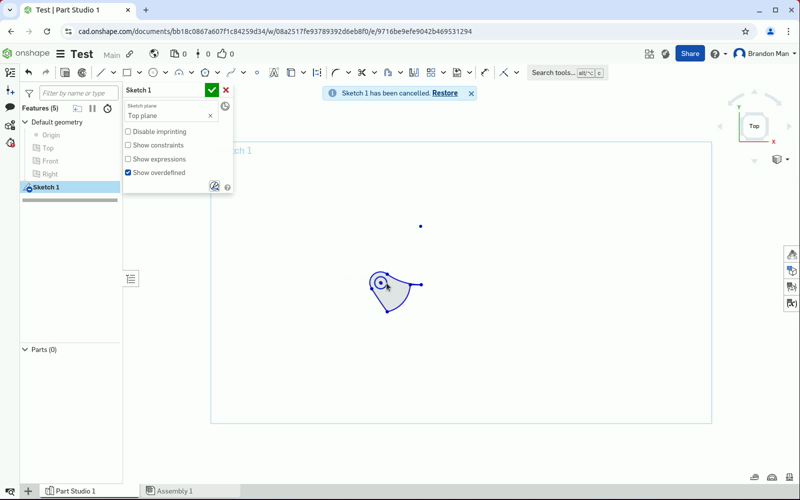
mouse_move(395, 295)
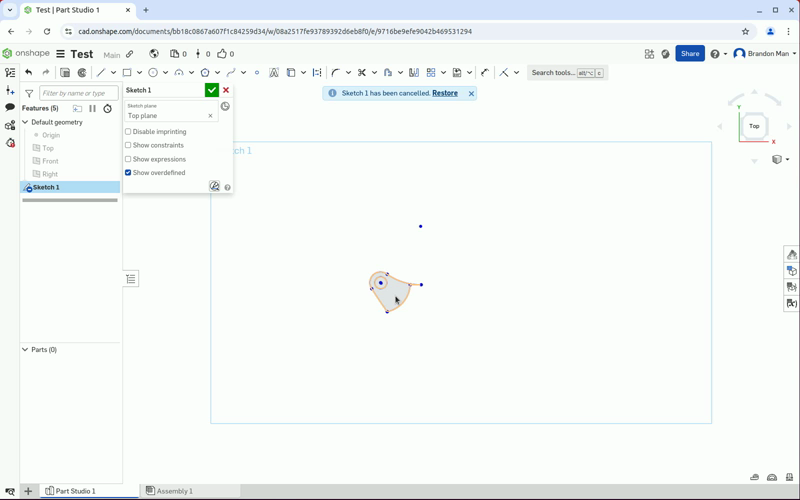
scroll(6)
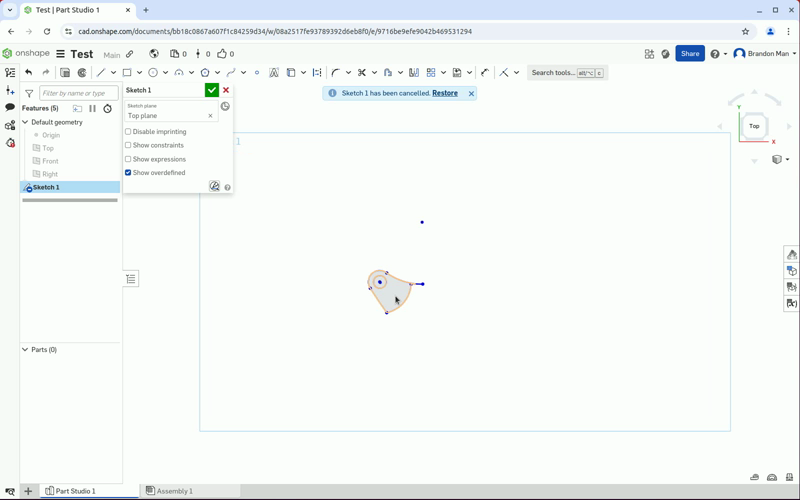
scroll(6)
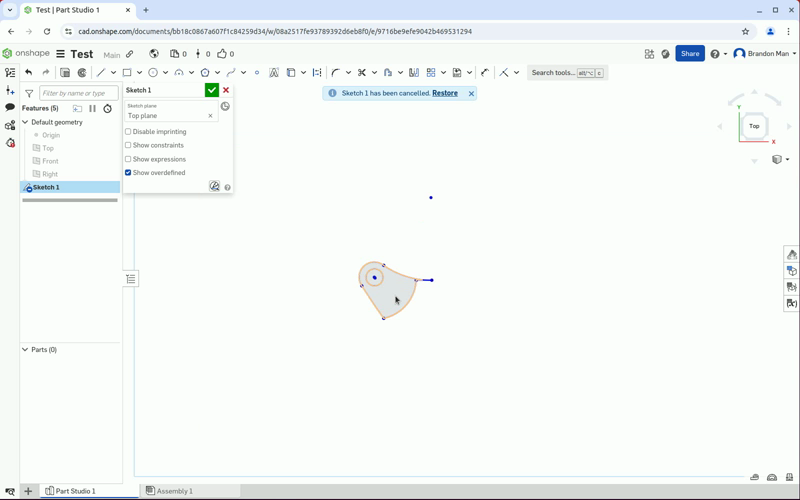
scroll(6)
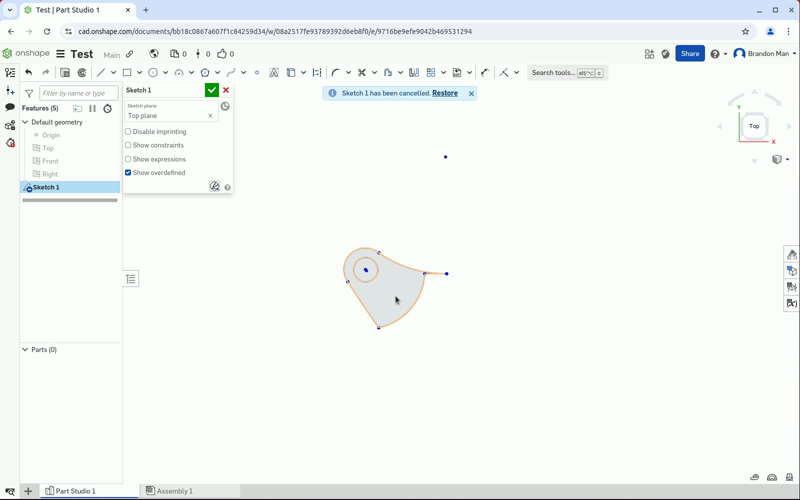
scroll(6)
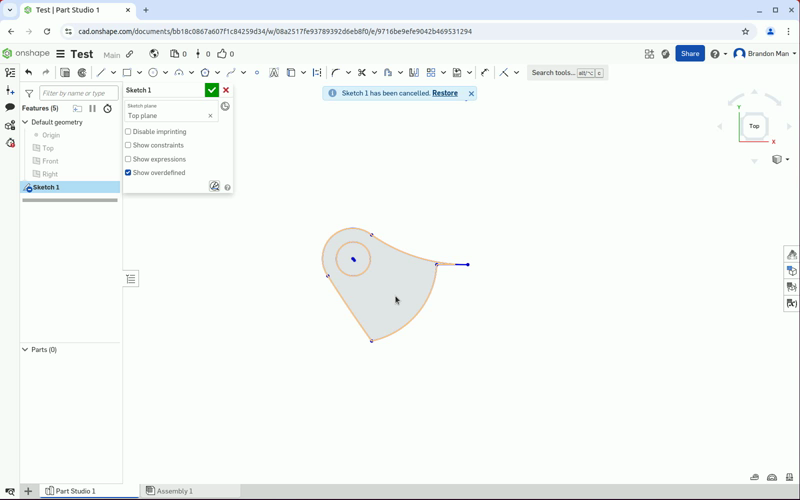
scroll(6)
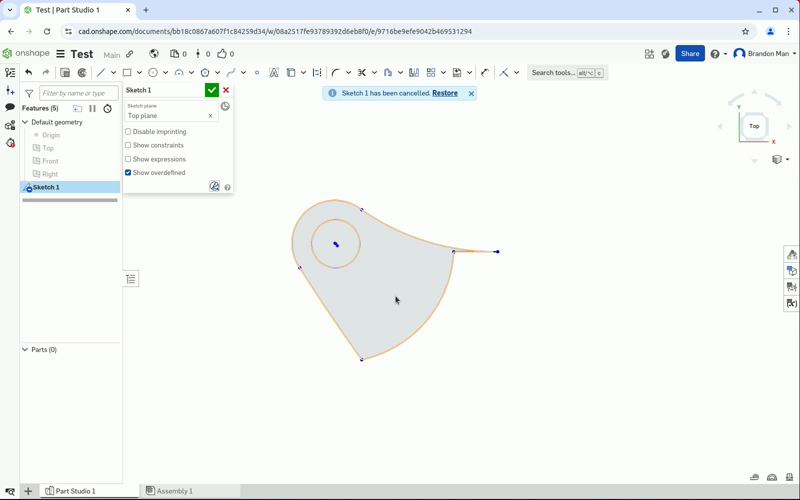
scroll(6)
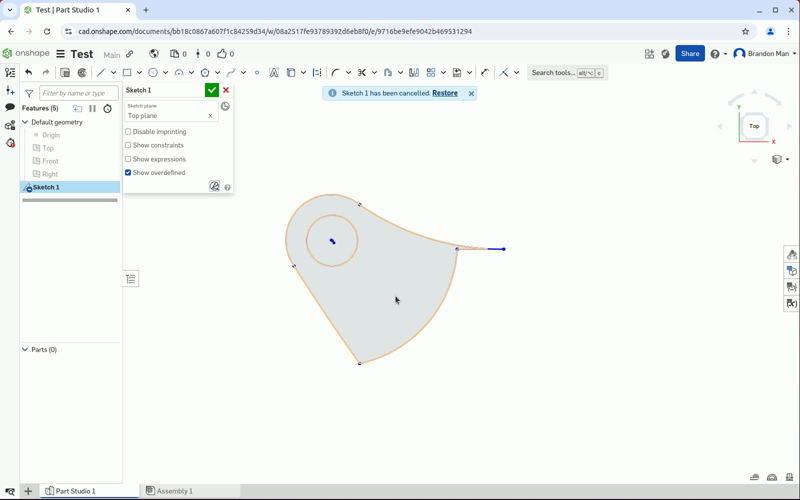
scroll(6)
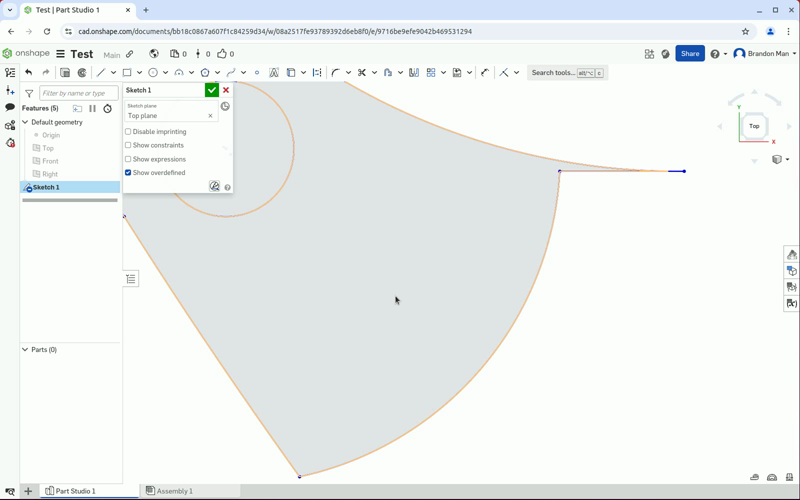
click(395, 295)
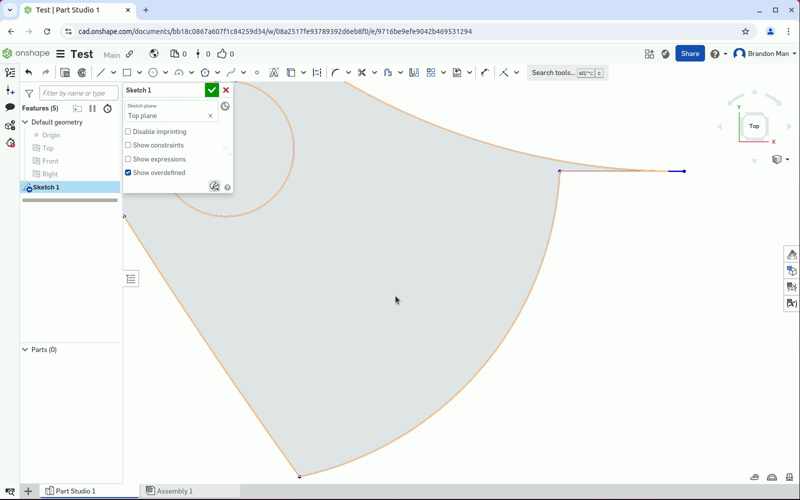
scroll(-6)
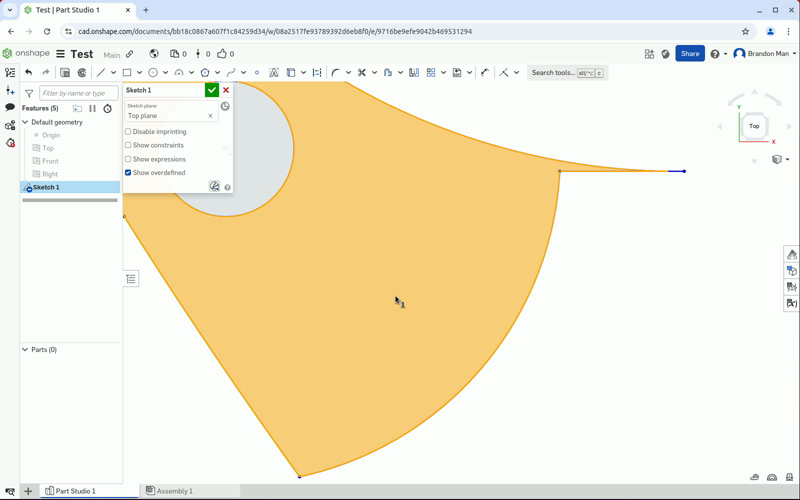
scroll(-6)
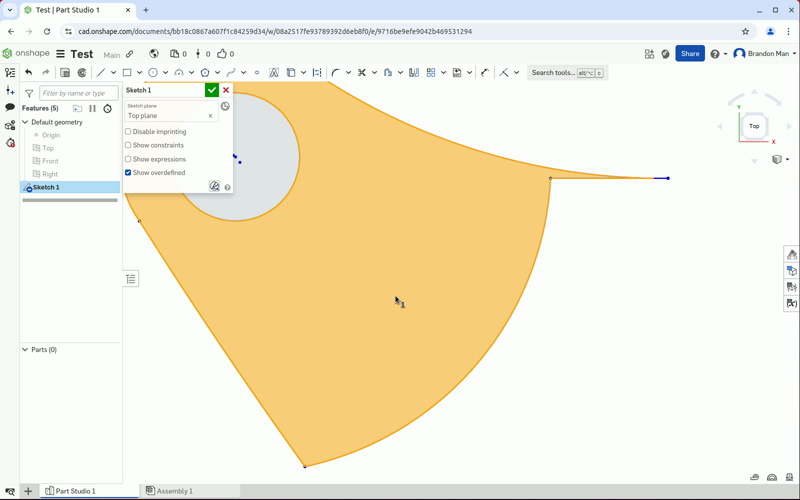
scroll(-6)
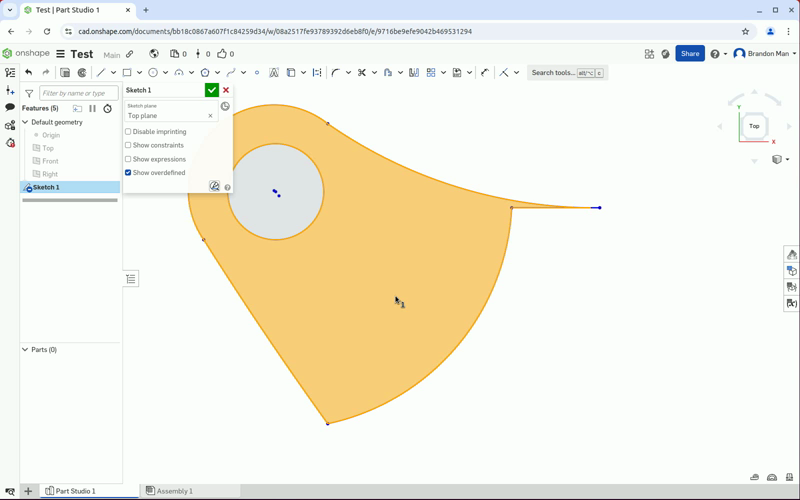
scroll(-6)
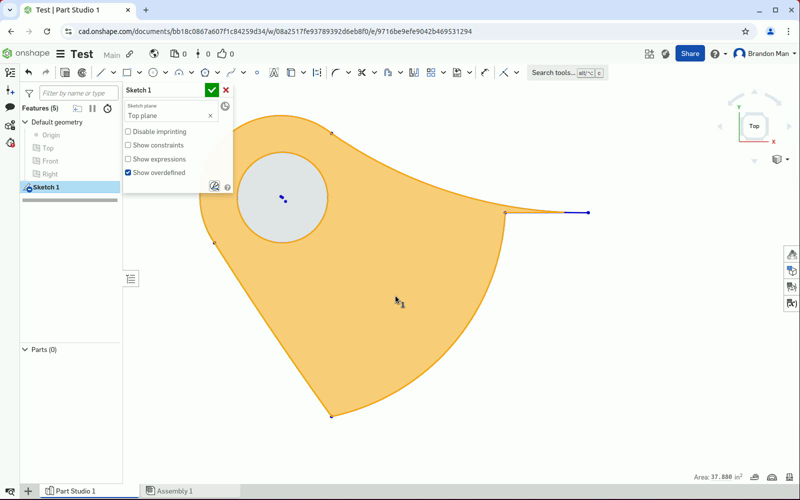
scroll(-6)
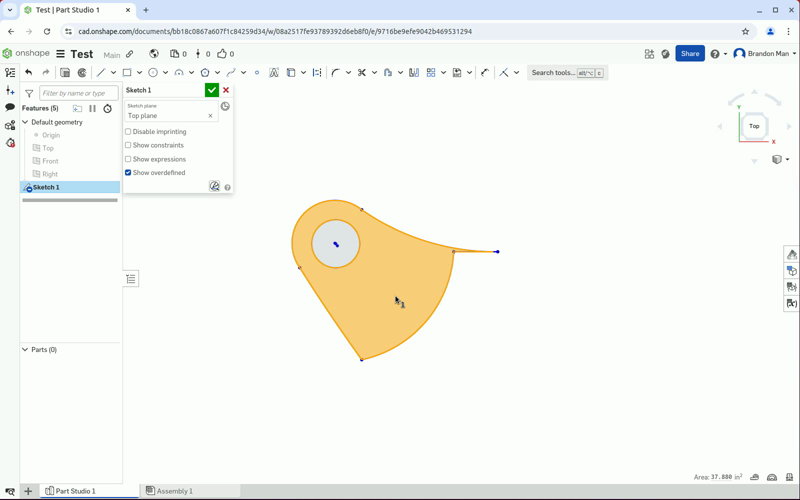
scroll(-6)
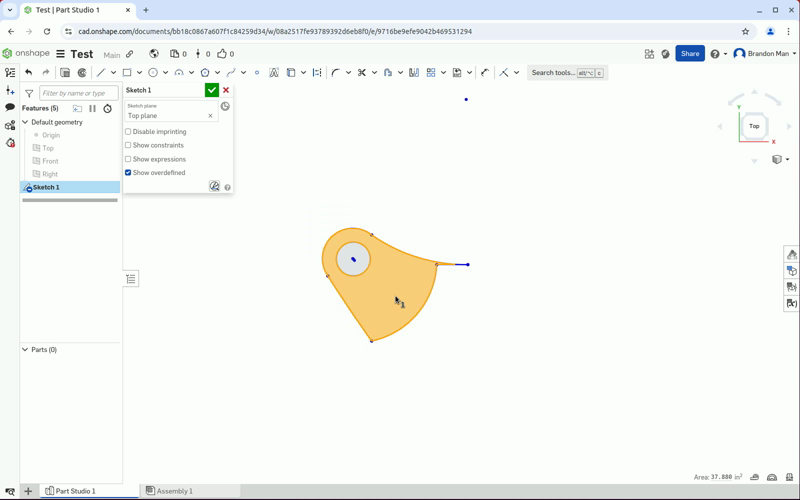
scroll(-6)
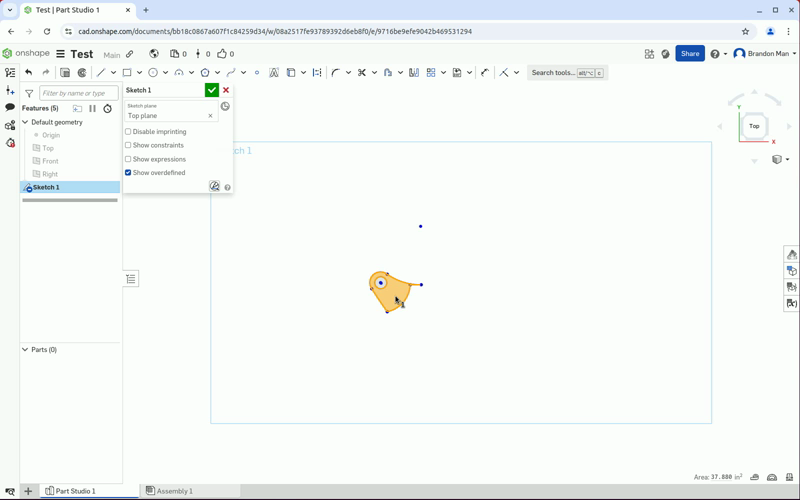
mouse_move(73, 352)
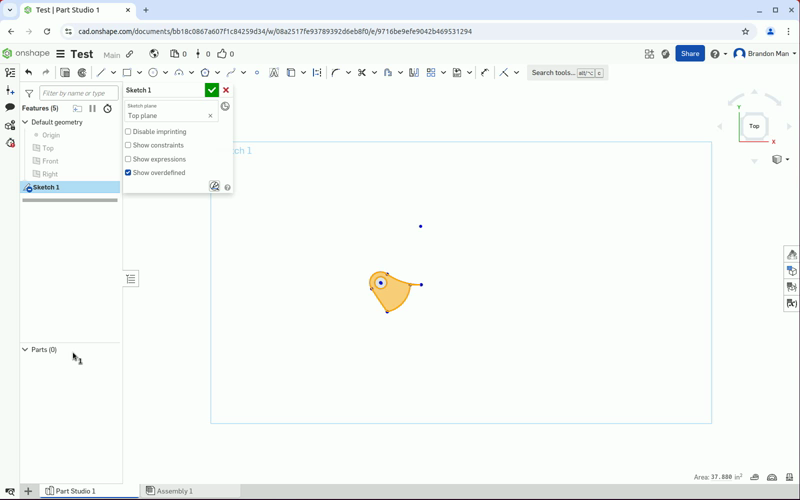
key(shift+y)
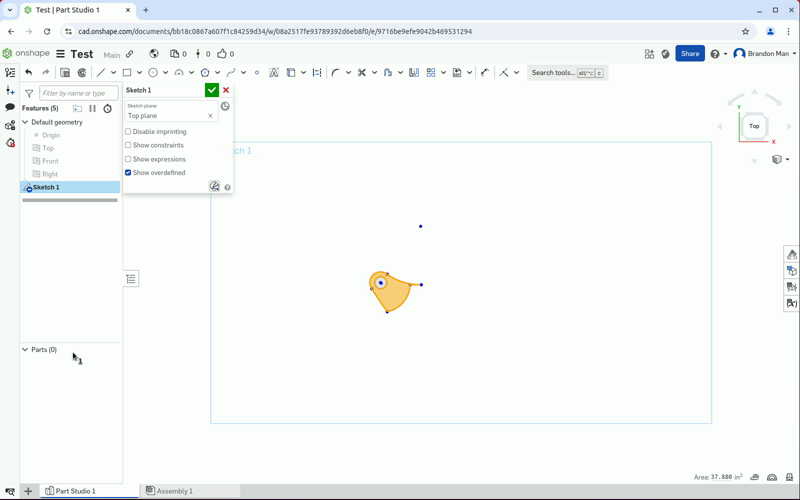
key(shift+e)
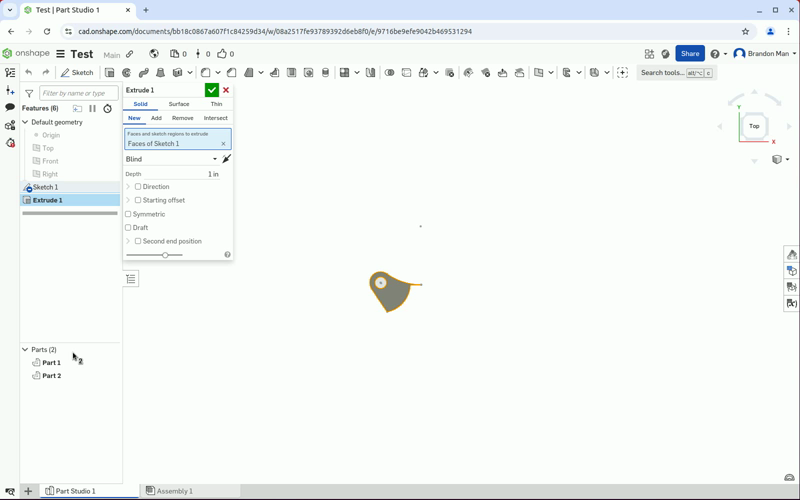
mouse_move(143, 106)
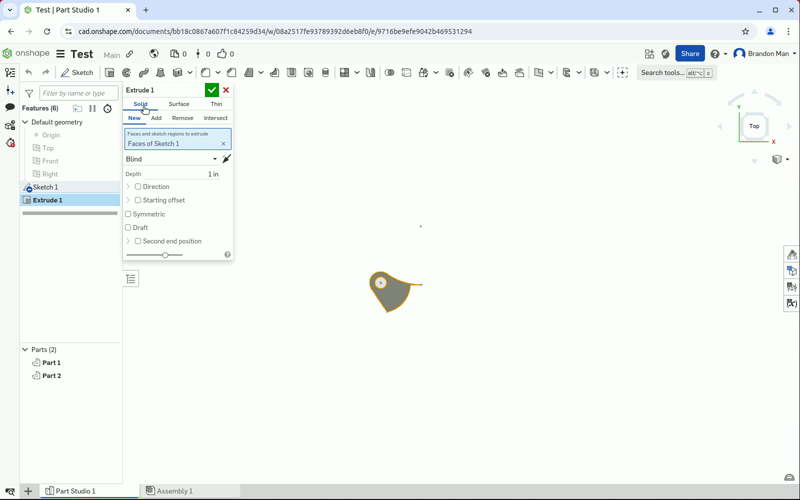
click(143, 106)
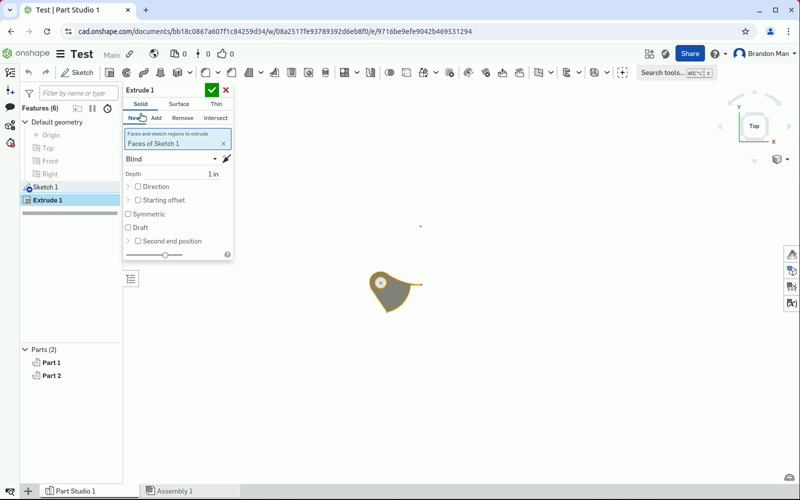
mouse_move(137, 120)
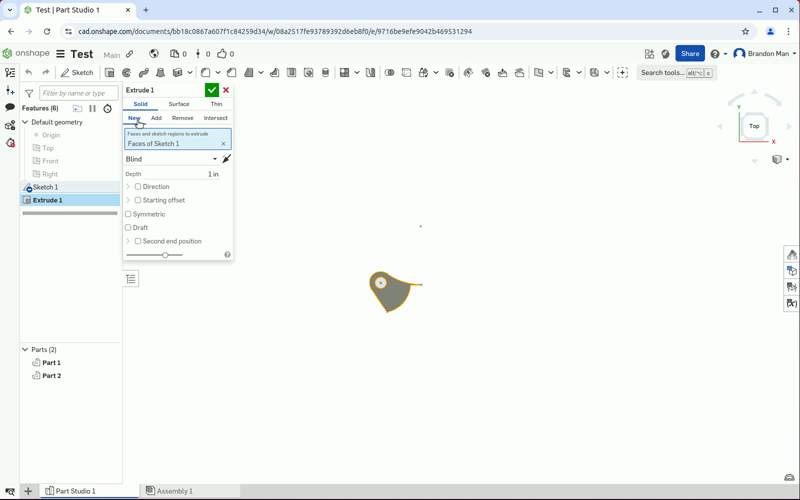
click(137, 120)
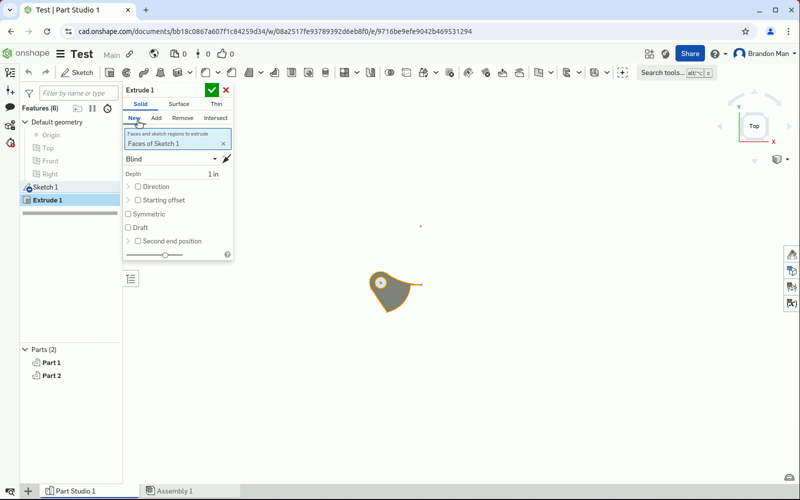
key(tab, 4)
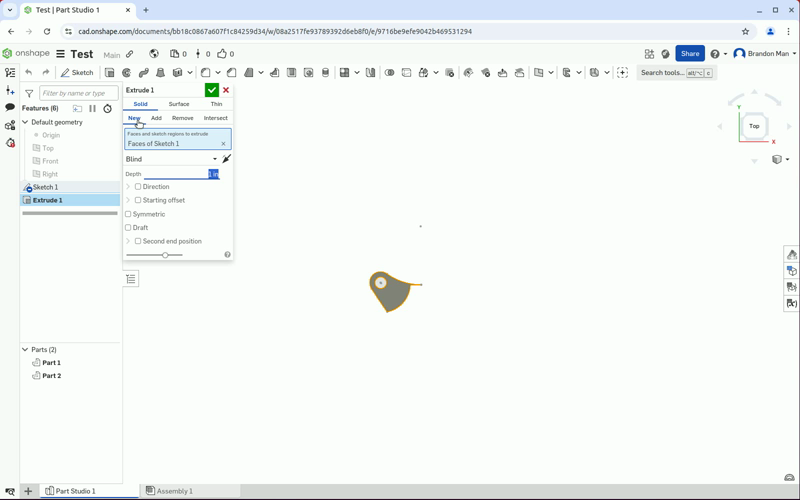
text(2.889)
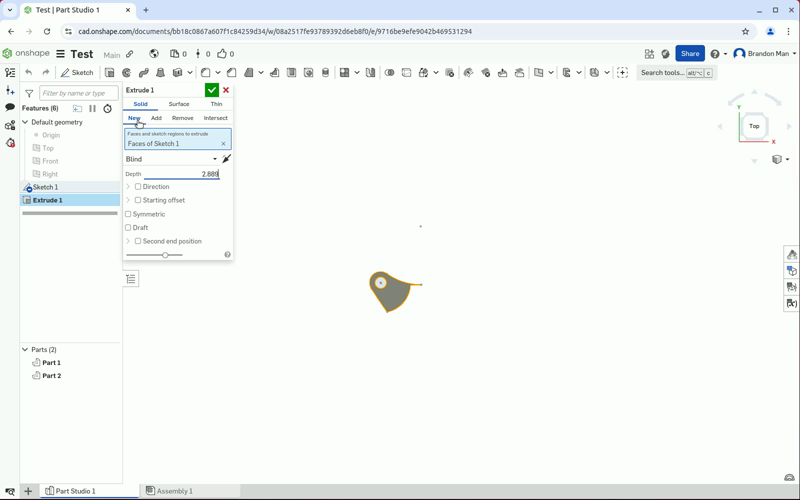
key(enter)
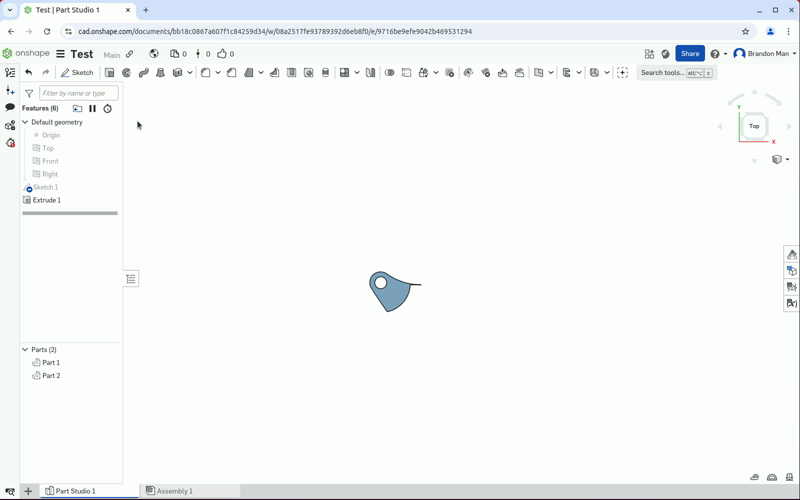
key(shift+h)
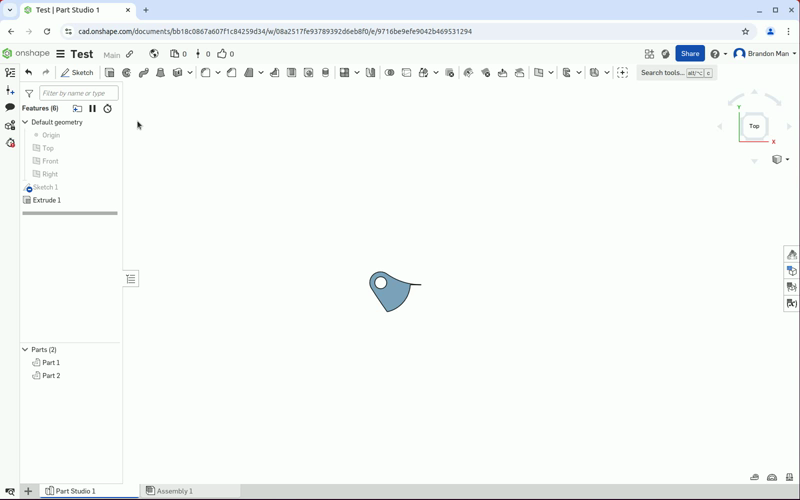
key(shift+h)
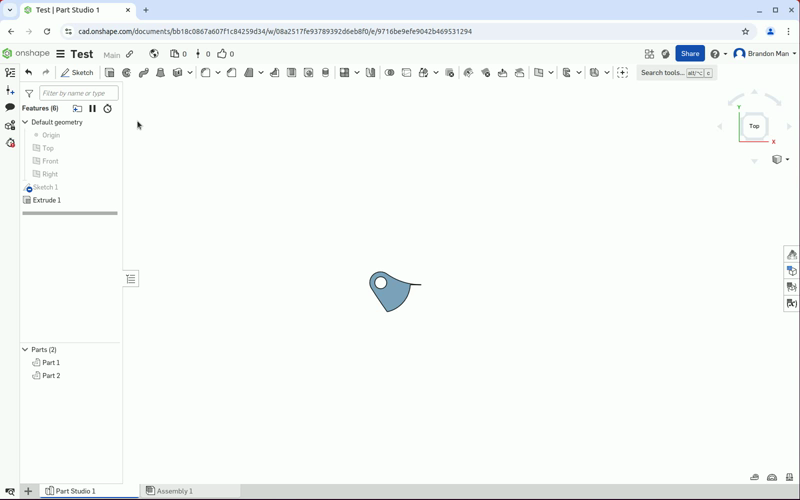
mouse_move(73, 189)
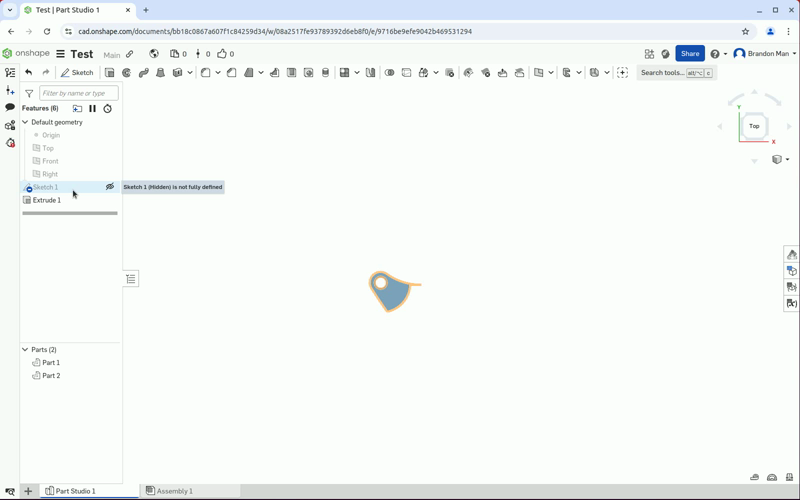
click(73, 189)
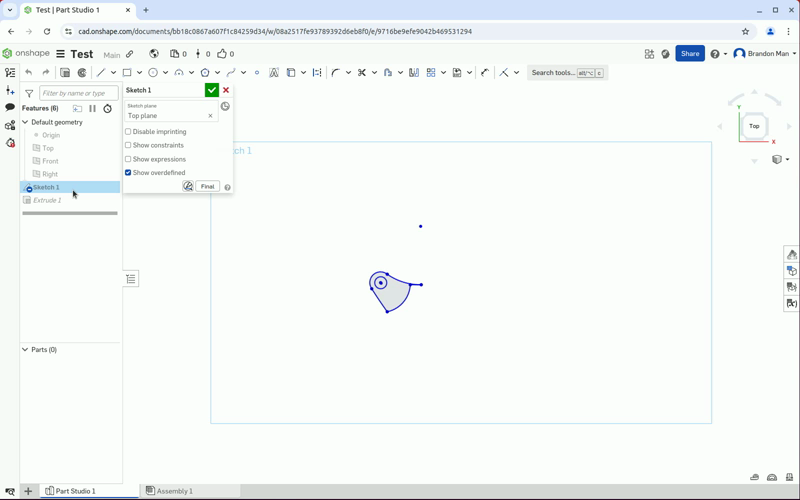
mouse_move(229, 92)
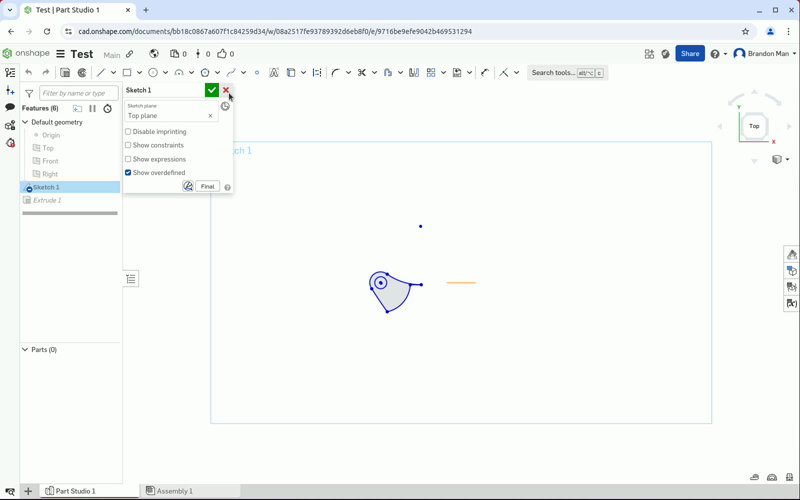
click(229, 92)
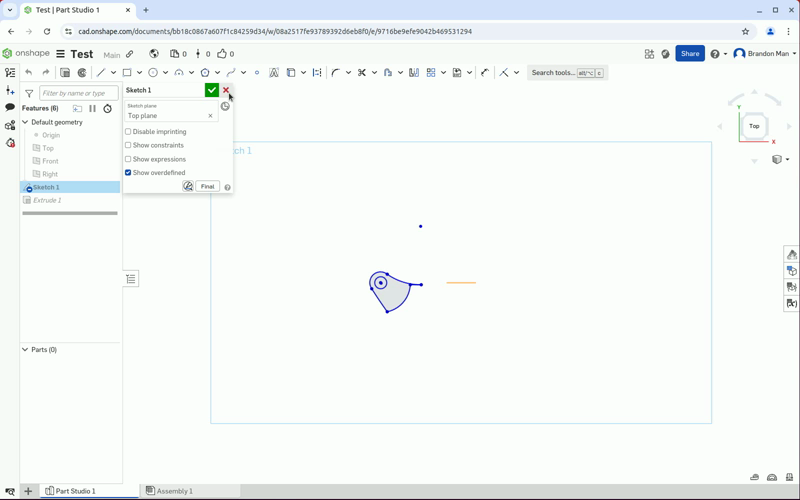
key(shift+s)
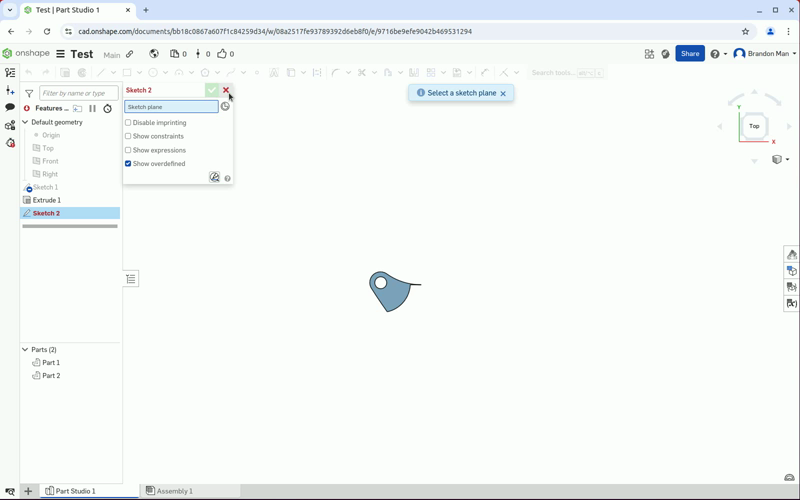
mouse_move(73, 150)
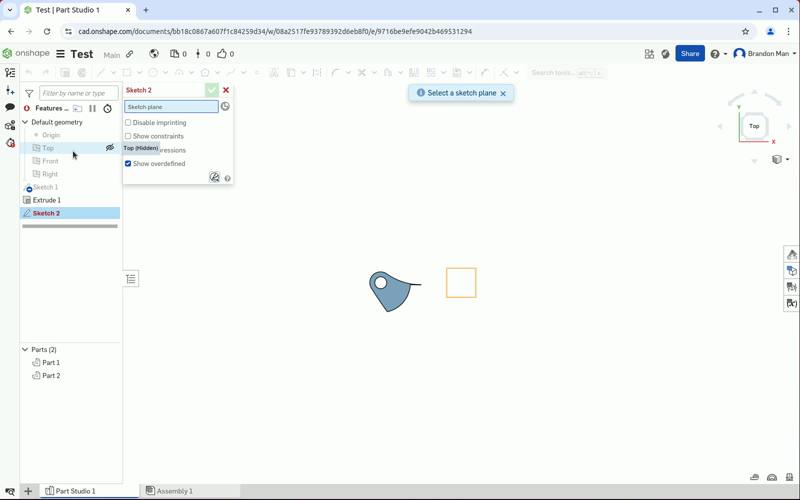
click(73, 150)
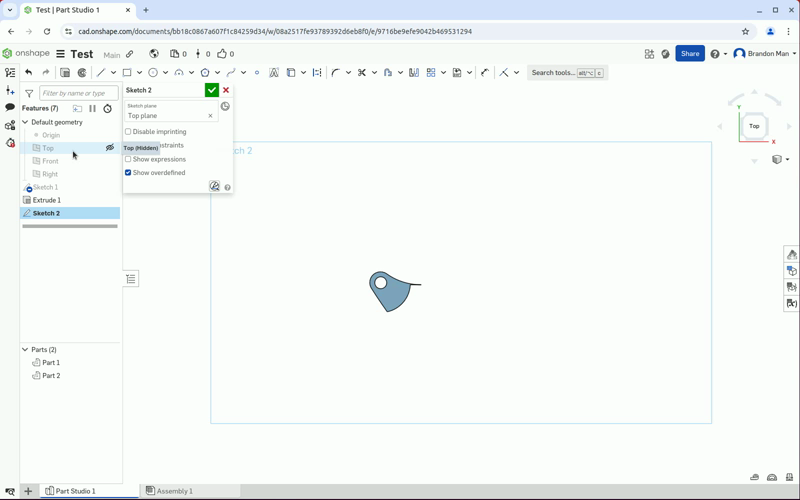
mouse_move(73, 352)
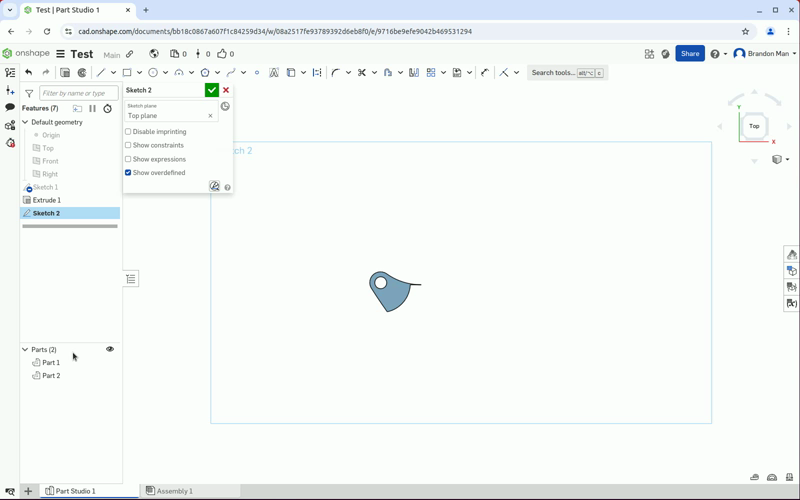
key(y)
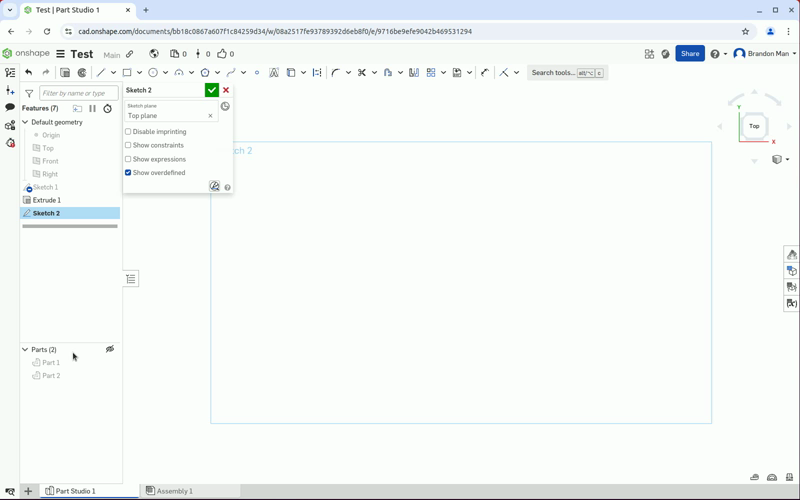
key(l)
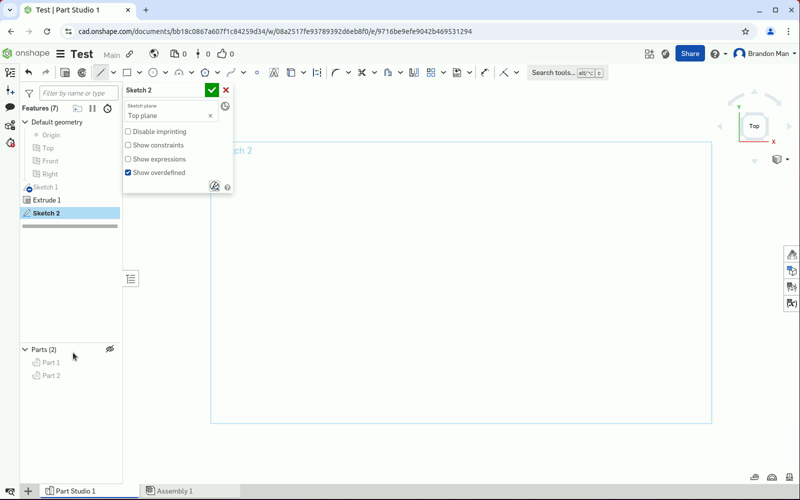
key_down(shift)
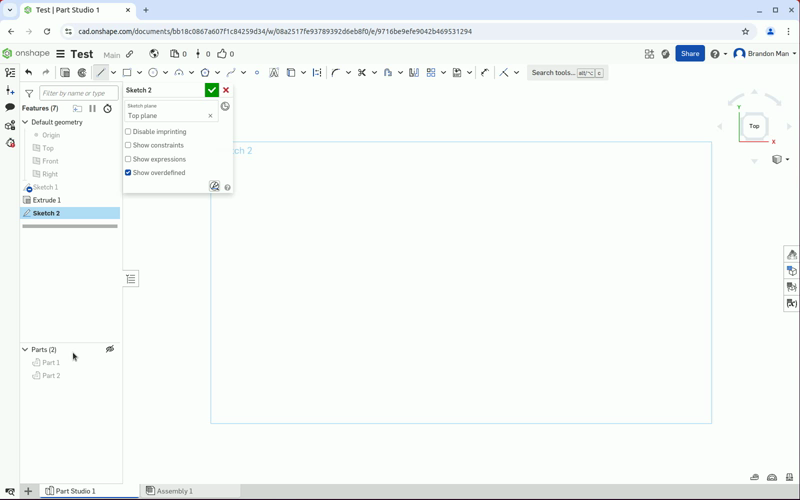
mouse_move(420, 285)
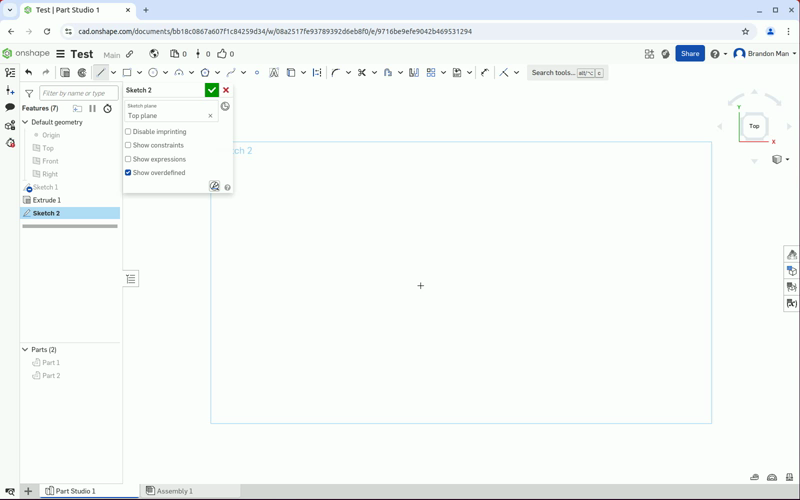
click(420, 285)
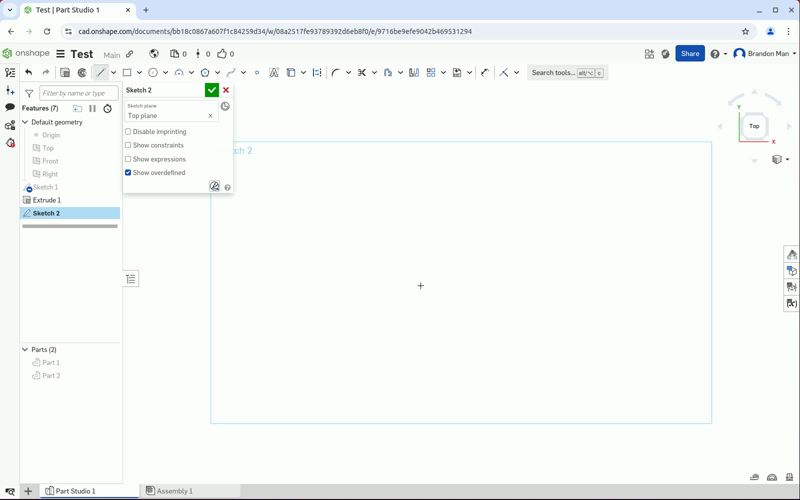
key_up(shift)
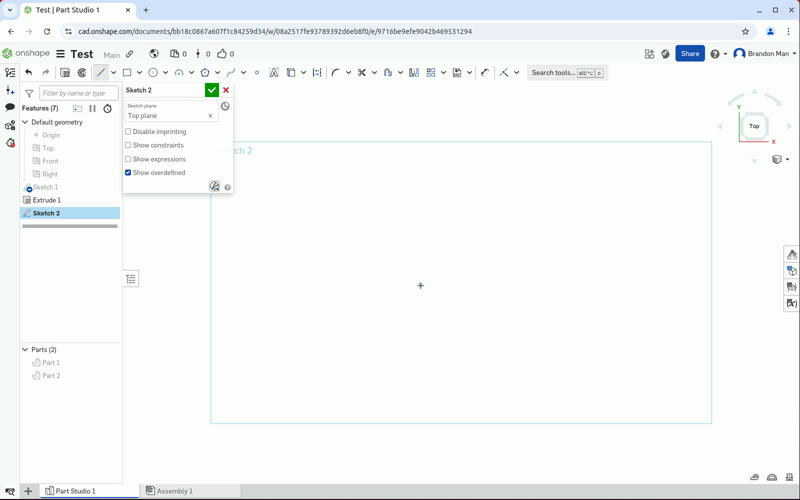
key_down(shift)
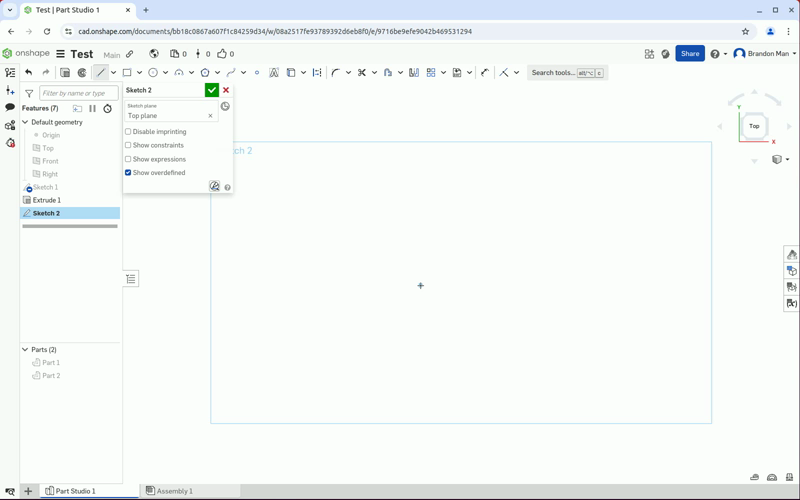
mouse_move(450, 285)
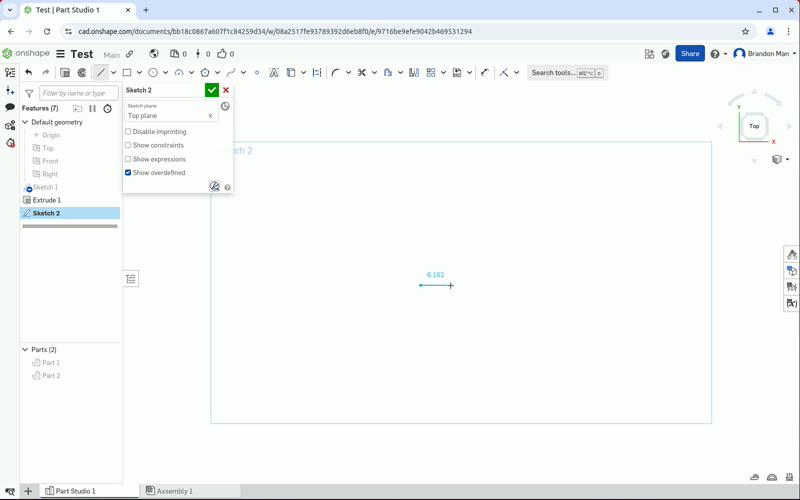
mouse_move(431, 285)
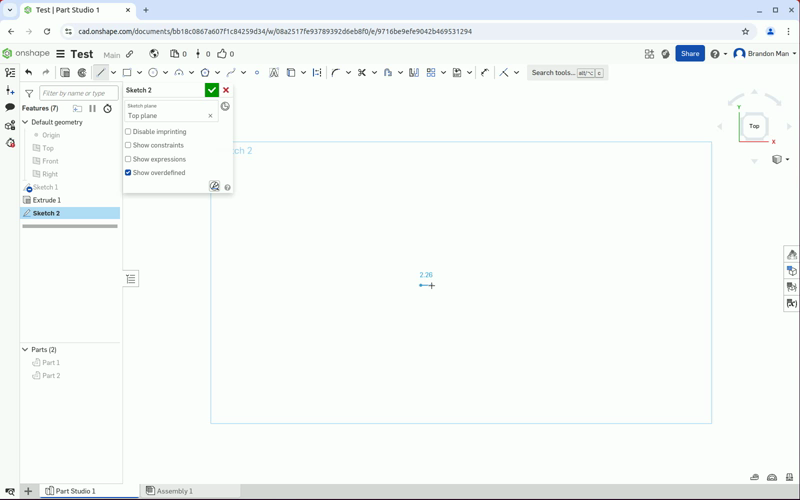
click(431, 285)
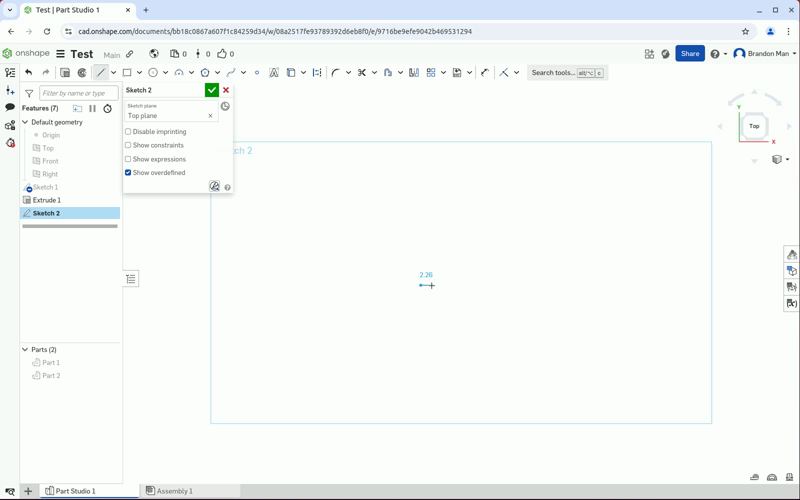
key_up(shift)
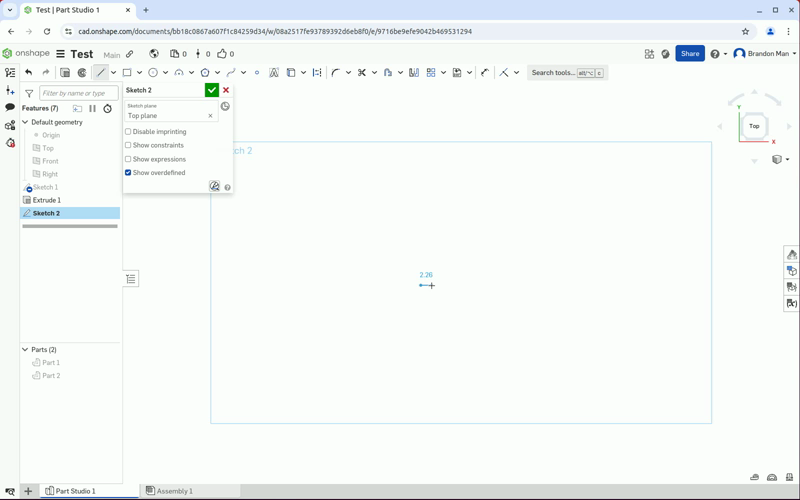
key(esc)
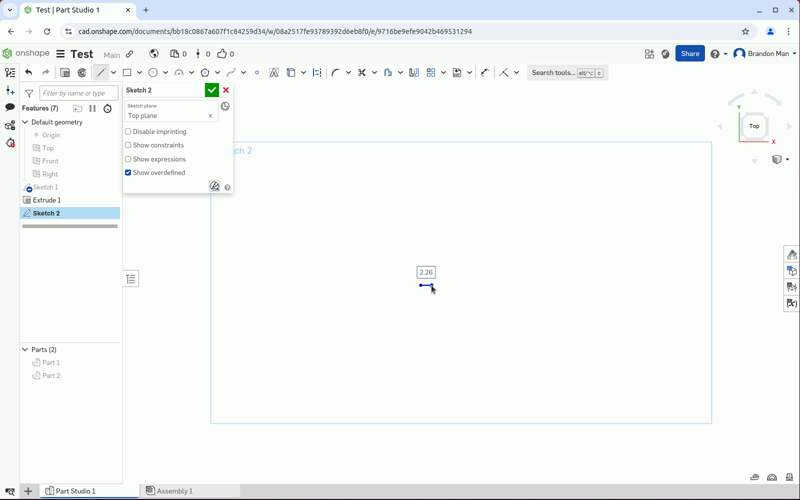
key(a)
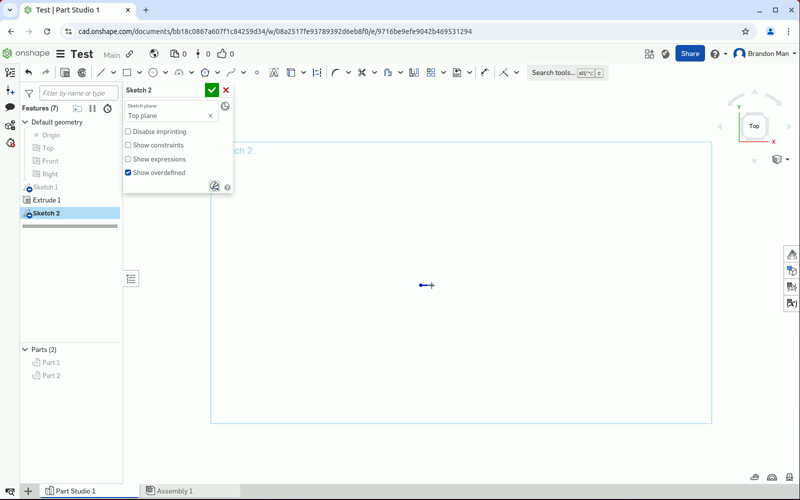
mouse_move(431, 285)
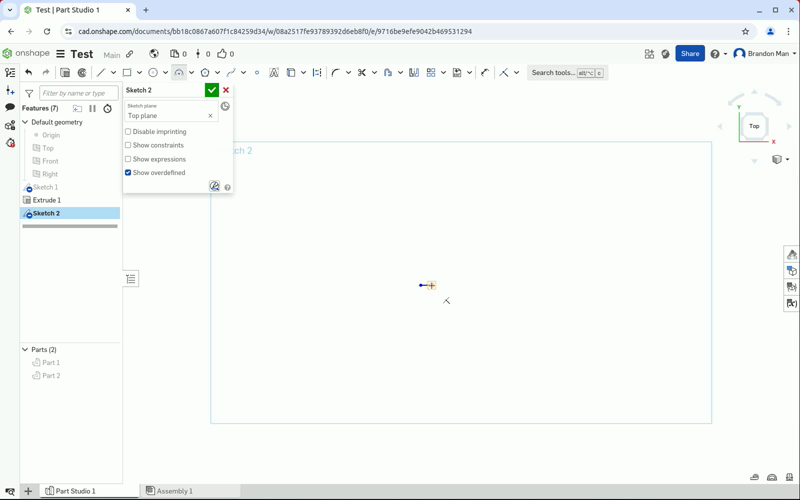
click(431, 285)
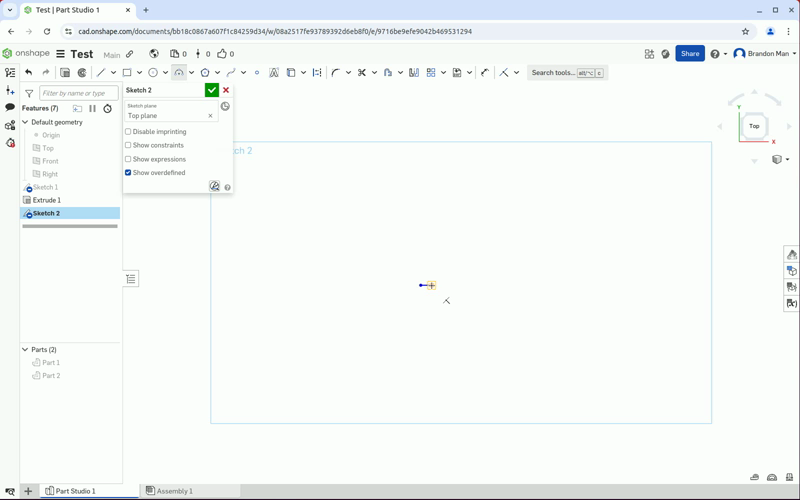
key_down(shift)
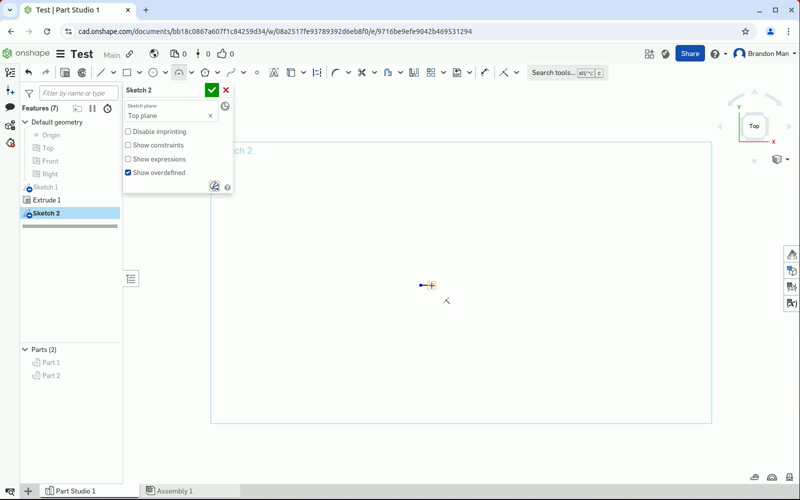
mouse_move(460, 312)
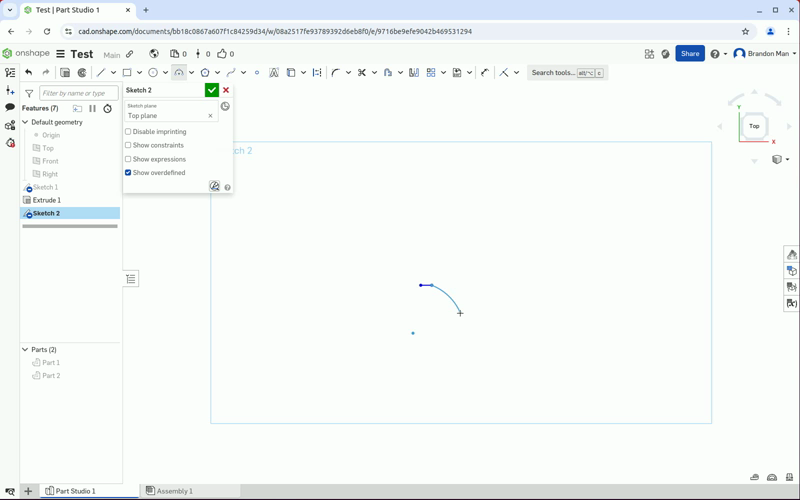
click(460, 312)
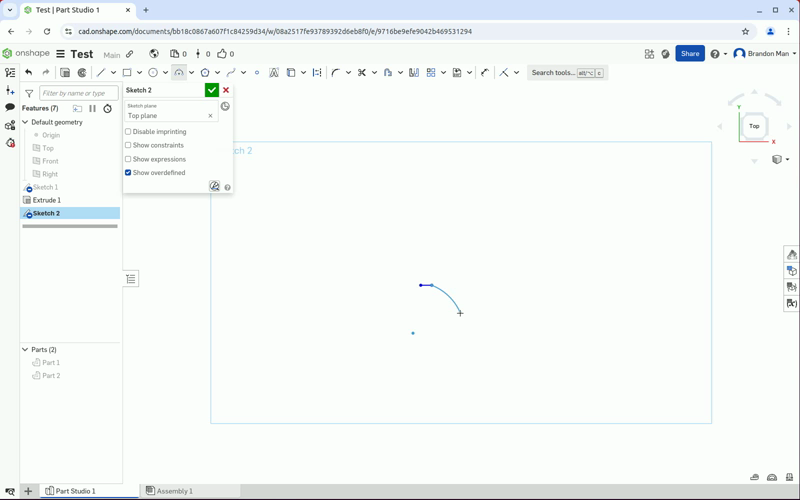
mouse_move(440, 304)
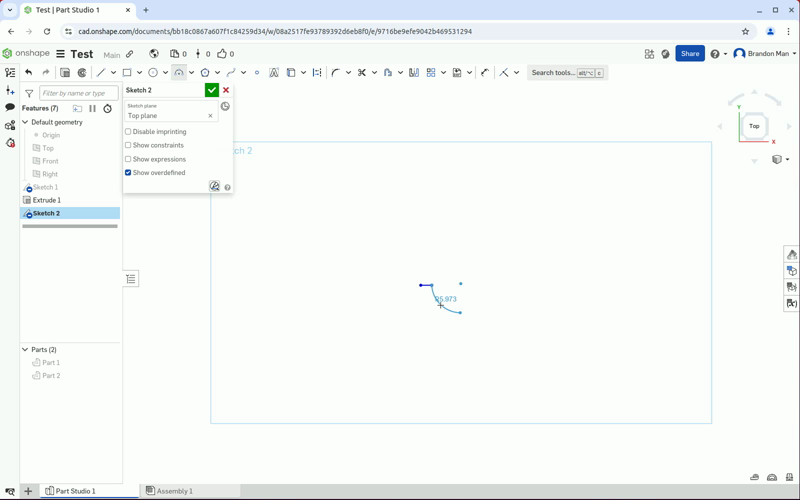
click(440, 304)
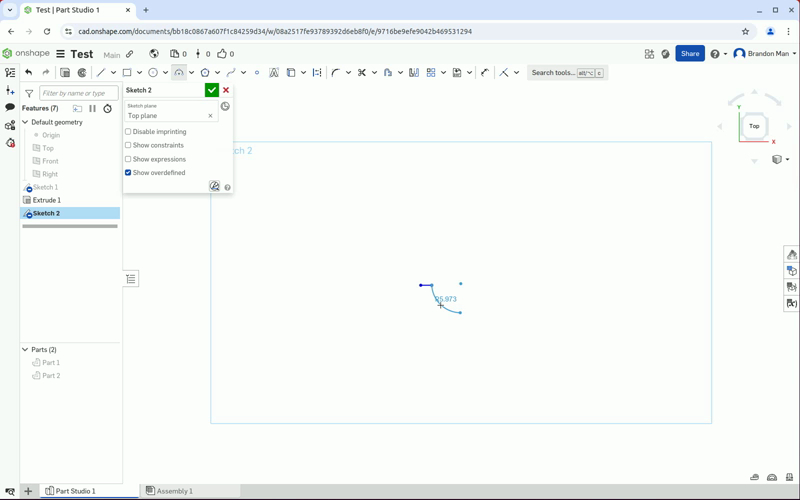
key_up(shift)
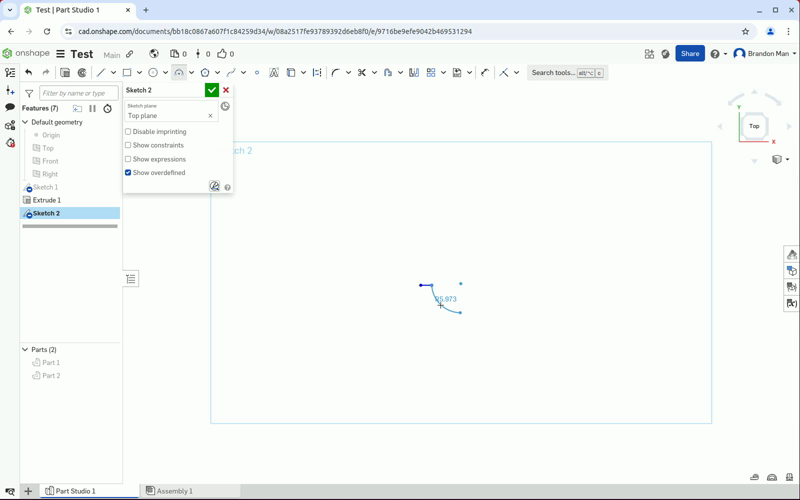
mouse_move(460, 312)
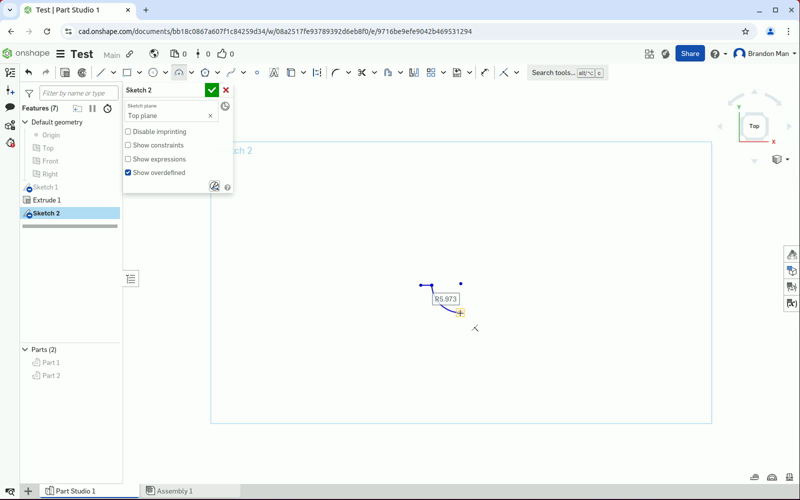
click(460, 312)
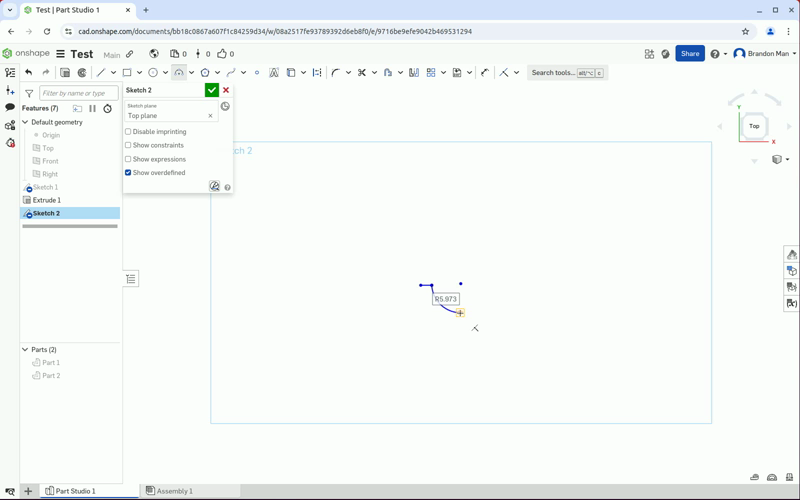
key_down(shift)
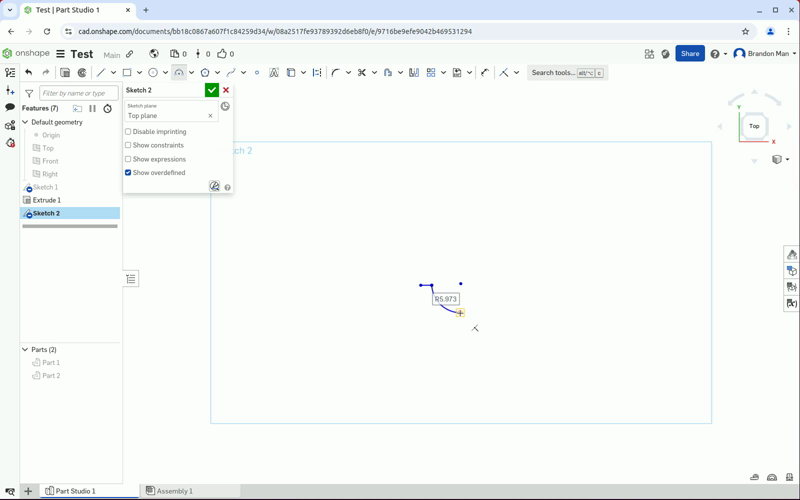
mouse_move(470, 289)
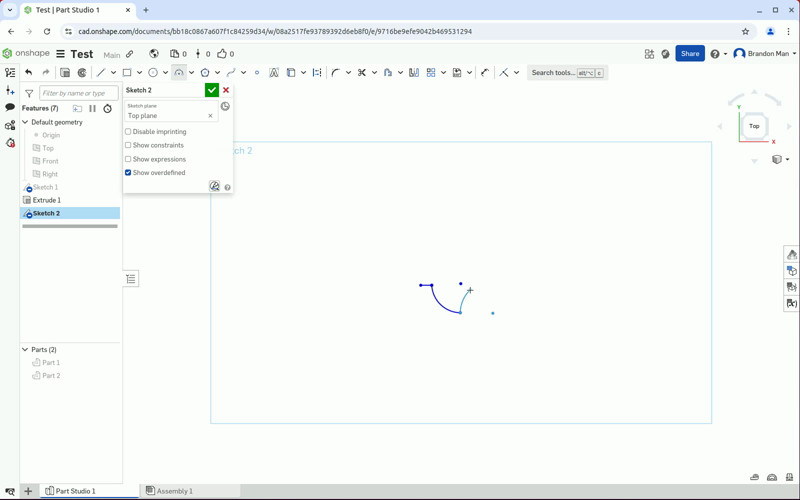
click(470, 289)
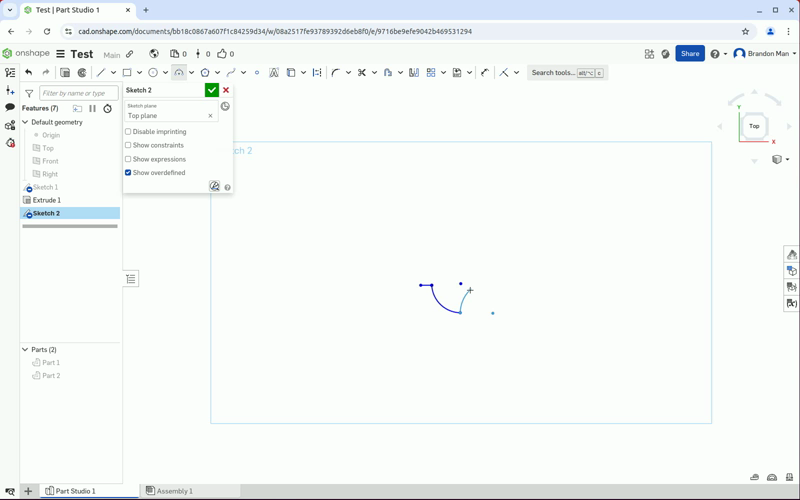
mouse_move(464, 300)
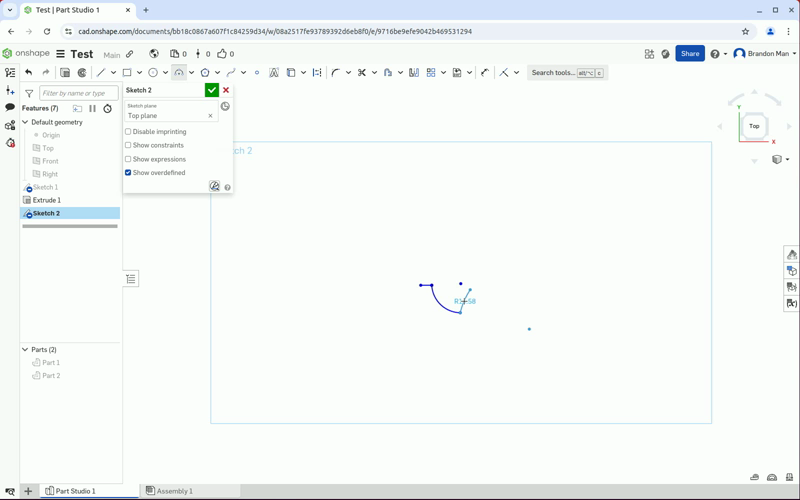
click(464, 300)
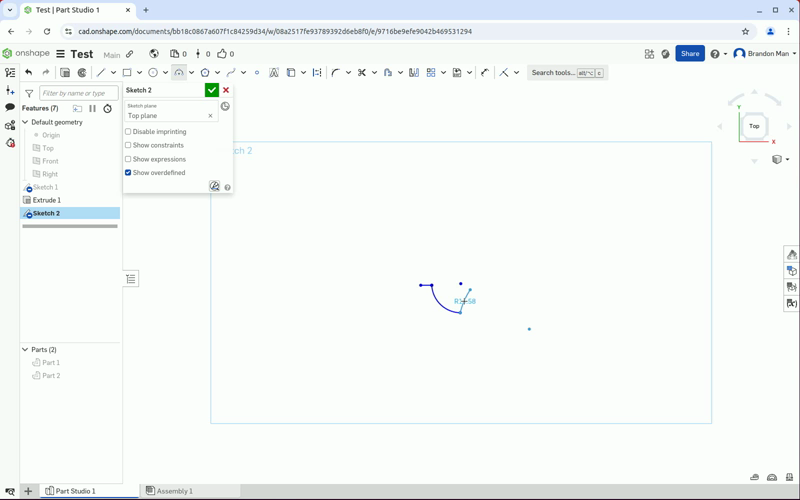
key_up(shift)
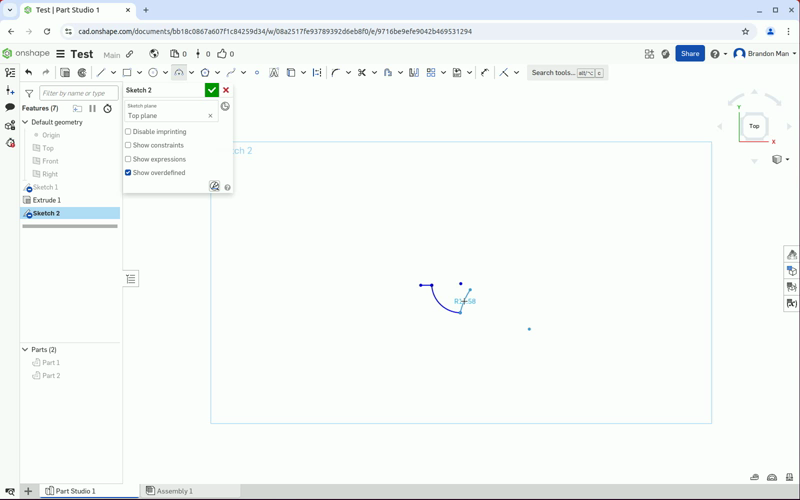
mouse_move(470, 289)
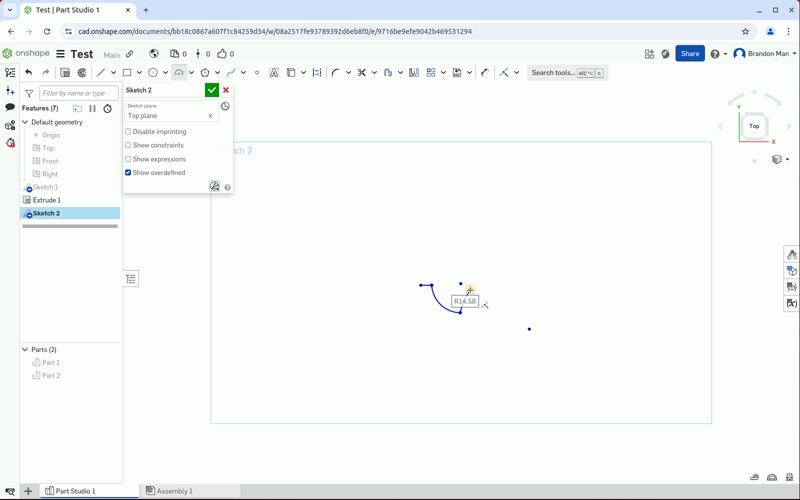
click(470, 289)
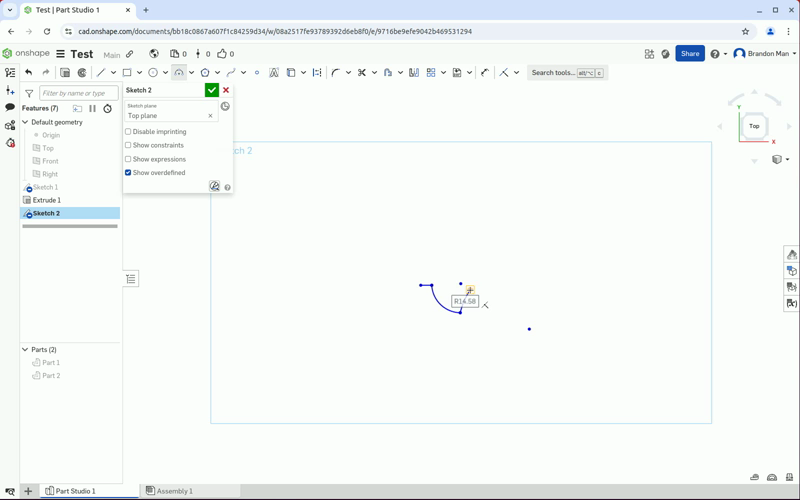
key_down(shift)
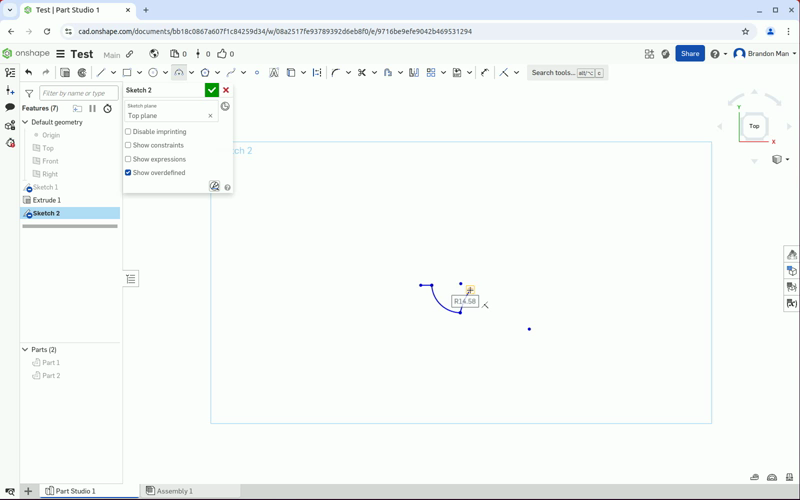
mouse_move(454, 274)
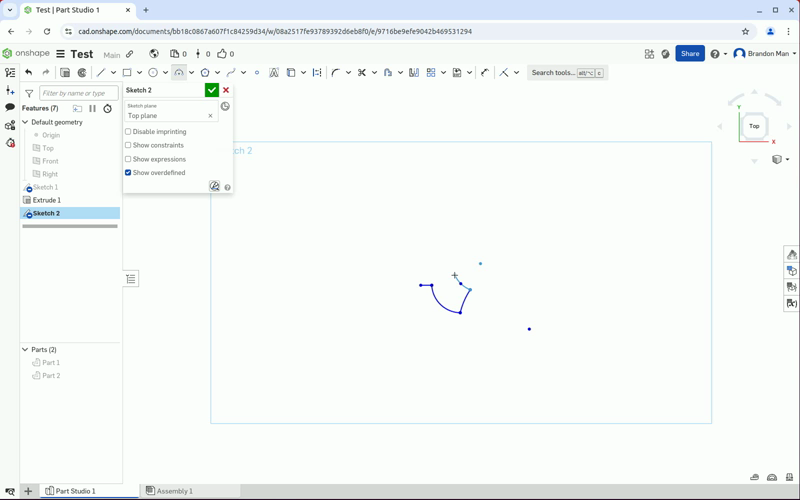
click(454, 274)
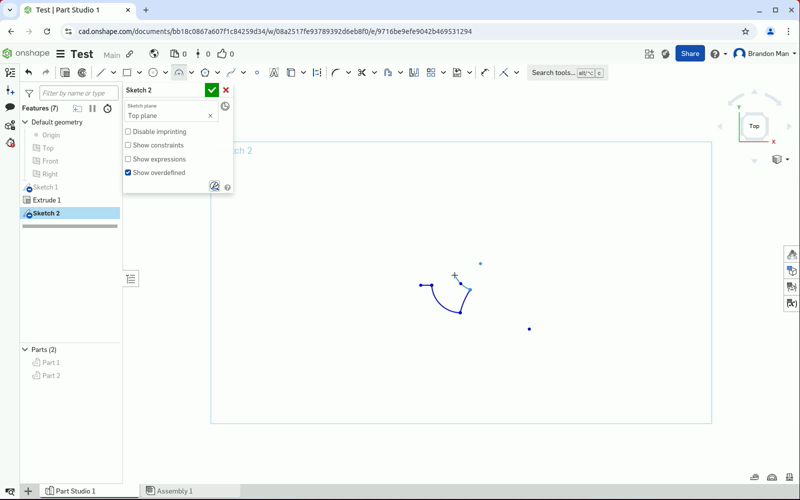
mouse_move(468, 275)
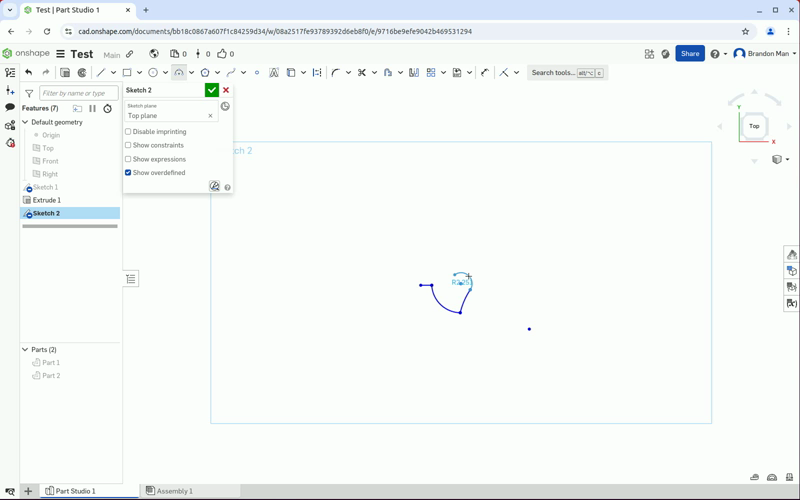
click(468, 275)
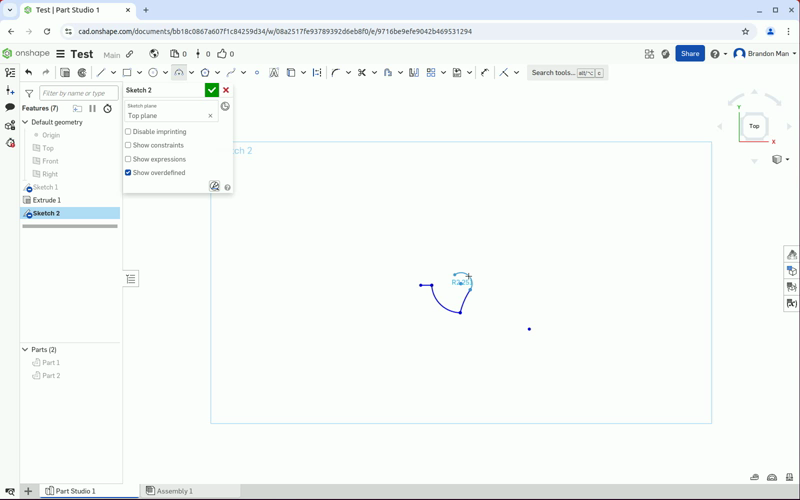
key_up(shift)
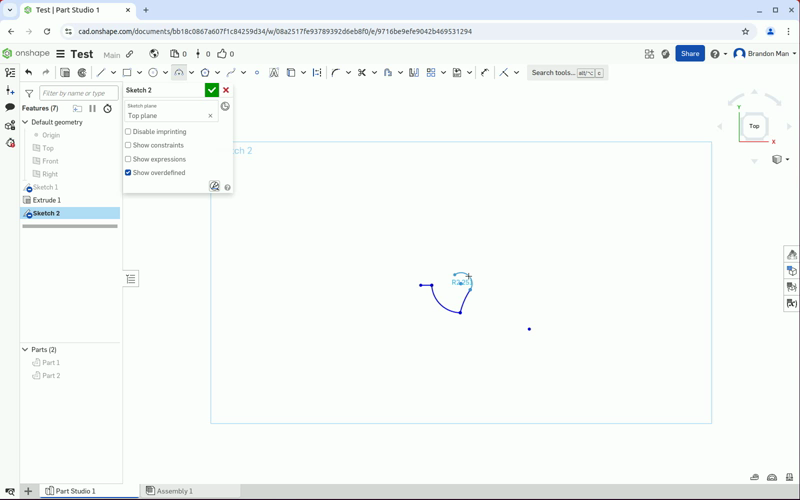
mouse_move(454, 274)
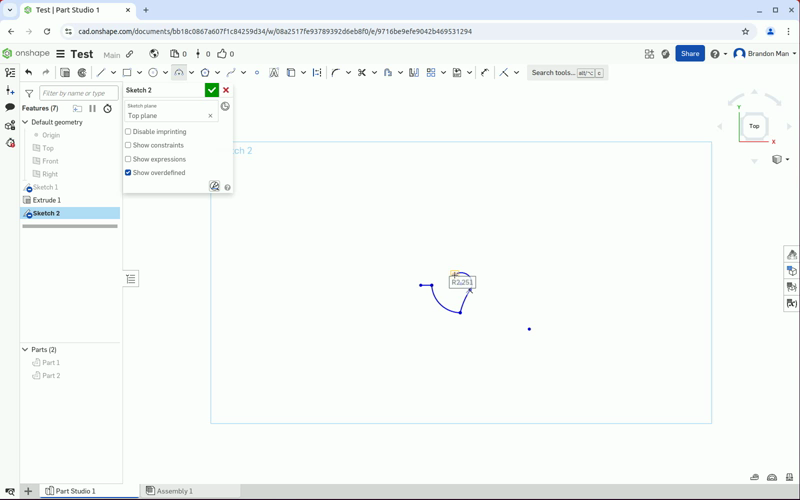
click(454, 274)
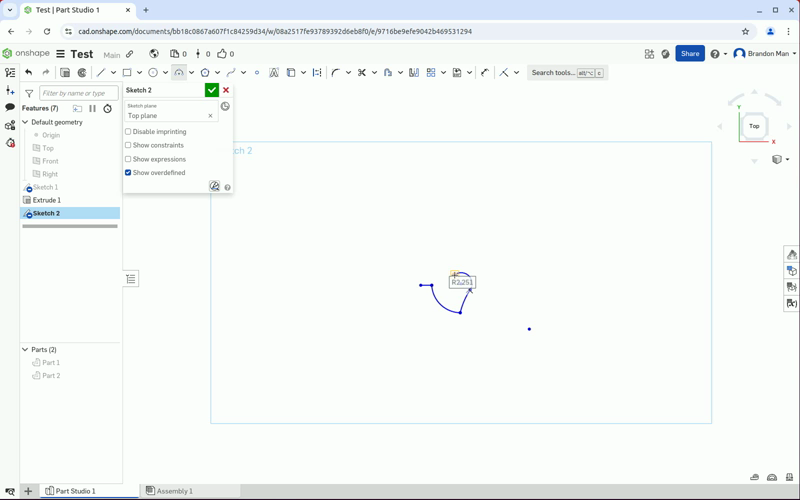
mouse_move(420, 285)
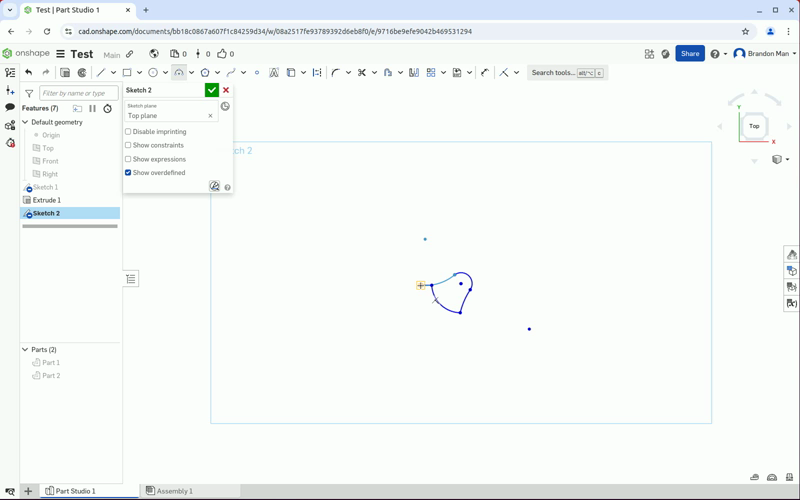
click(420, 285)
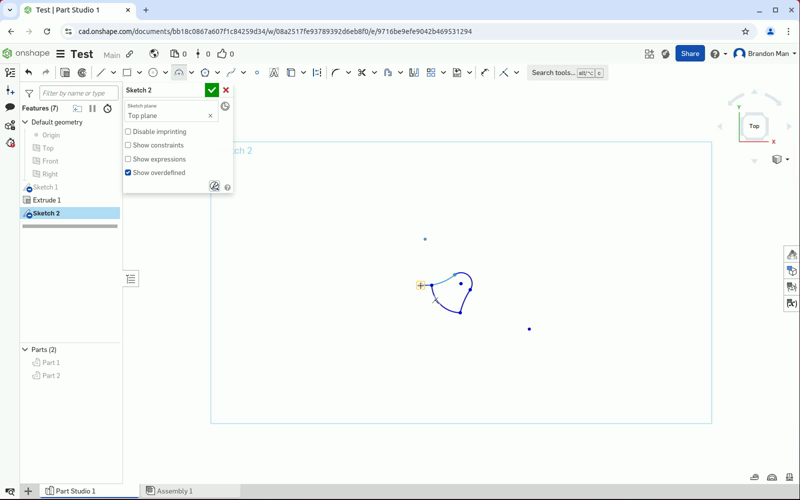
key_down(shift)
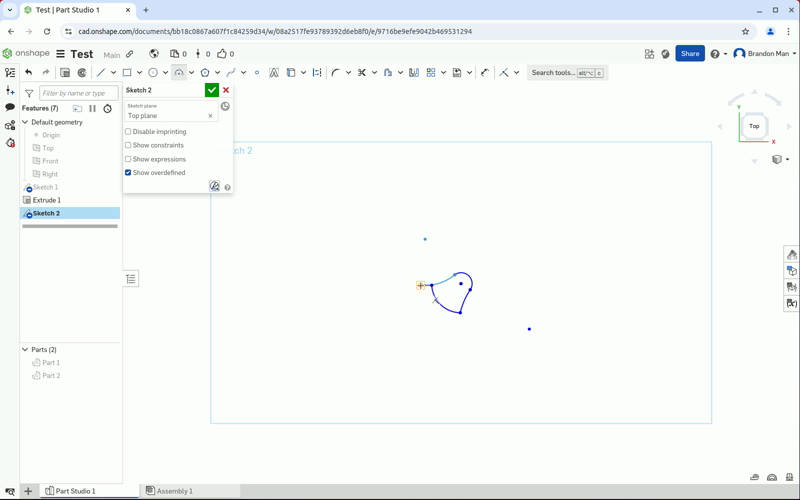
mouse_move(438, 282)
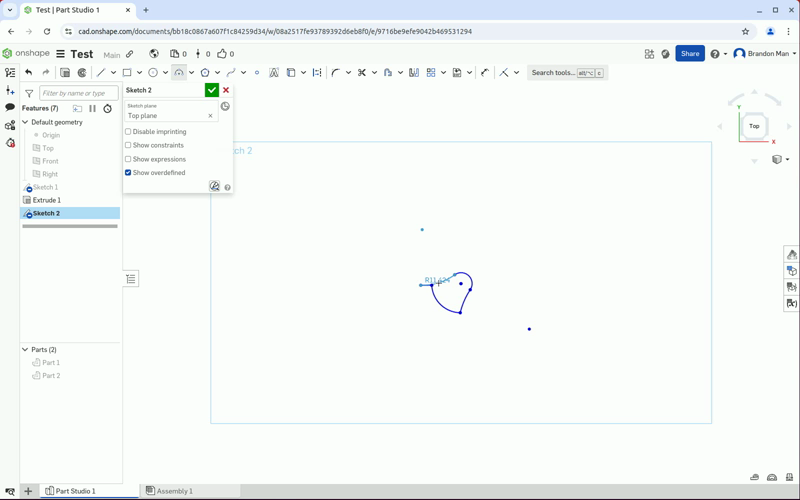
click(438, 282)
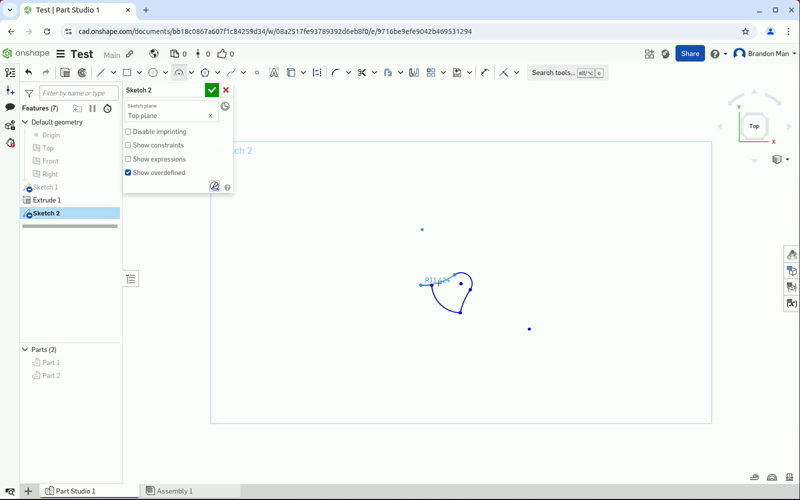
key_up(shift)
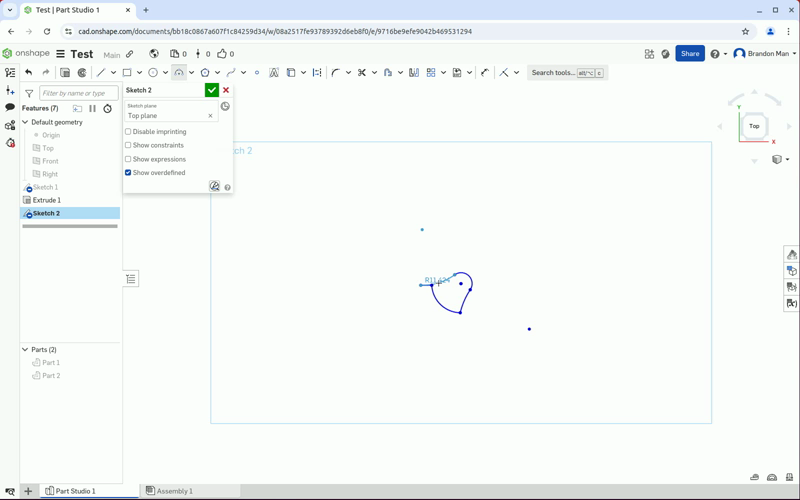
key(esc)
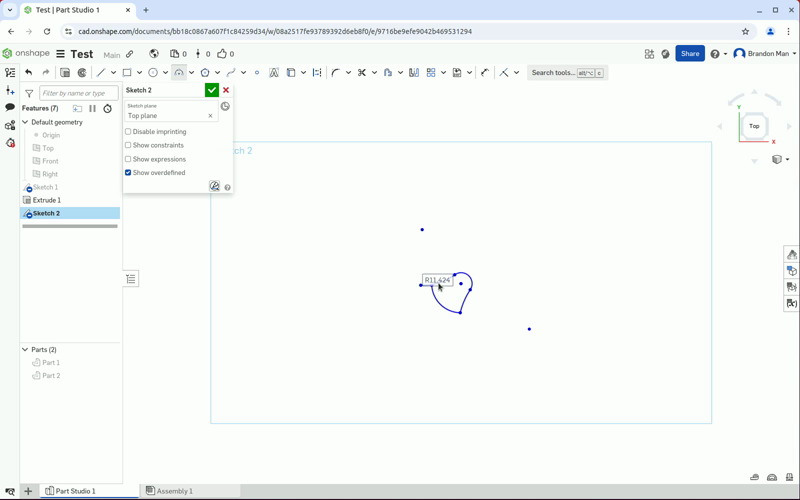
key(c)
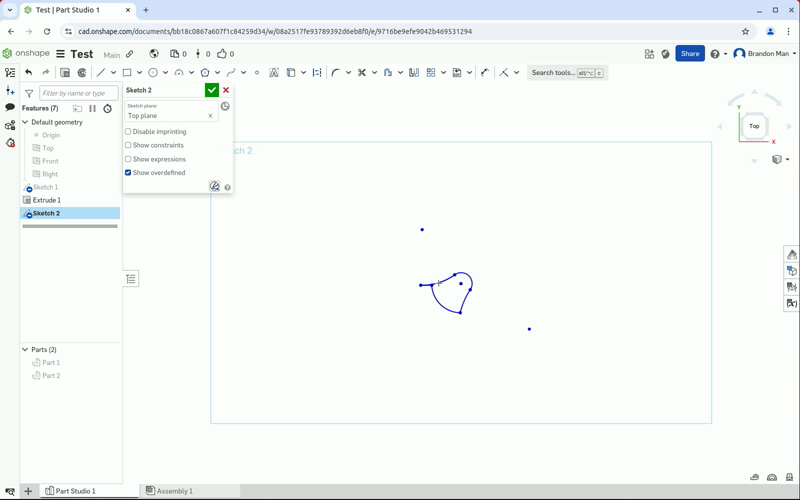
key_down(shift)
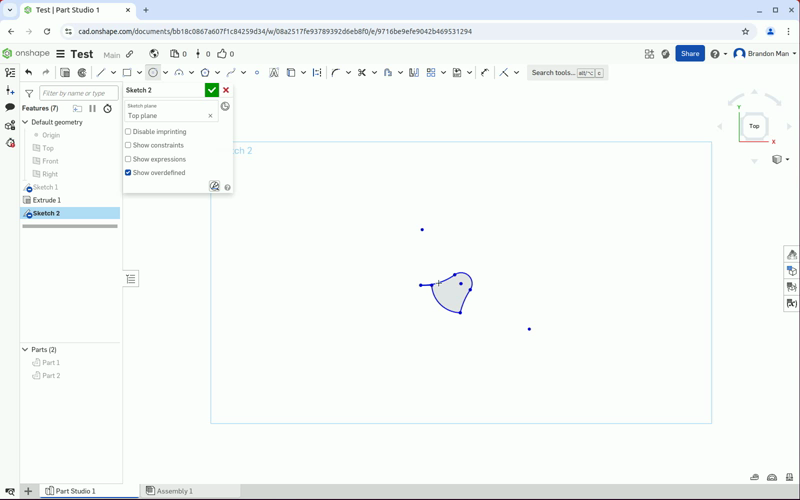
mouse_move(461, 283)
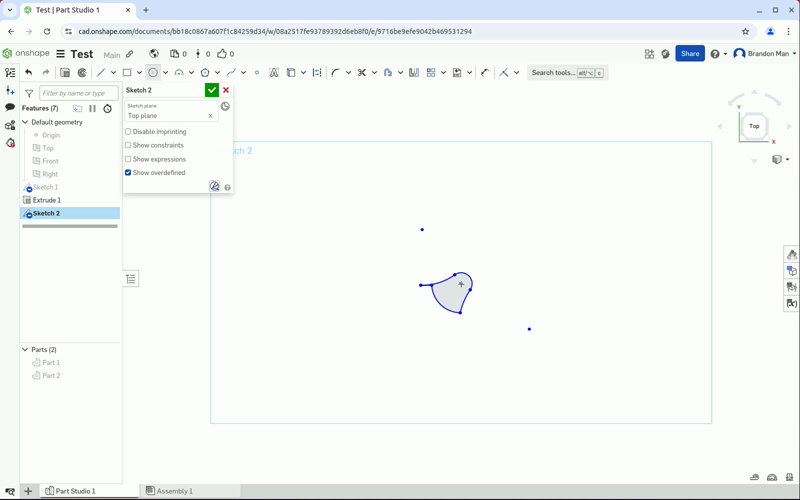
scroll(6)
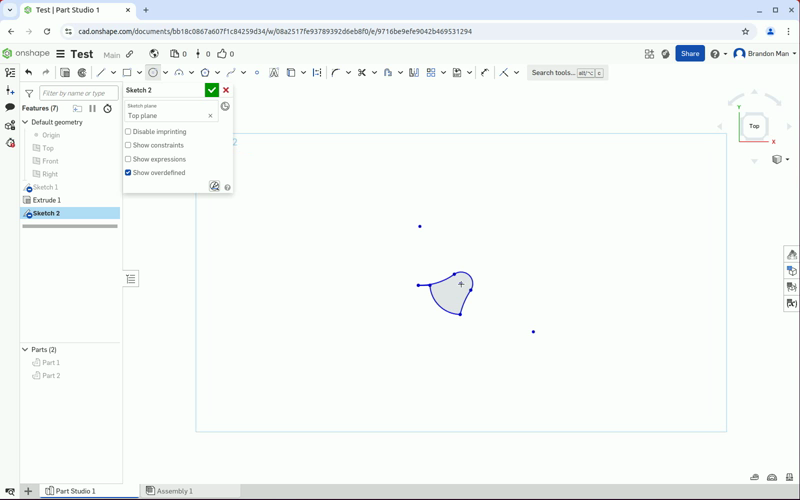
scroll(6)
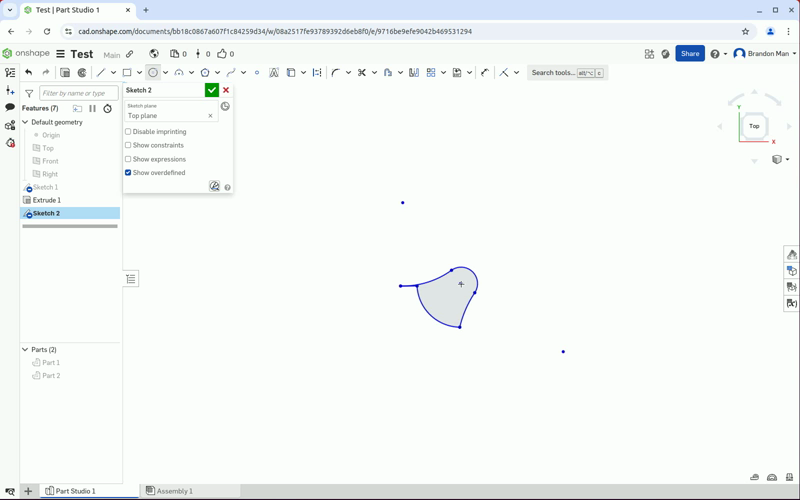
scroll(6)
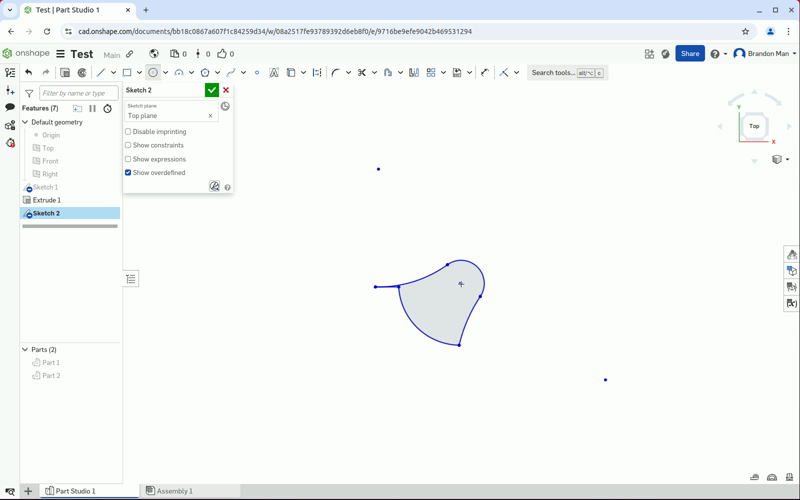
scroll(6)
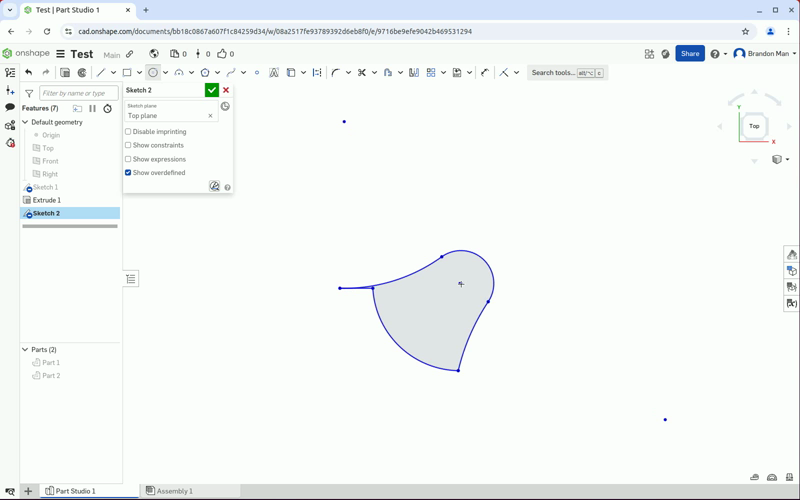
scroll(6)
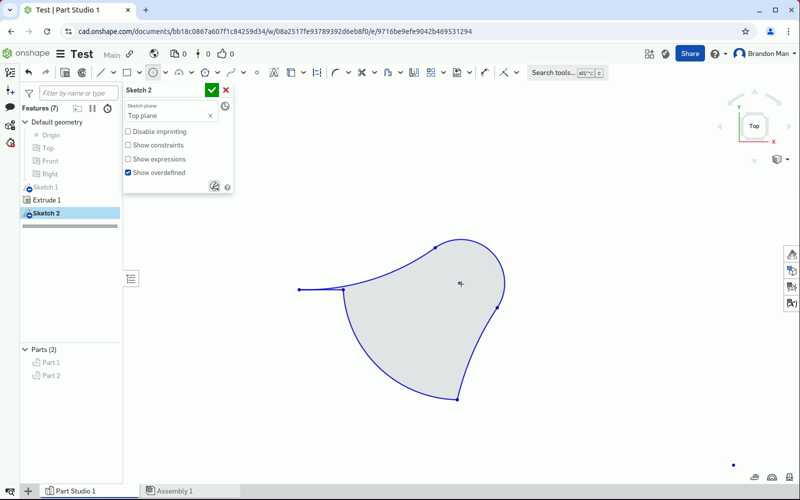
scroll(6)
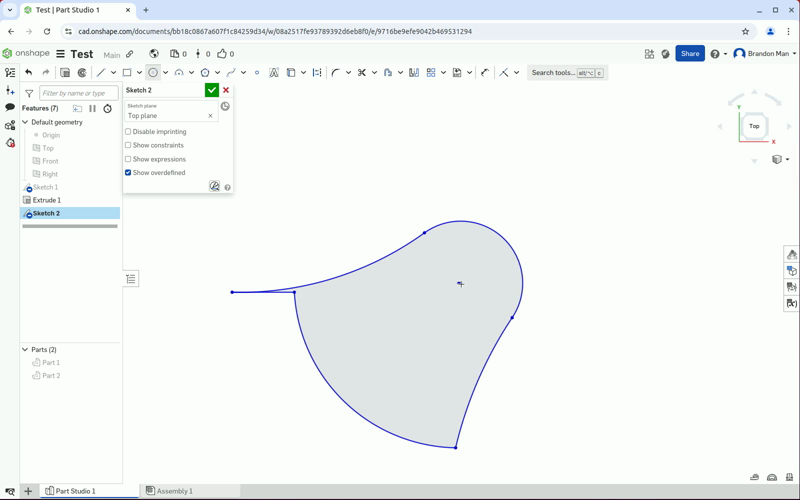
scroll(6)
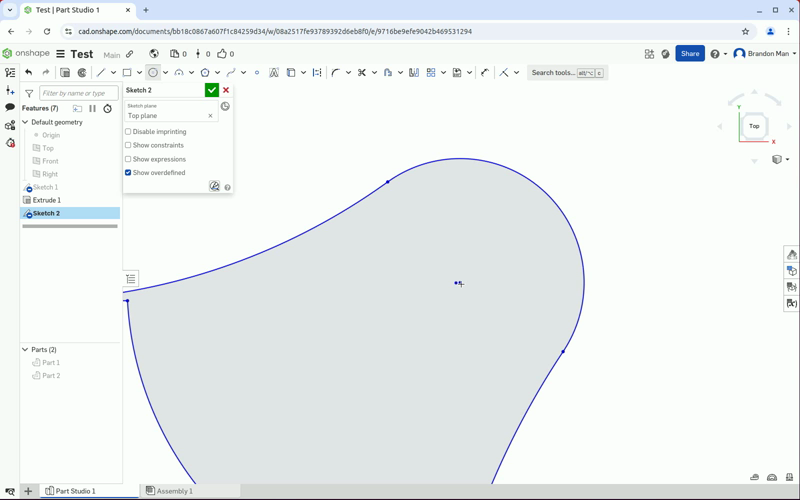
click(461, 283)
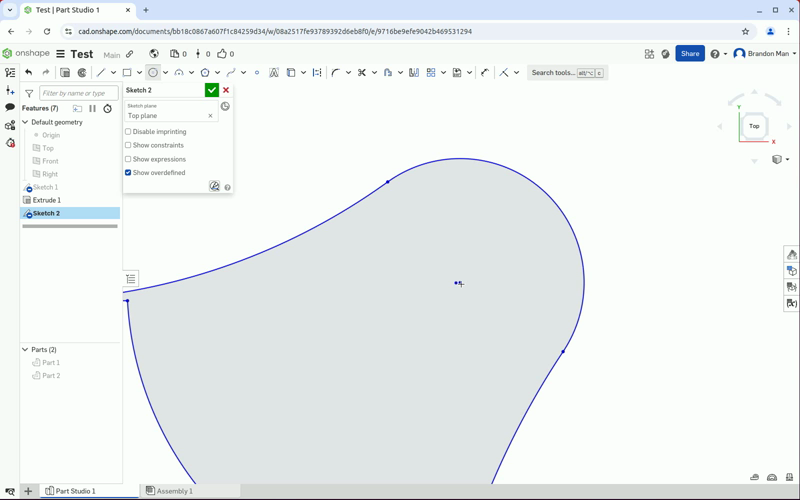
scroll(-6)
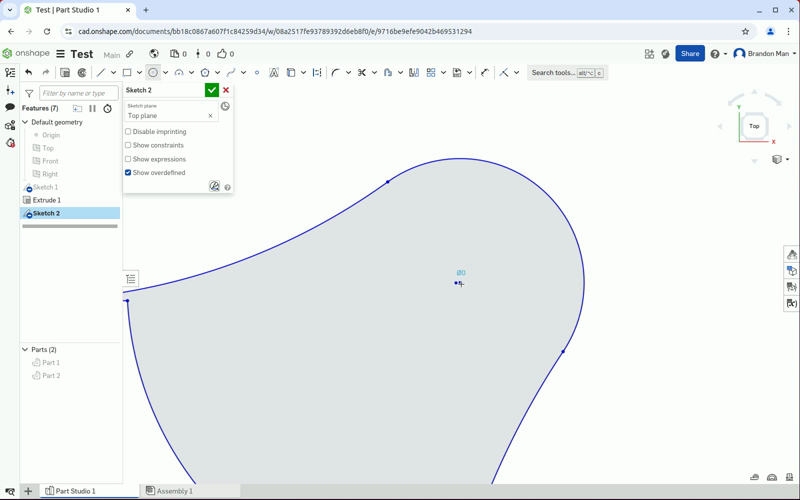
scroll(-6)
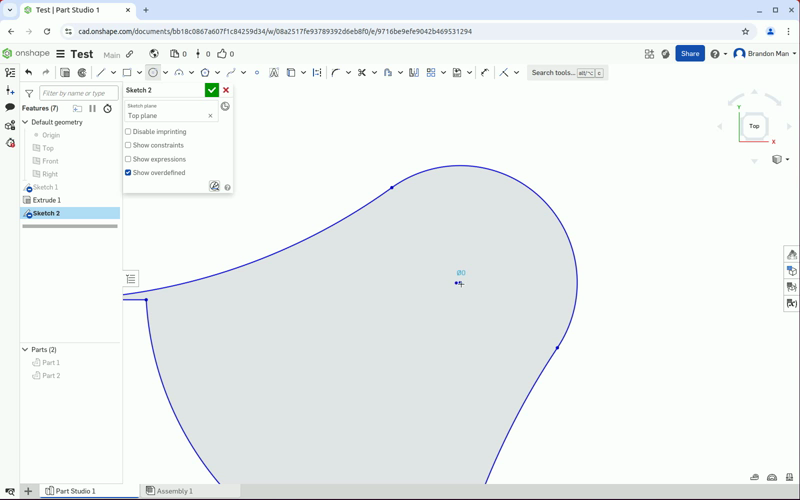
scroll(-6)
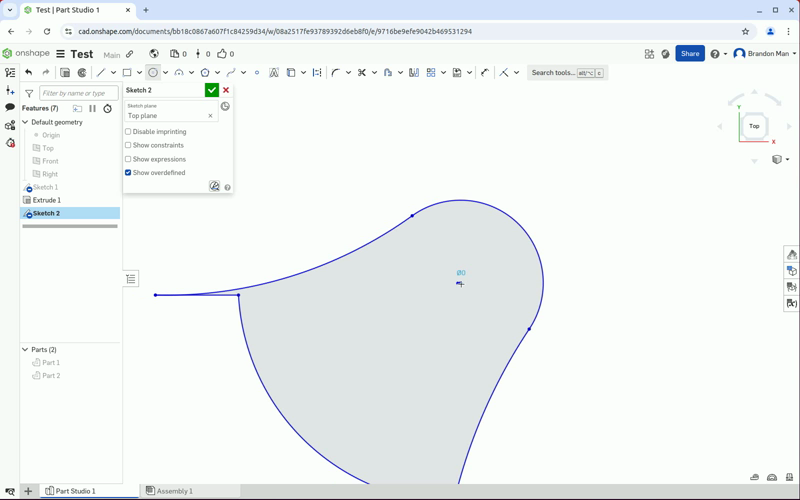
scroll(-6)
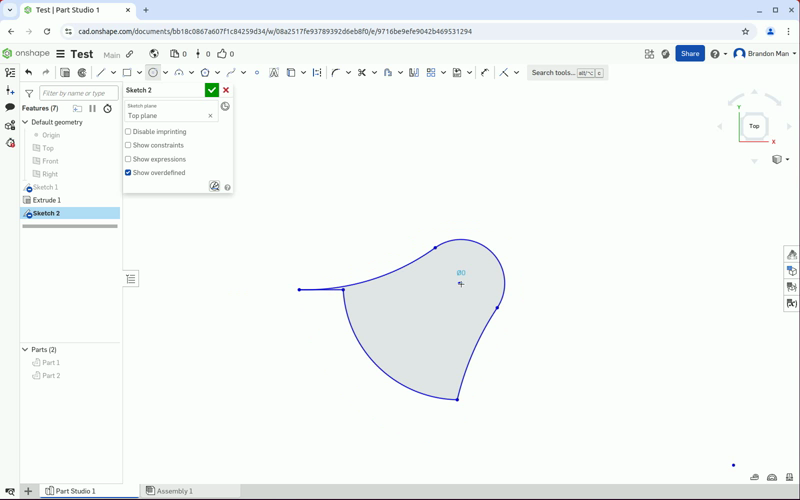
scroll(-6)
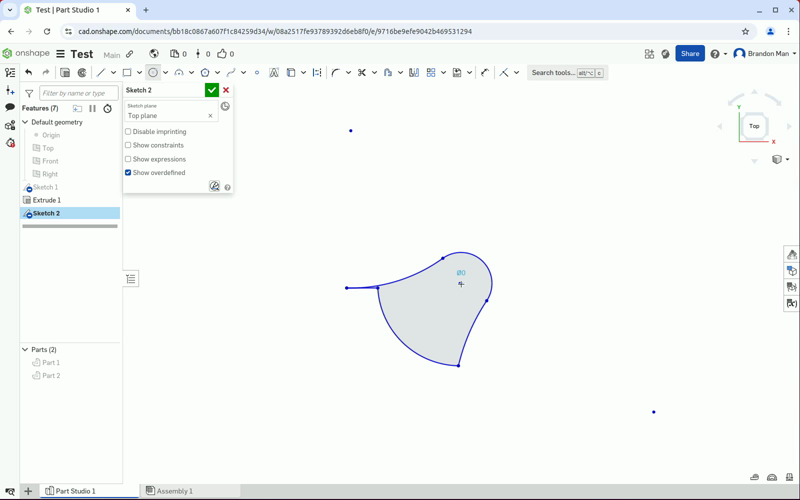
scroll(-6)
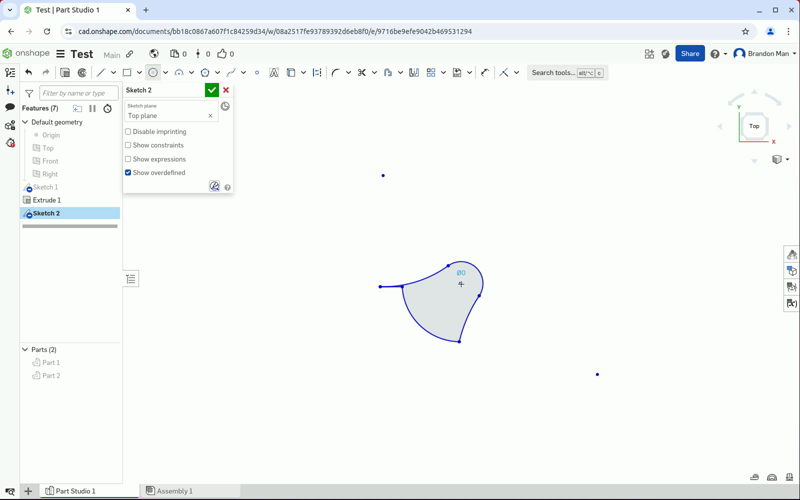
scroll(-6)
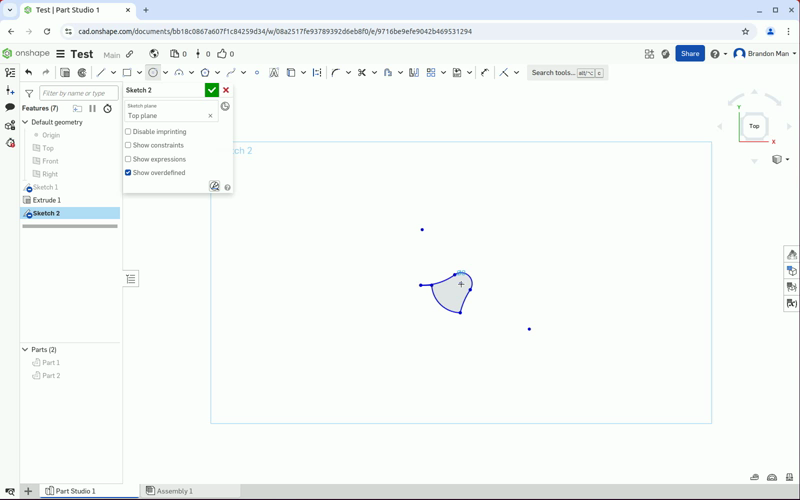
key_up(shift)
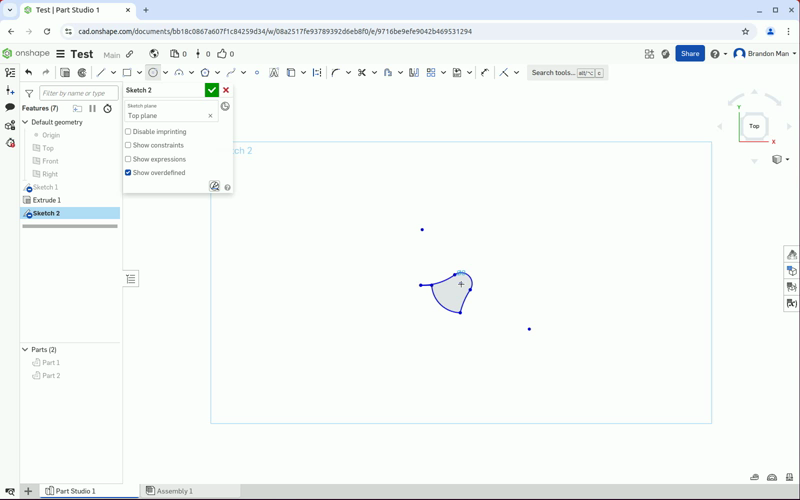
mouse_move(466, 283)
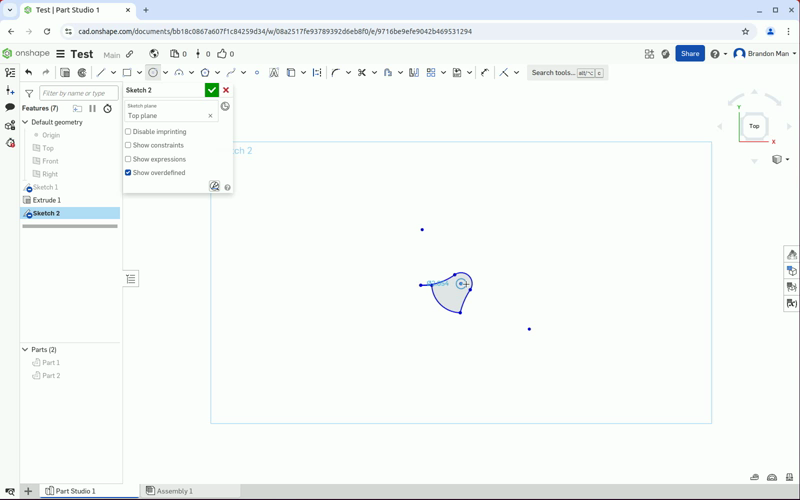
click(466, 283)
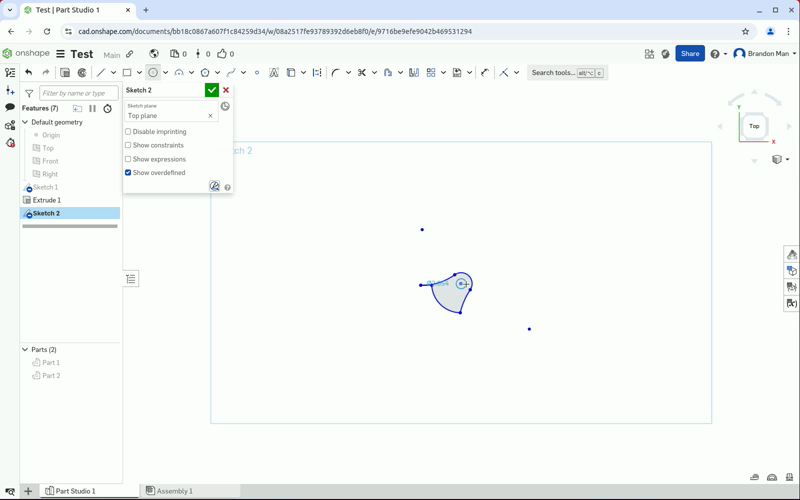
key(esc)
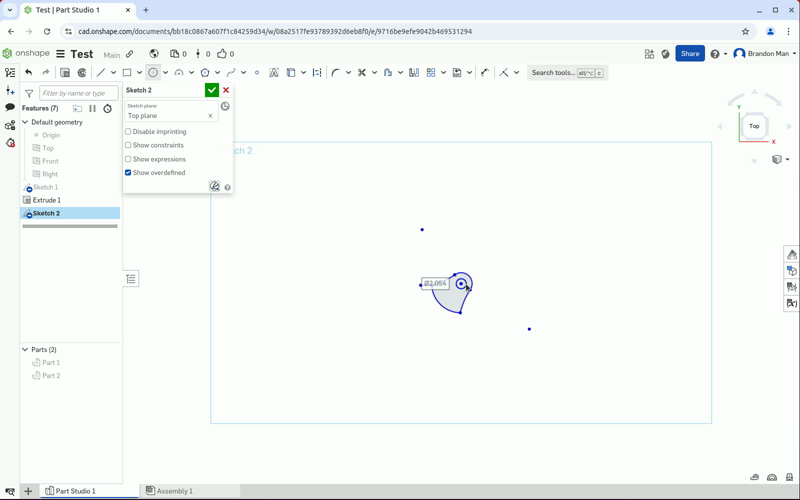
mouse_move(469, 284)
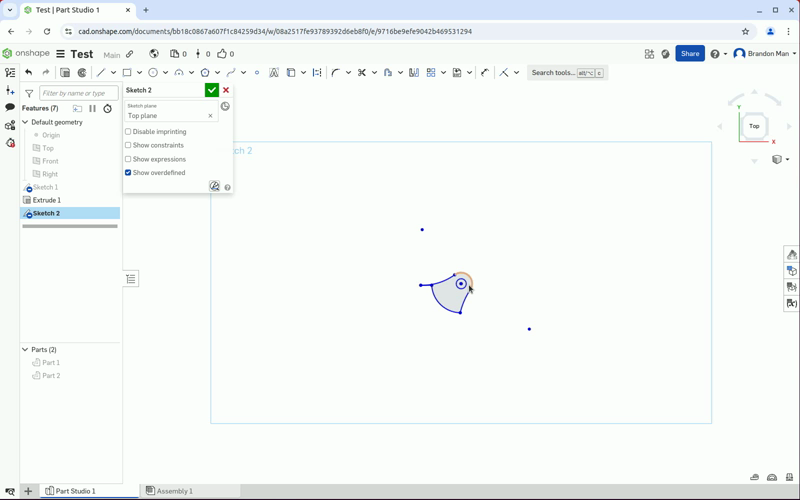
scroll(6)
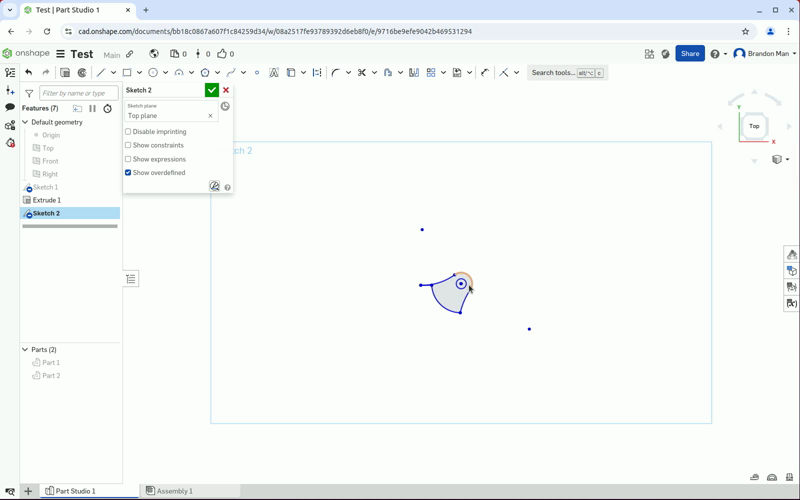
scroll(6)
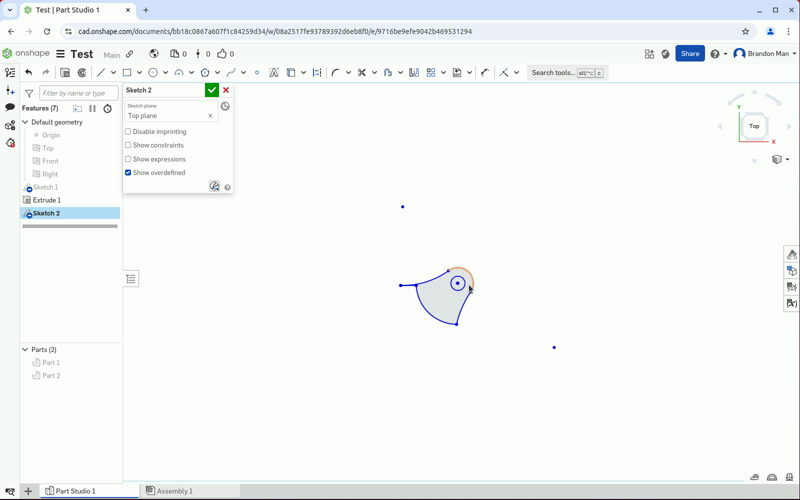
scroll(6)
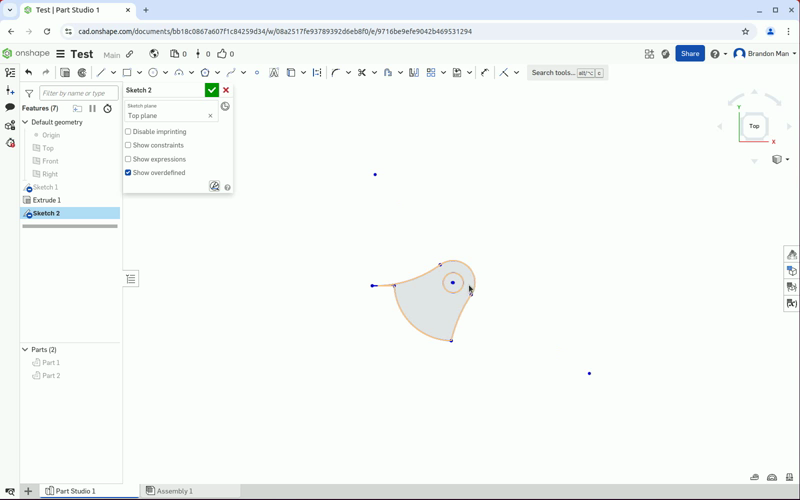
scroll(6)
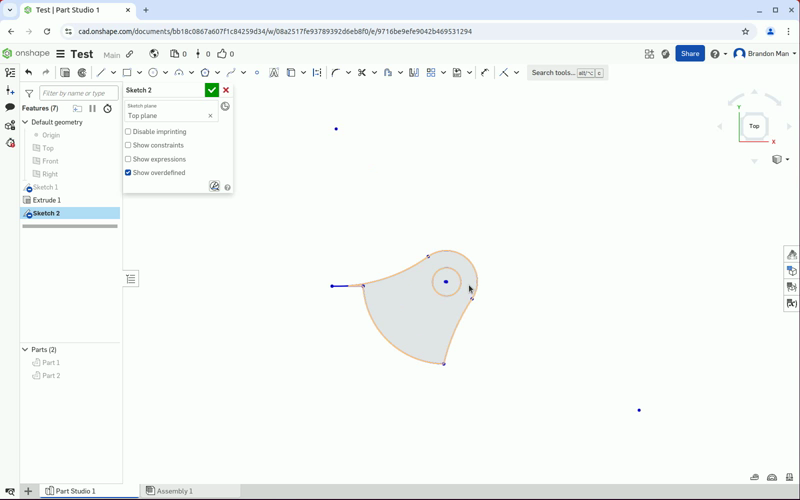
scroll(6)
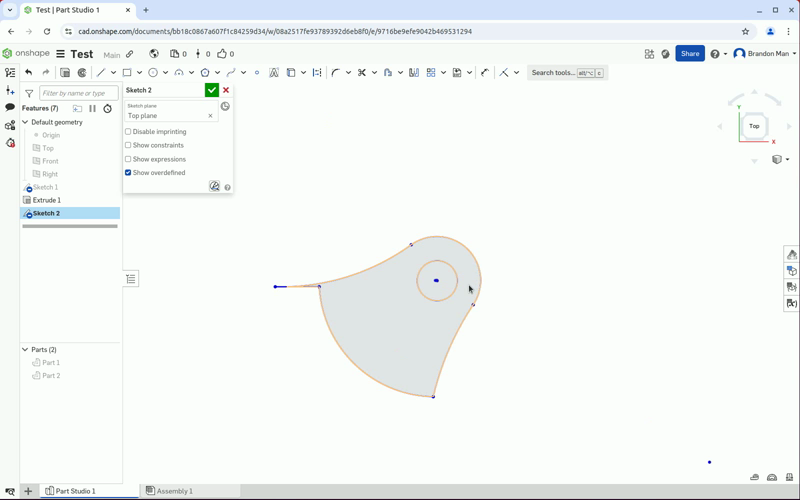
scroll(6)
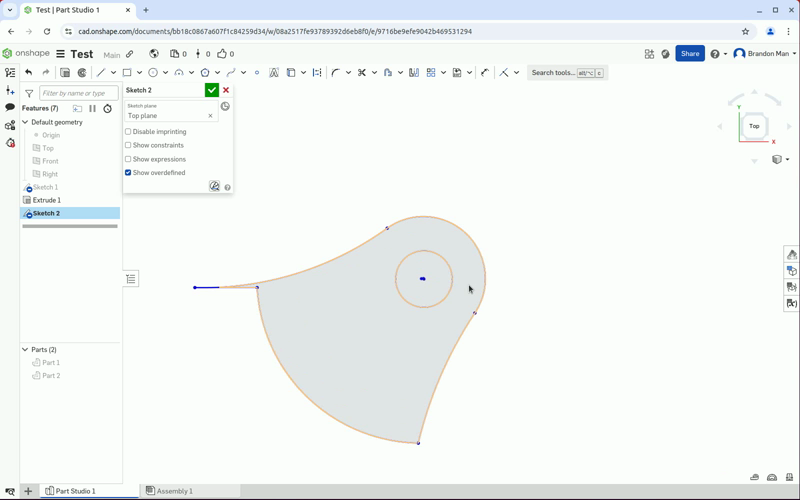
scroll(6)
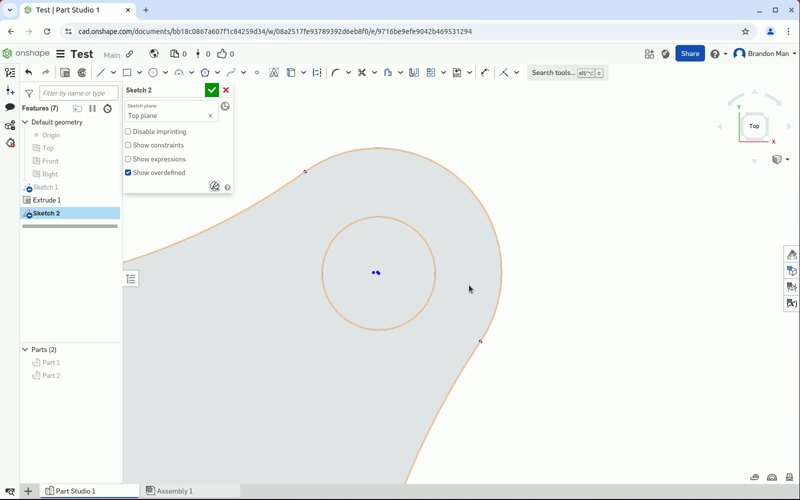
click(469, 284)
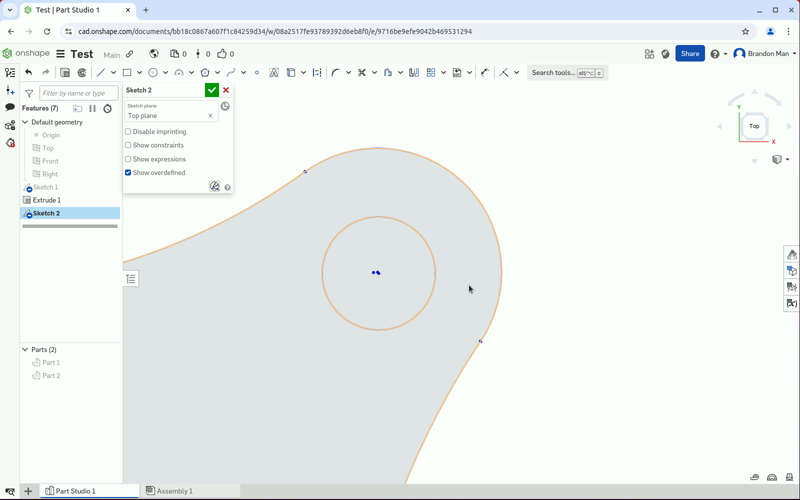
scroll(-6)
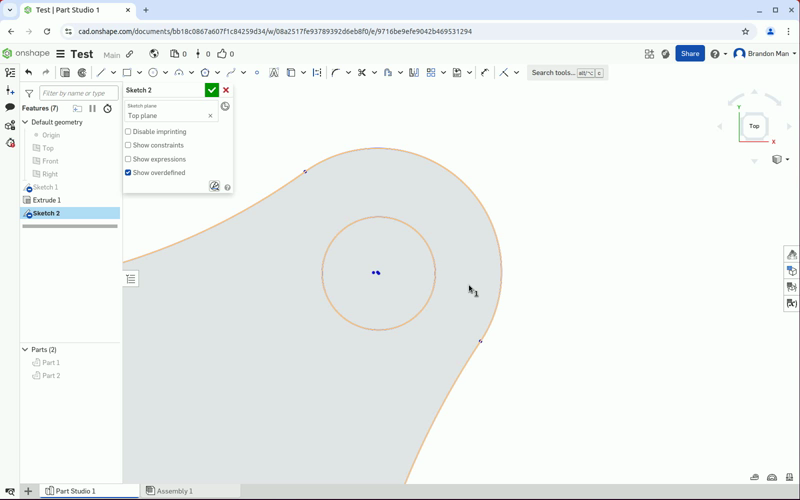
scroll(-6)
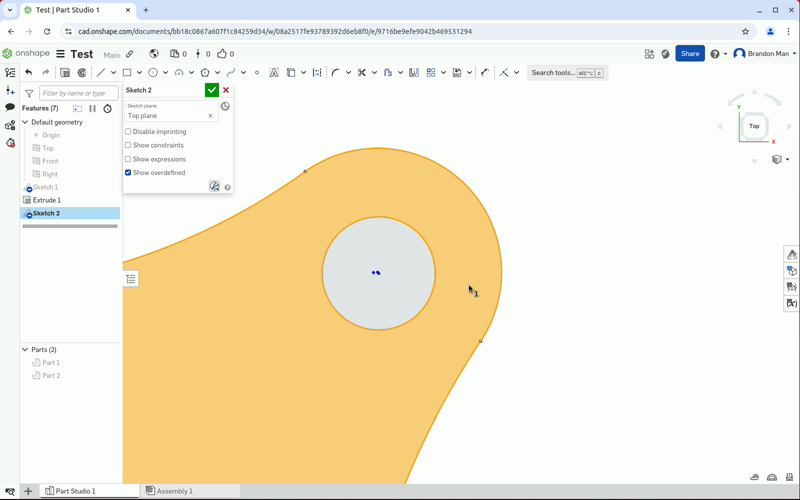
scroll(-6)
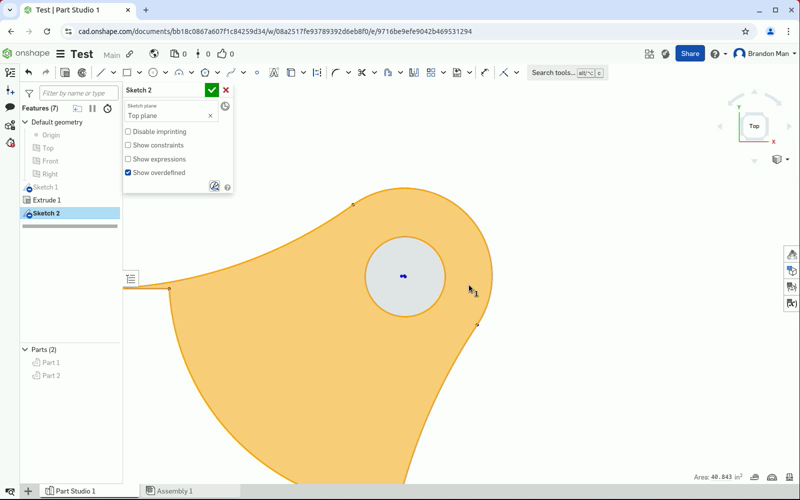
scroll(-6)
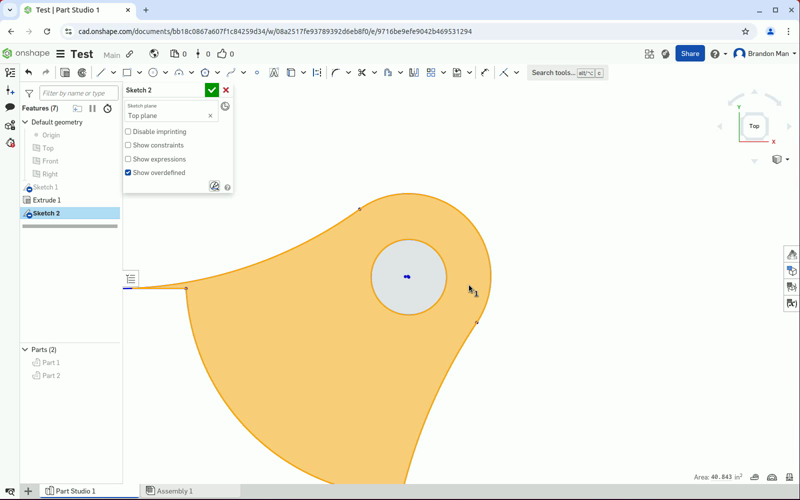
scroll(-6)
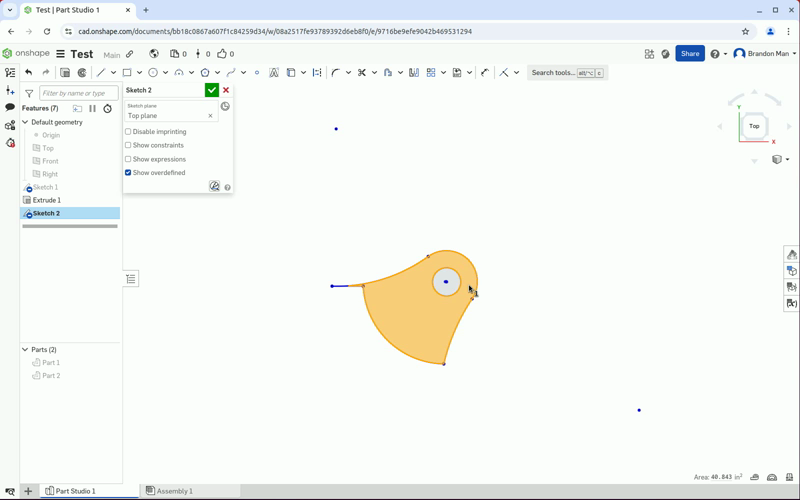
scroll(-6)
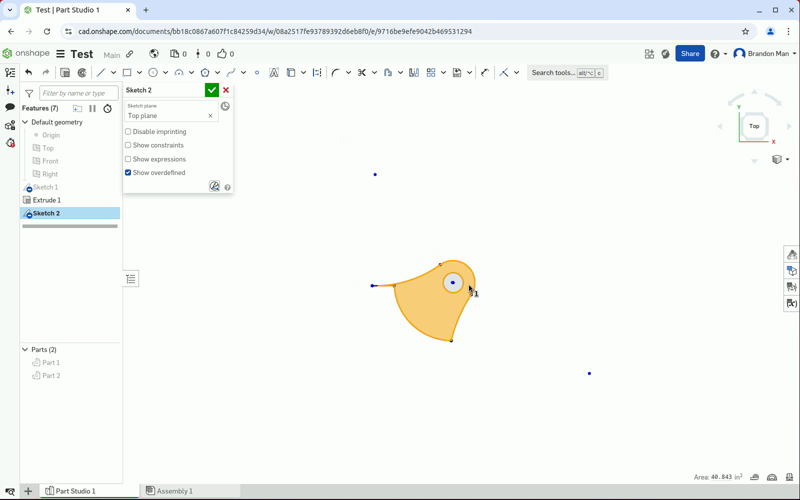
scroll(-6)
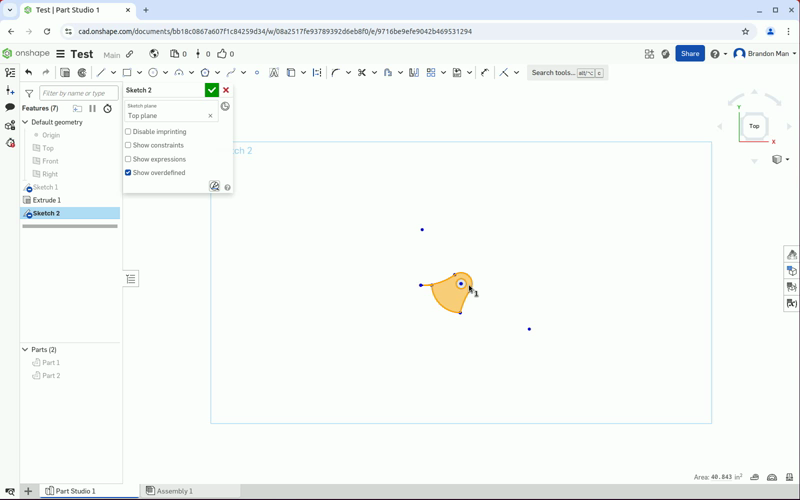
mouse_move(73, 352)
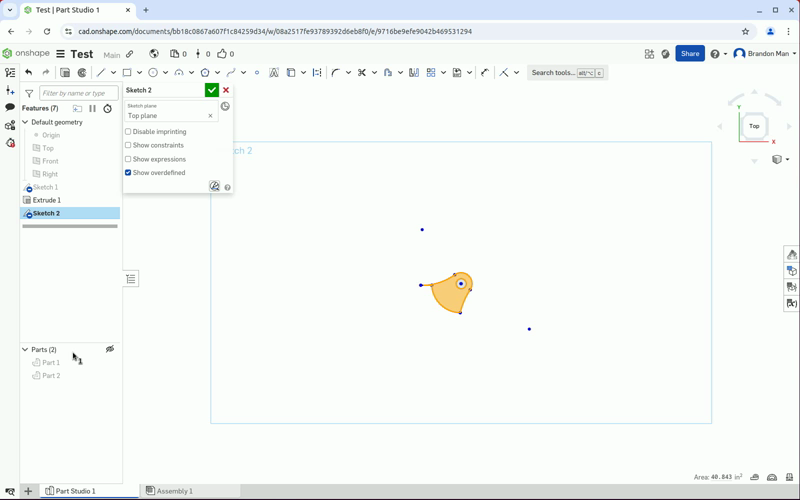
key(shift+y)
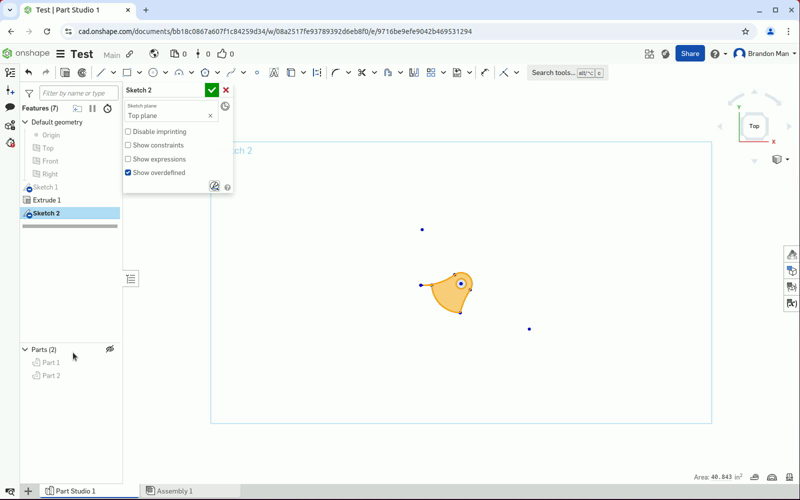
key(shift+e)
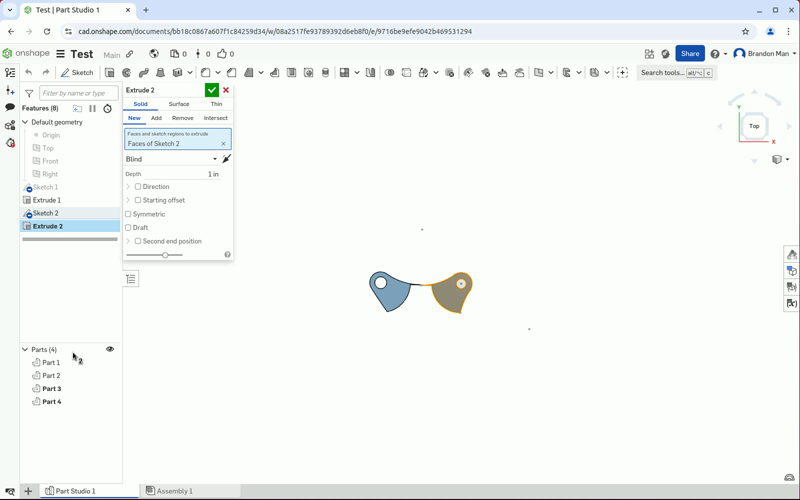
mouse_move(143, 106)
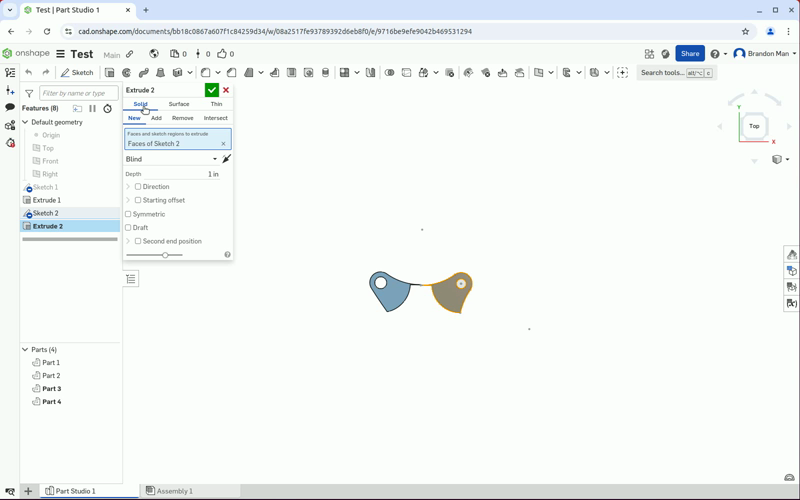
click(143, 106)
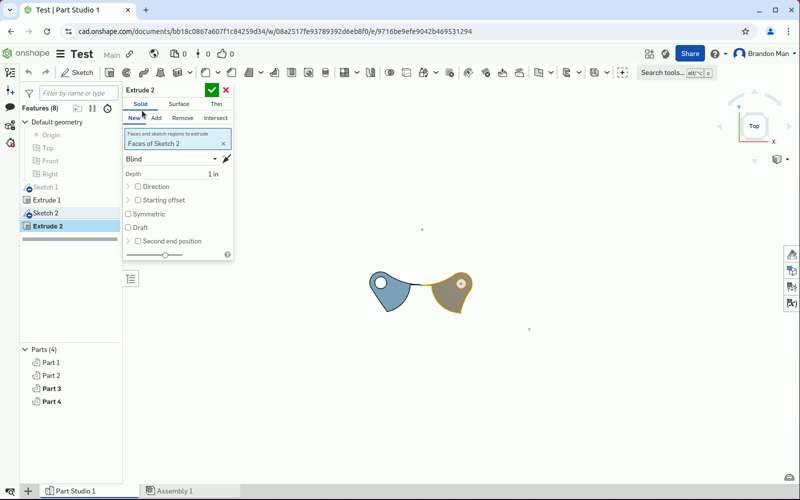
mouse_move(137, 120)
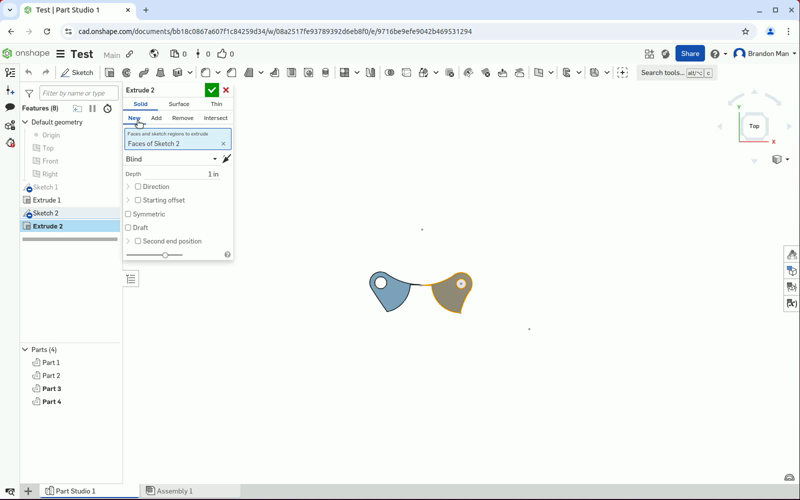
click(137, 120)
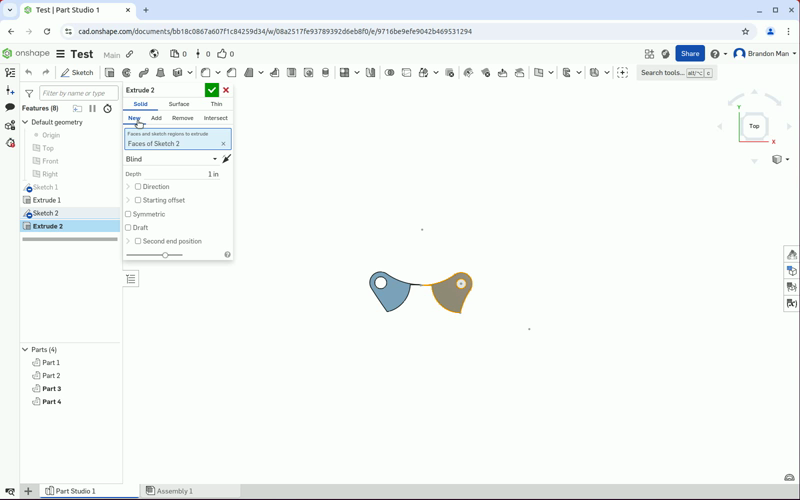
key(tab, 4)
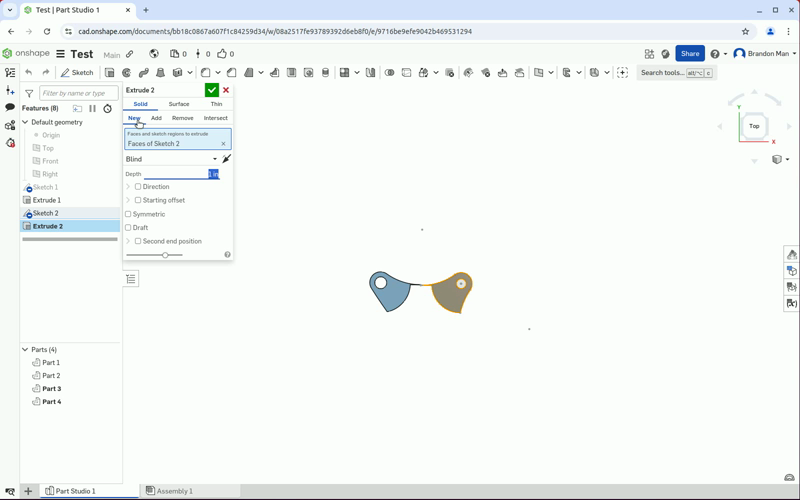
text(2.889)
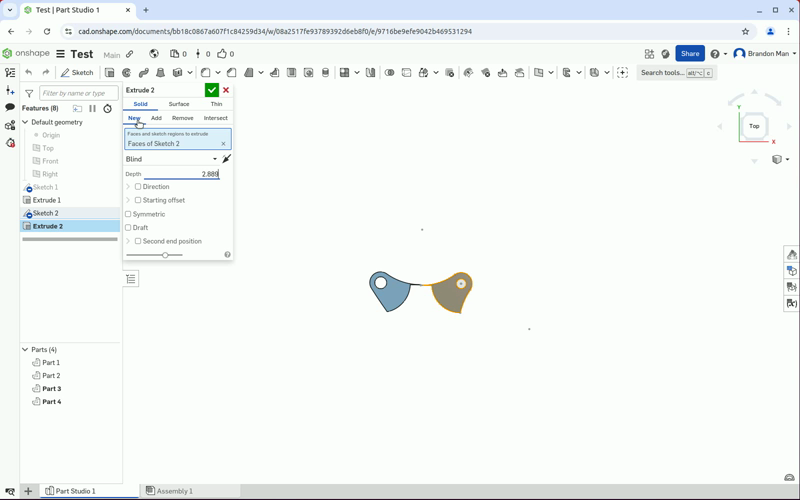
key(enter)
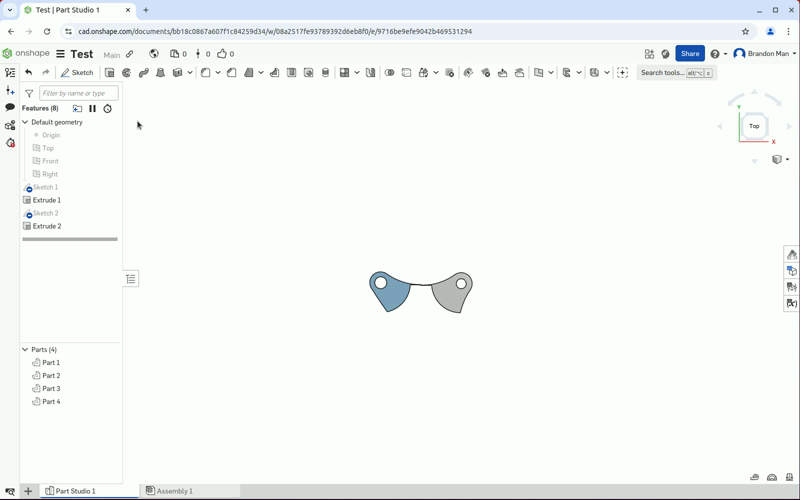
key(shift+h)
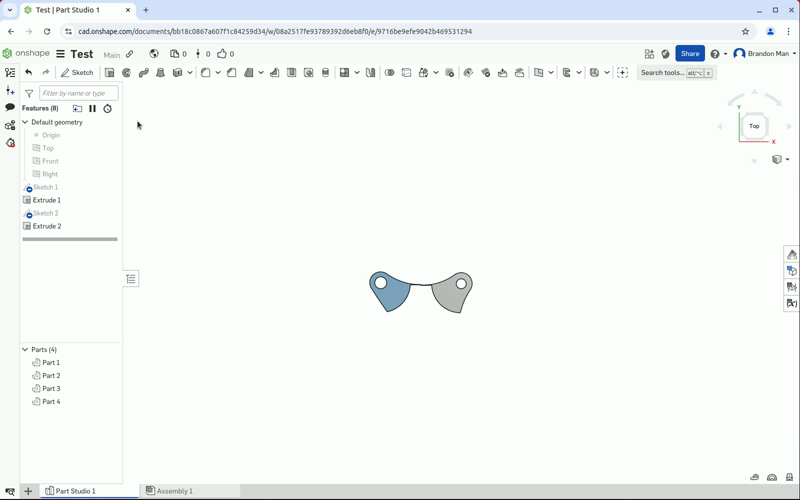
key(shift+h)
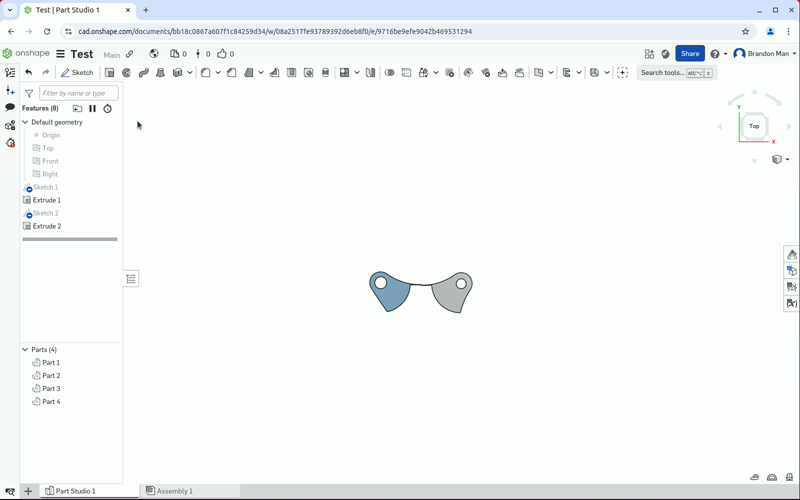
mouse_move(73, 189)
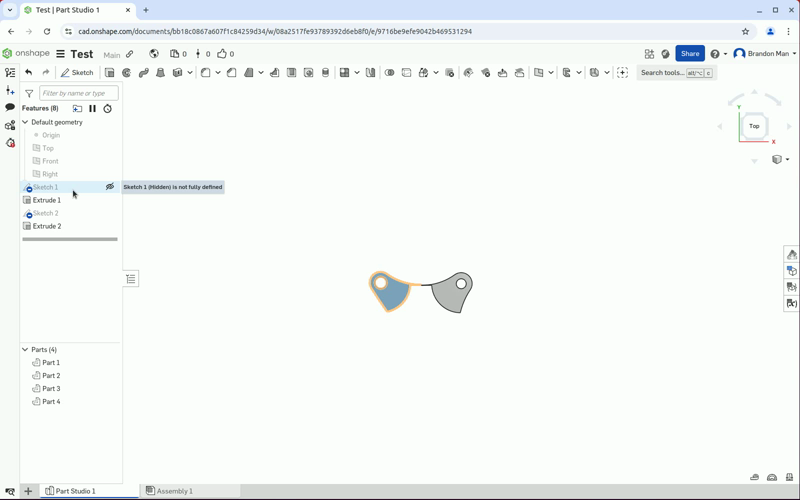
click(73, 189)
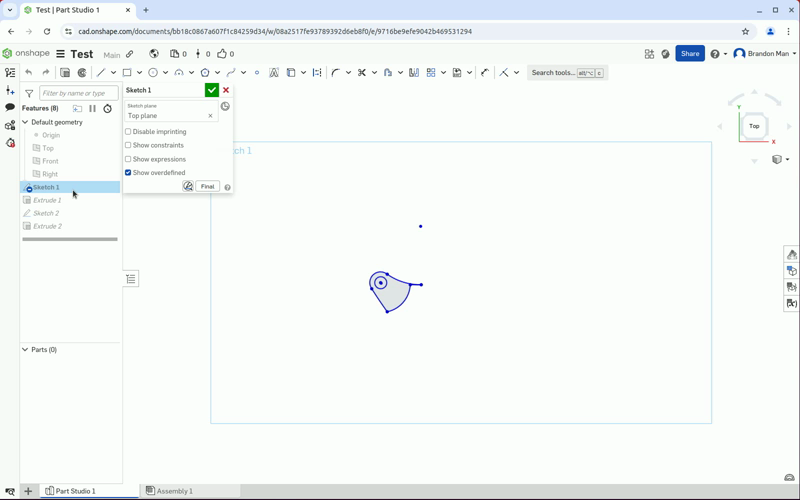
mouse_move(229, 92)
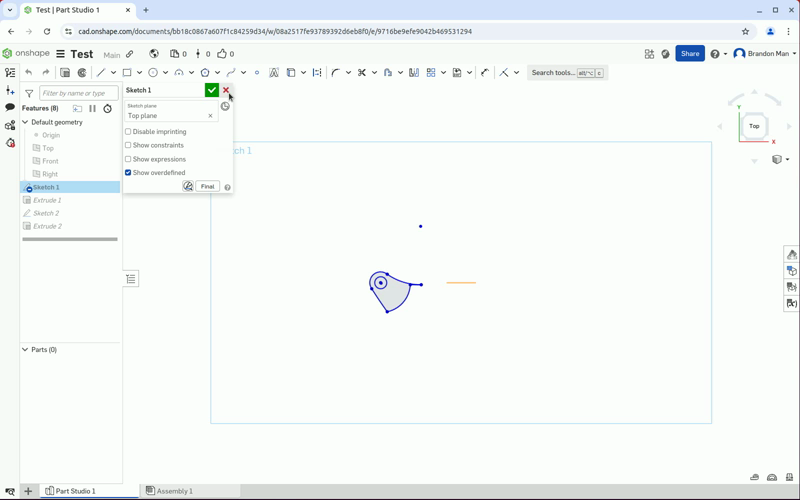
click(229, 92)
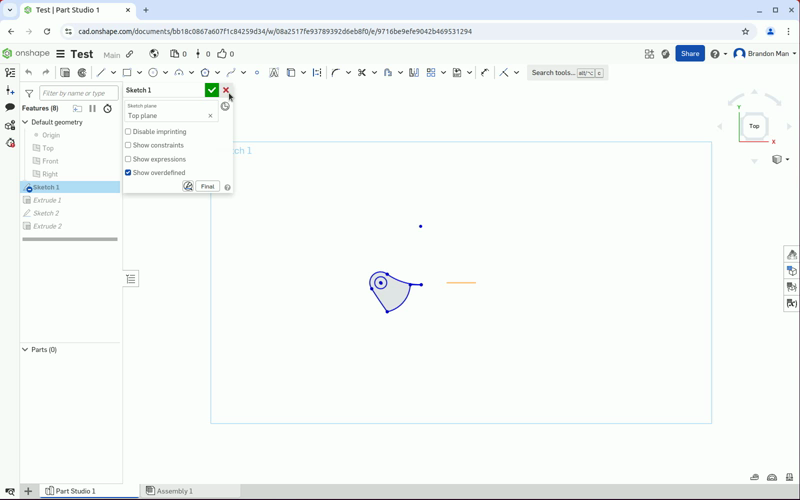
key(shift+s)
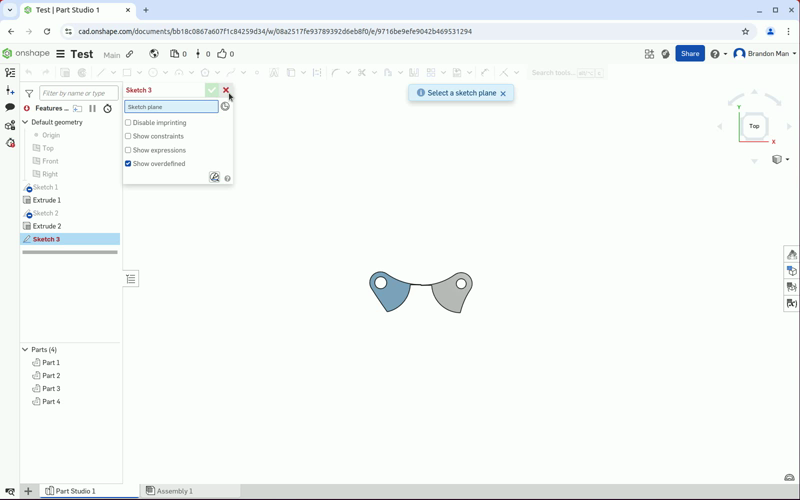
mouse_move(73, 150)
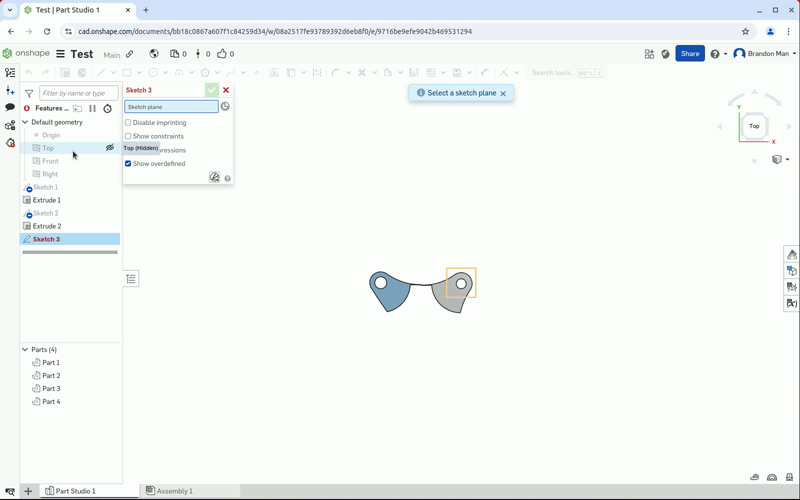
click(73, 150)
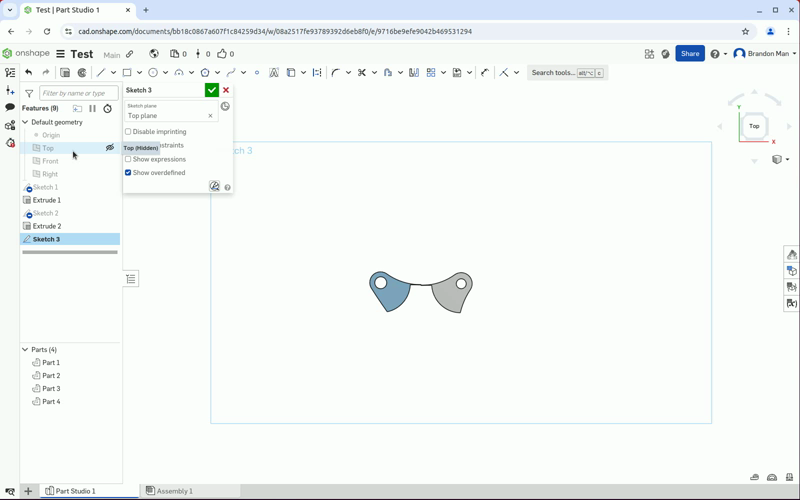
mouse_move(73, 352)
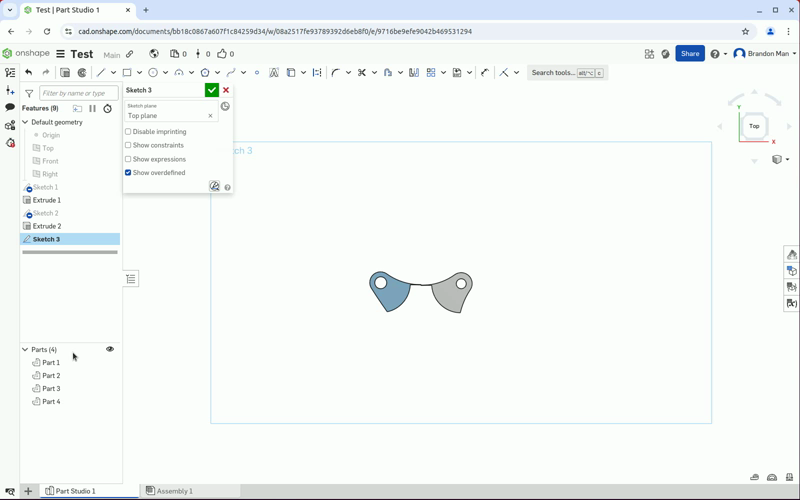
key(y)
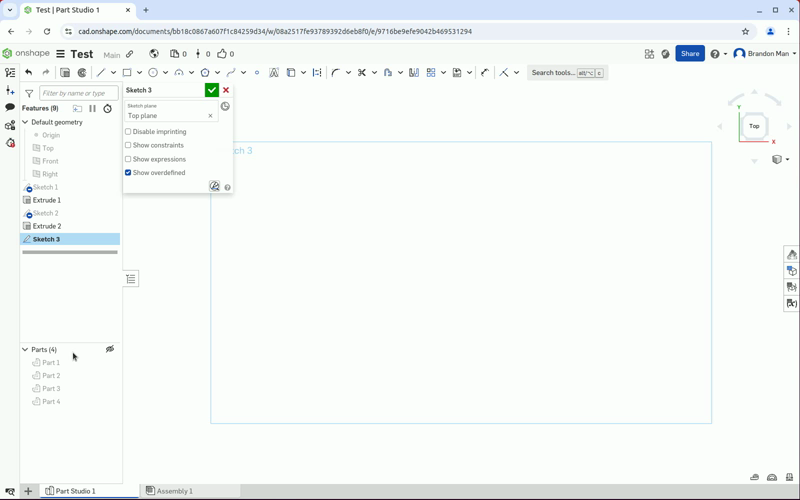
key(a)
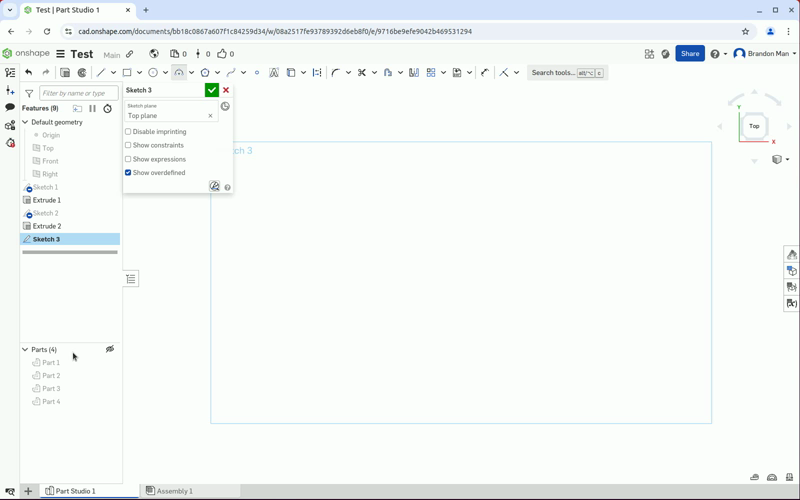
key_down(shift)
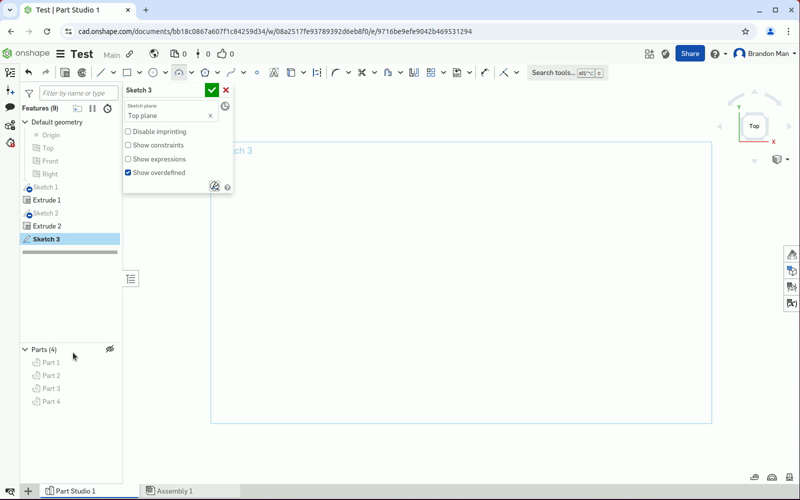
mouse_move(386, 311)
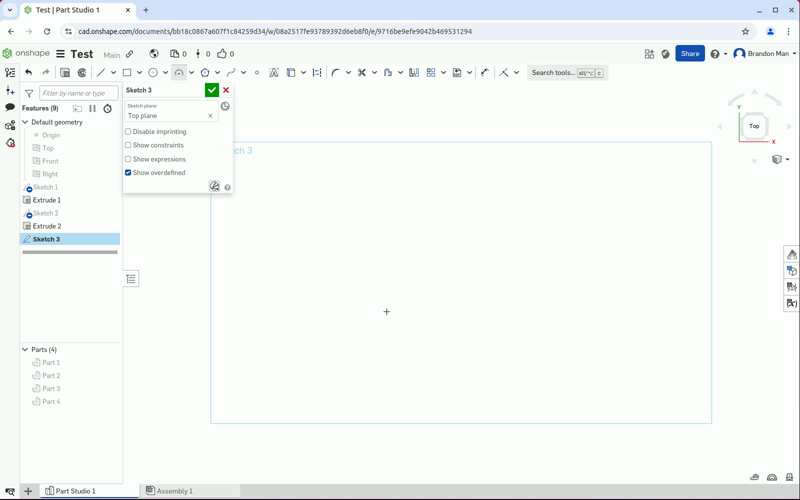
click(386, 311)
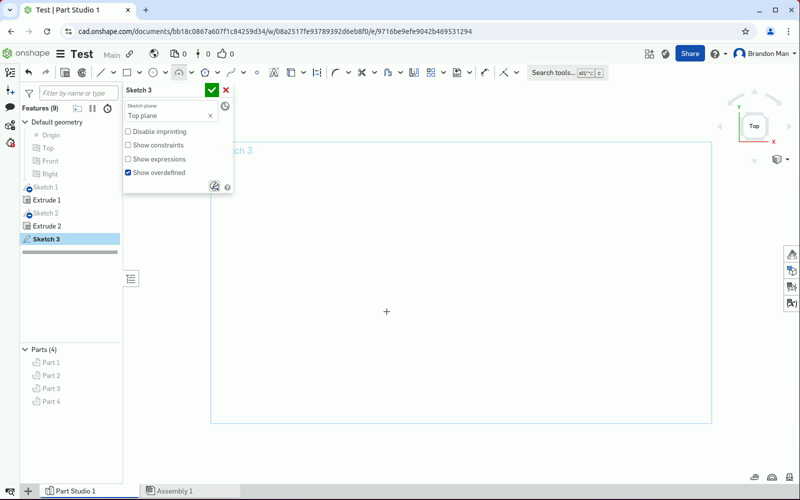
key_up(shift)
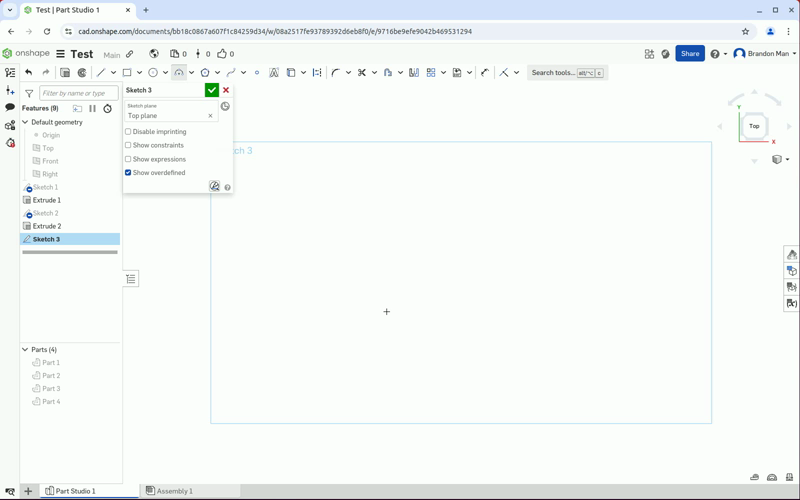
key_down(shift)
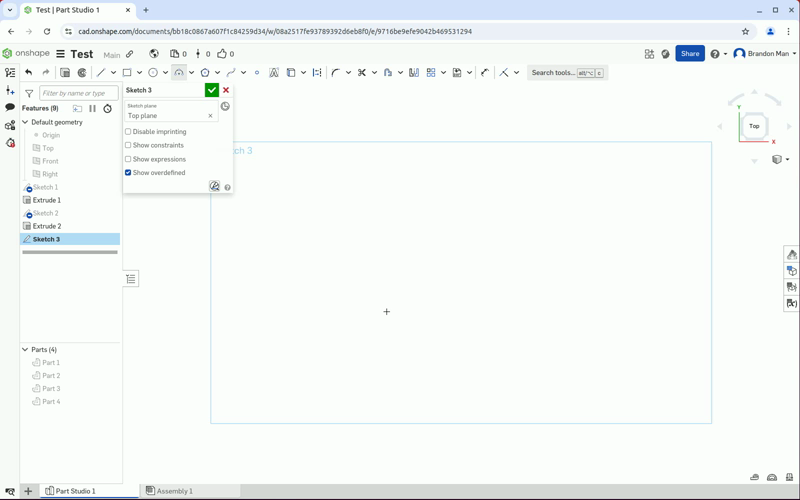
mouse_move(473, 394)
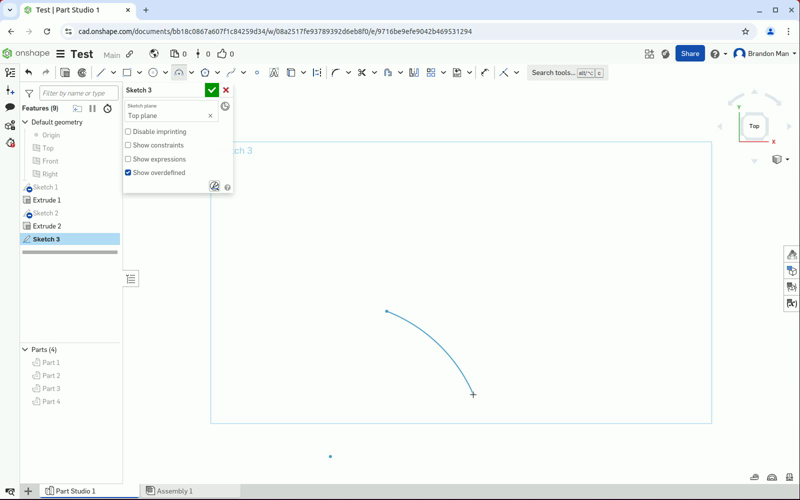
click(473, 394)
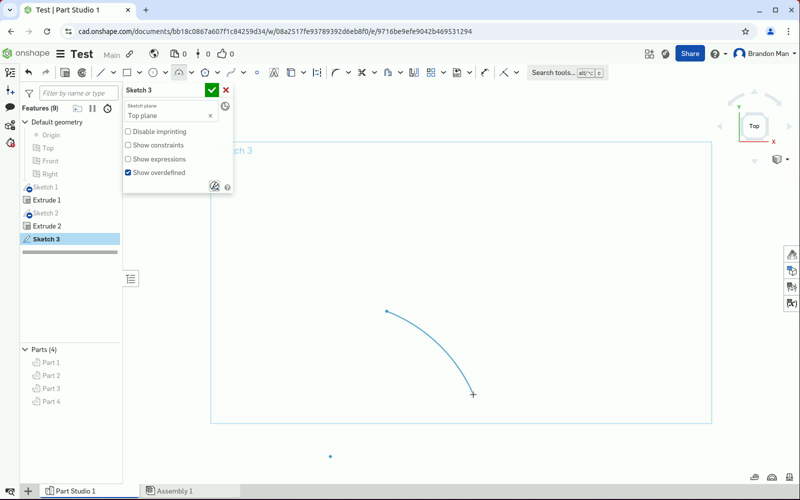
mouse_move(426, 356)
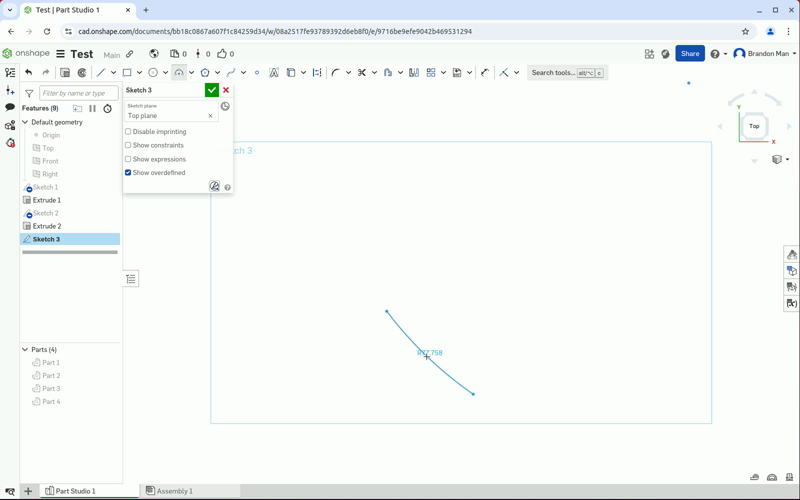
click(426, 356)
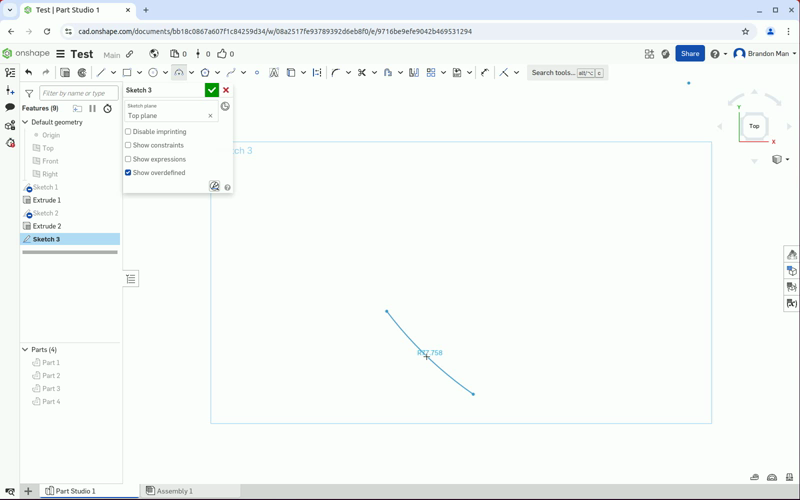
key_up(shift)
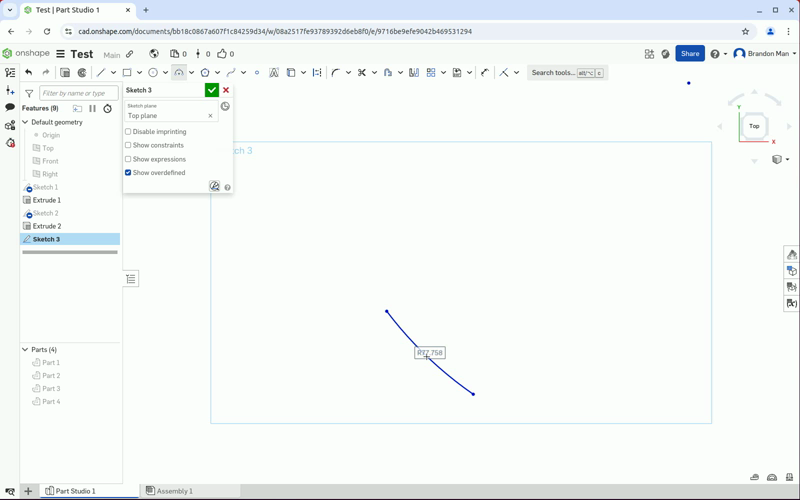
mouse_move(473, 394)
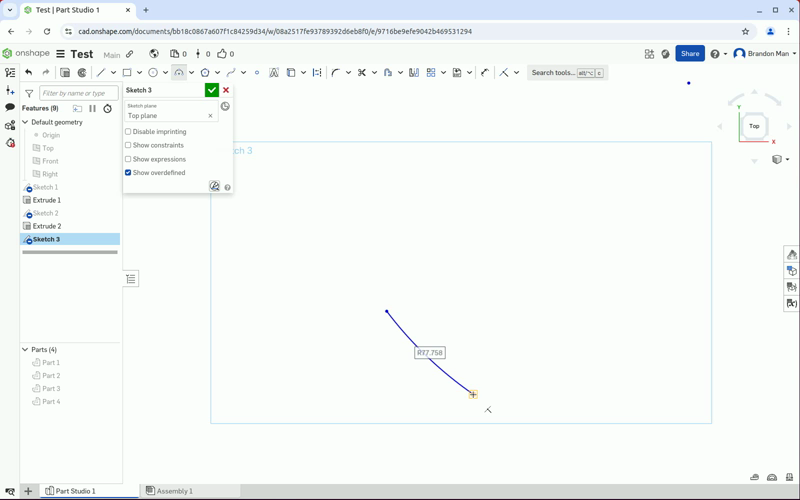
click(473, 394)
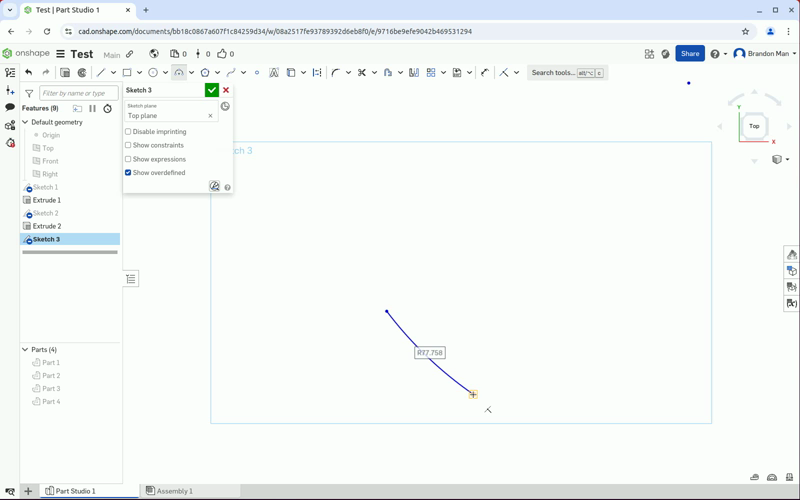
key_down(shift)
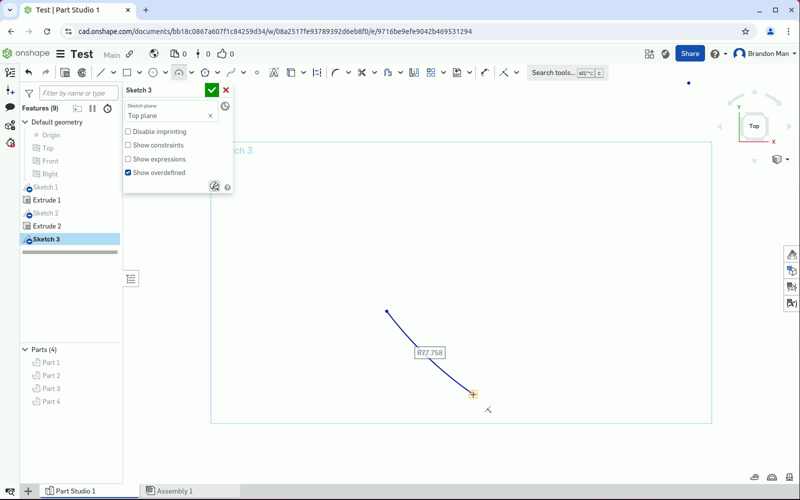
mouse_move(482, 382)
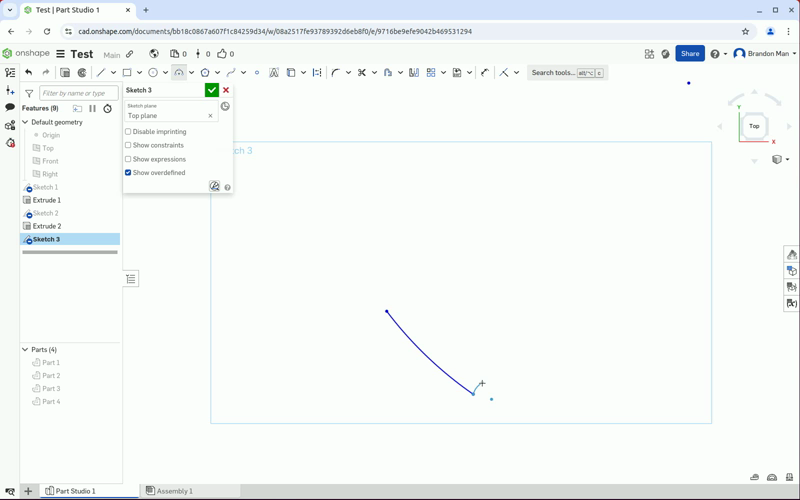
click(482, 382)
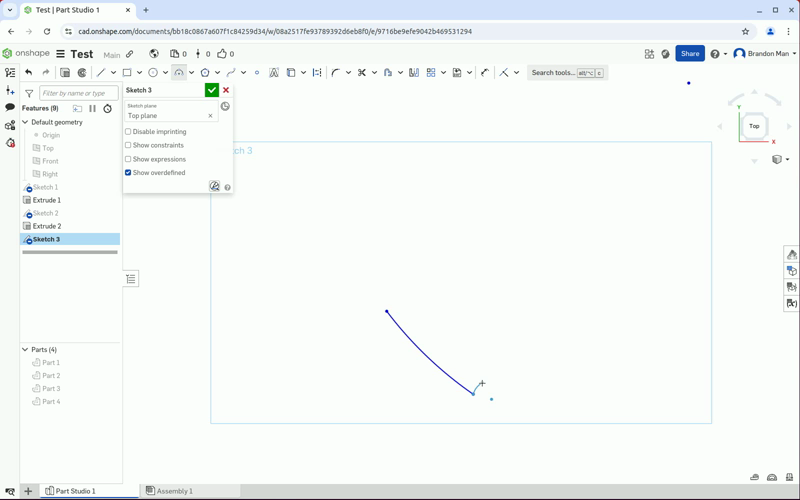
mouse_move(483, 393)
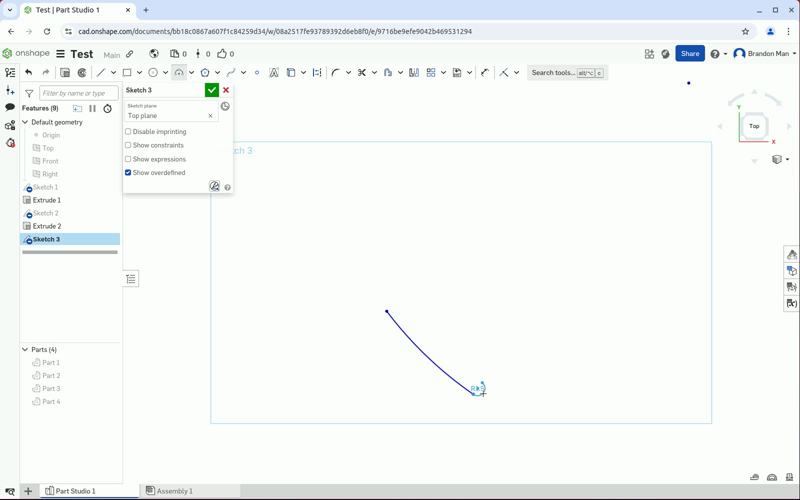
click(483, 393)
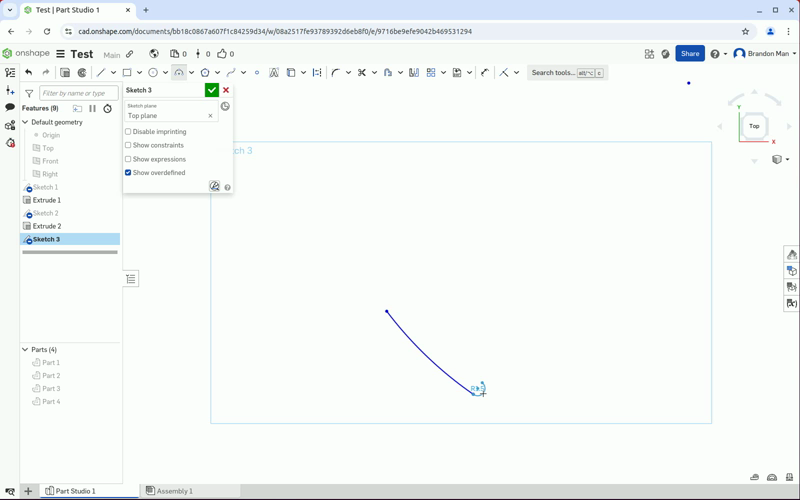
key_up(shift)
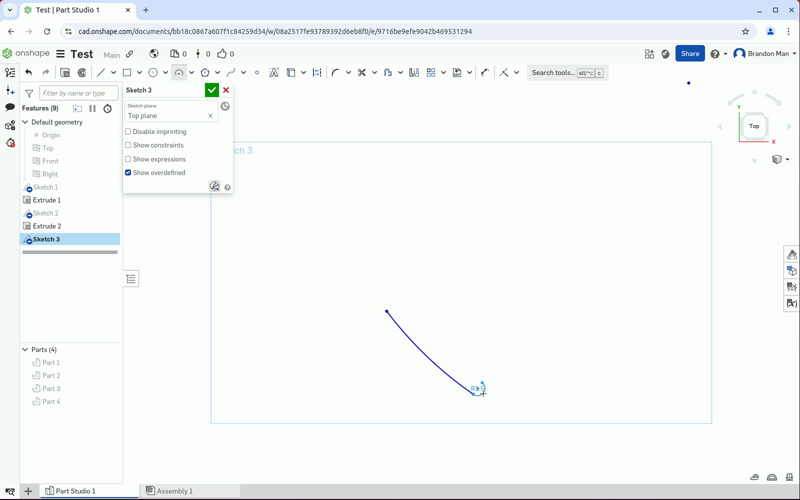
mouse_move(482, 382)
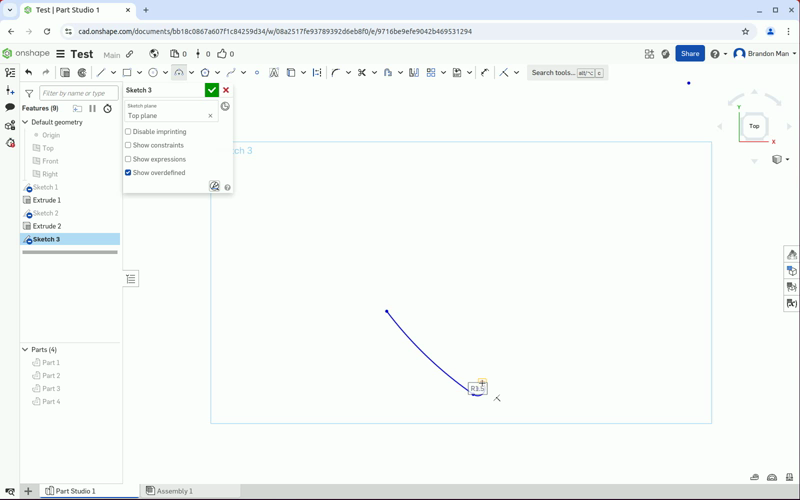
click(482, 382)
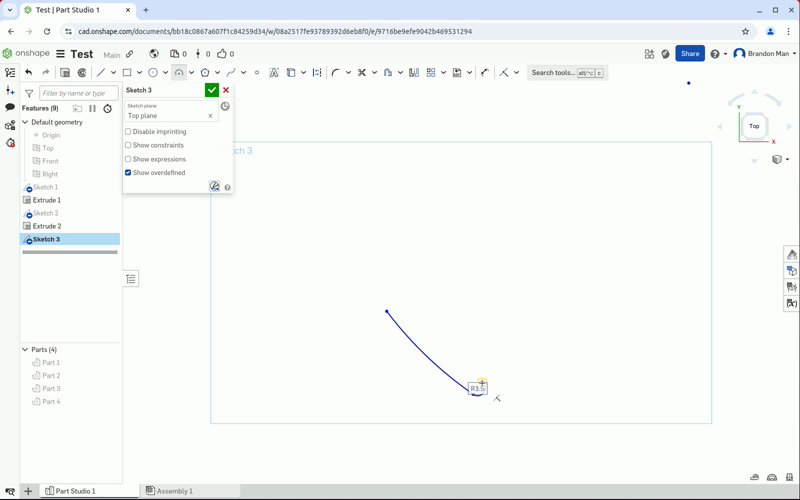
key_down(shift)
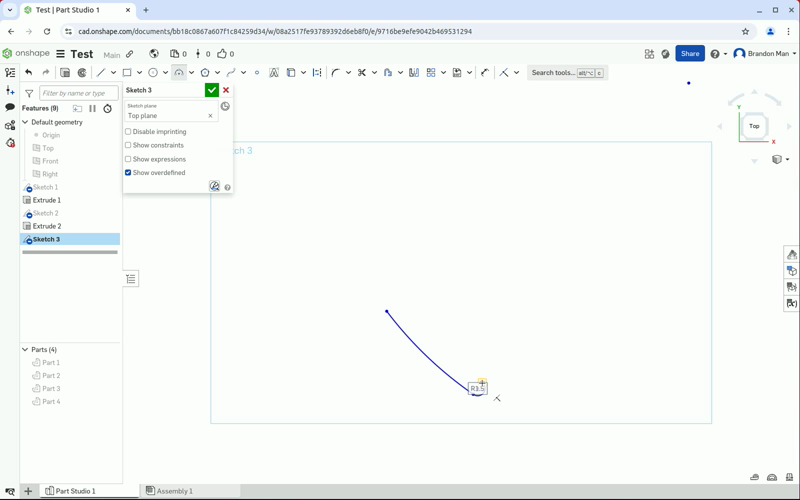
mouse_move(459, 312)
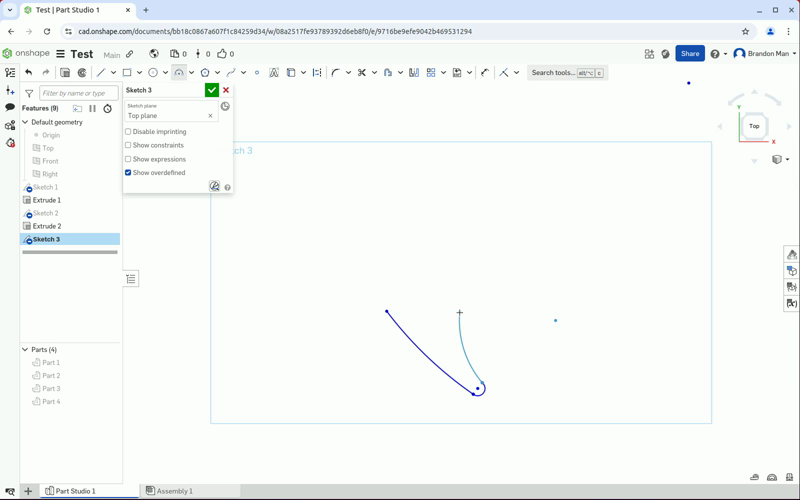
click(459, 312)
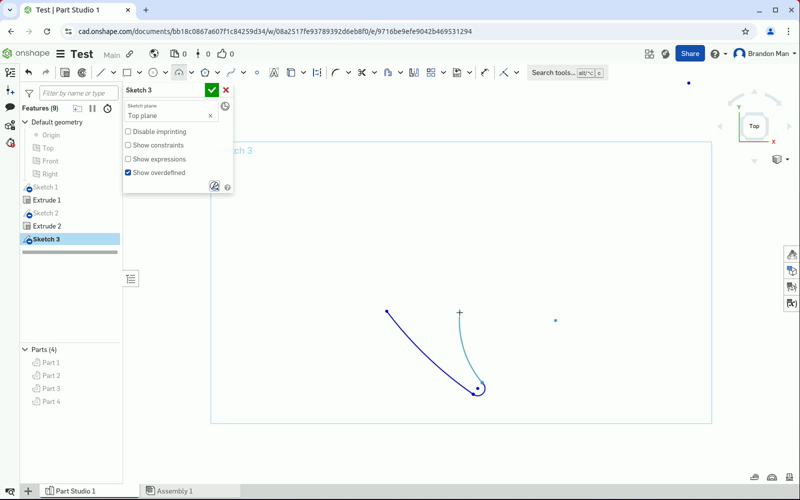
mouse_move(461, 350)
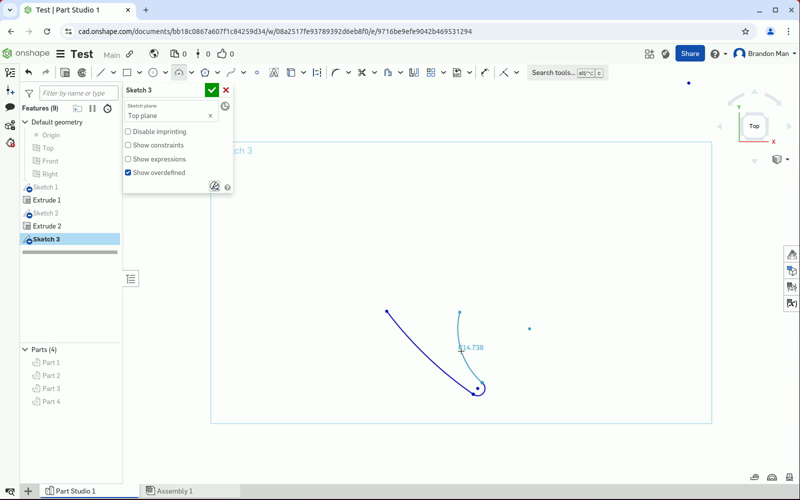
click(461, 350)
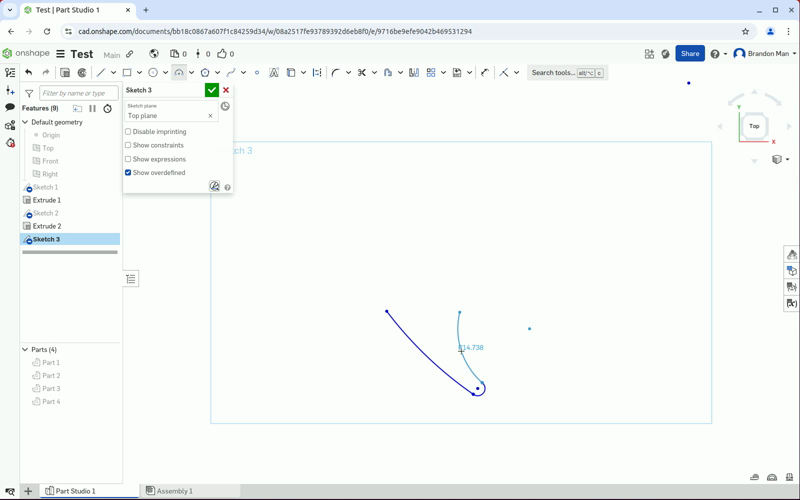
key_up(shift)
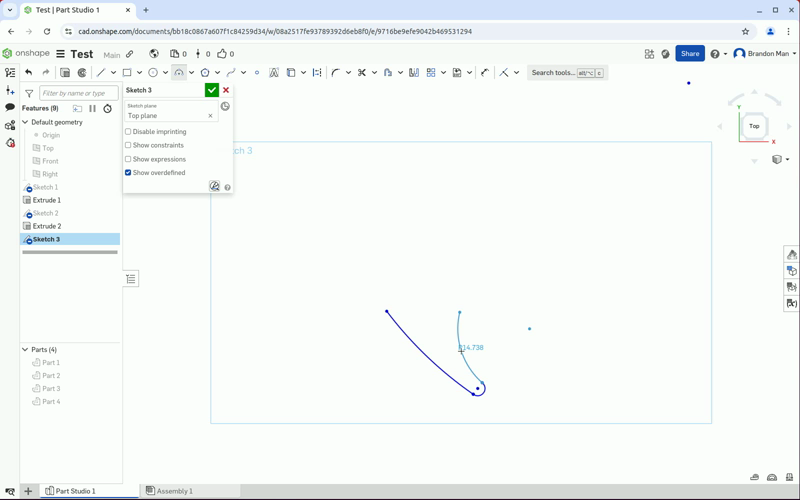
mouse_move(459, 312)
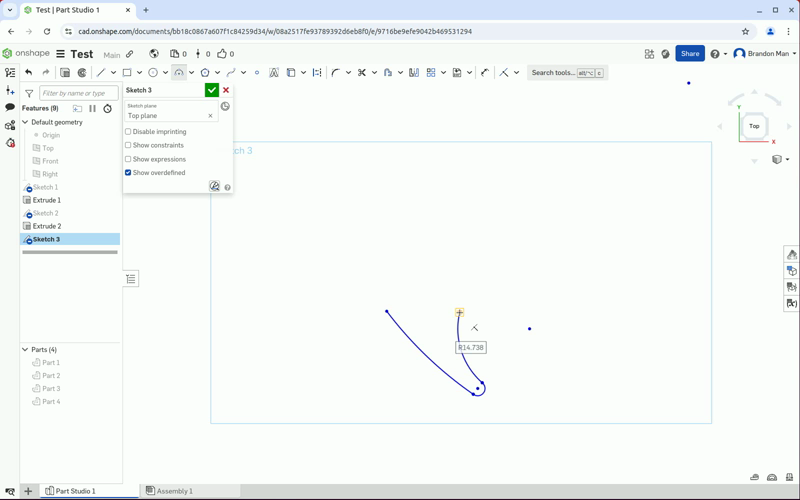
click(459, 312)
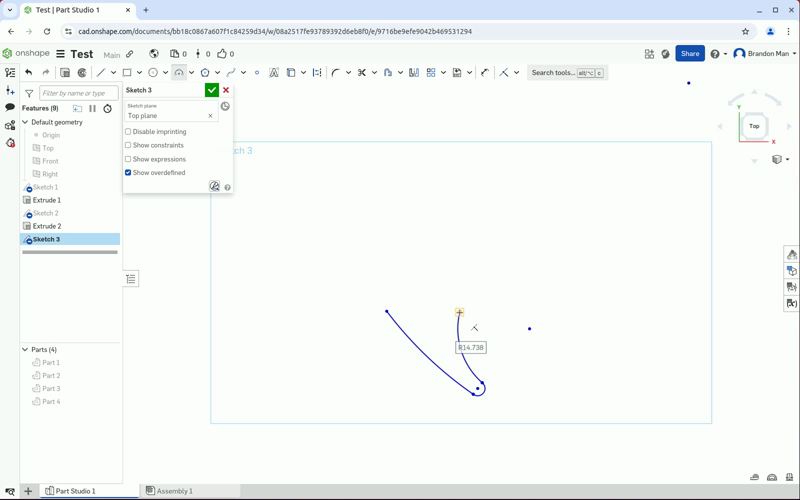
key_down(shift)
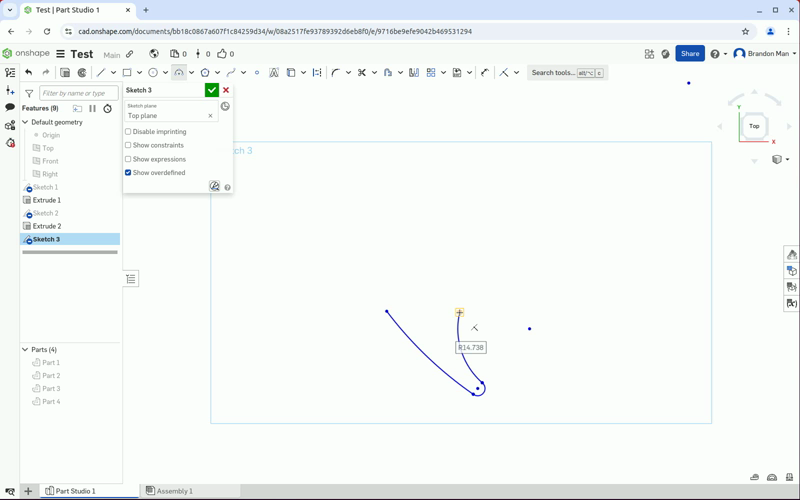
mouse_move(431, 284)
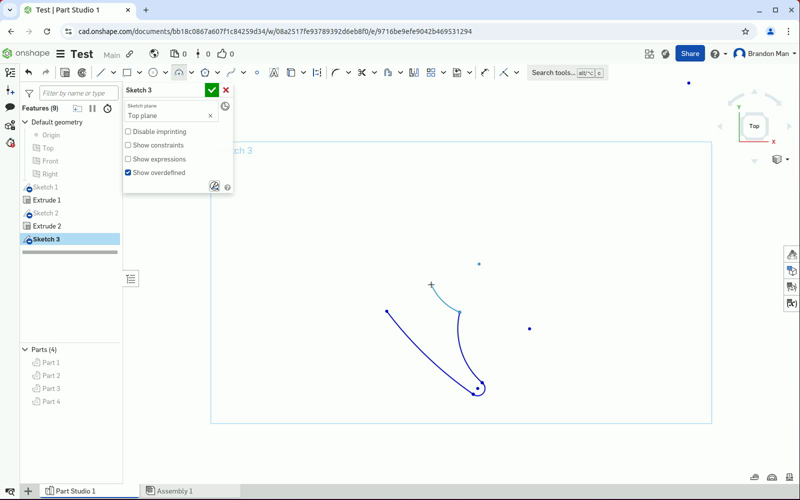
click(431, 284)
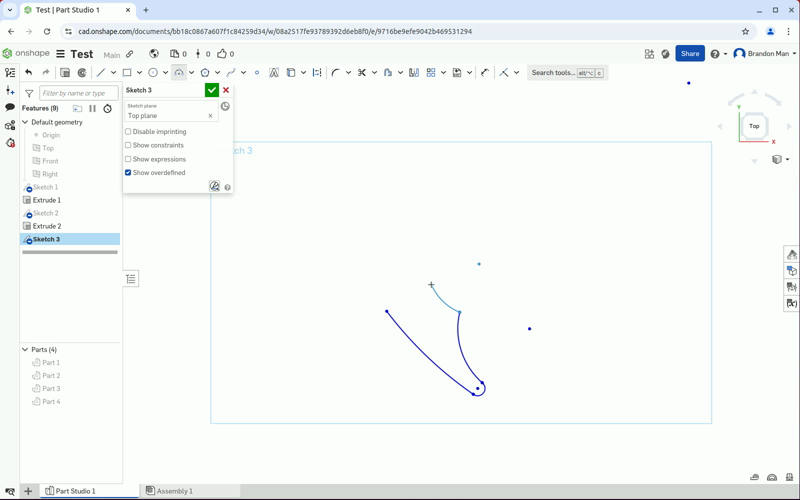
mouse_move(440, 303)
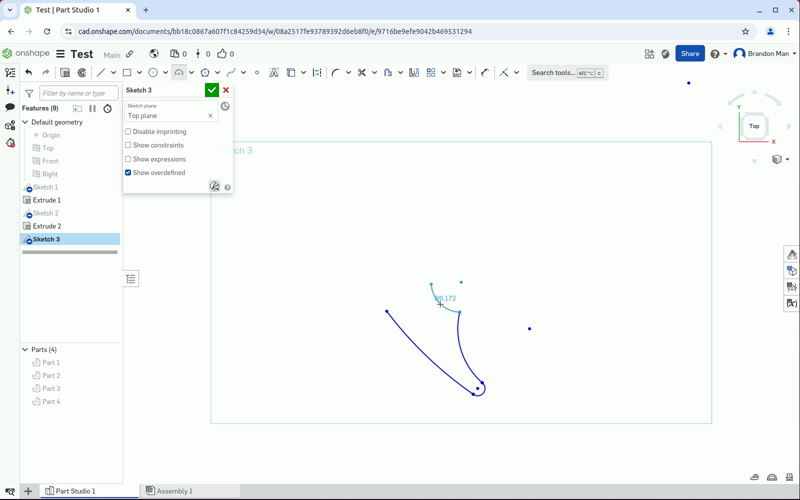
click(440, 303)
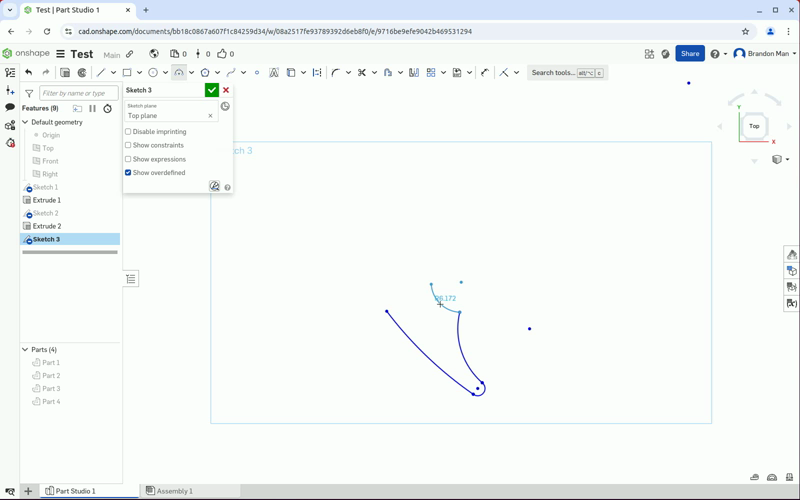
key_up(shift)
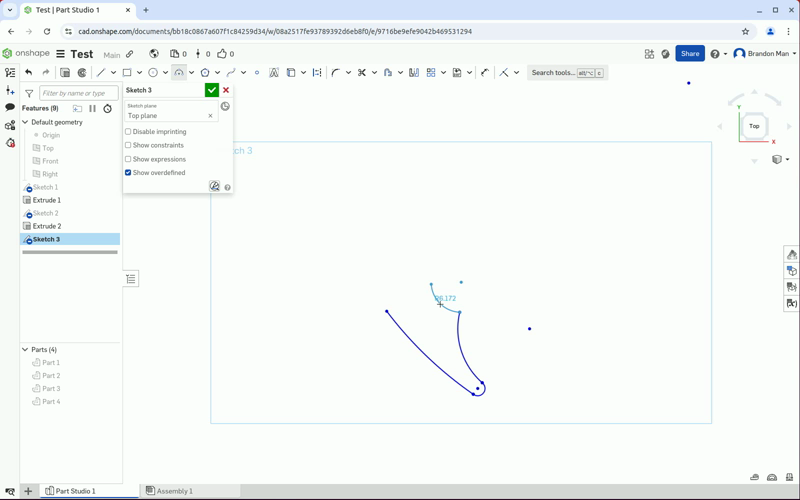
key(esc)
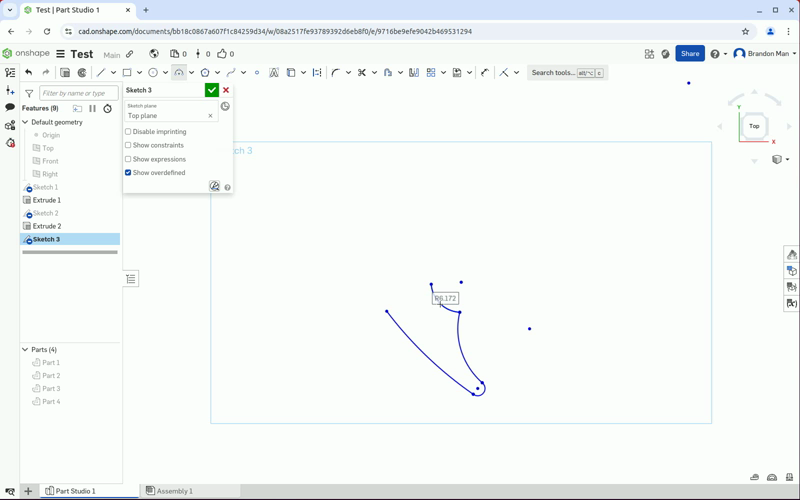
key(l)
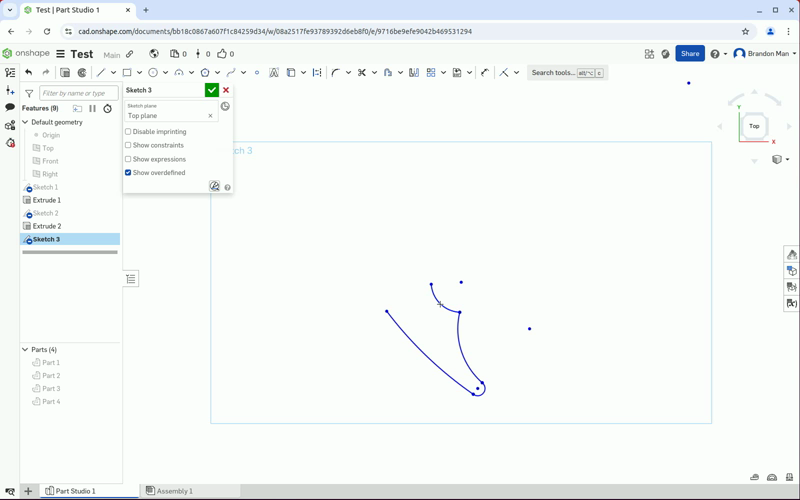
mouse_move(431, 284)
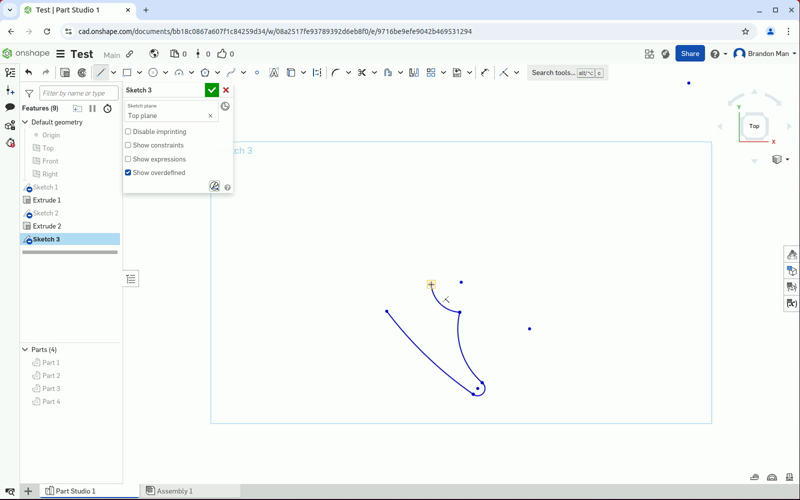
click(431, 284)
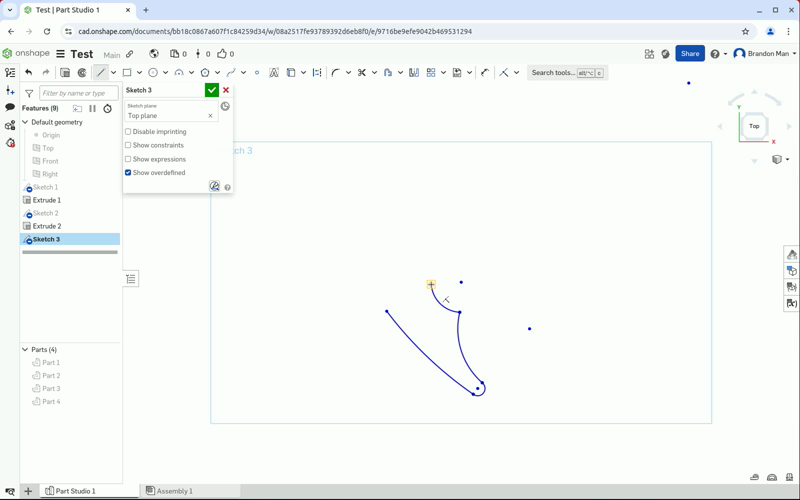
key_down(shift)
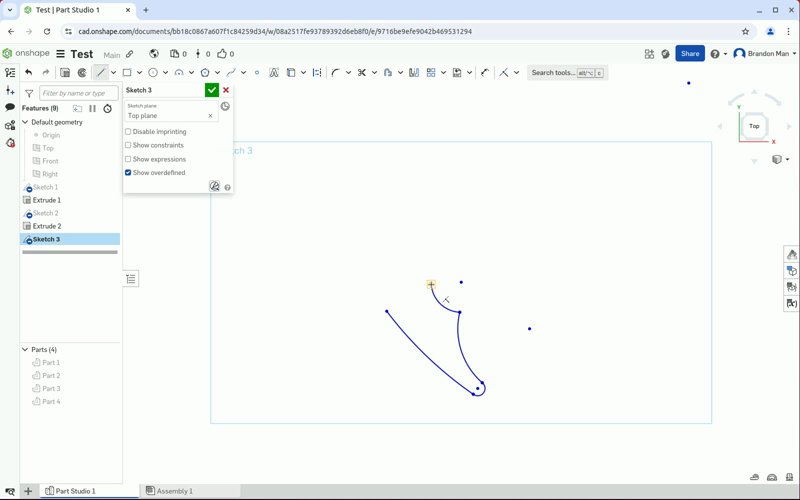
mouse_move(461, 284)
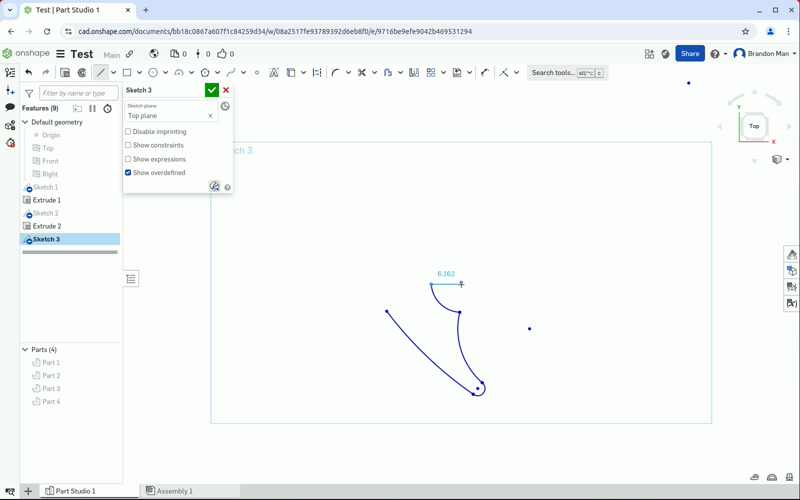
mouse_move(420, 284)
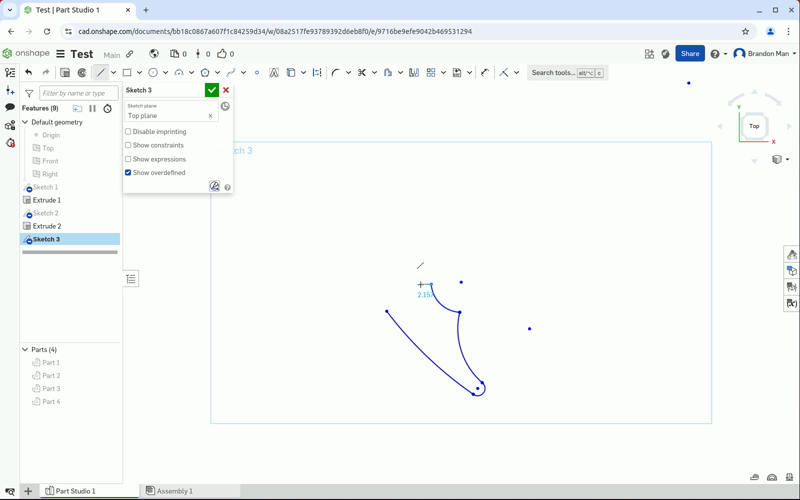
click(420, 284)
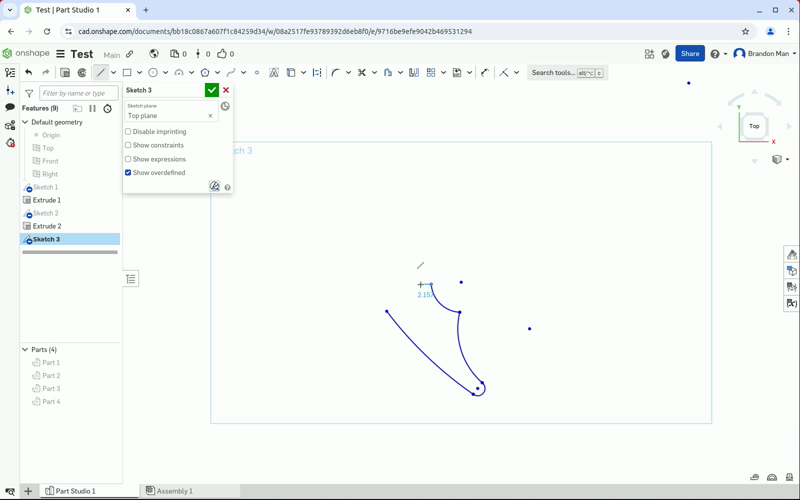
key_up(shift)
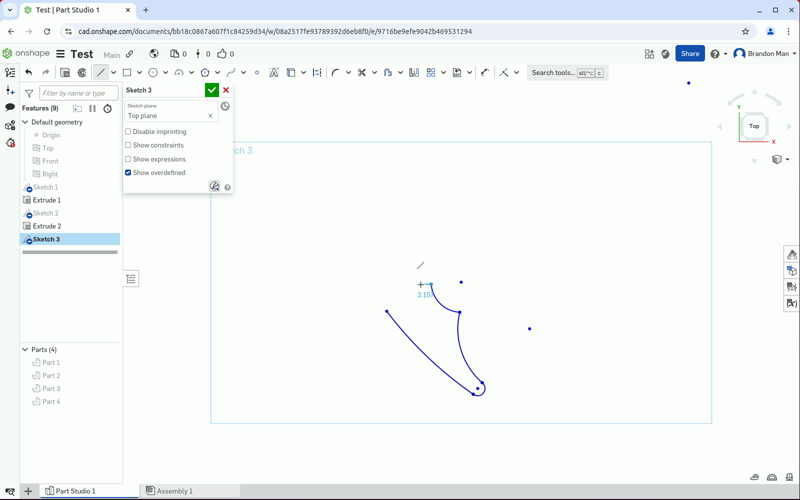
key_down(shift)
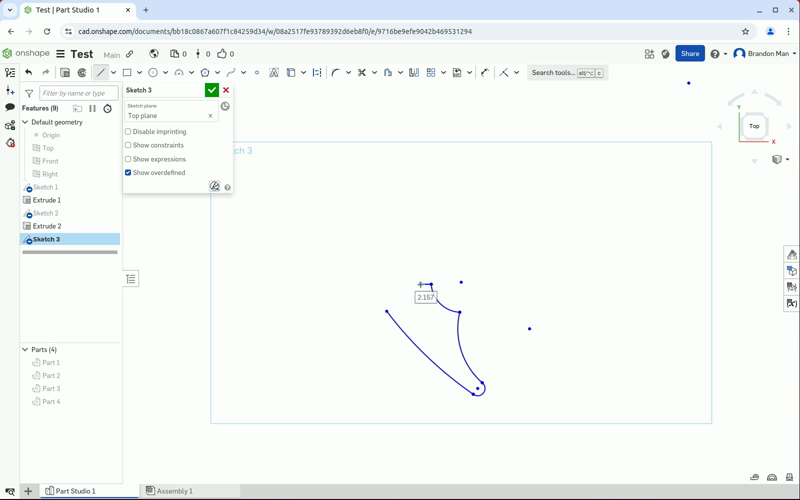
mouse_move(450, 284)
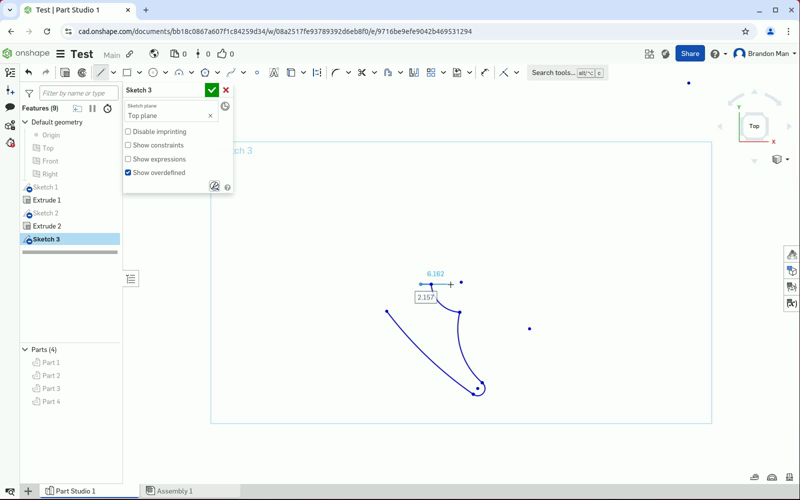
mouse_move(409, 284)
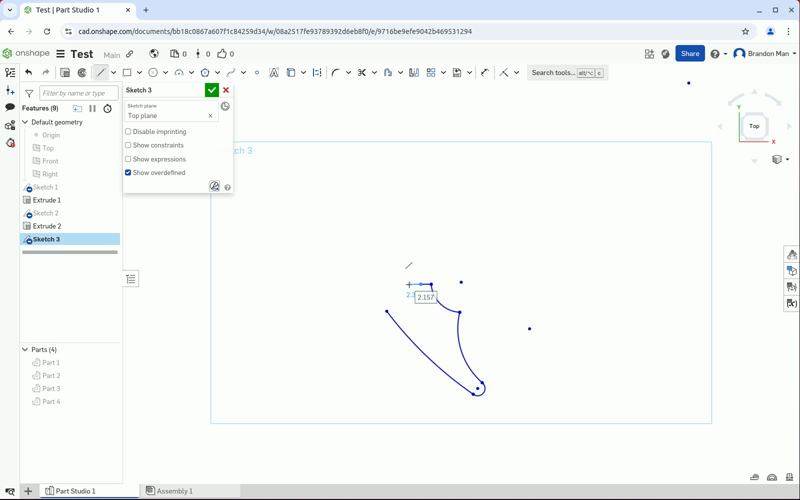
click(409, 284)
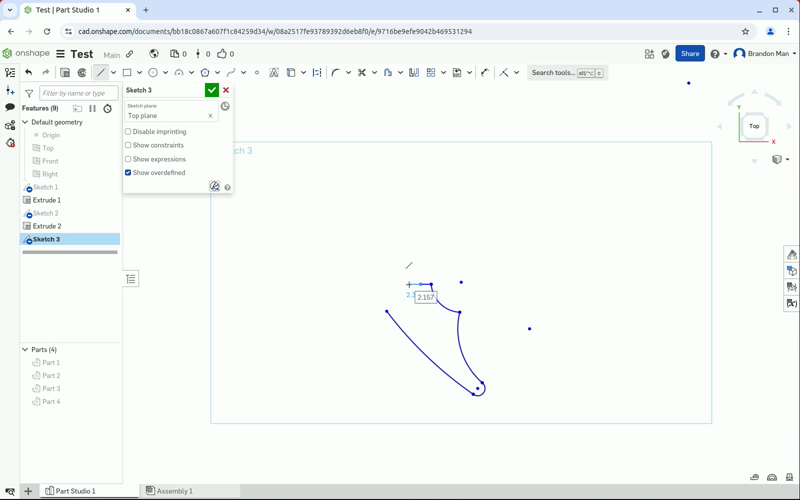
key_up(shift)
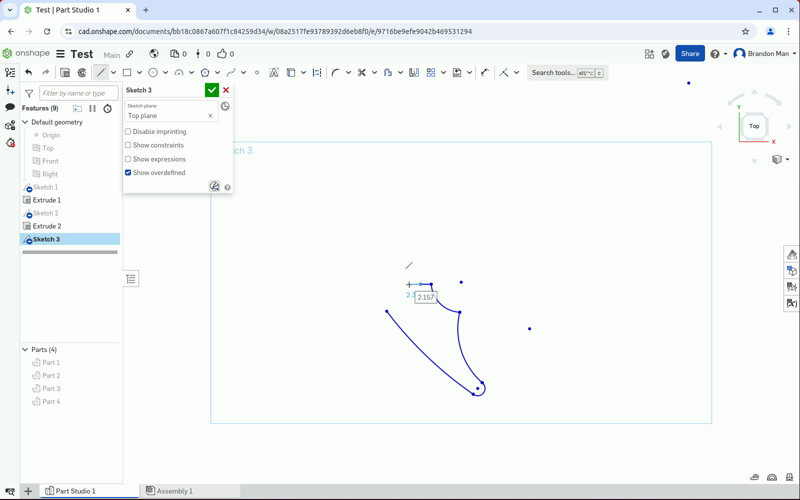
key(esc)
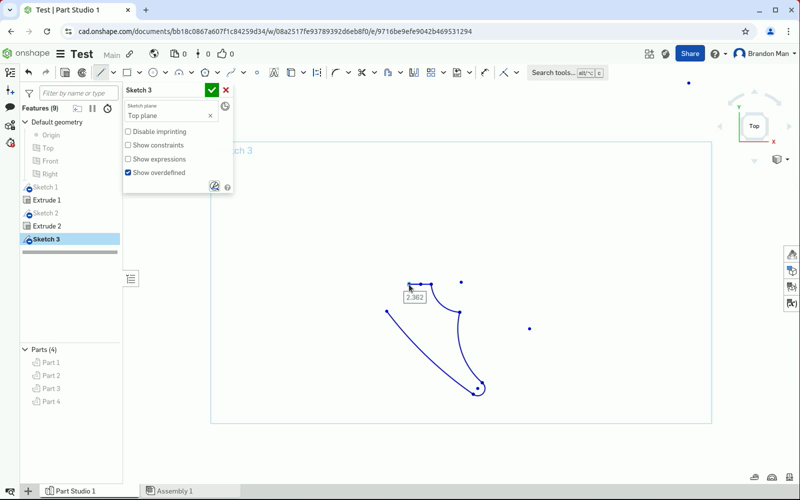
key(a)
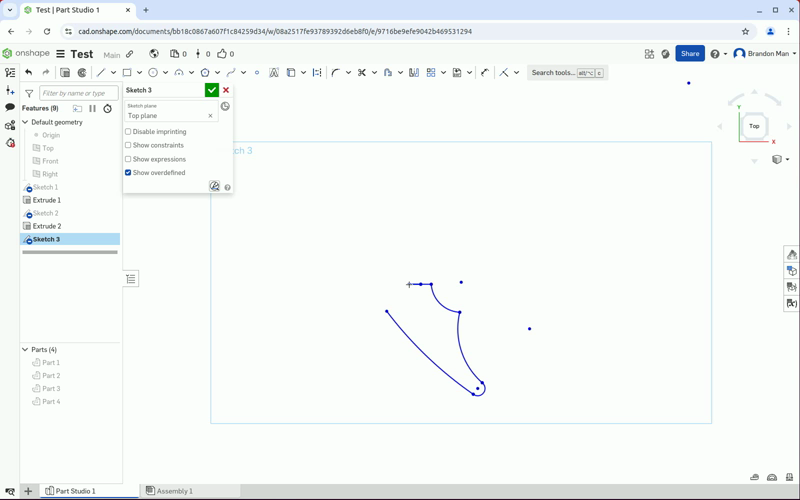
mouse_move(409, 284)
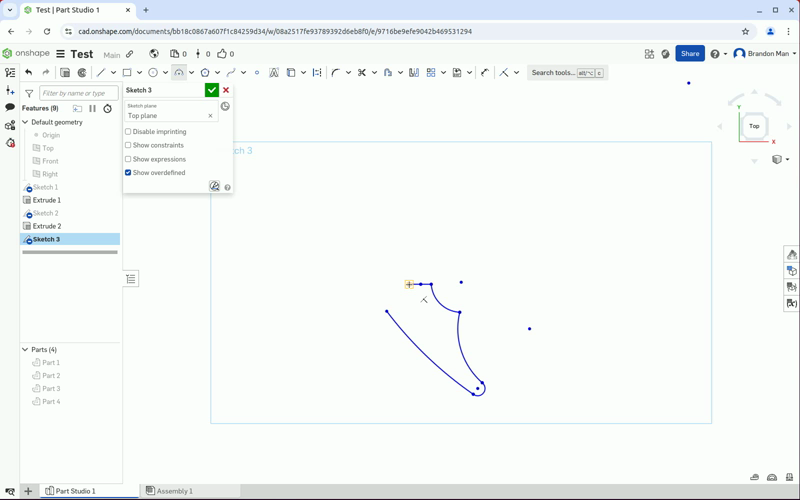
click(409, 284)
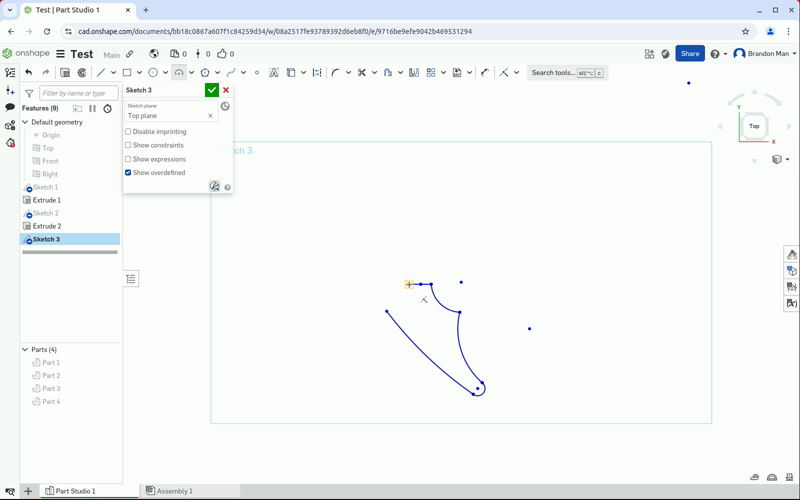
mouse_move(386, 311)
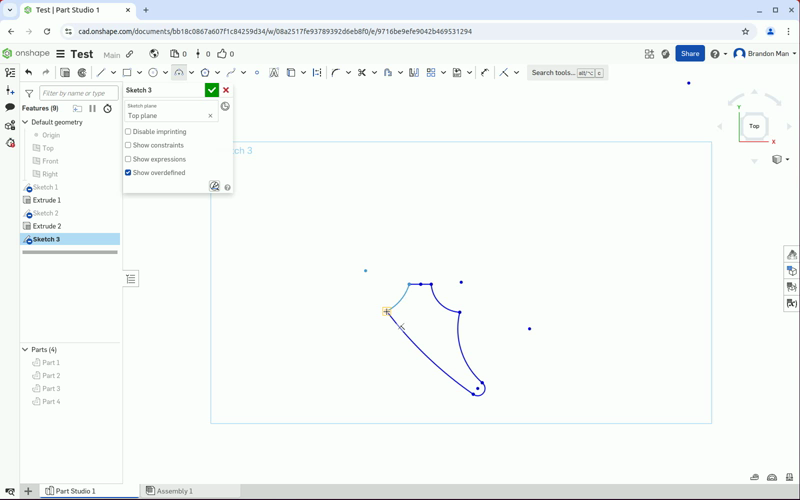
click(386, 311)
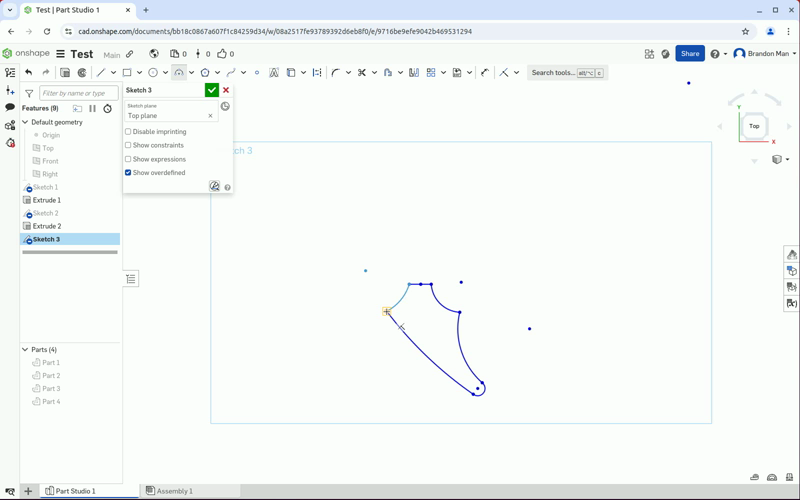
key_down(shift)
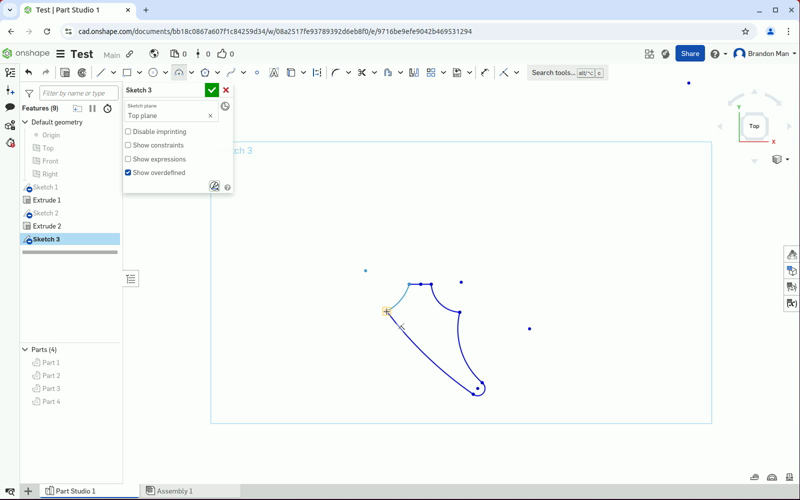
mouse_move(402, 301)
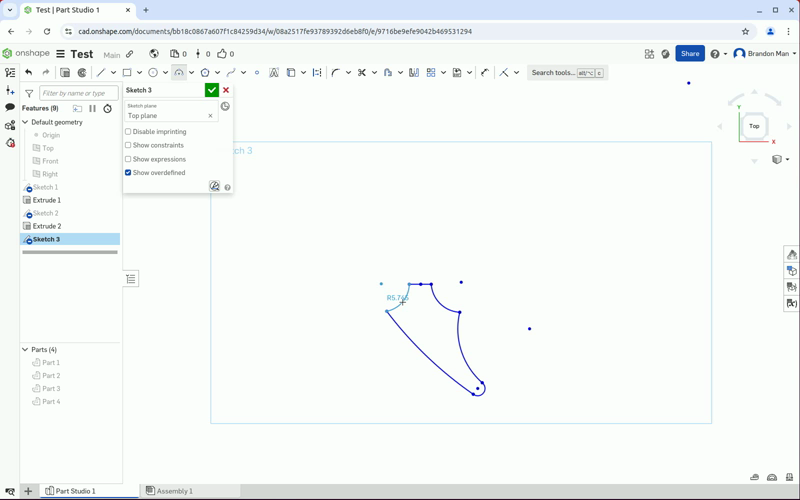
click(402, 301)
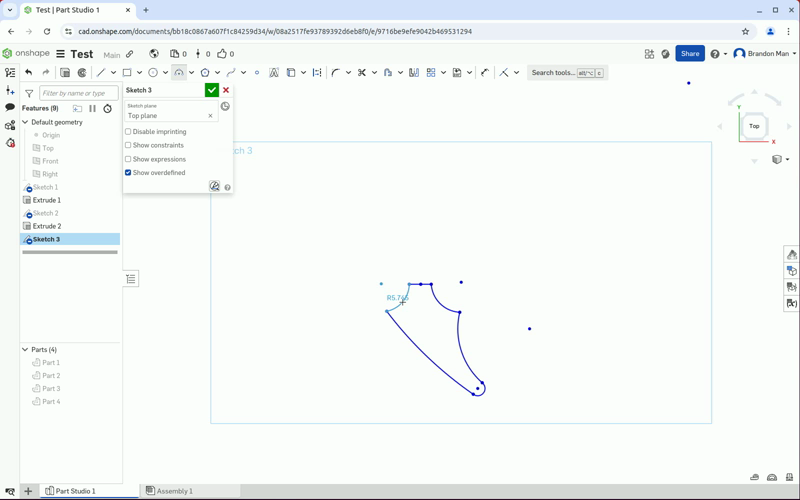
key_up(shift)
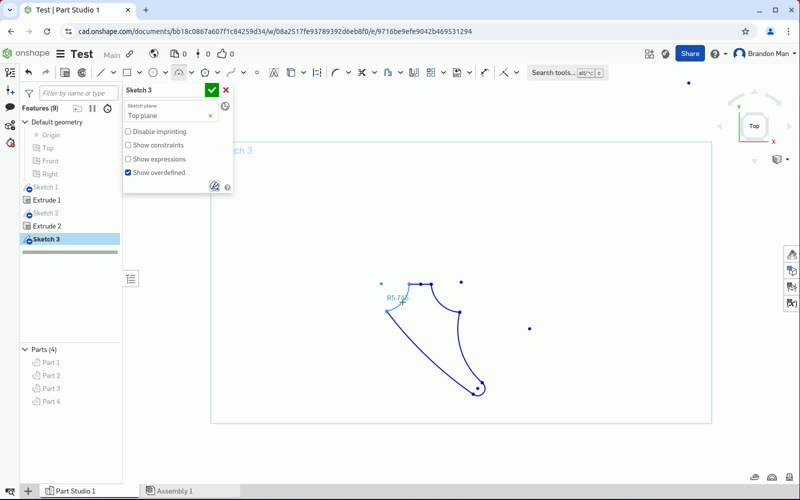
key(esc)
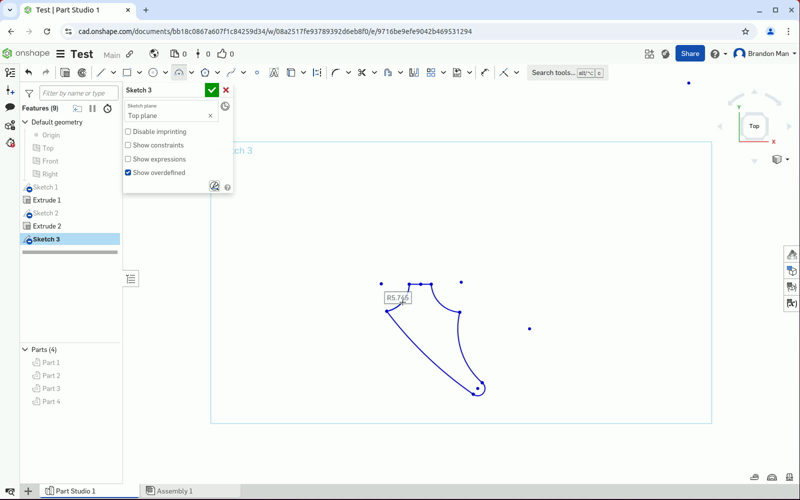
key(a)
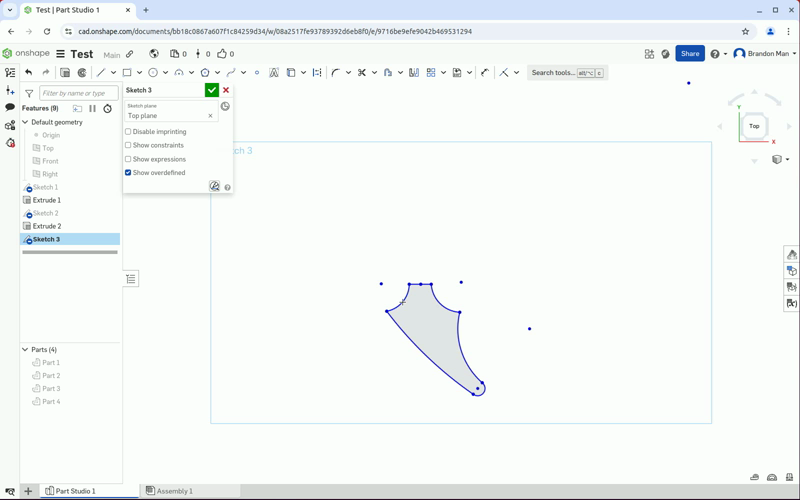
key_down(shift)
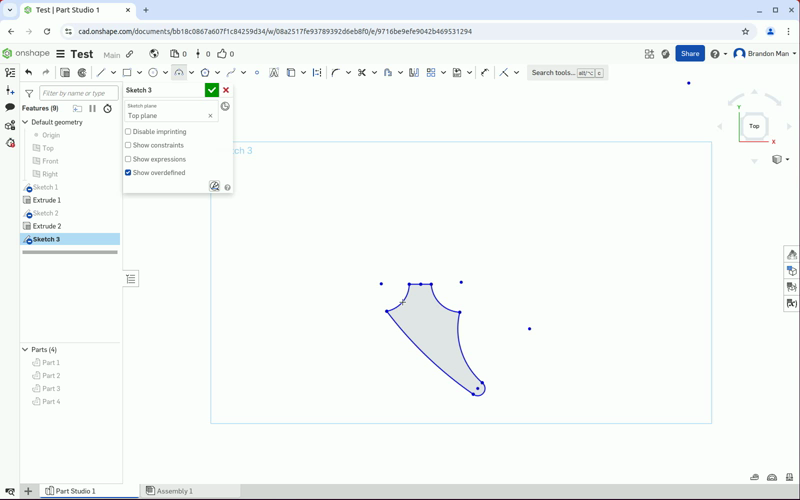
mouse_move(393, 313)
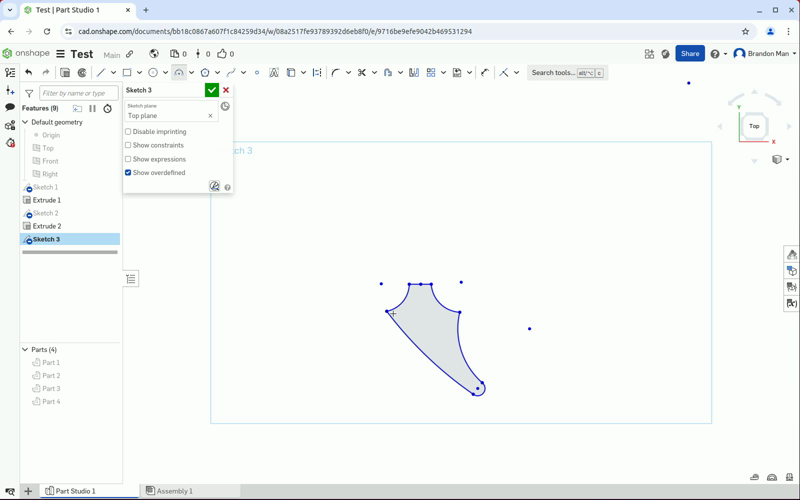
click(393, 313)
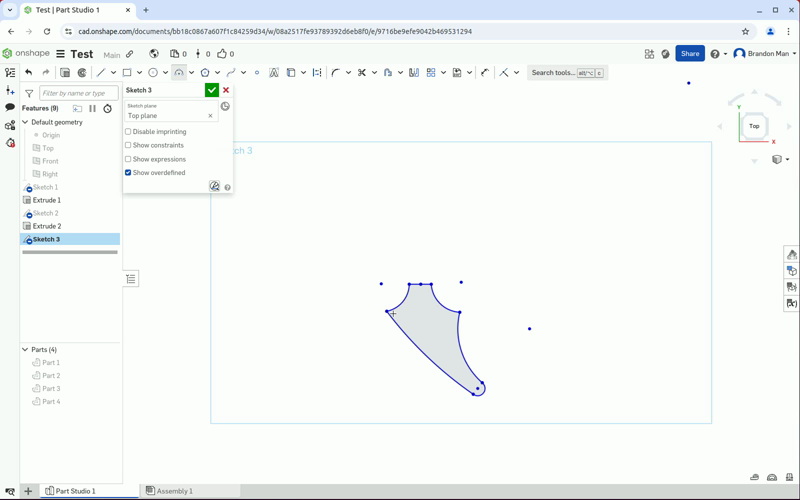
key_up(shift)
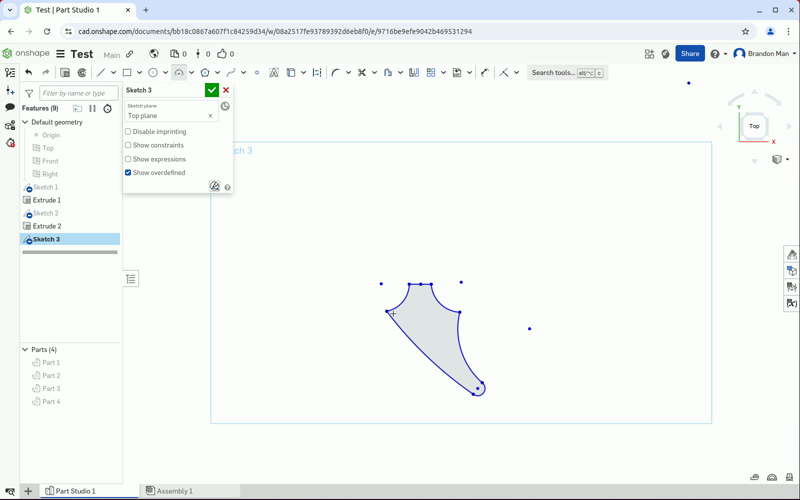
key_down(shift)
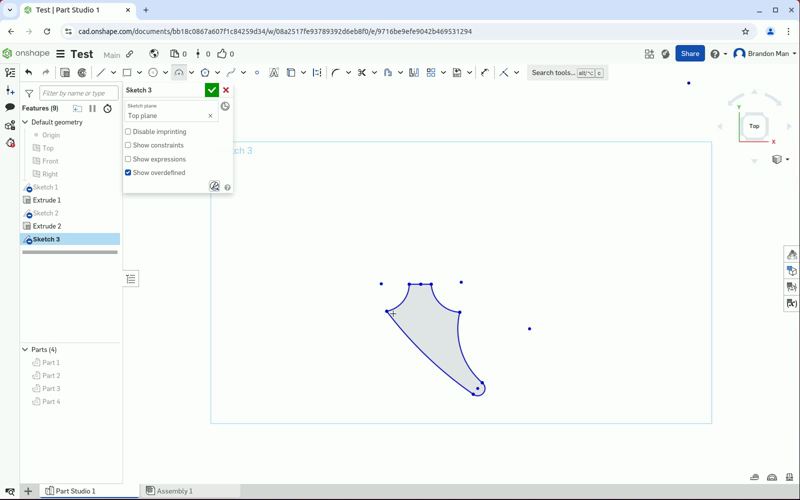
mouse_move(475, 391)
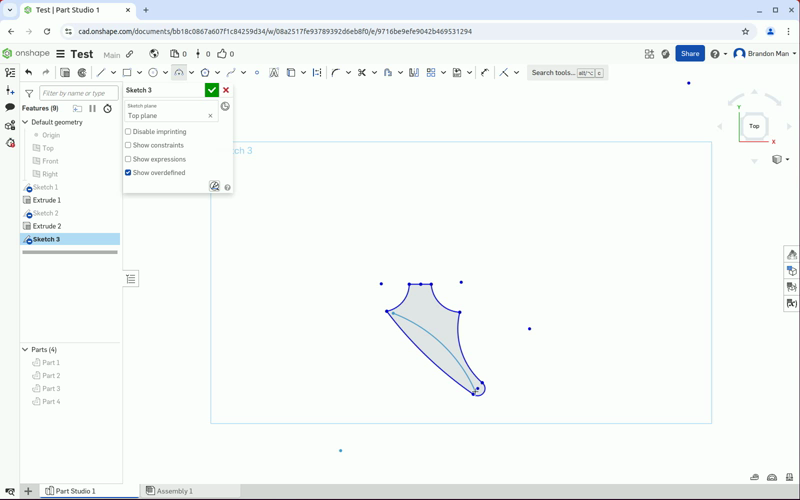
scroll(6)
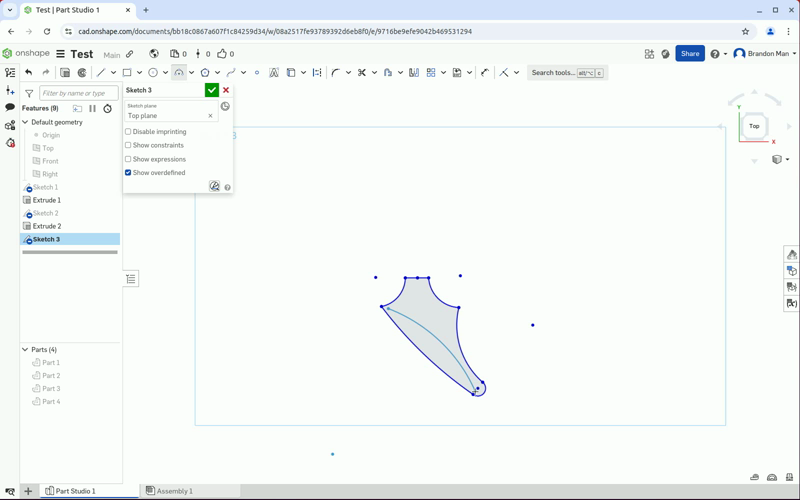
scroll(6)
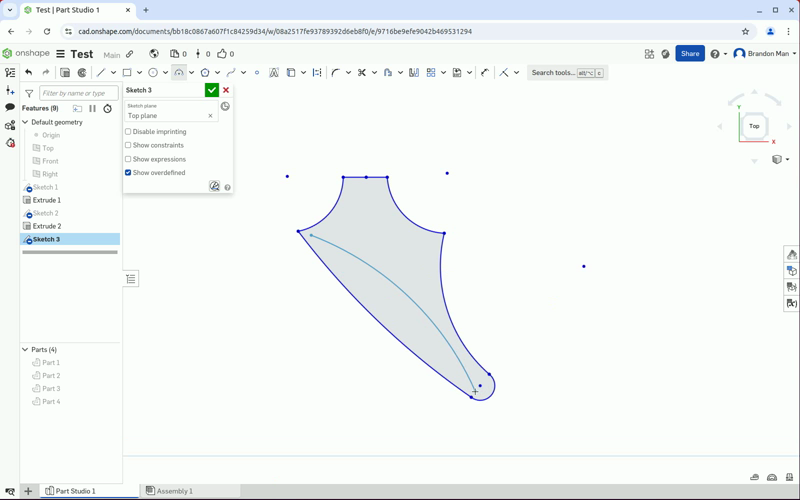
scroll(6)
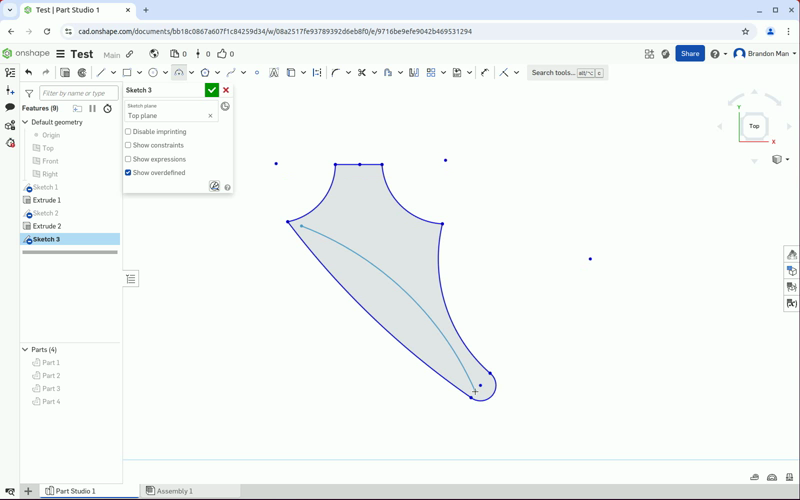
scroll(6)
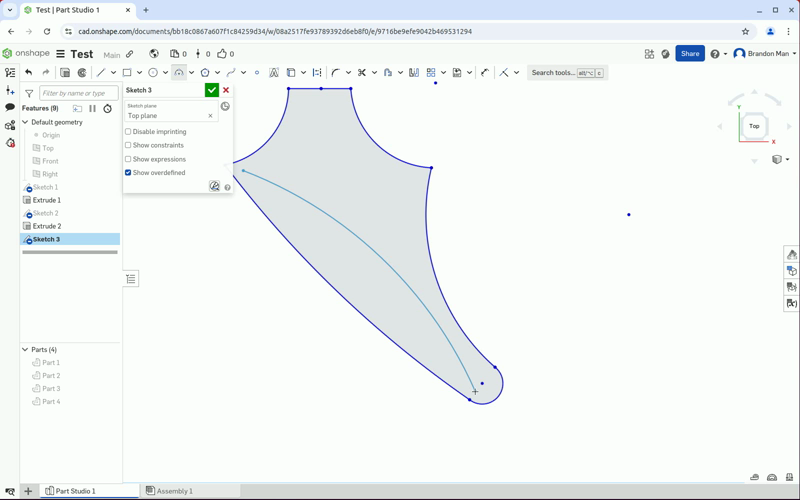
scroll(6)
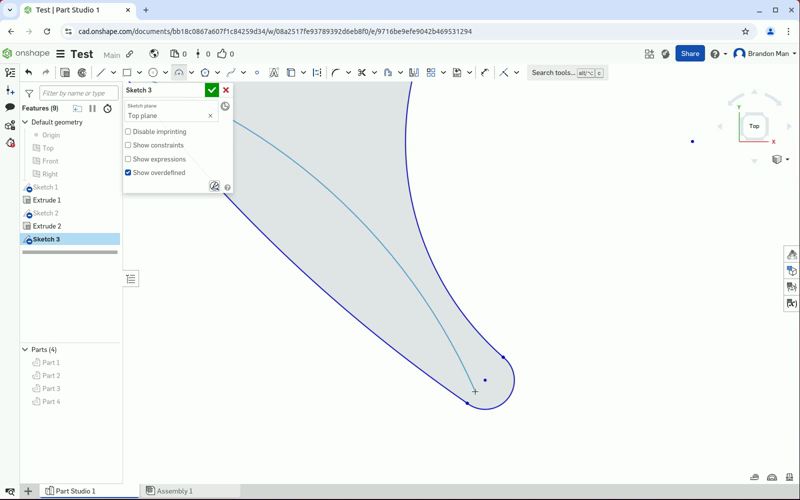
scroll(6)
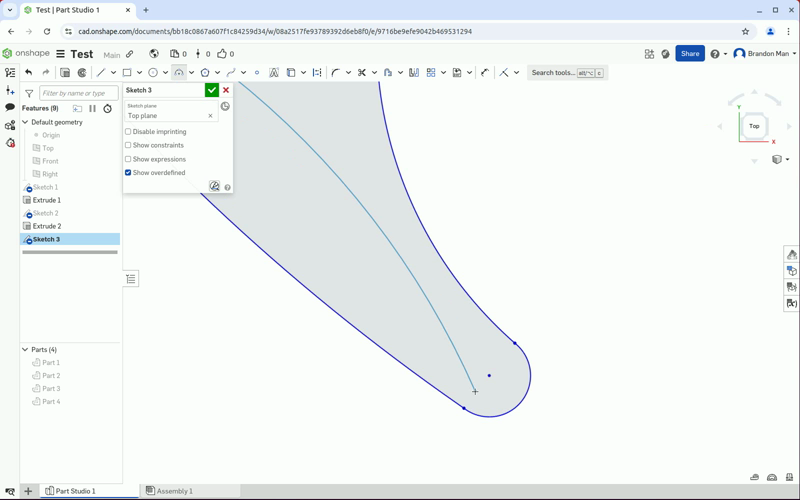
scroll(6)
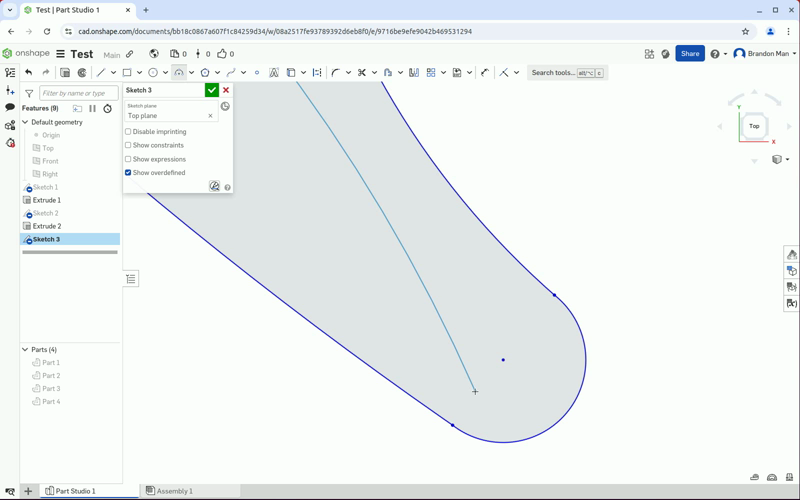
click(475, 391)
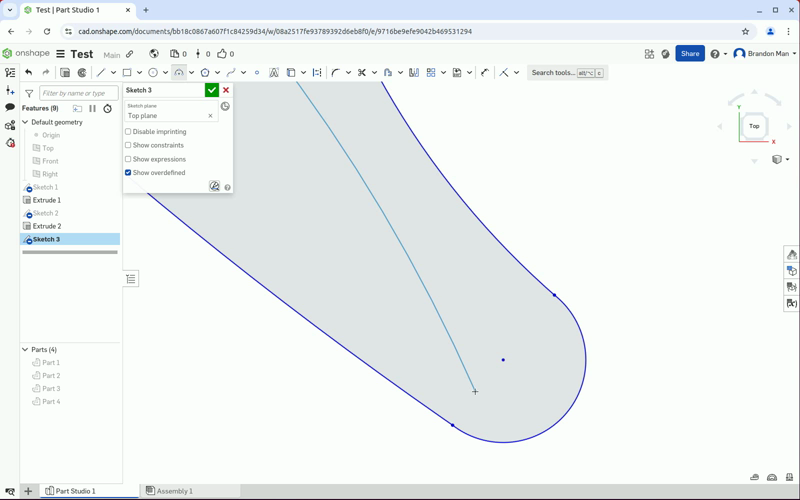
scroll(-6)
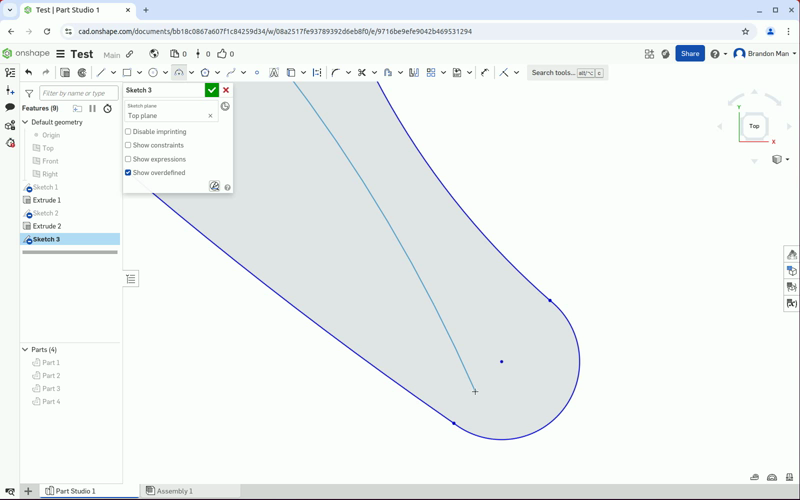
scroll(-6)
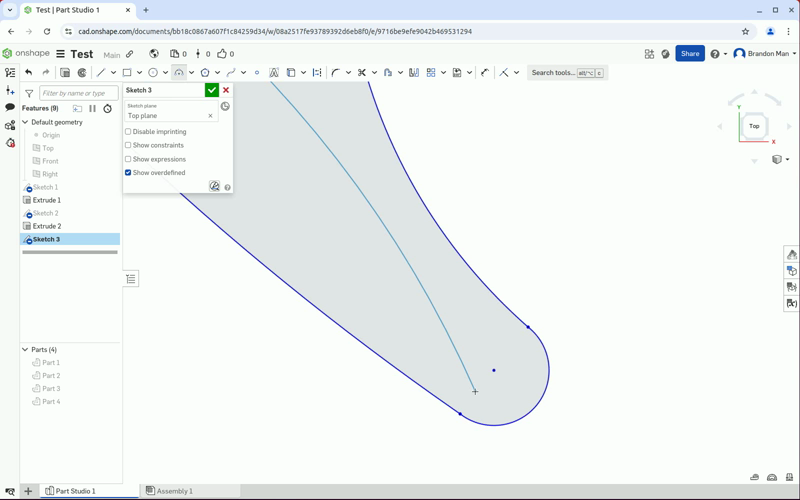
scroll(-6)
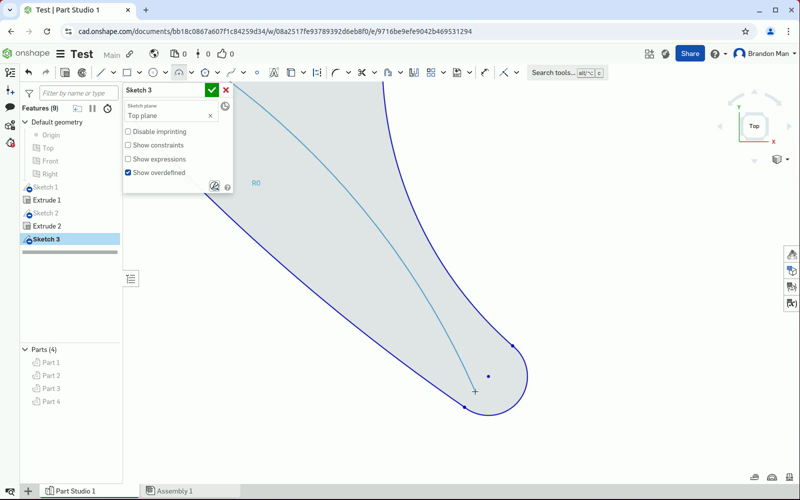
scroll(-6)
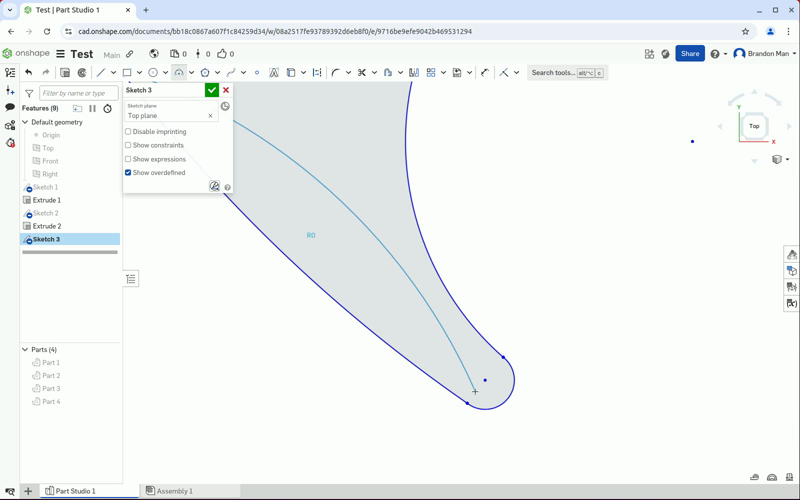
scroll(-6)
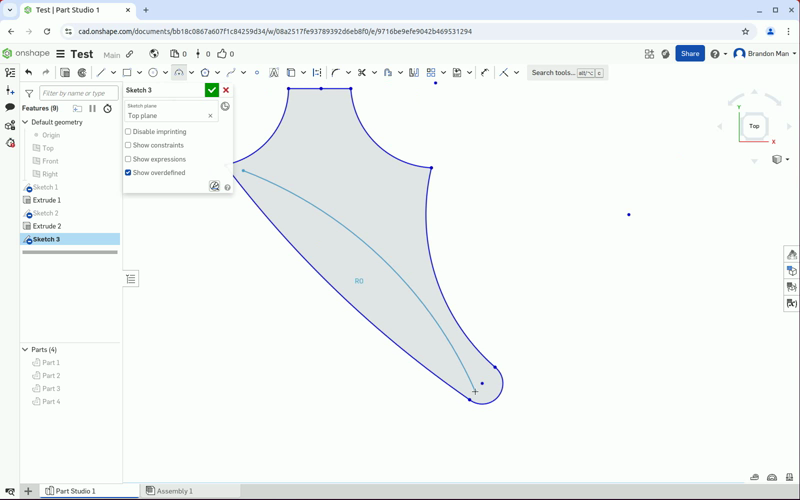
scroll(-6)
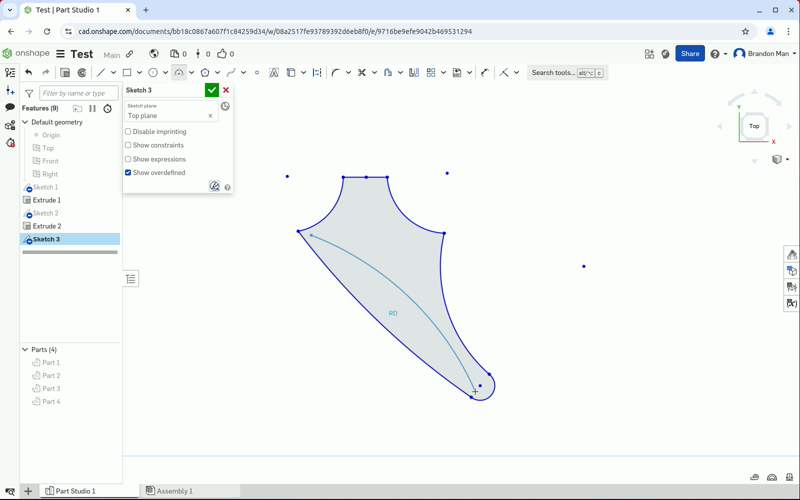
scroll(-6)
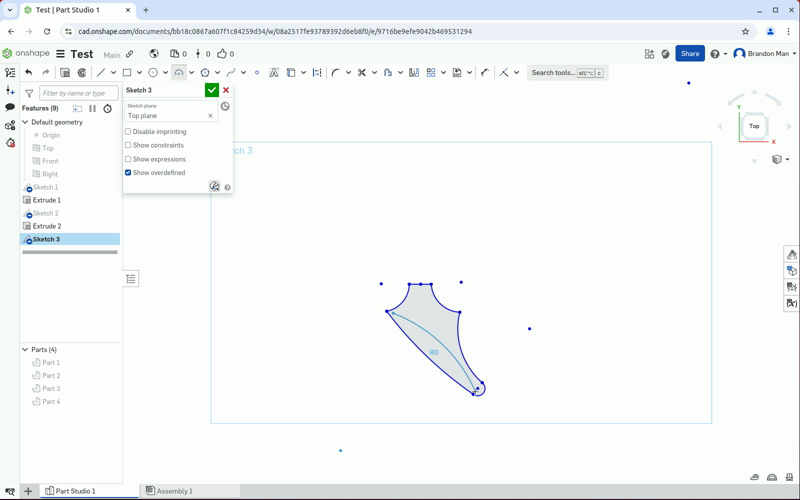
mouse_move(431, 355)
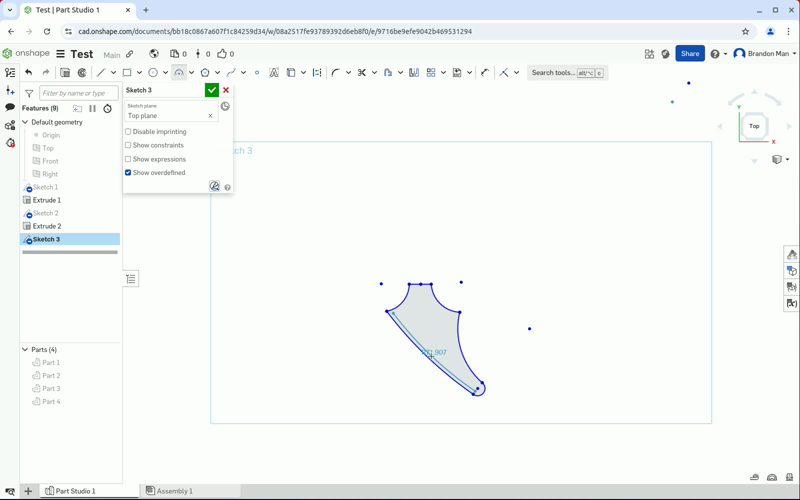
click(431, 355)
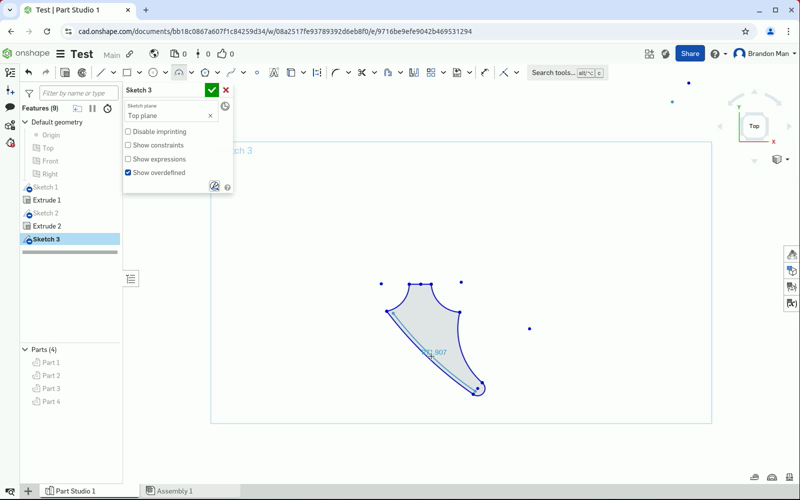
key_up(shift)
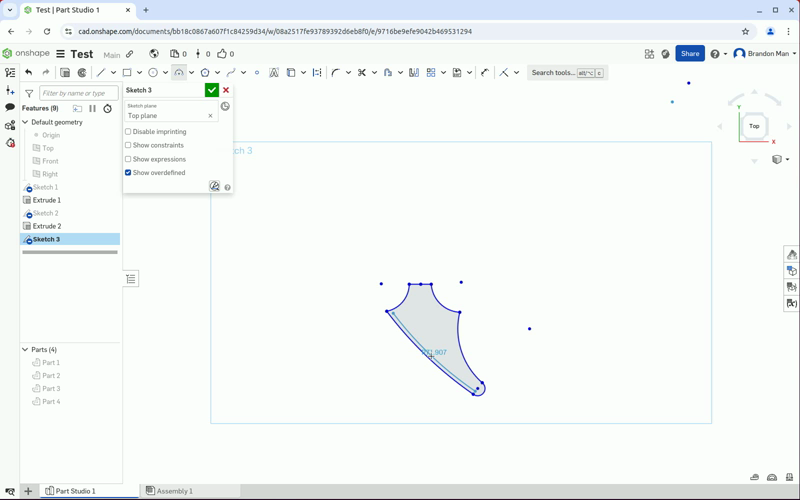
mouse_move(475, 391)
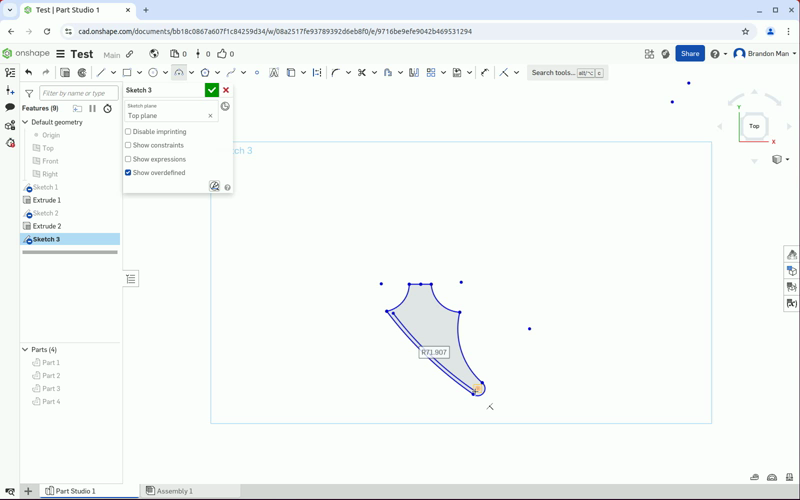
scroll(6)
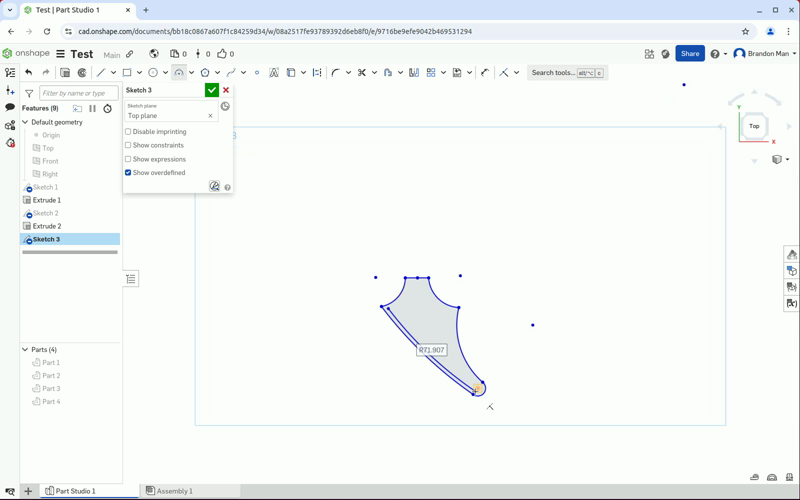
scroll(6)
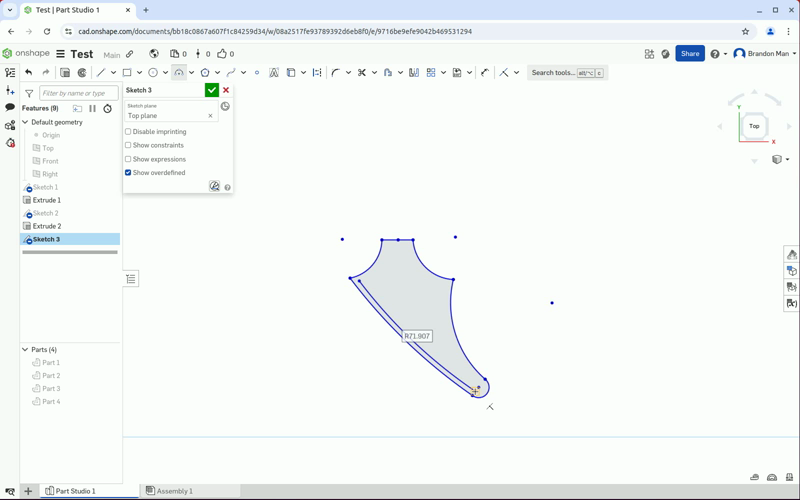
scroll(6)
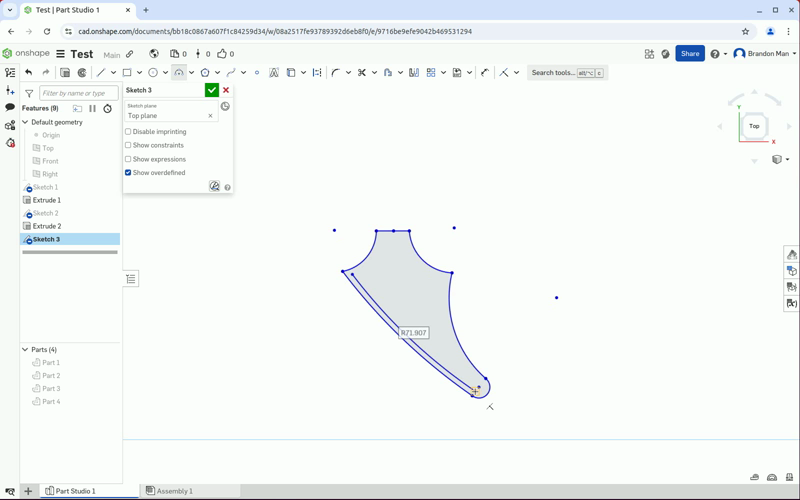
scroll(6)
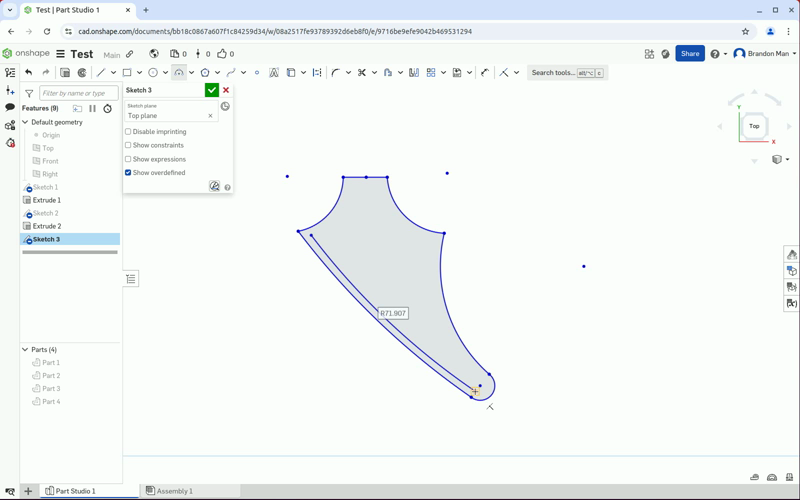
scroll(6)
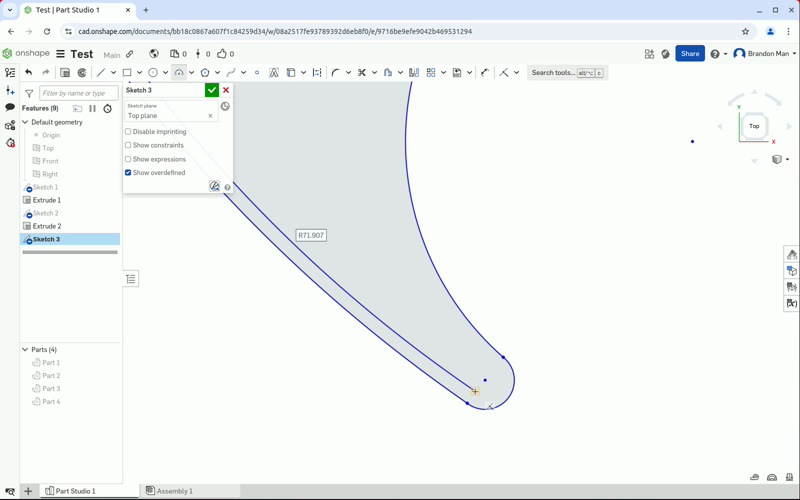
scroll(6)
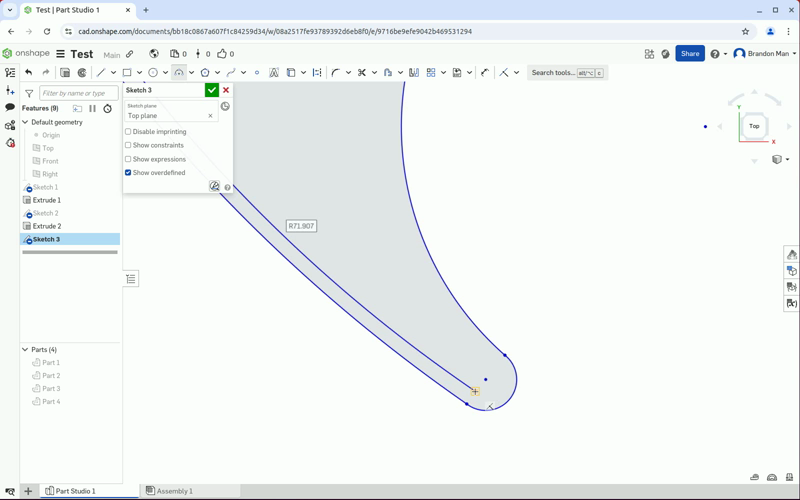
scroll(6)
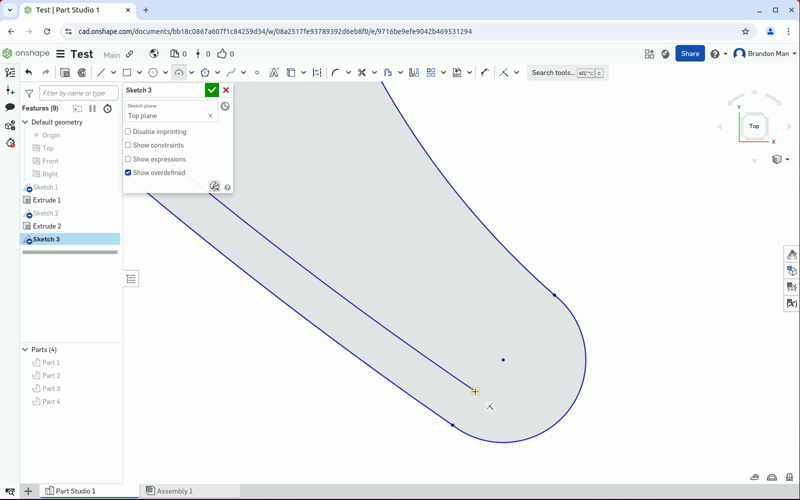
click(475, 391)
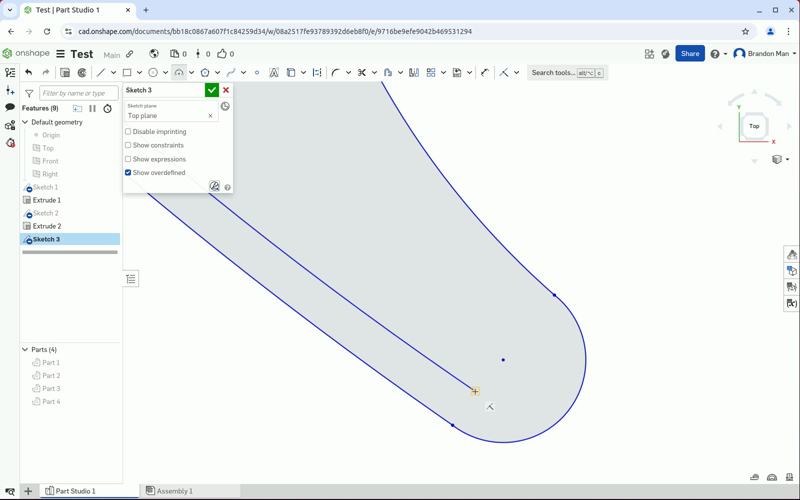
scroll(-6)
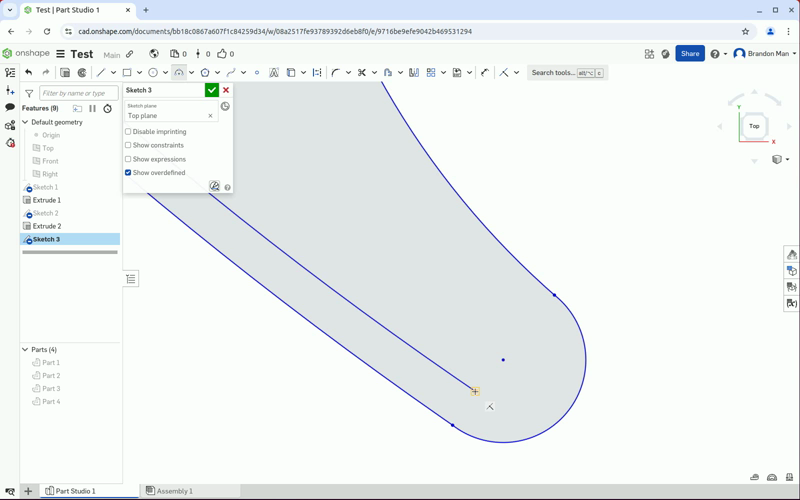
scroll(-6)
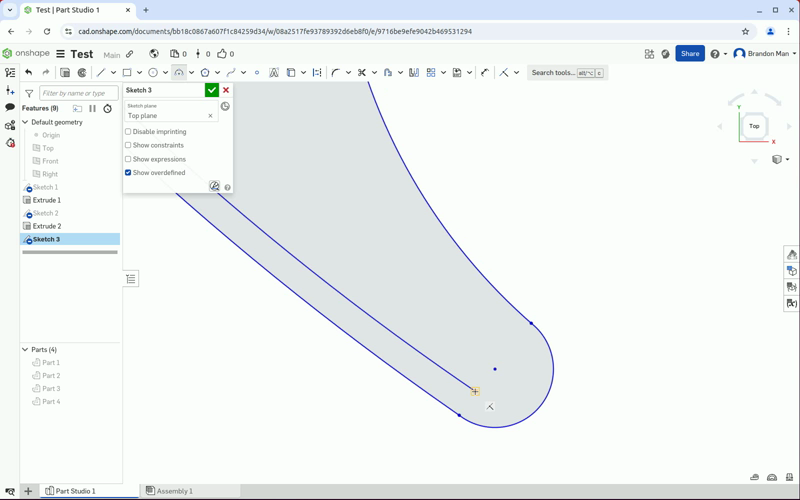
scroll(-6)
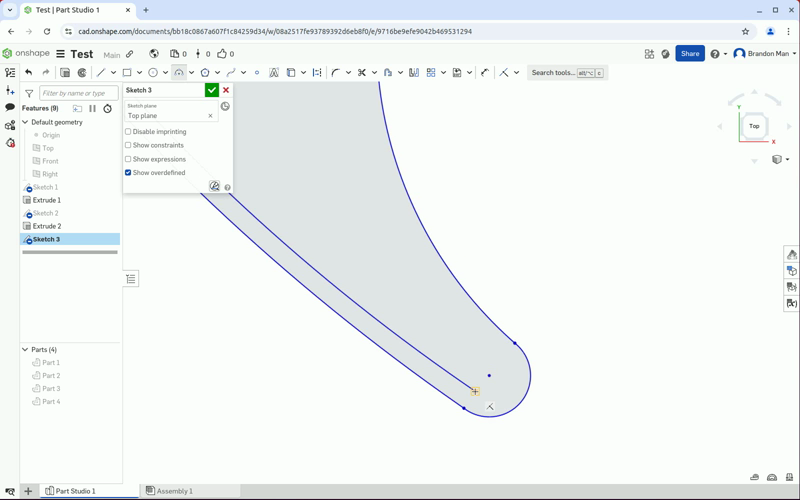
scroll(-6)
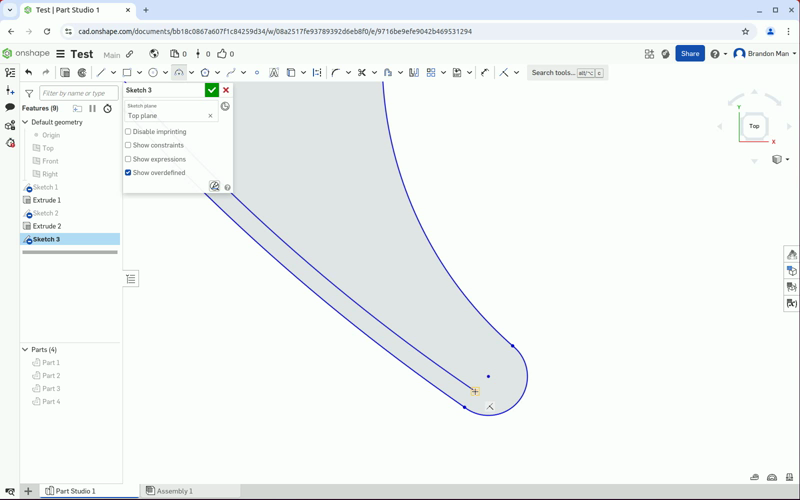
scroll(-6)
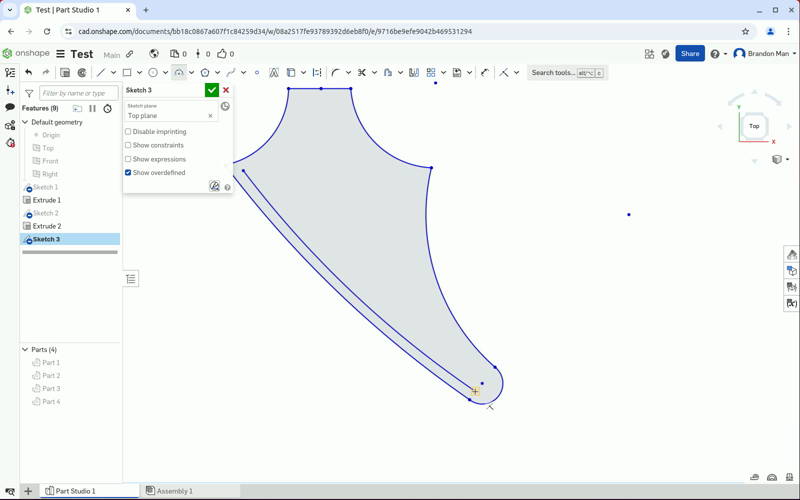
scroll(-6)
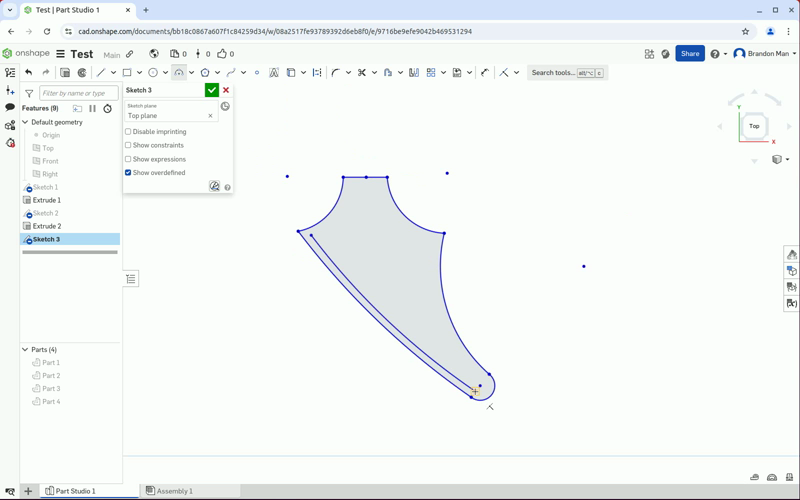
scroll(-6)
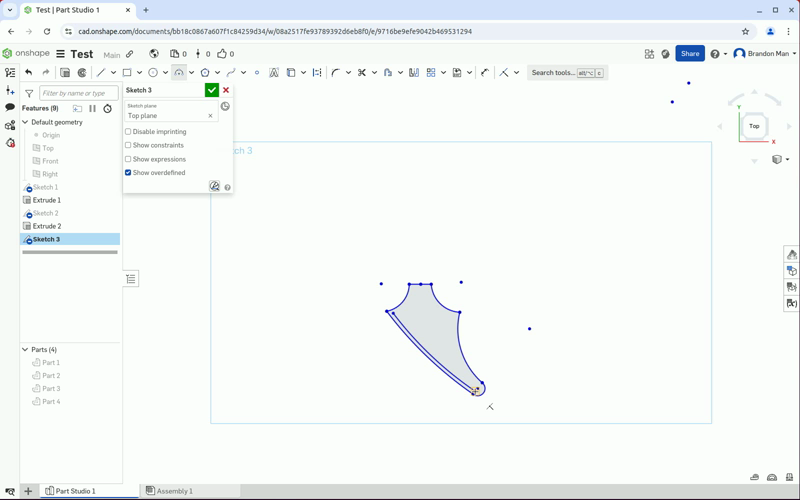
key_down(shift)
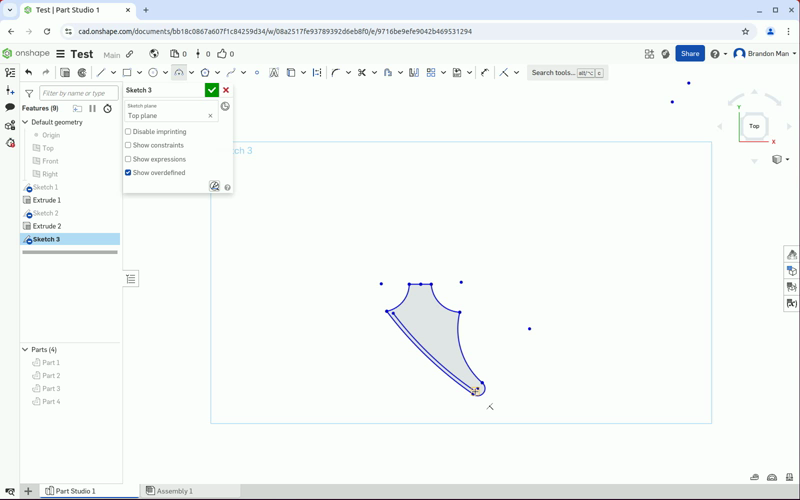
mouse_move(479, 384)
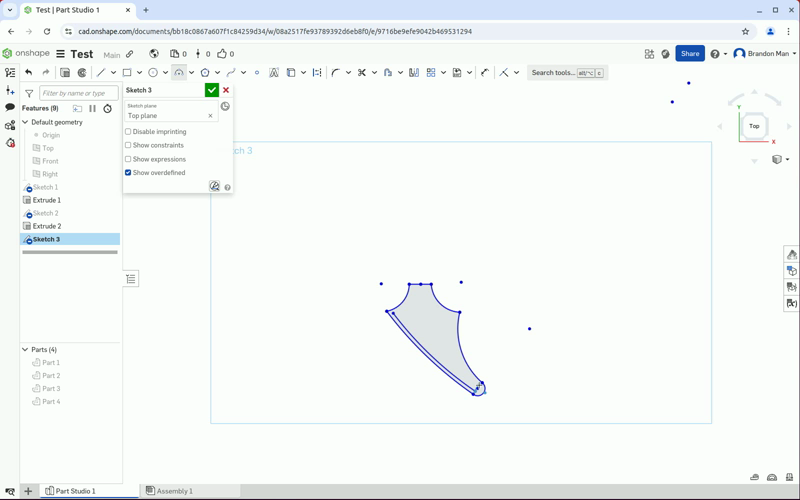
scroll(6)
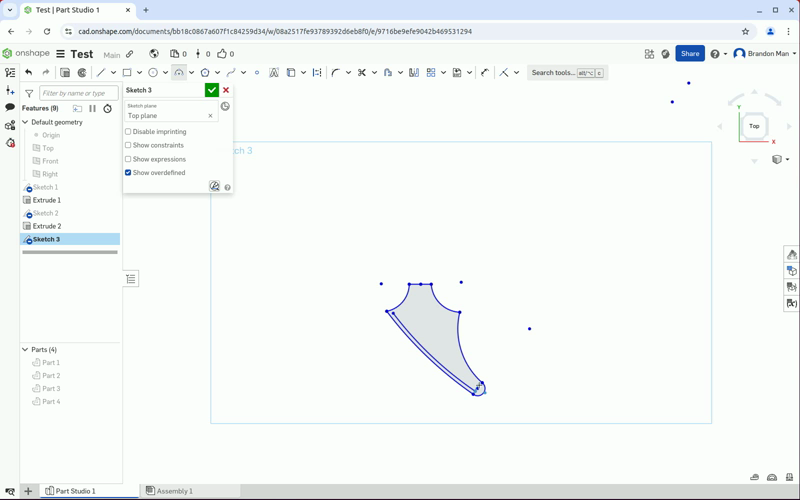
scroll(6)
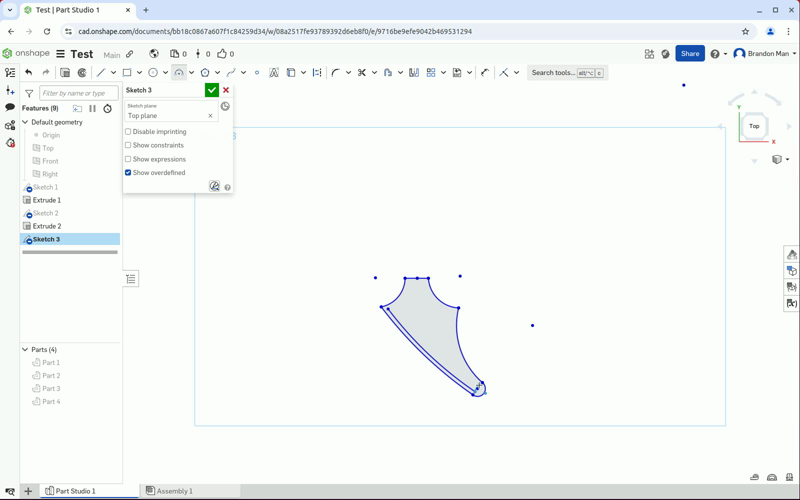
scroll(6)
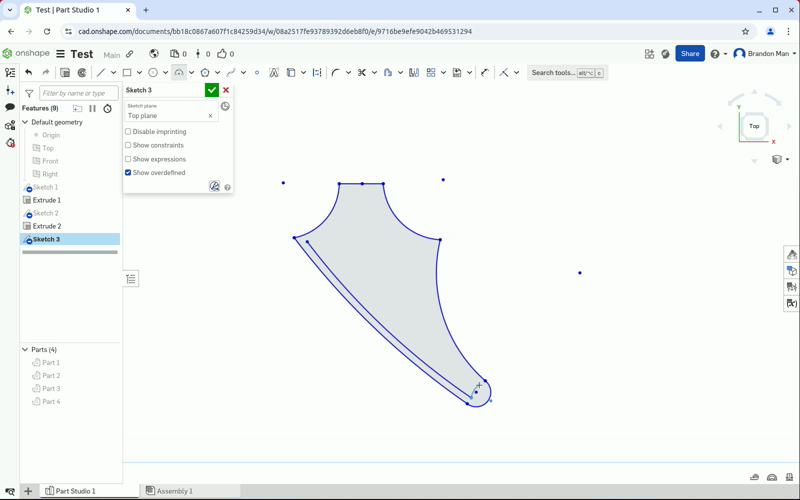
scroll(6)
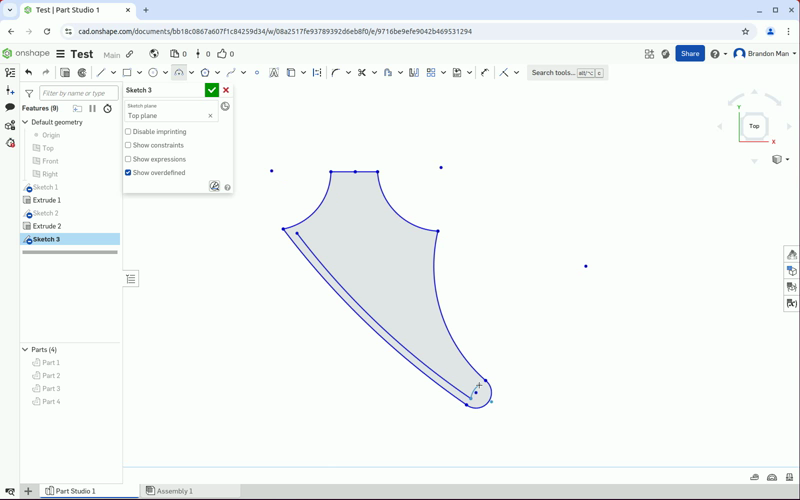
scroll(6)
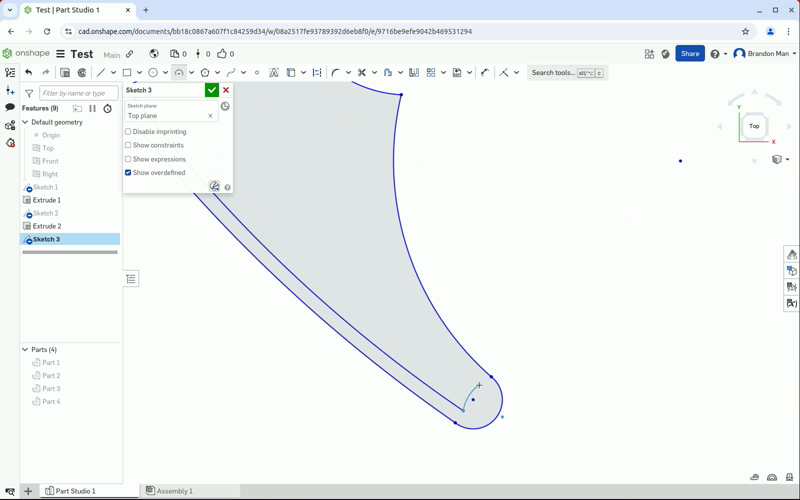
scroll(6)
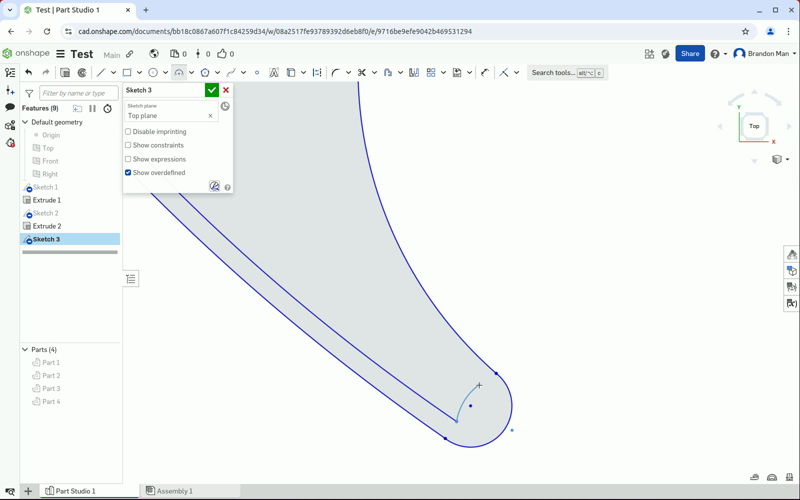
scroll(6)
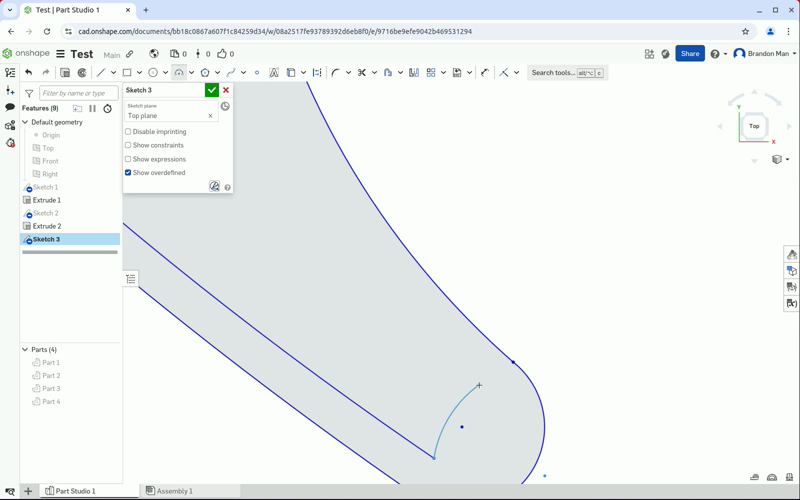
click(479, 384)
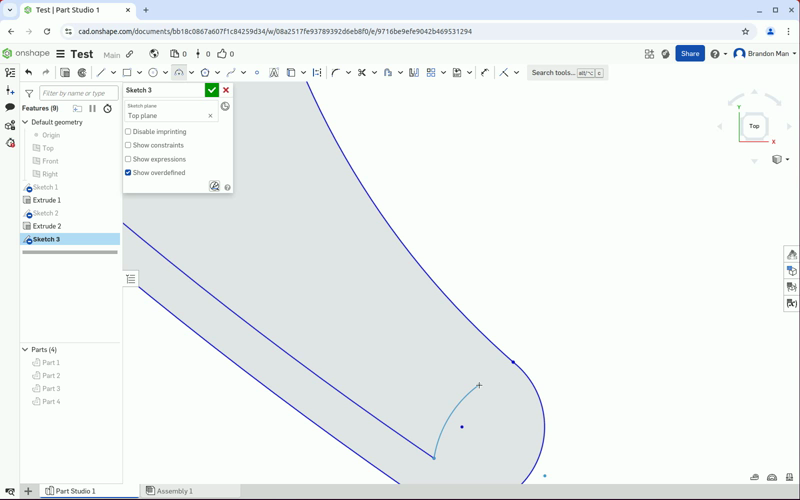
scroll(-6)
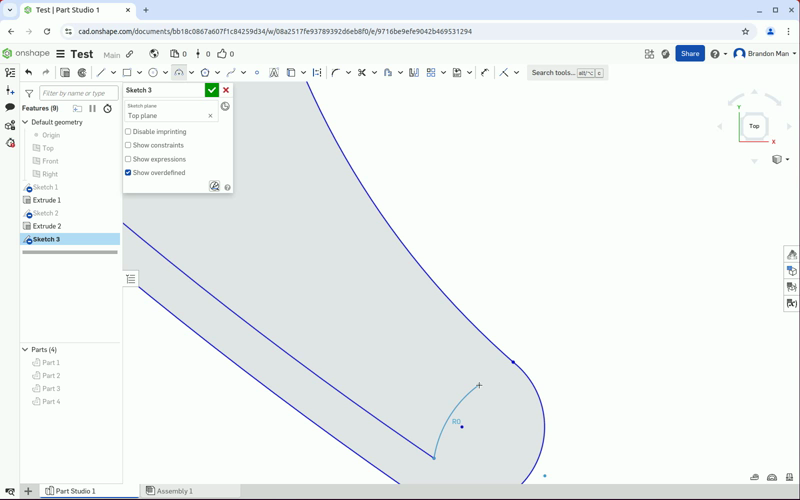
scroll(-6)
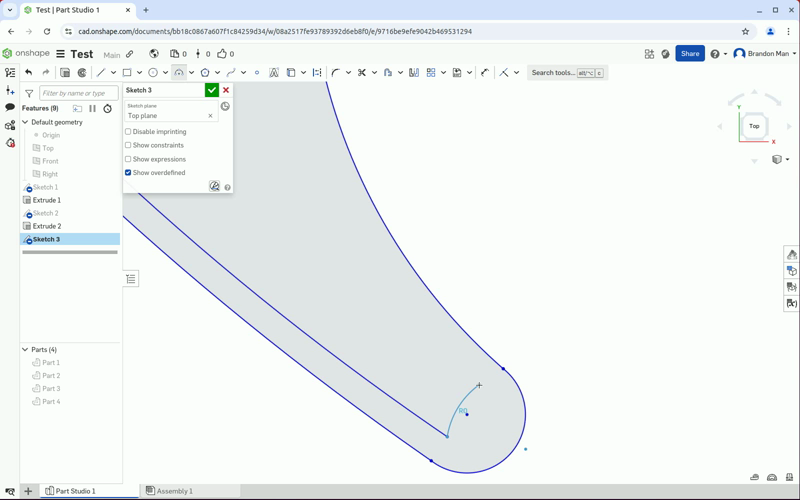
scroll(-6)
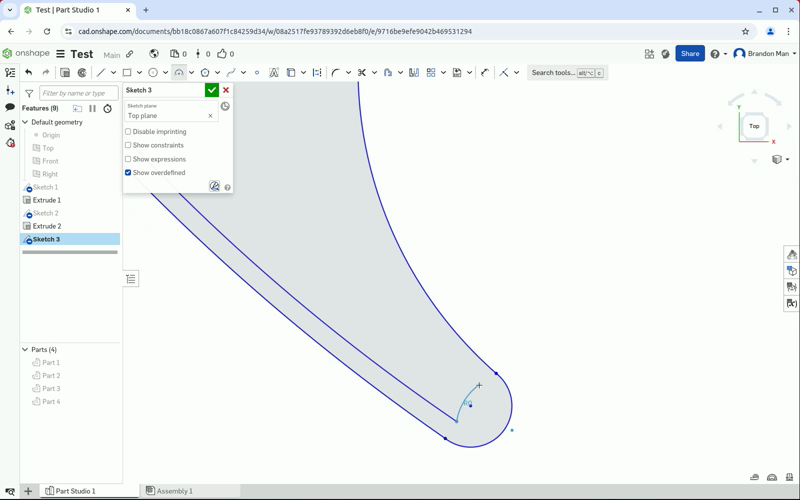
scroll(-6)
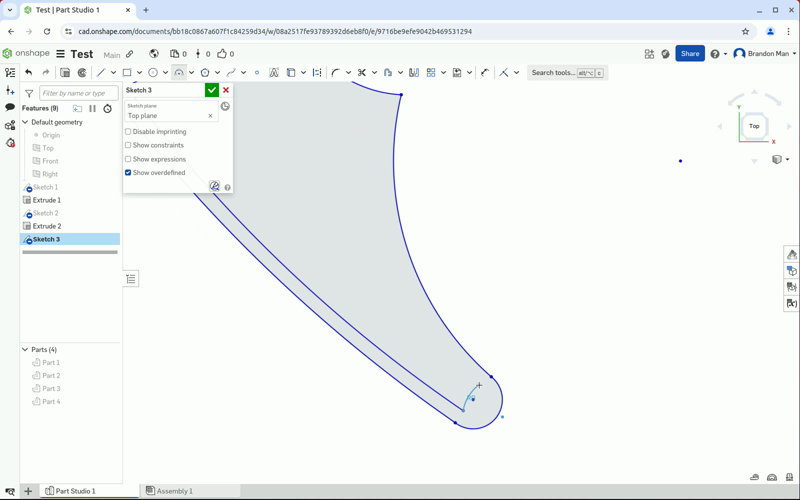
scroll(-6)
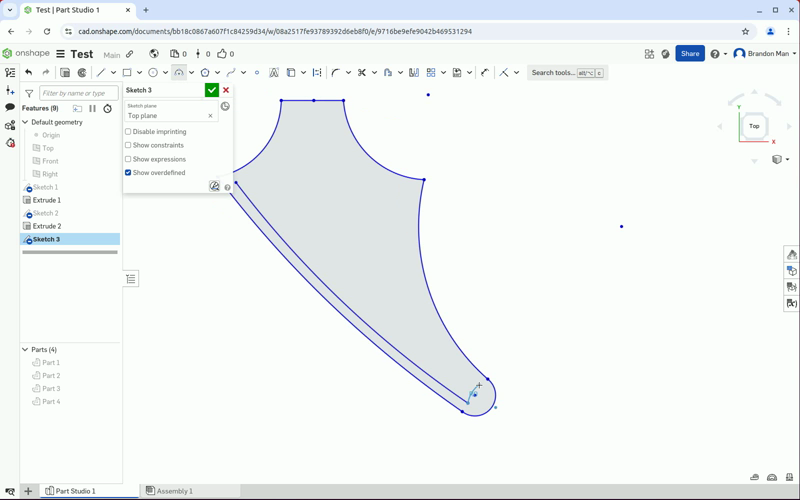
scroll(-6)
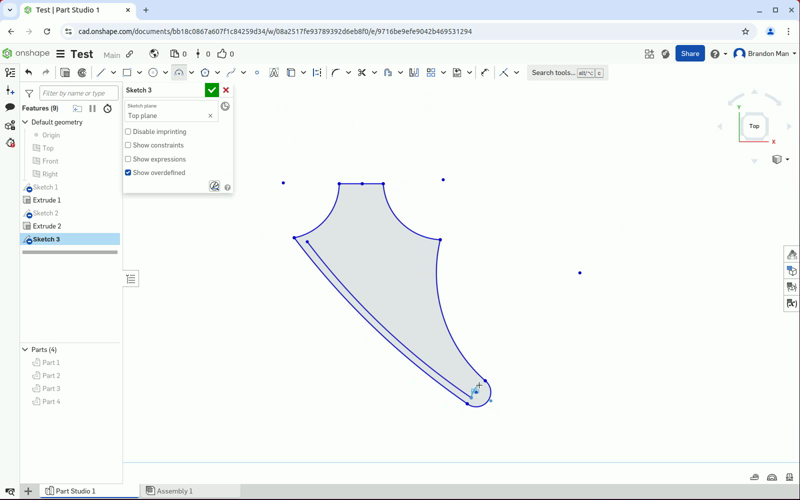
scroll(-6)
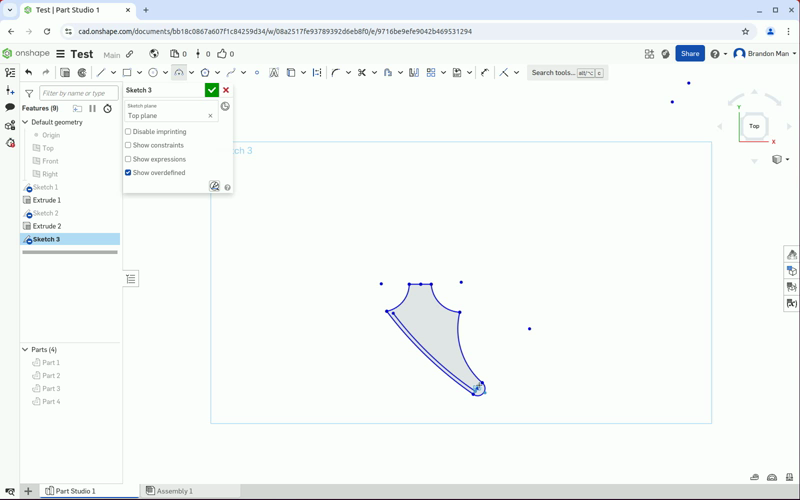
mouse_move(480, 390)
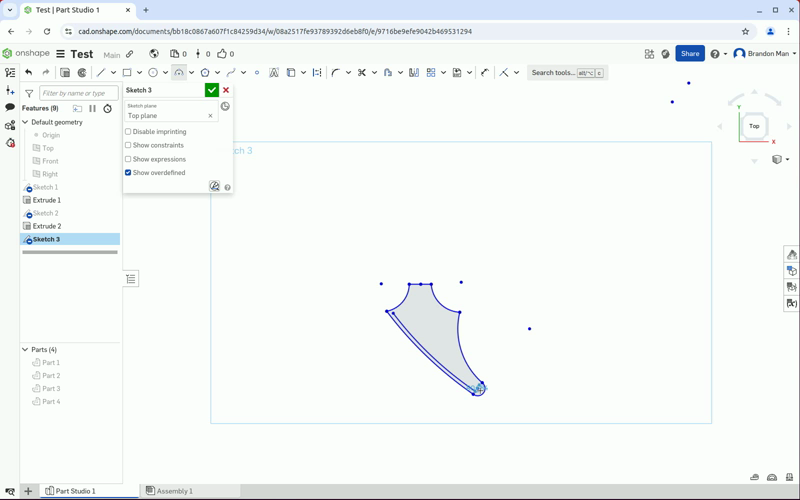
scroll(6)
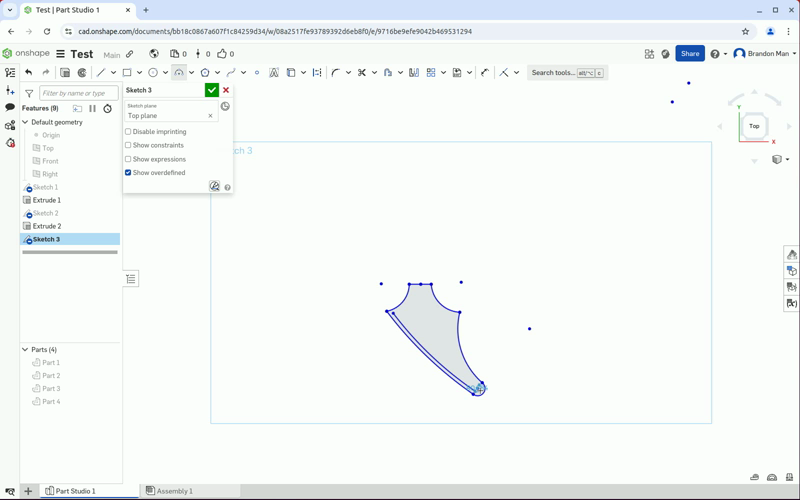
scroll(6)
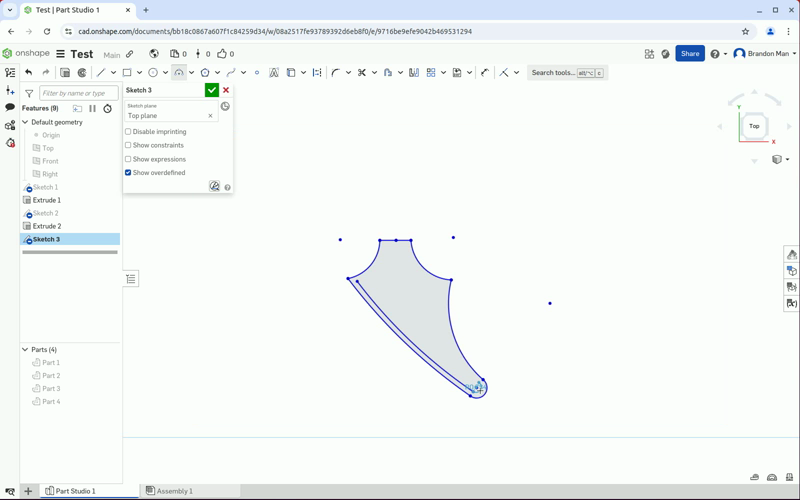
scroll(6)
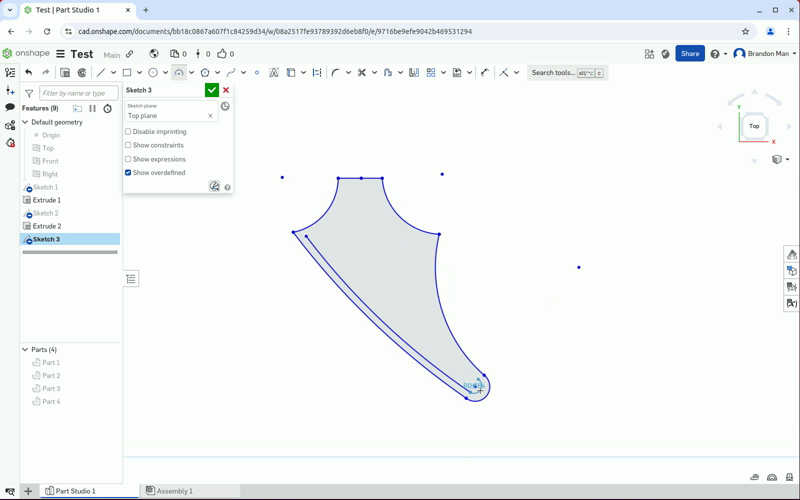
scroll(6)
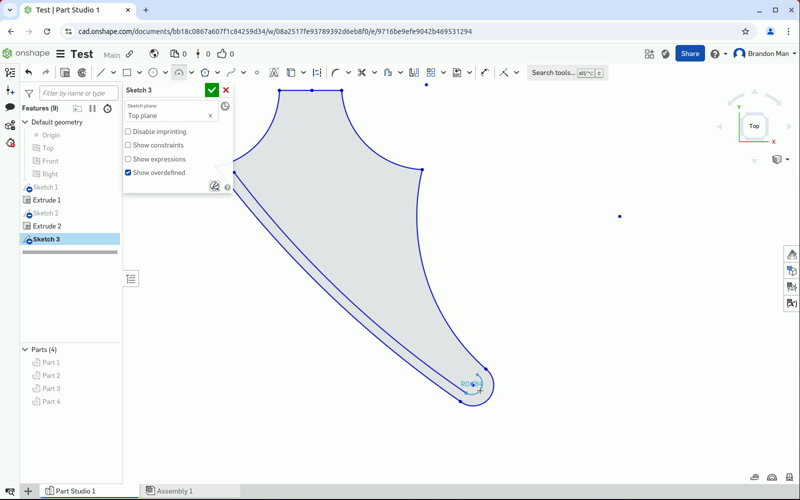
scroll(6)
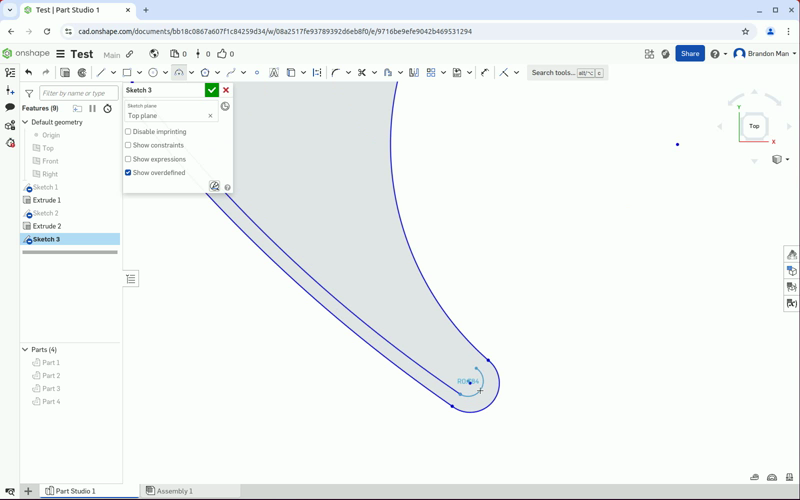
scroll(6)
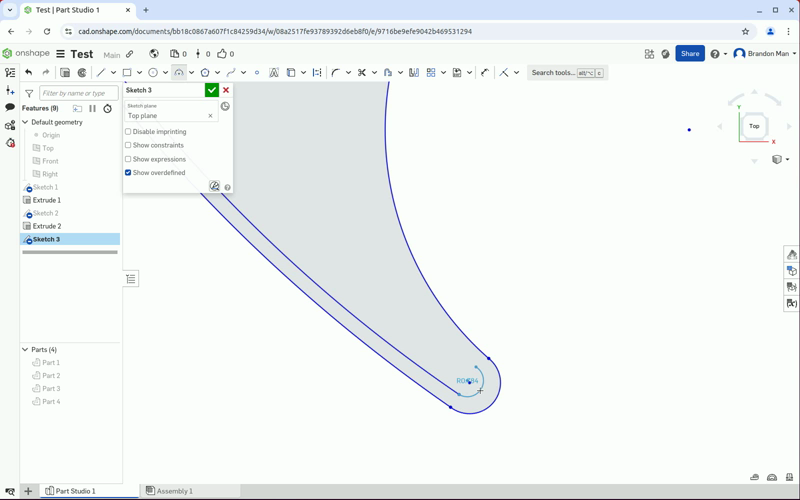
scroll(6)
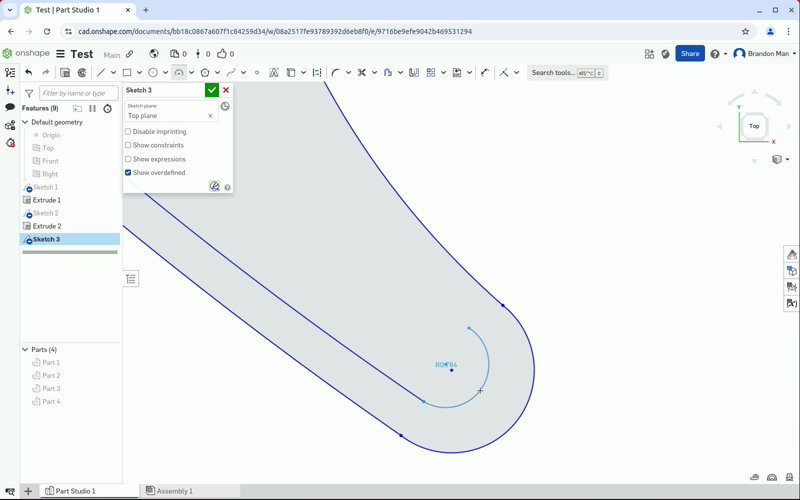
click(480, 390)
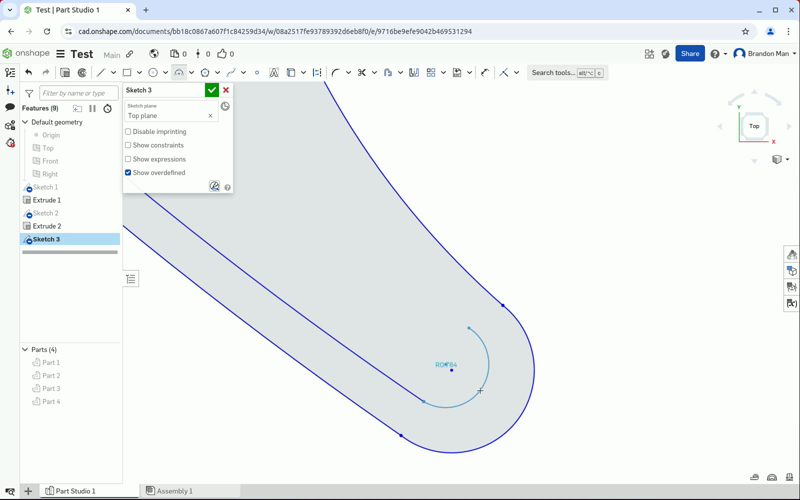
scroll(-6)
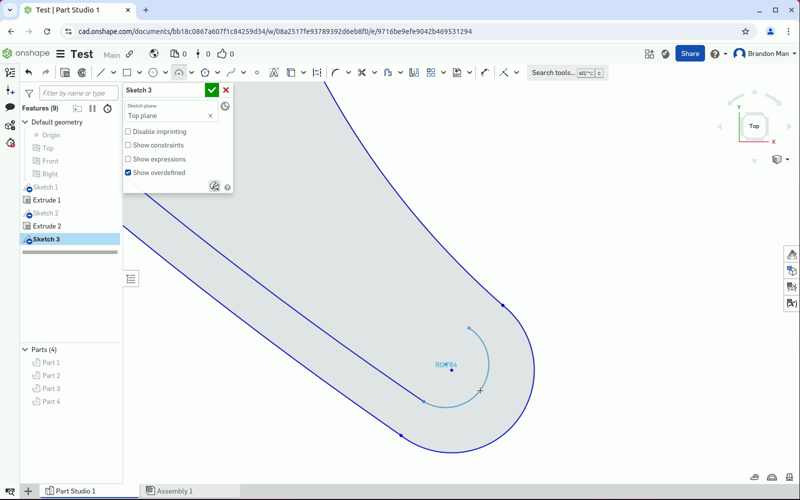
scroll(-6)
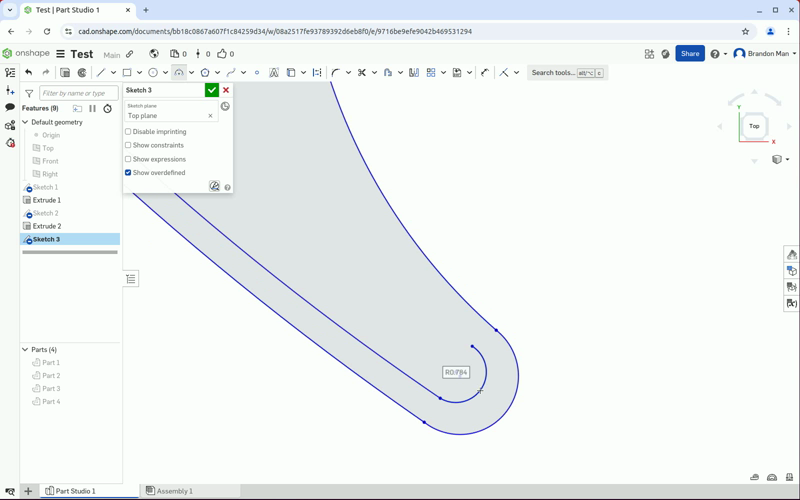
scroll(-6)
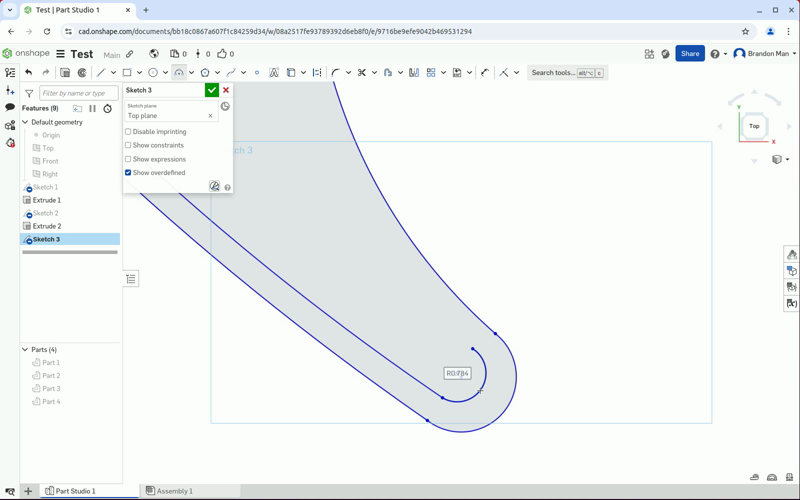
scroll(-6)
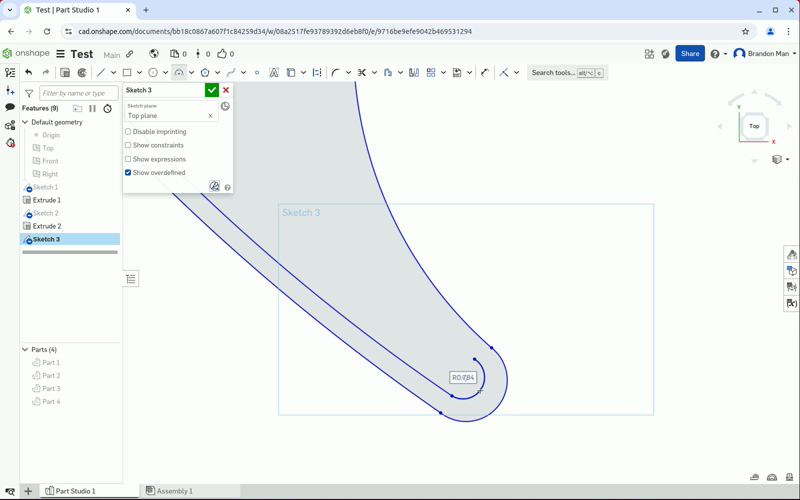
scroll(-6)
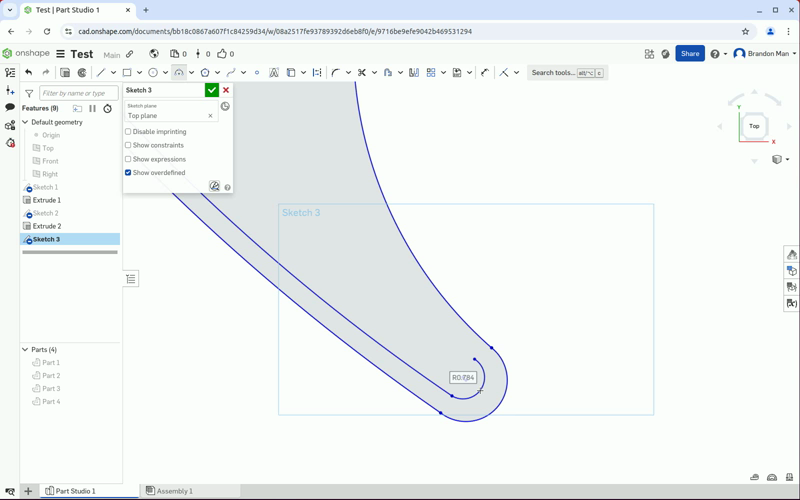
scroll(-6)
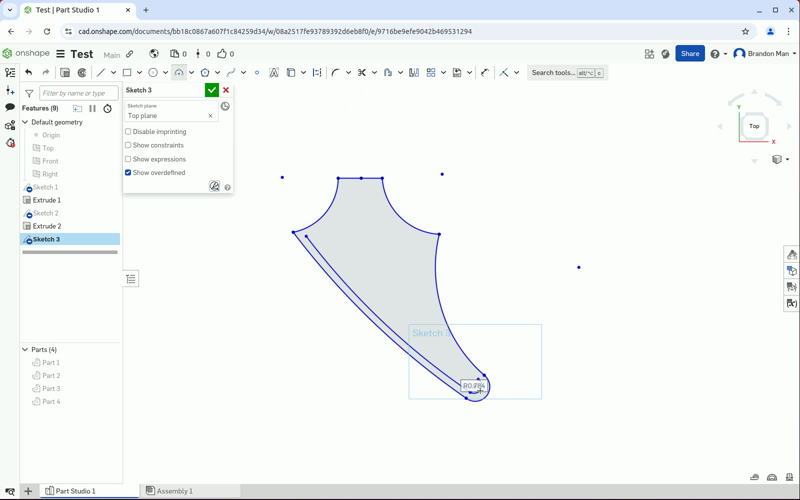
scroll(-6)
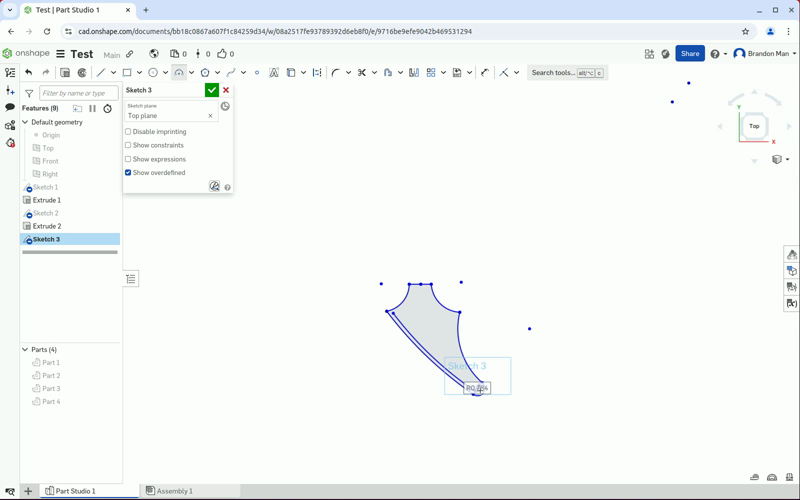
key_up(shift)
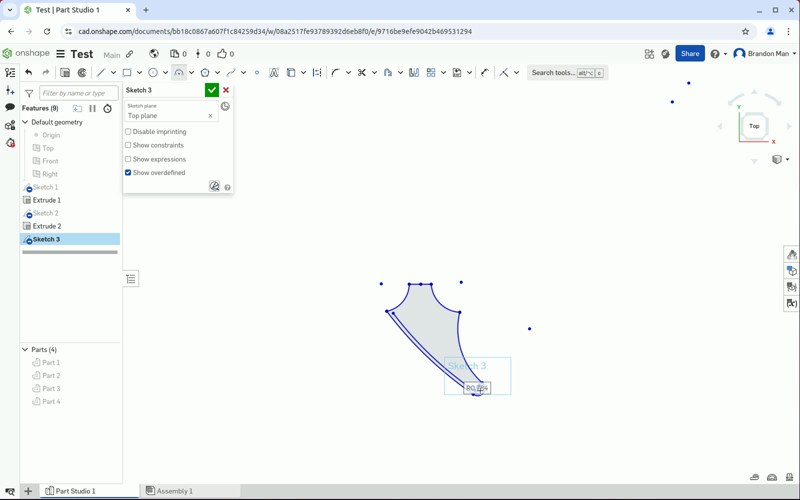
mouse_move(479, 384)
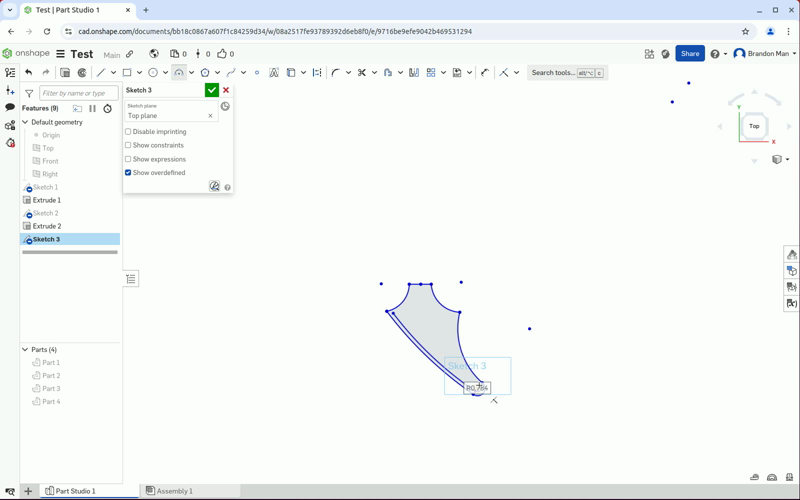
scroll(6)
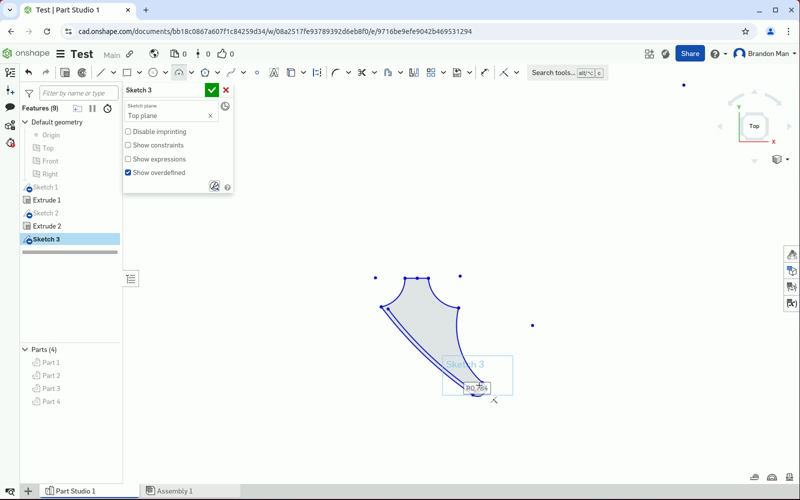
scroll(6)
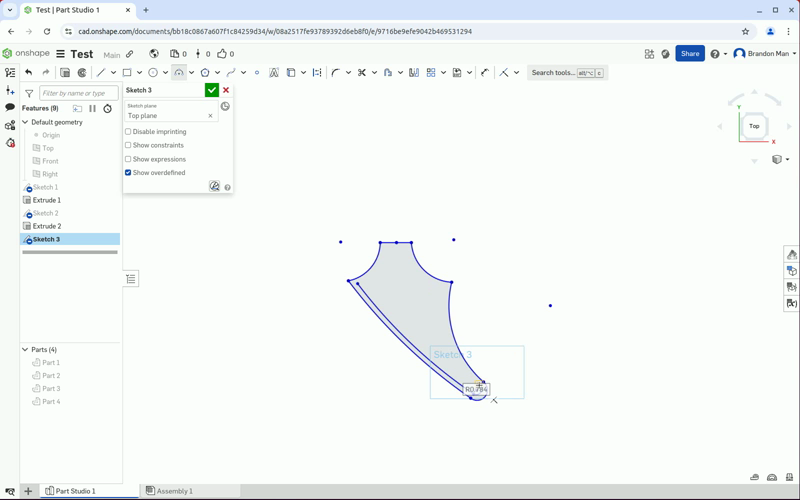
scroll(6)
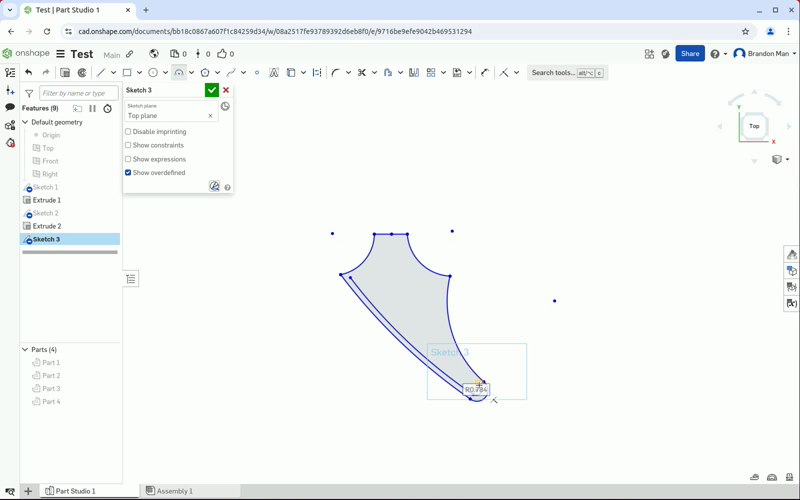
scroll(6)
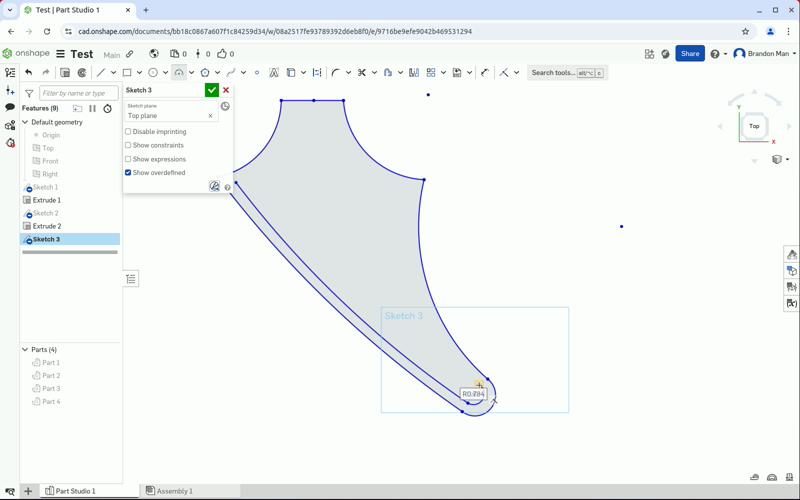
scroll(6)
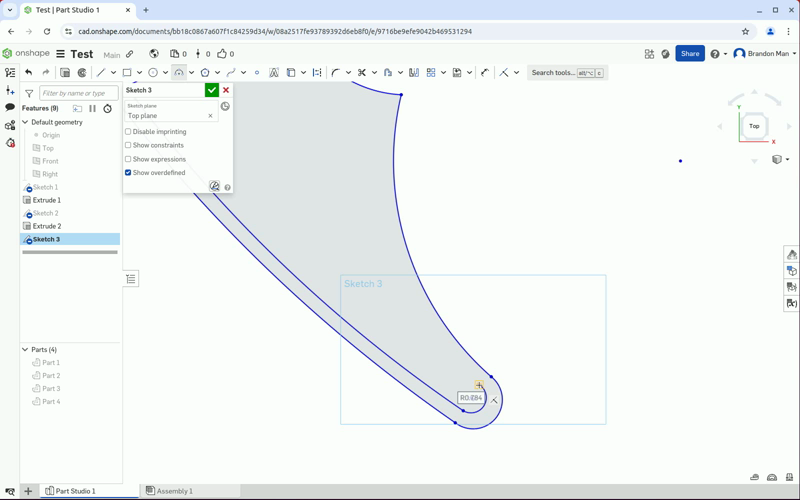
scroll(6)
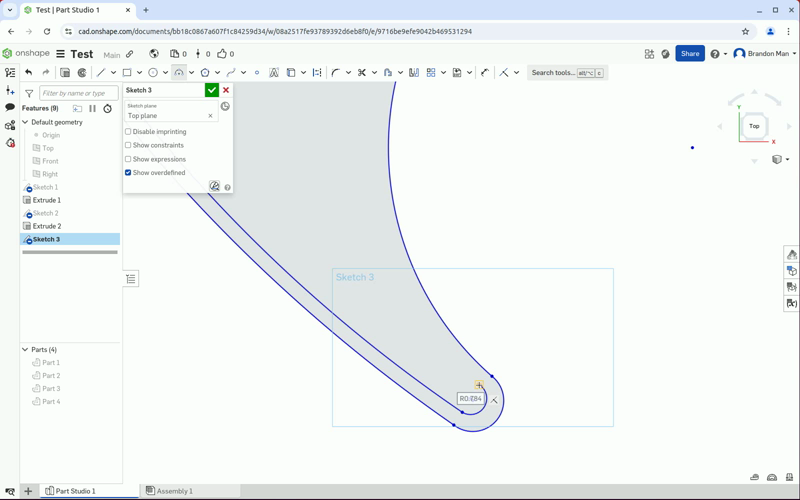
scroll(6)
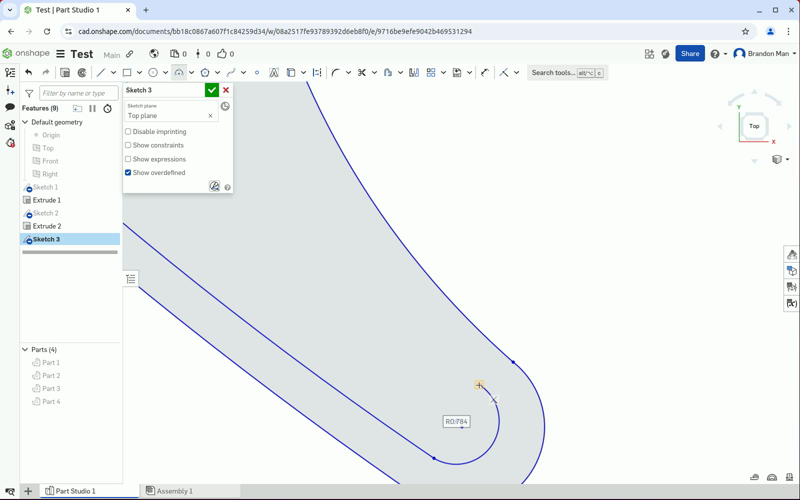
click(479, 384)
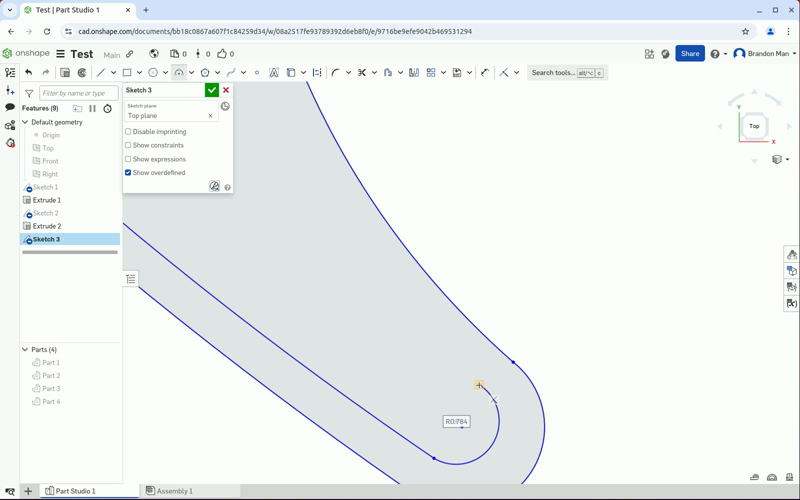
scroll(-6)
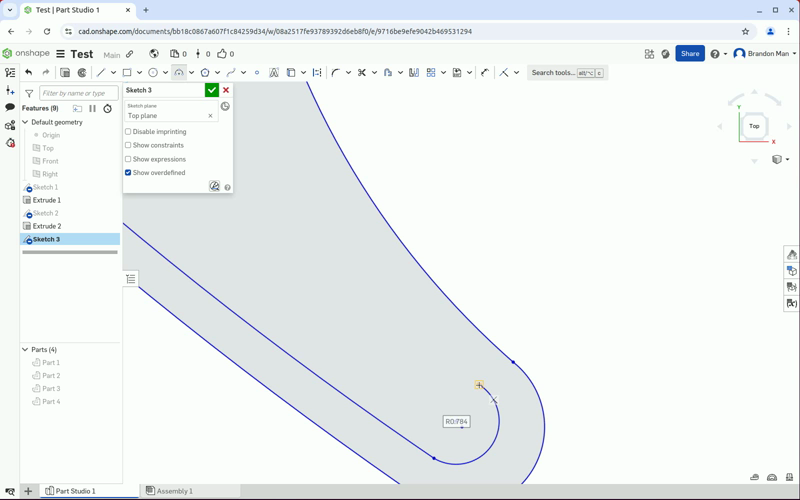
scroll(-6)
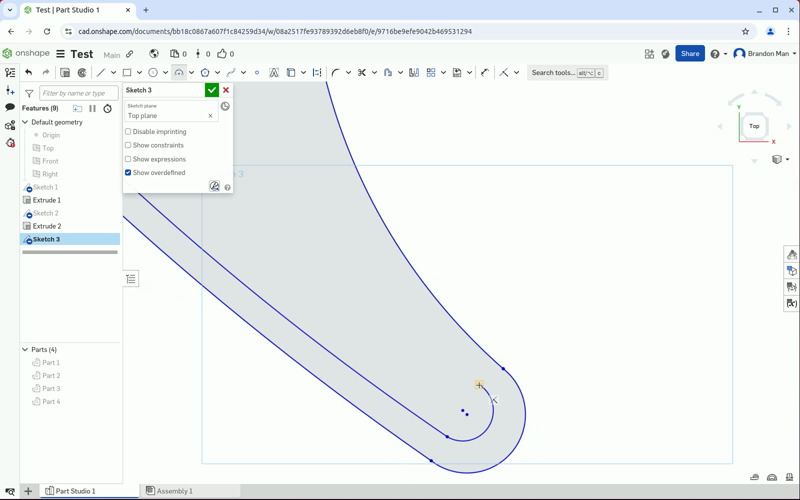
scroll(-6)
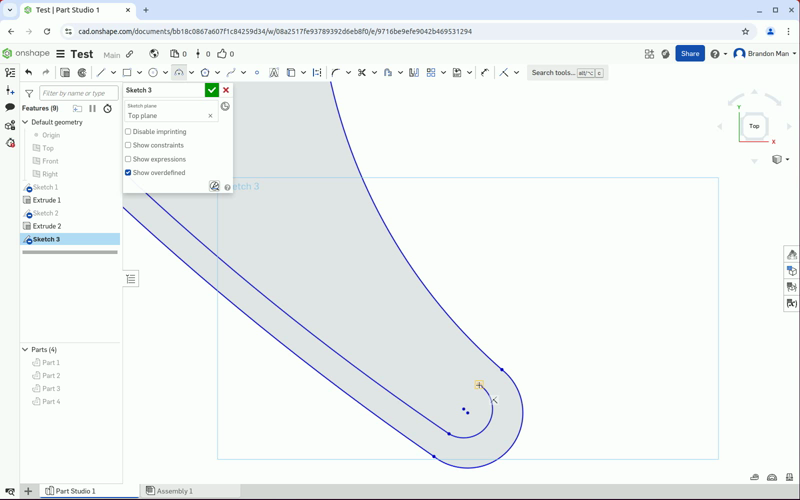
scroll(-6)
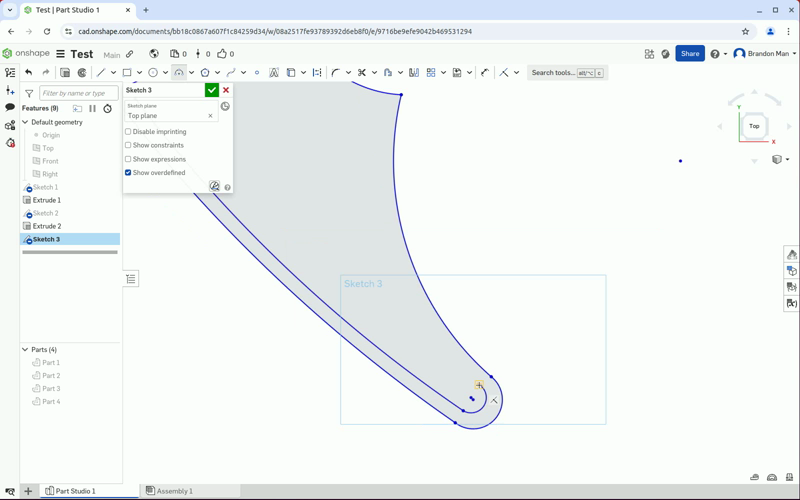
scroll(-6)
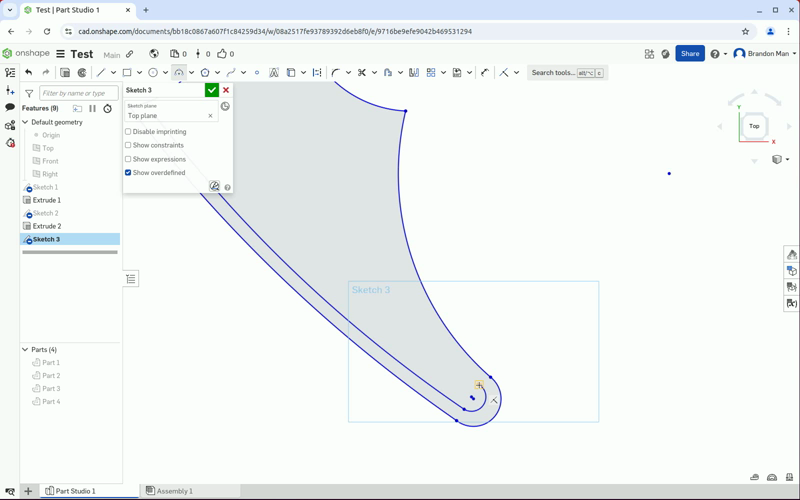
scroll(-6)
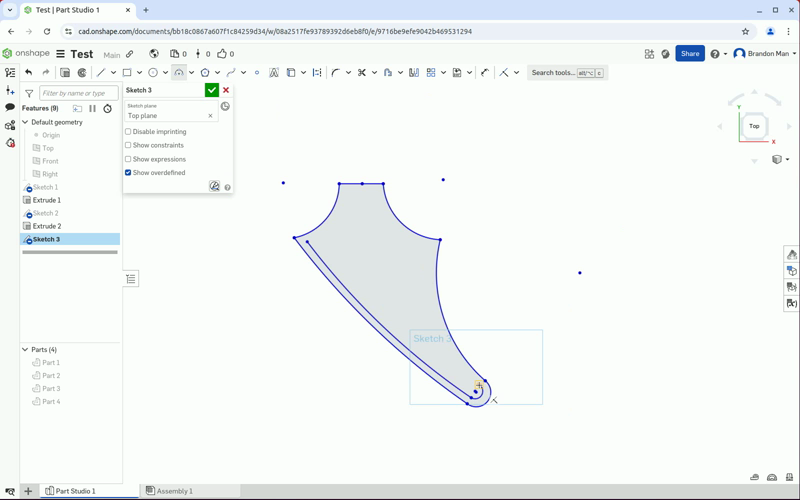
scroll(-6)
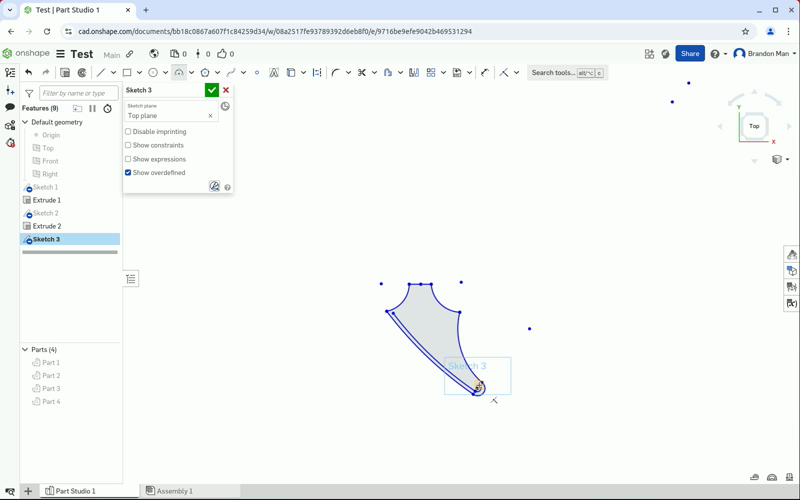
key_down(shift)
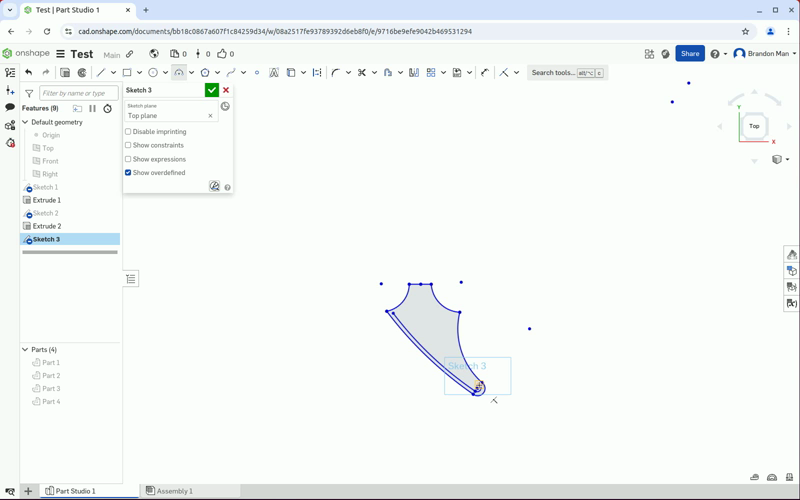
mouse_move(454, 315)
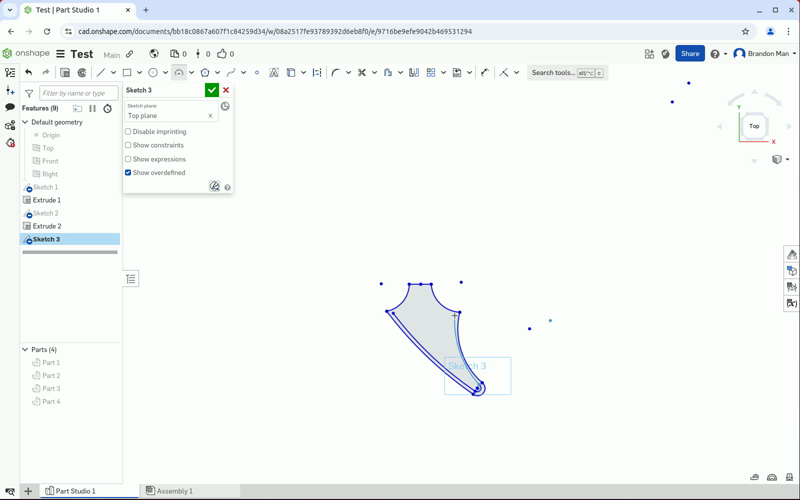
click(454, 315)
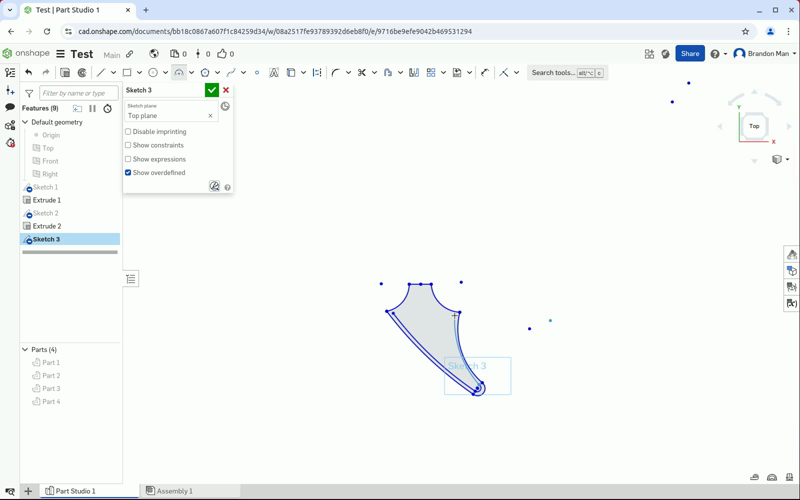
mouse_move(457, 353)
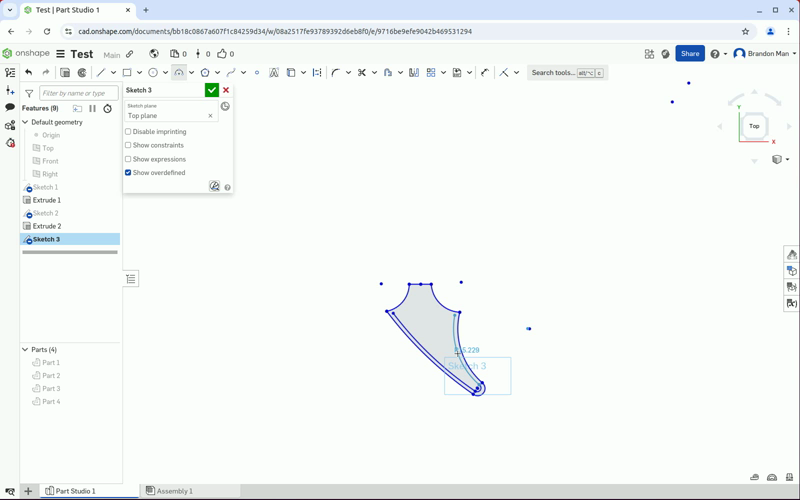
scroll(6)
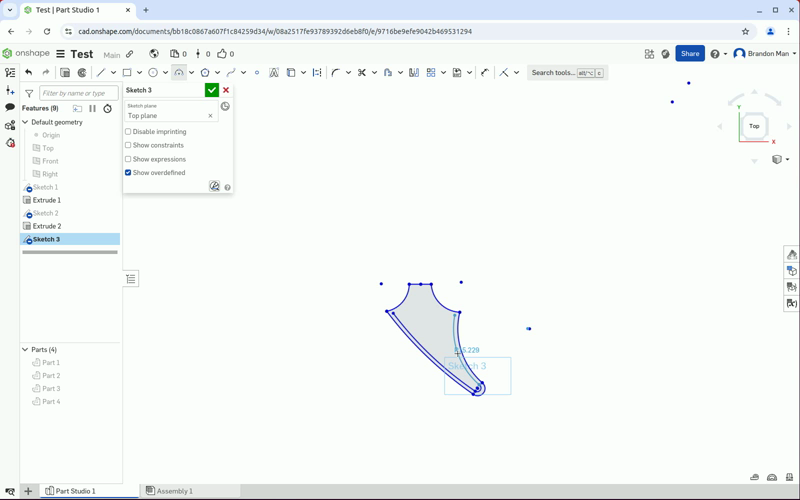
scroll(6)
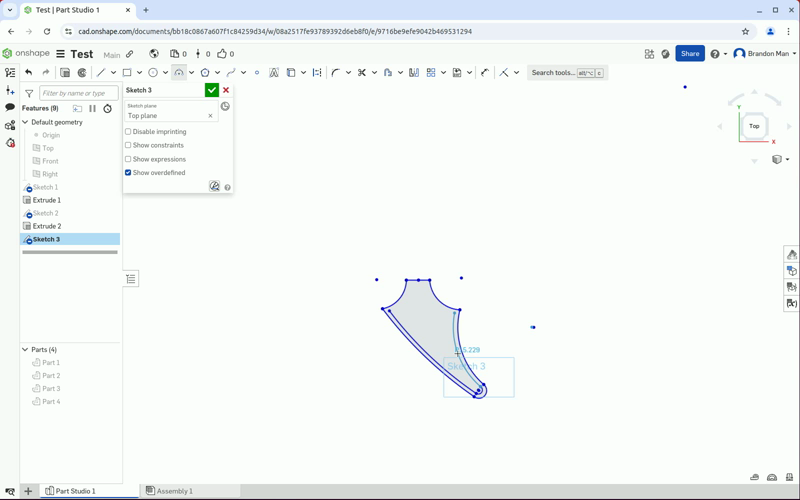
scroll(6)
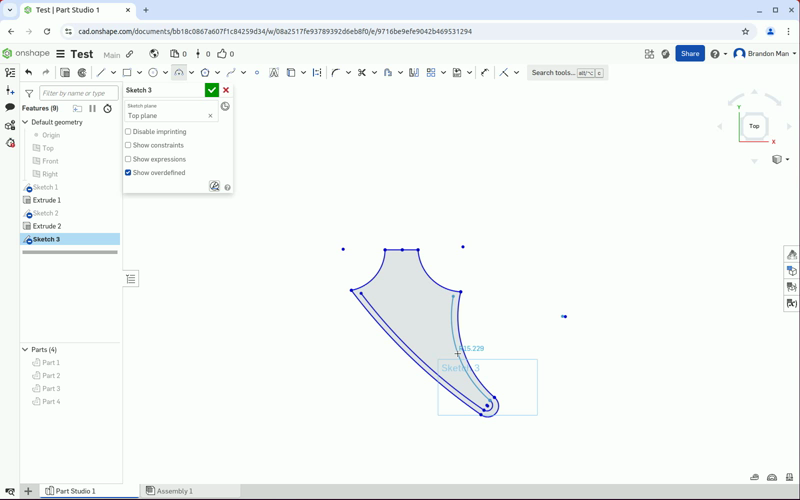
scroll(6)
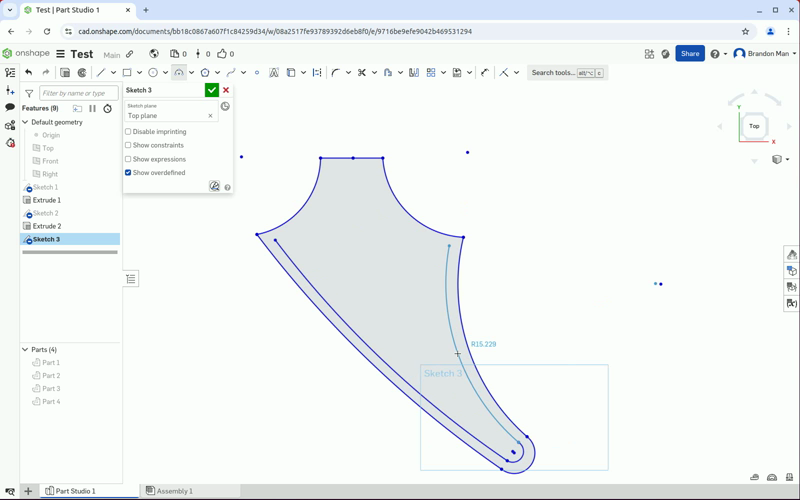
scroll(6)
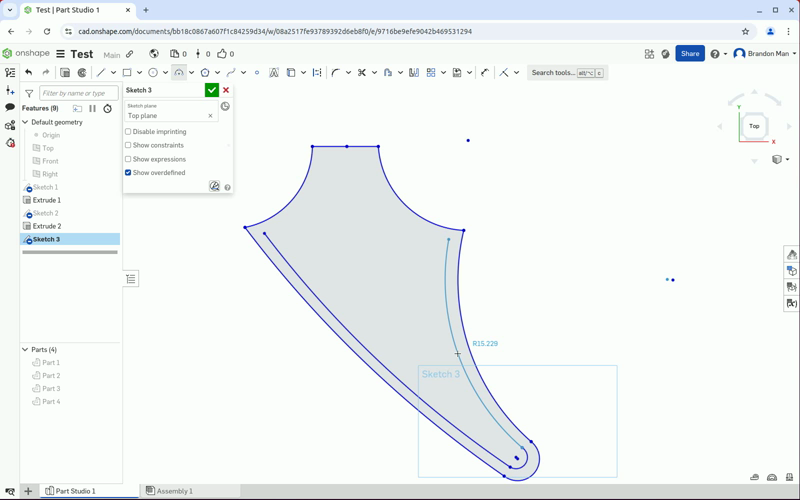
scroll(6)
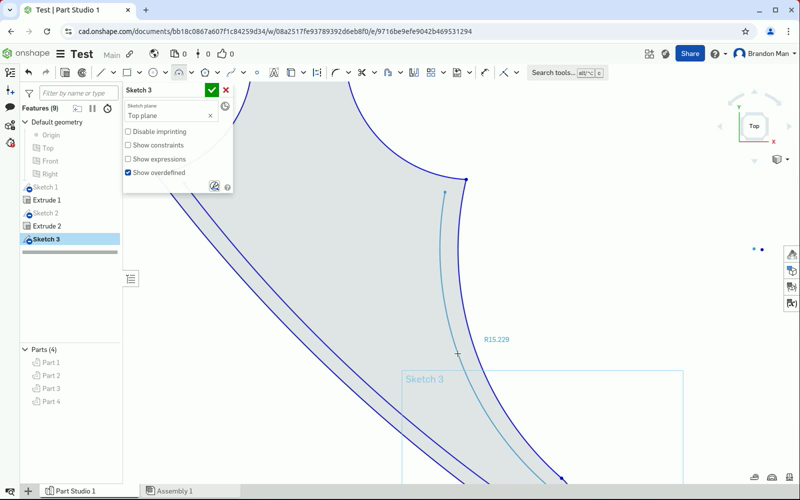
scroll(6)
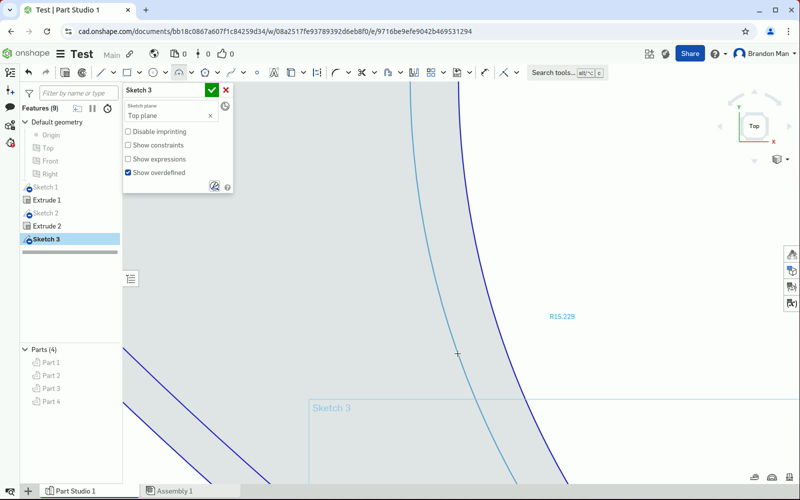
click(457, 353)
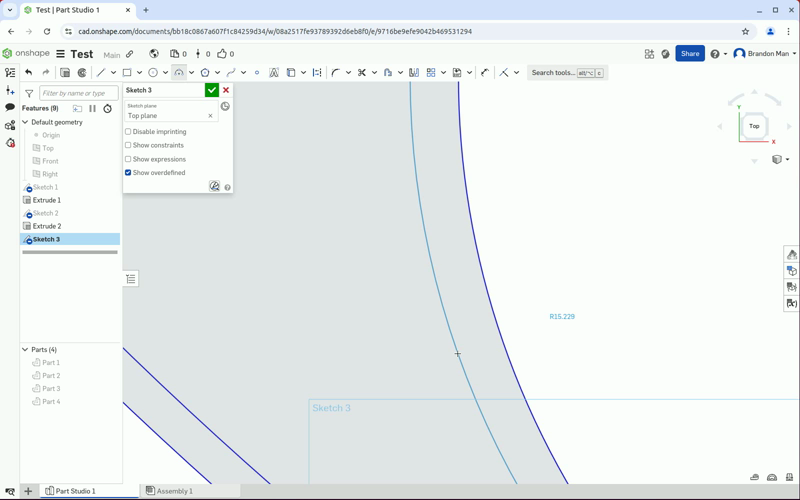
scroll(-6)
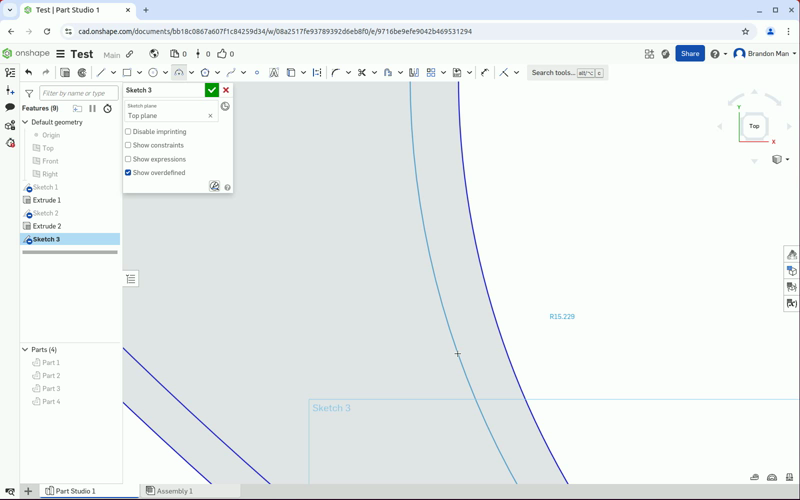
scroll(-6)
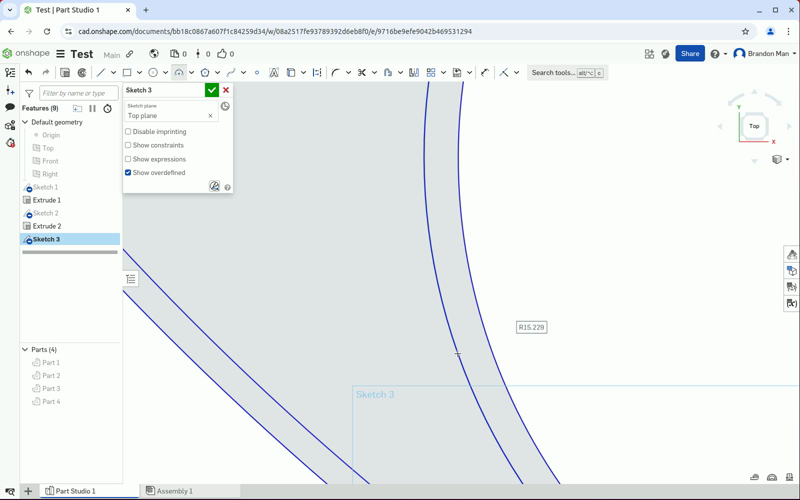
scroll(-6)
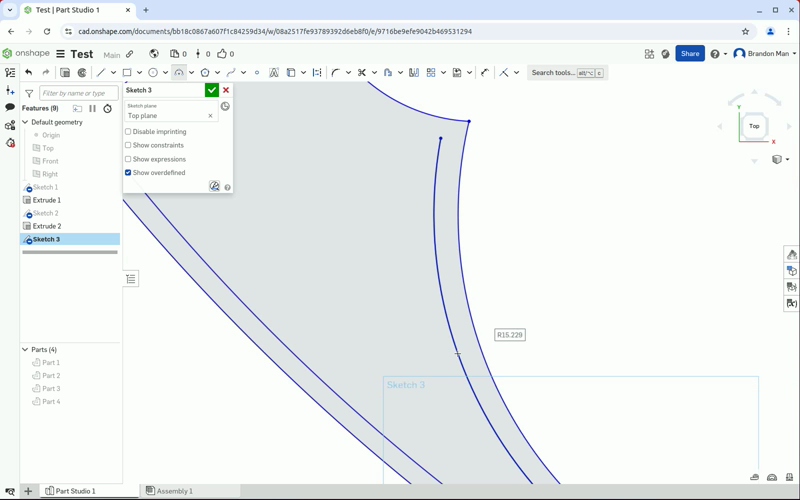
scroll(-6)
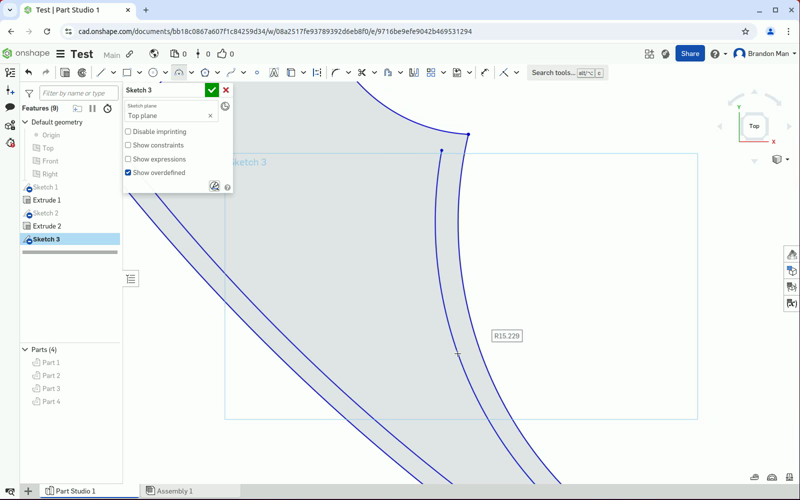
scroll(-6)
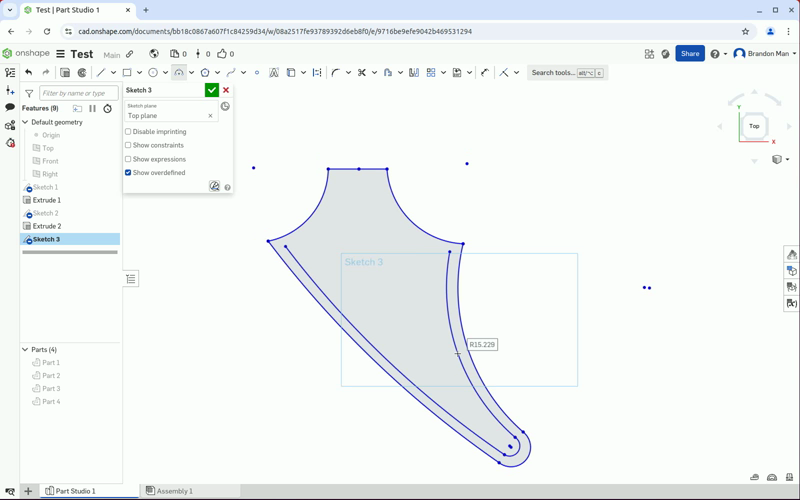
scroll(-6)
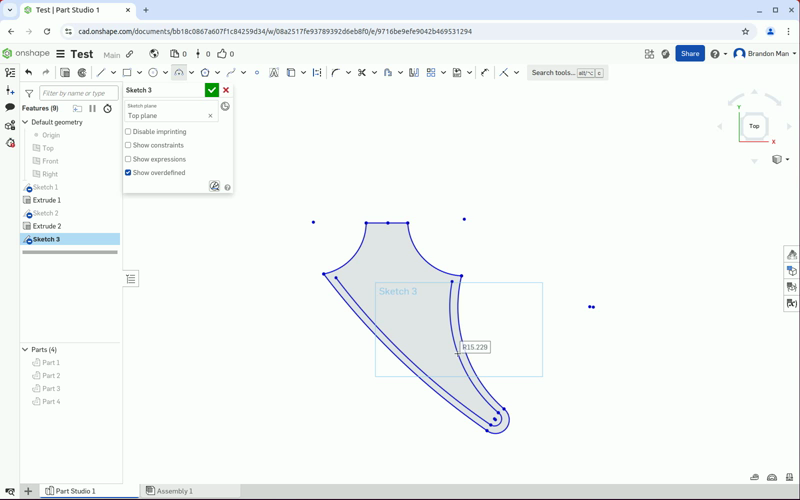
scroll(-6)
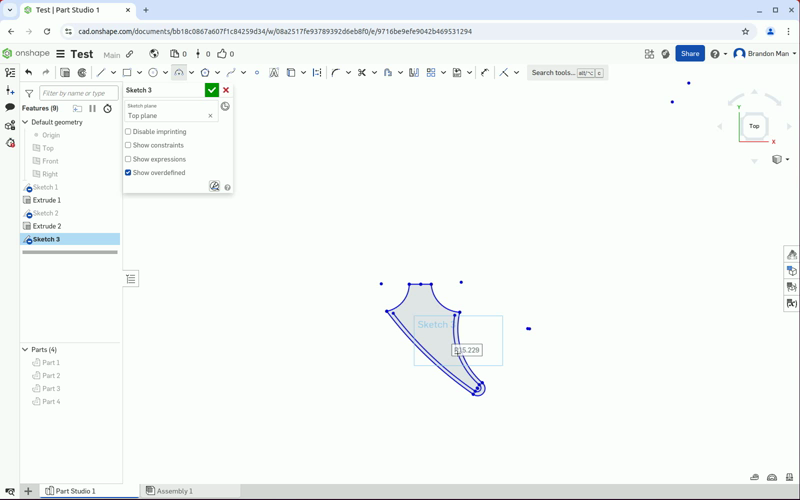
key_up(shift)
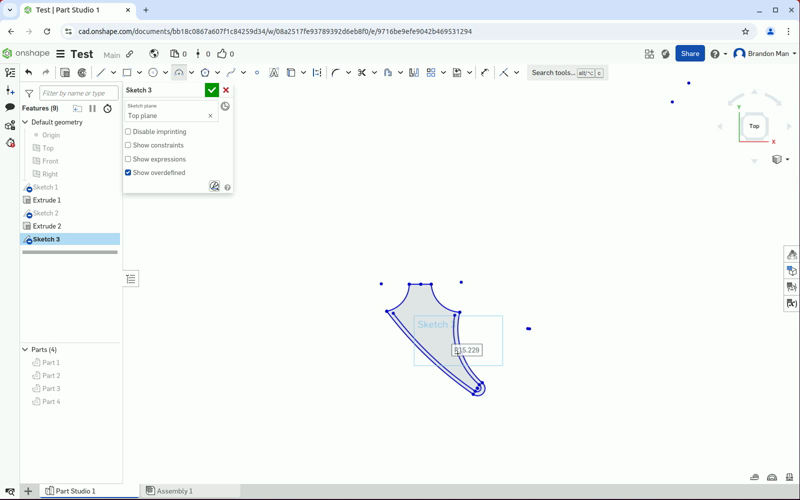
mouse_move(454, 315)
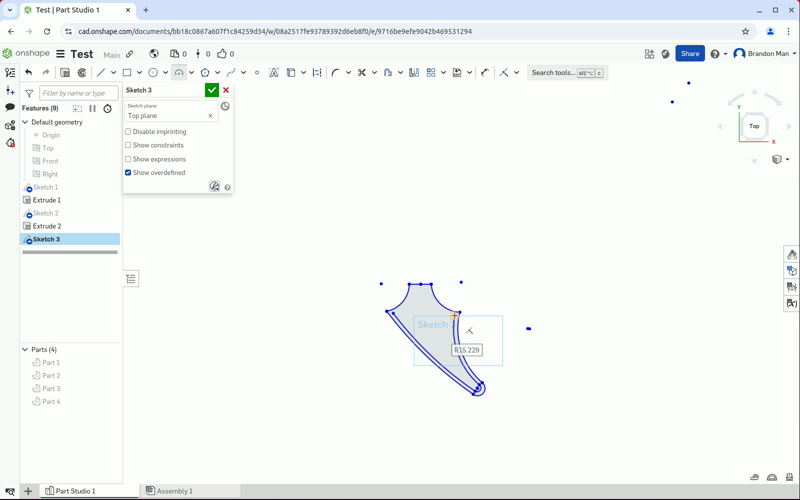
click(454, 315)
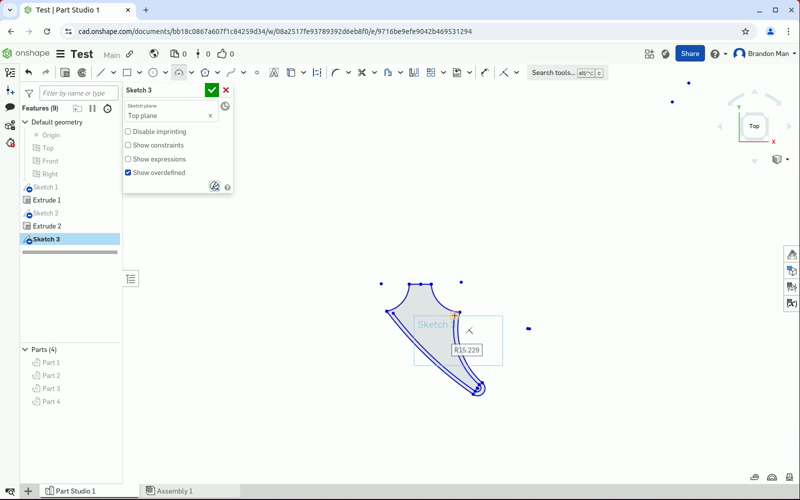
key_down(shift)
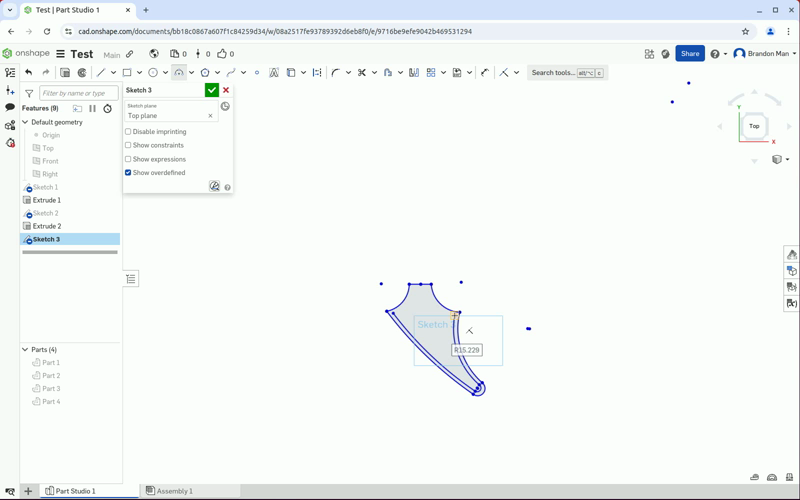
mouse_move(428, 288)
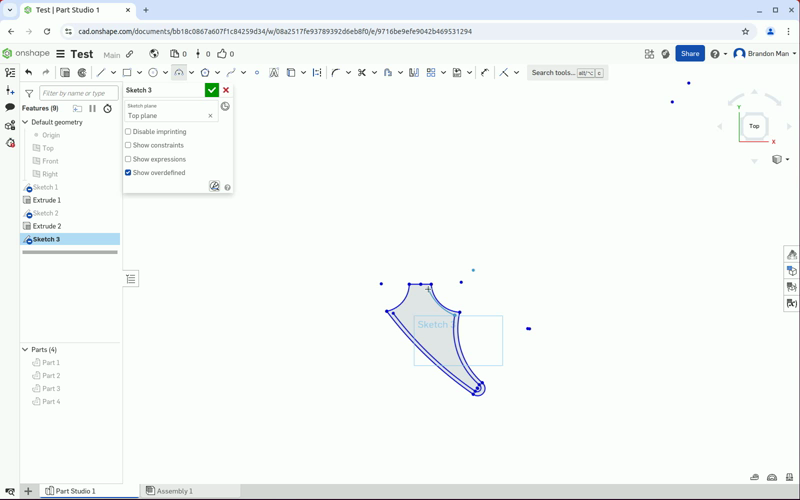
click(428, 288)
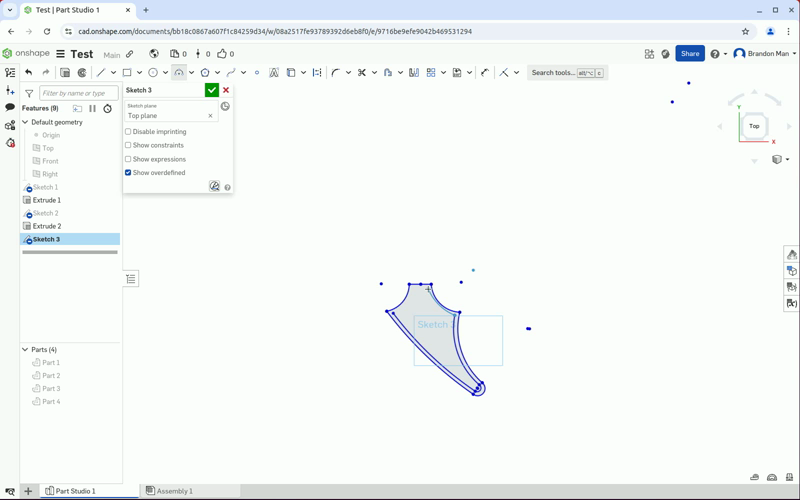
mouse_move(437, 306)
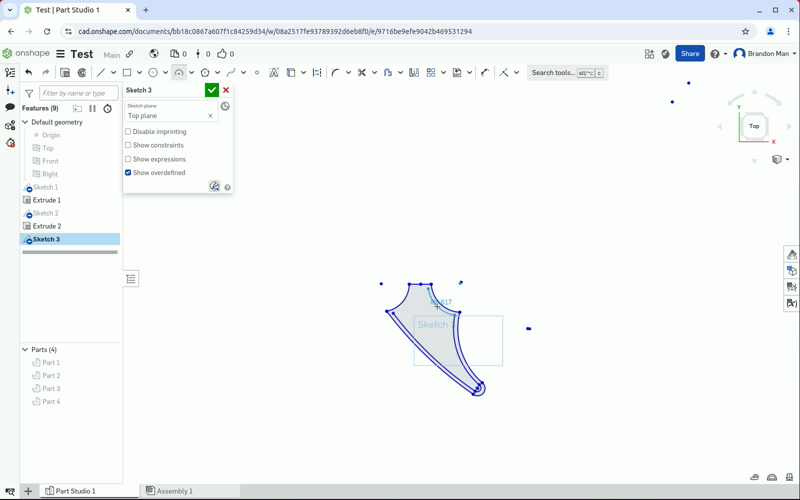
scroll(6)
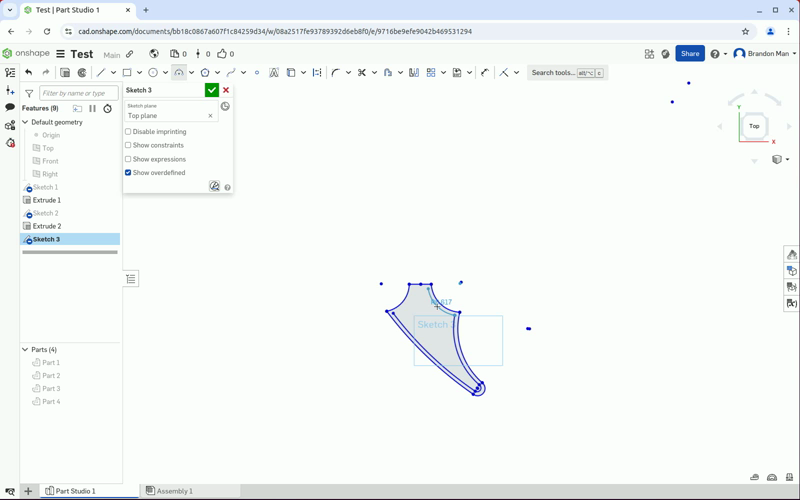
scroll(6)
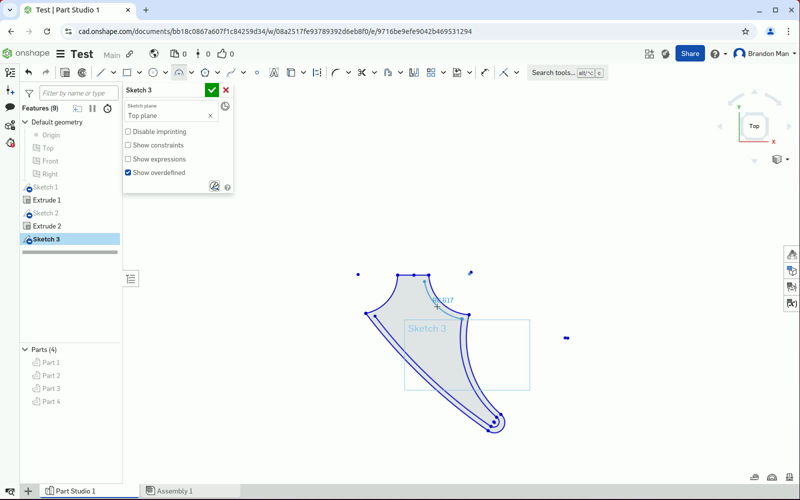
scroll(6)
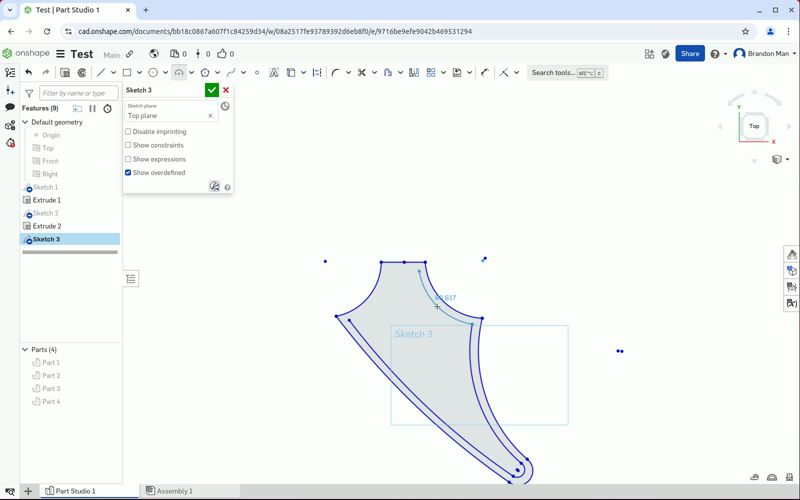
scroll(6)
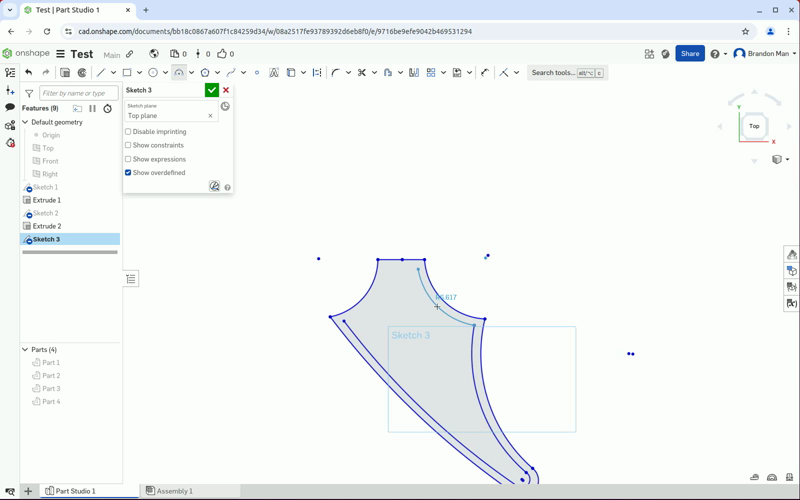
scroll(6)
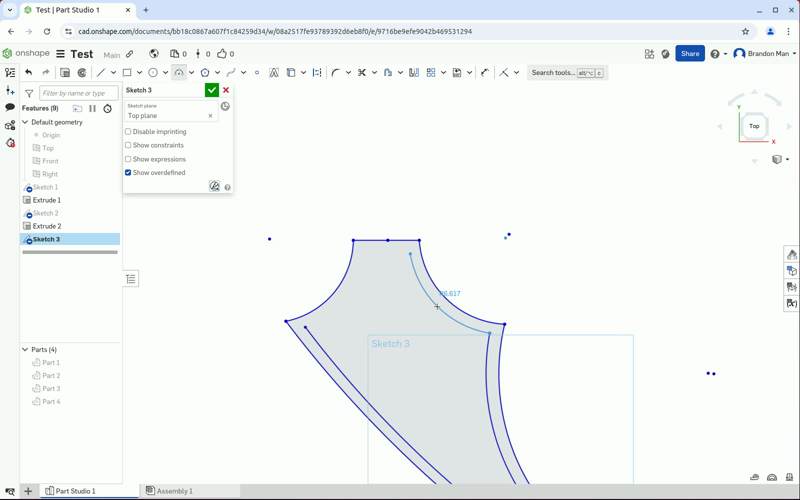
scroll(6)
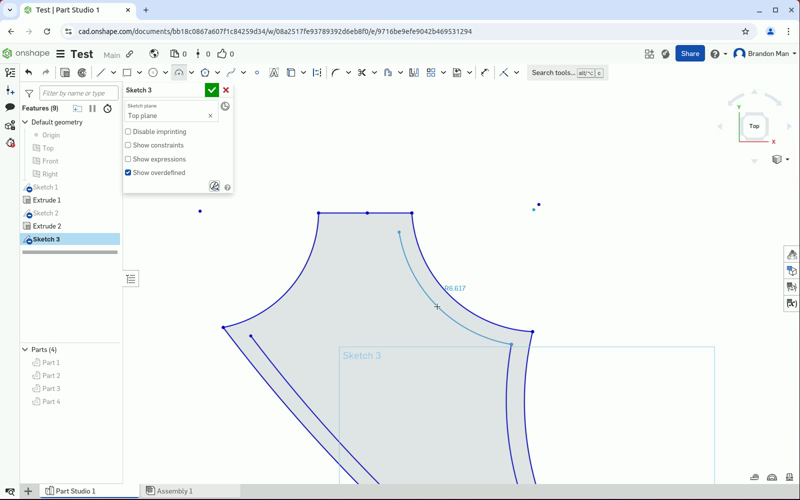
scroll(6)
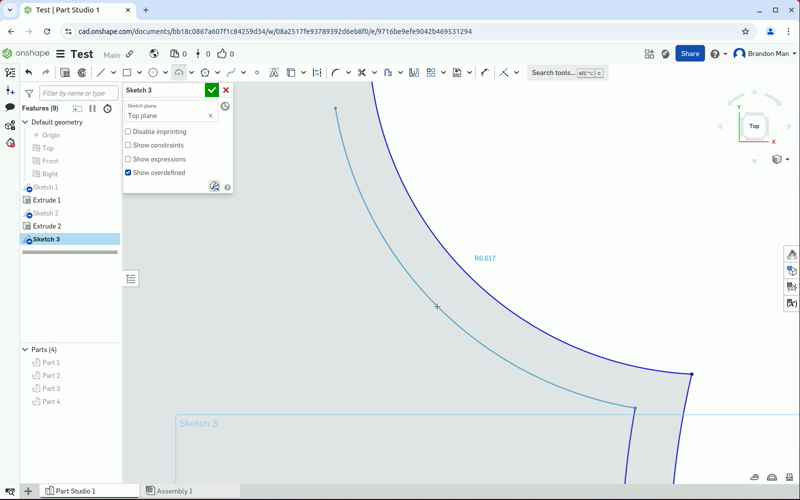
click(437, 306)
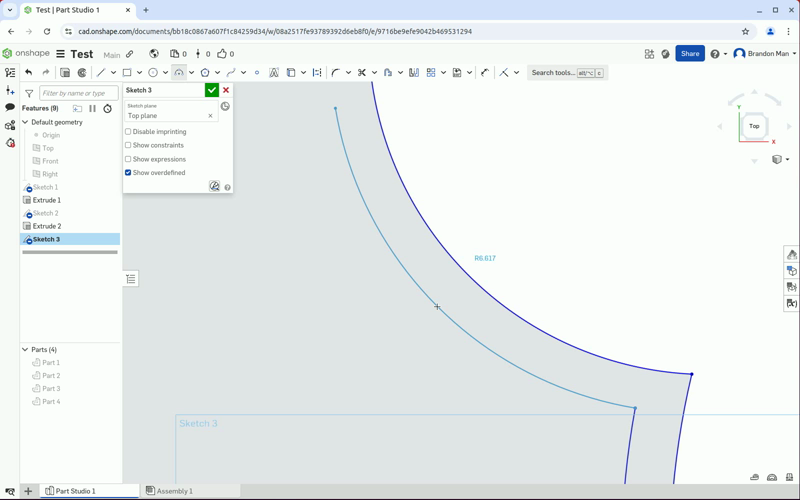
scroll(-6)
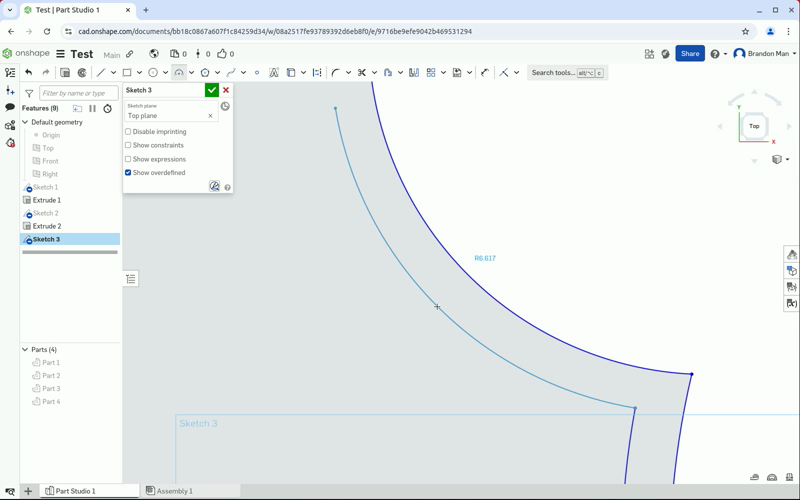
scroll(-6)
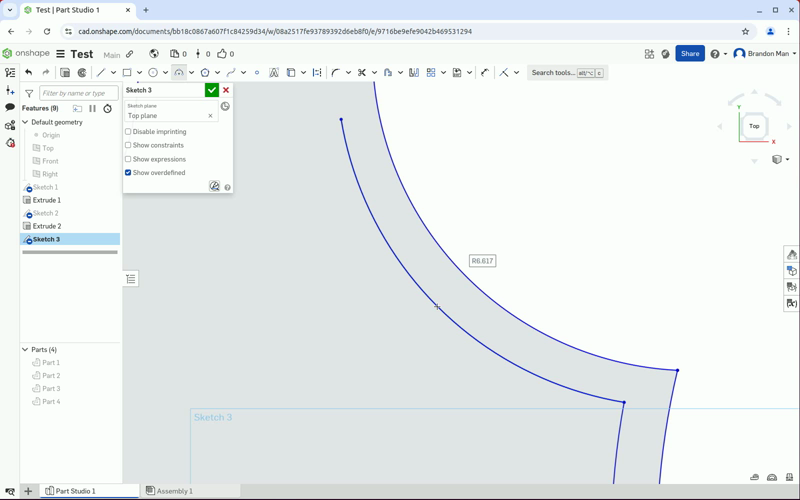
scroll(-6)
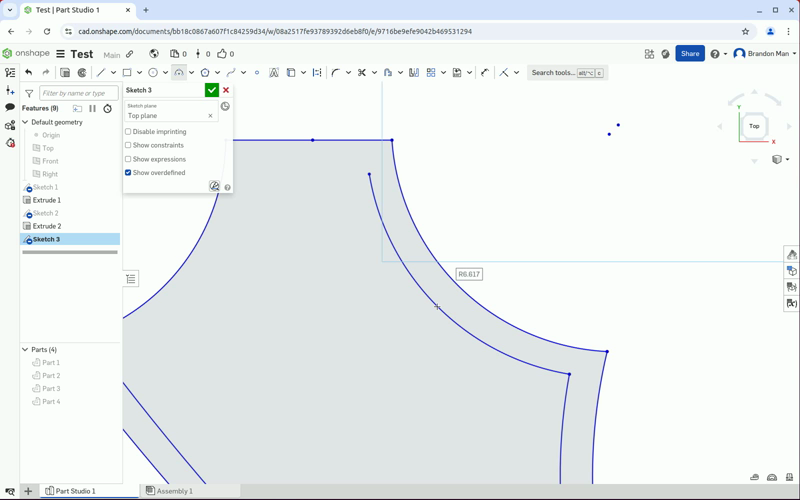
scroll(-6)
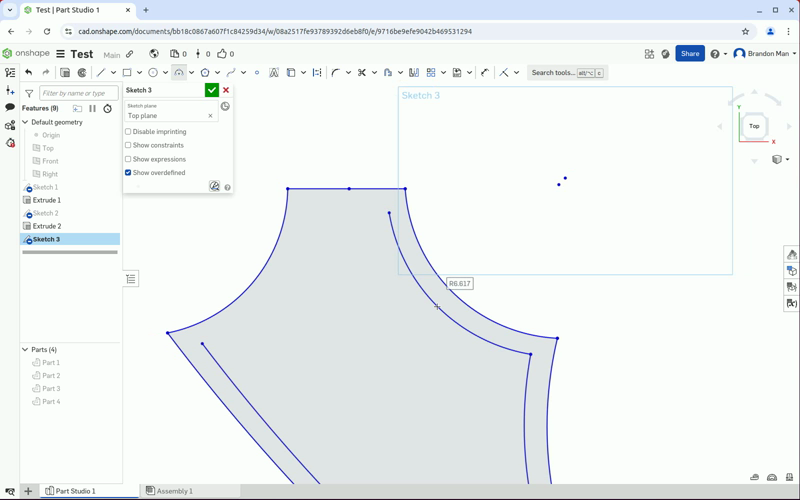
scroll(-6)
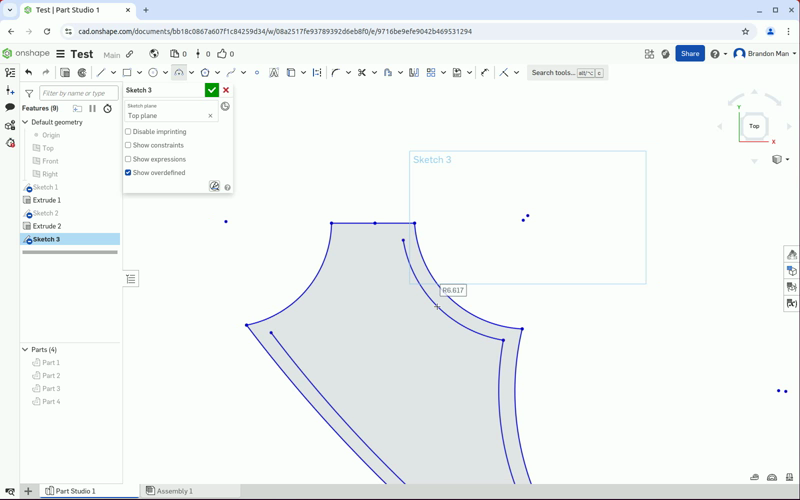
scroll(-6)
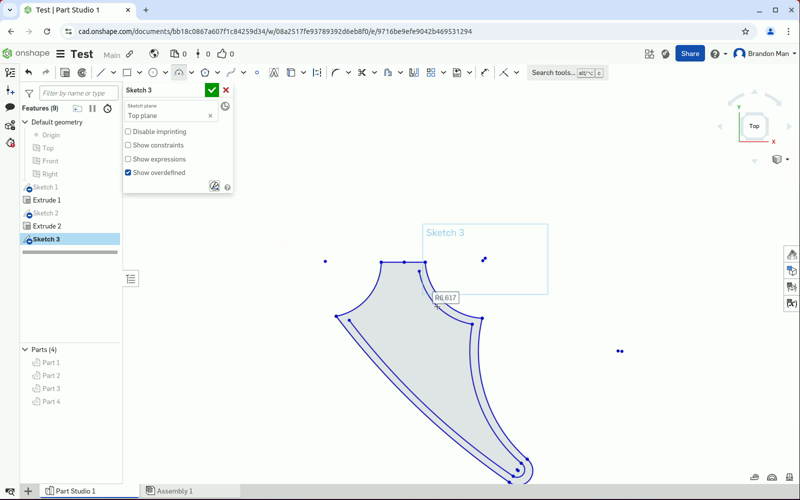
scroll(-6)
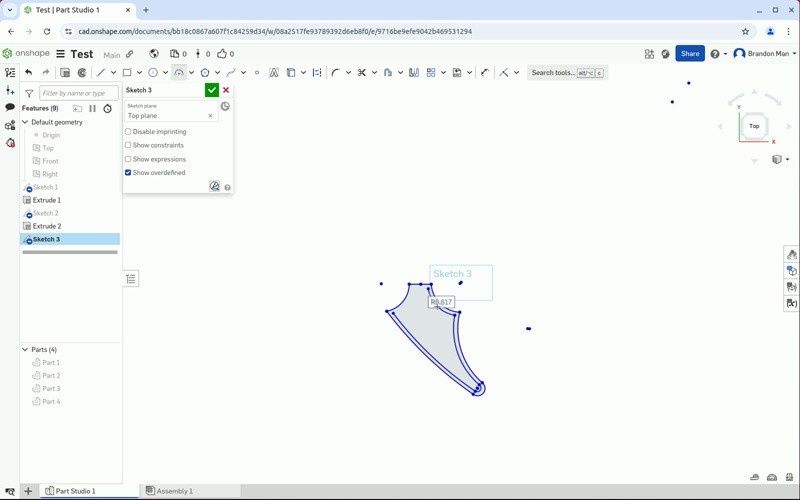
key_up(shift)
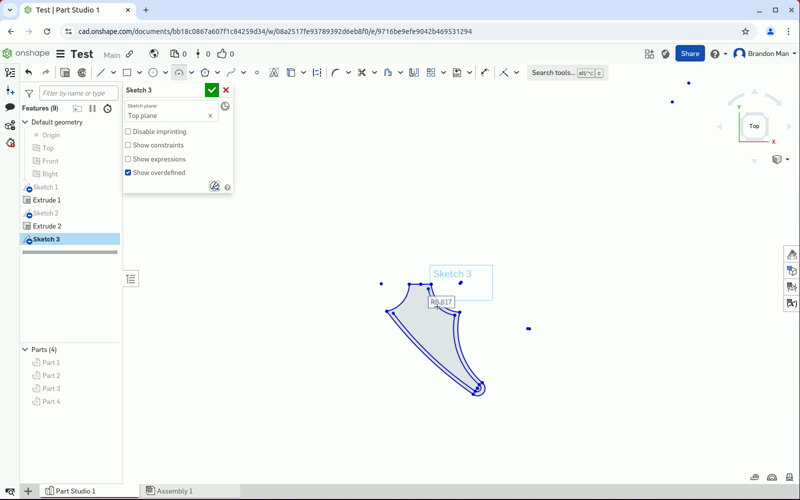
key(esc)
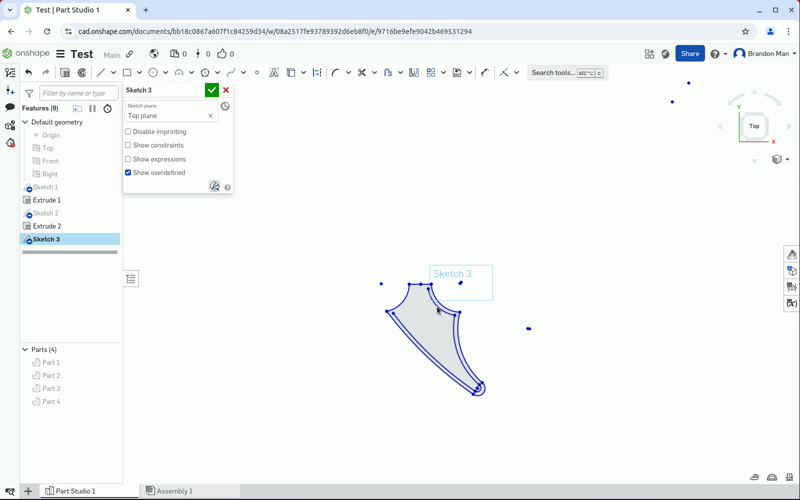
key(l)
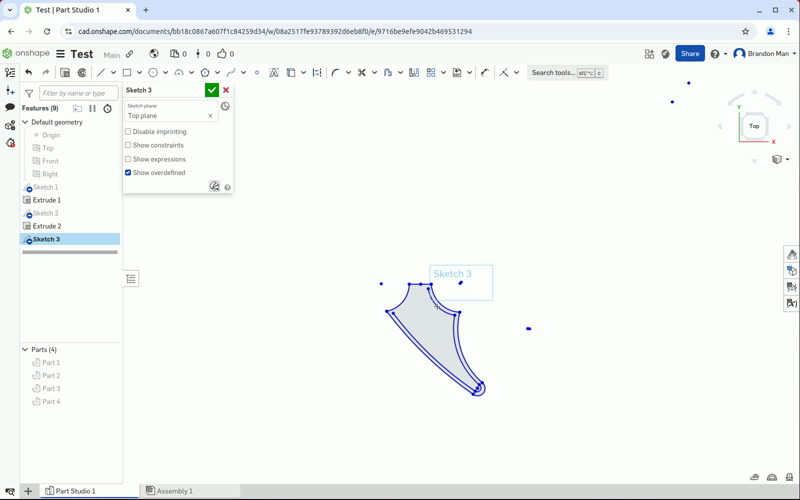
mouse_move(428, 288)
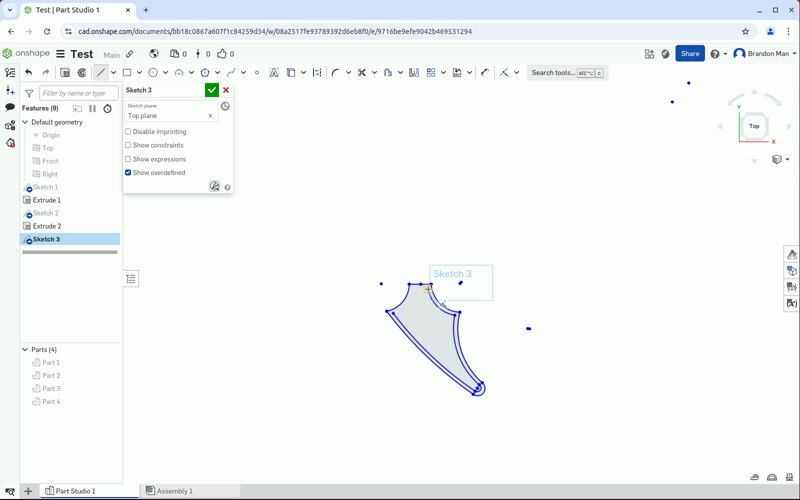
click(428, 288)
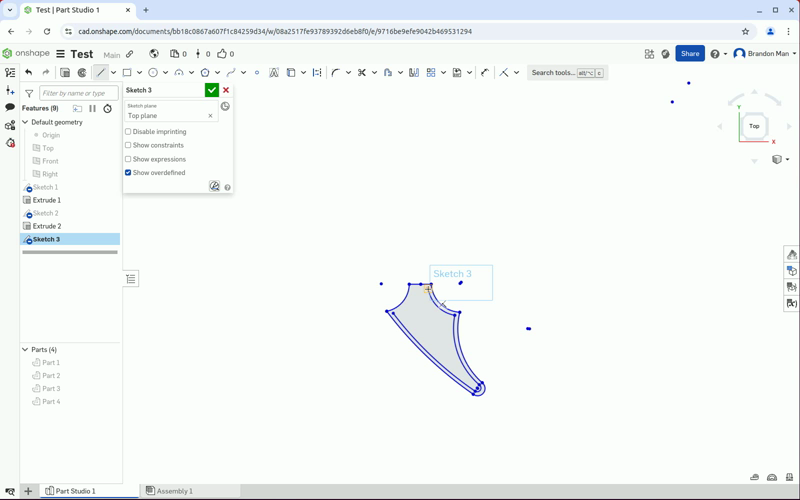
key_down(shift)
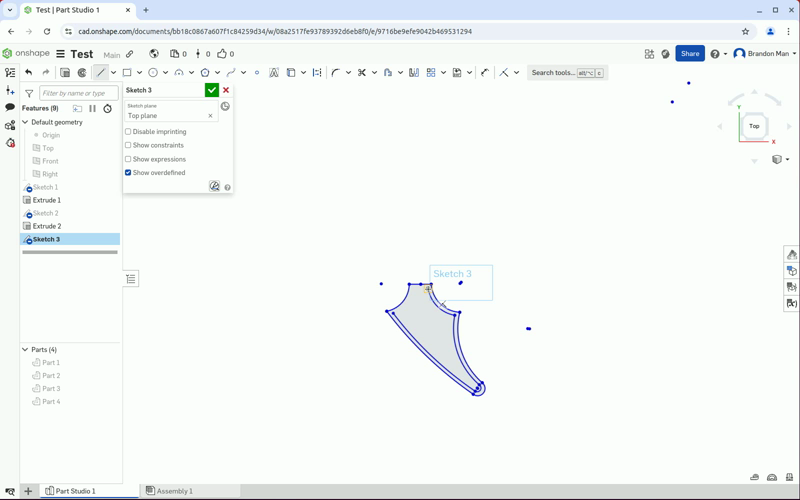
mouse_move(458, 288)
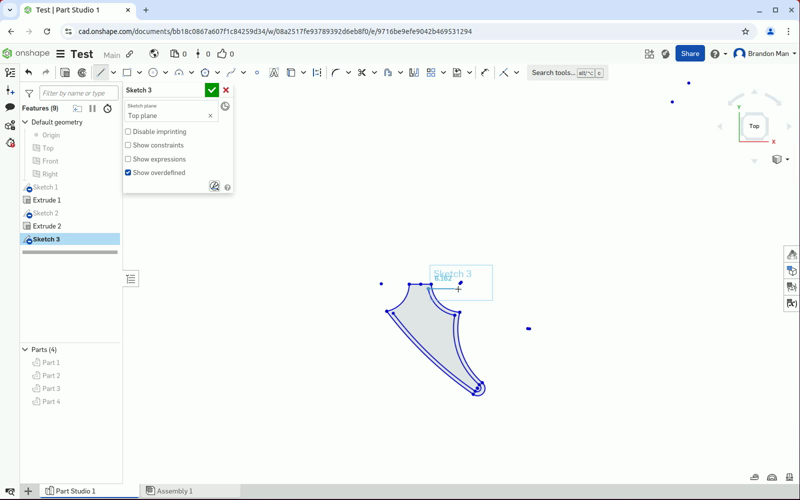
mouse_move(412, 288)
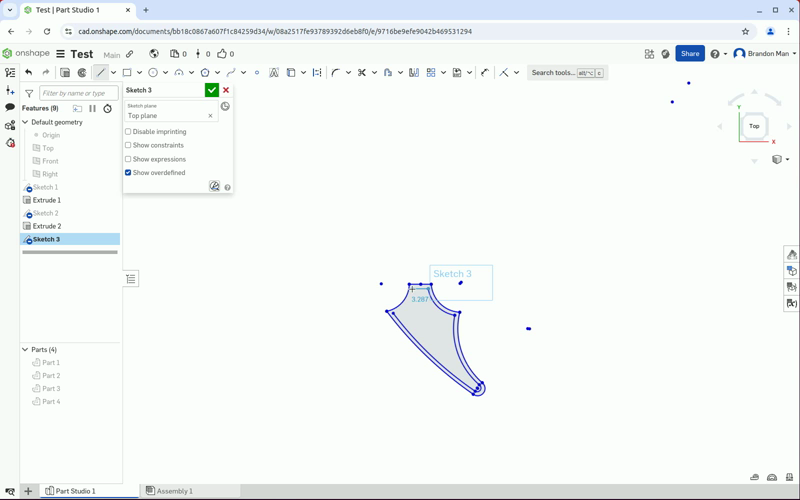
click(412, 288)
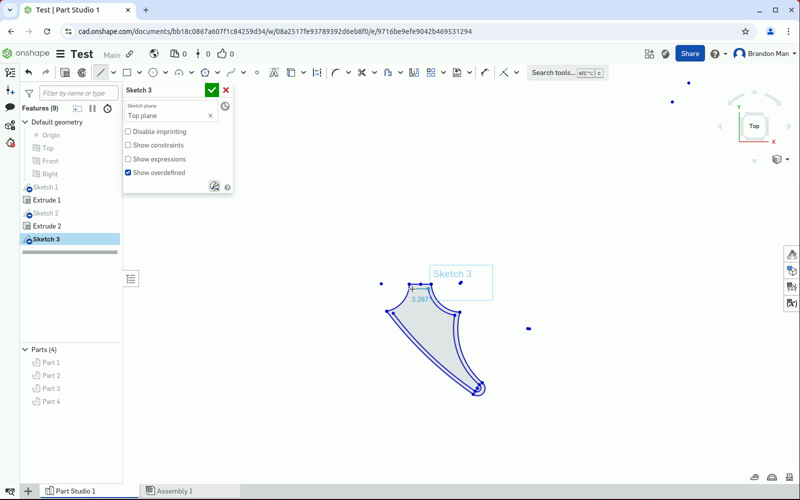
key_up(shift)
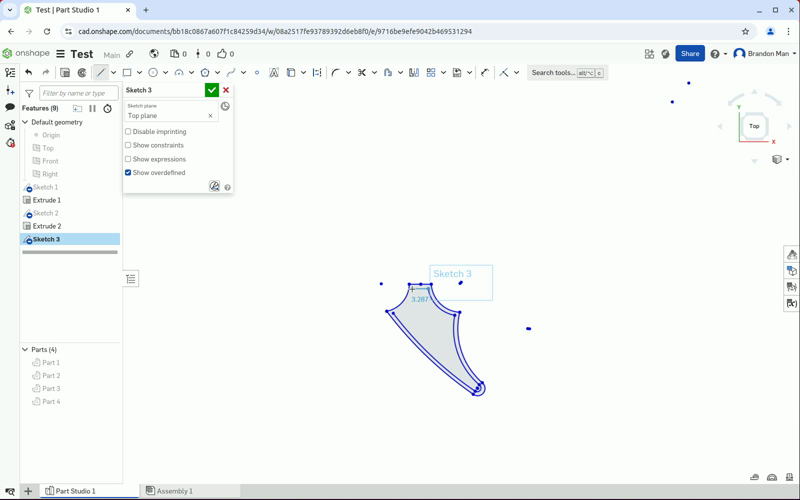
key(esc)
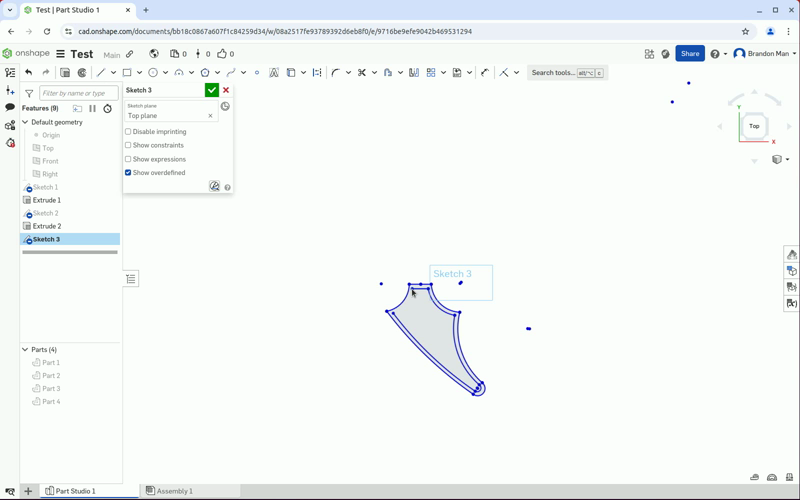
key(a)
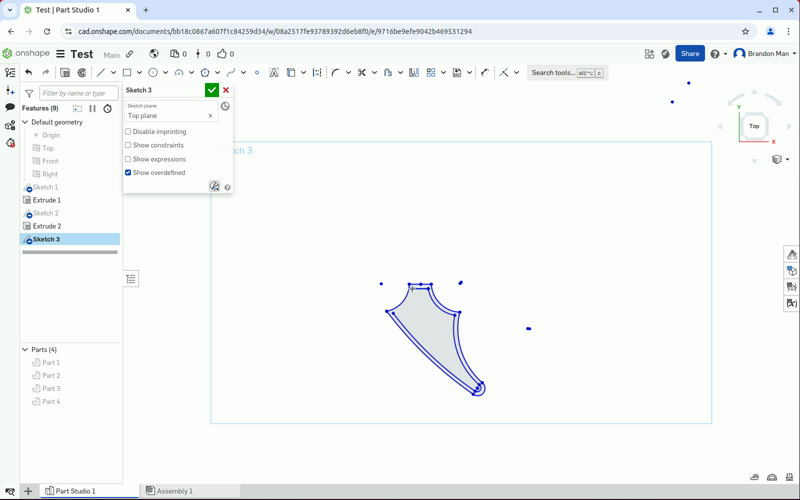
mouse_move(412, 288)
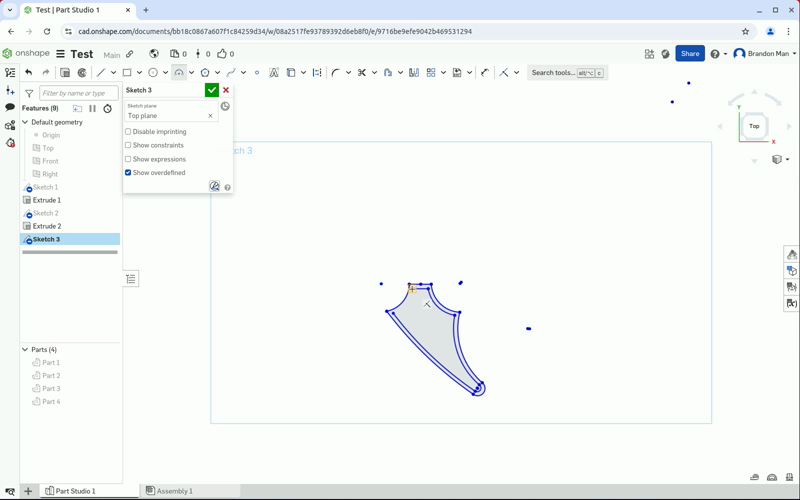
click(412, 288)
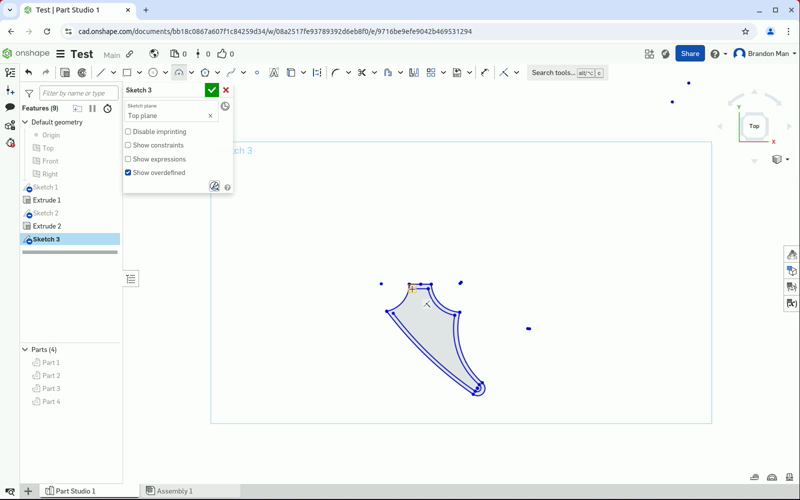
mouse_move(393, 313)
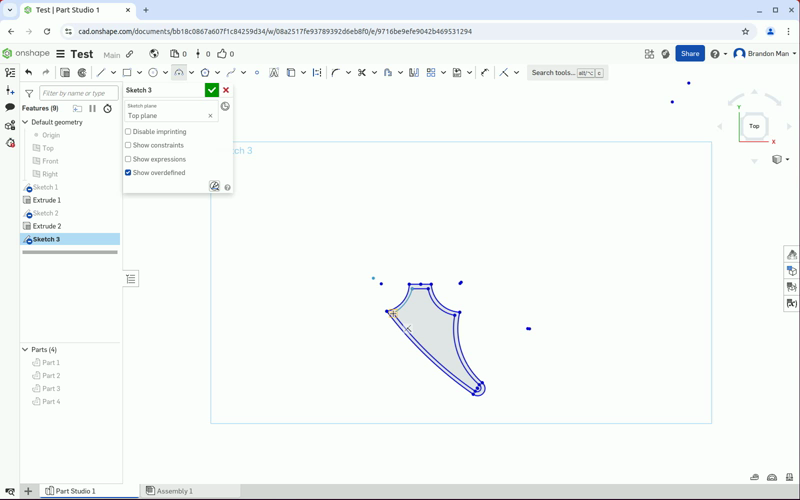
click(393, 313)
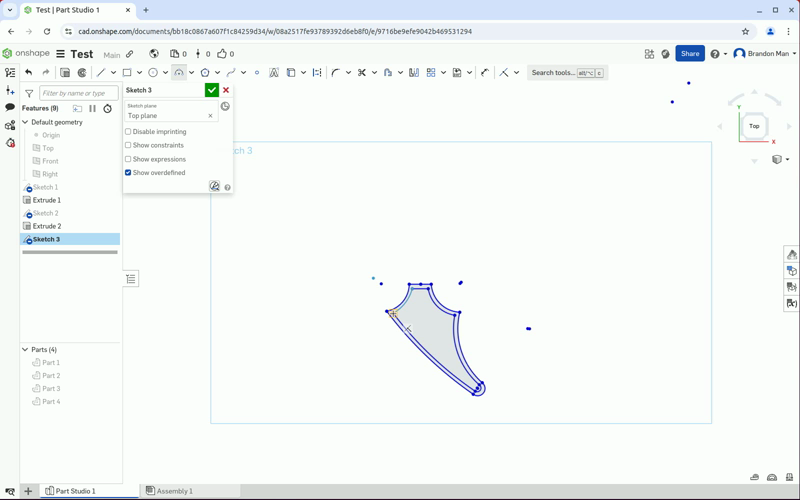
key_down(shift)
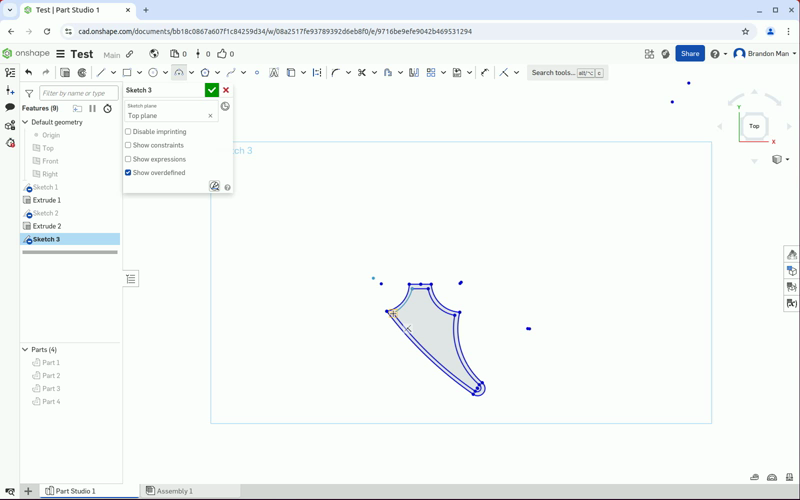
mouse_move(406, 303)
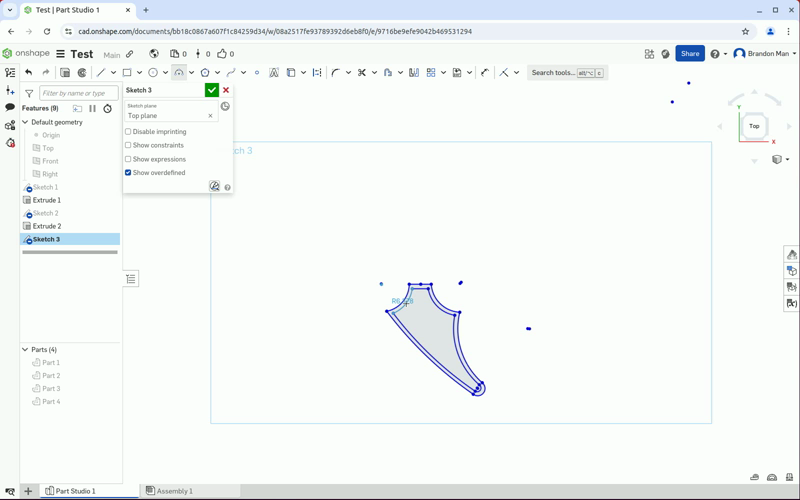
scroll(6)
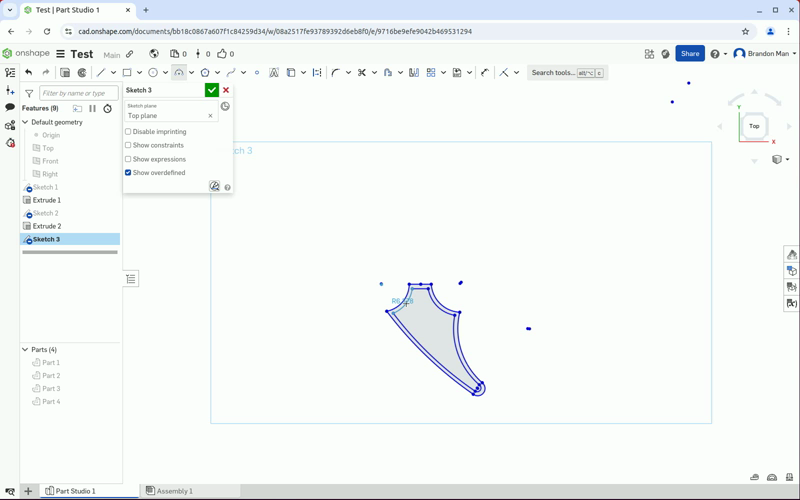
scroll(6)
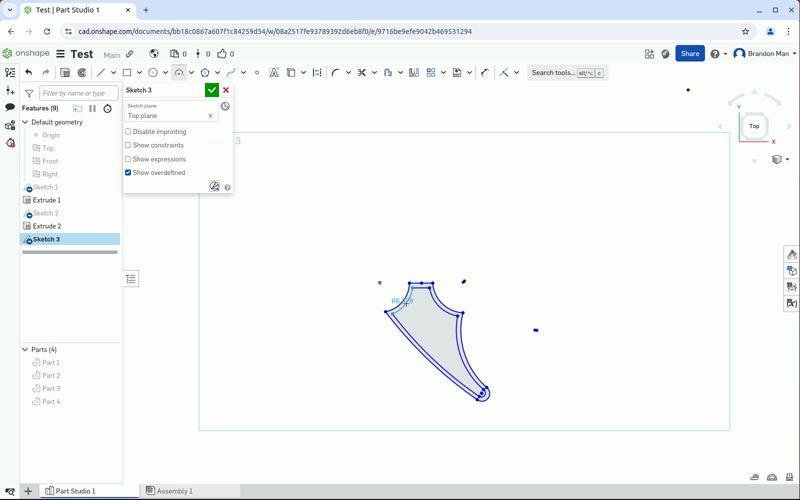
scroll(6)
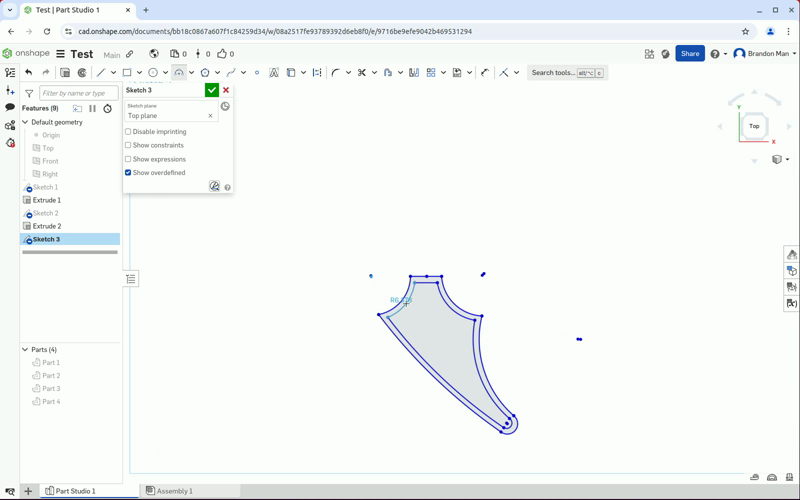
scroll(6)
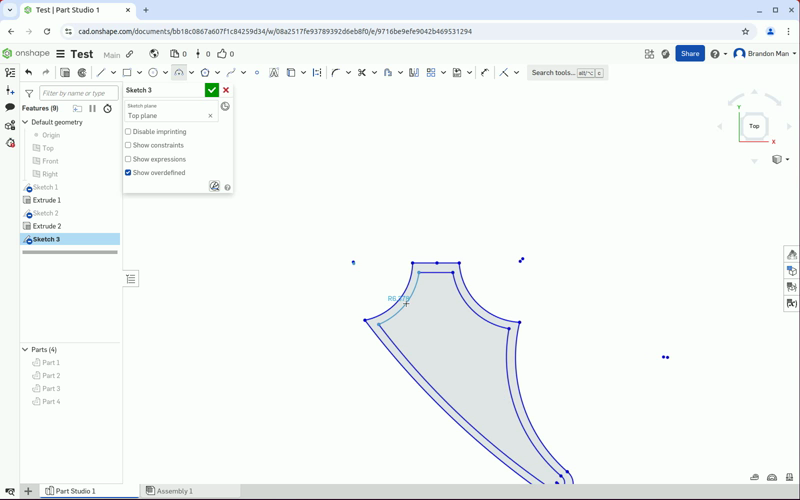
scroll(6)
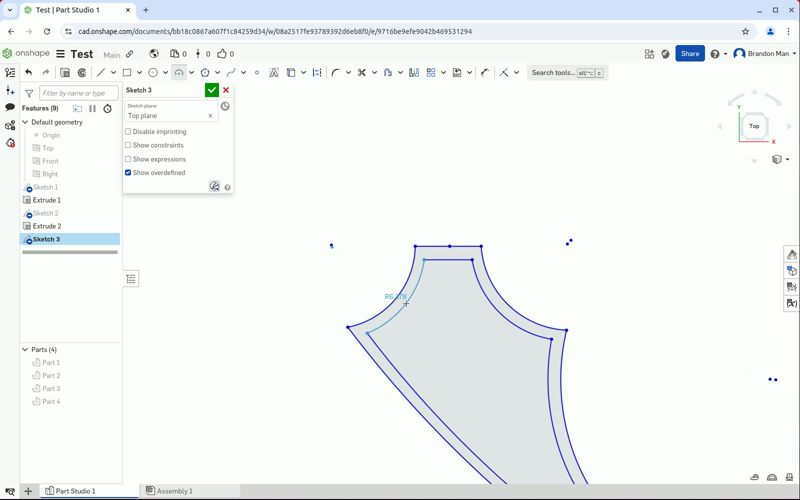
scroll(6)
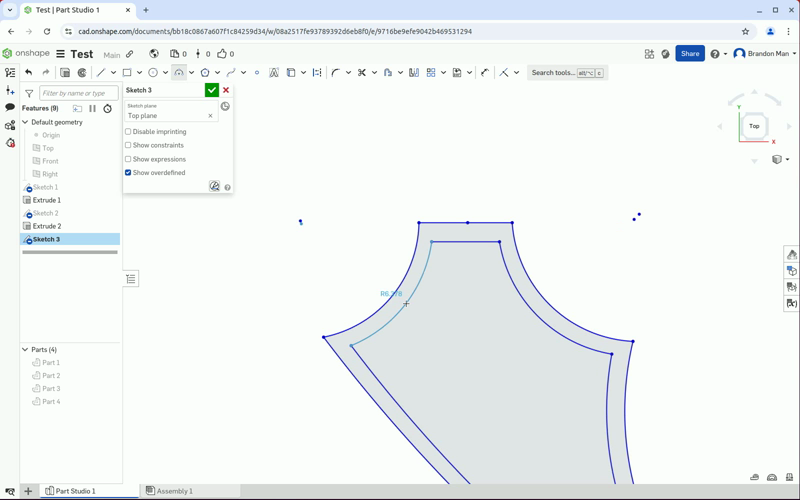
scroll(6)
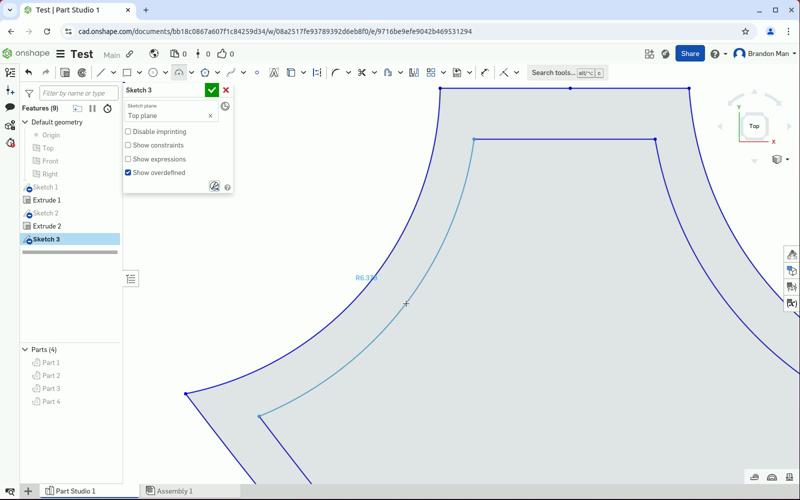
click(406, 303)
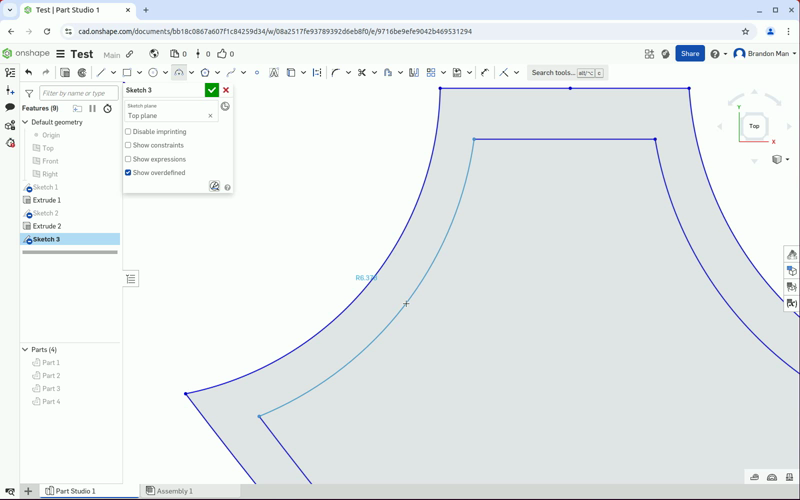
scroll(-6)
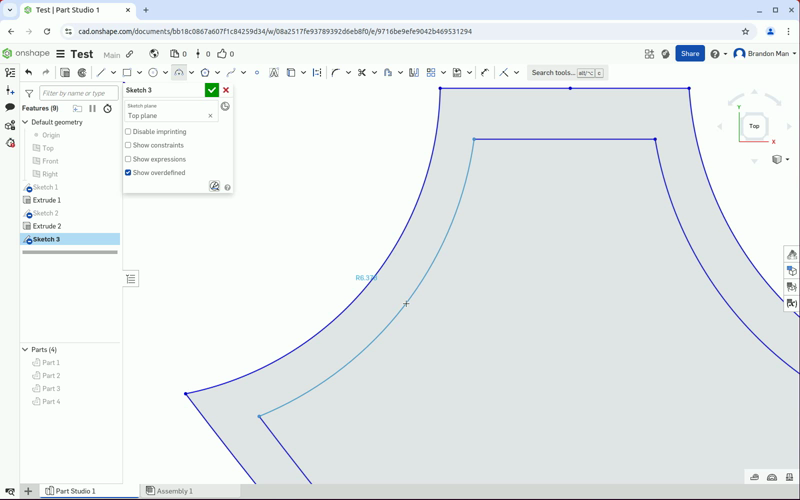
scroll(-6)
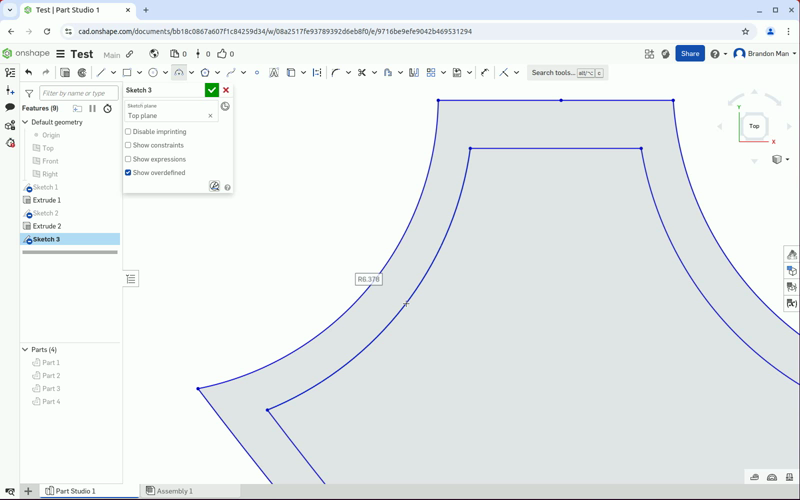
scroll(-6)
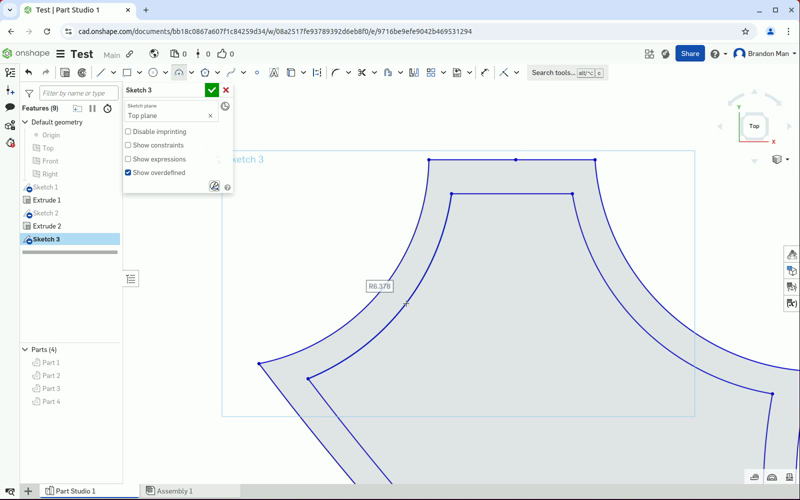
scroll(-6)
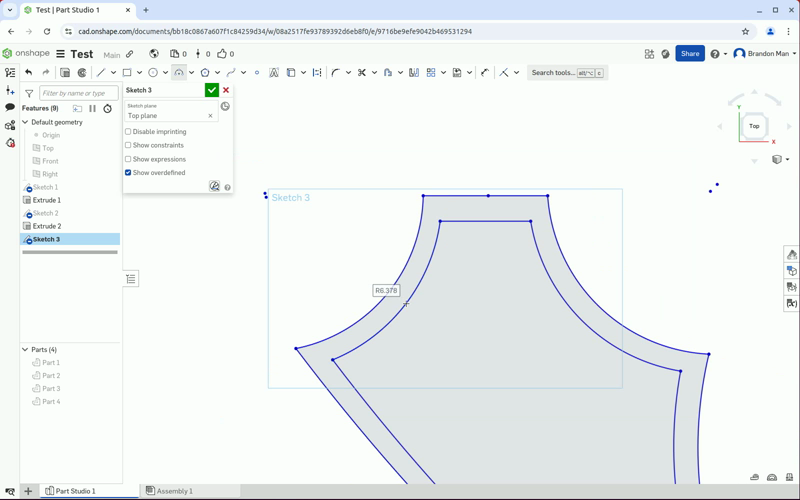
scroll(-6)
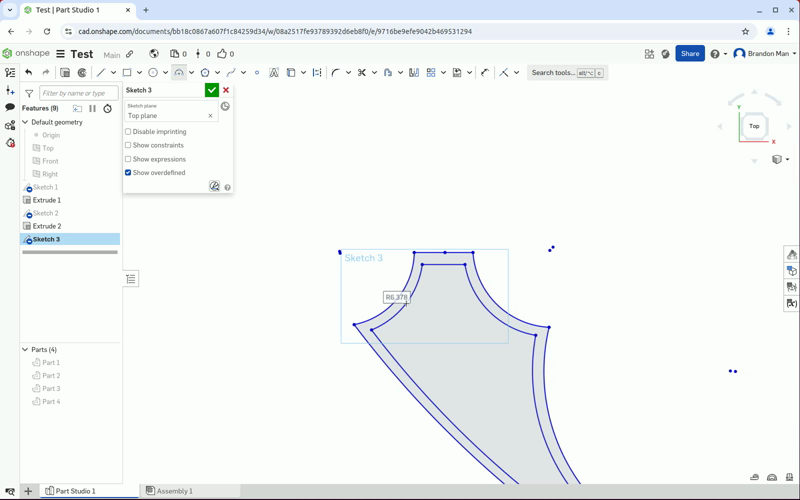
scroll(-6)
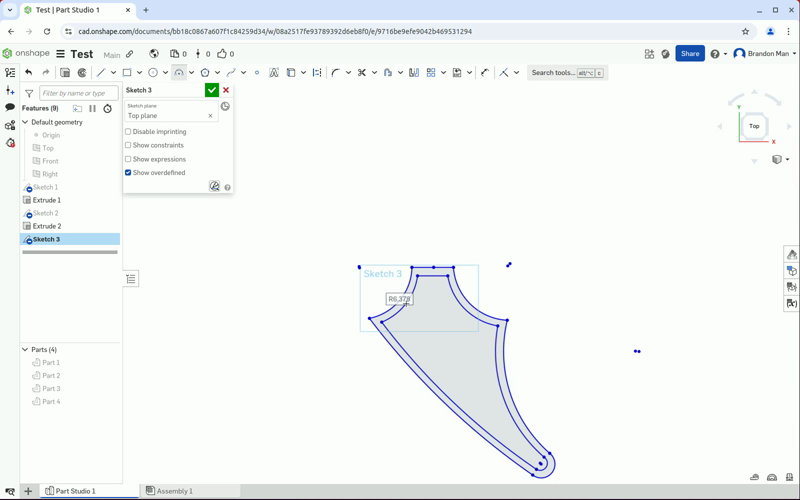
scroll(-6)
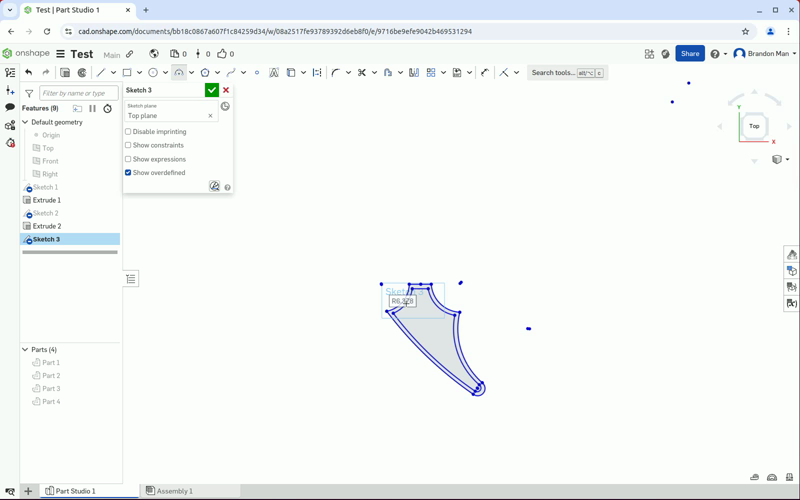
key_up(shift)
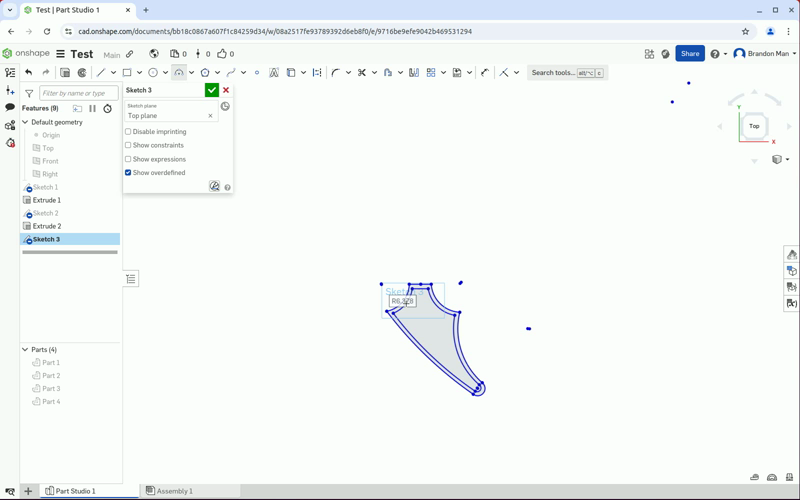
key(esc)
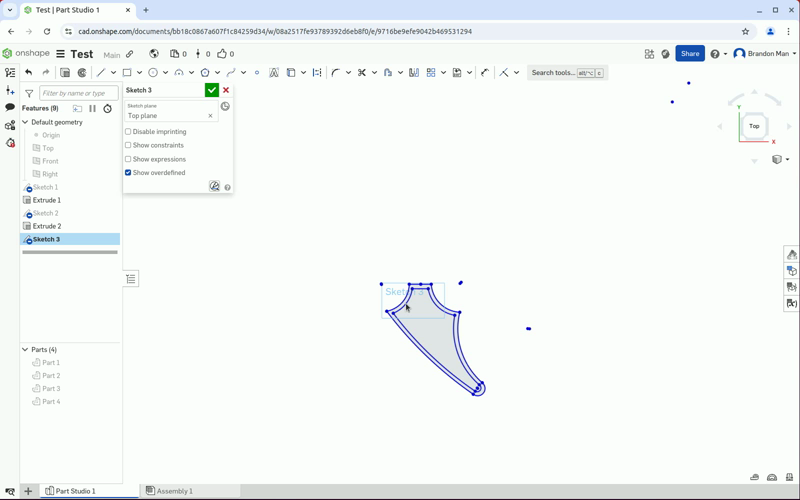
mouse_move(407, 299)
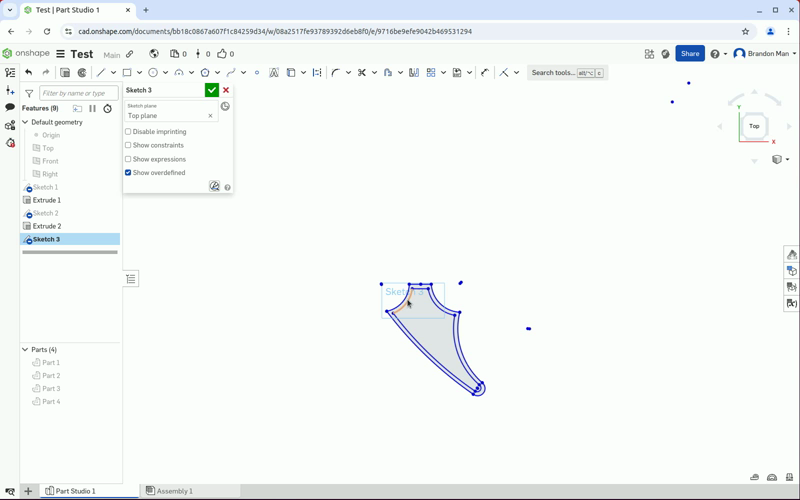
scroll(6)
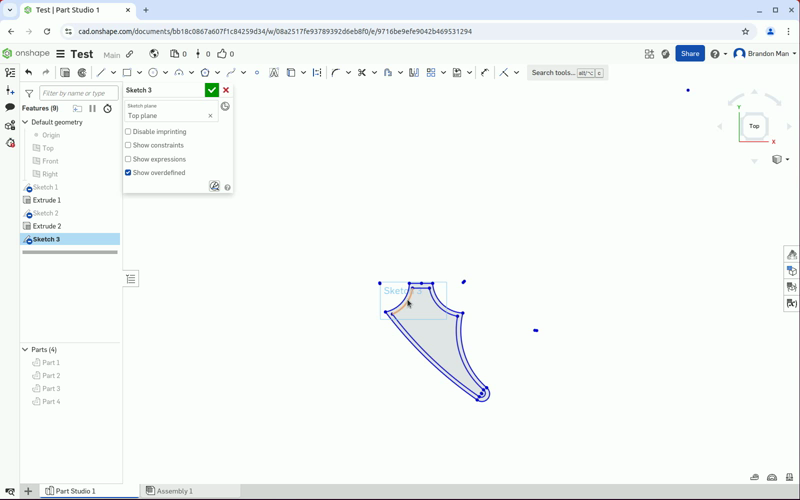
scroll(6)
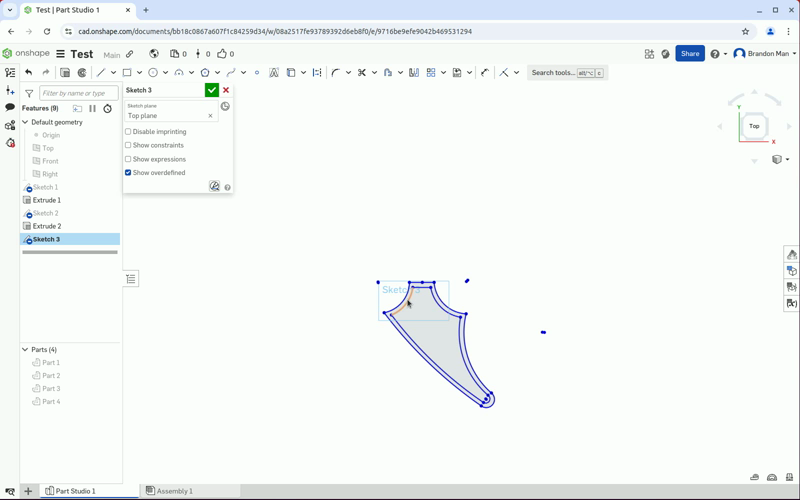
scroll(6)
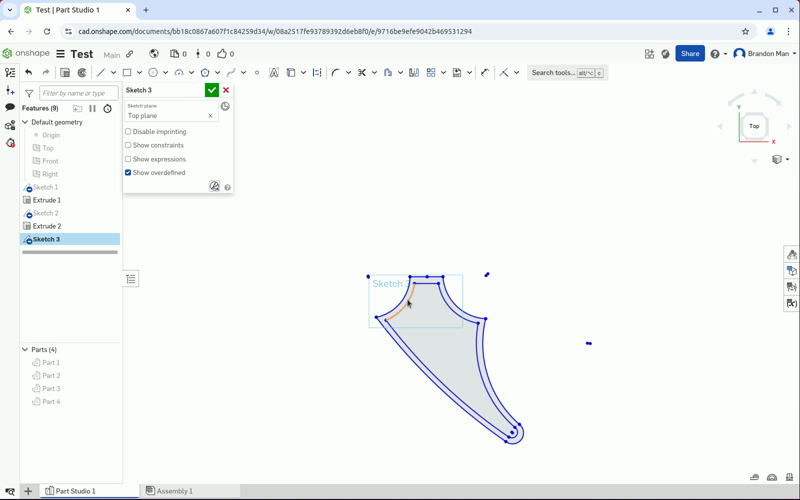
scroll(6)
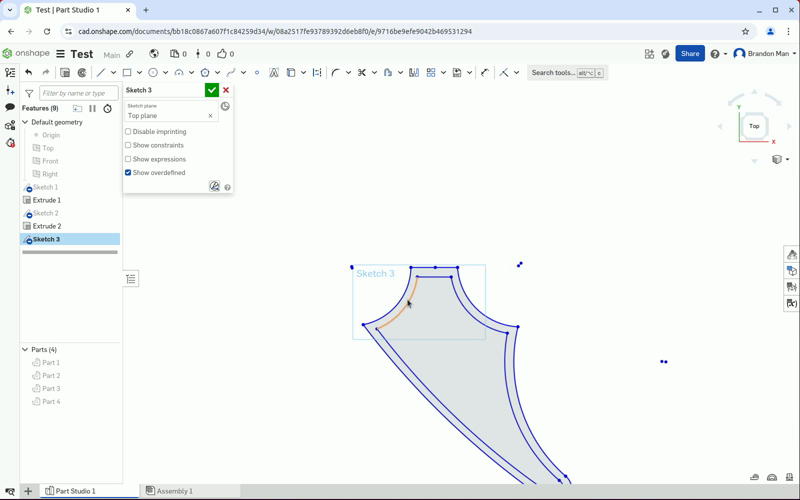
scroll(6)
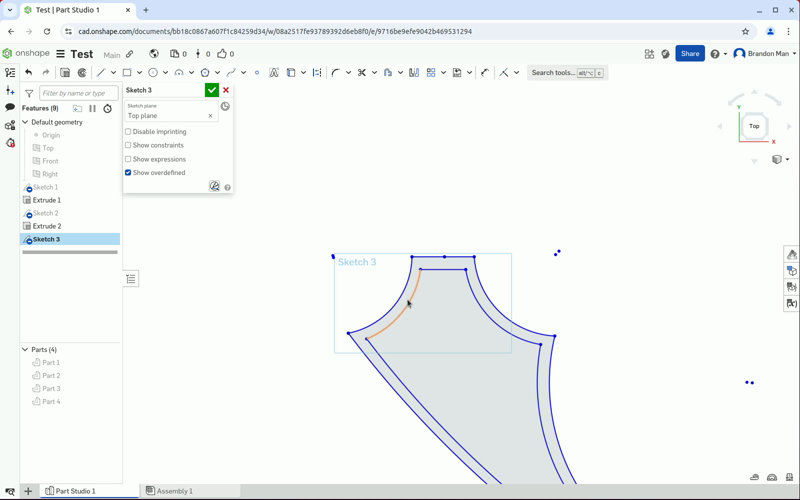
scroll(6)
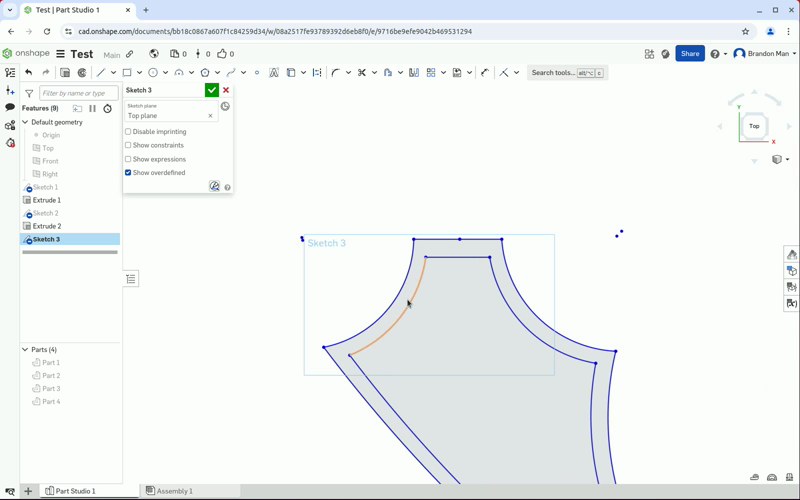
scroll(6)
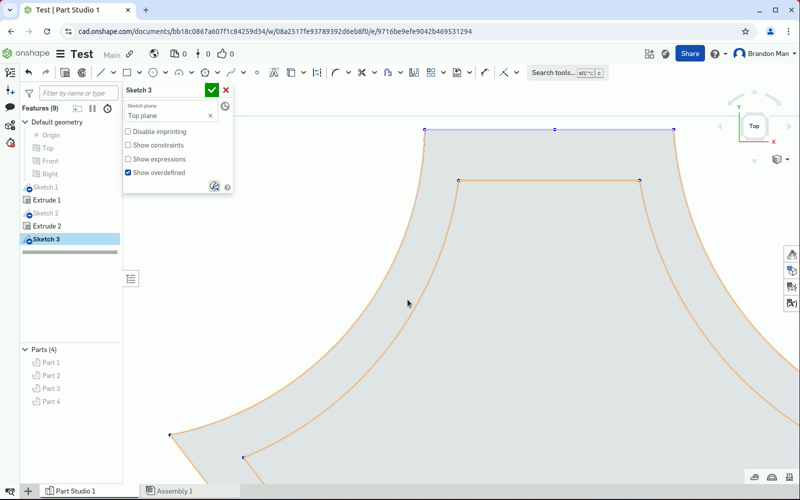
click(407, 299)
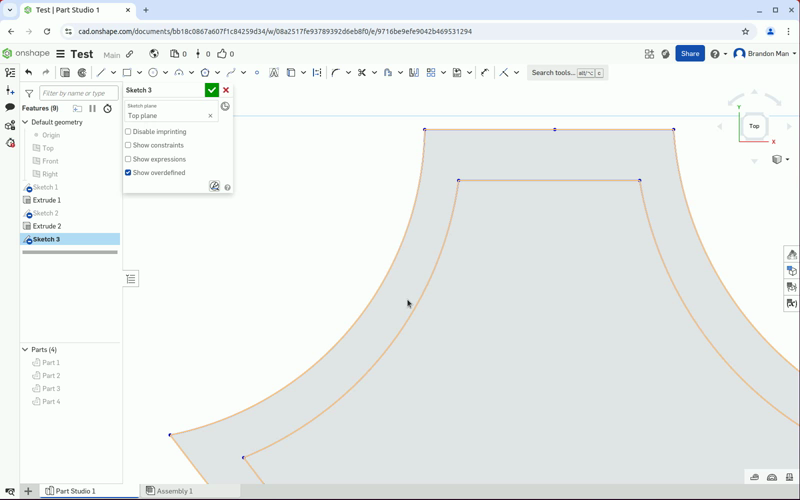
scroll(-6)
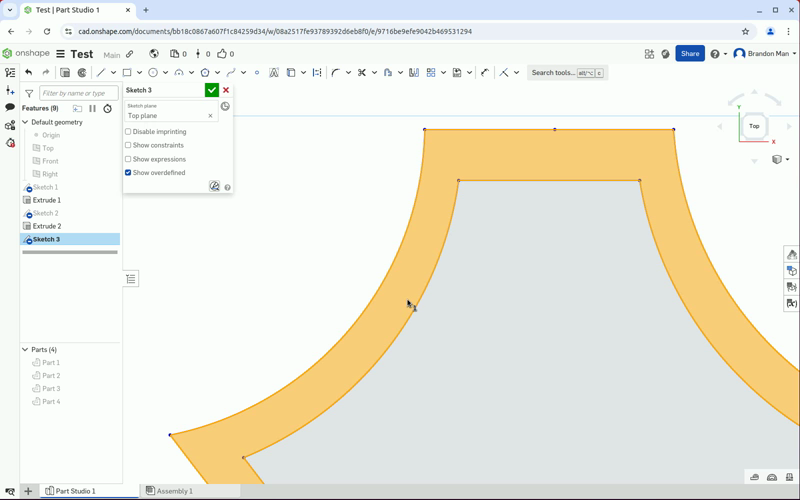
scroll(-6)
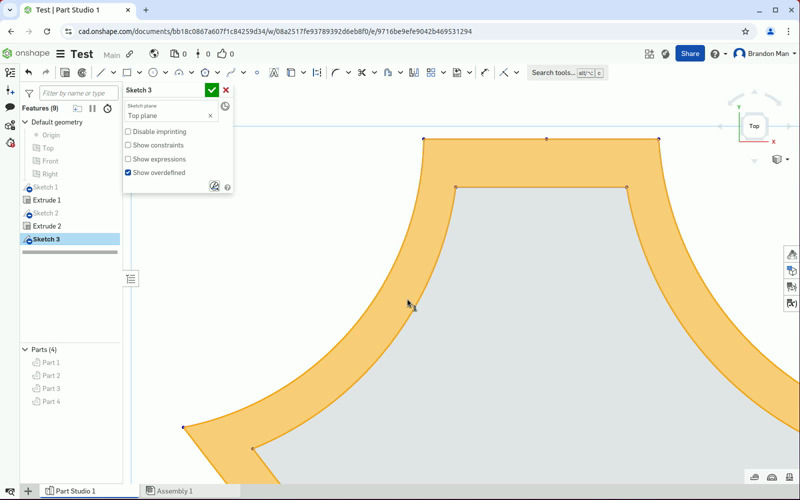
scroll(-6)
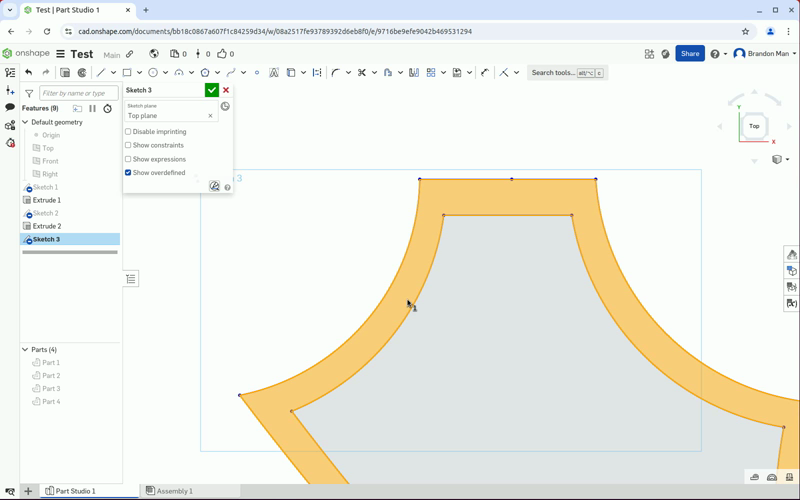
scroll(-6)
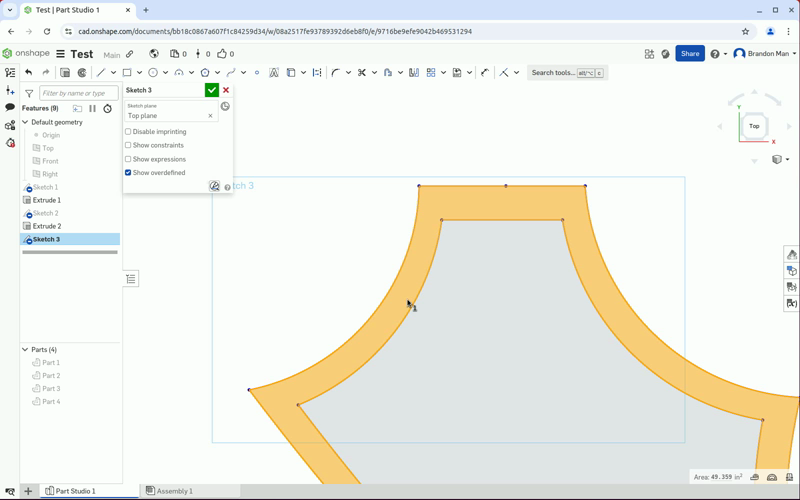
scroll(-6)
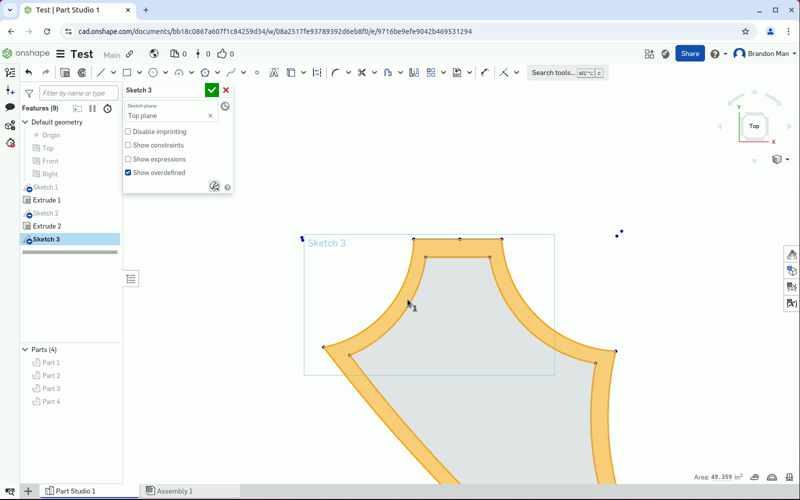
scroll(-6)
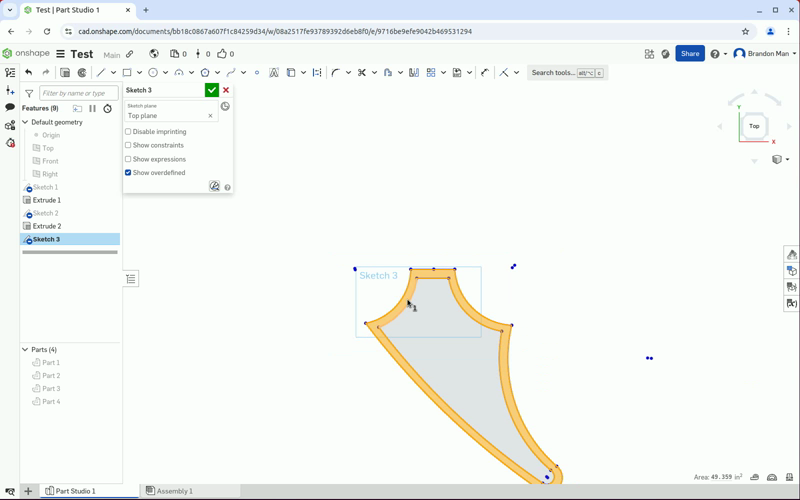
scroll(-6)
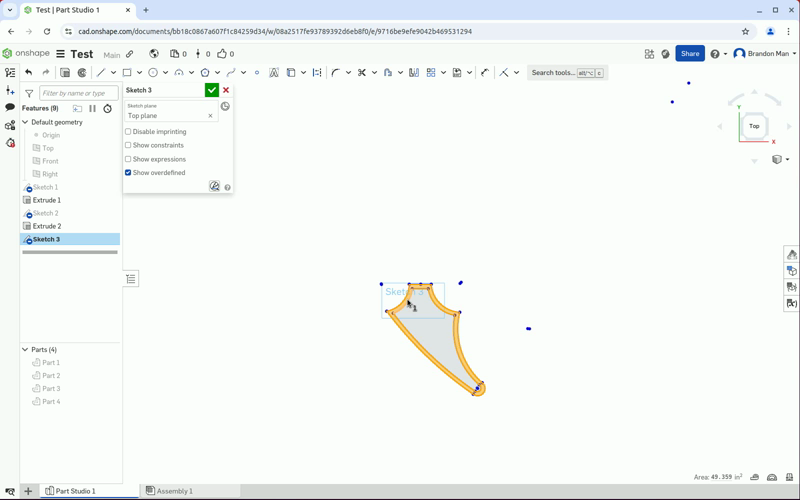
mouse_move(73, 352)
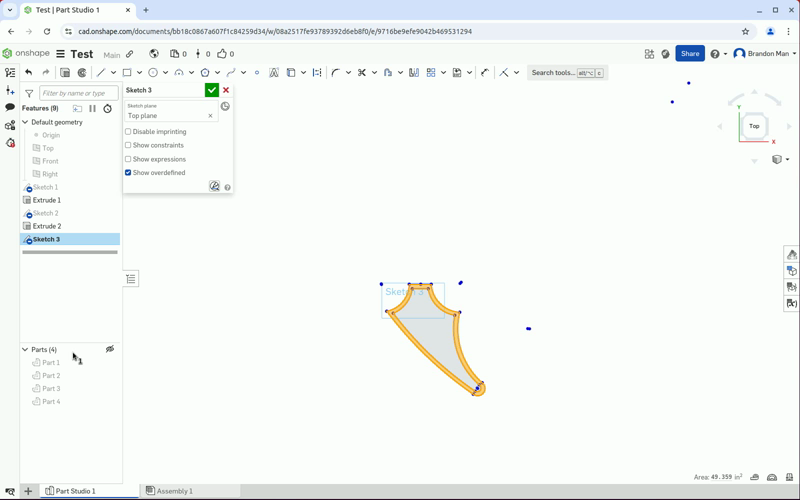
key(shift+y)
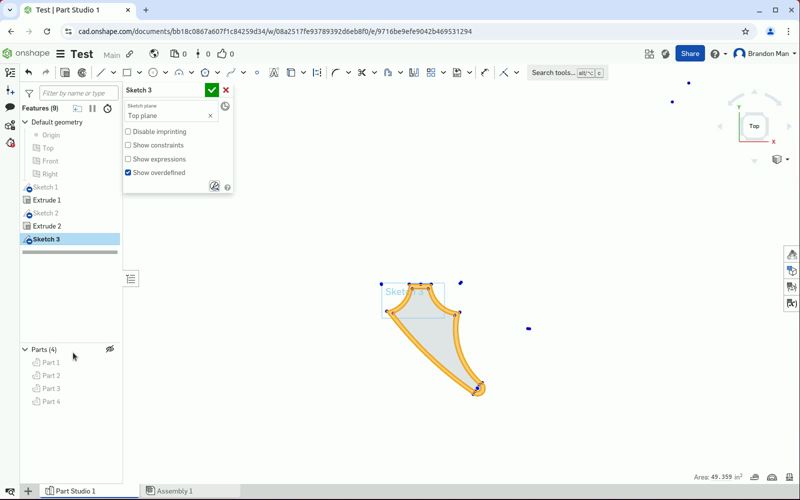
key(shift+e)
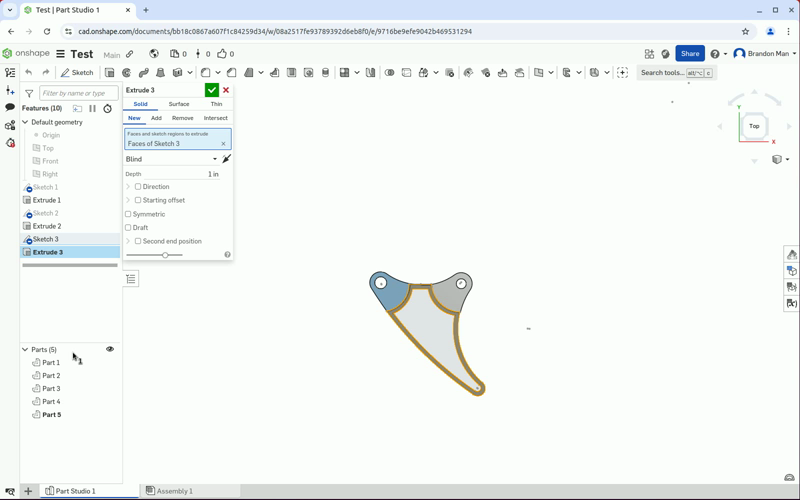
mouse_move(143, 106)
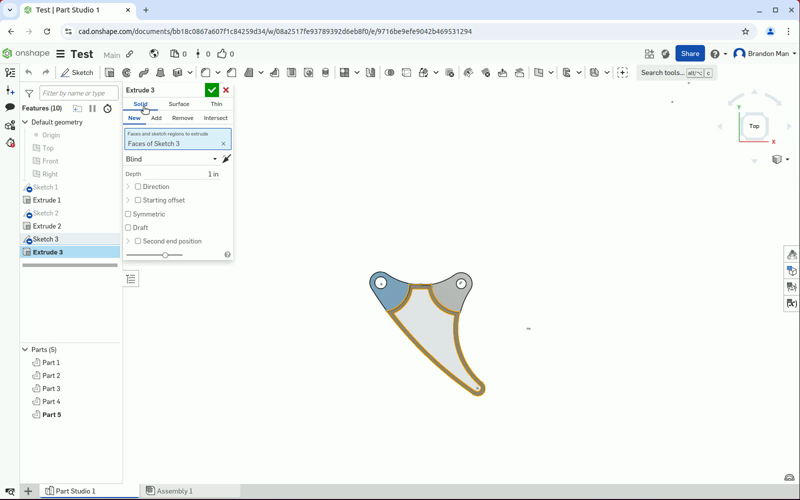
click(143, 106)
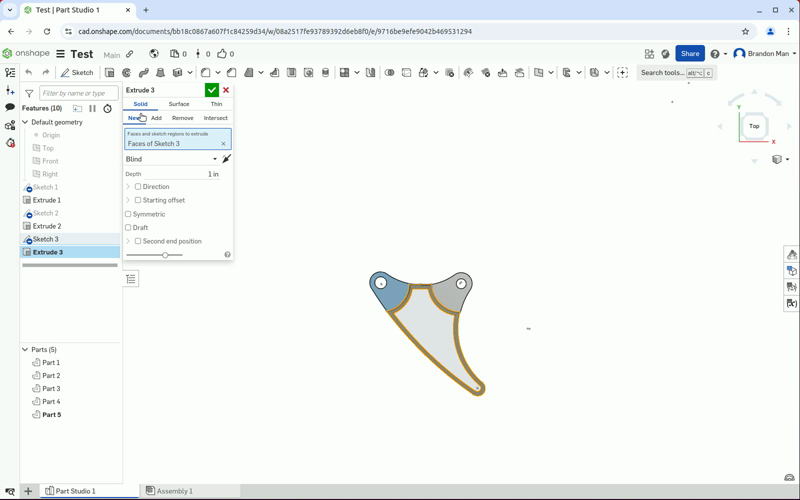
mouse_move(137, 120)
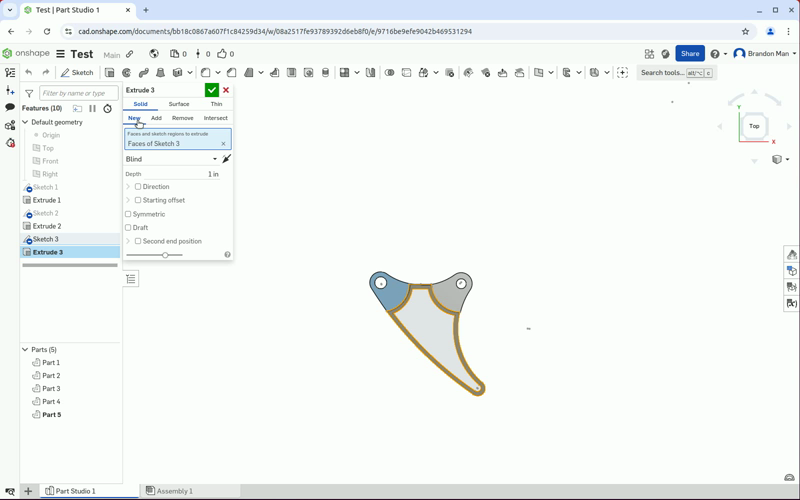
click(137, 120)
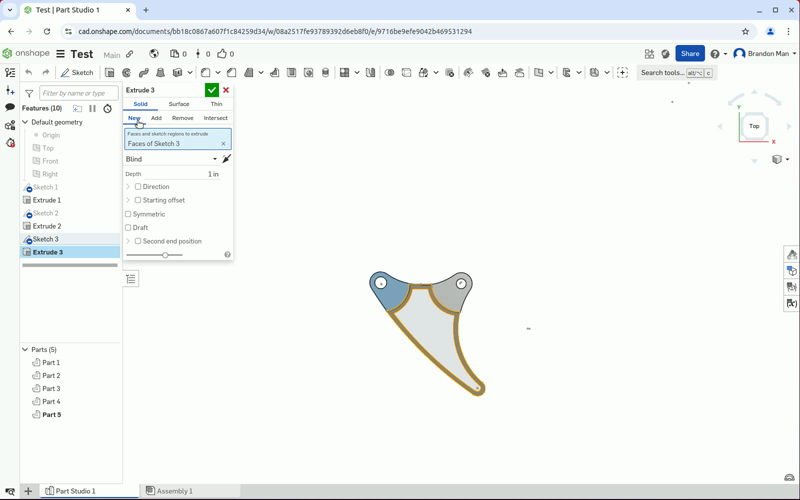
key(tab, 4)
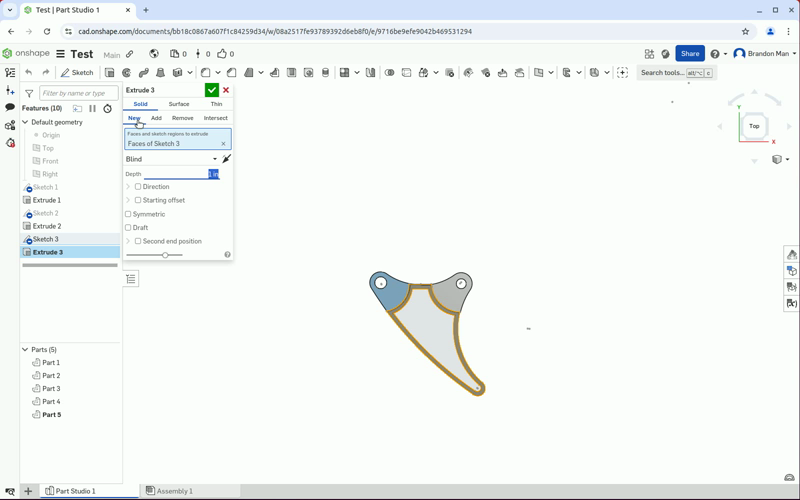
text(7.462)
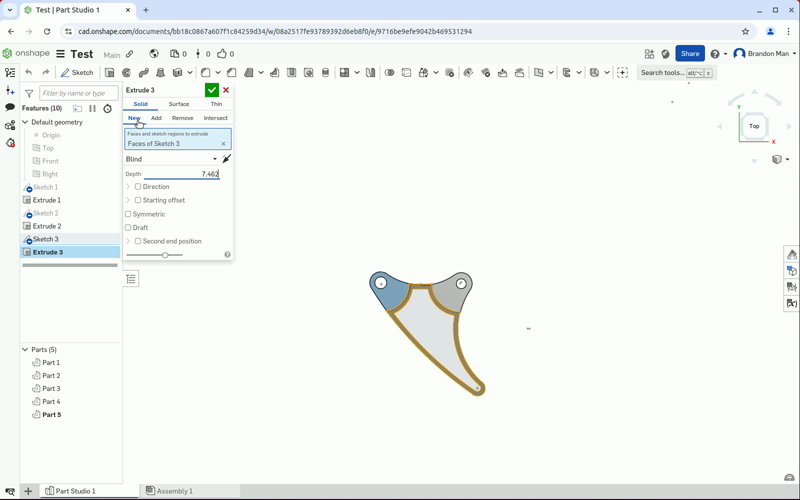
key(enter)
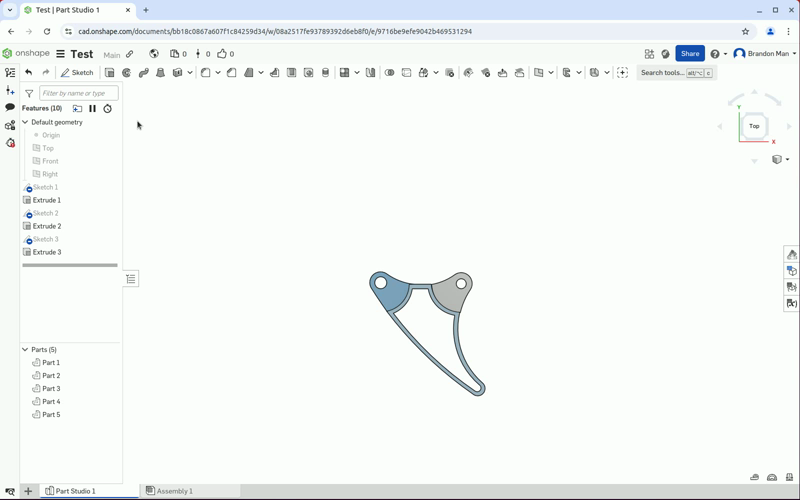
key(shift+h)
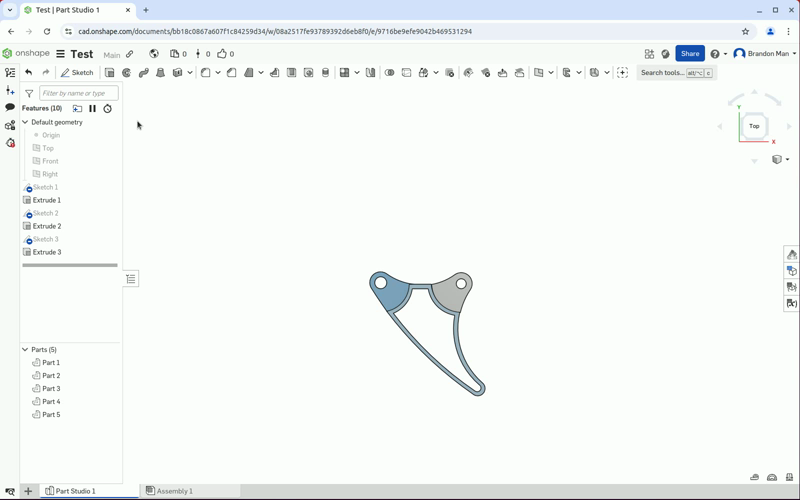
key(shift+h)
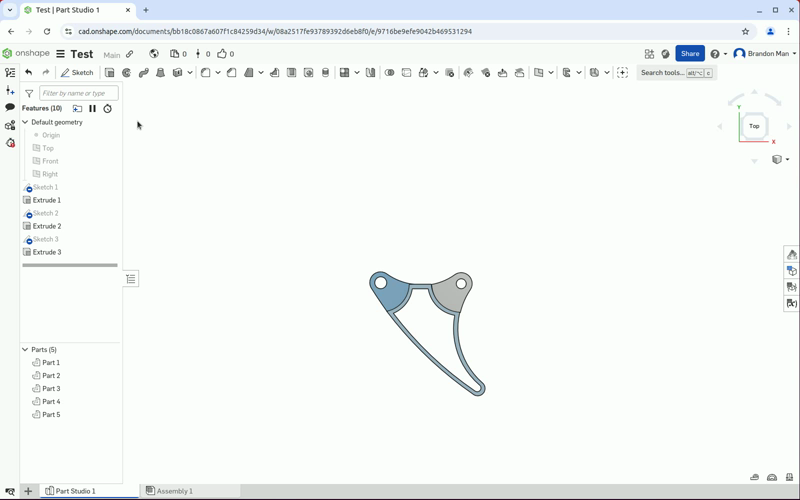
mouse_move(73, 189)
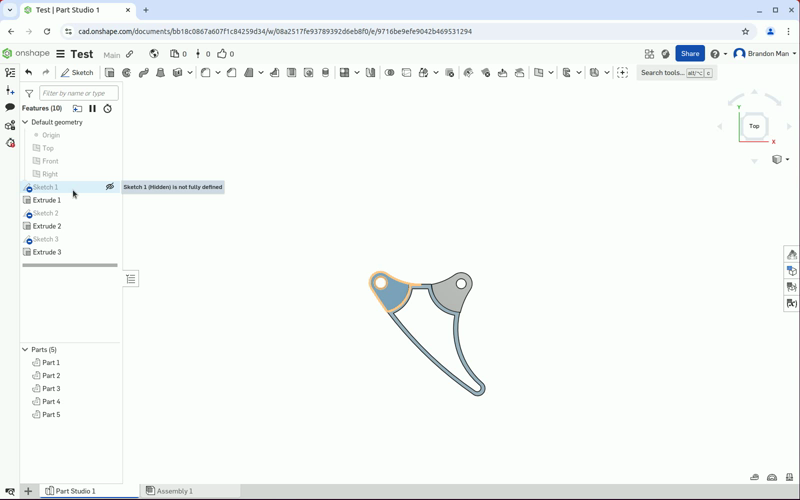
click(73, 189)
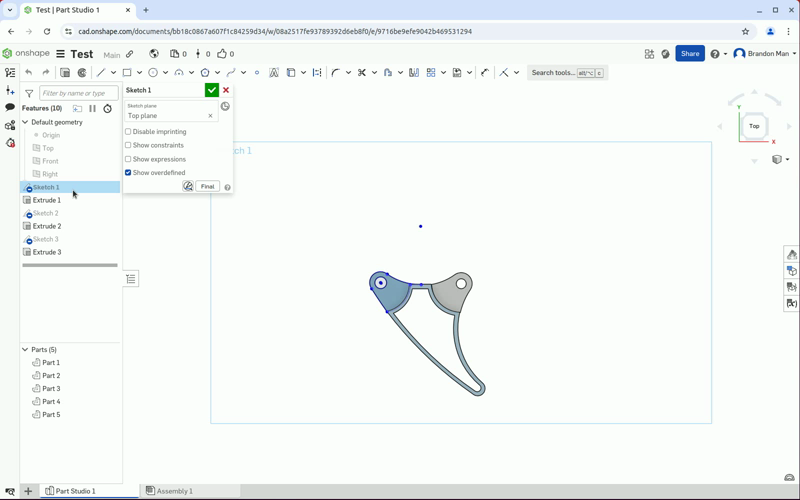
mouse_move(229, 92)
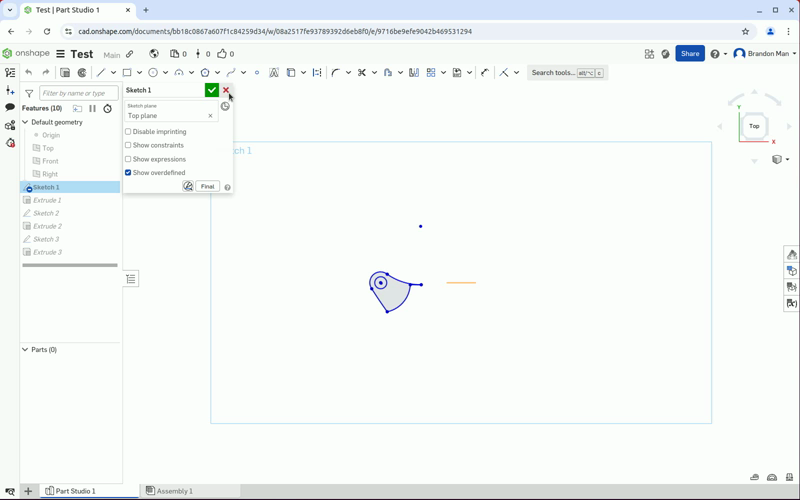
click(229, 92)
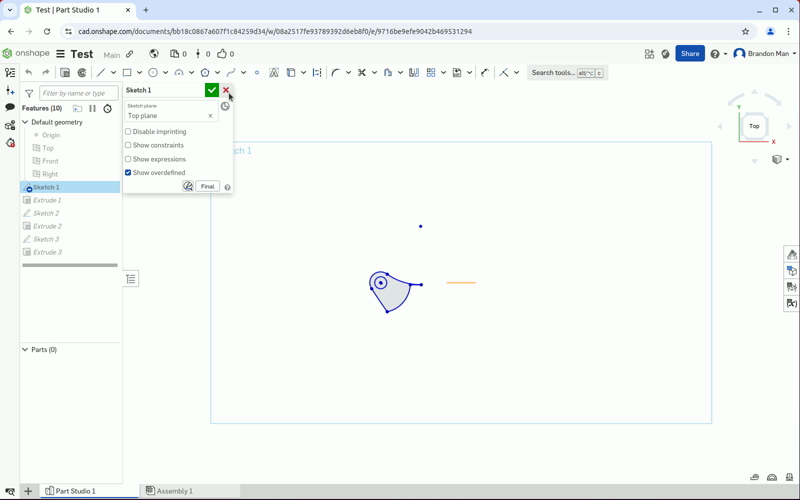
key(shift+s)
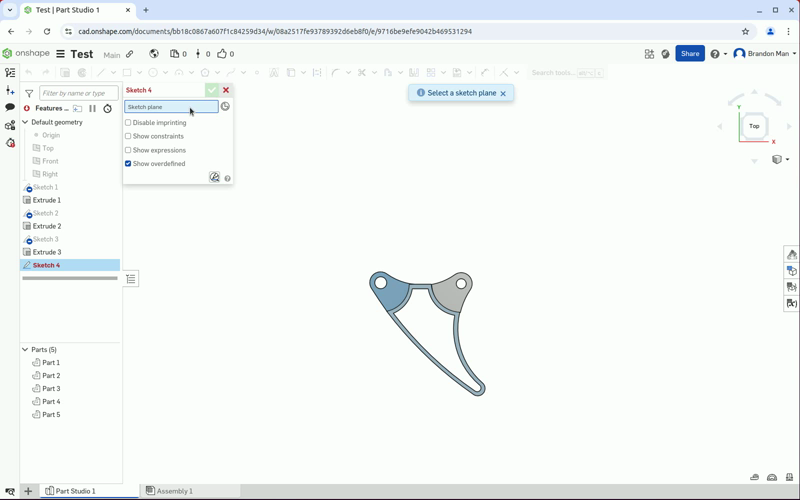
mouse_move(73, 150)
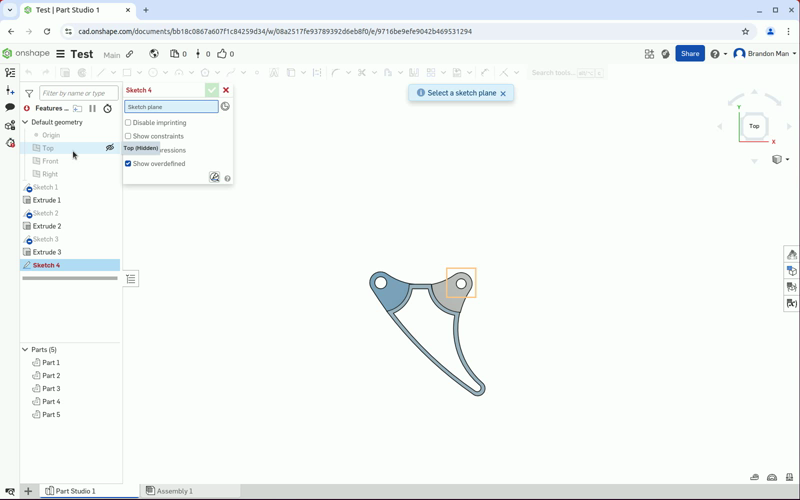
click(73, 150)
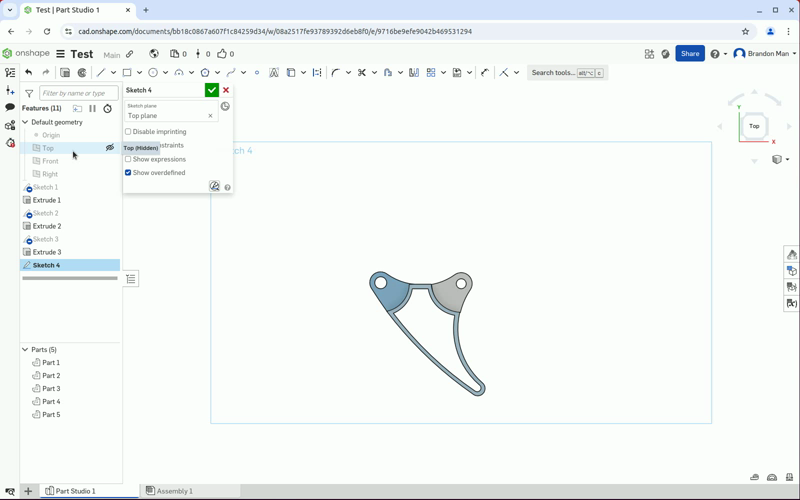
mouse_move(73, 352)
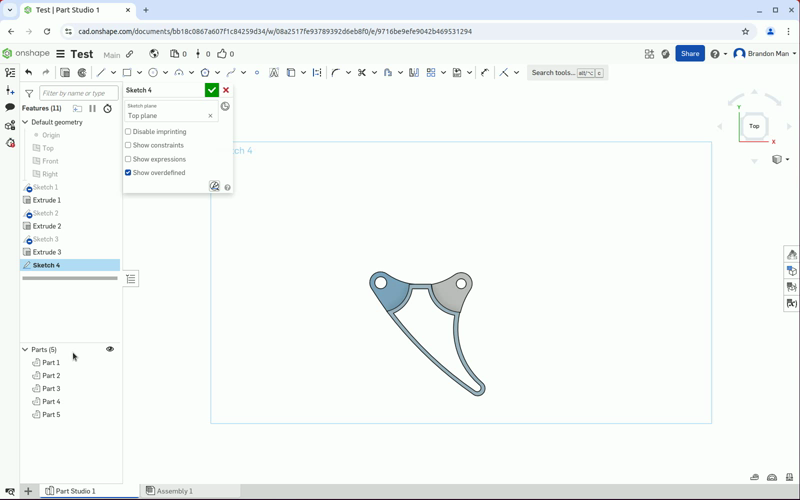
key(y)
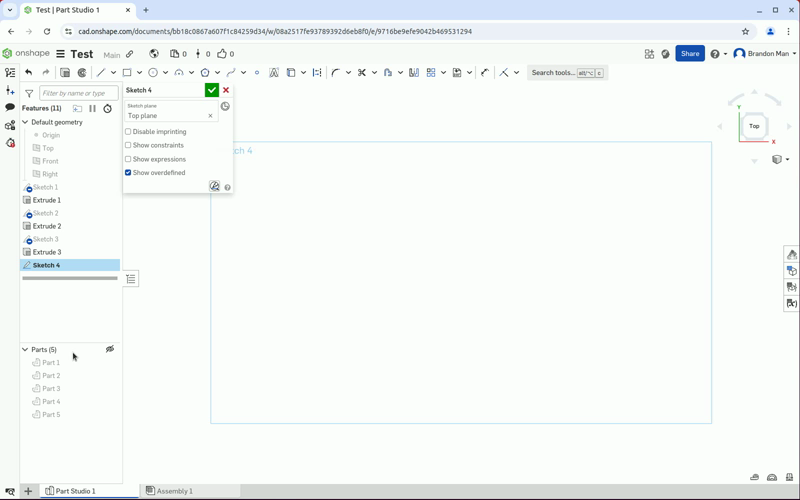
key(a)
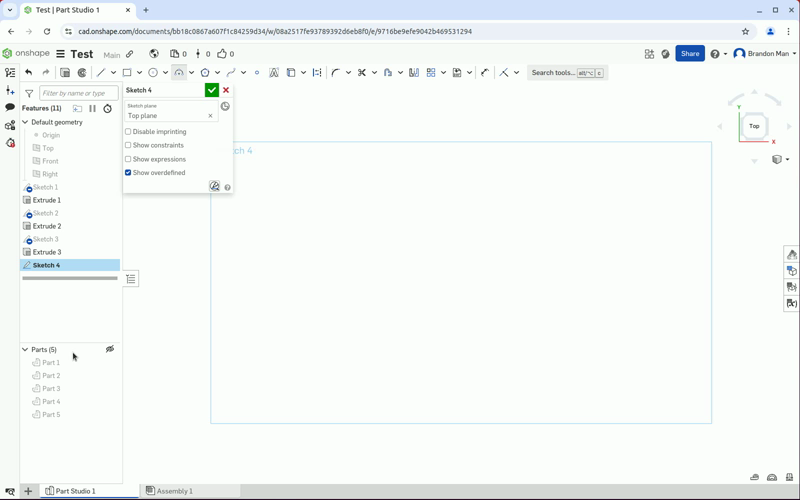
key_down(shift)
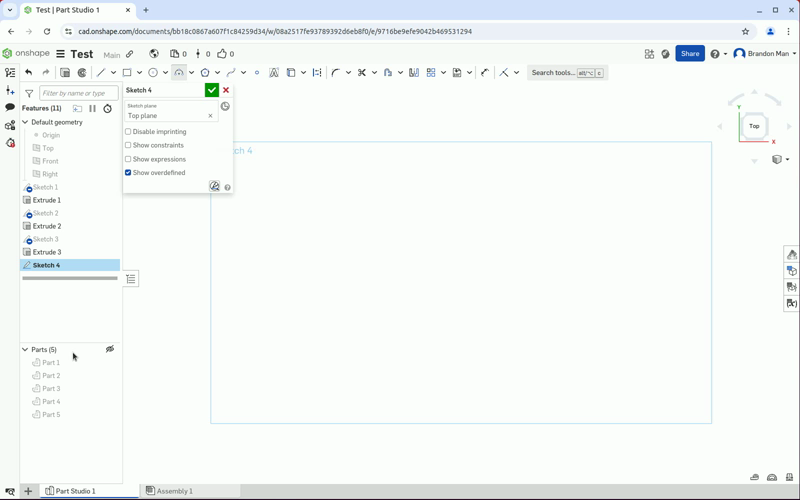
mouse_move(393, 313)
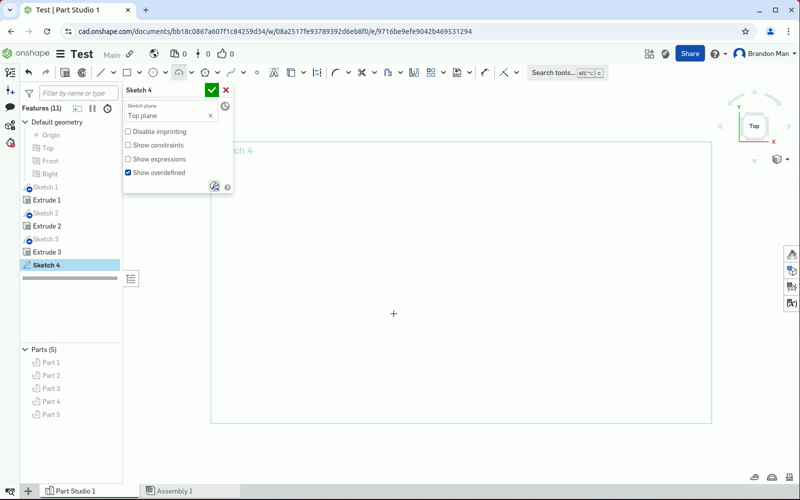
click(393, 313)
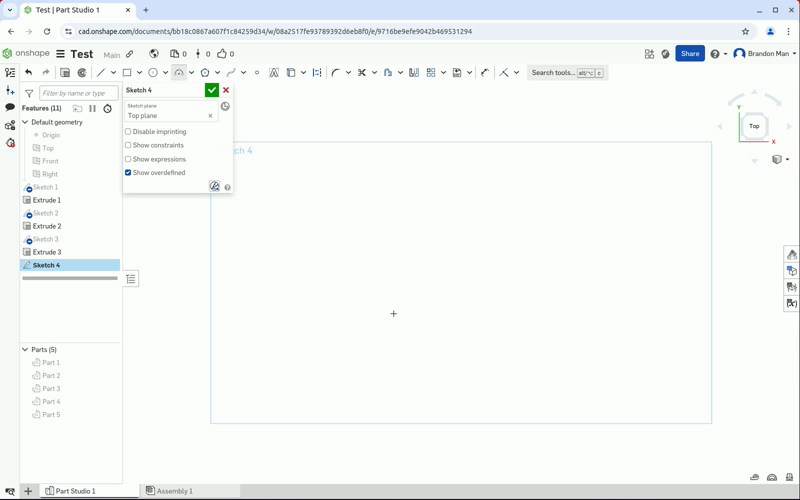
key_up(shift)
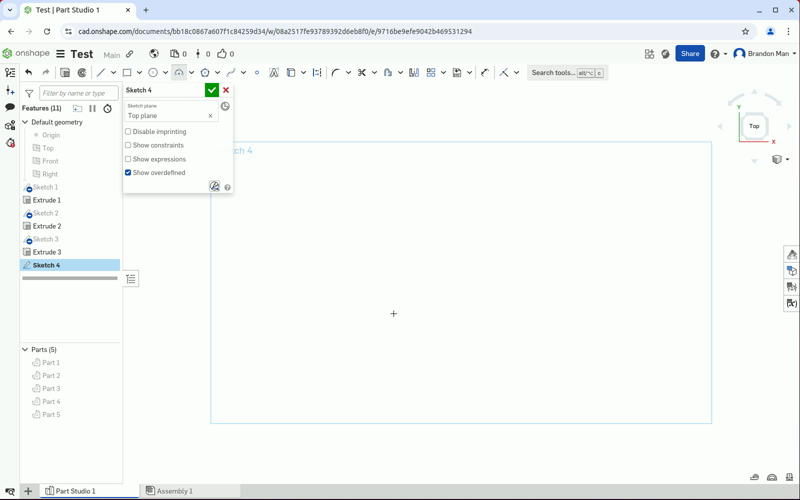
key_down(shift)
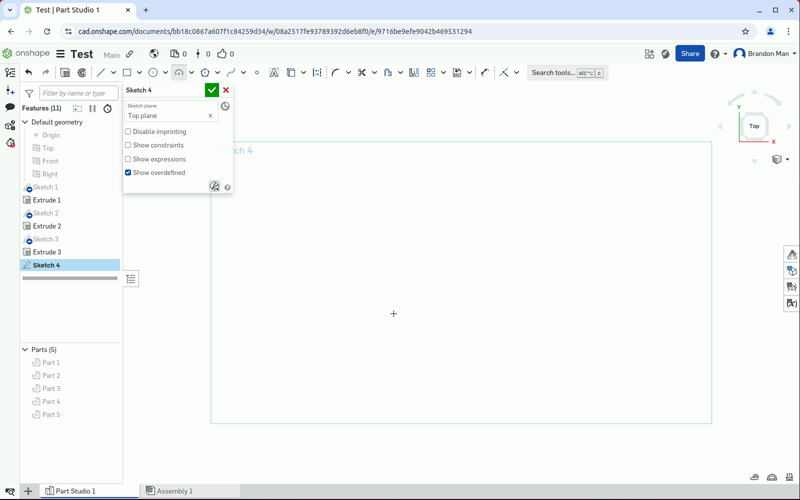
mouse_move(476, 391)
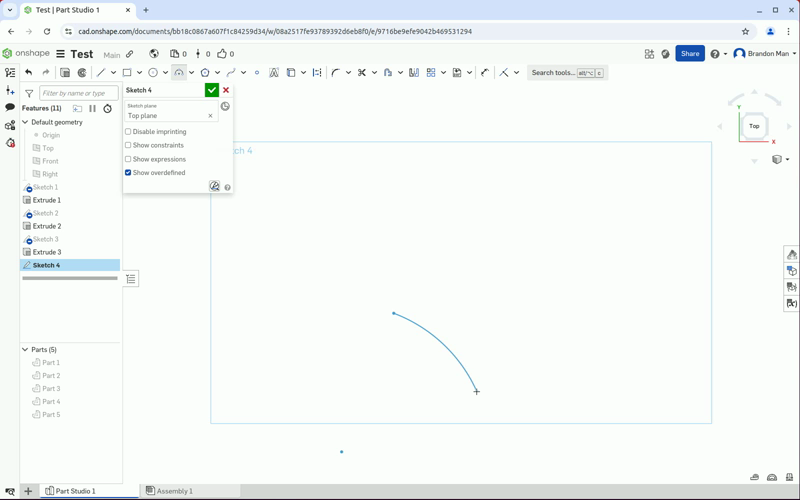
click(476, 391)
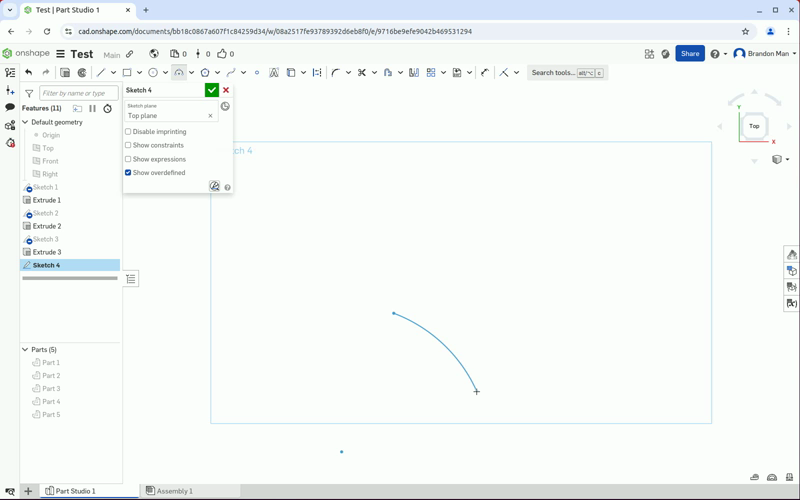
mouse_move(432, 355)
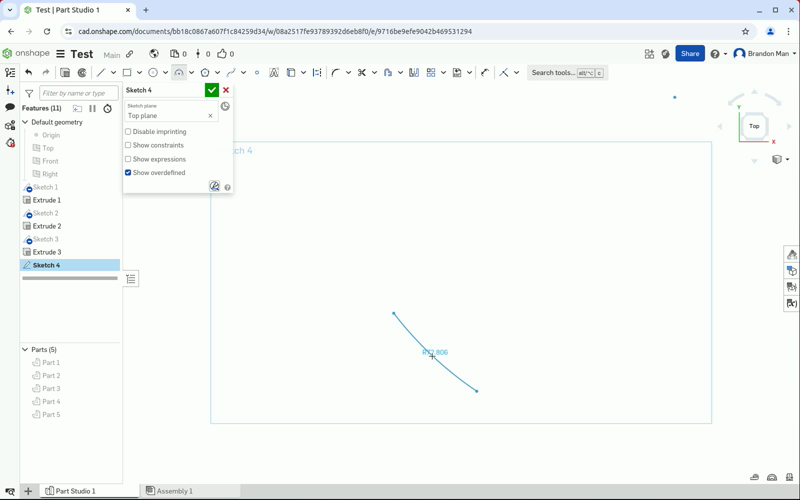
click(432, 355)
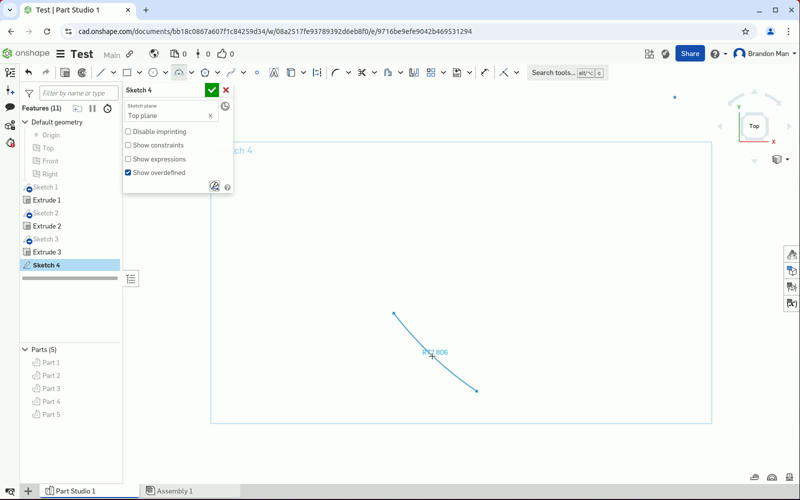
key_up(shift)
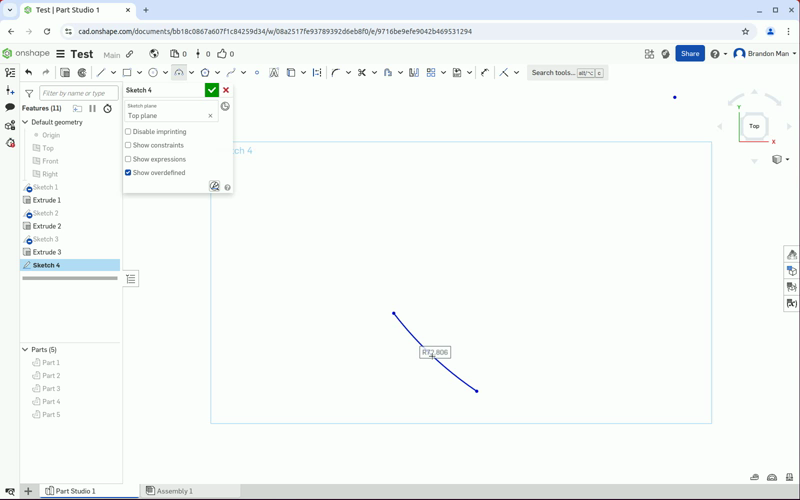
mouse_move(476, 391)
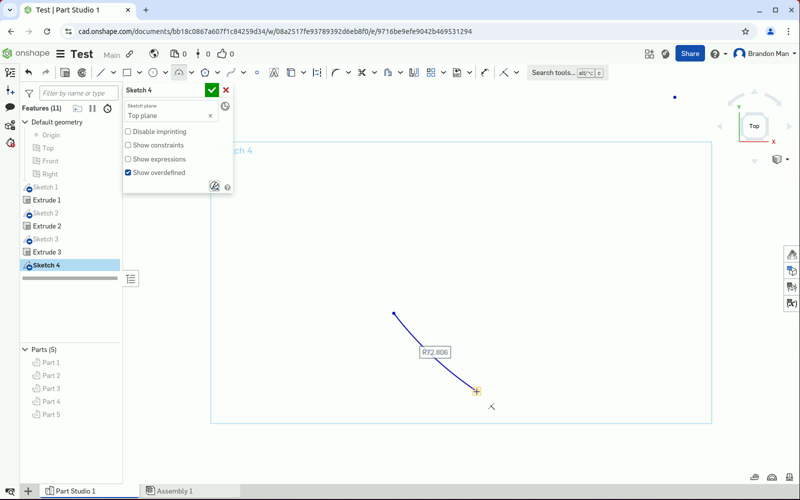
click(476, 391)
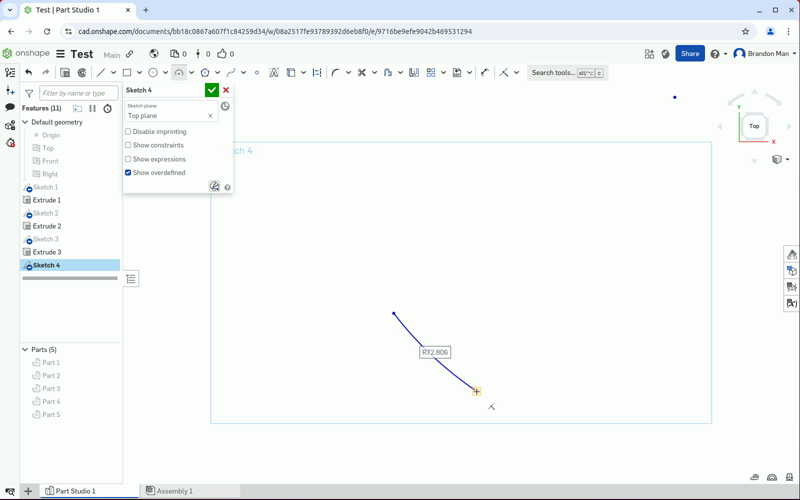
key_down(shift)
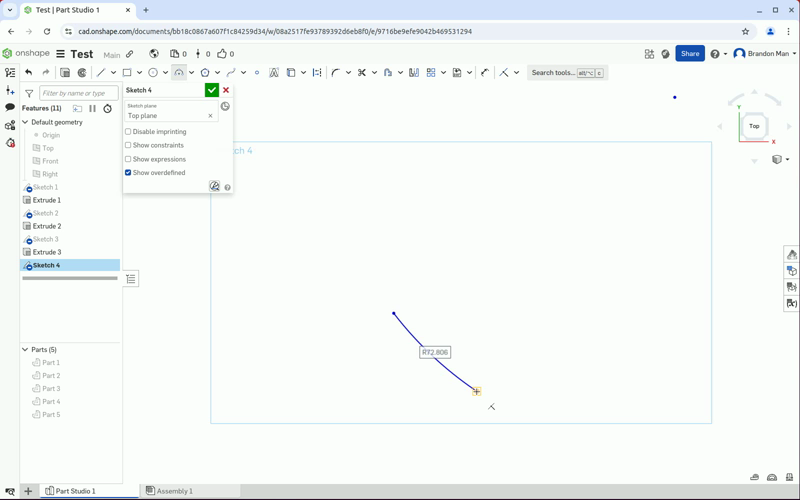
mouse_move(481, 385)
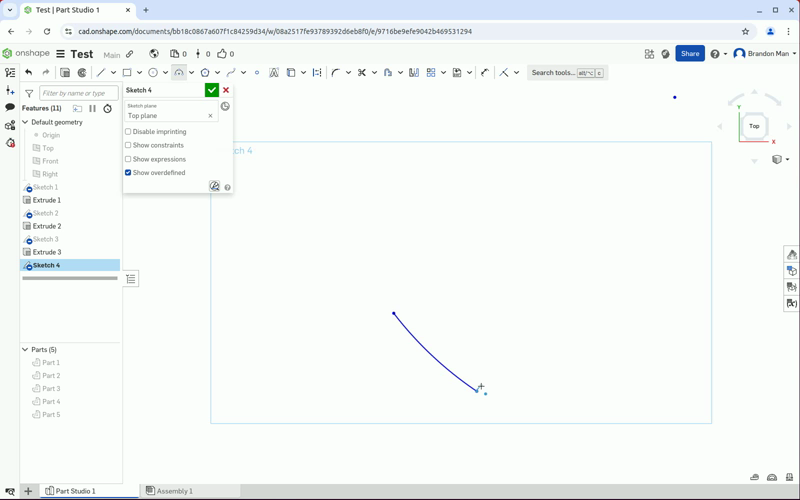
scroll(6)
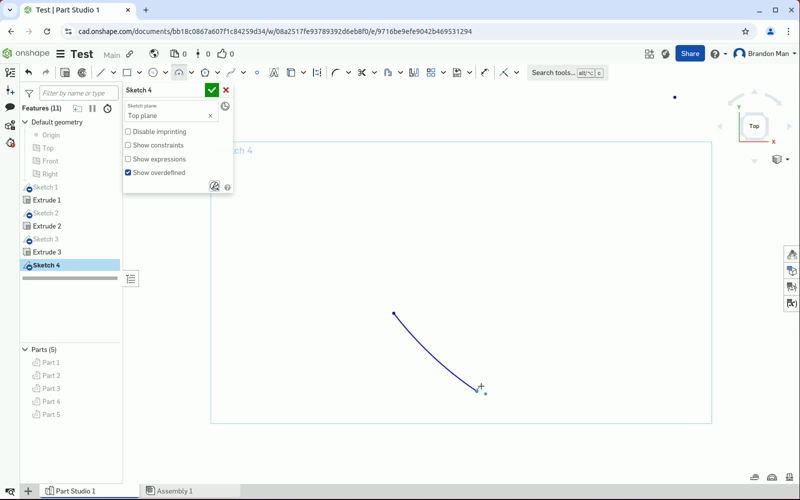
scroll(6)
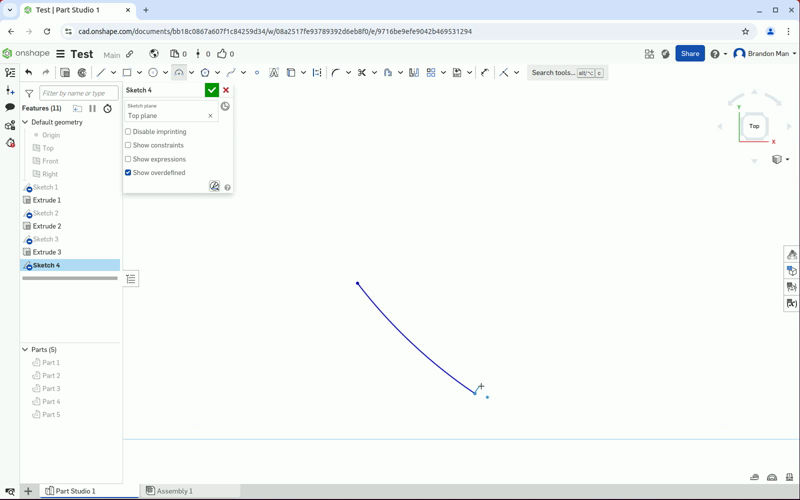
scroll(6)
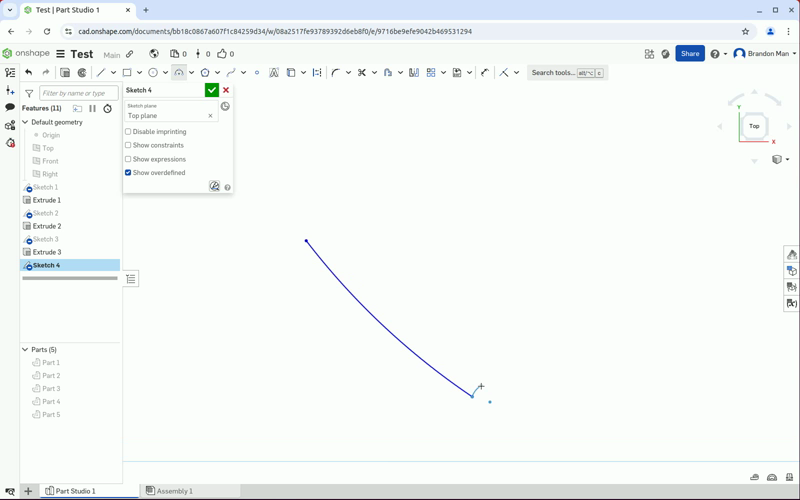
scroll(6)
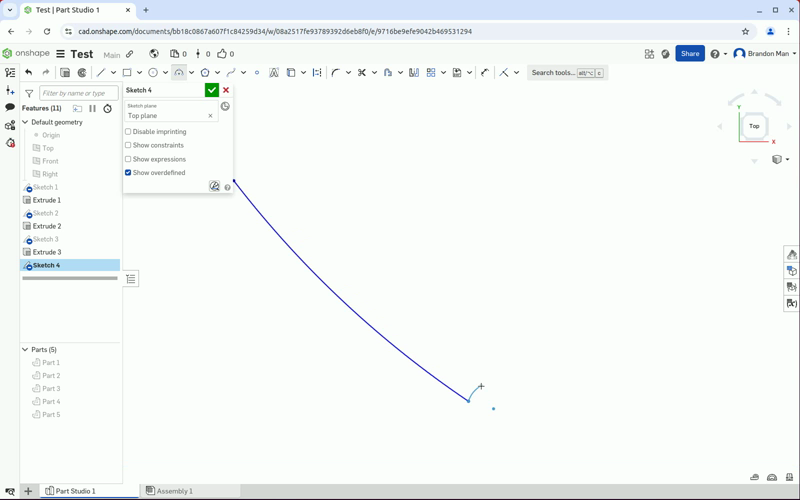
scroll(6)
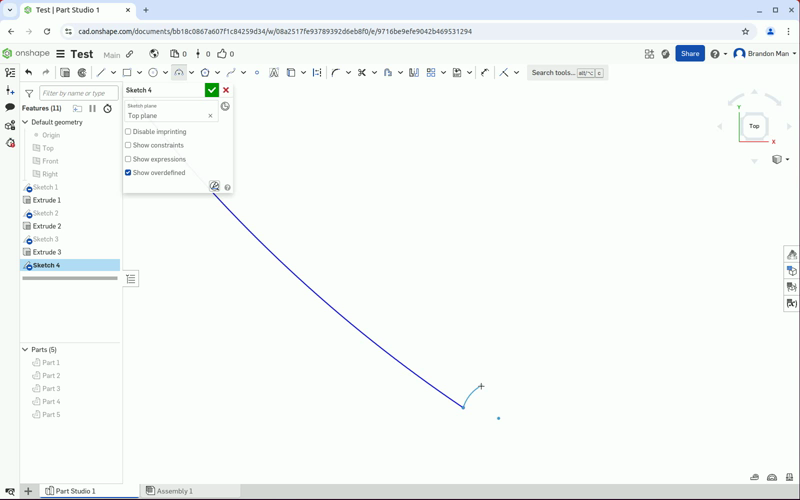
scroll(6)
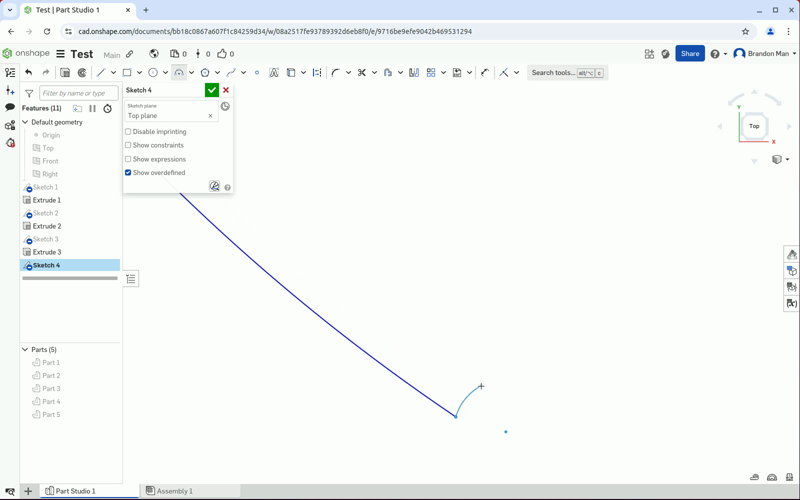
scroll(6)
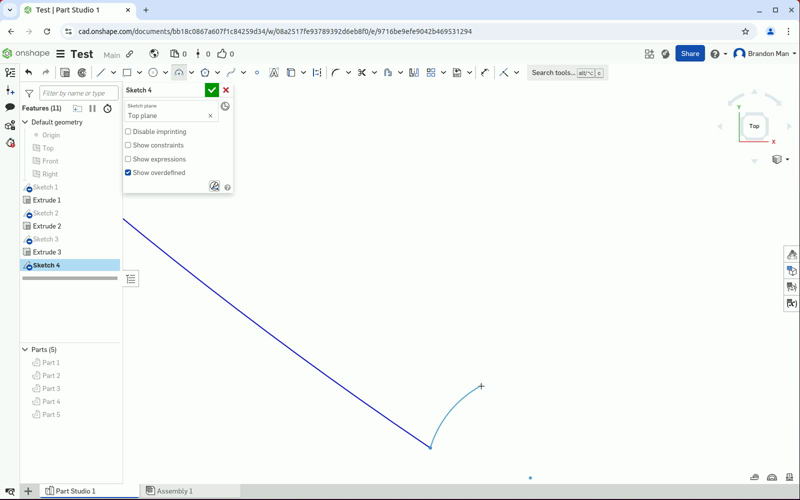
click(481, 385)
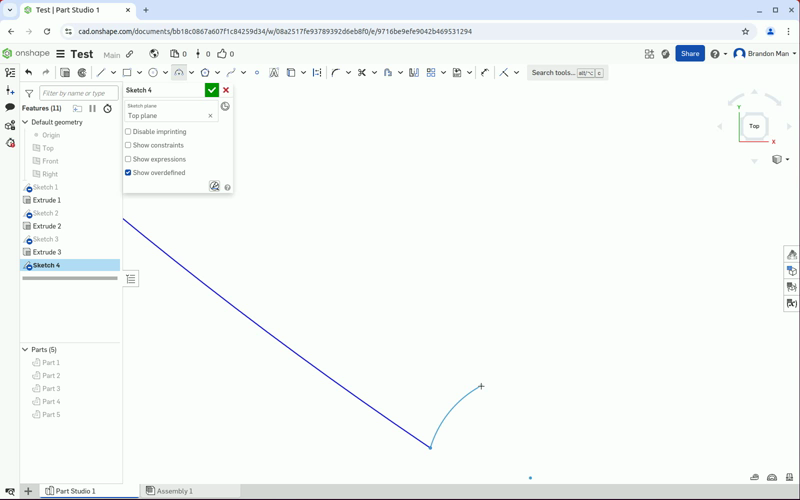
scroll(-6)
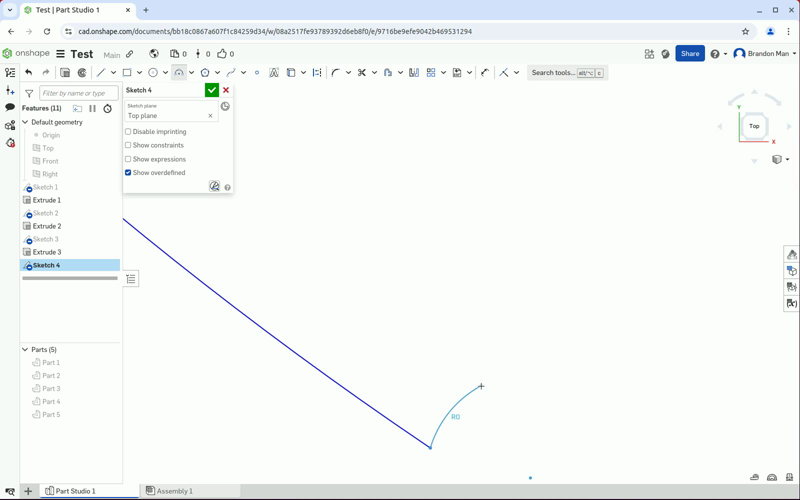
scroll(-6)
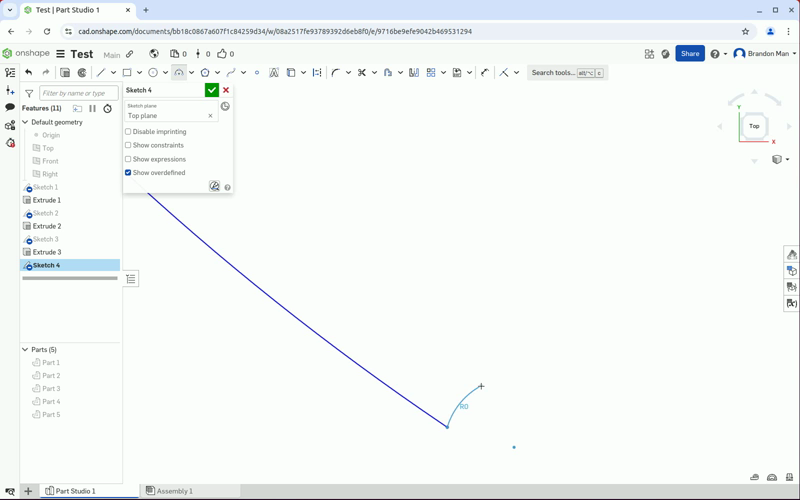
scroll(-6)
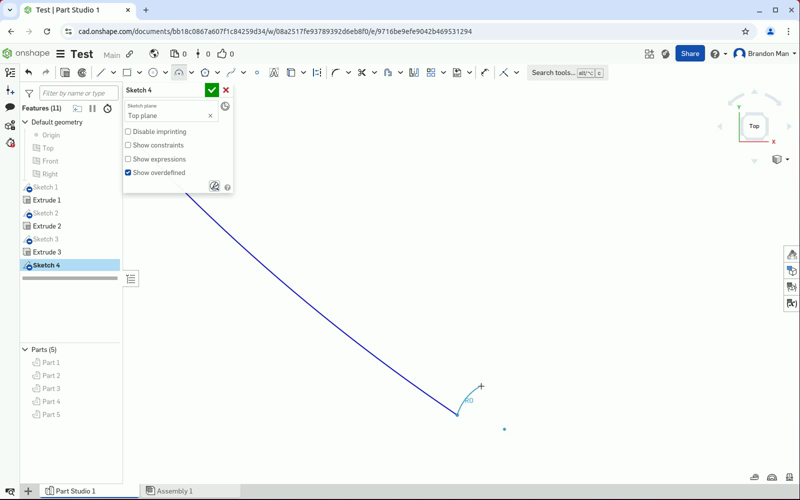
scroll(-6)
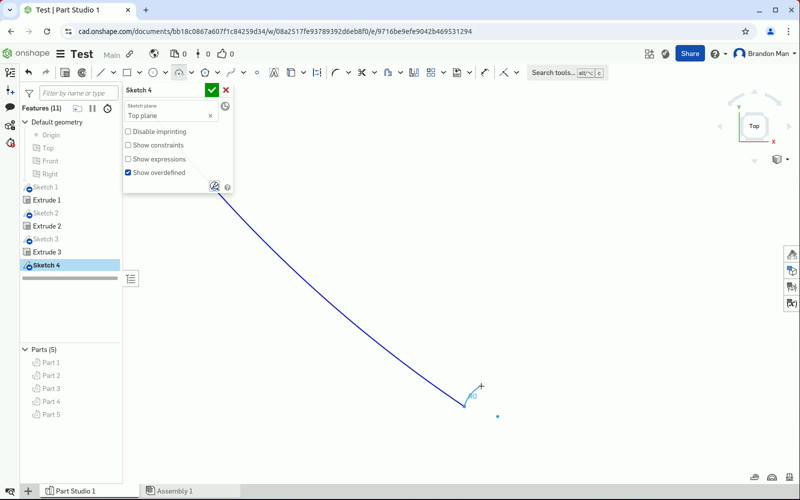
scroll(-6)
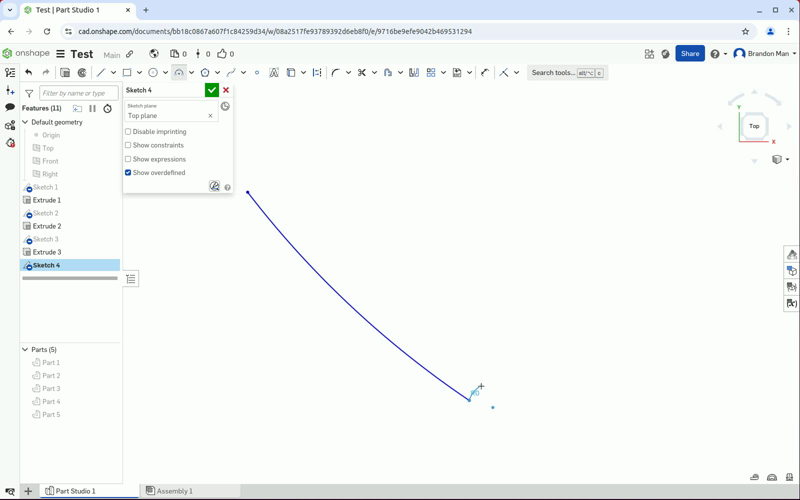
scroll(-6)
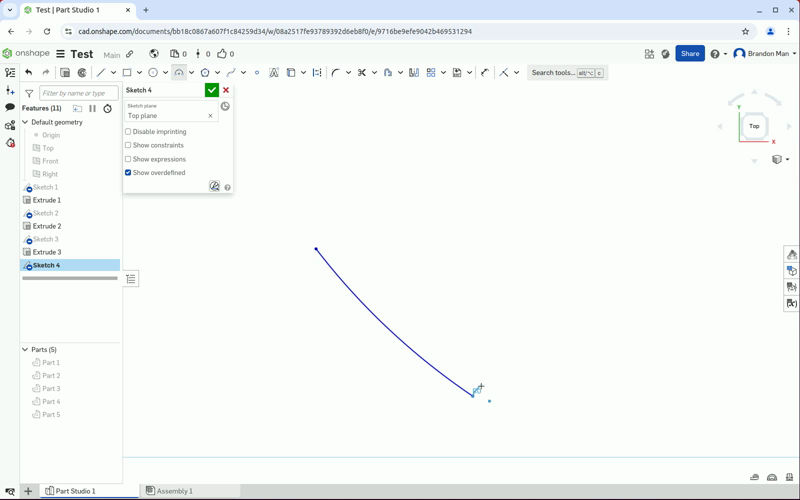
scroll(-6)
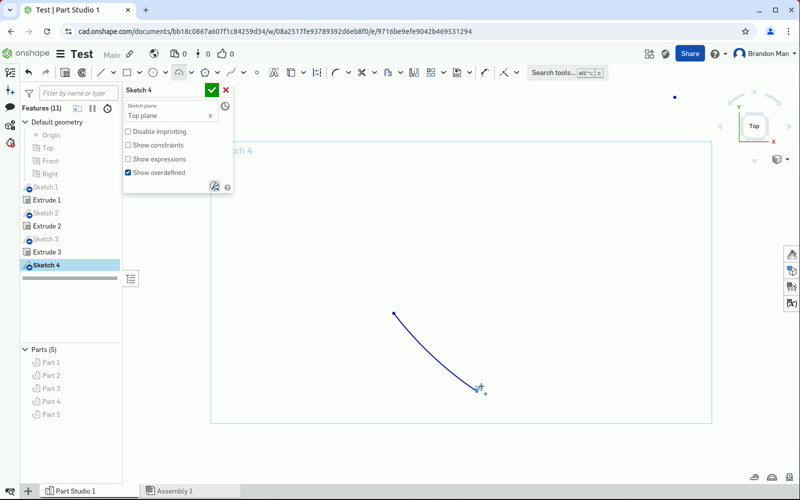
mouse_move(482, 390)
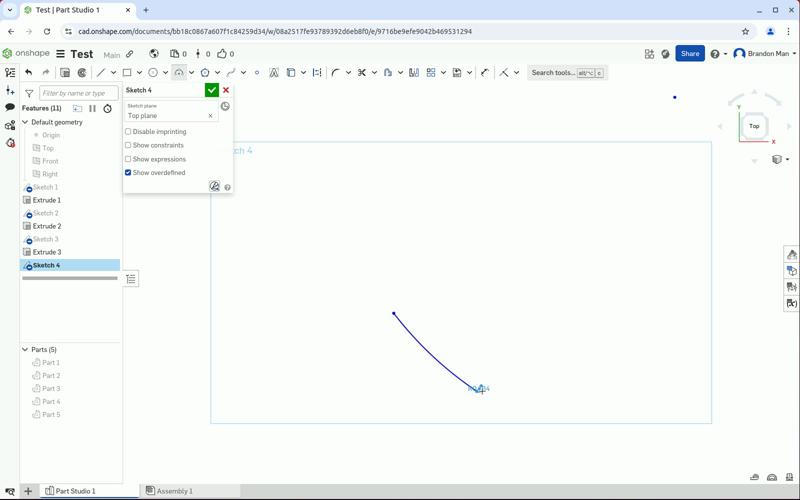
scroll(6)
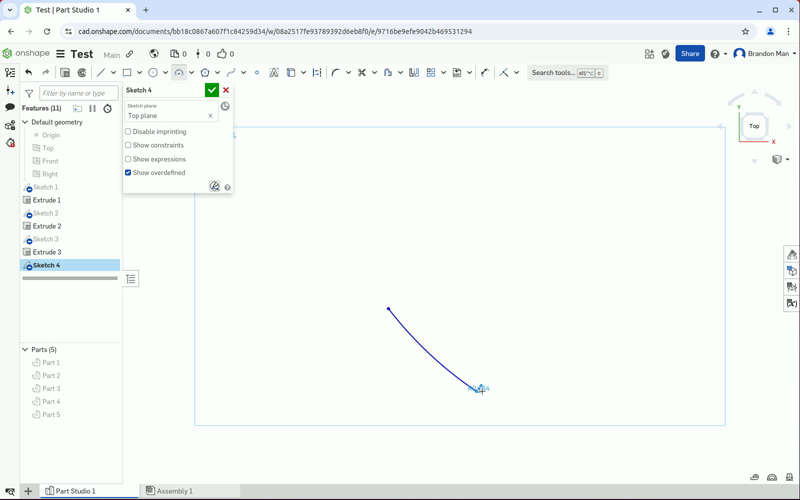
scroll(6)
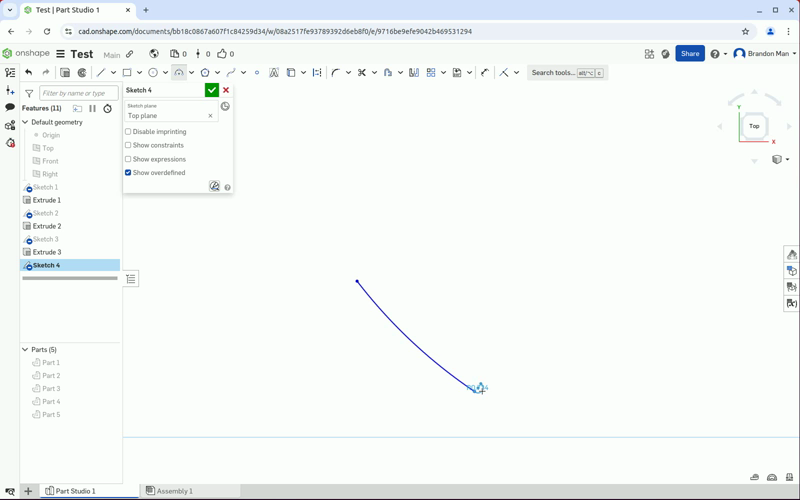
scroll(6)
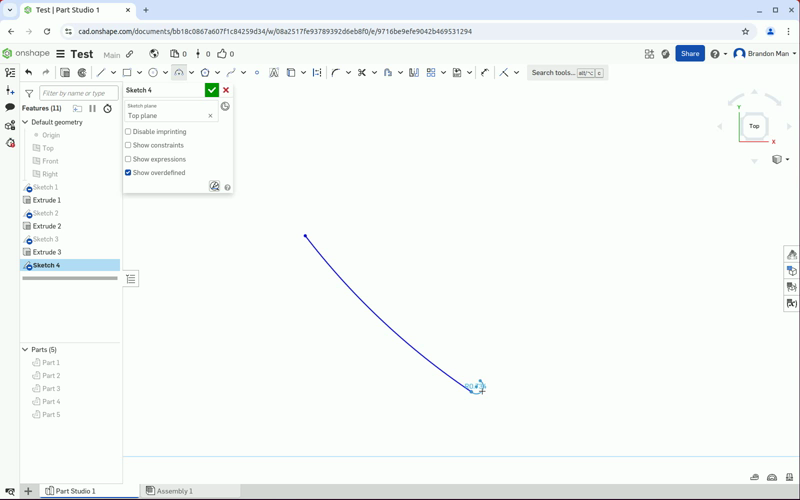
scroll(6)
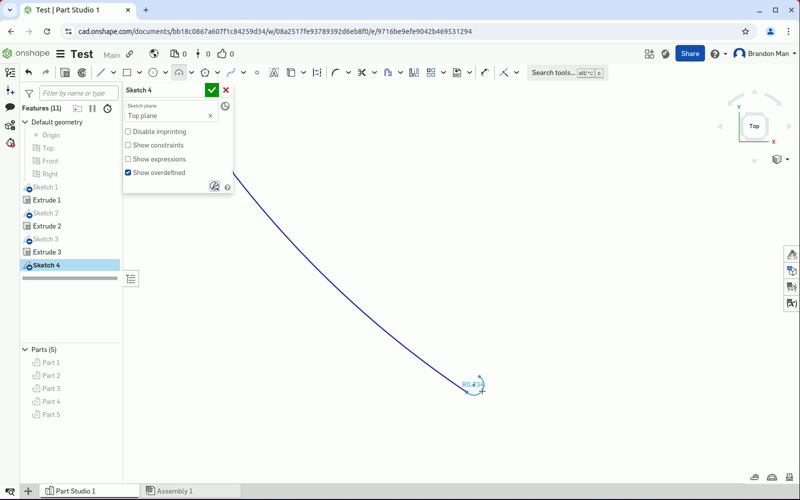
scroll(6)
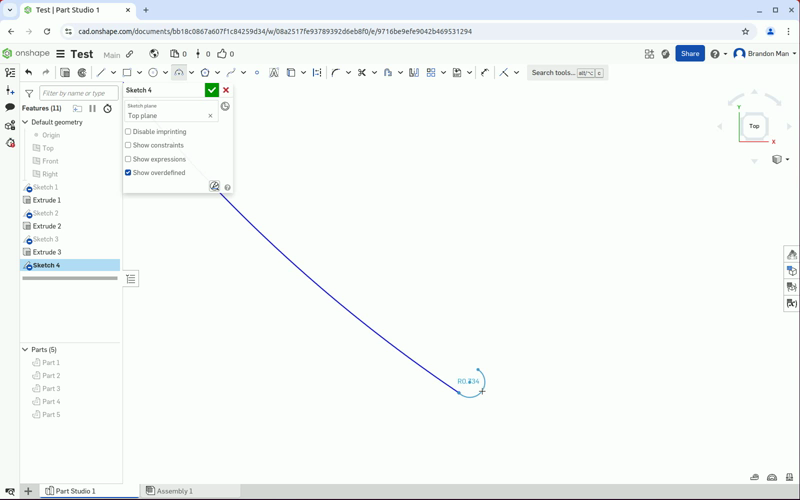
scroll(6)
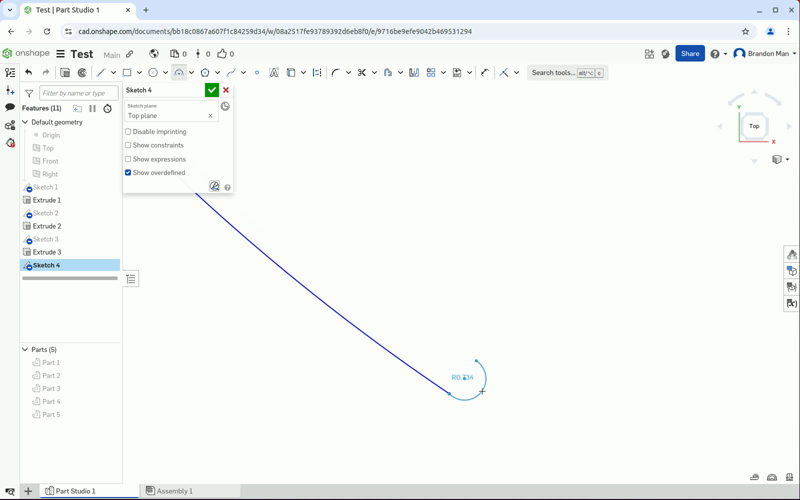
scroll(6)
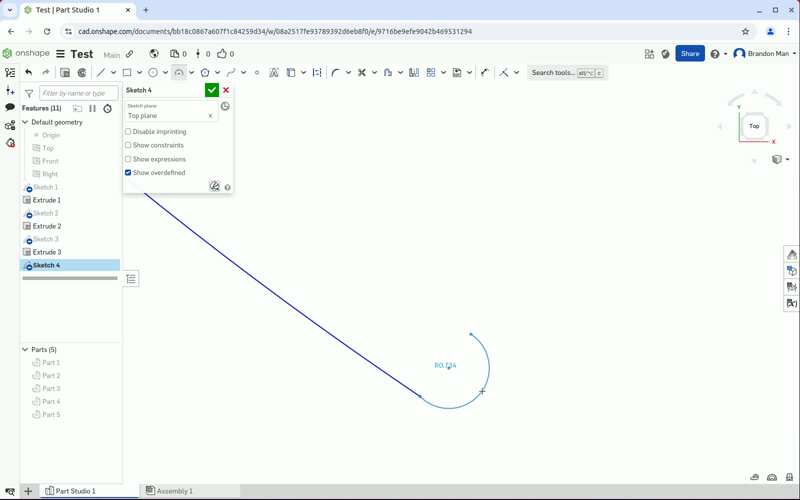
click(482, 390)
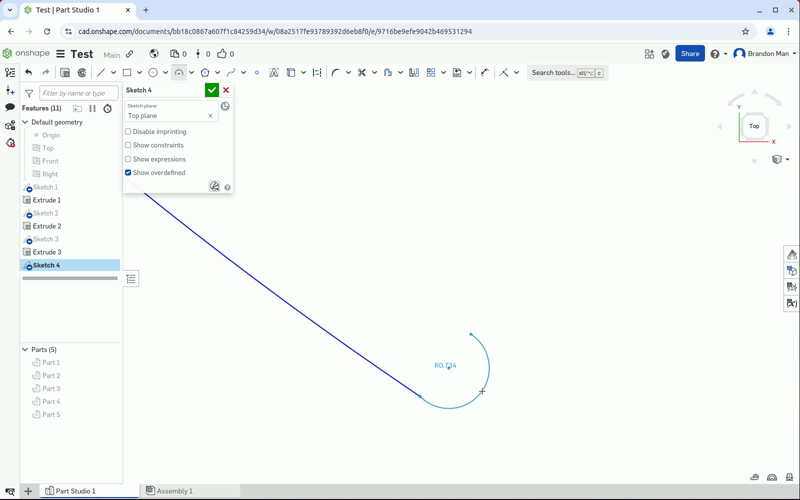
scroll(-6)
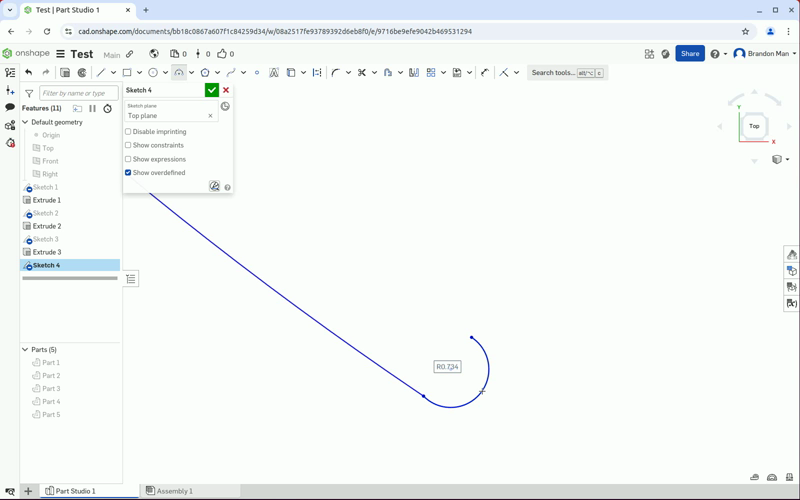
scroll(-6)
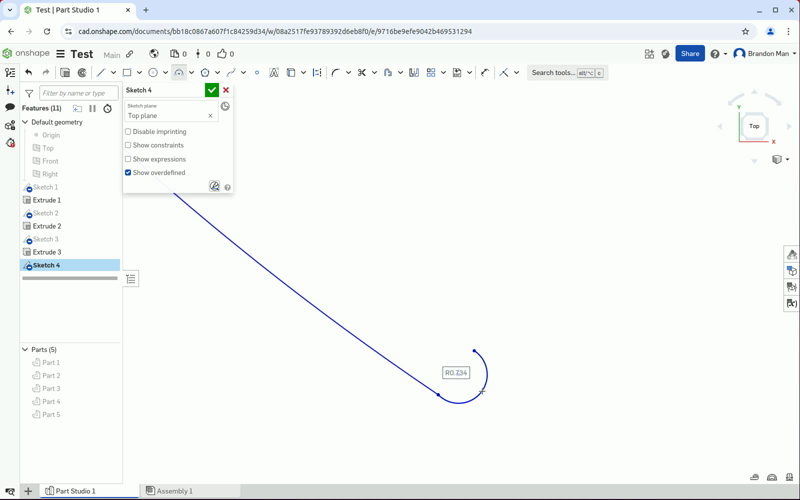
scroll(-6)
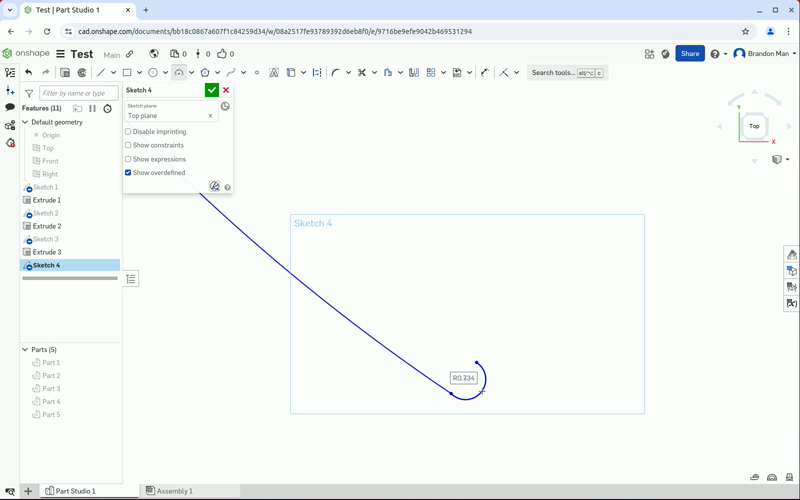
scroll(-6)
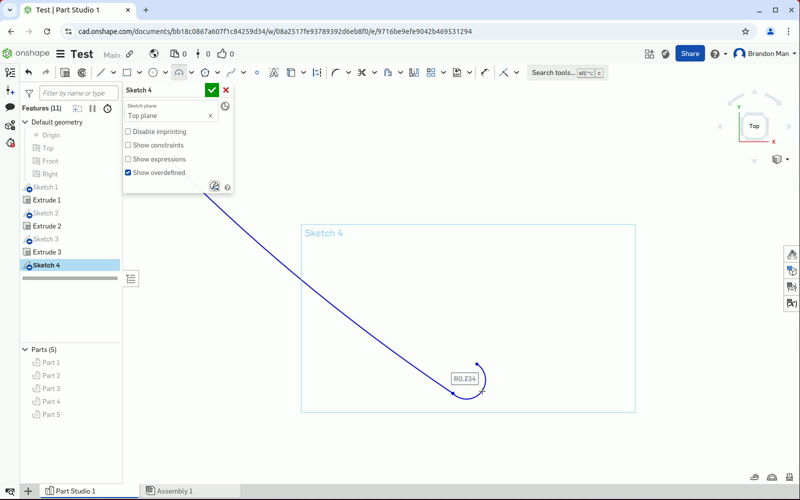
scroll(-6)
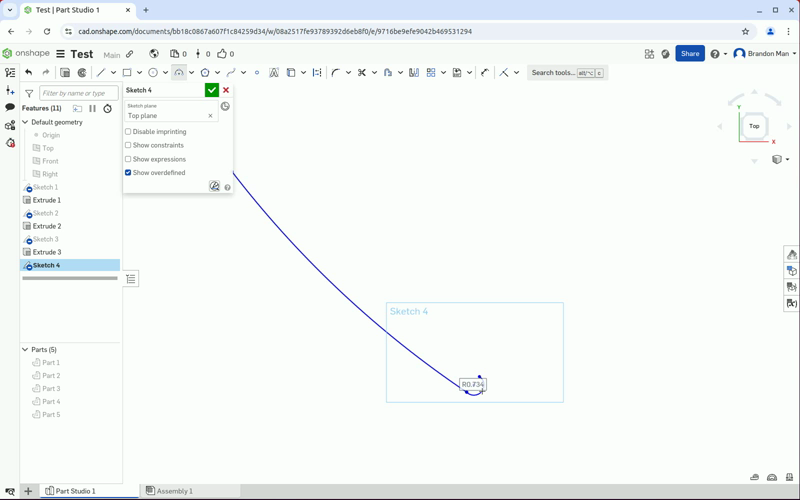
scroll(-6)
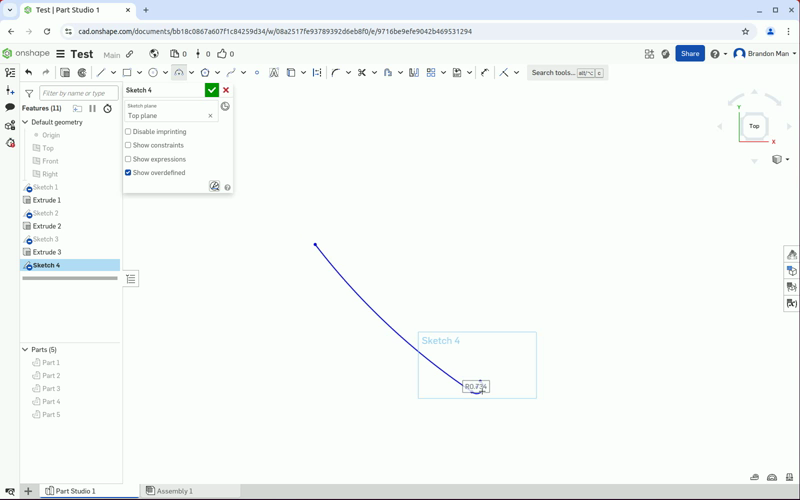
scroll(-6)
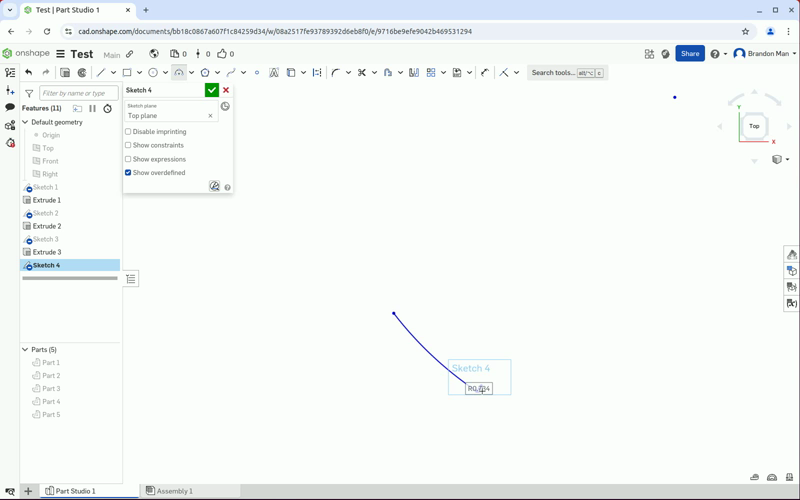
key_up(shift)
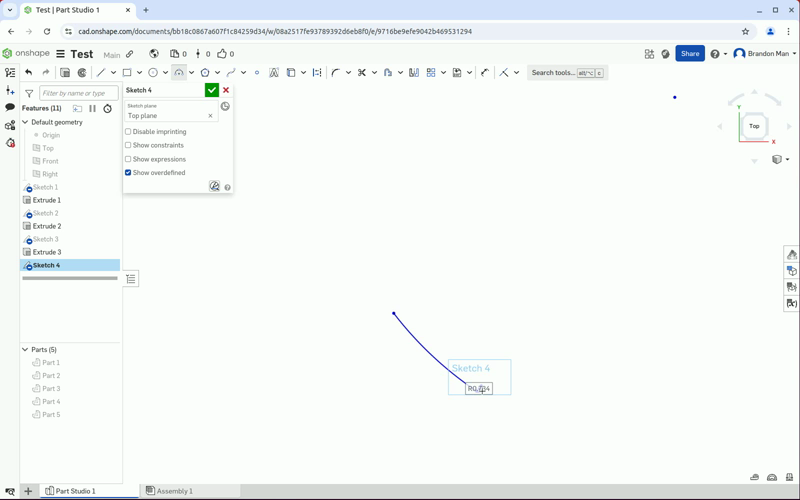
mouse_move(481, 385)
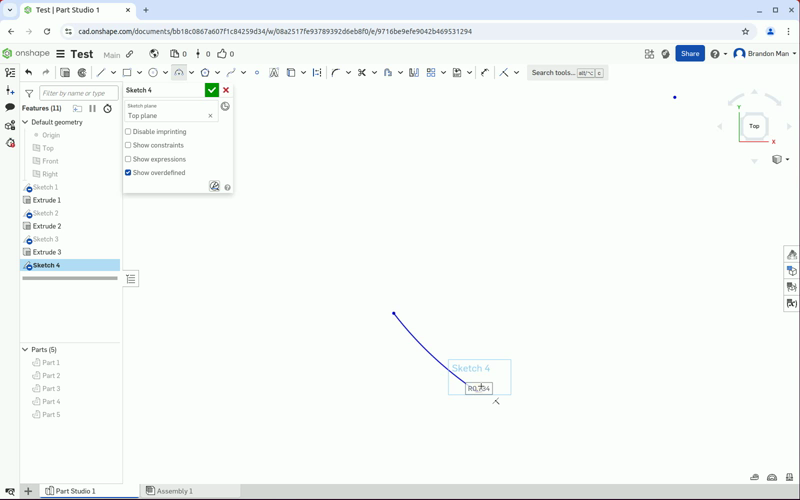
scroll(6)
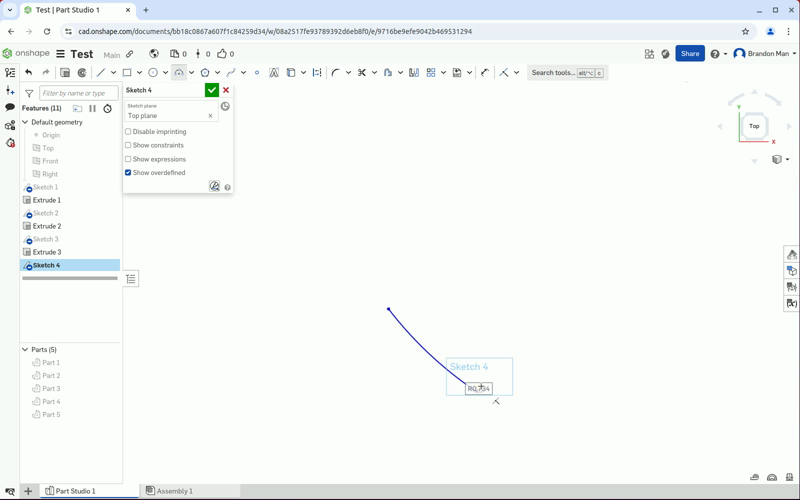
scroll(6)
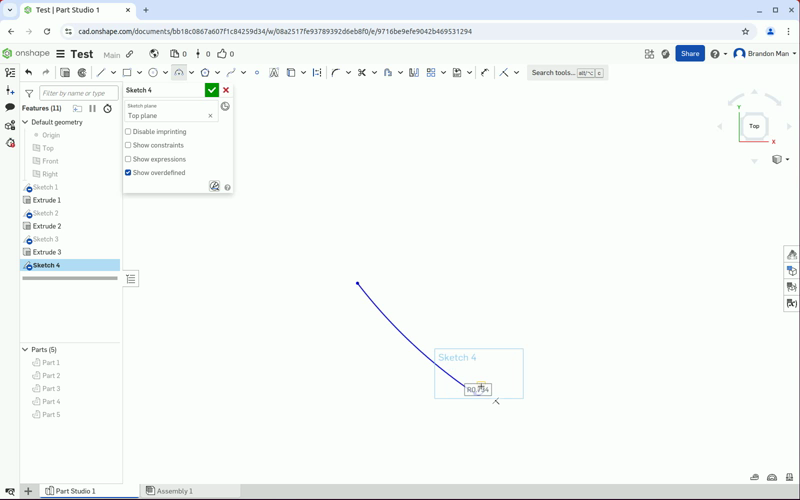
scroll(6)
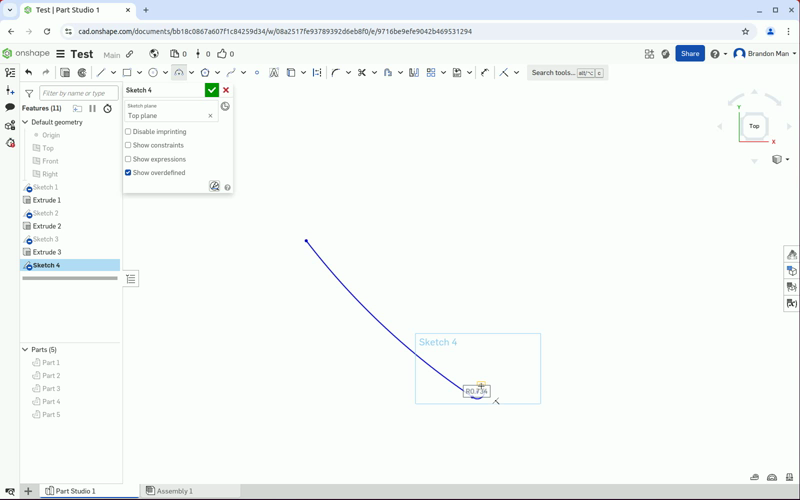
scroll(6)
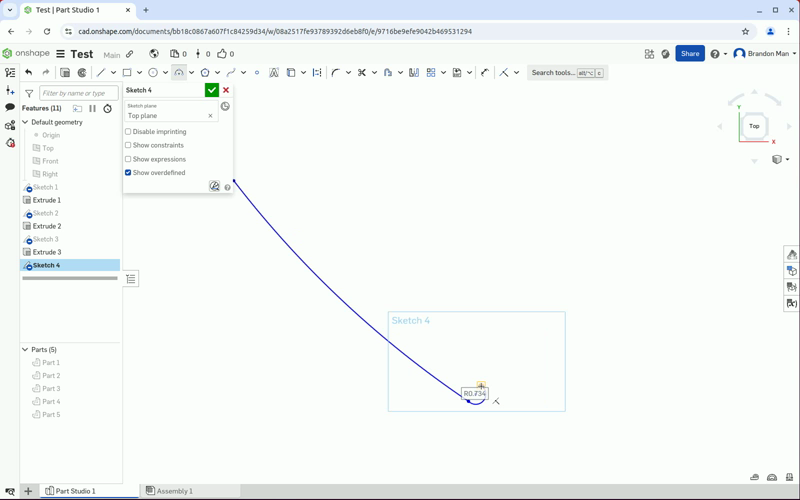
scroll(6)
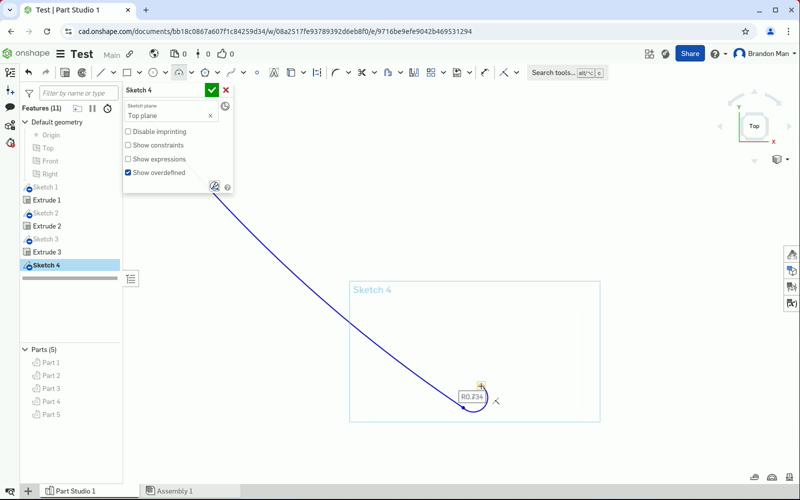
scroll(6)
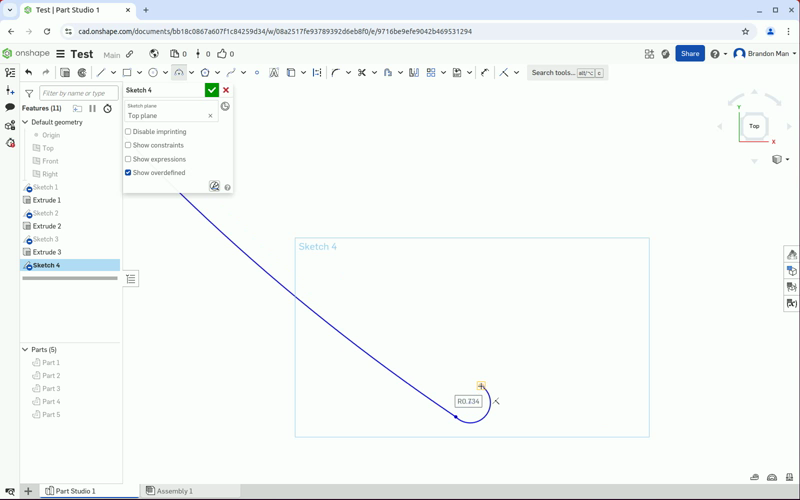
scroll(6)
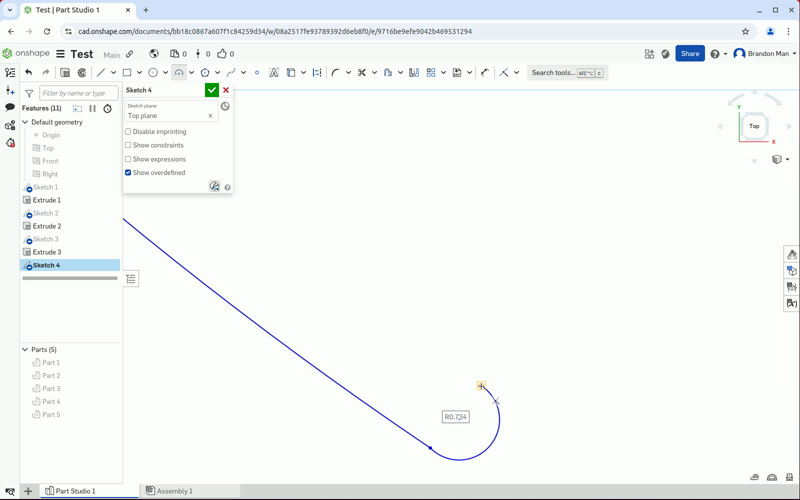
click(481, 385)
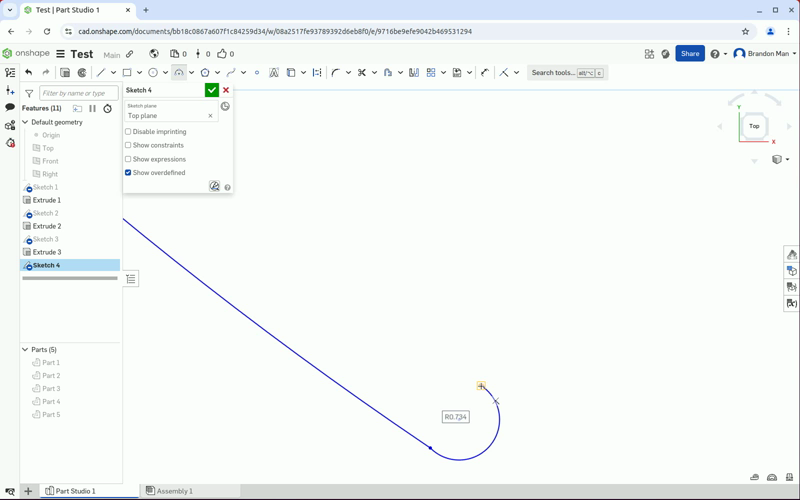
scroll(-6)
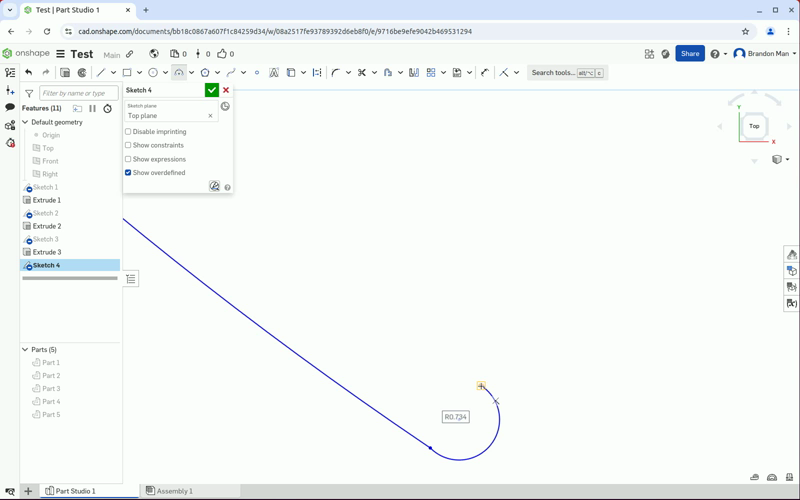
scroll(-6)
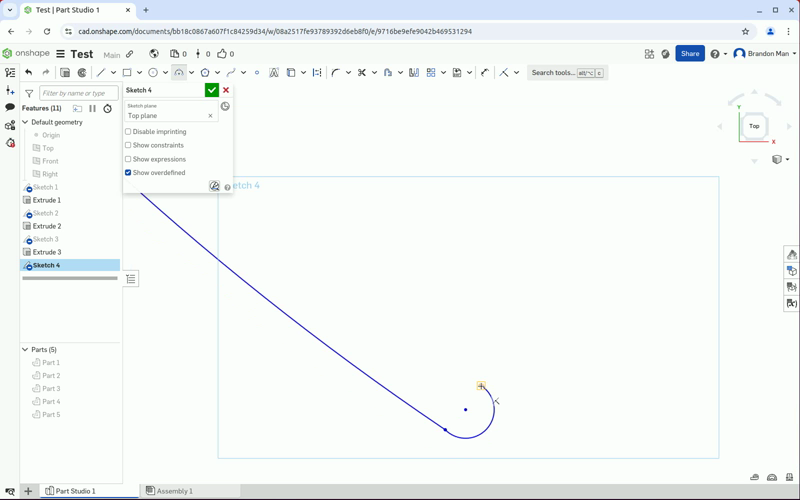
scroll(-6)
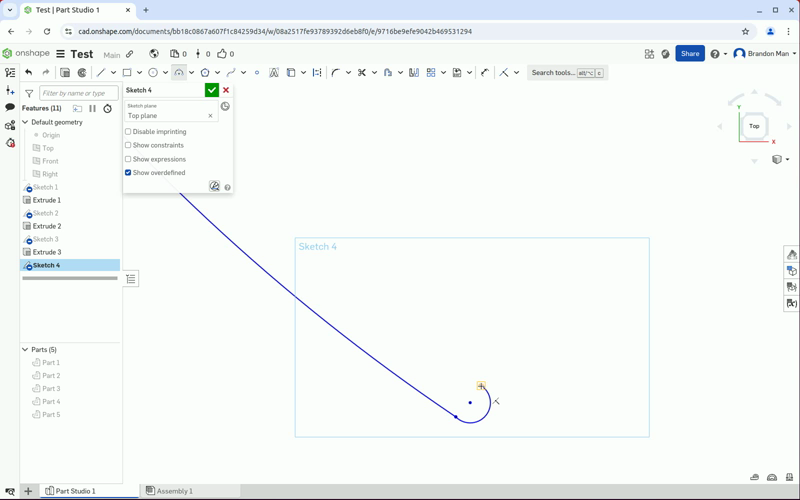
scroll(-6)
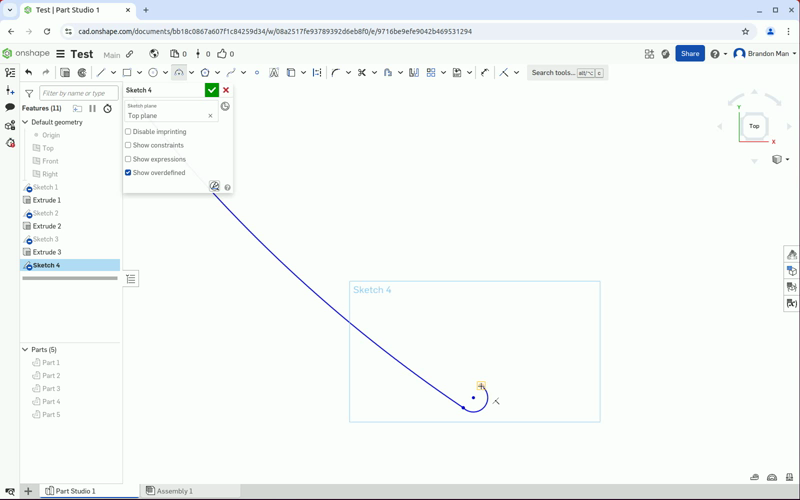
scroll(-6)
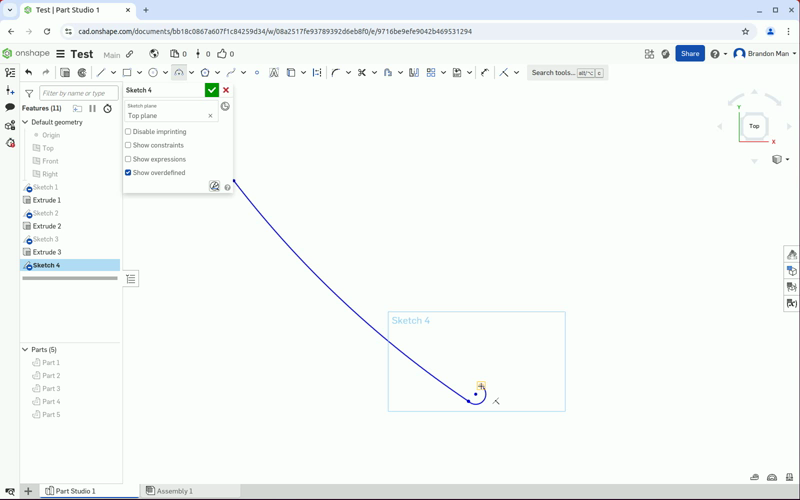
scroll(-6)
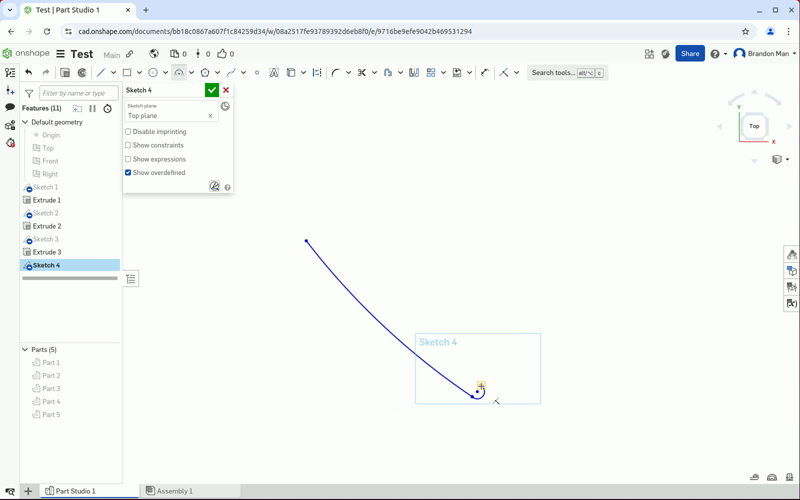
scroll(-6)
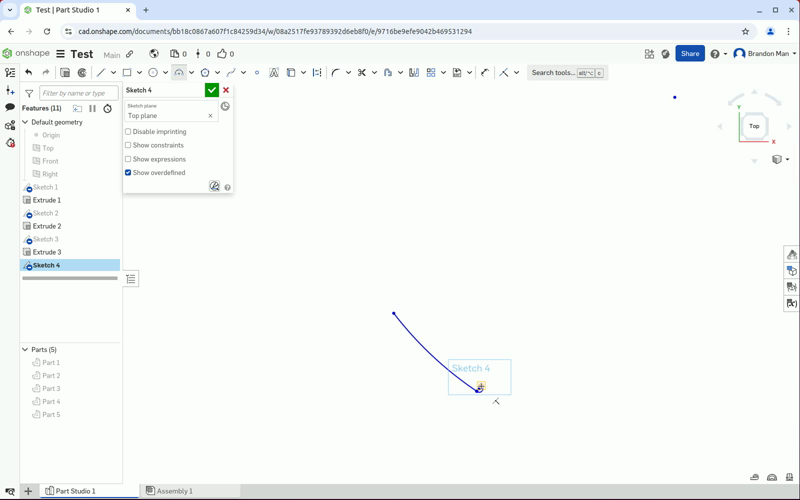
key_down(shift)
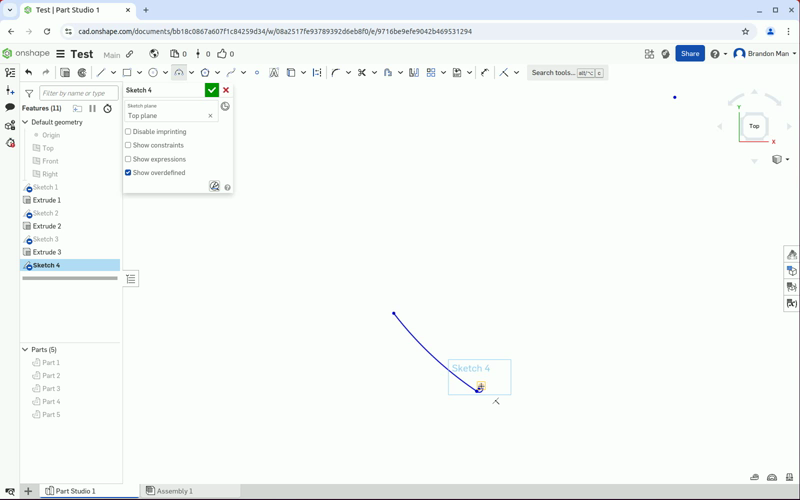
mouse_move(456, 315)
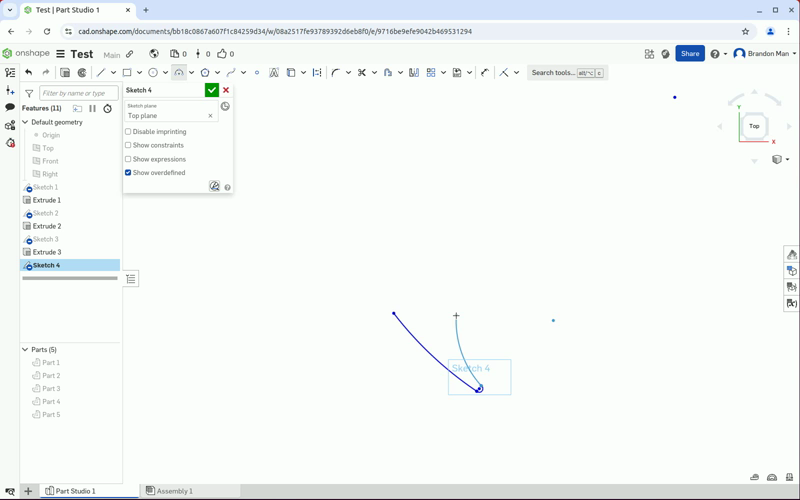
click(456, 315)
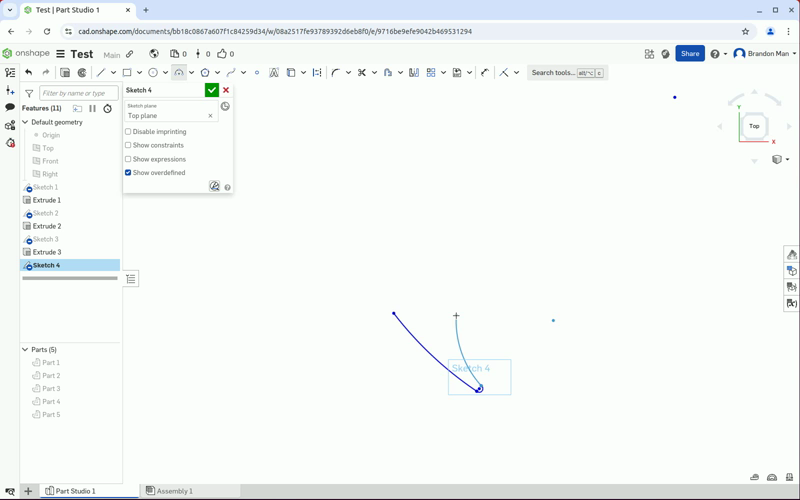
mouse_move(459, 353)
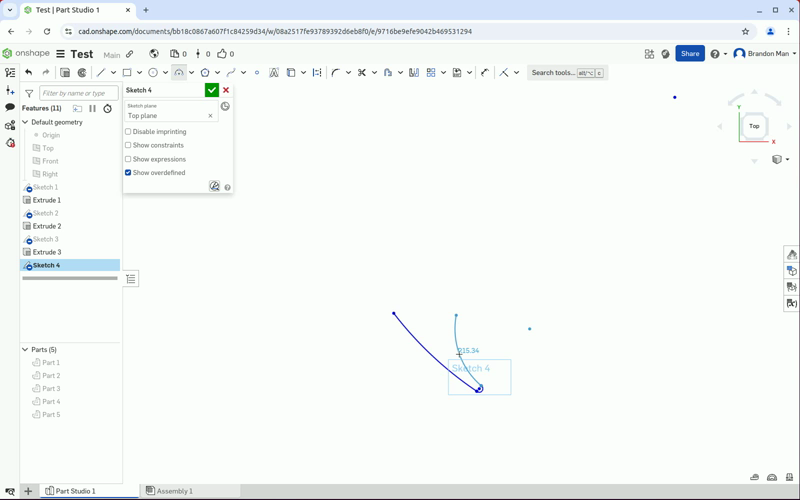
click(459, 353)
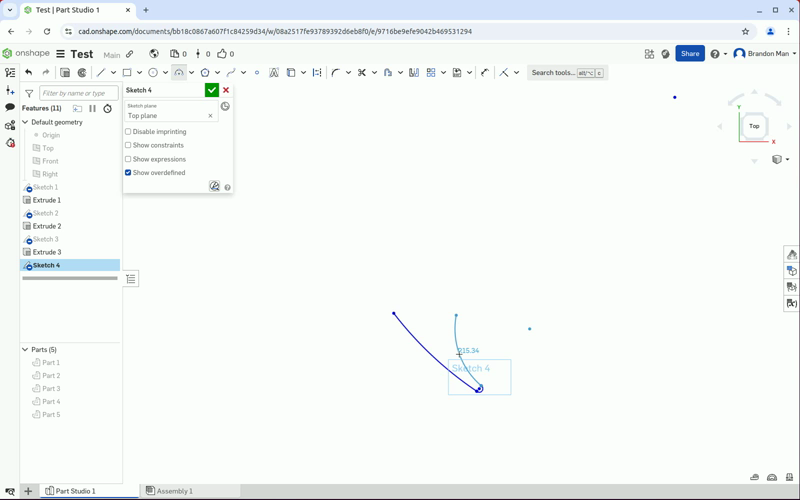
key_up(shift)
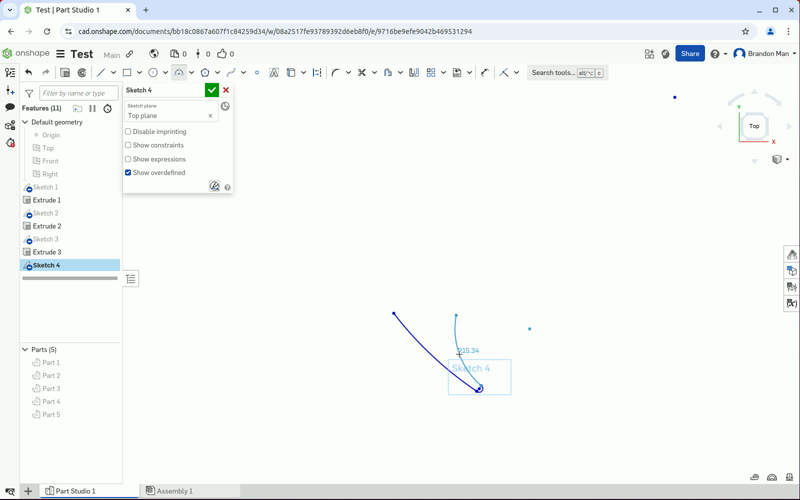
mouse_move(456, 315)
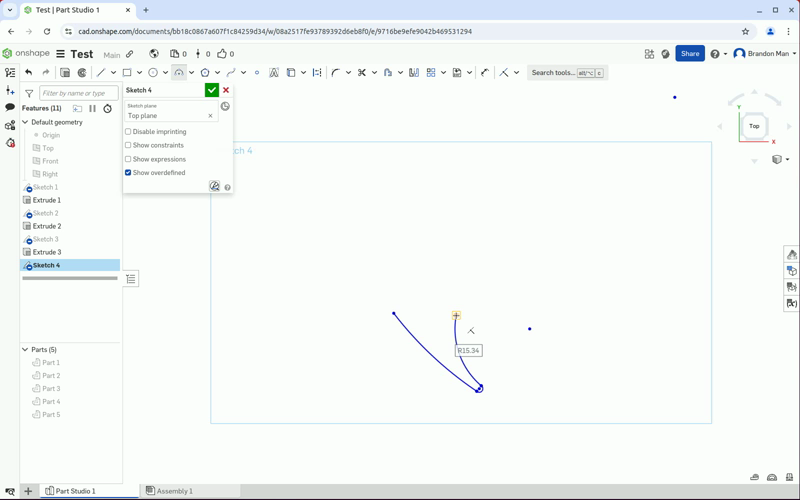
click(456, 315)
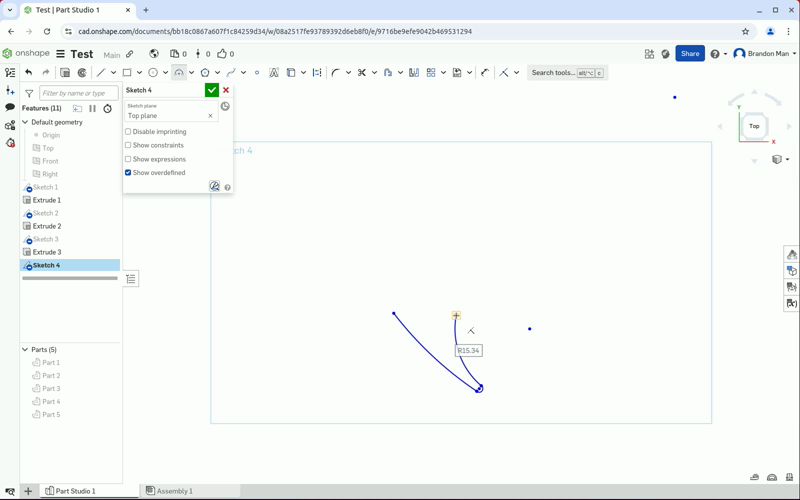
key_down(shift)
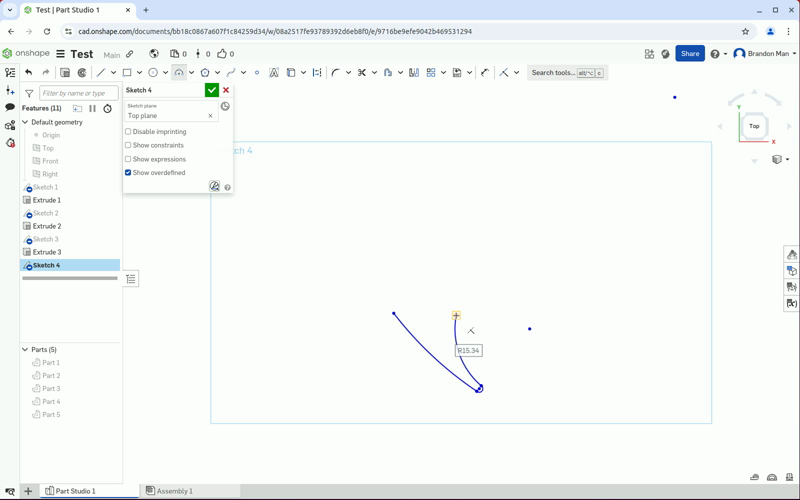
mouse_move(429, 288)
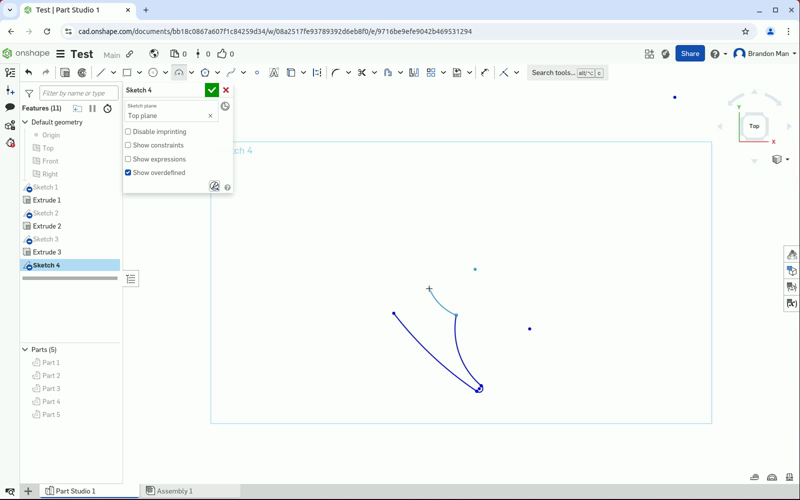
click(429, 288)
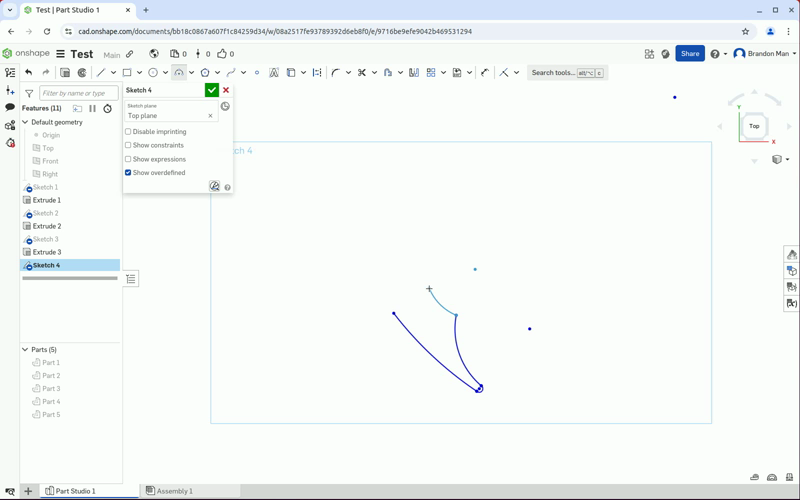
mouse_move(438, 306)
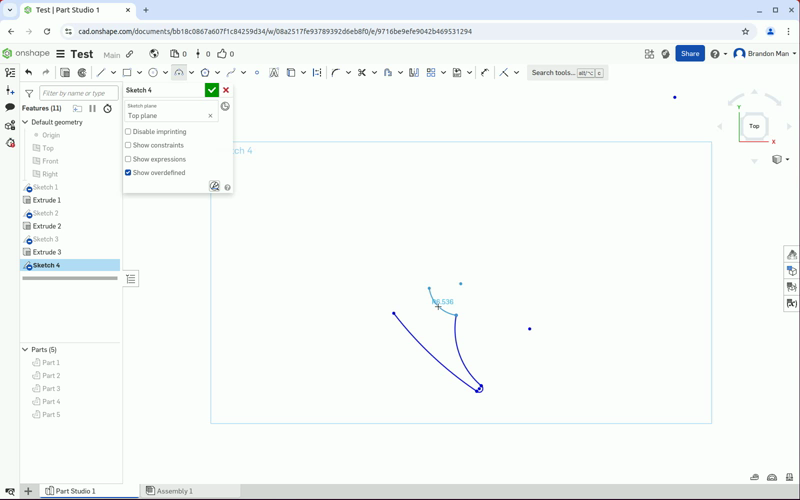
click(438, 306)
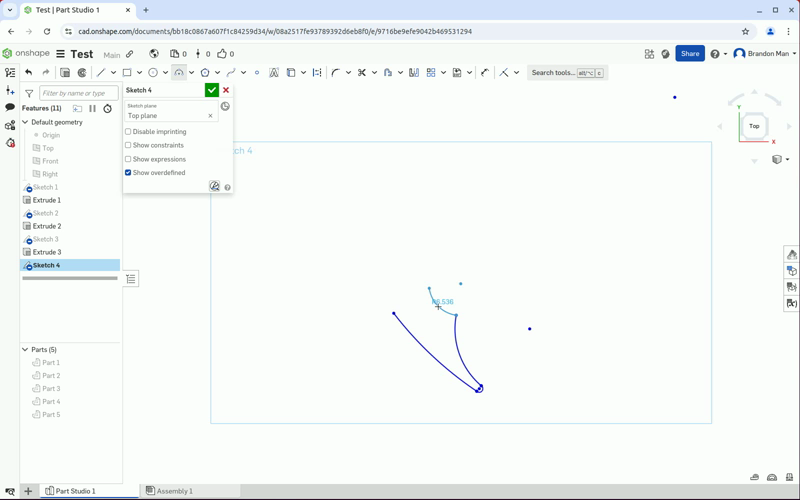
key_up(shift)
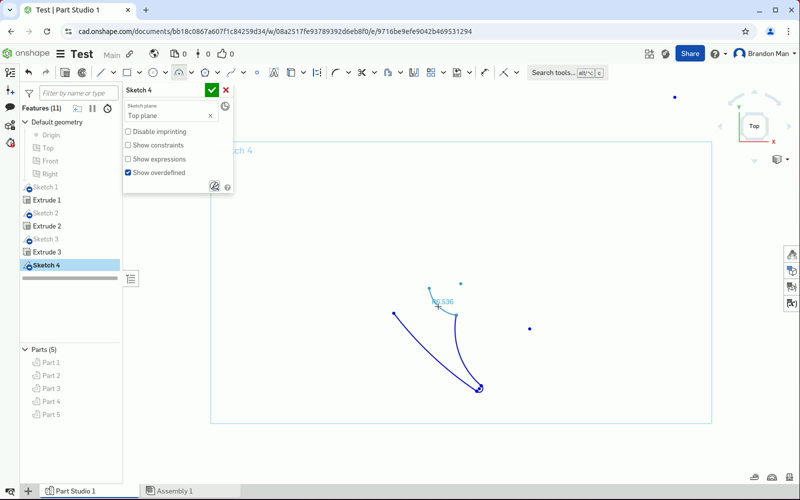
key(esc)
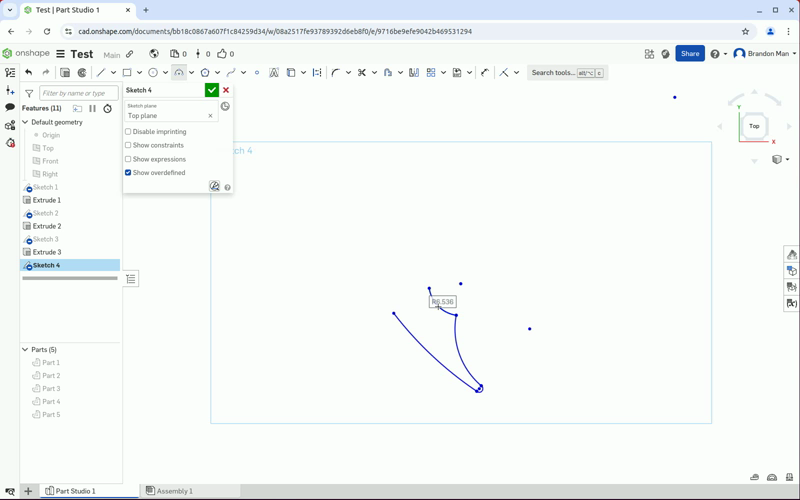
key(l)
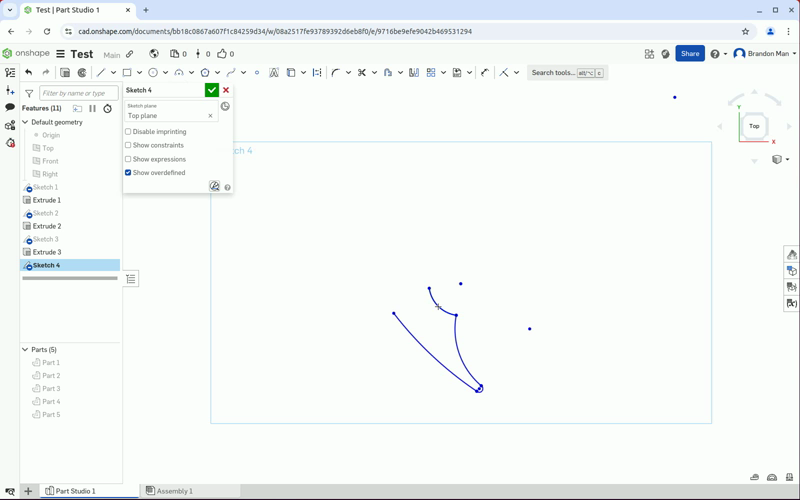
mouse_move(429, 288)
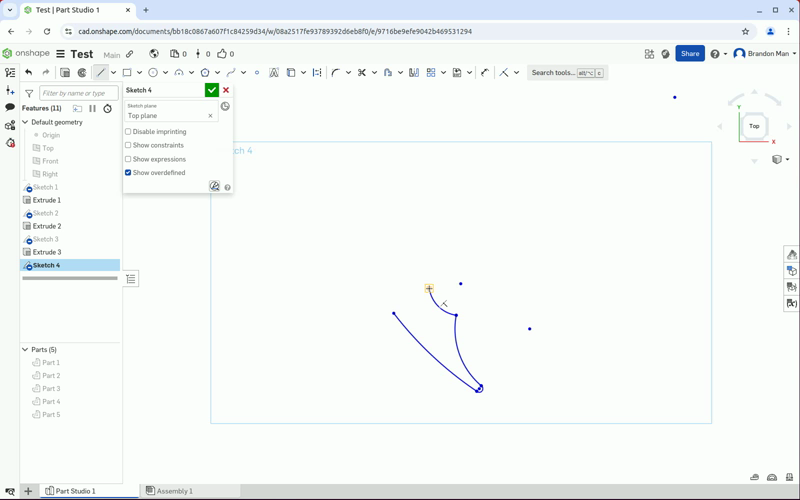
click(429, 288)
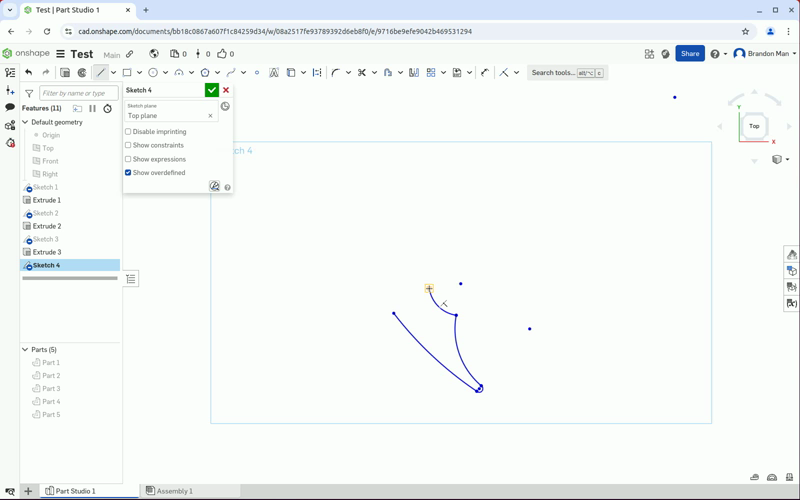
key_down(shift)
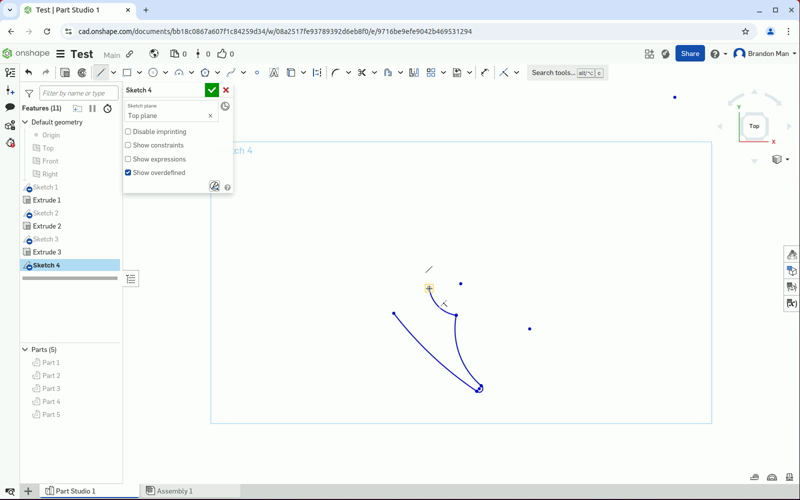
mouse_move(459, 288)
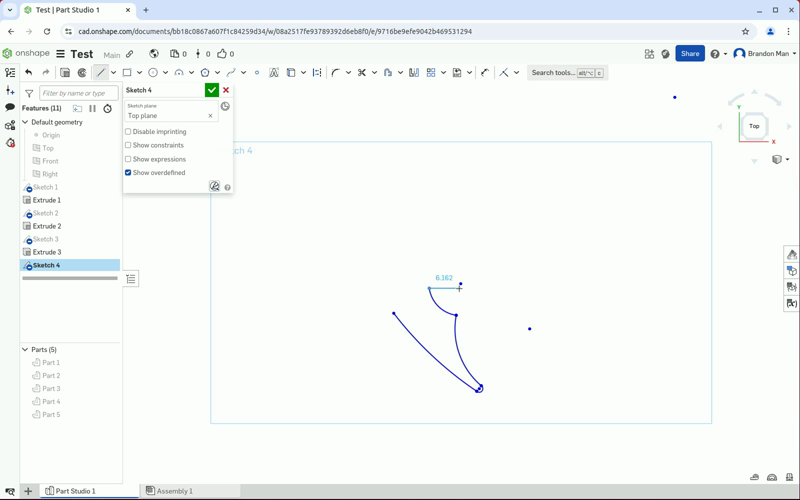
mouse_move(414, 288)
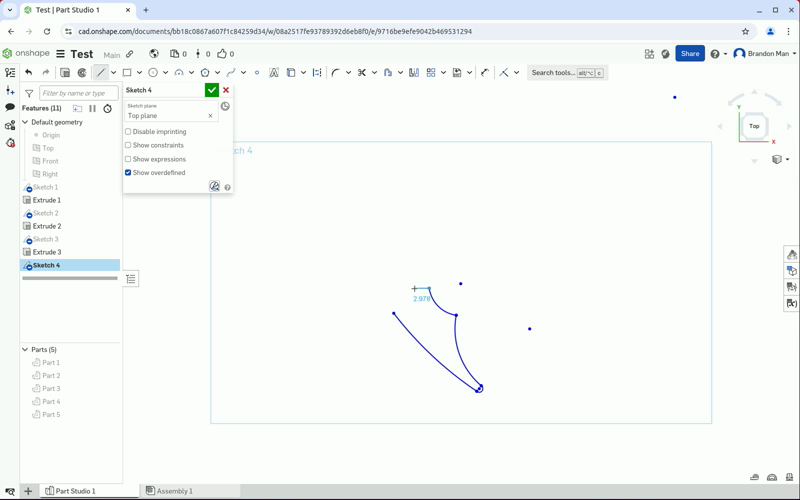
click(414, 288)
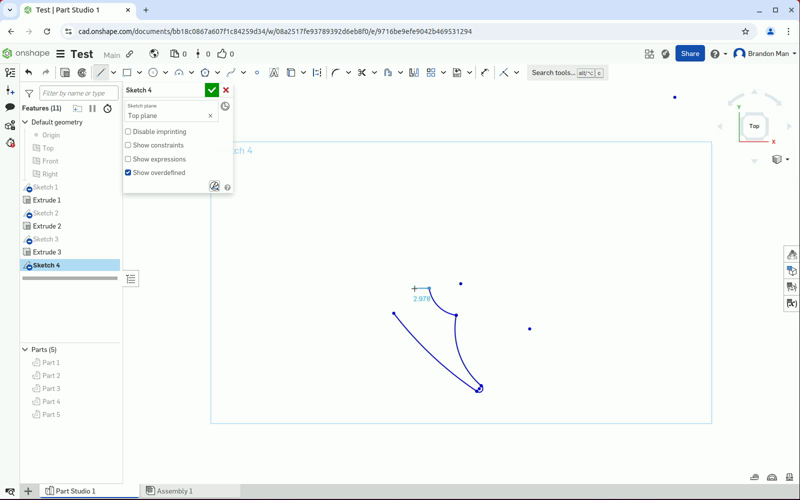
key_up(shift)
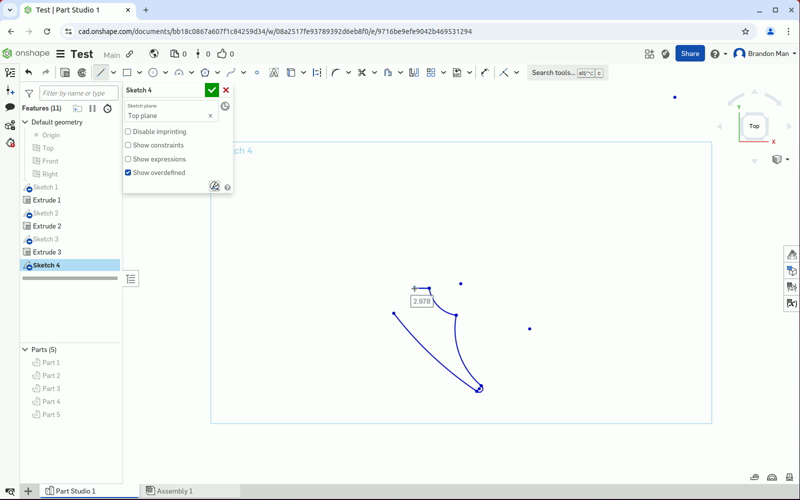
key(esc)
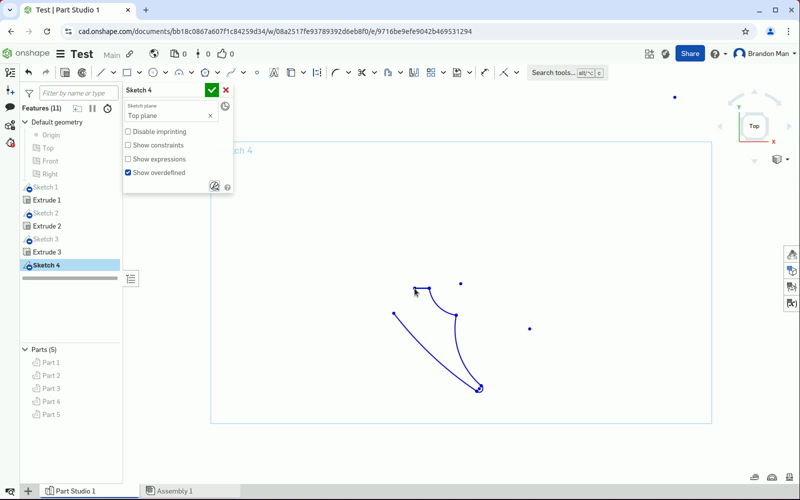
key(a)
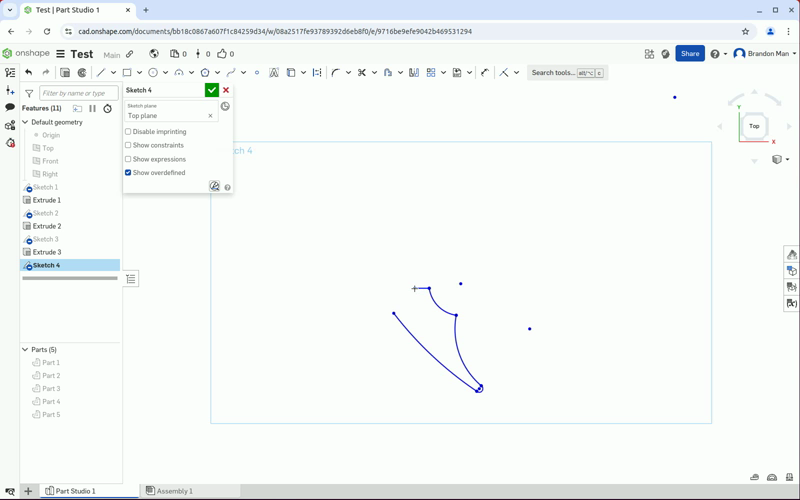
mouse_move(414, 288)
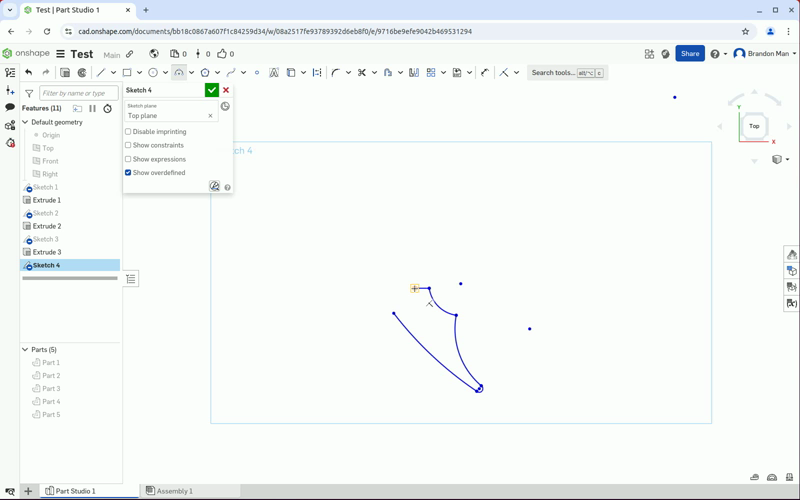
click(414, 288)
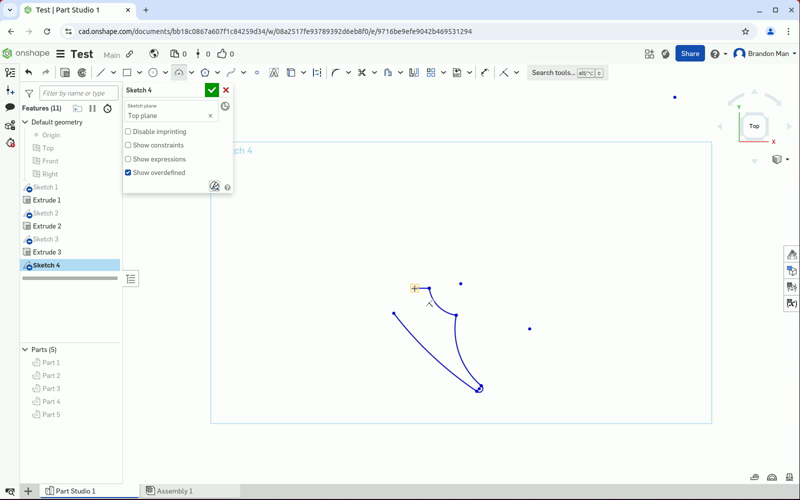
mouse_move(393, 313)
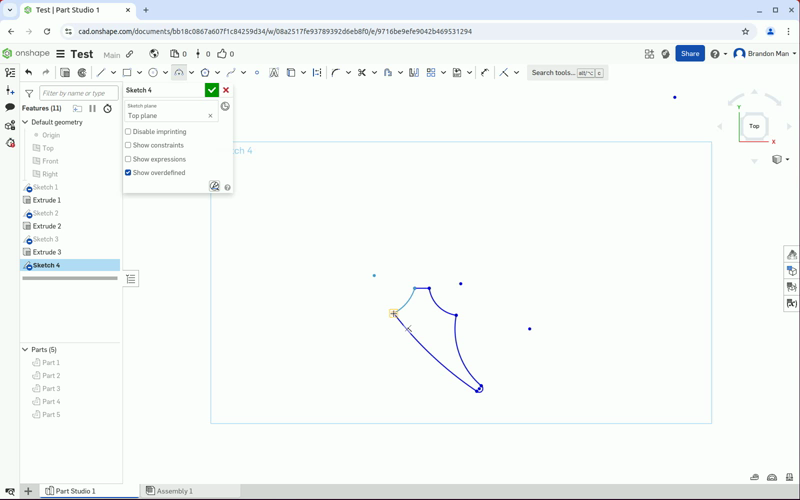
click(393, 313)
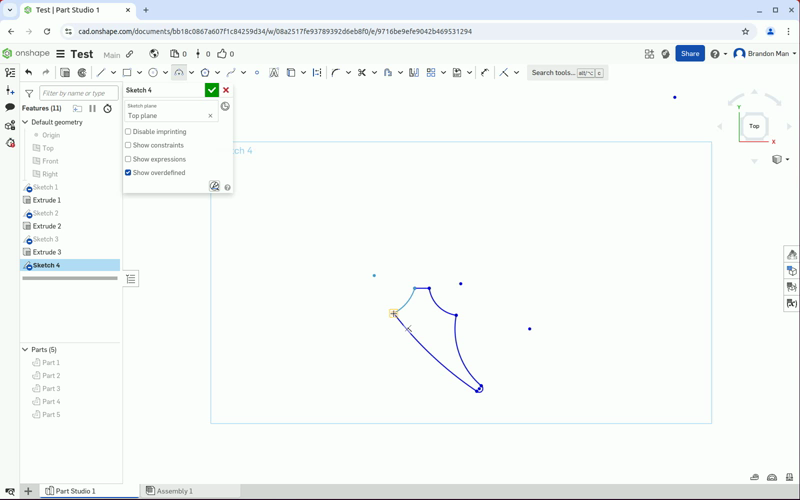
key_down(shift)
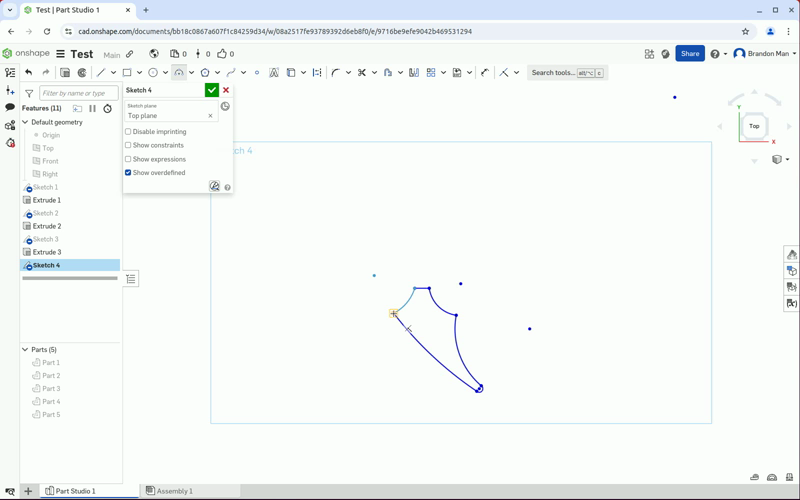
mouse_move(407, 303)
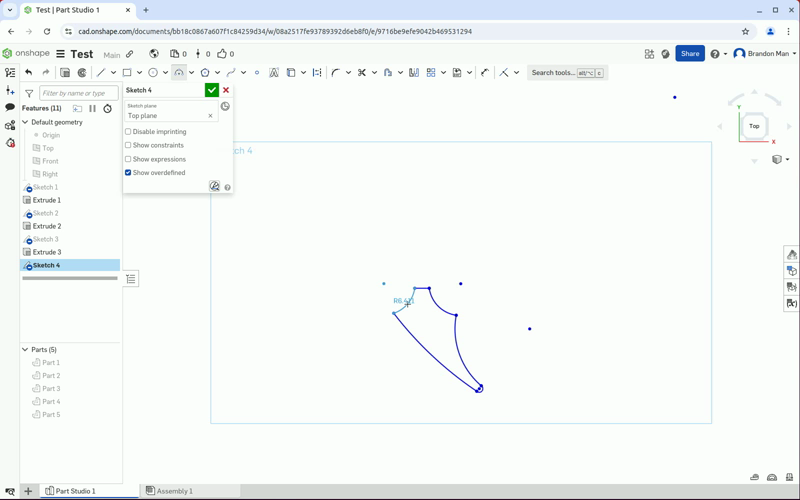
click(407, 303)
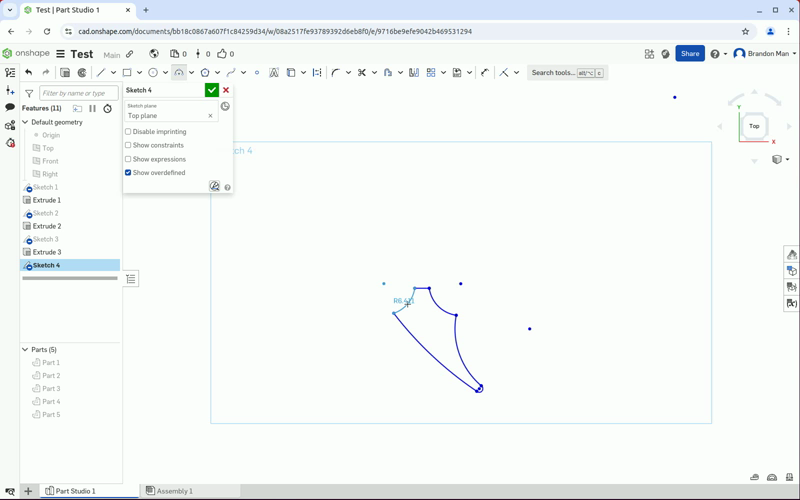
key_up(shift)
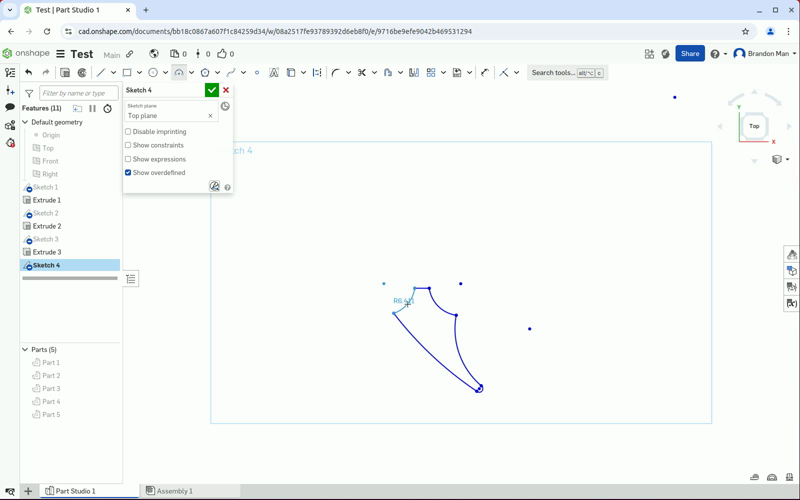
key(esc)
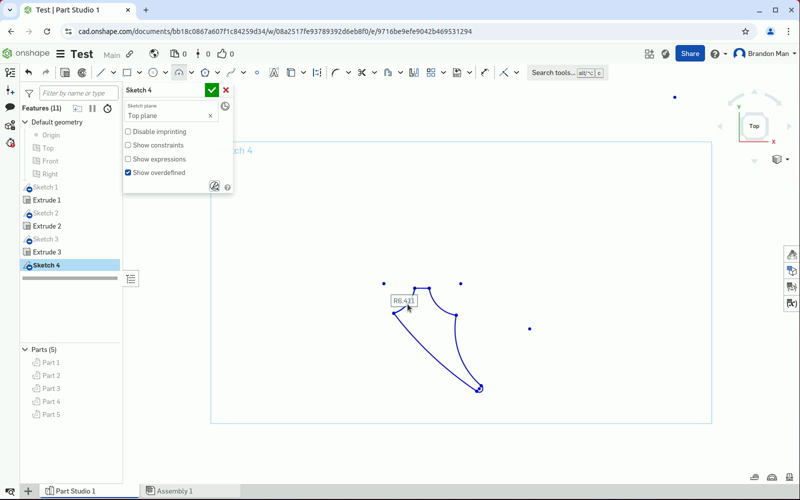
key(a)
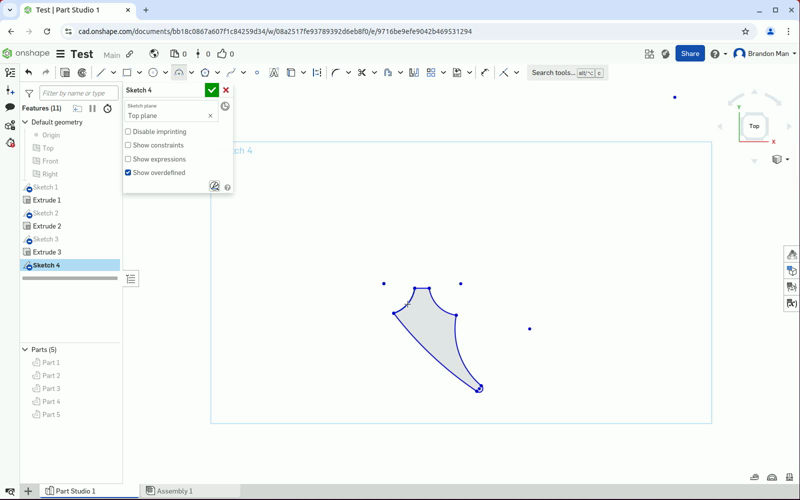
key_down(shift)
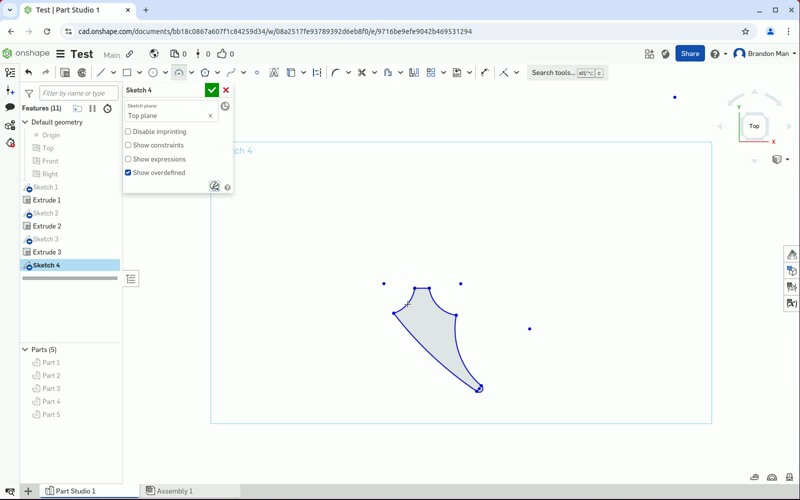
mouse_move(399, 314)
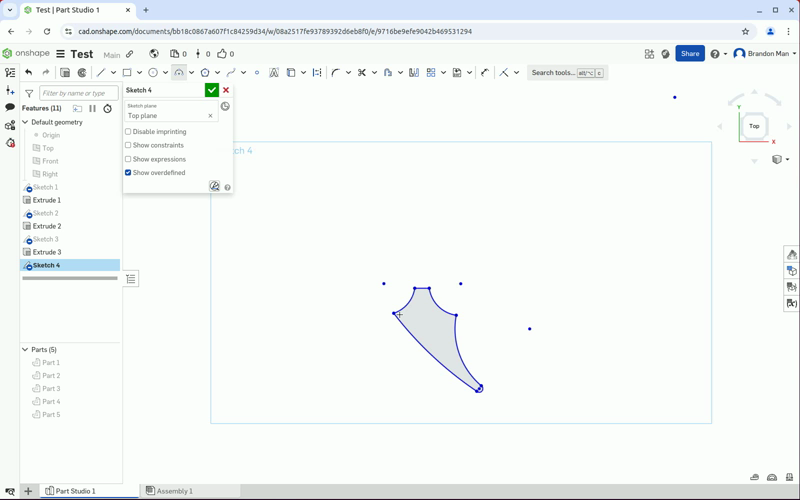
click(399, 314)
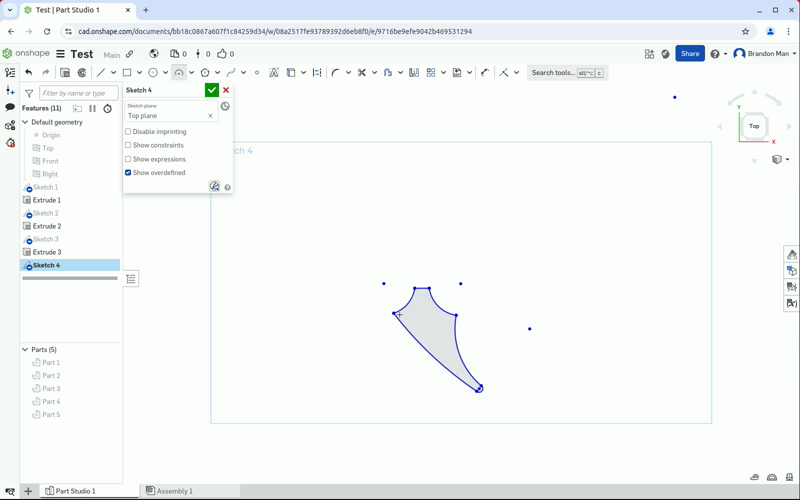
key_up(shift)
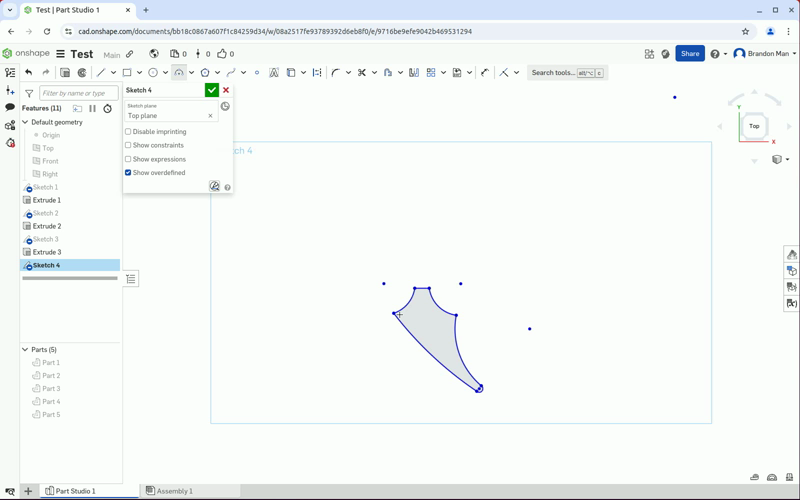
key_down(shift)
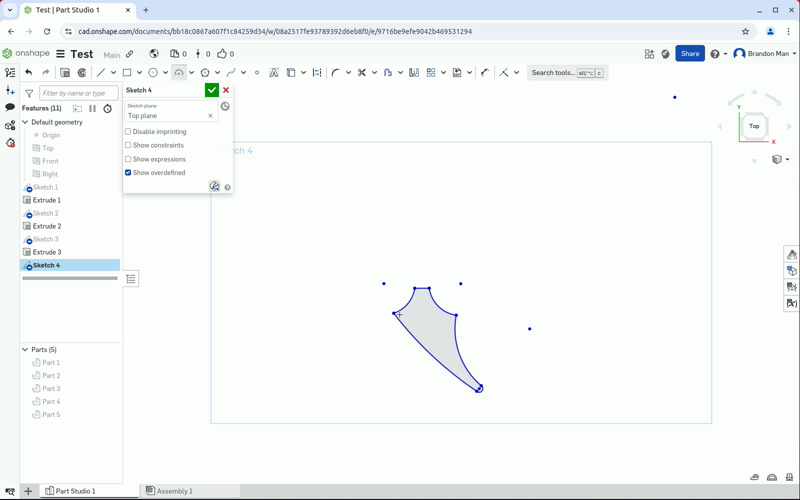
mouse_move(478, 388)
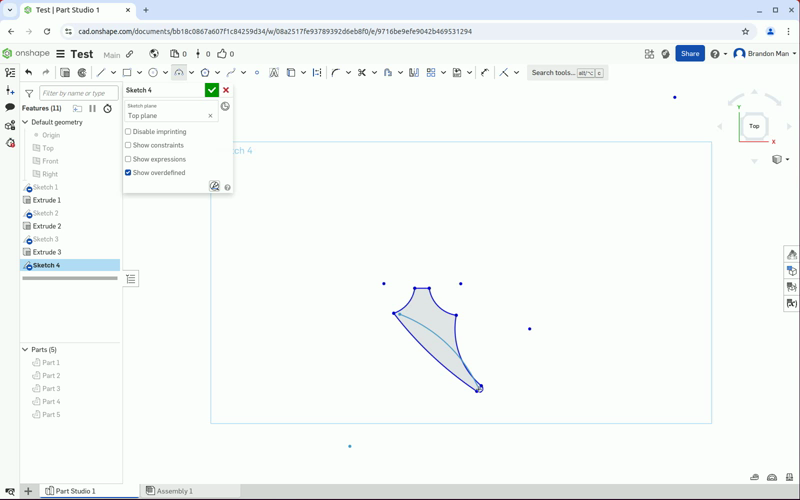
scroll(6)
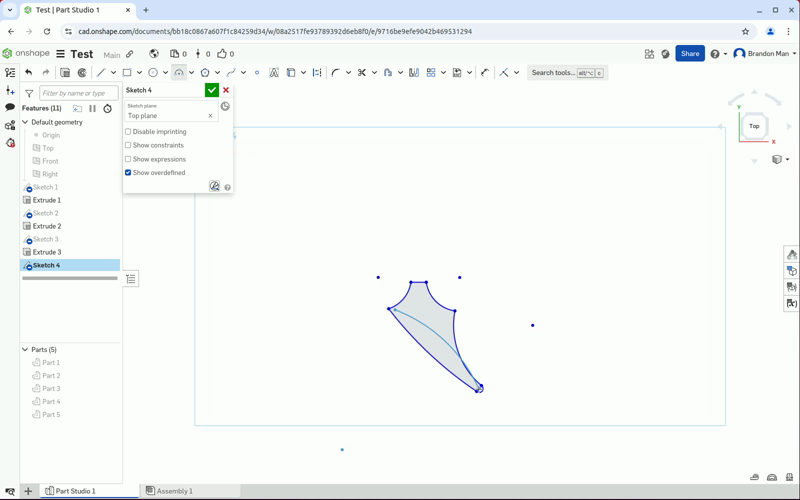
scroll(6)
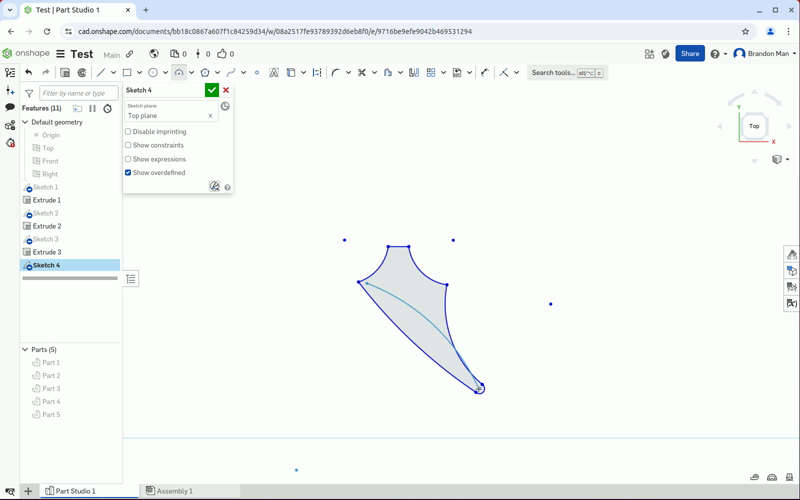
scroll(6)
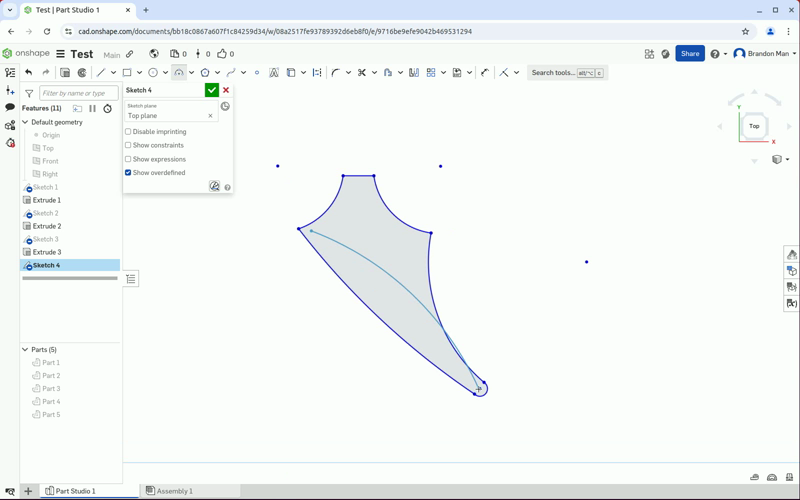
scroll(6)
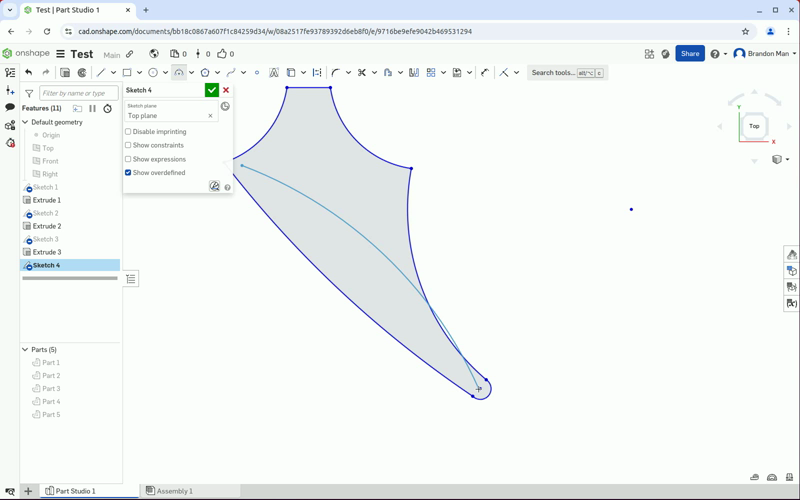
scroll(6)
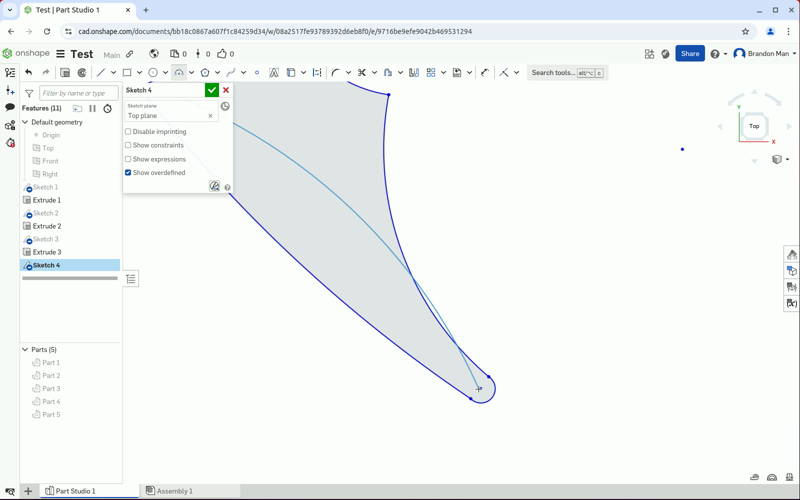
scroll(6)
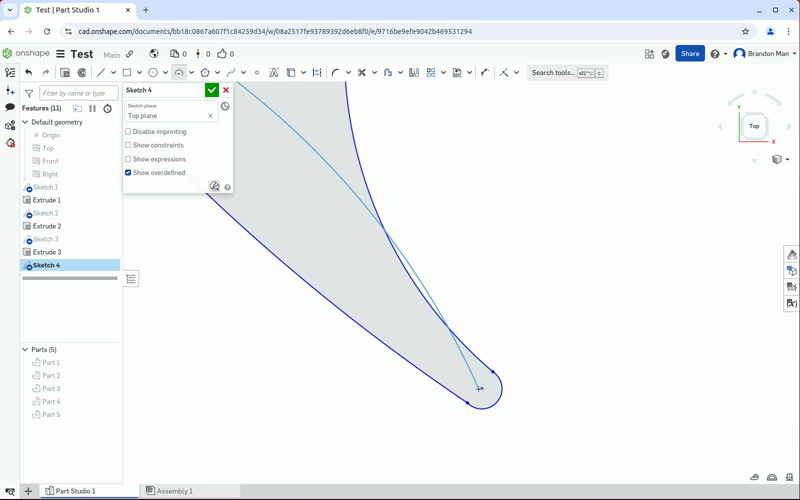
scroll(6)
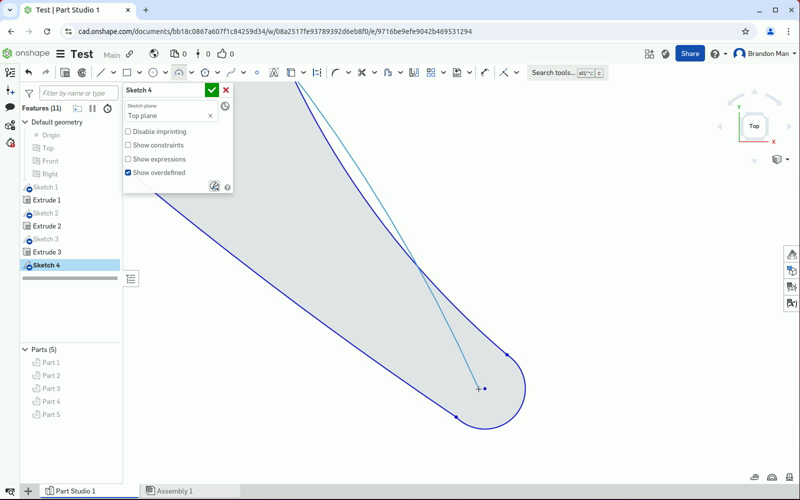
click(478, 388)
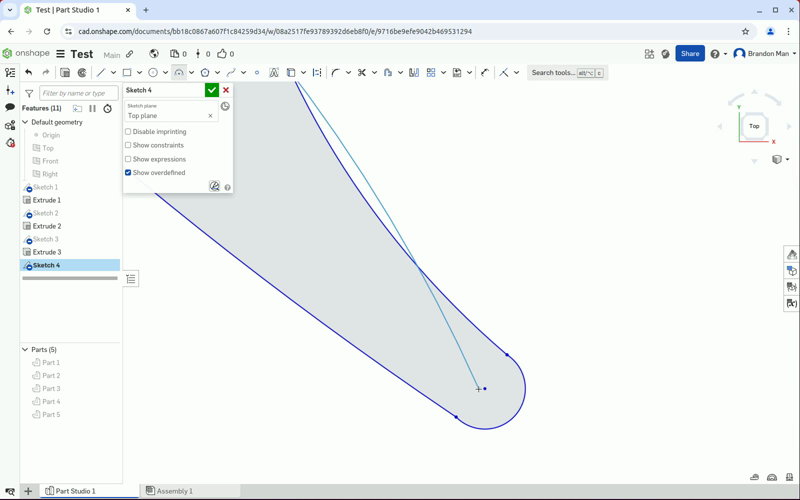
scroll(-6)
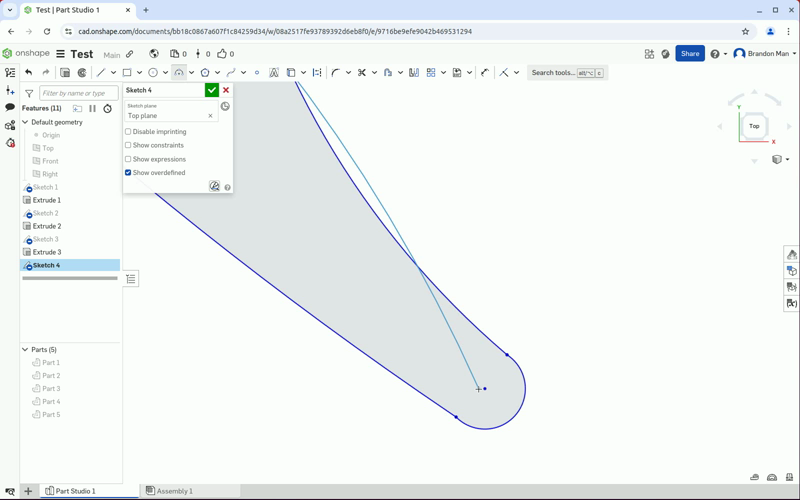
scroll(-6)
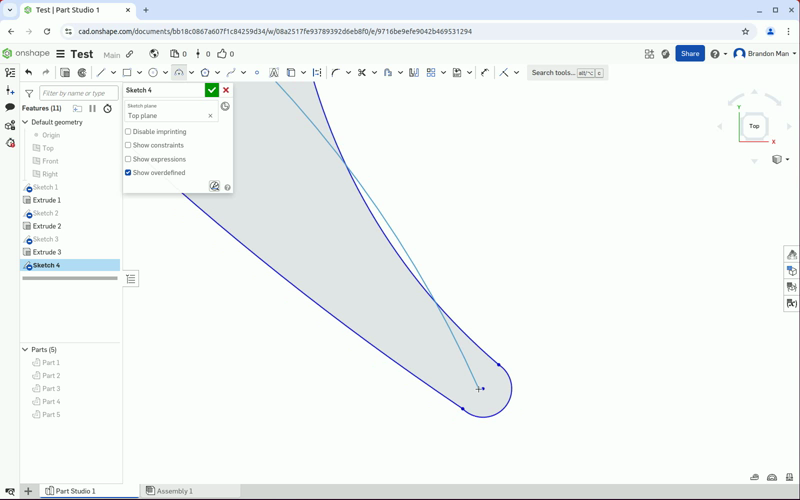
scroll(-6)
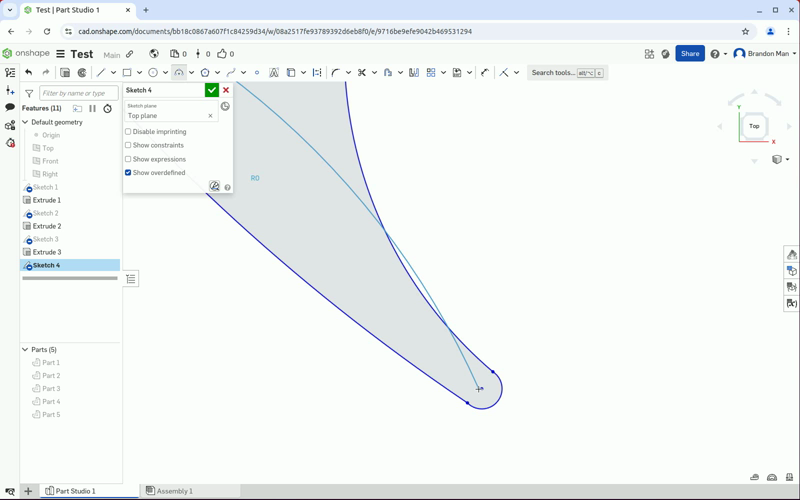
scroll(-6)
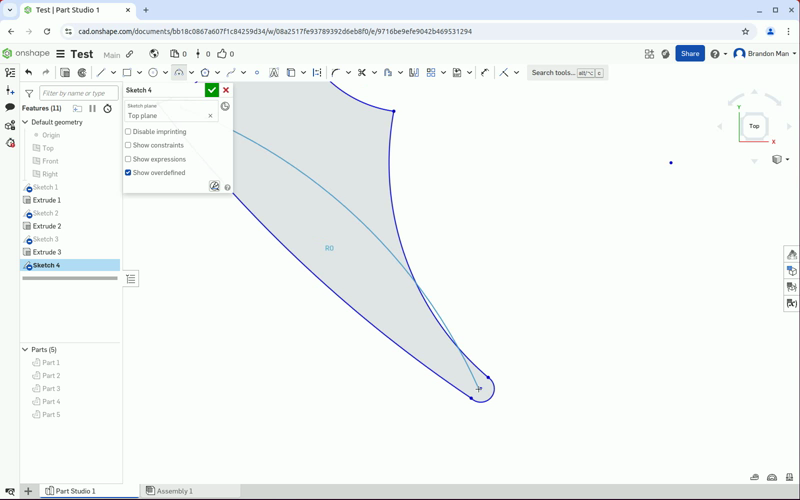
scroll(-6)
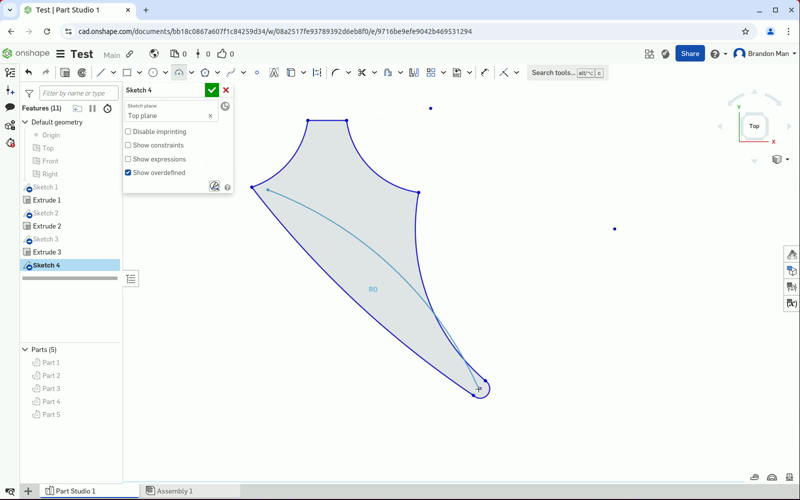
scroll(-6)
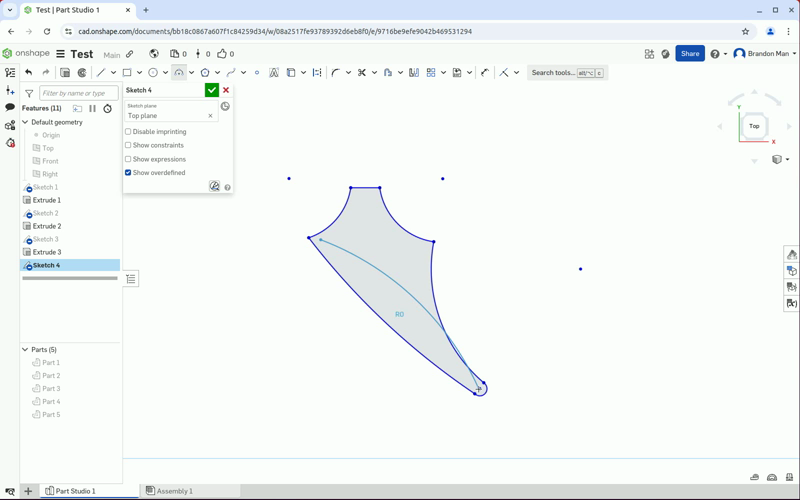
scroll(-6)
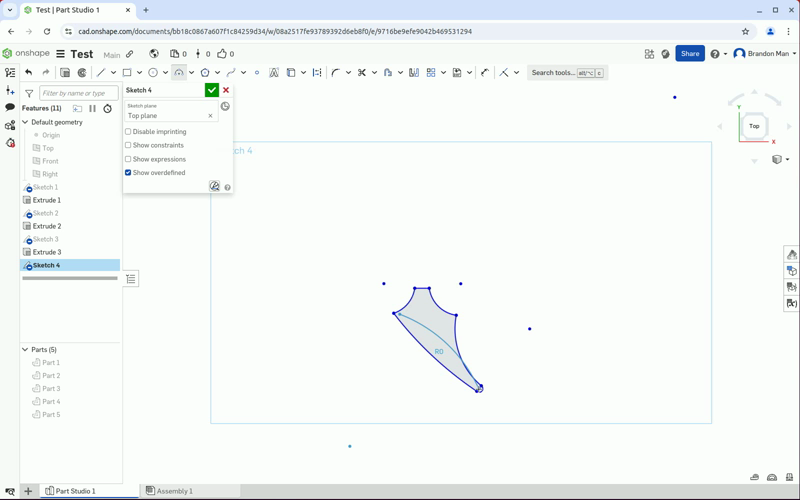
mouse_move(436, 354)
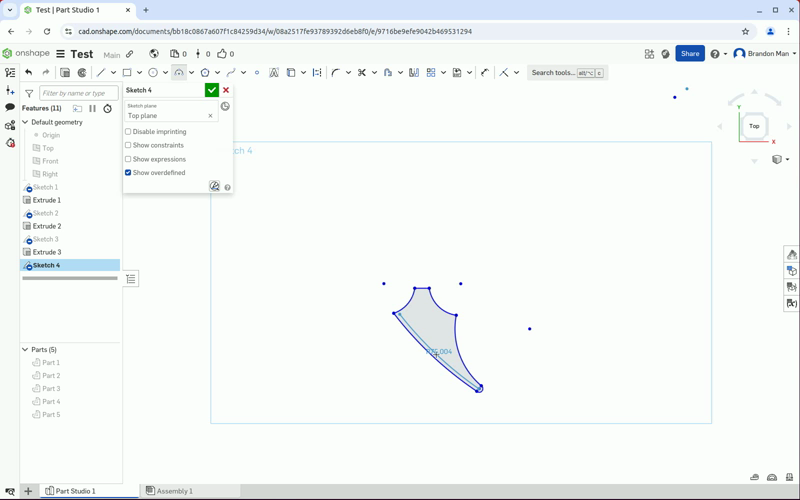
scroll(6)
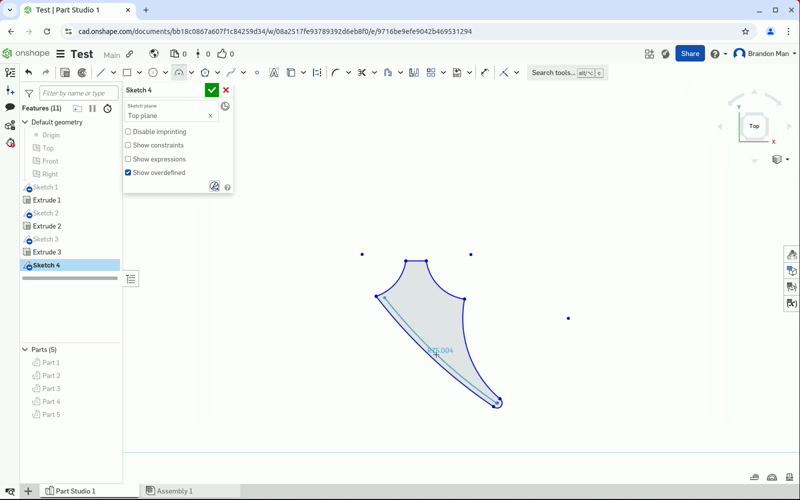
scroll(6)
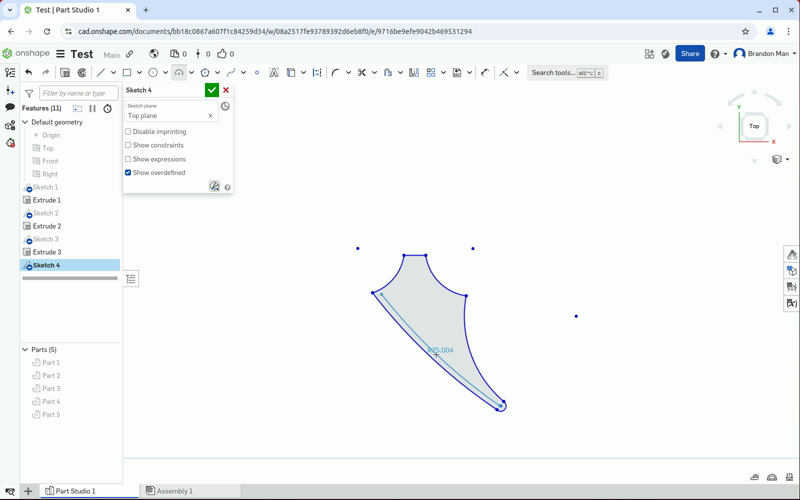
scroll(6)
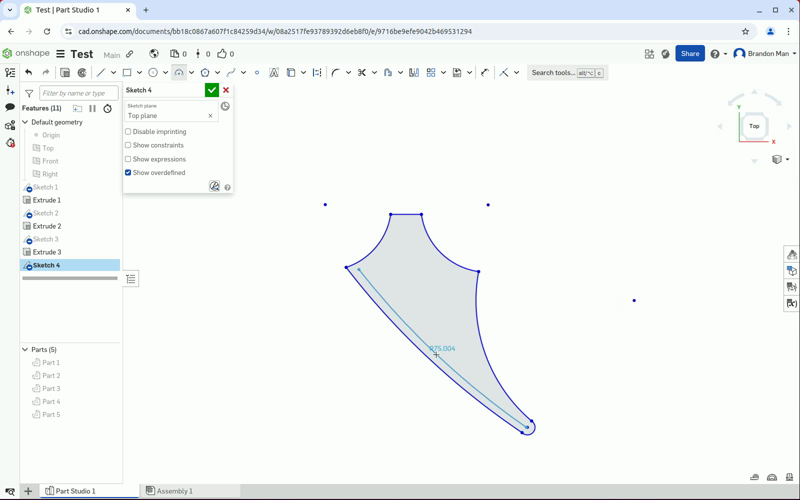
scroll(6)
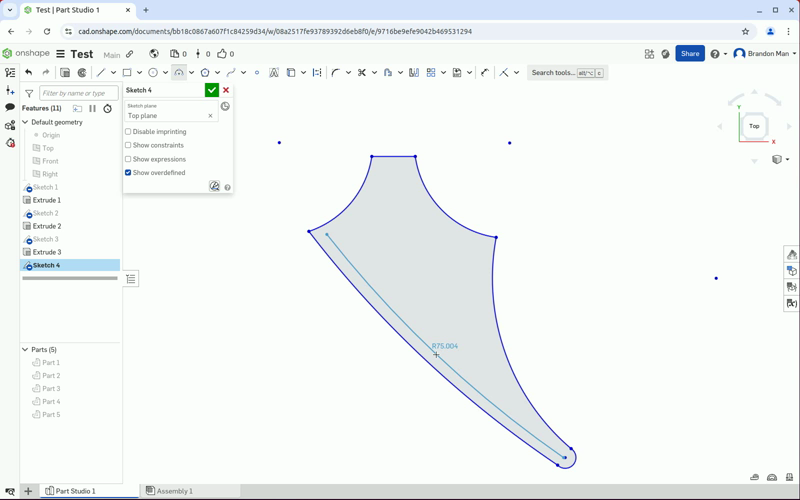
scroll(6)
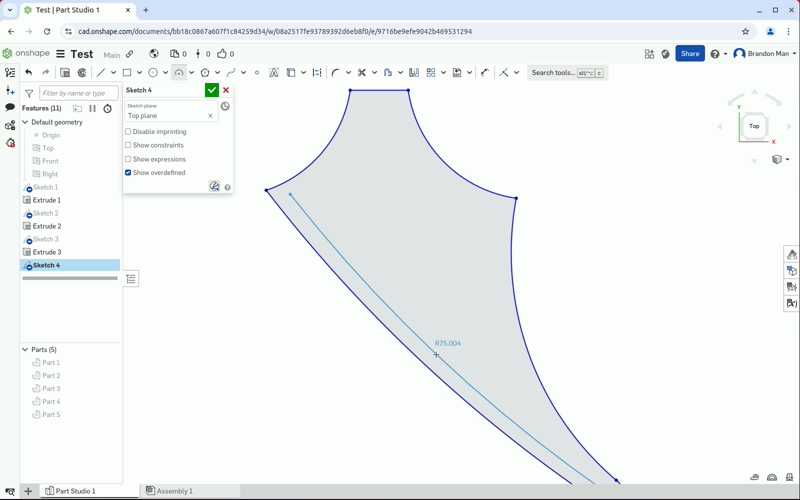
scroll(6)
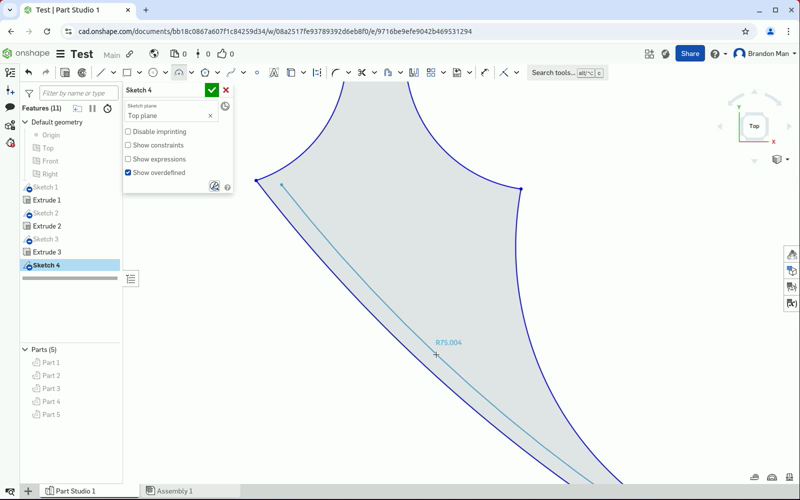
scroll(6)
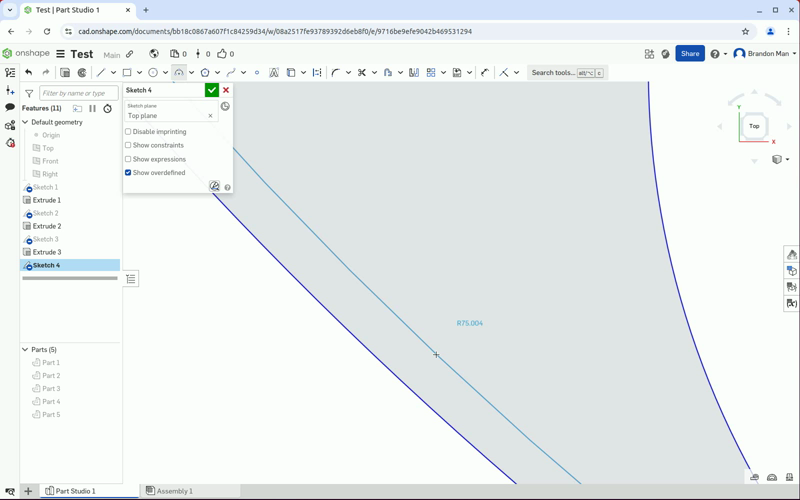
click(436, 354)
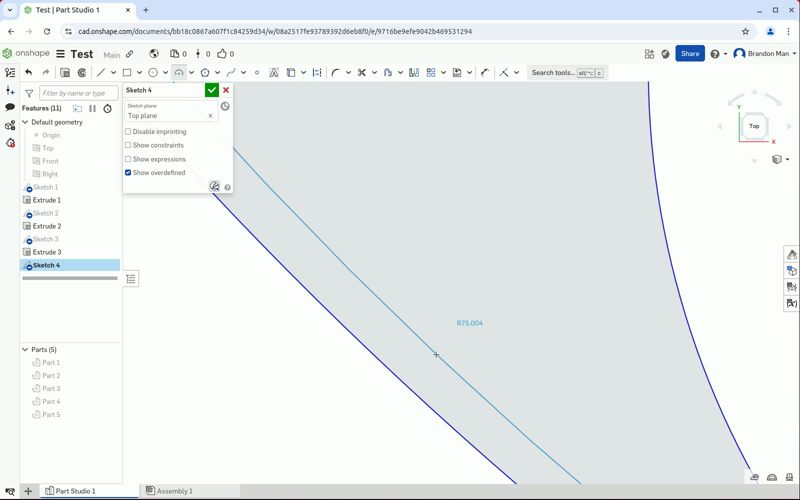
scroll(-6)
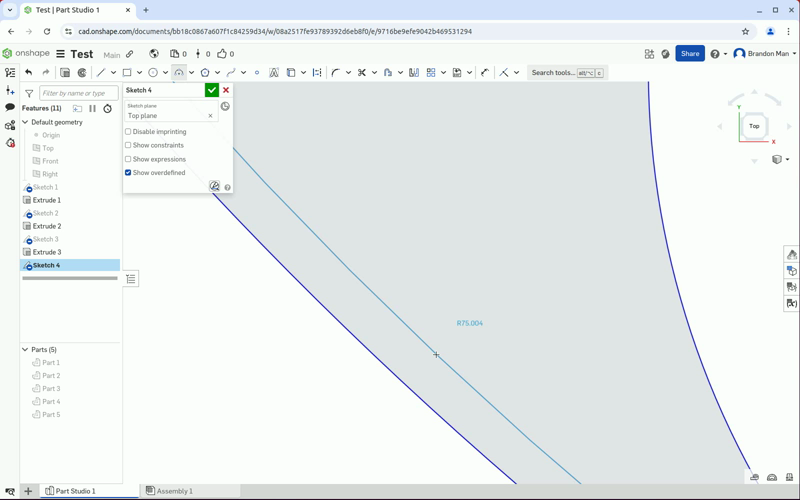
scroll(-6)
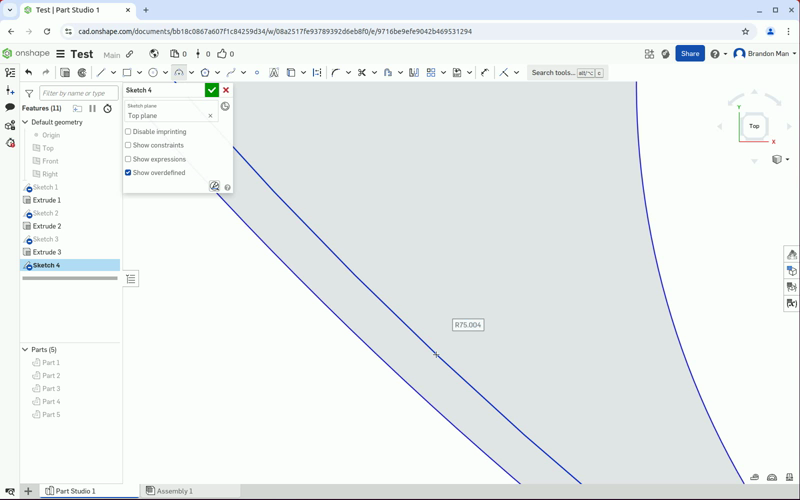
scroll(-6)
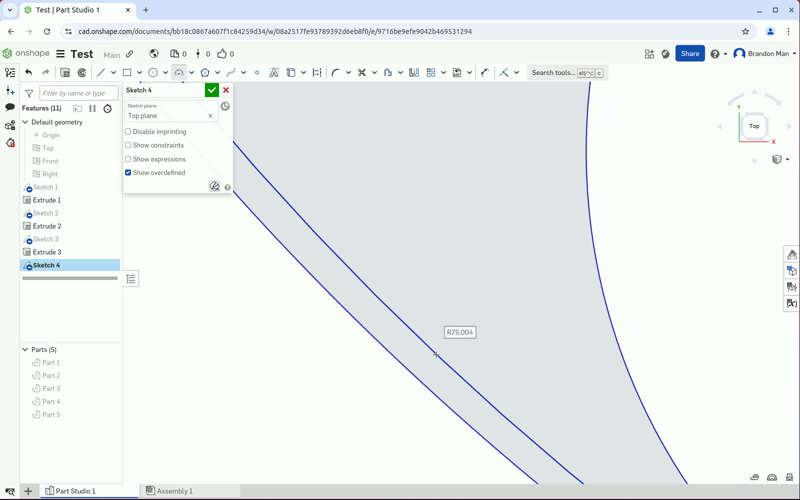
scroll(-6)
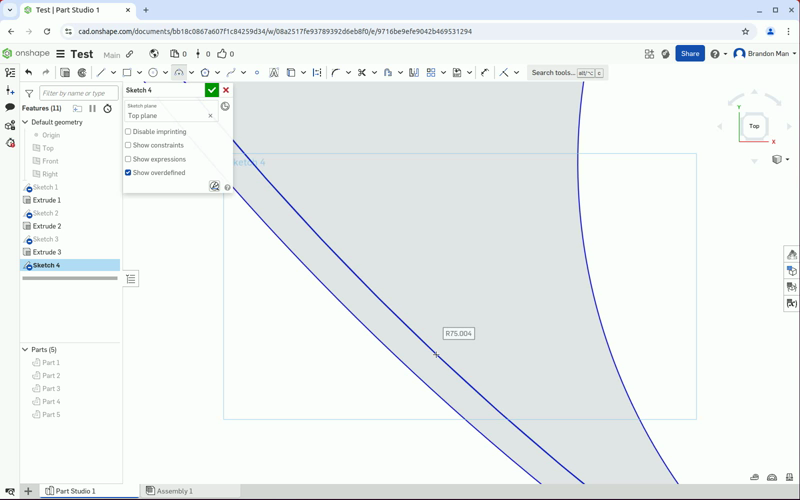
scroll(-6)
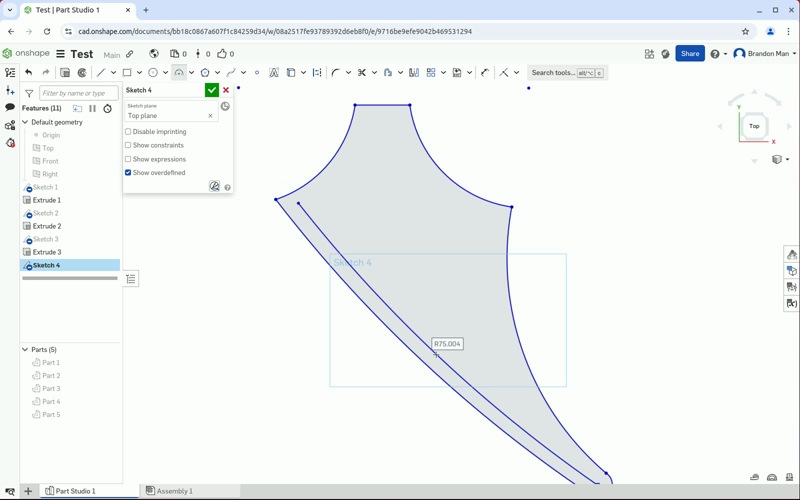
scroll(-6)
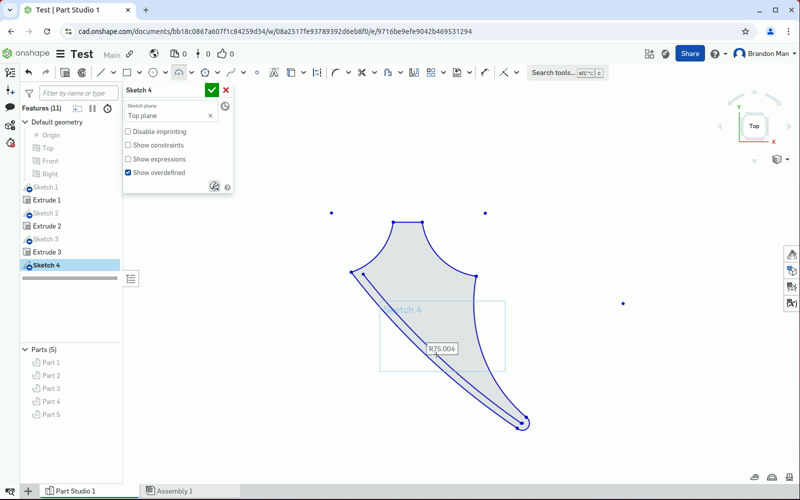
scroll(-6)
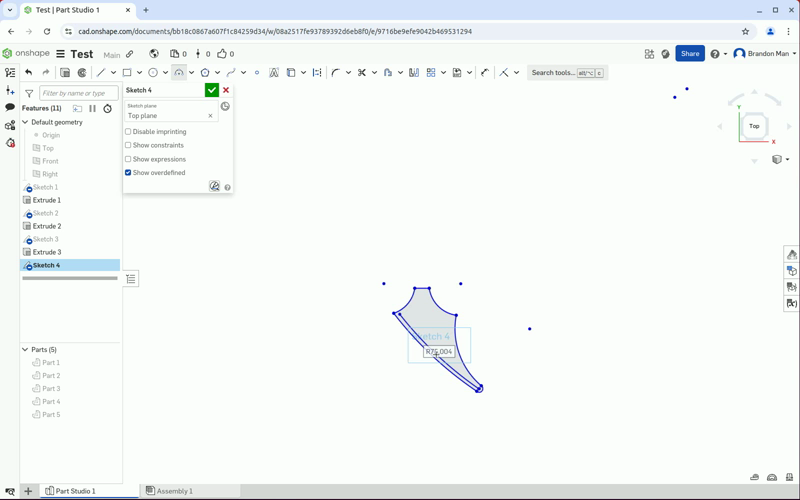
key_up(shift)
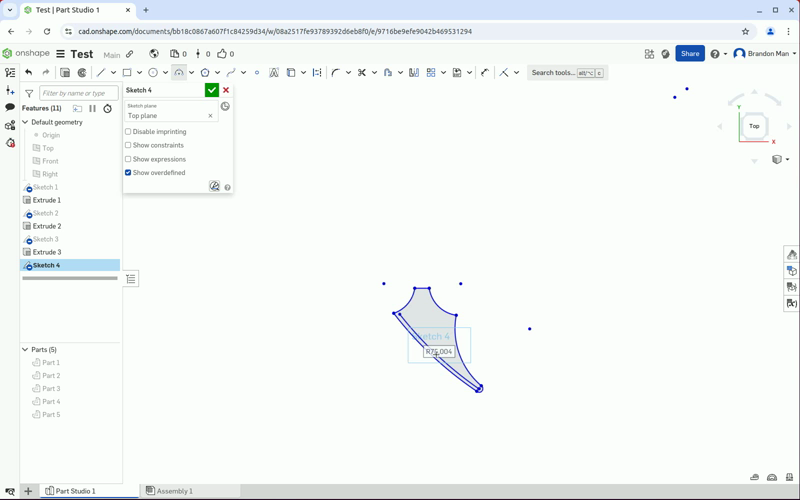
mouse_move(478, 388)
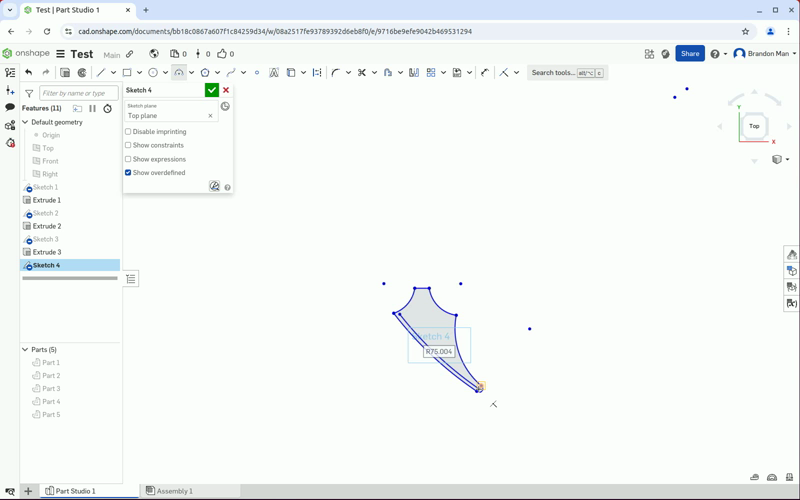
scroll(6)
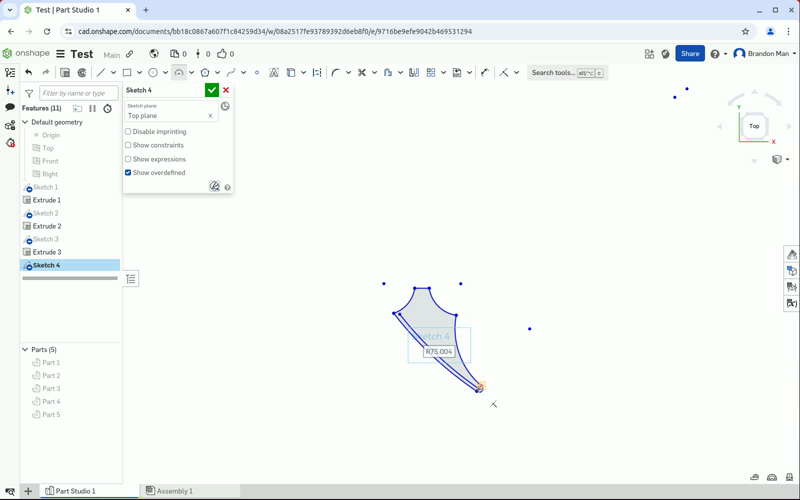
scroll(6)
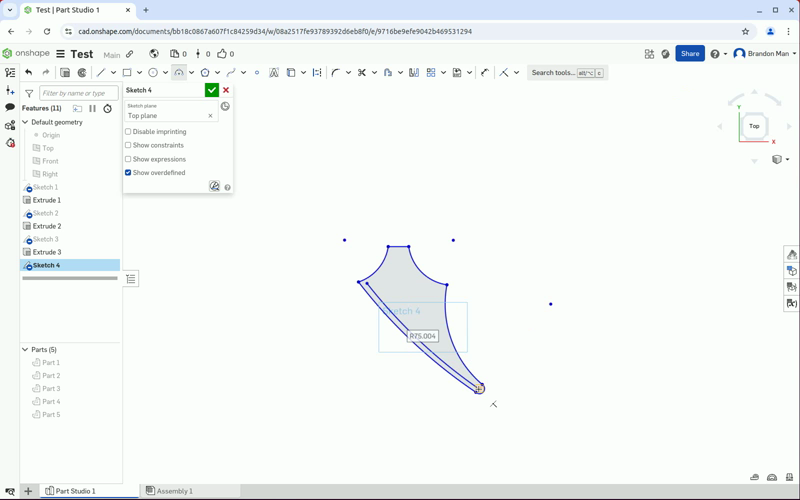
scroll(6)
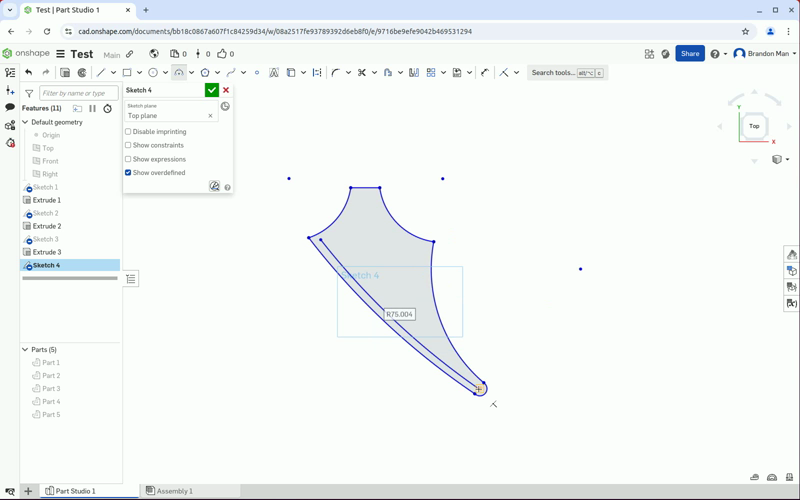
scroll(6)
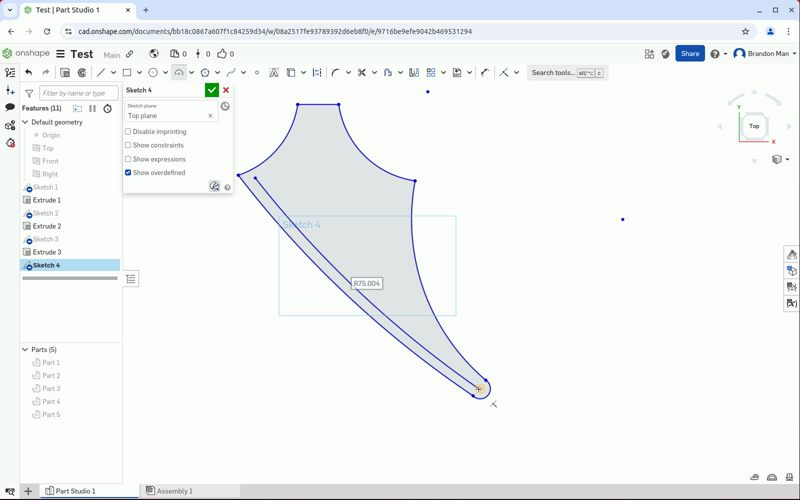
scroll(6)
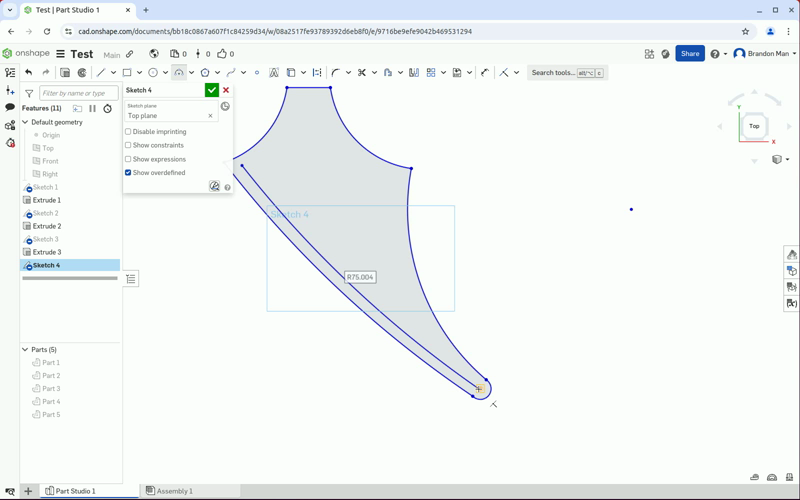
scroll(6)
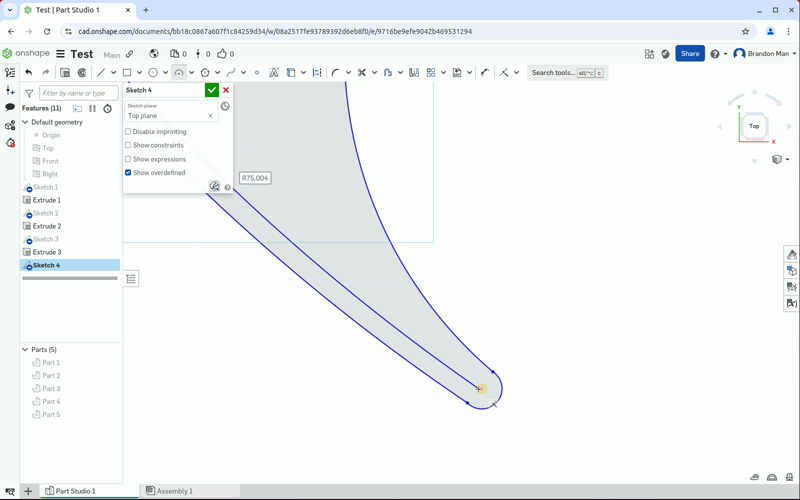
scroll(6)
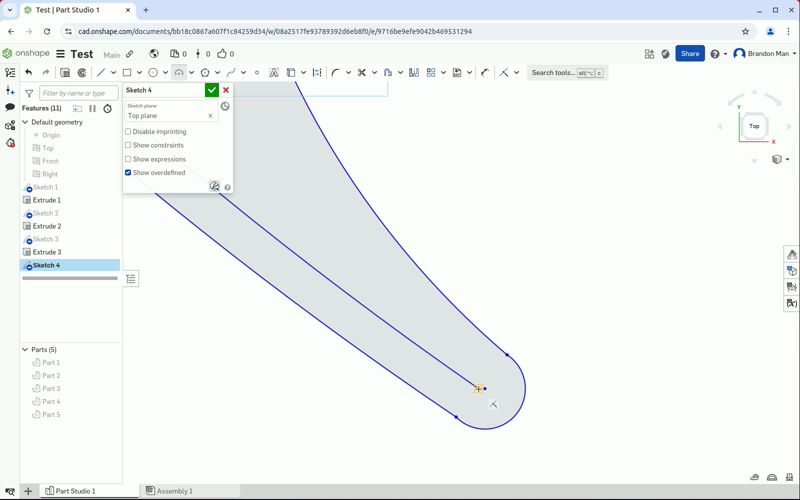
click(478, 388)
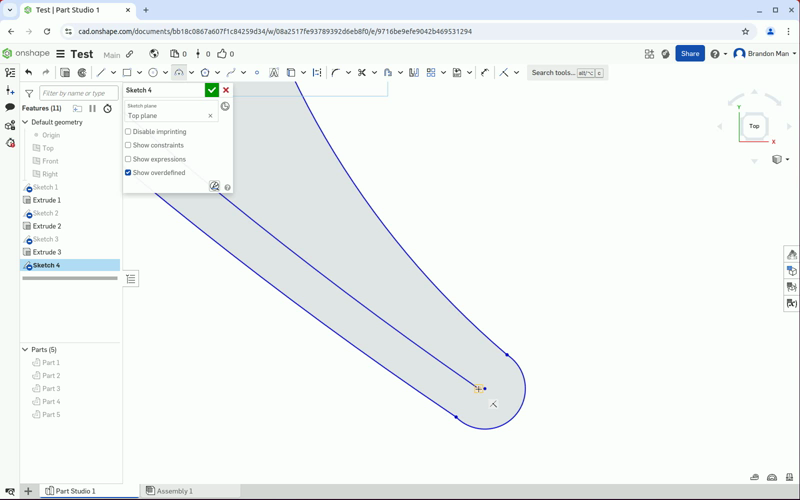
scroll(-6)
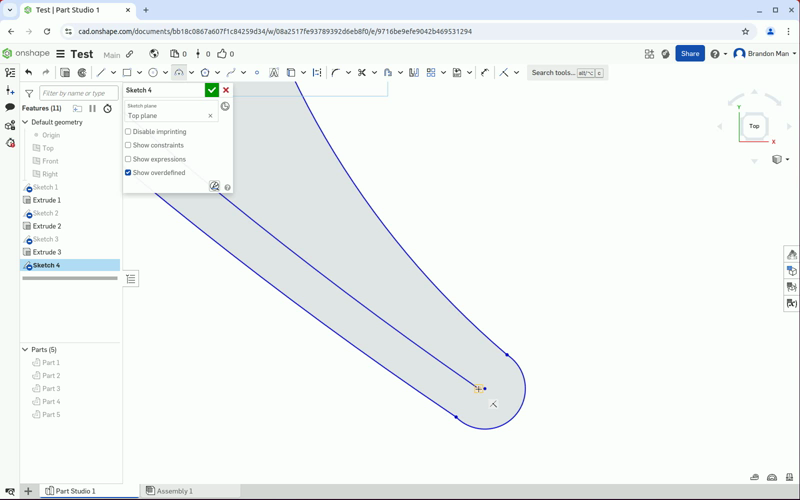
scroll(-6)
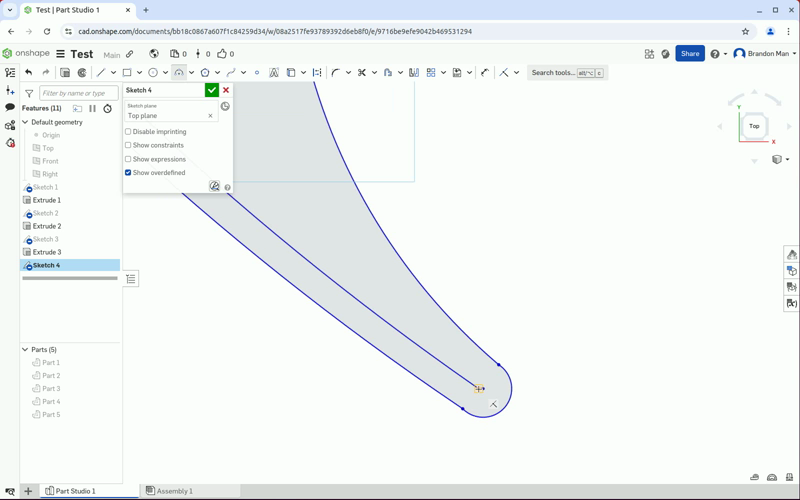
scroll(-6)
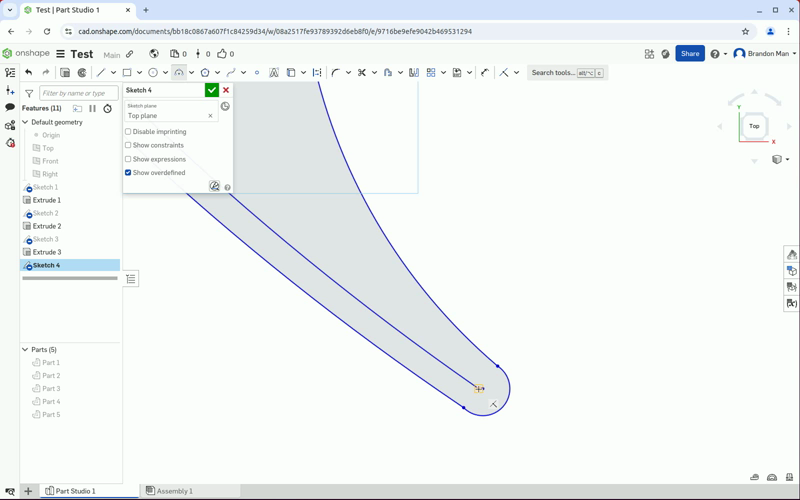
scroll(-6)
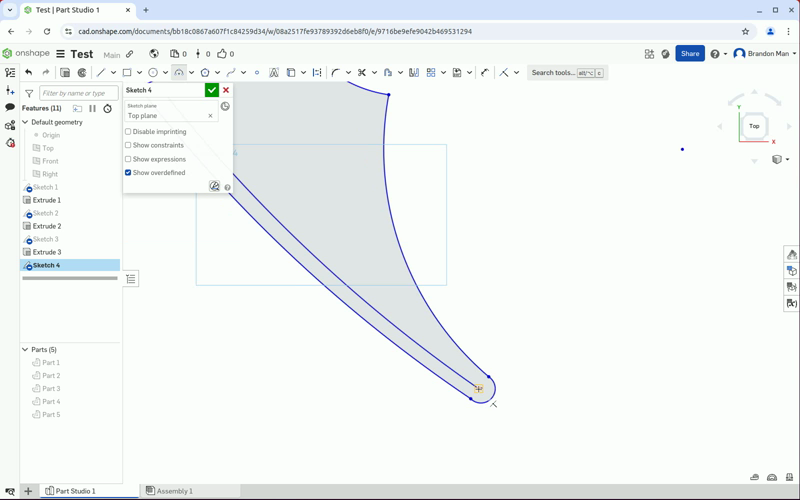
scroll(-6)
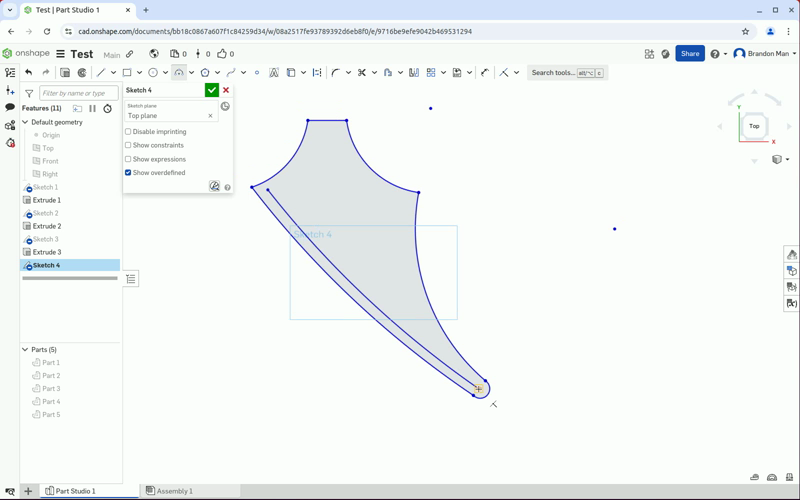
scroll(-6)
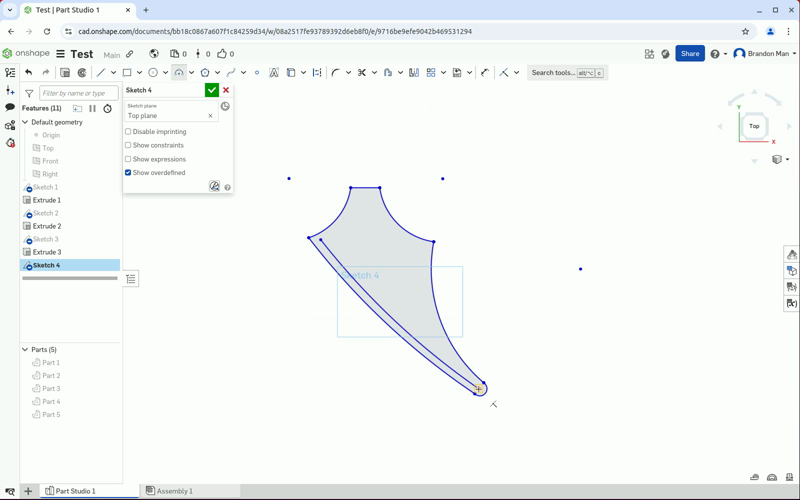
scroll(-6)
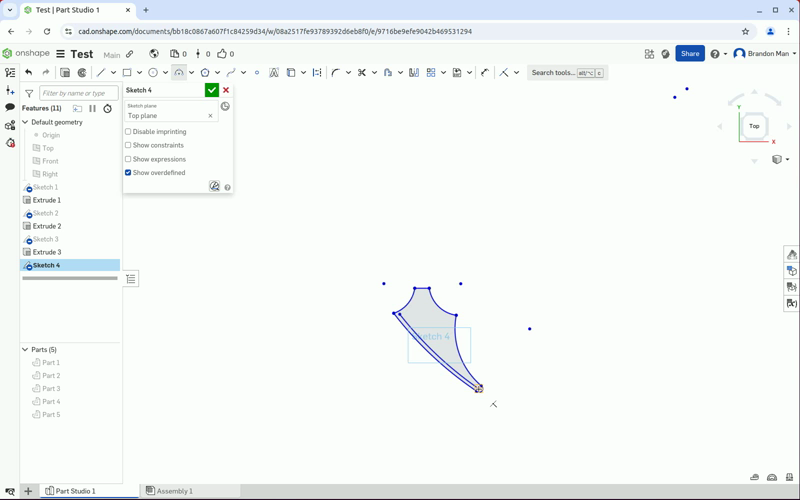
key_down(shift)
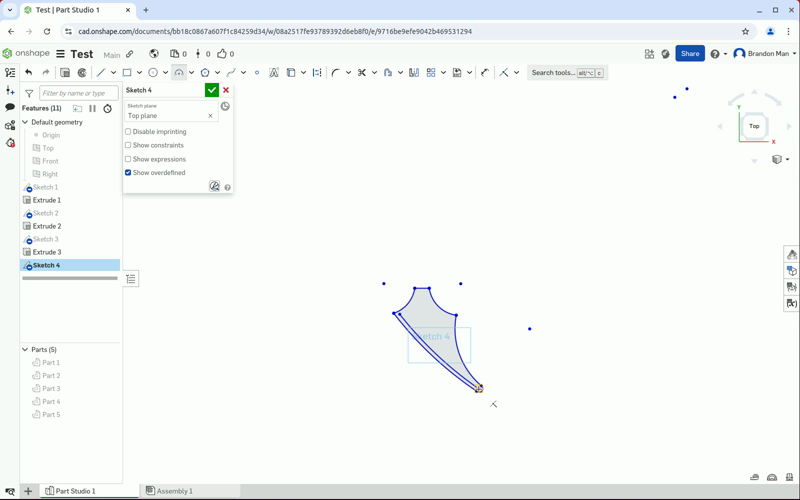
mouse_move(452, 318)
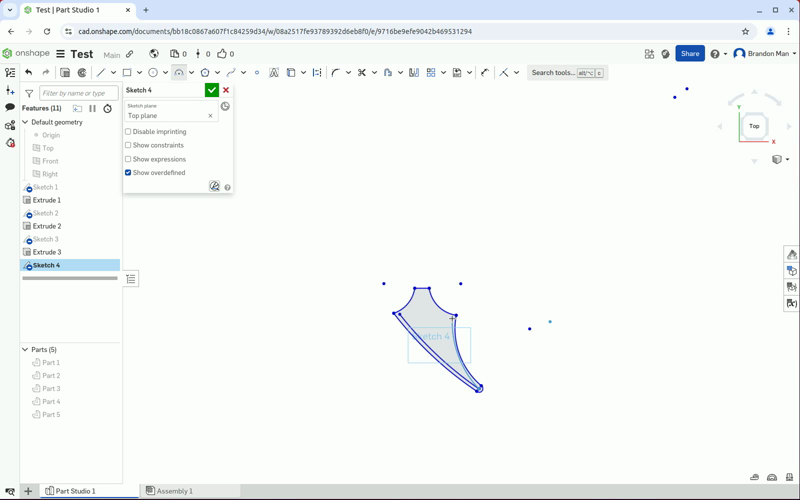
click(452, 318)
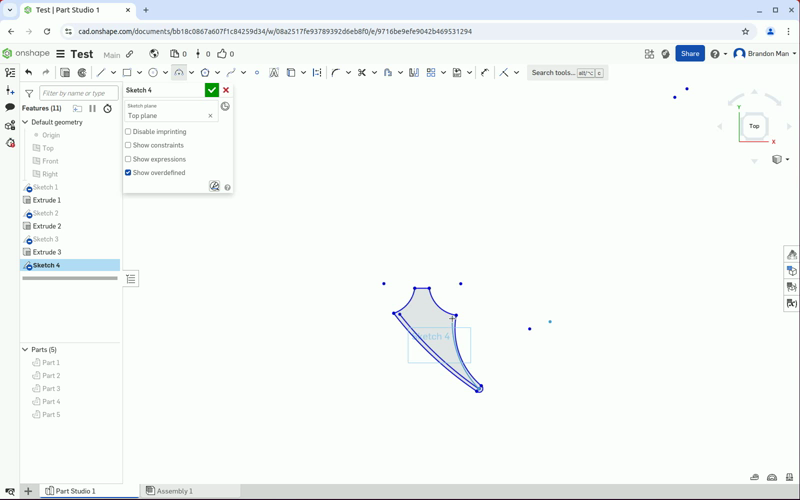
mouse_move(456, 356)
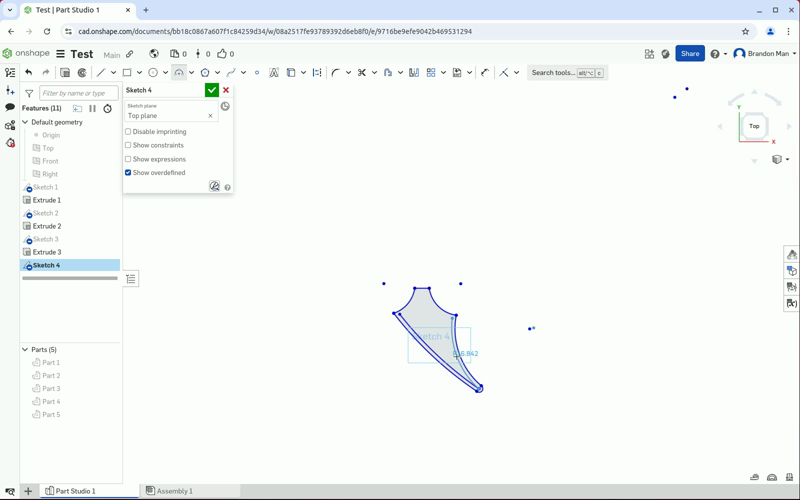
scroll(6)
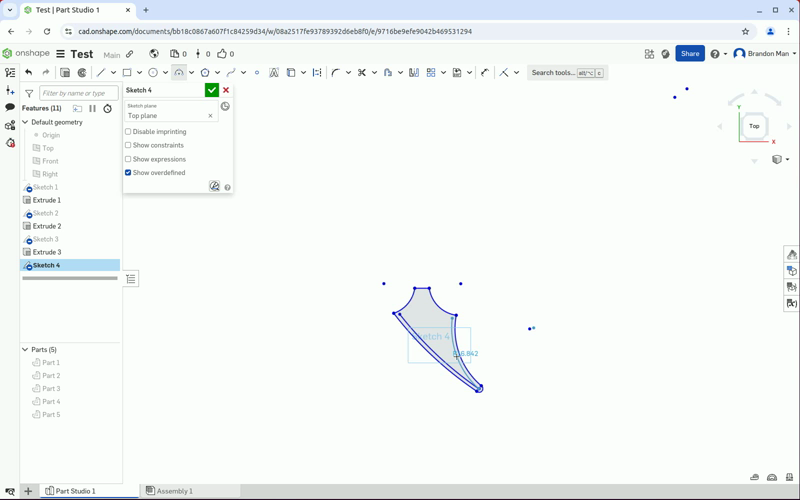
scroll(6)
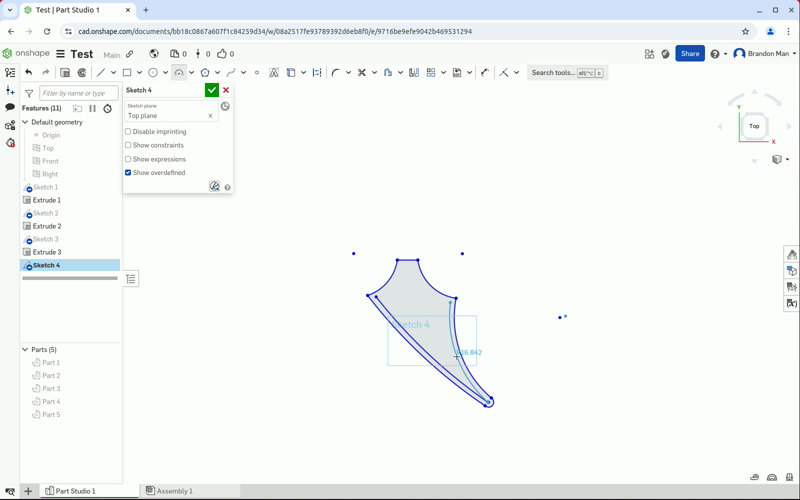
scroll(6)
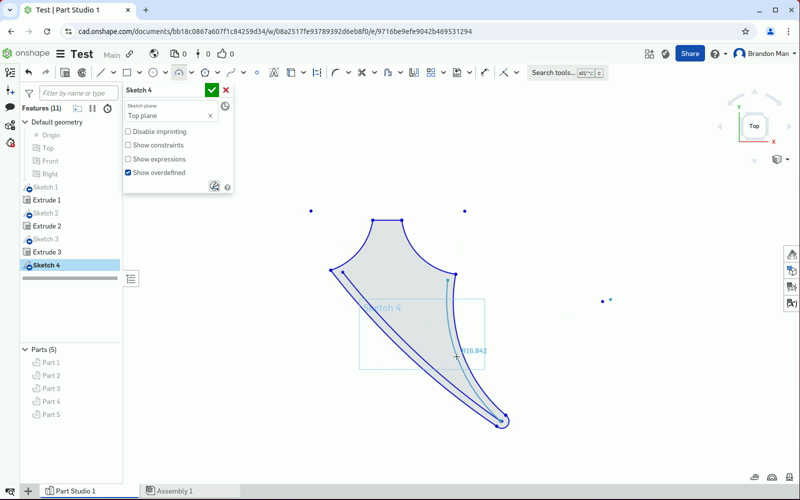
scroll(6)
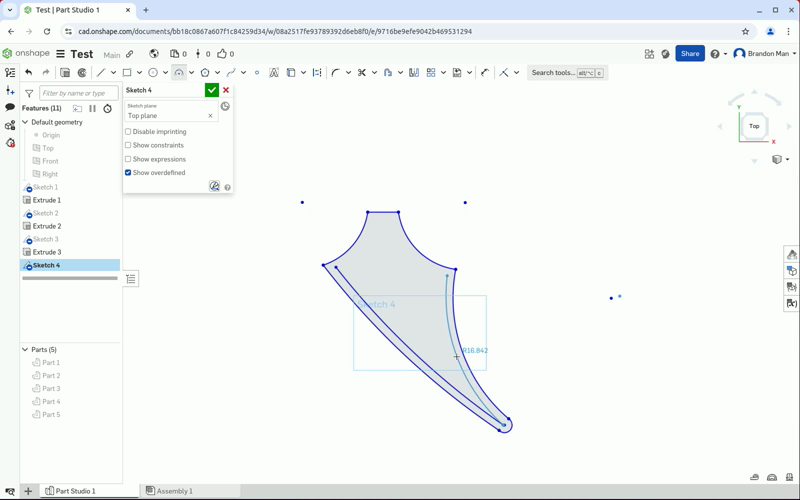
scroll(6)
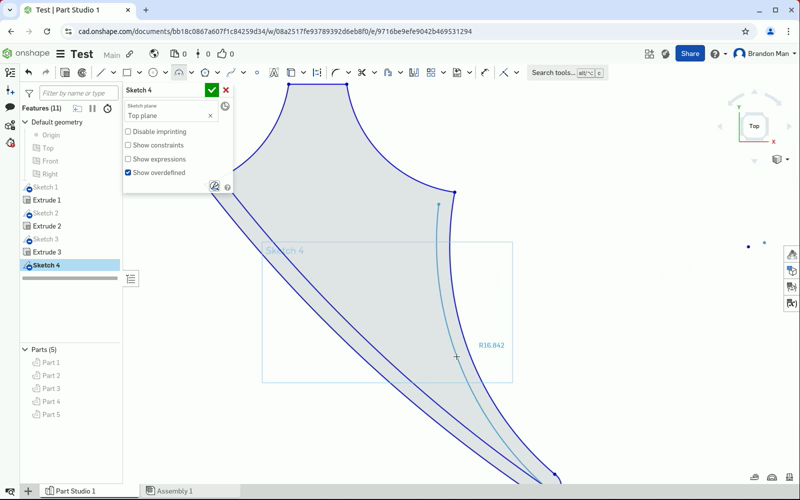
scroll(6)
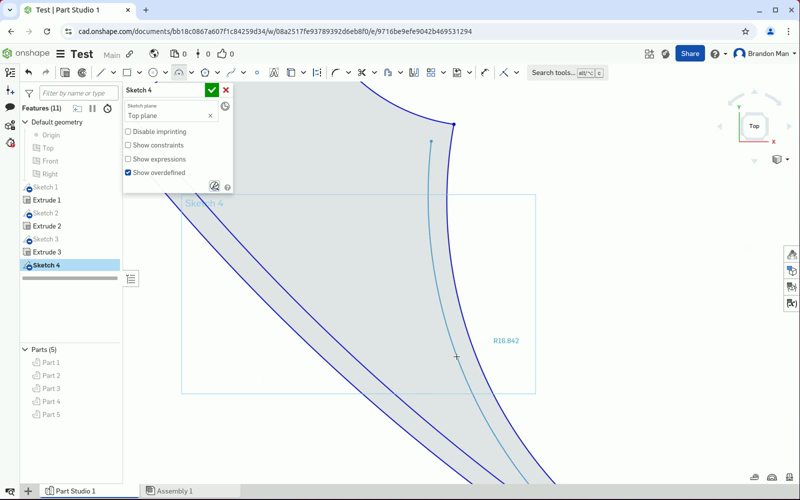
scroll(6)
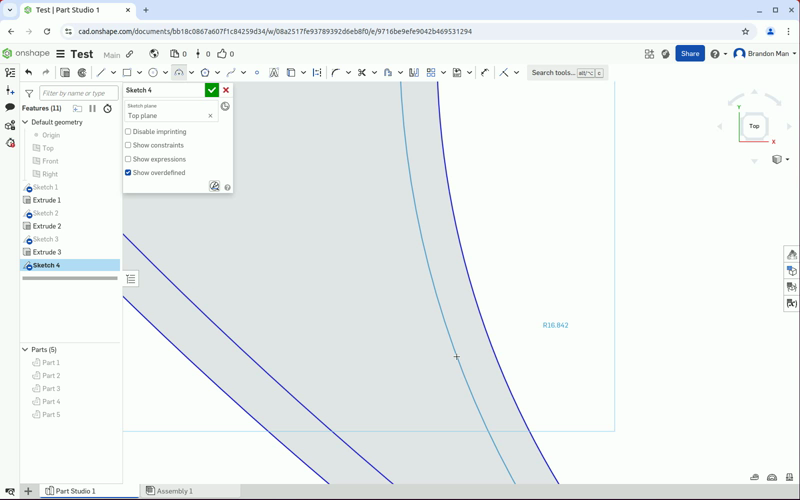
click(456, 356)
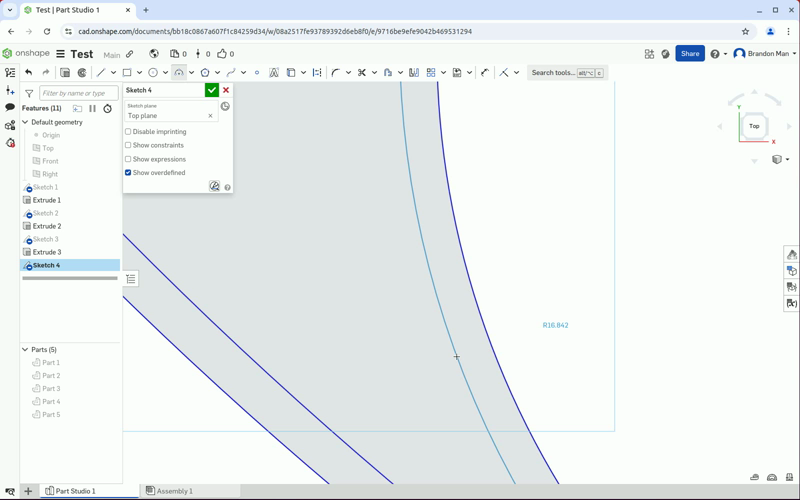
scroll(-6)
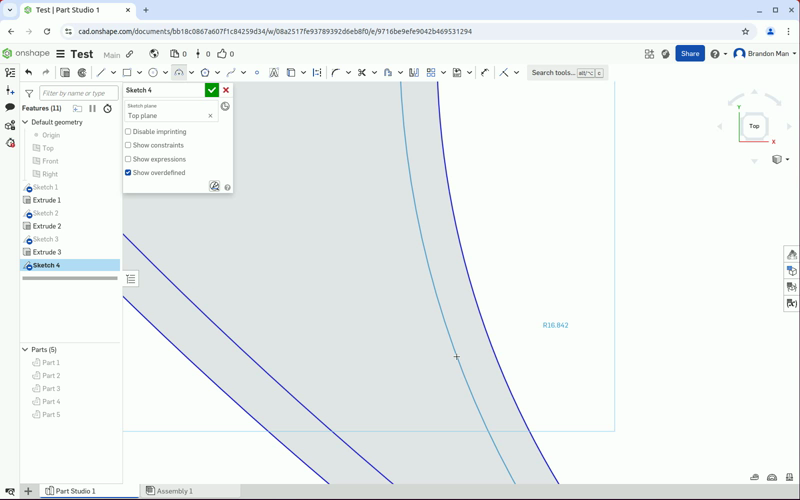
scroll(-6)
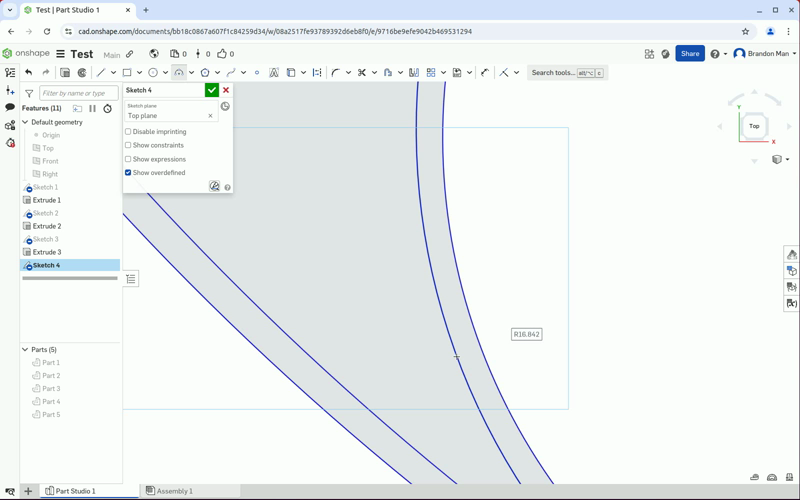
scroll(-6)
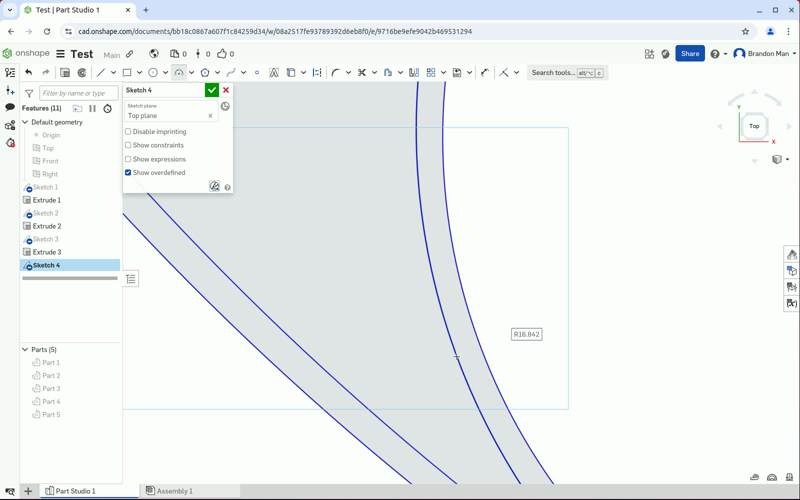
scroll(-6)
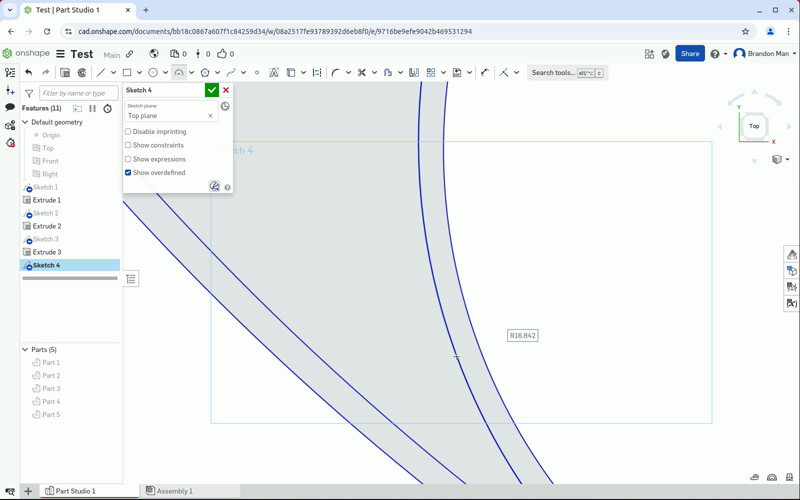
scroll(-6)
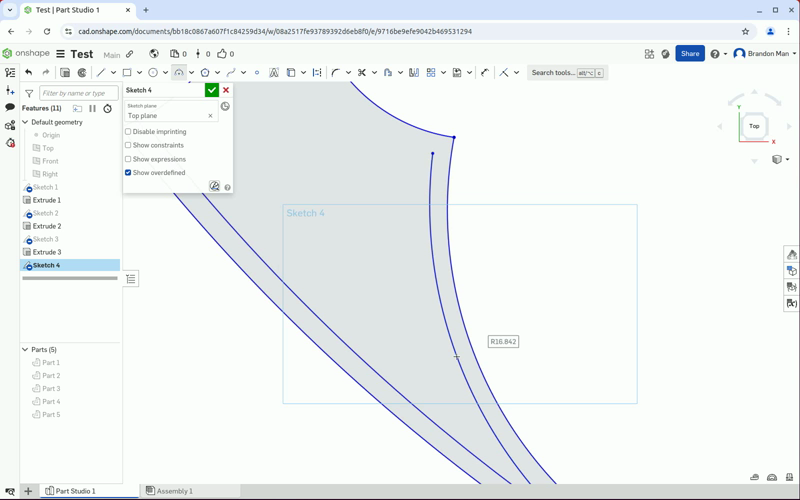
scroll(-6)
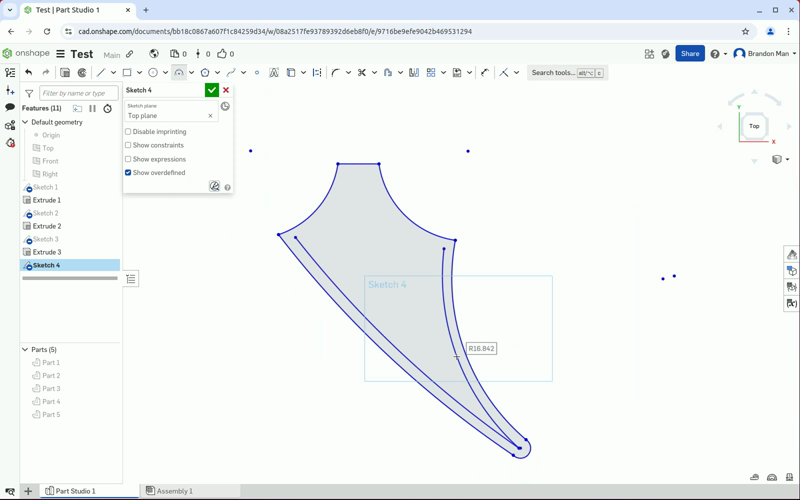
scroll(-6)
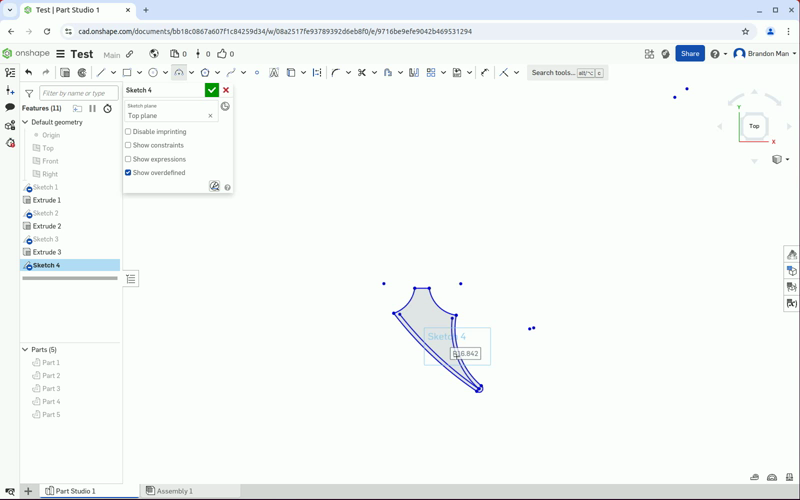
key_up(shift)
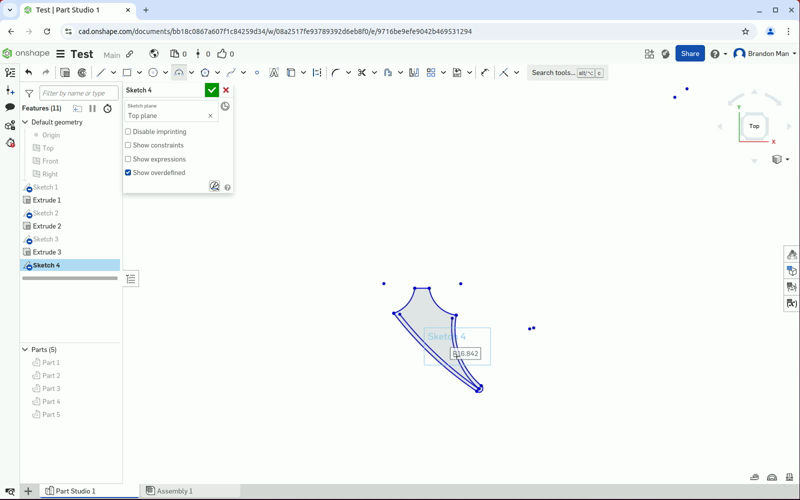
mouse_move(452, 318)
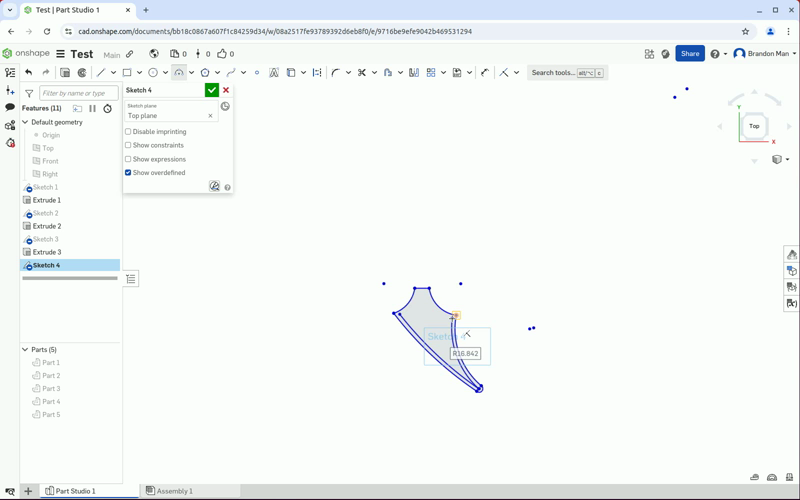
click(452, 318)
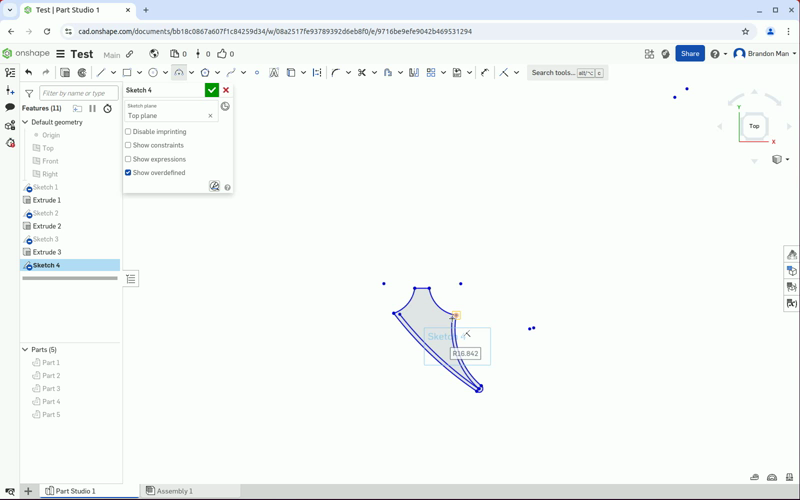
key_down(shift)
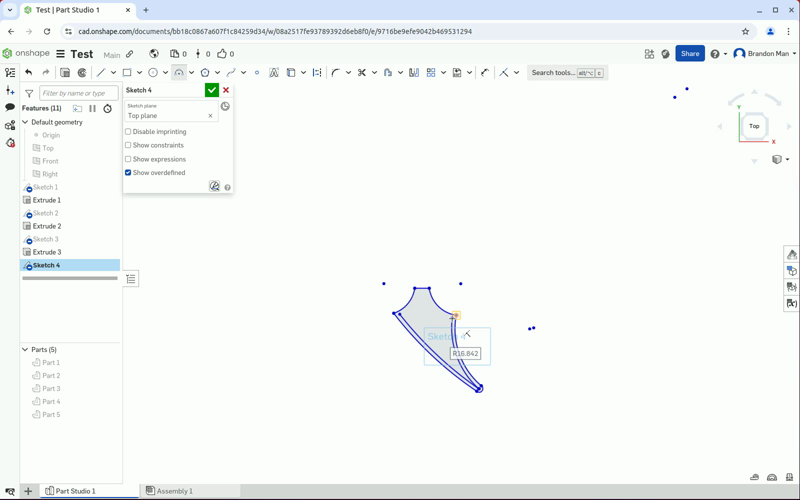
mouse_move(426, 291)
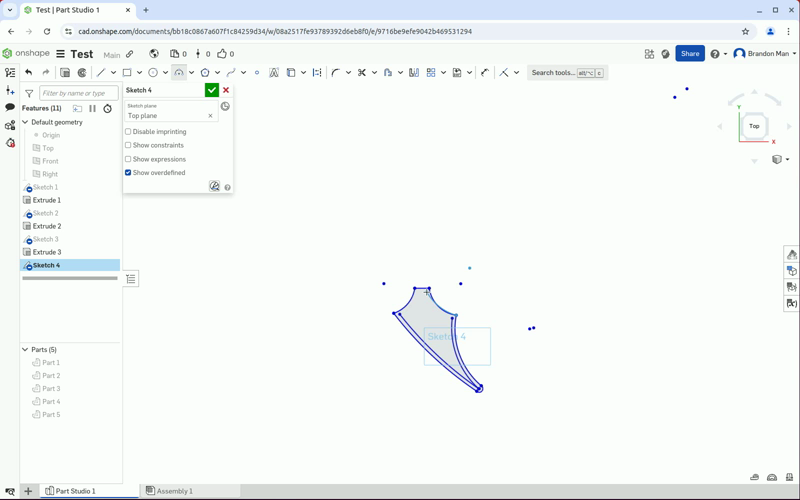
click(426, 291)
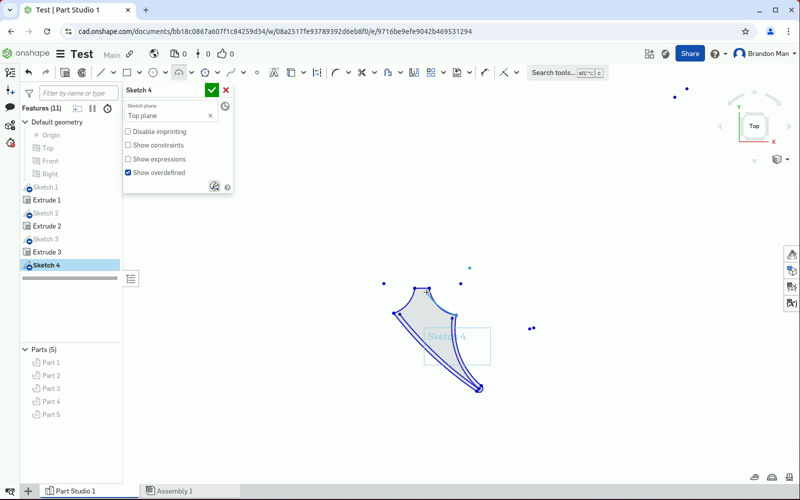
mouse_move(435, 308)
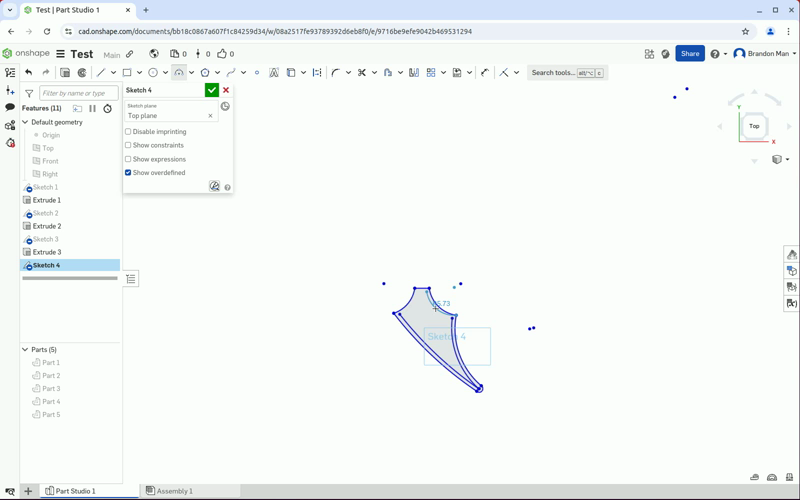
scroll(6)
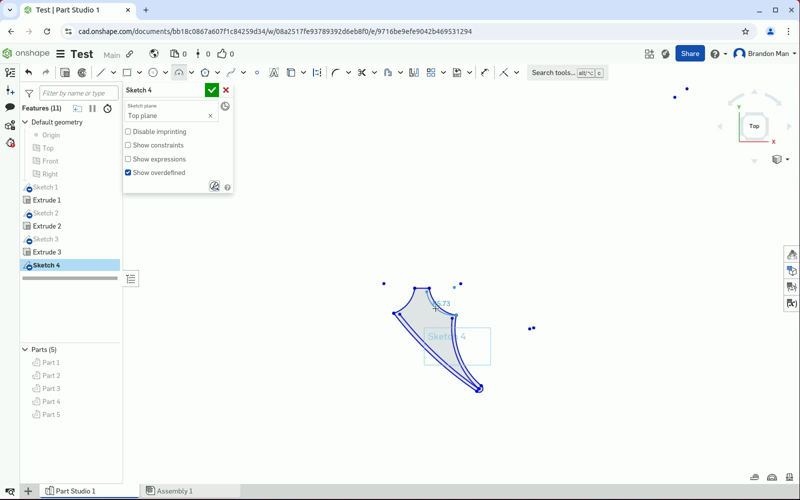
scroll(6)
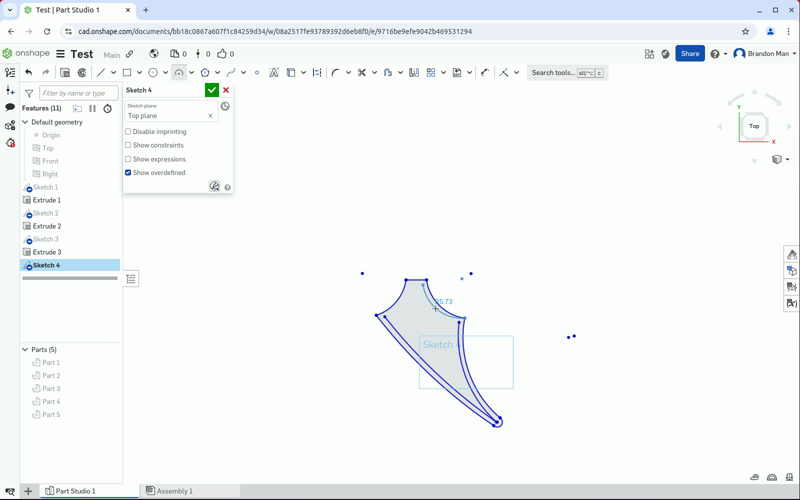
scroll(6)
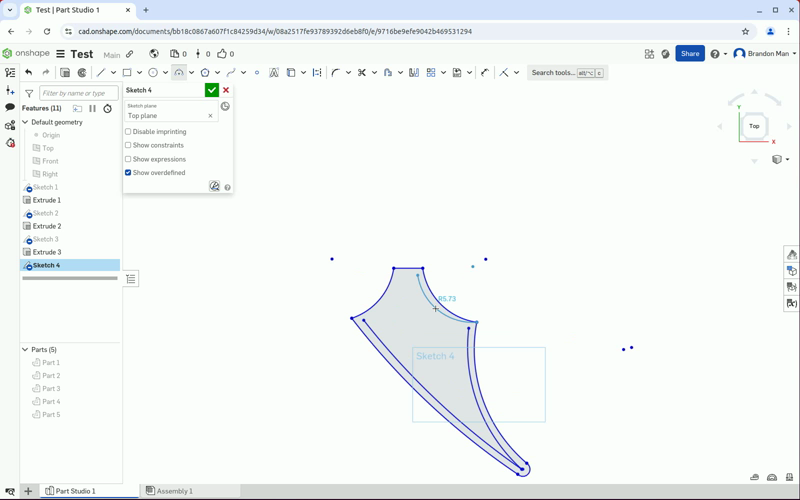
scroll(6)
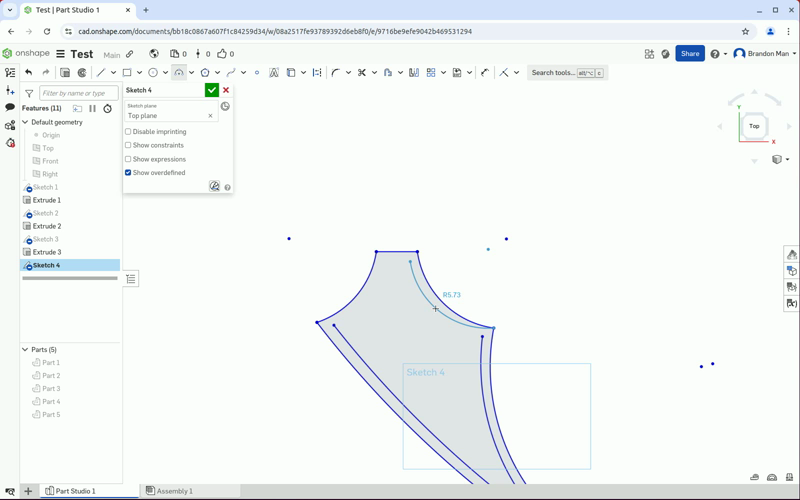
scroll(6)
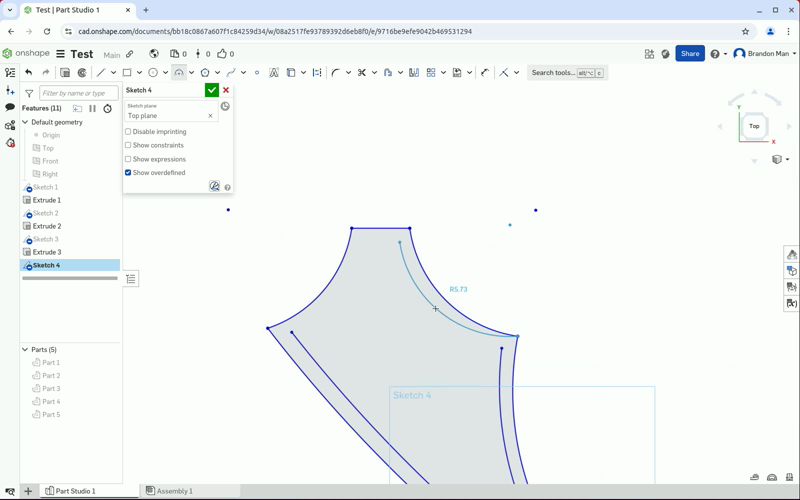
scroll(6)
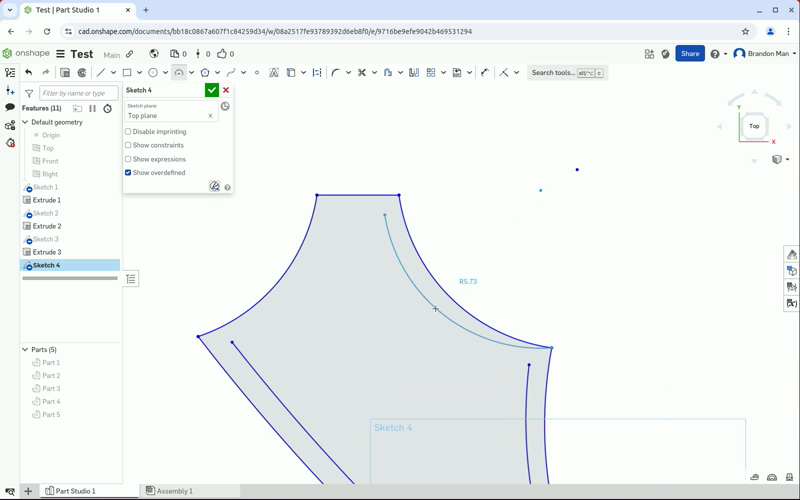
scroll(6)
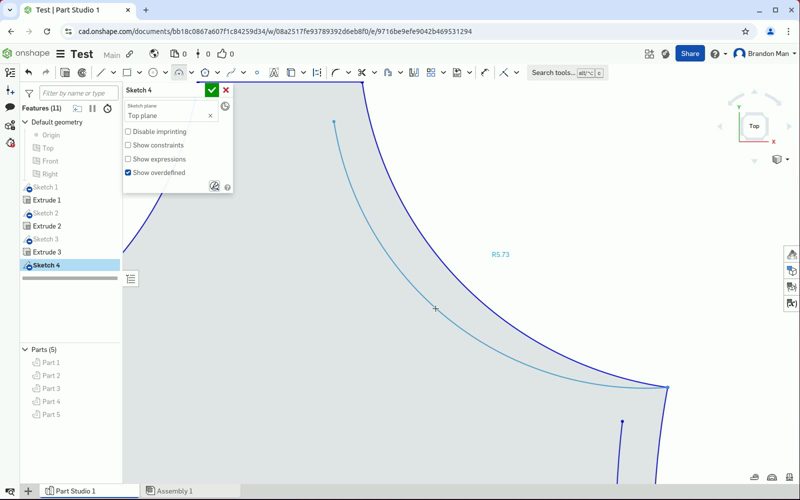
click(435, 308)
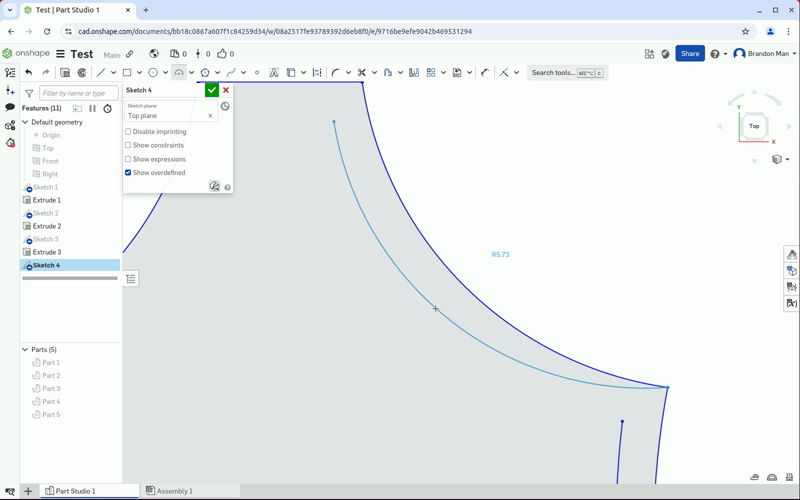
scroll(-6)
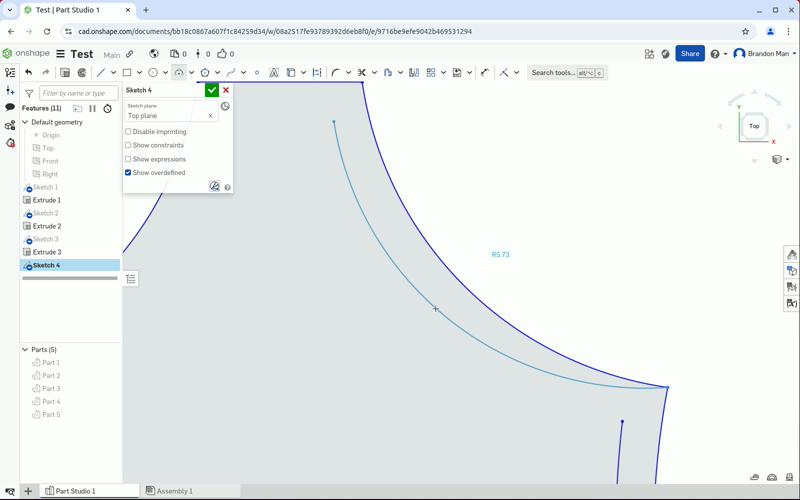
scroll(-6)
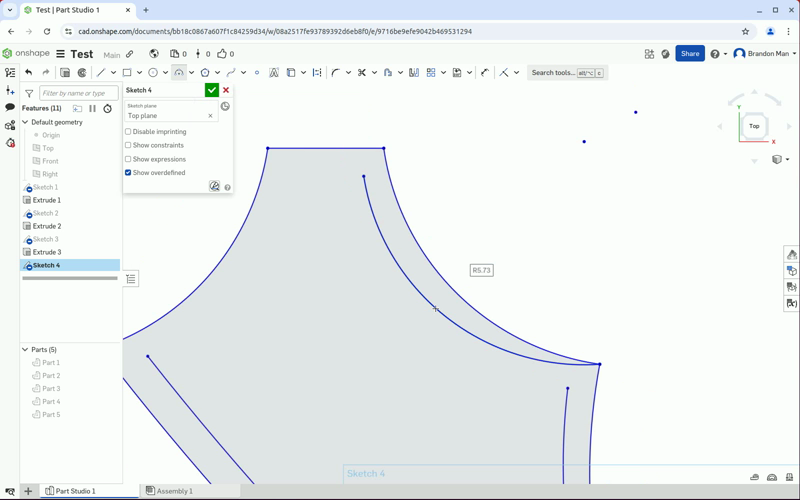
scroll(-6)
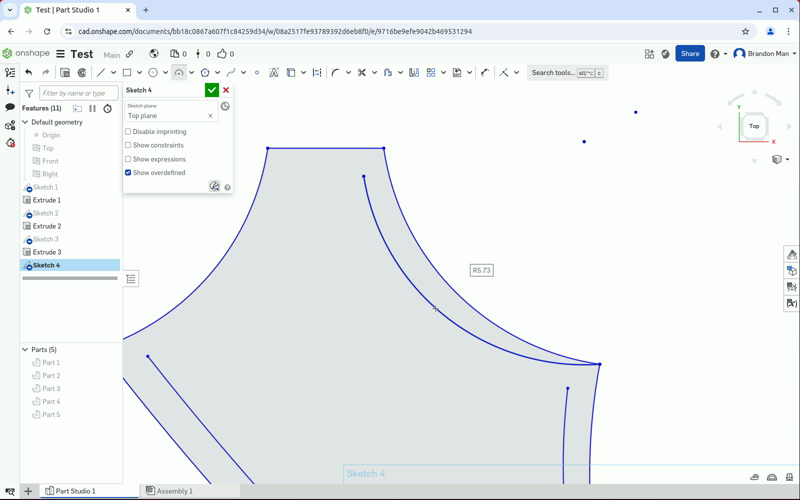
scroll(-6)
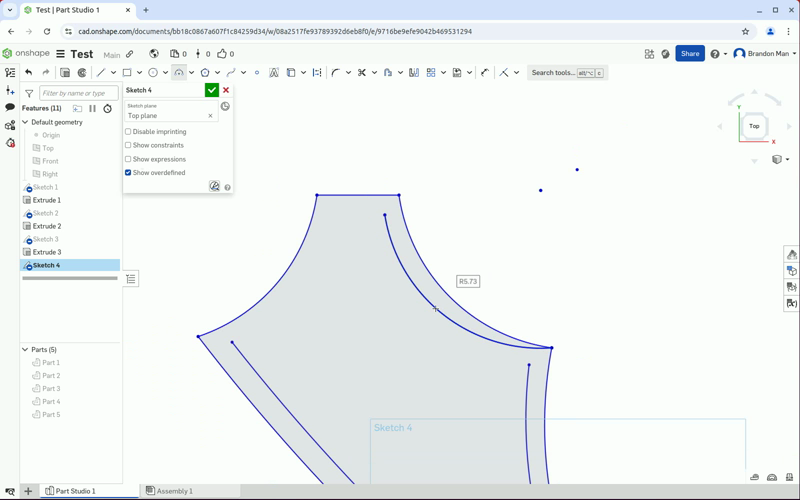
scroll(-6)
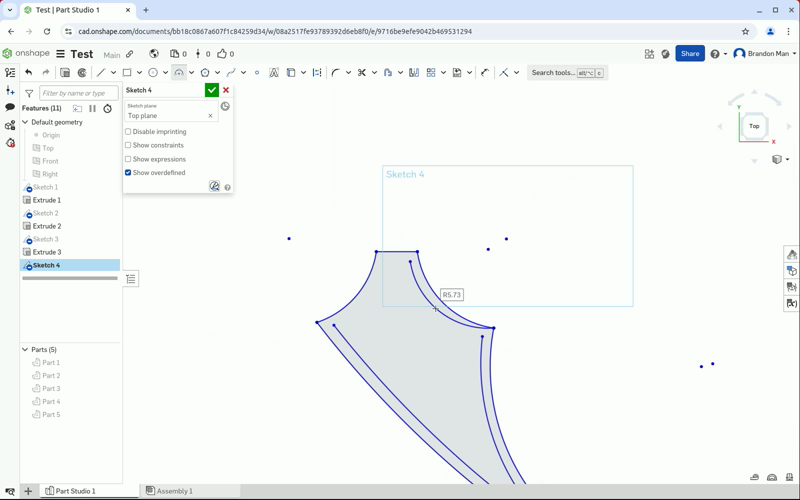
scroll(-6)
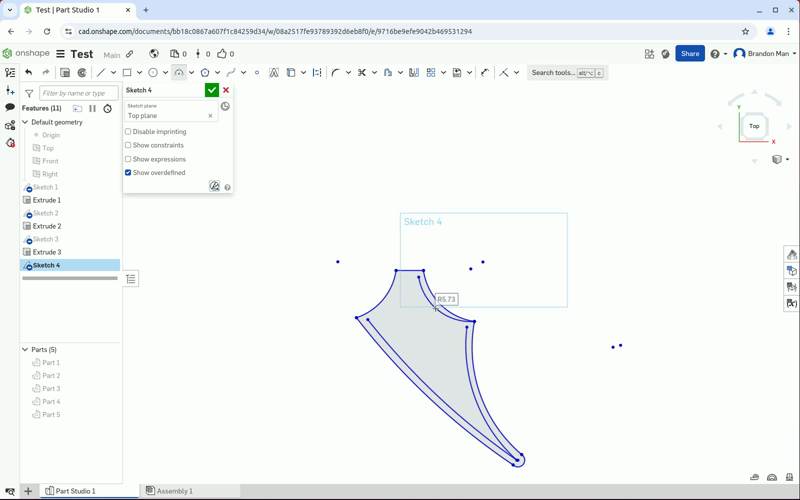
scroll(-6)
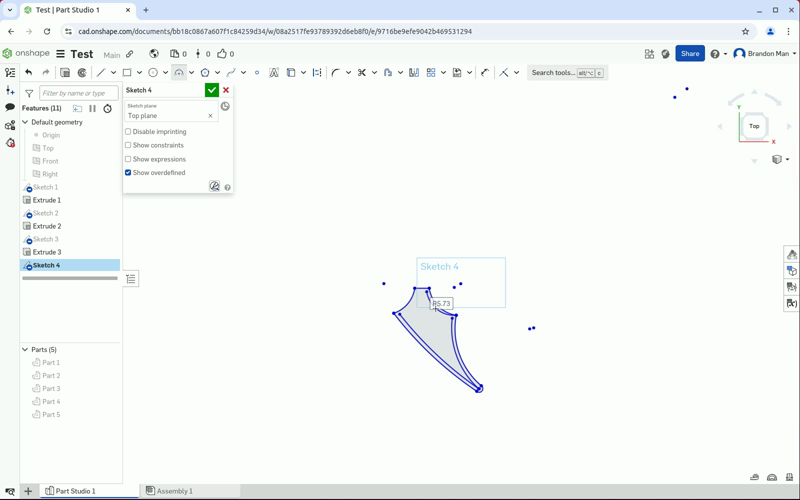
key_up(shift)
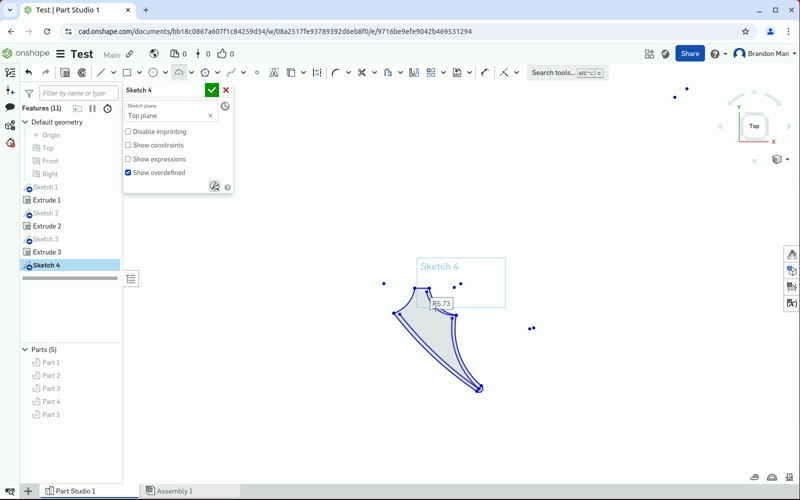
key(esc)
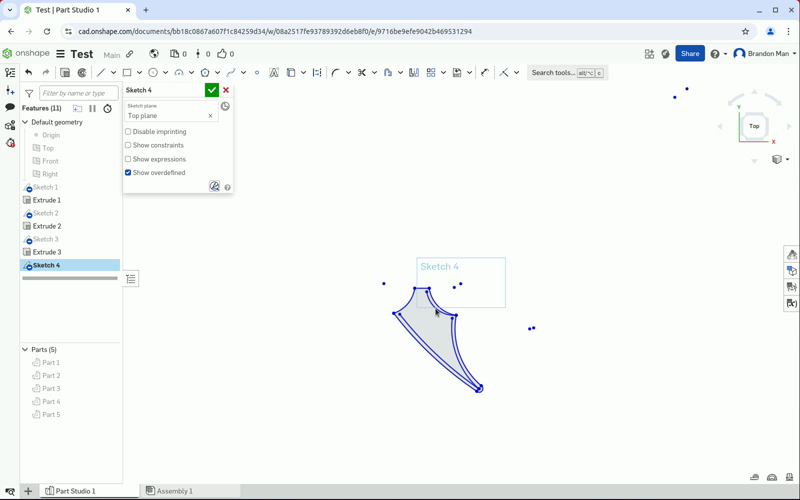
key(l)
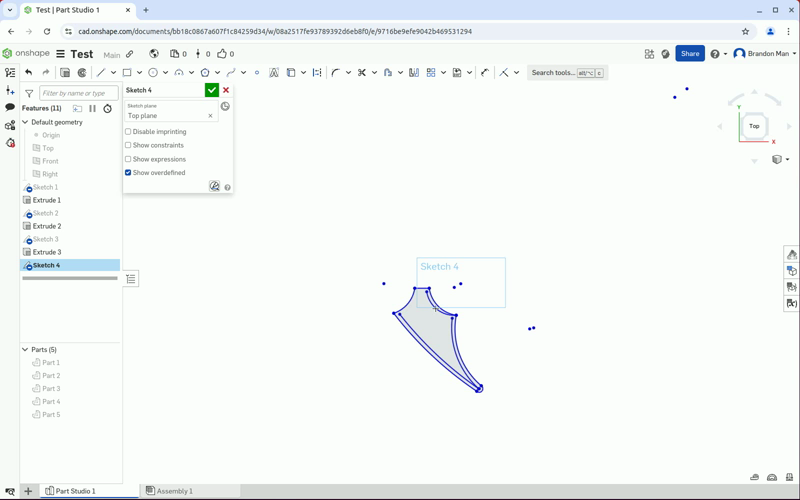
mouse_move(426, 291)
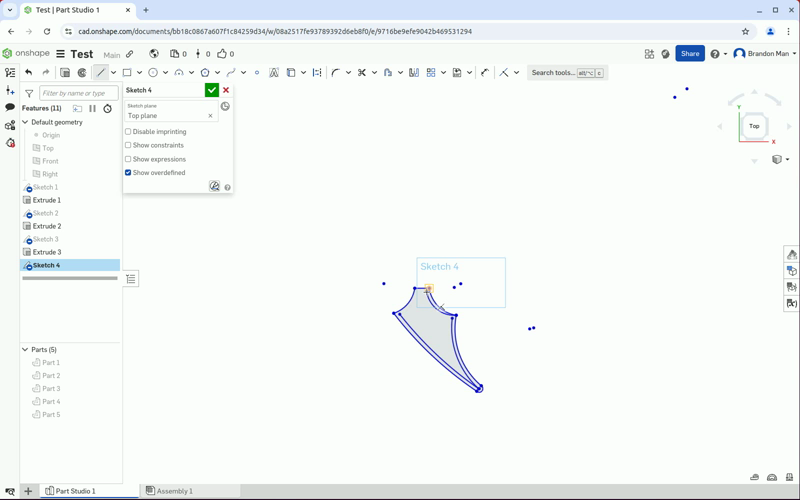
click(426, 291)
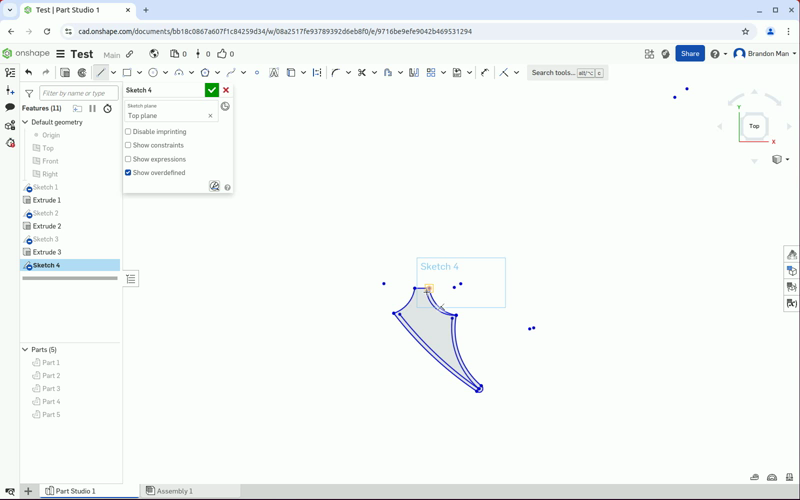
key_down(shift)
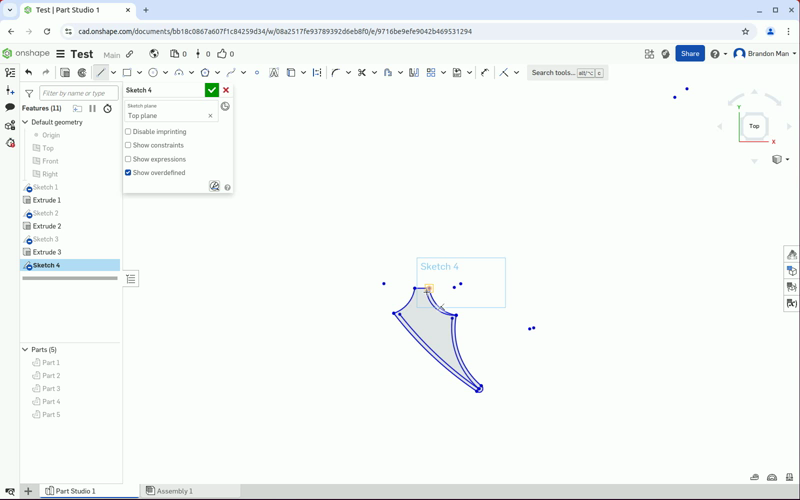
mouse_move(456, 291)
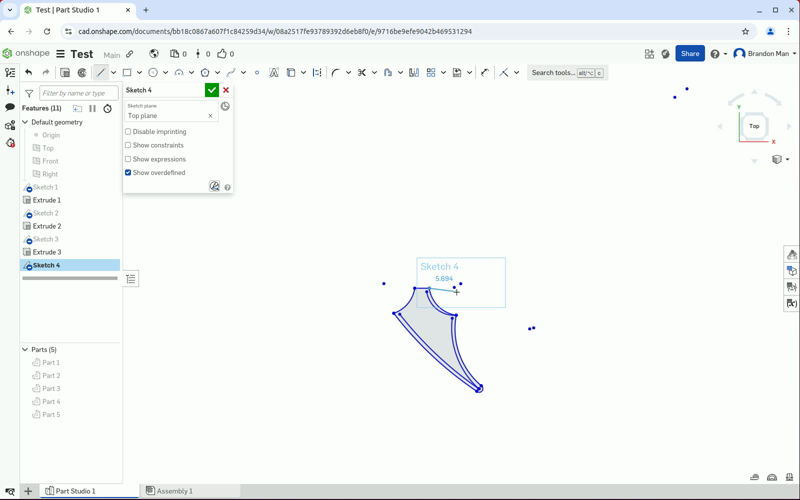
mouse_move(417, 291)
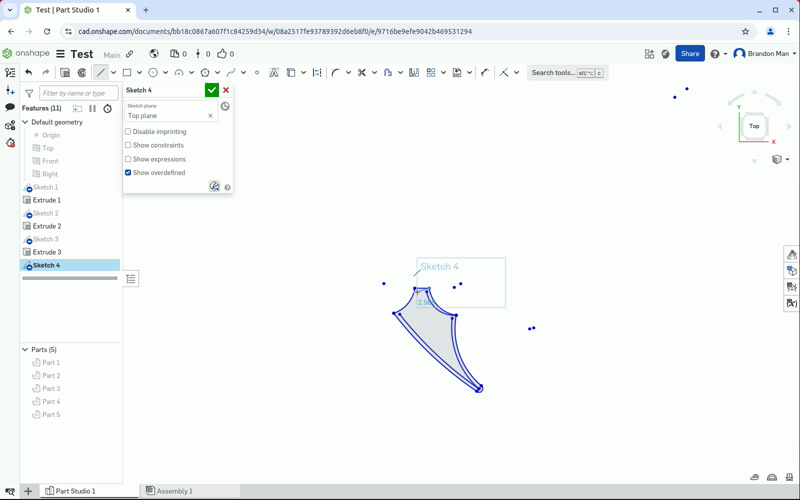
click(417, 291)
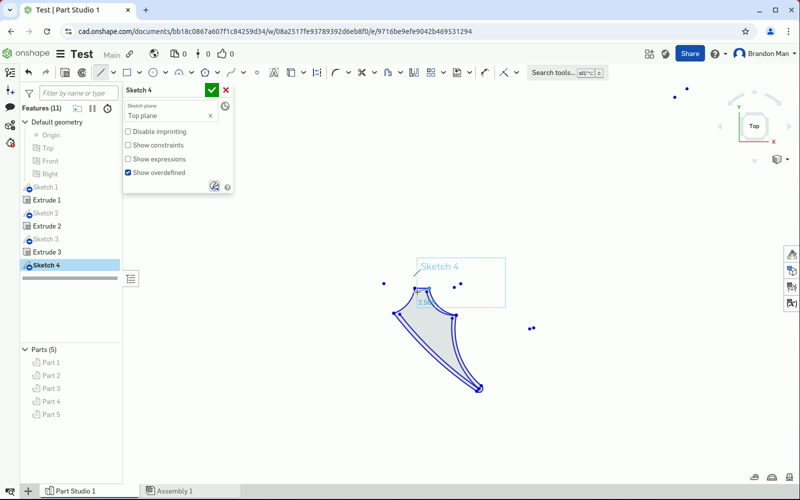
key_up(shift)
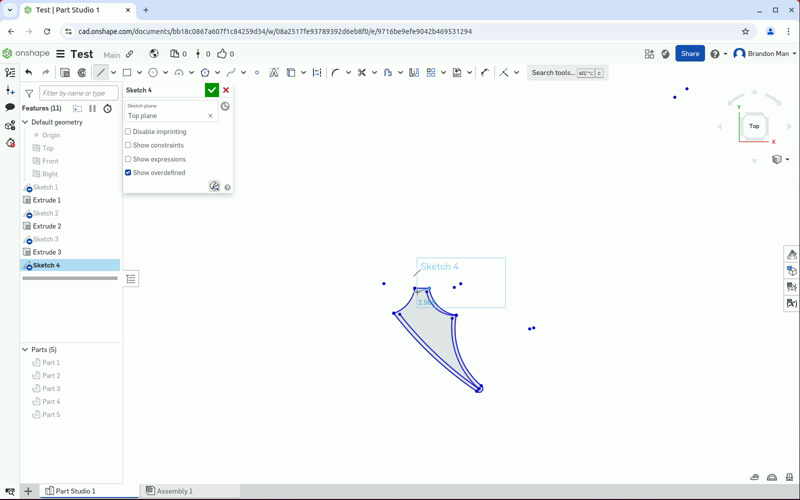
key(esc)
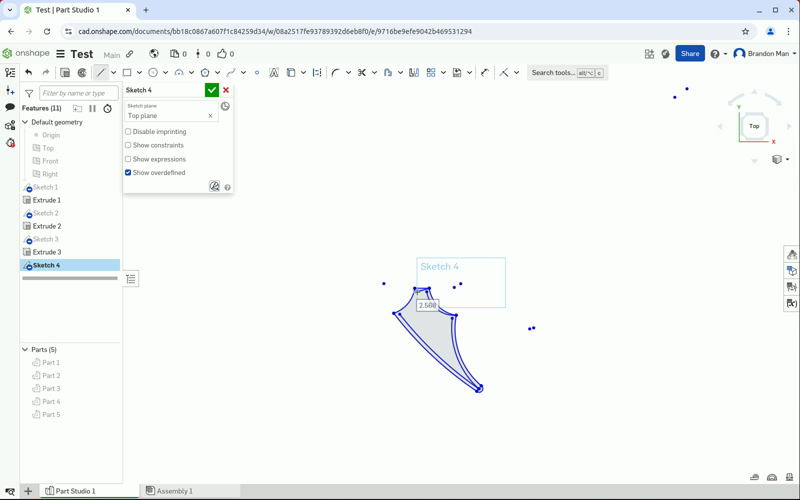
key(a)
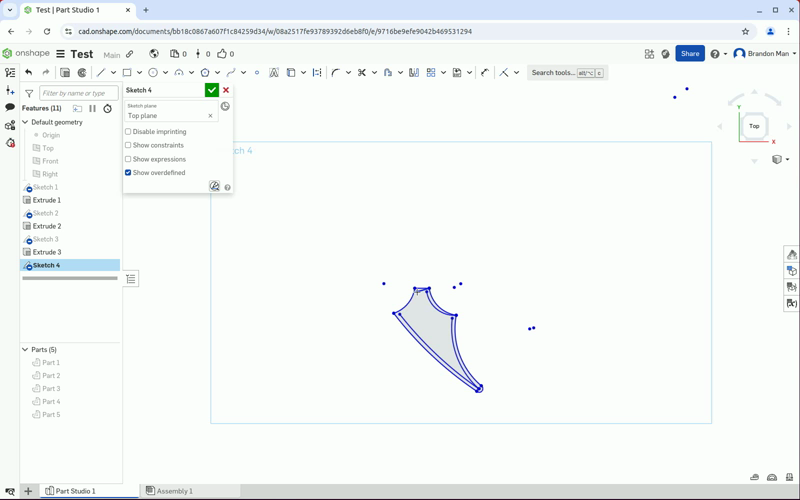
mouse_move(417, 291)
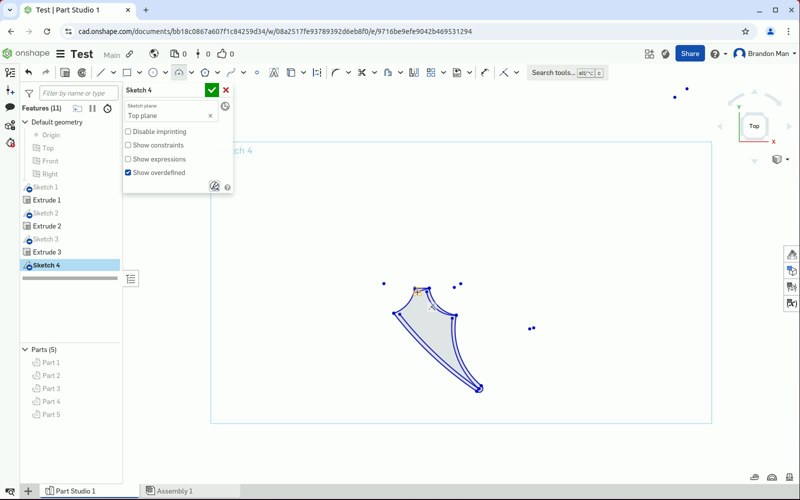
click(417, 291)
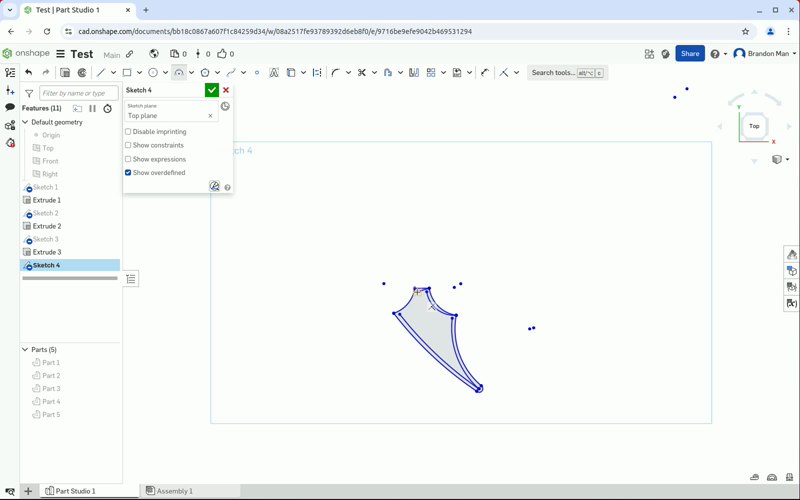
mouse_move(399, 314)
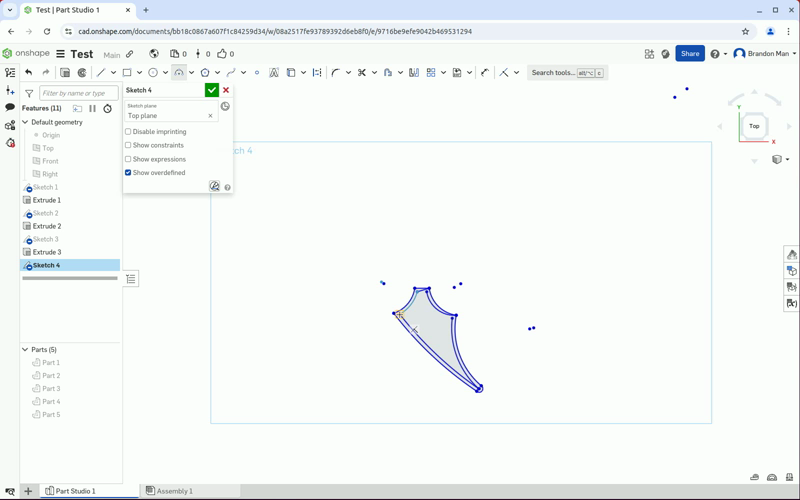
click(399, 314)
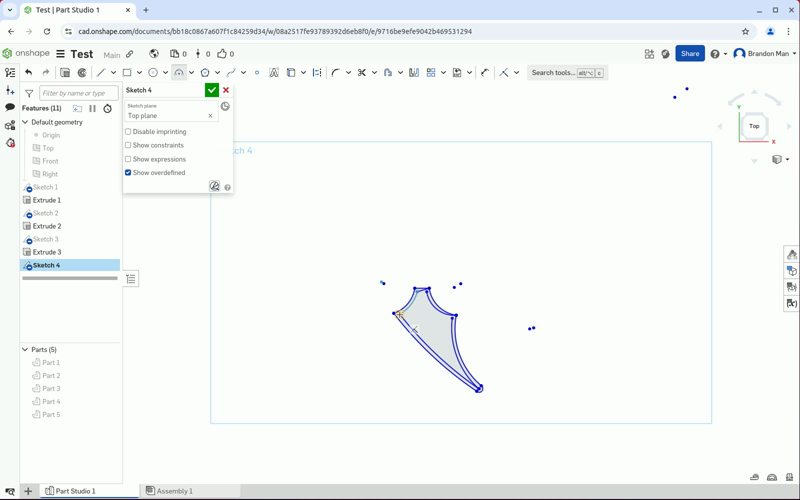
key_down(shift)
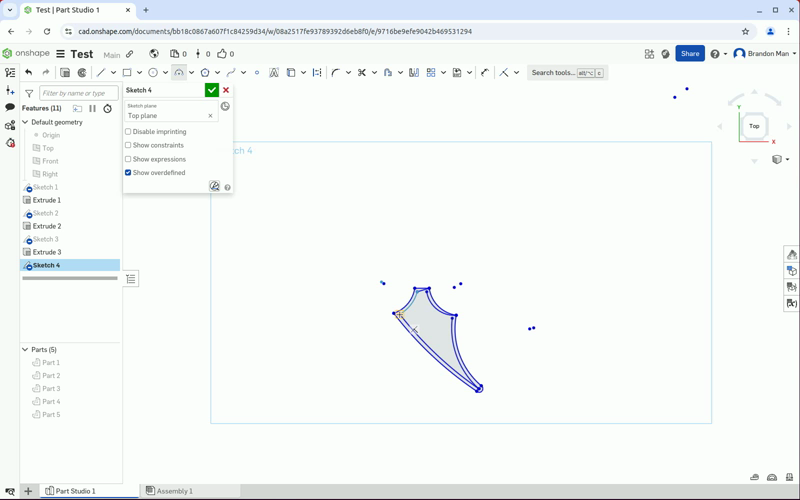
mouse_move(410, 305)
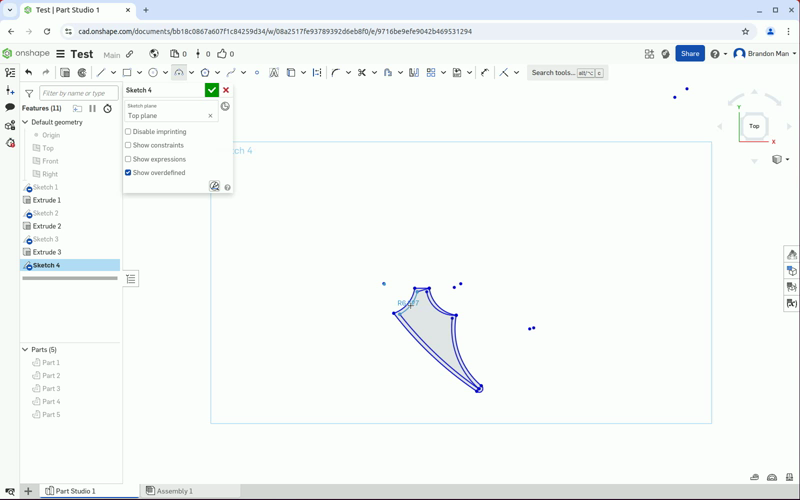
scroll(6)
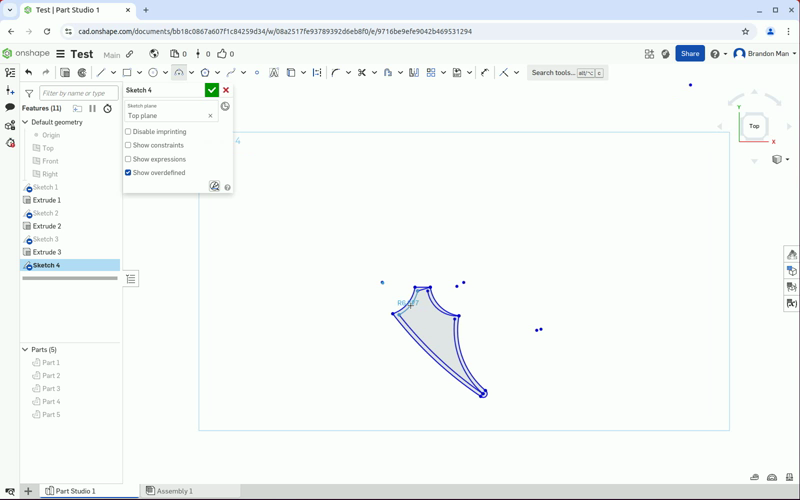
scroll(6)
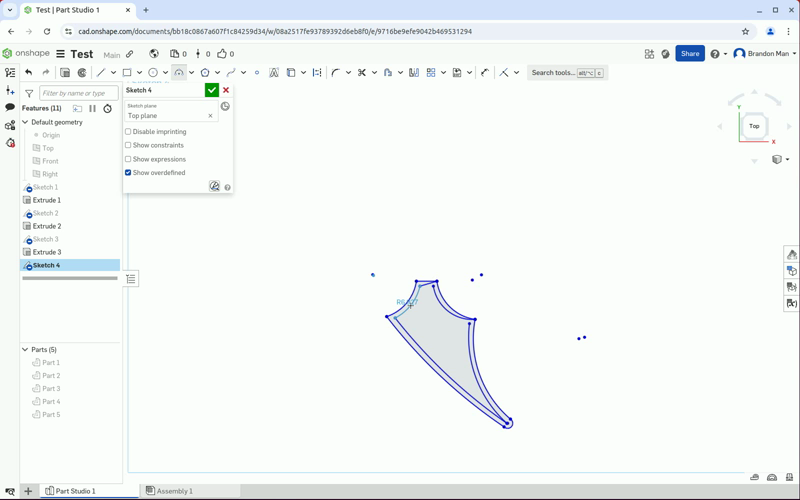
scroll(6)
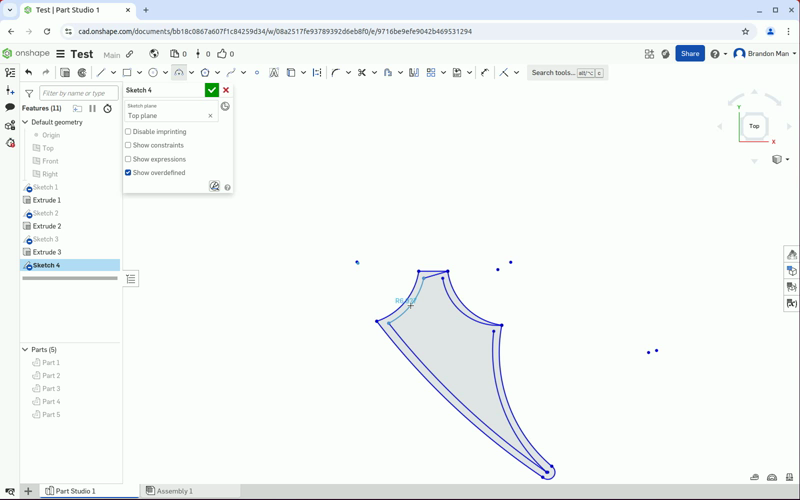
scroll(6)
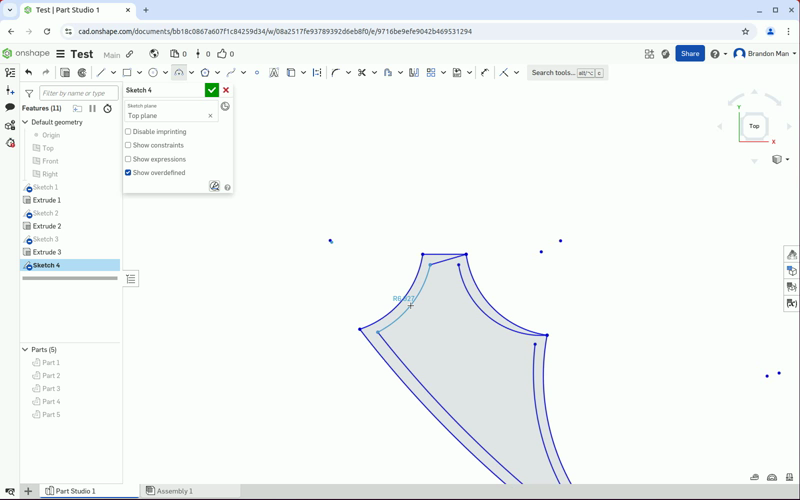
scroll(6)
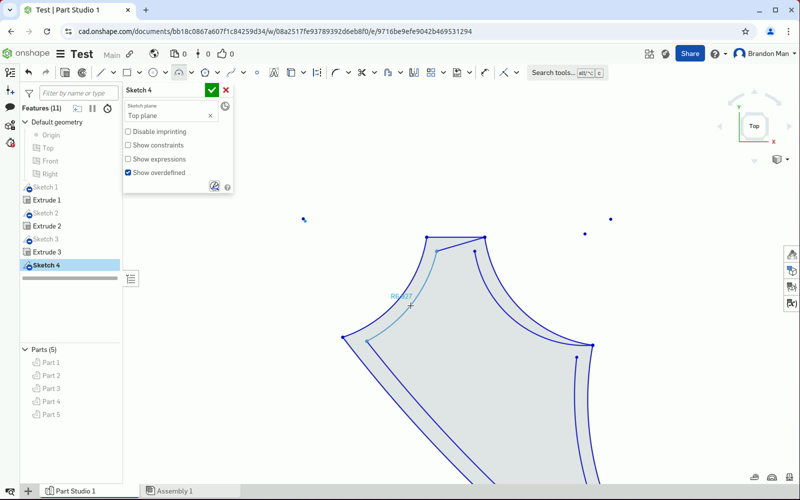
scroll(6)
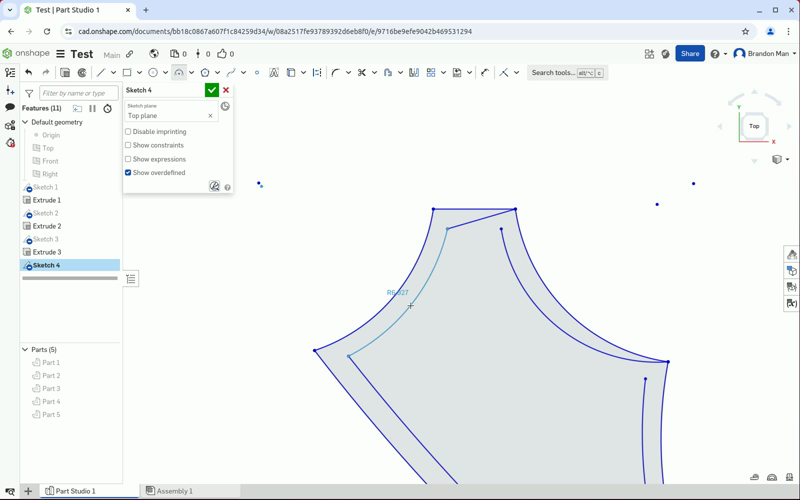
scroll(6)
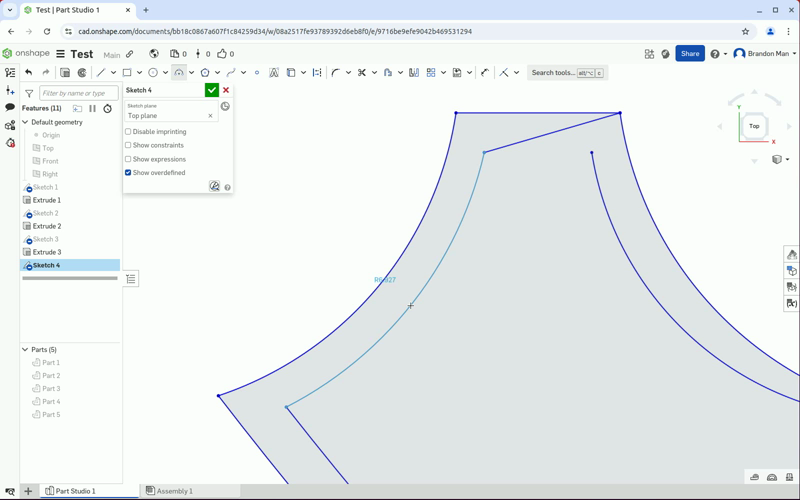
click(410, 305)
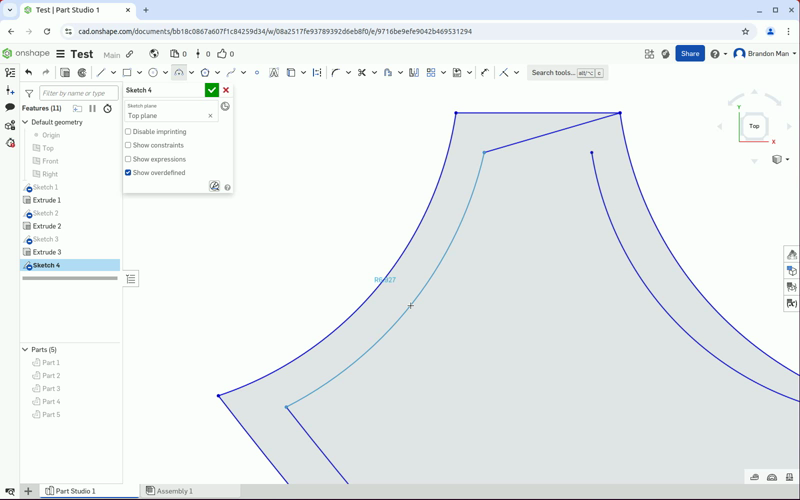
scroll(-6)
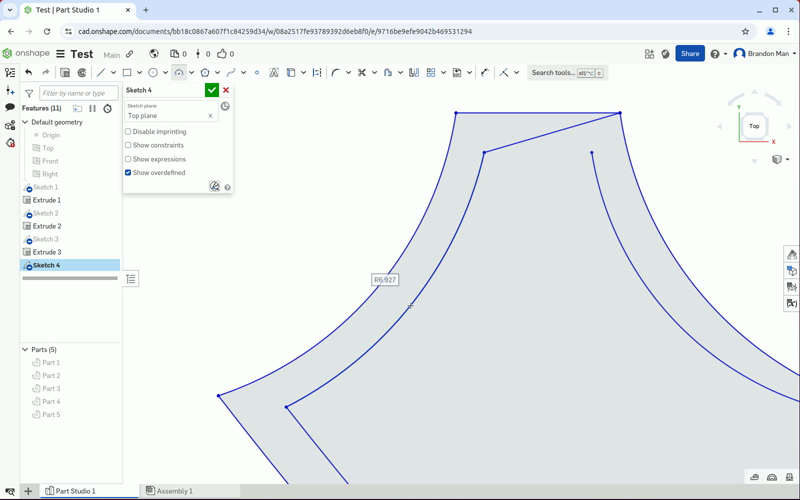
scroll(-6)
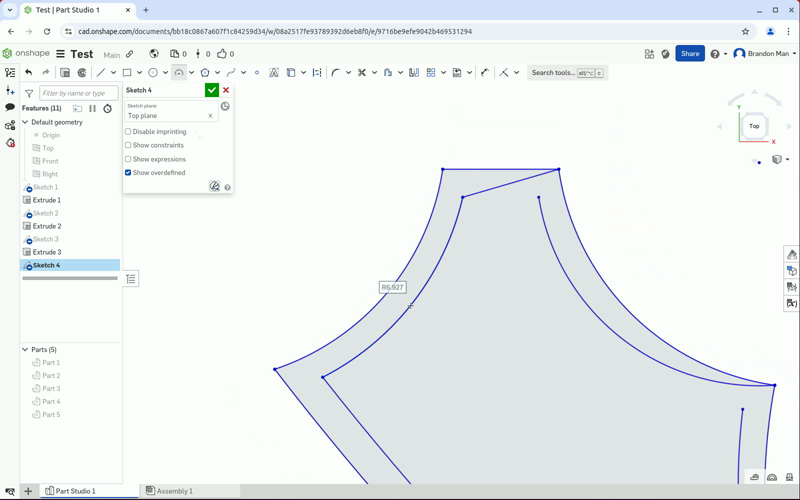
scroll(-6)
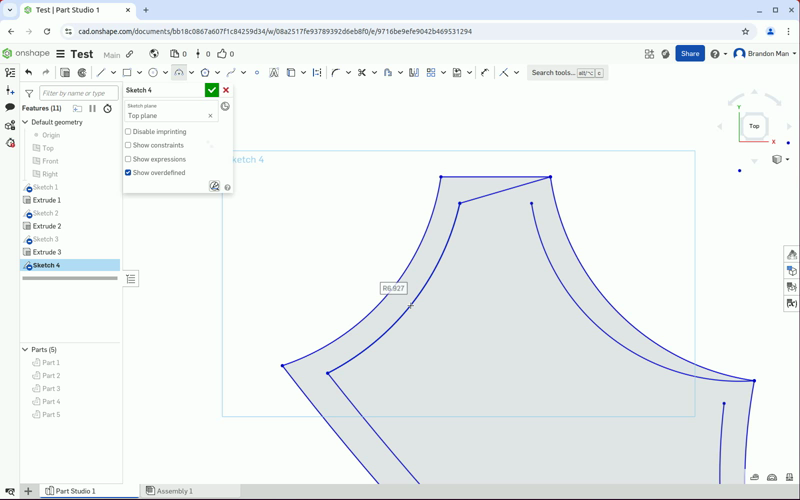
scroll(-6)
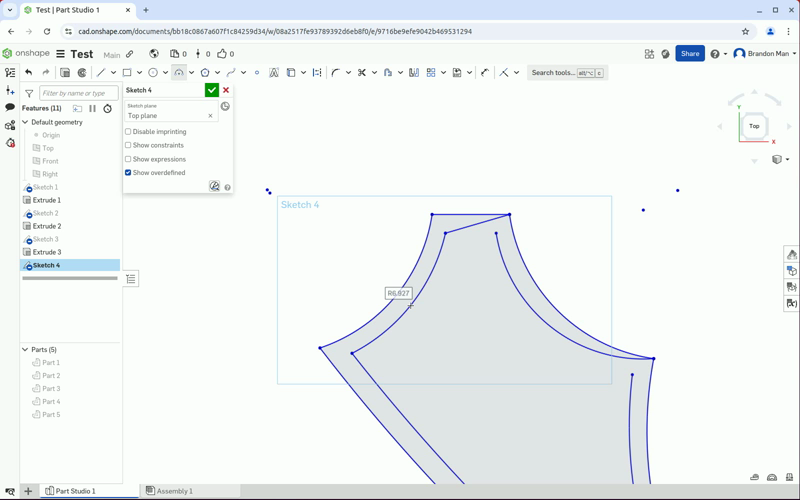
scroll(-6)
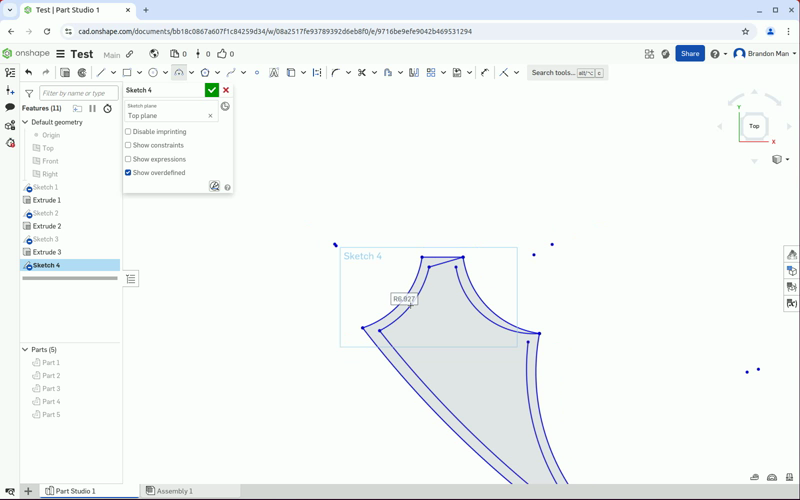
scroll(-6)
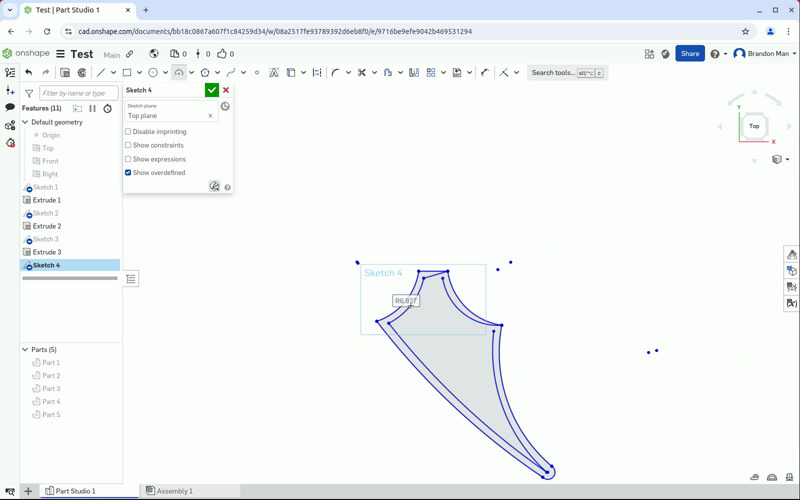
scroll(-6)
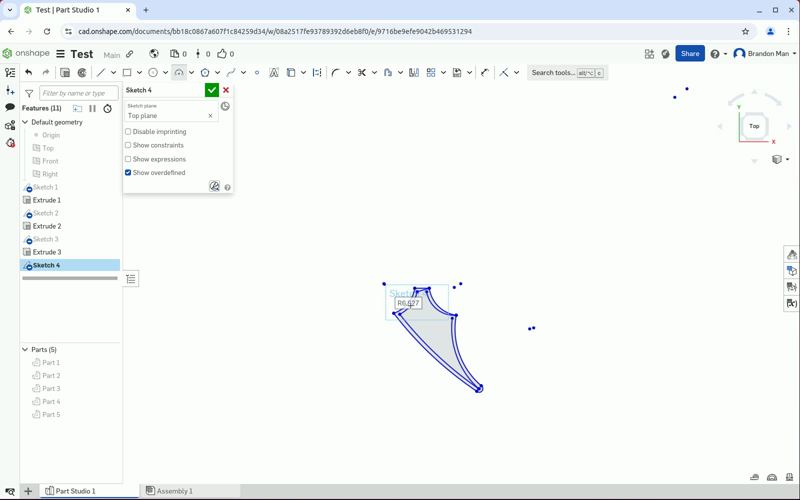
key_up(shift)
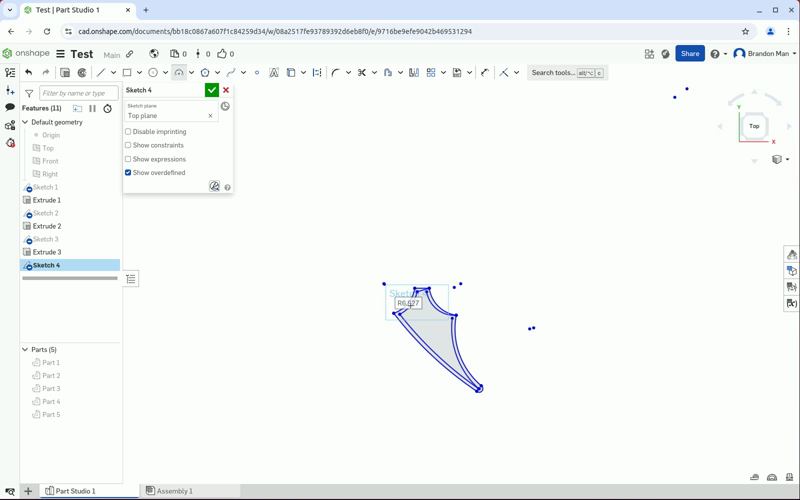
key(esc)
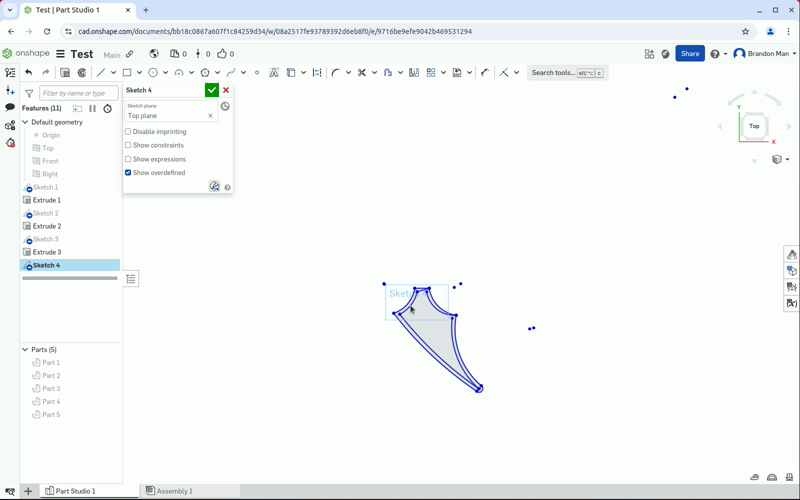
mouse_move(447, 309)
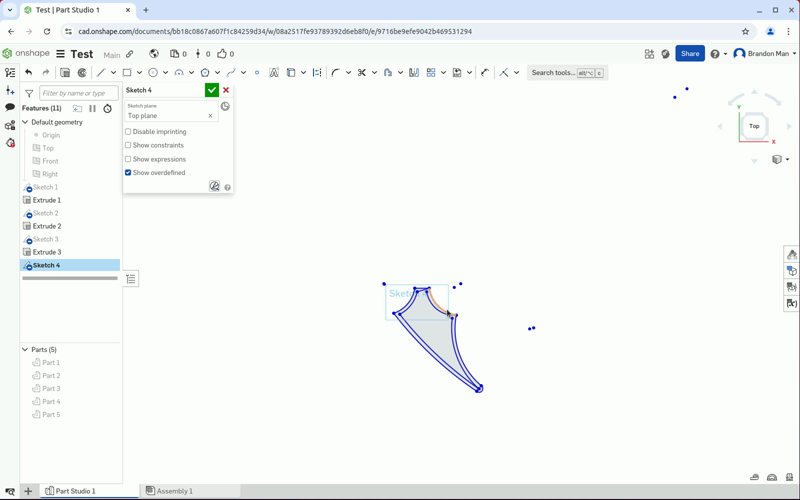
scroll(6)
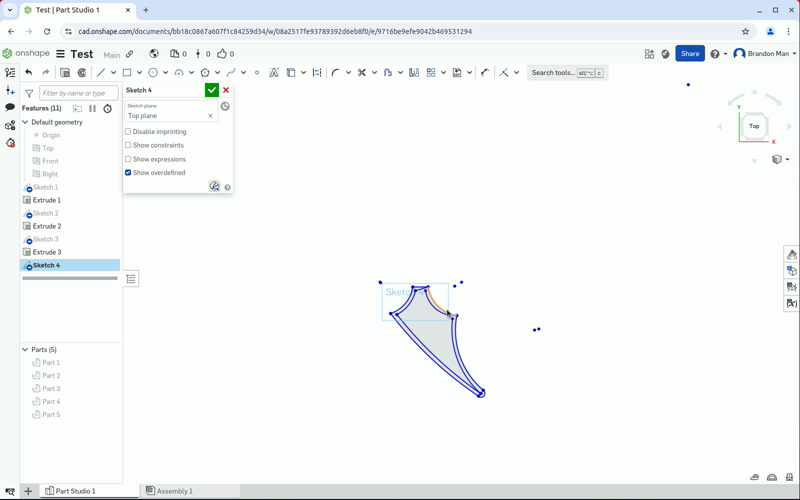
scroll(6)
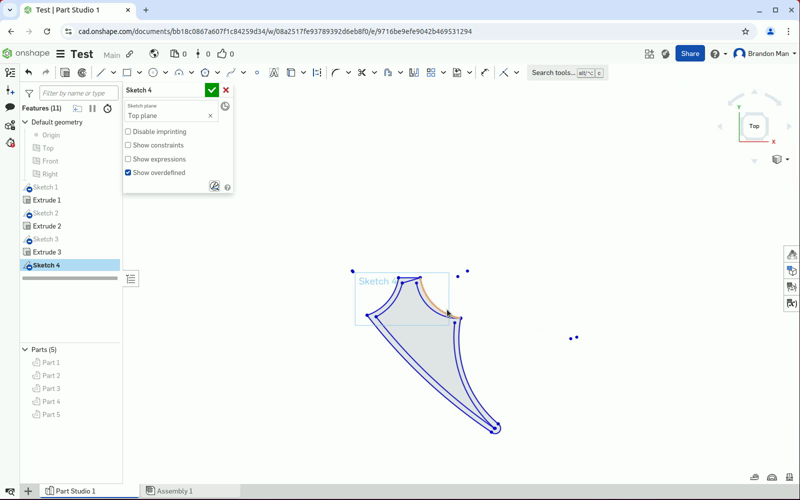
scroll(6)
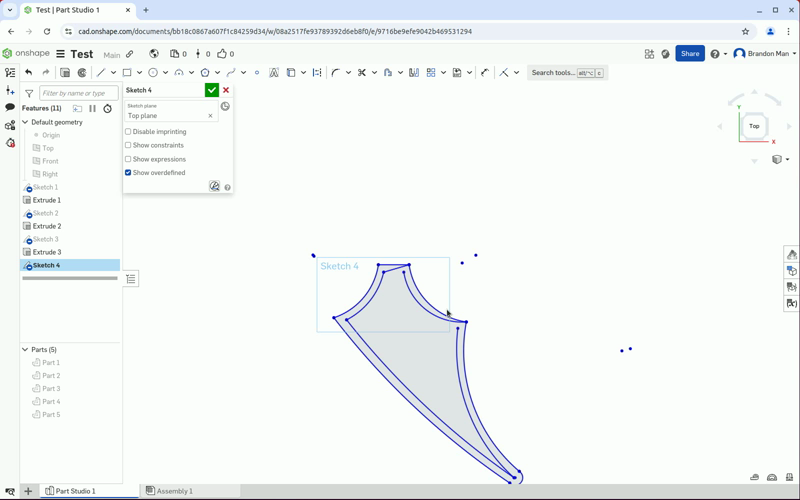
scroll(6)
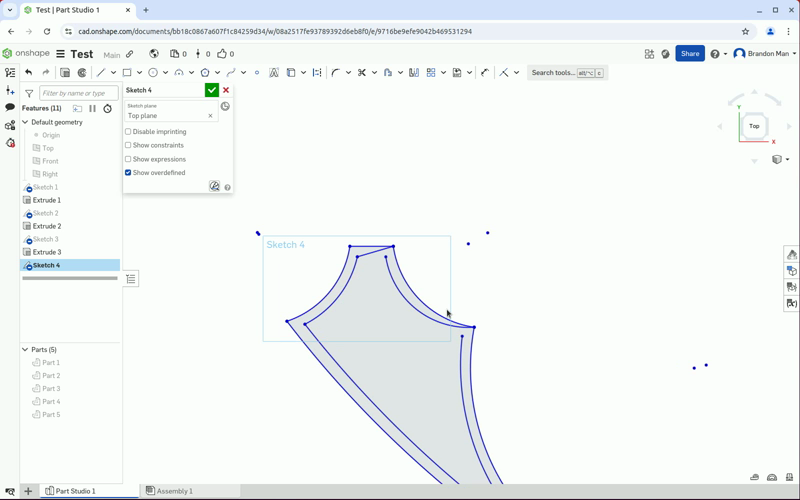
scroll(6)
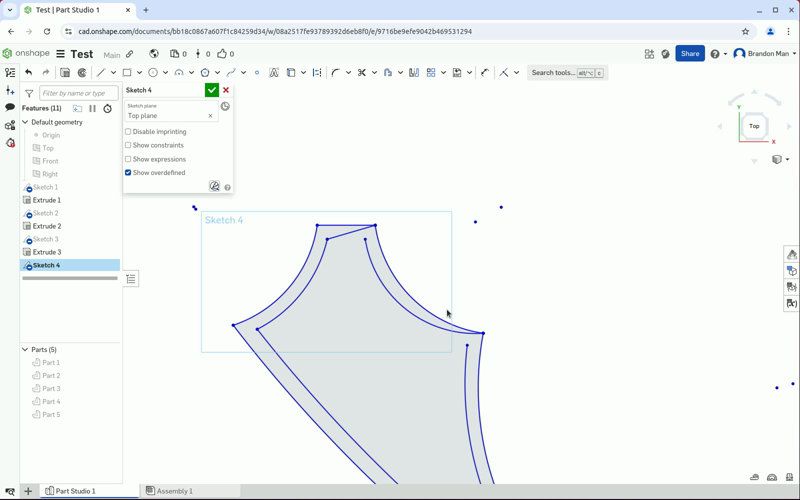
scroll(6)
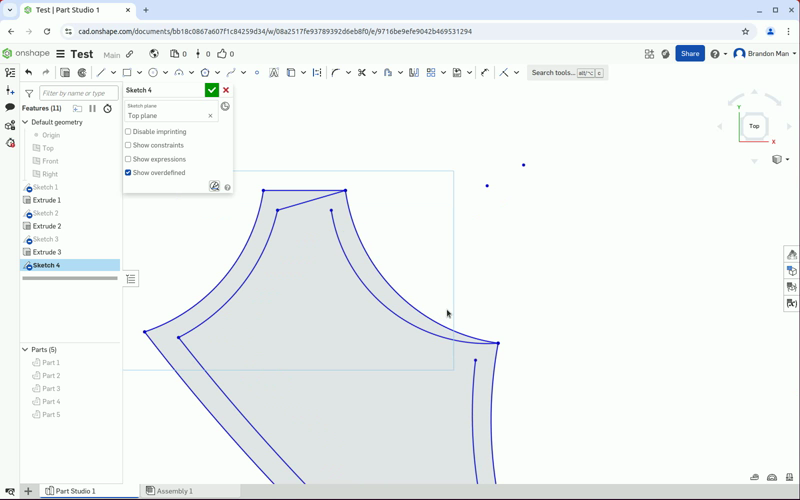
scroll(6)
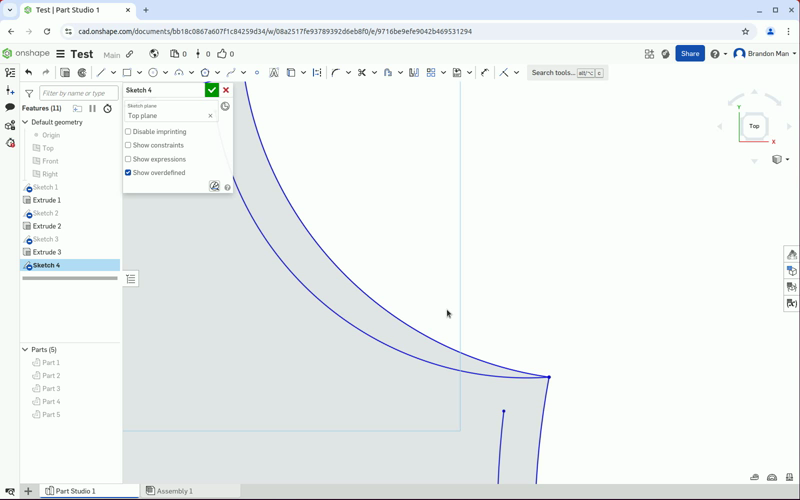
click(447, 309)
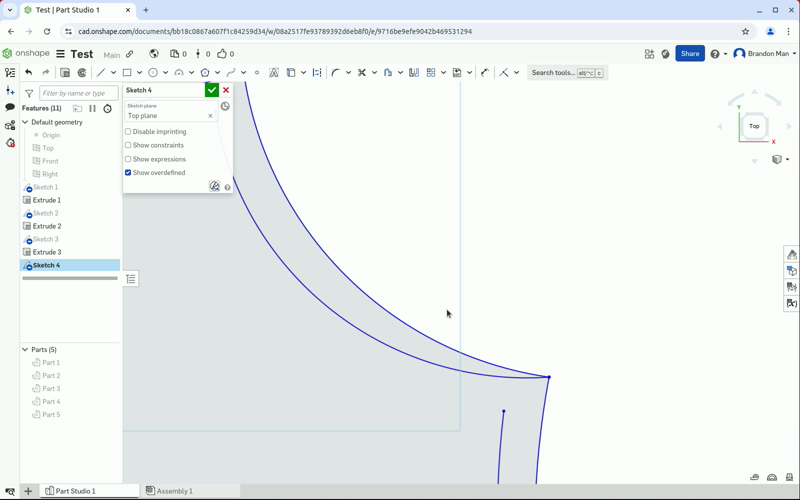
scroll(-6)
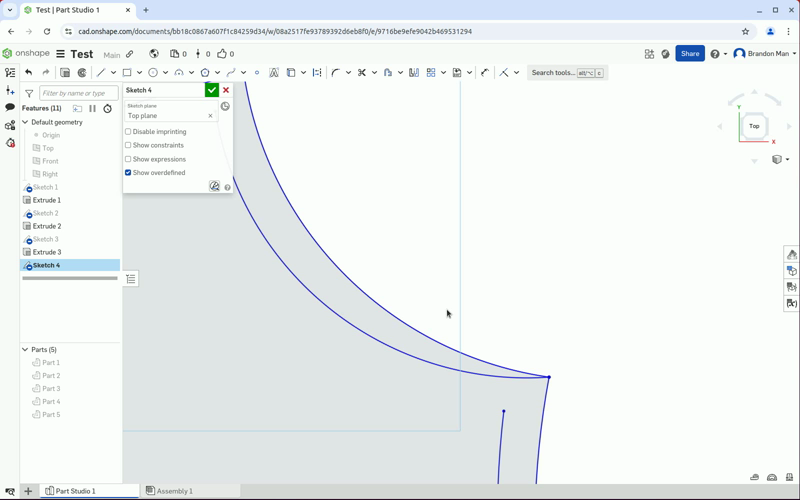
scroll(-6)
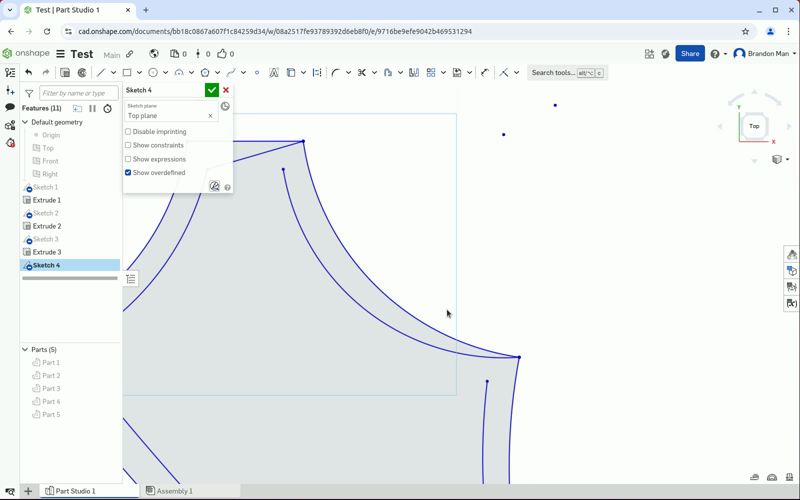
scroll(-6)
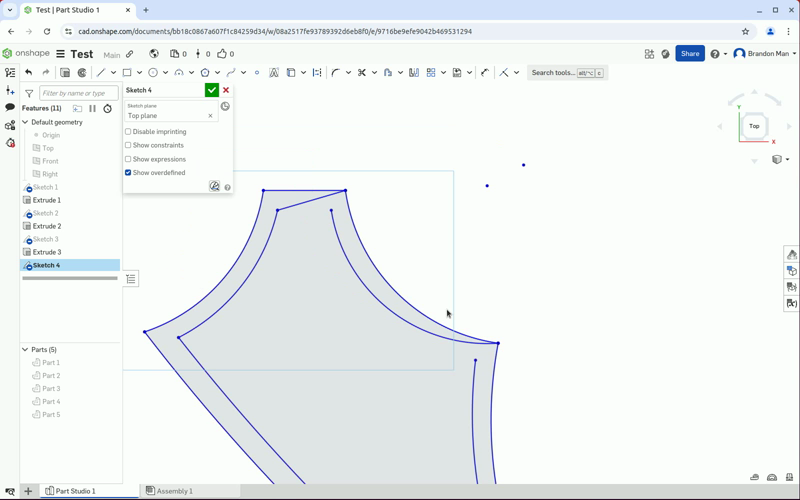
scroll(-6)
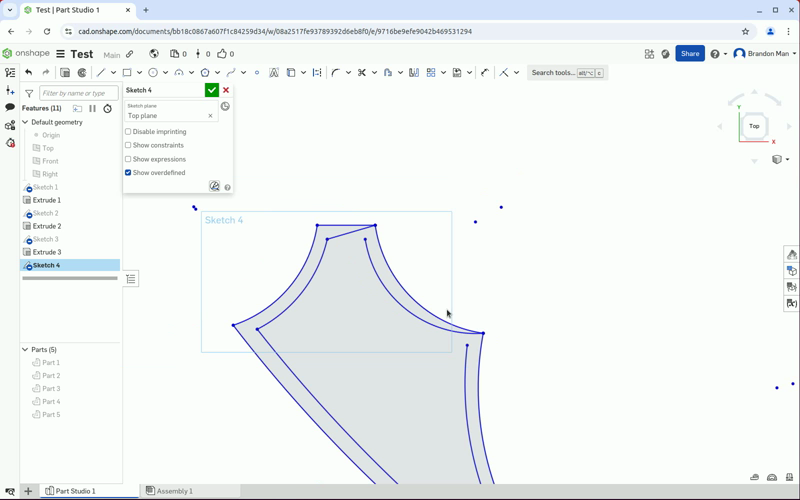
scroll(-6)
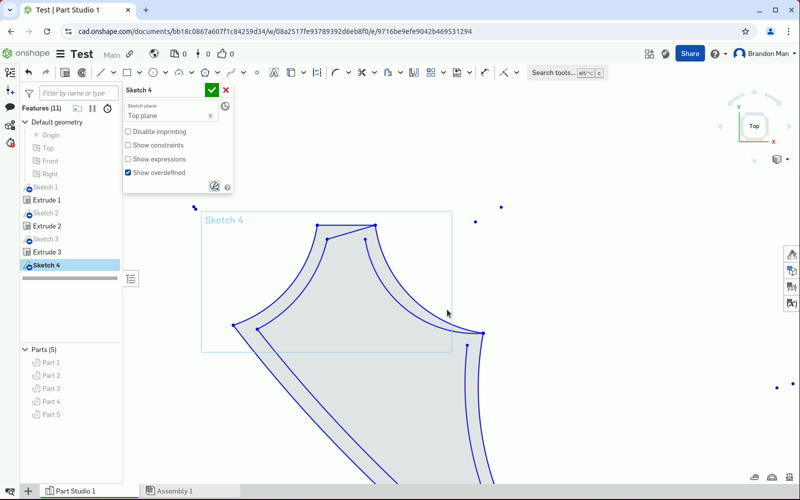
scroll(-6)
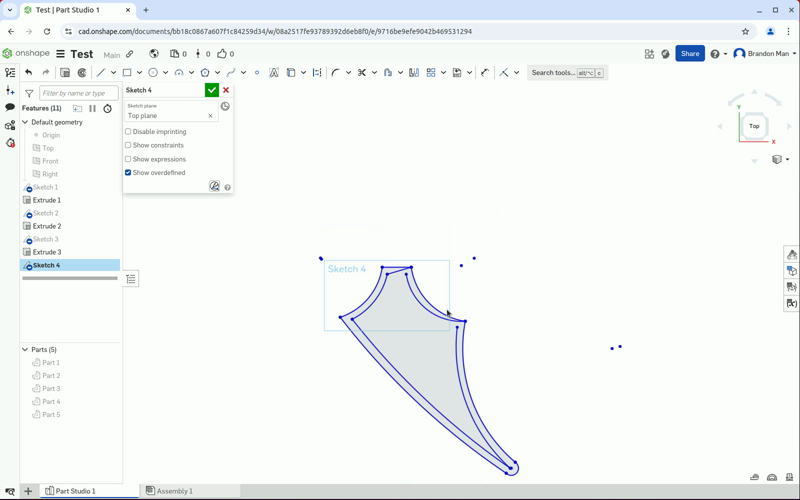
scroll(-6)
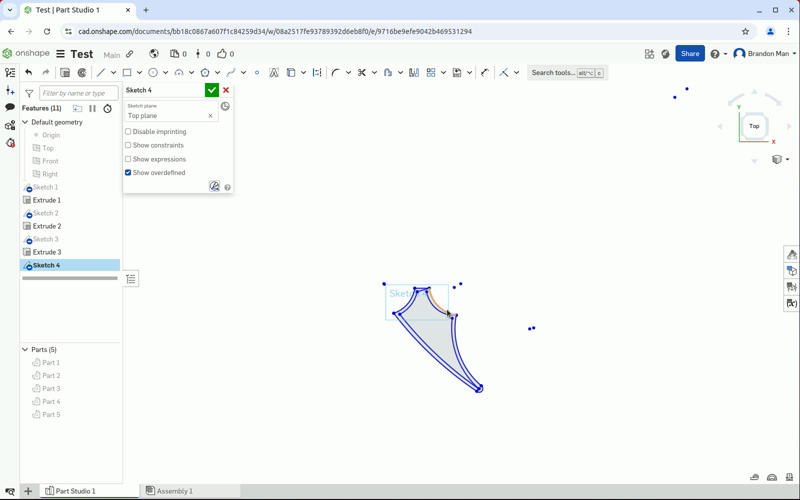
mouse_move(73, 352)
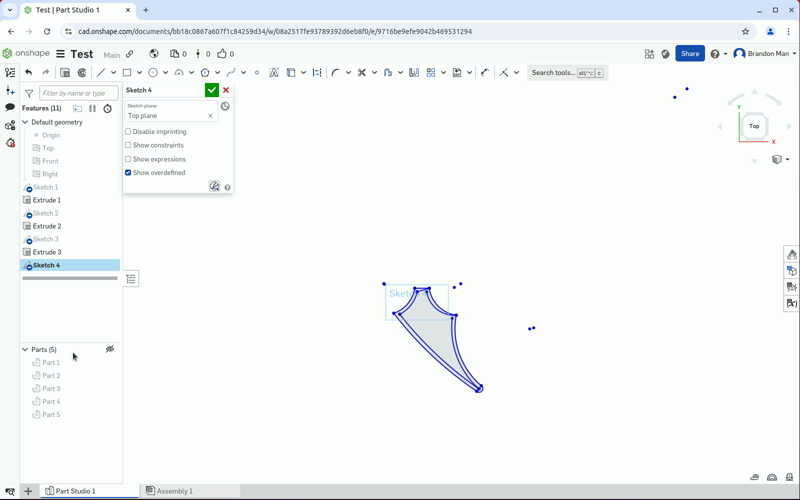
key(shift+y)
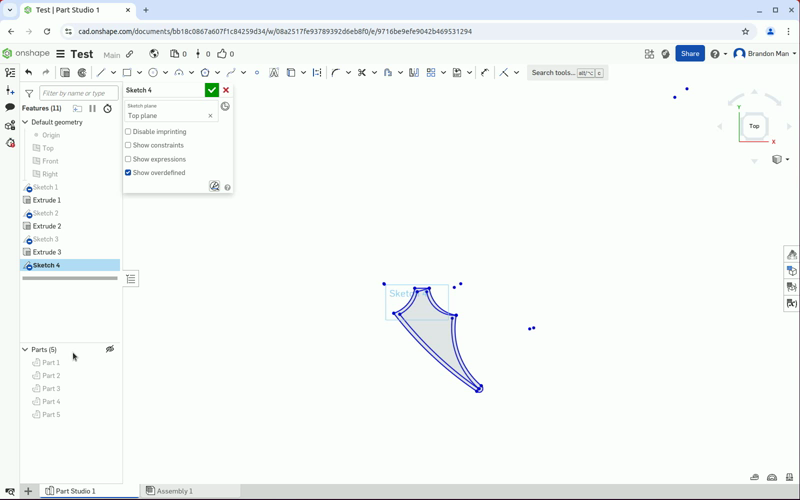
key(shift+e)
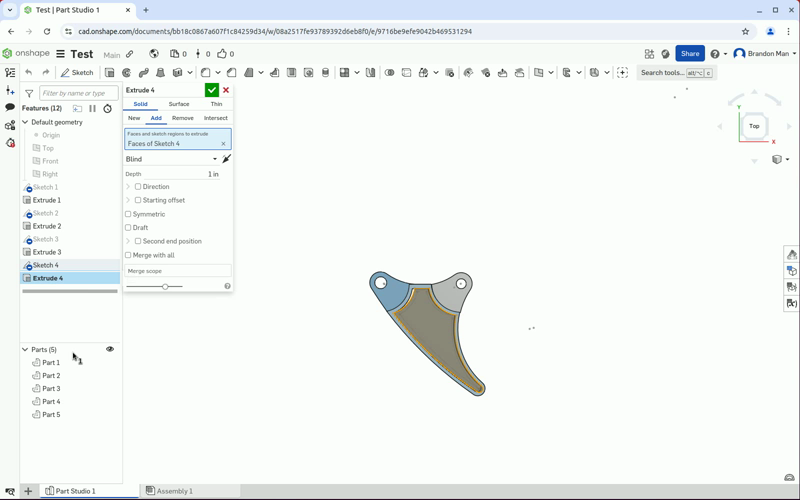
mouse_move(143, 106)
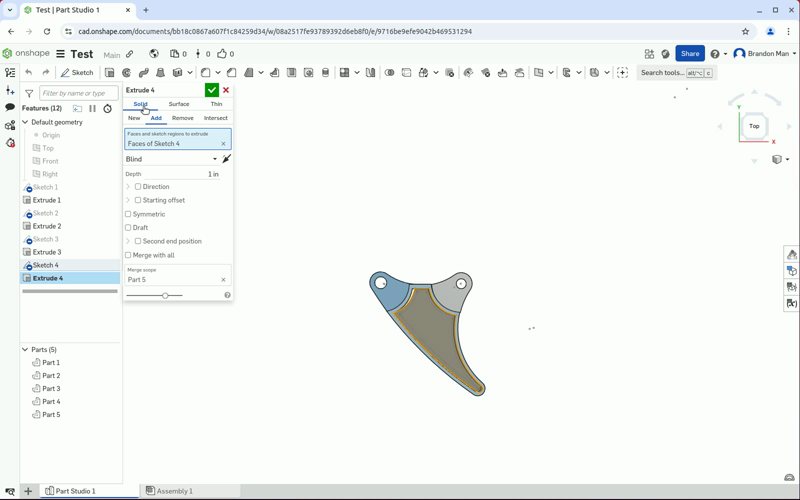
click(143, 106)
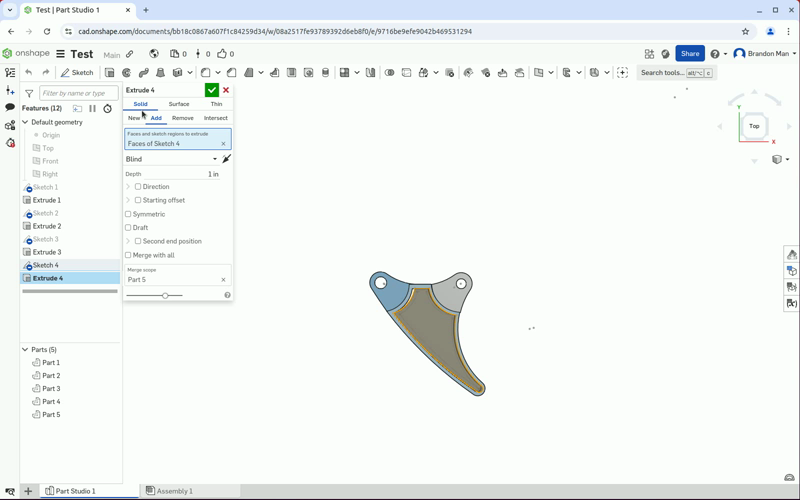
mouse_move(137, 120)
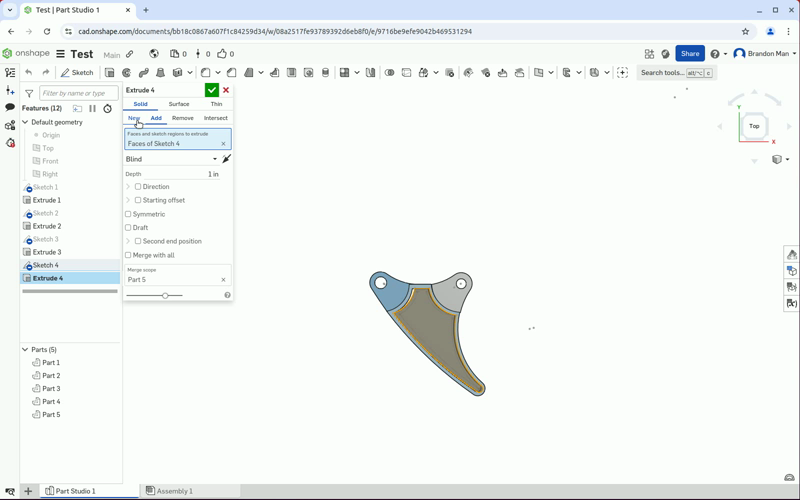
click(137, 120)
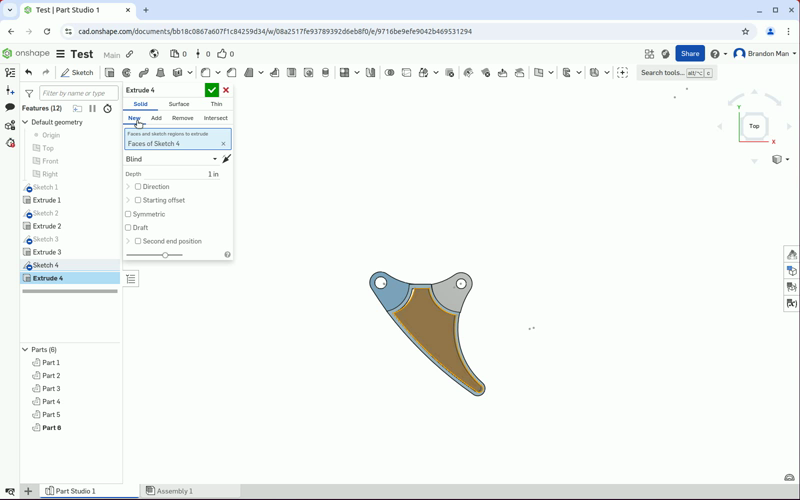
key(tab, 4)
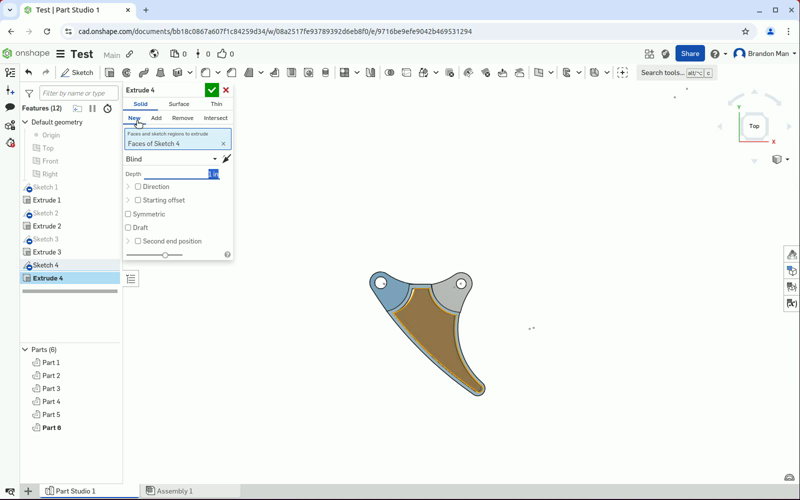
text(8.906)
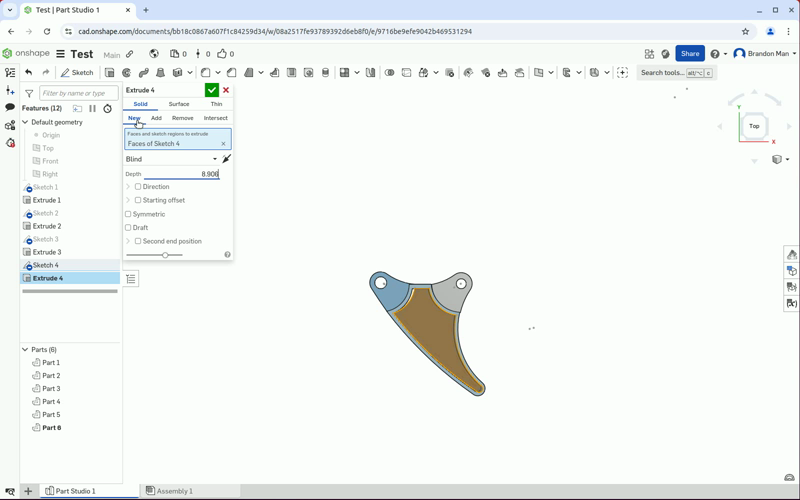
key(enter)
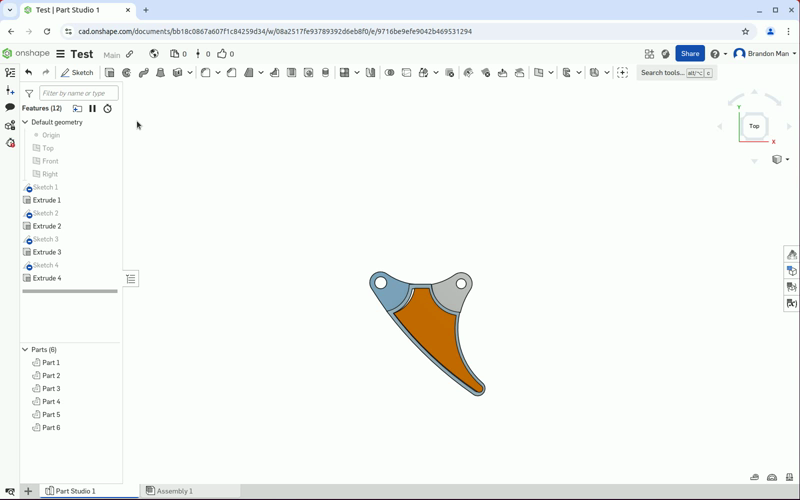
key(shift+h)
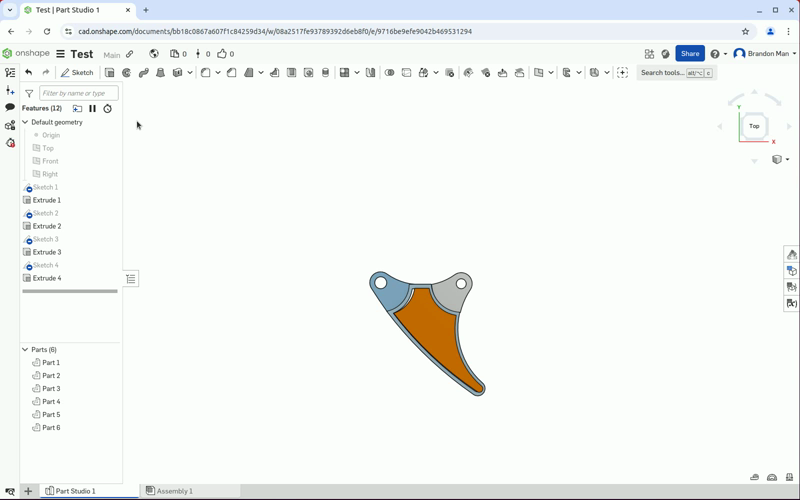
key(shift+h)
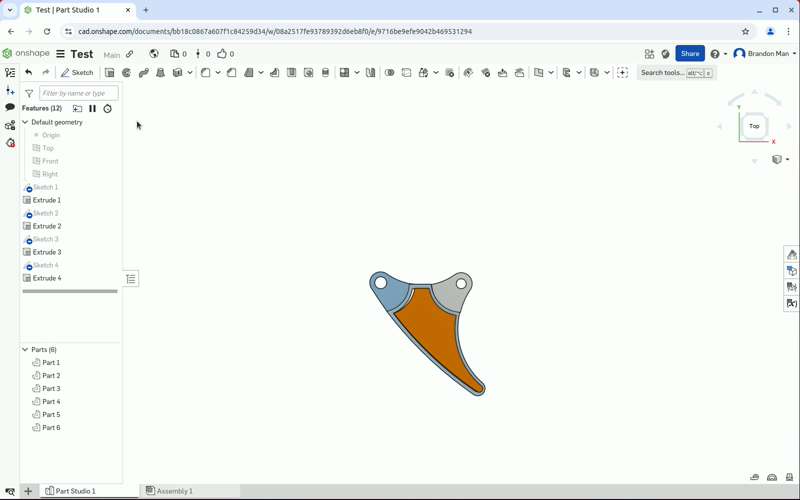
mouse_move(73, 189)
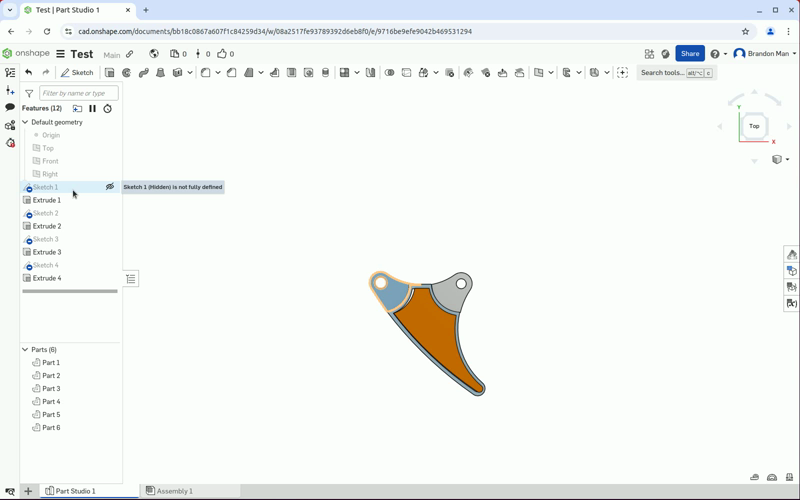
click(73, 189)
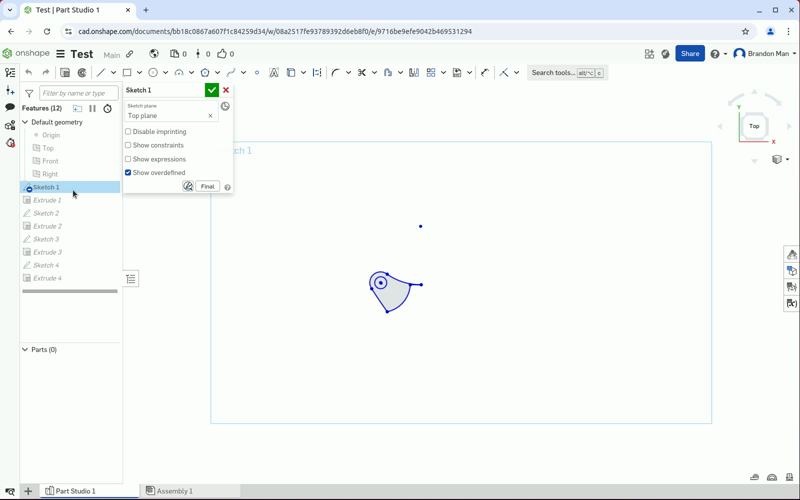
mouse_move(229, 92)
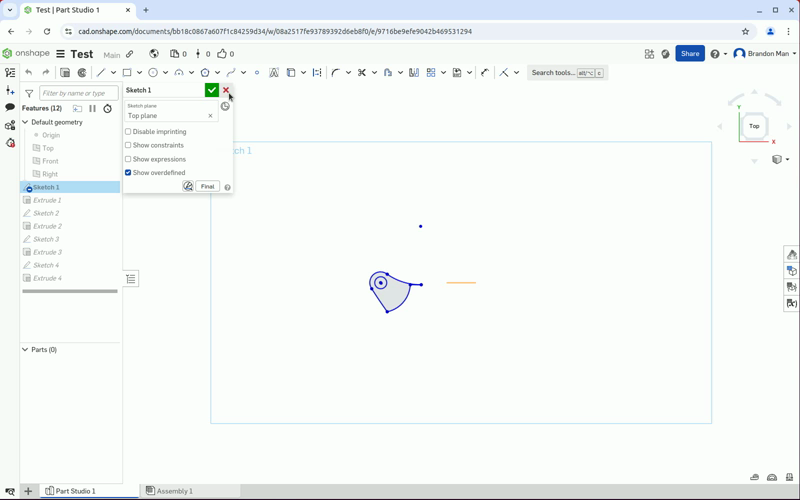
click(229, 92)
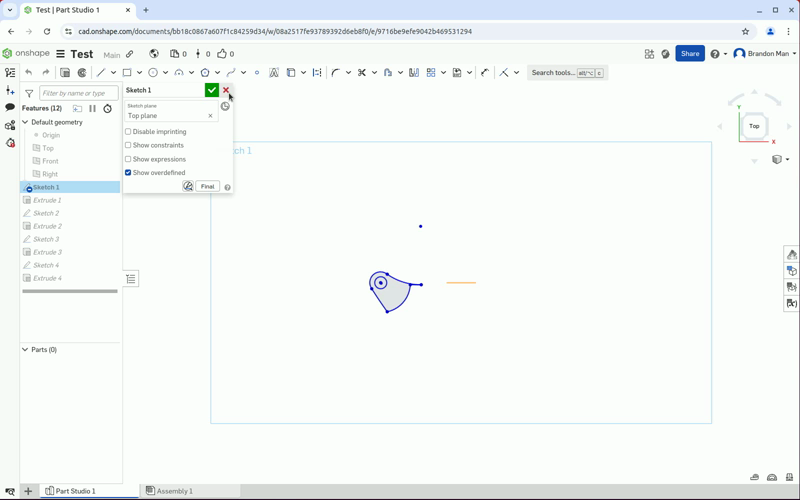
key(shift+s)
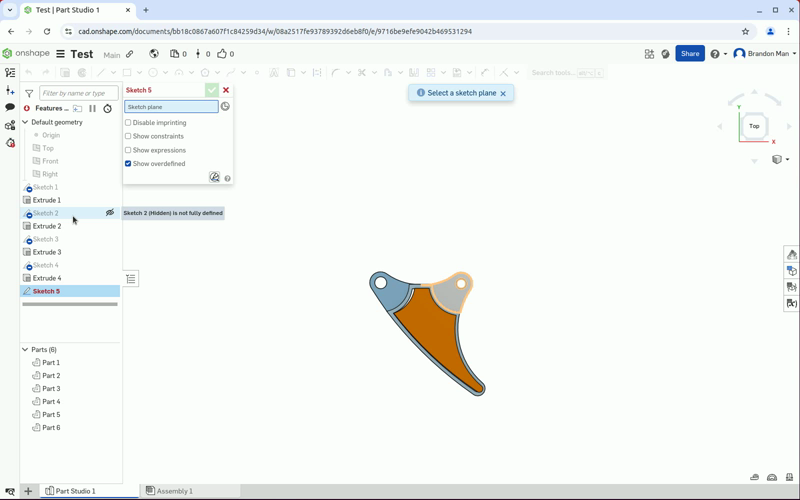
scroll(3)
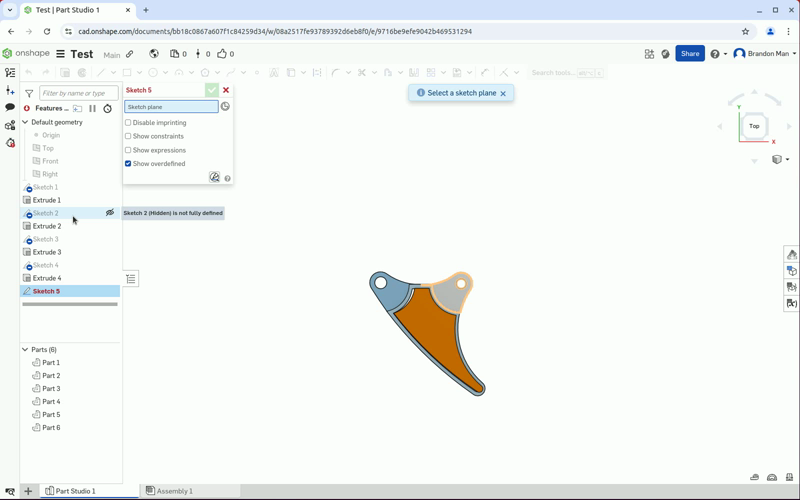
mouse_move(73, 150)
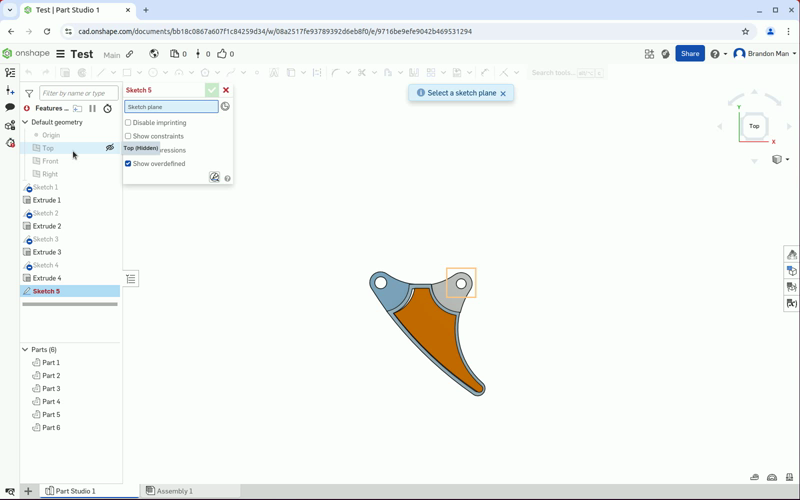
click(73, 150)
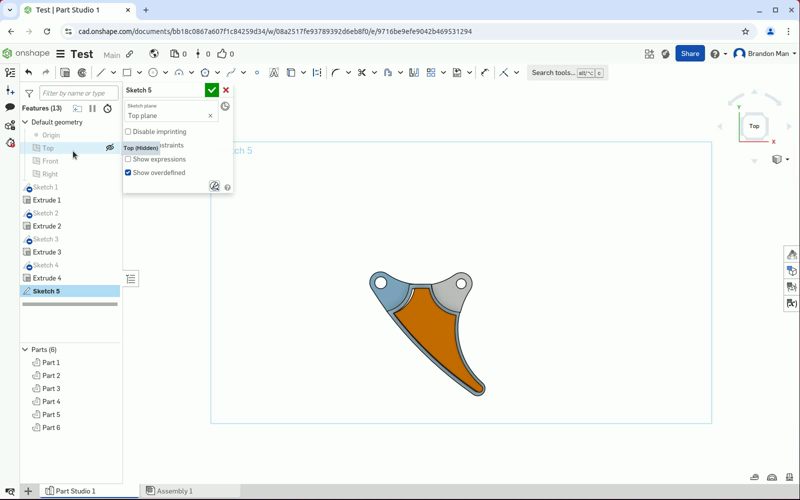
mouse_move(73, 352)
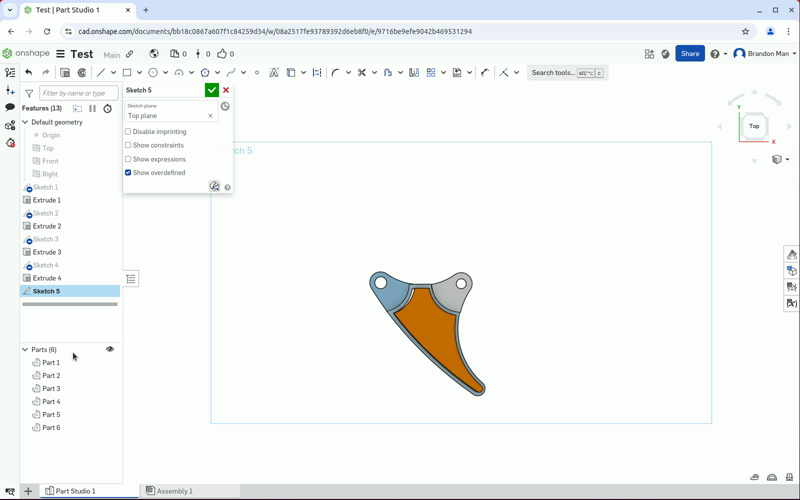
key(y)
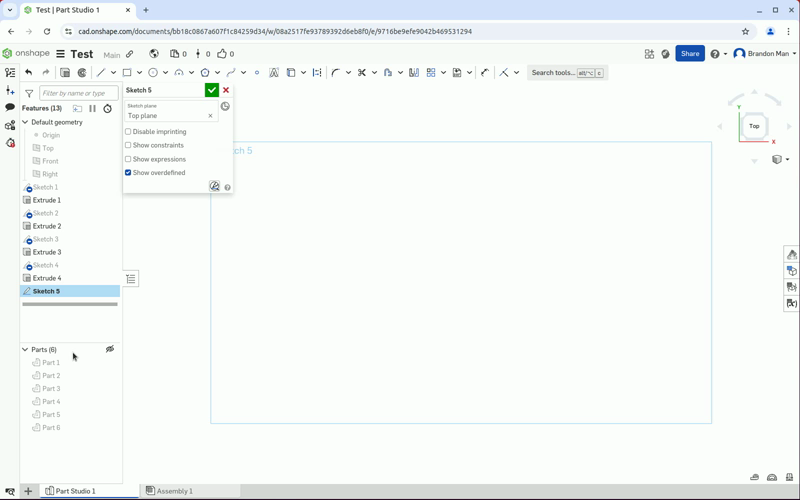
key(a)
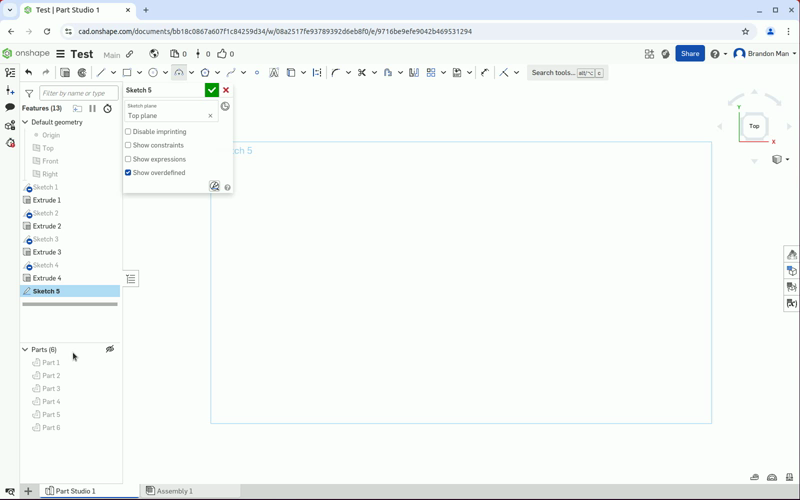
key_down(shift)
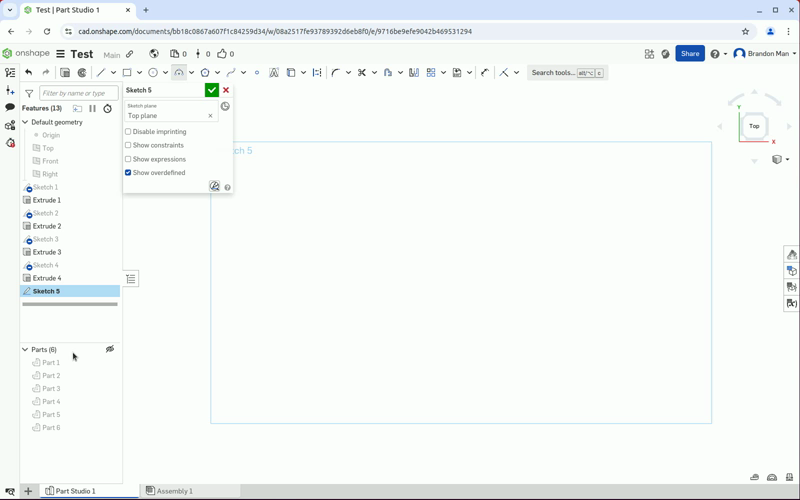
mouse_move(398, 314)
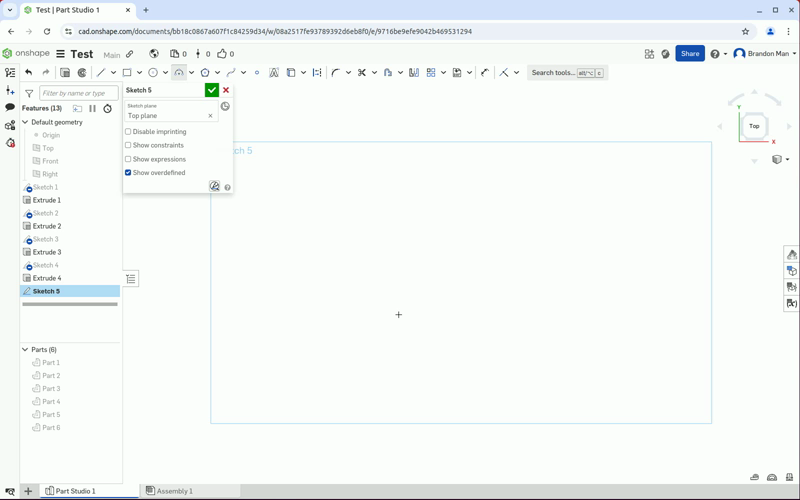
click(398, 314)
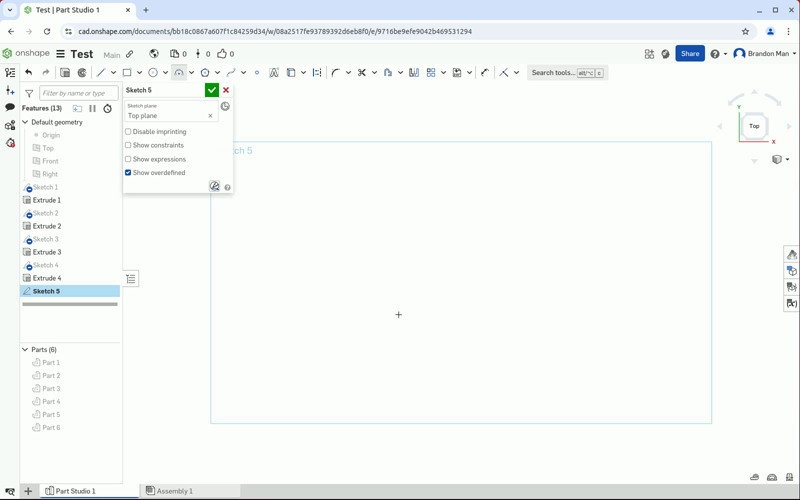
key_up(shift)
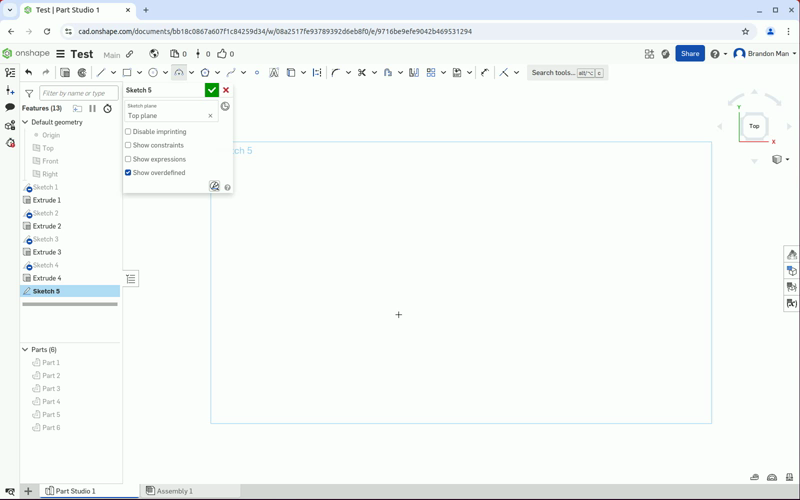
key_down(shift)
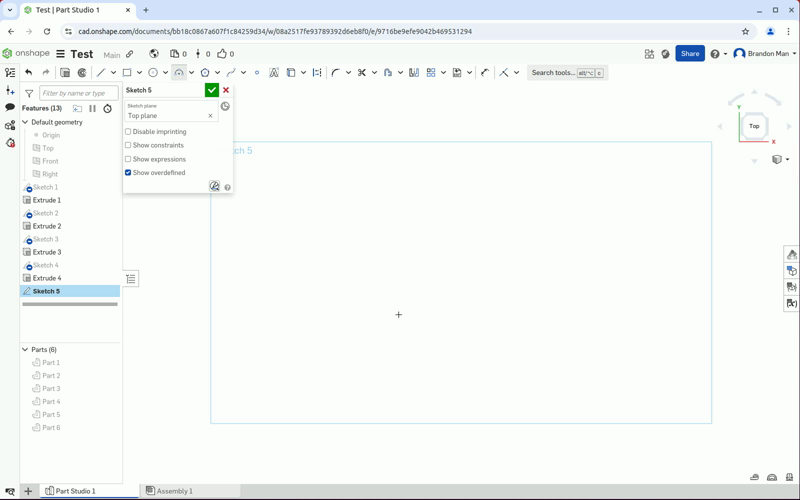
mouse_move(477, 388)
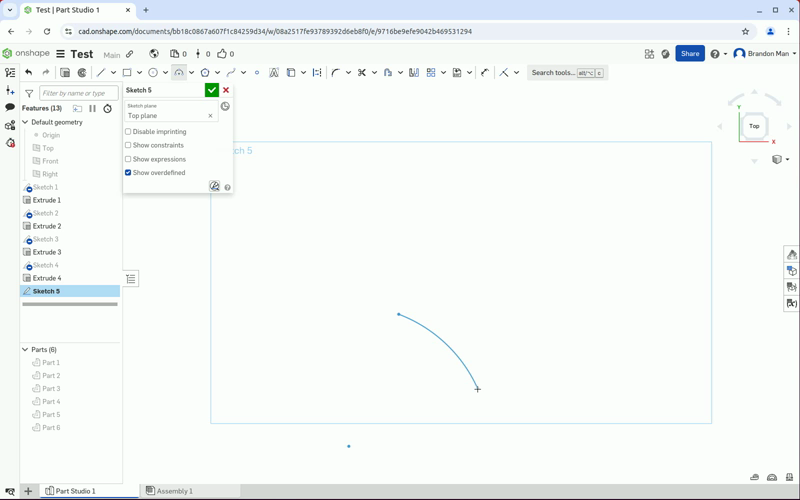
click(477, 388)
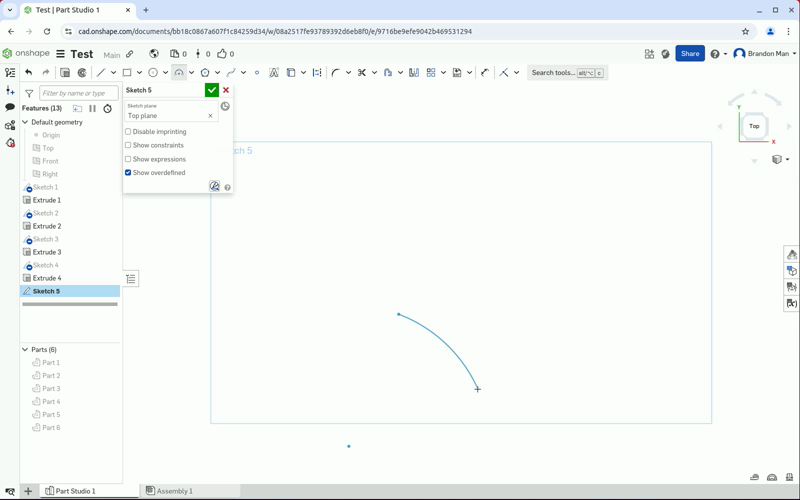
mouse_move(435, 354)
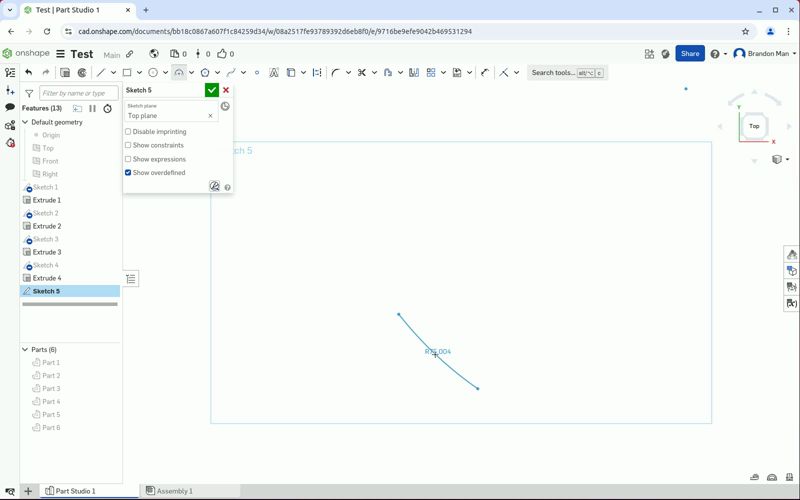
click(435, 354)
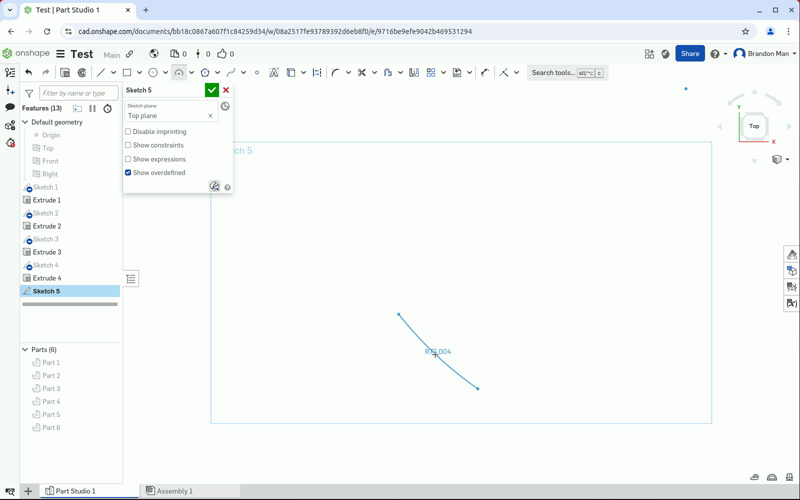
key_up(shift)
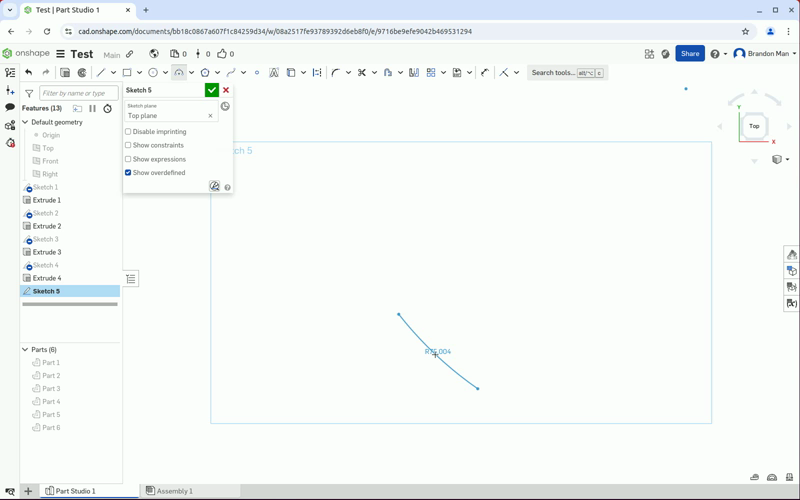
mouse_move(477, 388)
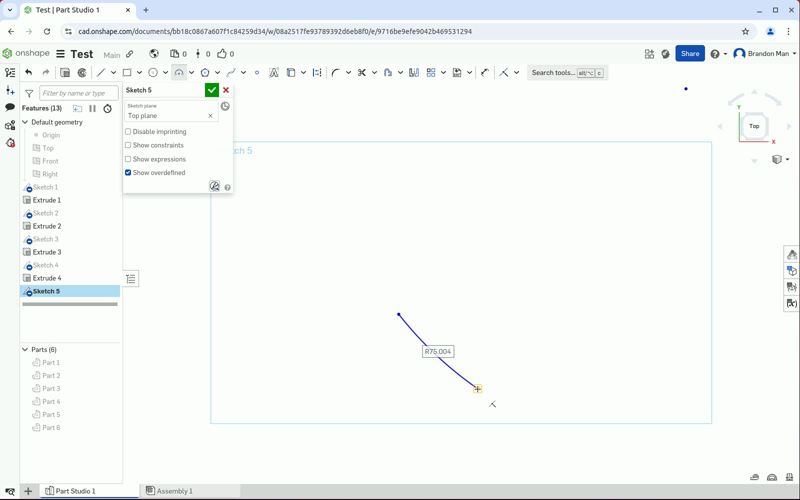
click(477, 388)
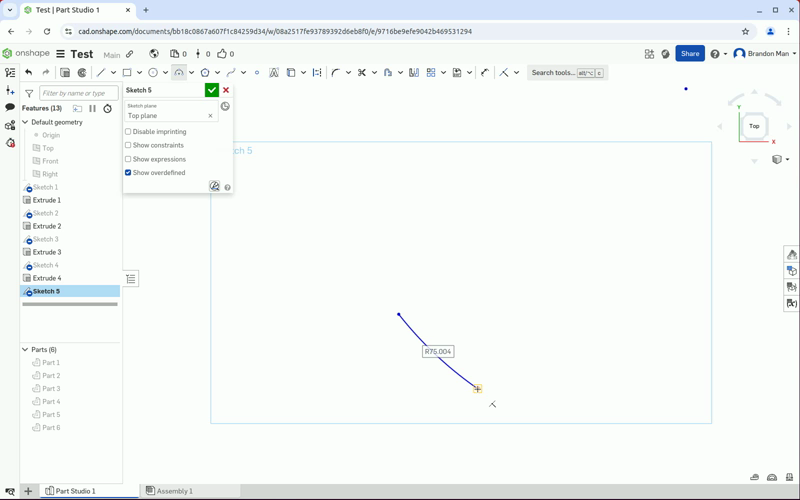
key_down(shift)
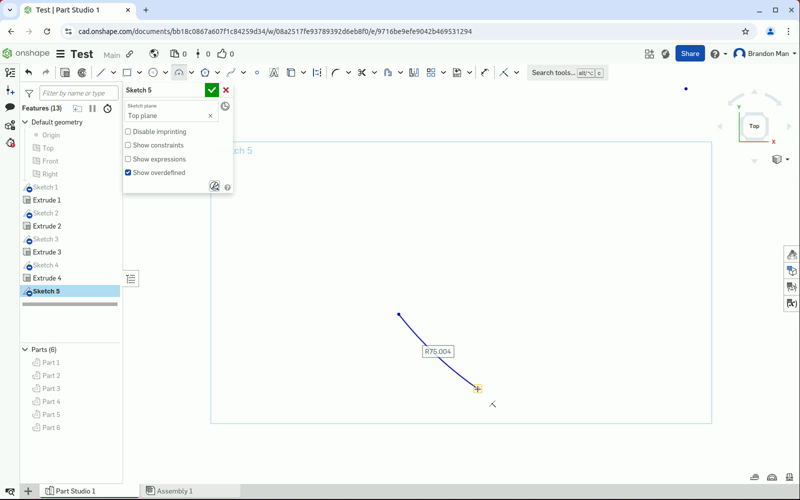
mouse_move(450, 318)
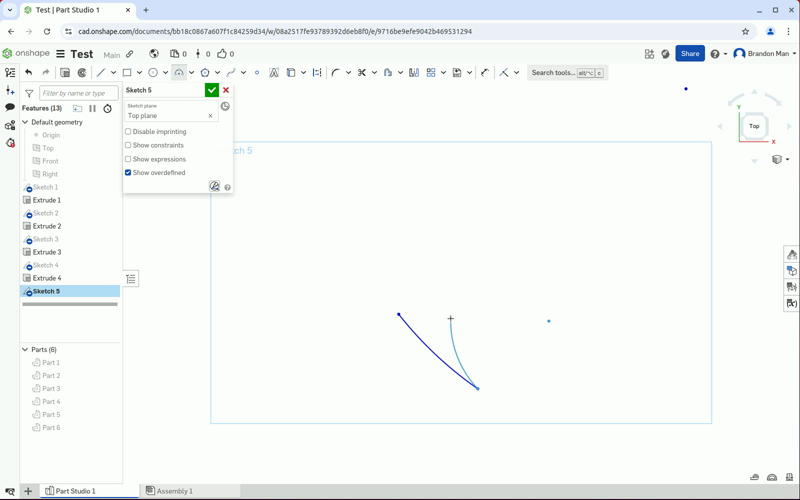
click(450, 318)
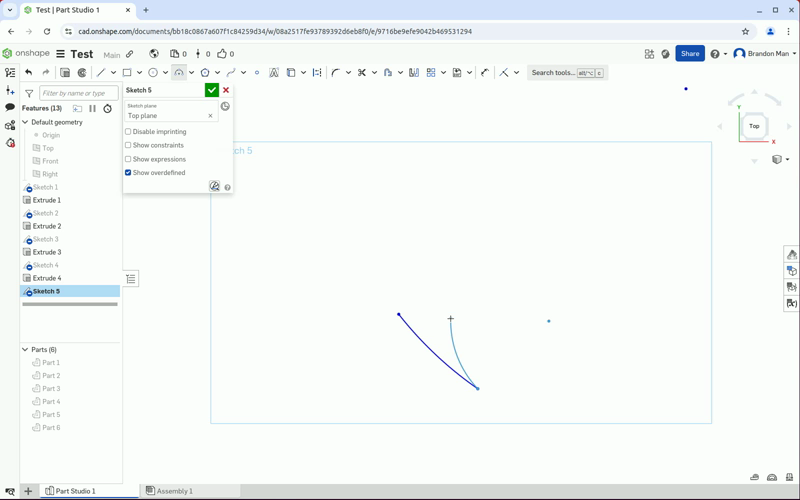
mouse_move(455, 356)
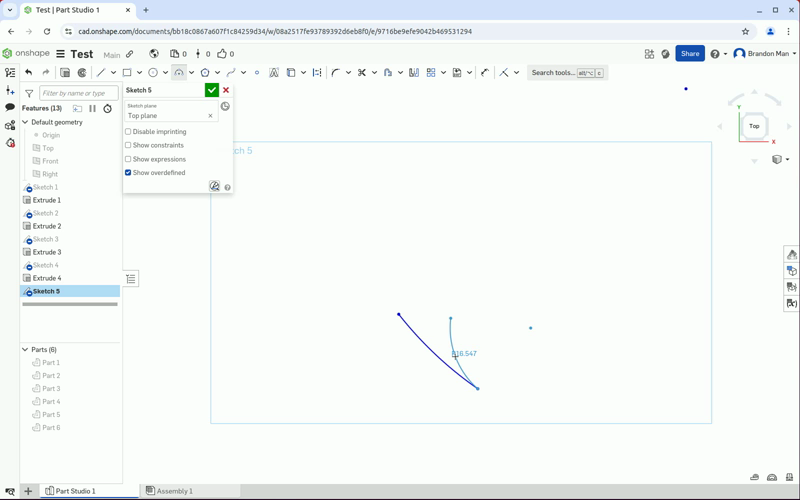
click(455, 356)
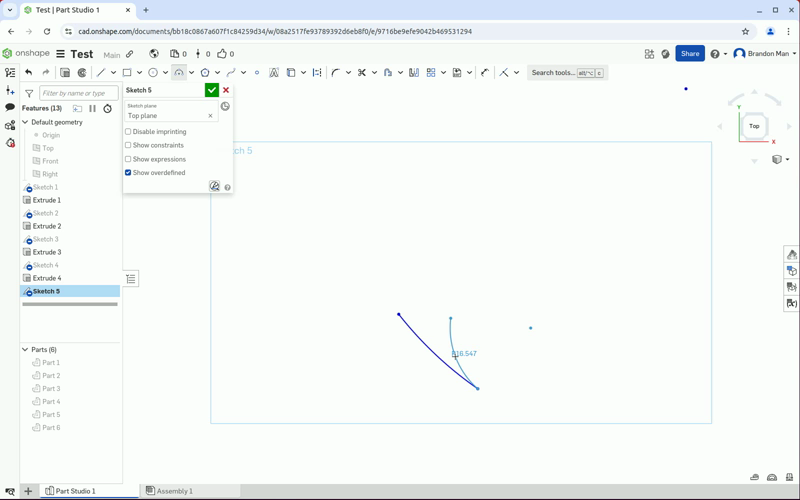
key_up(shift)
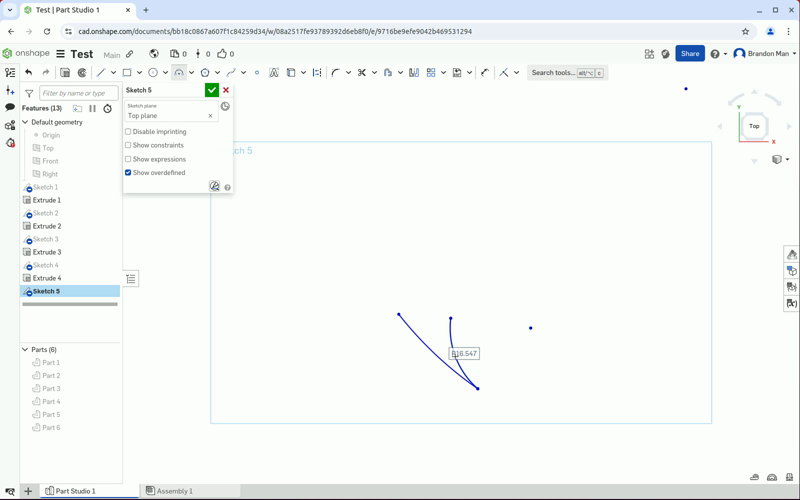
mouse_move(450, 318)
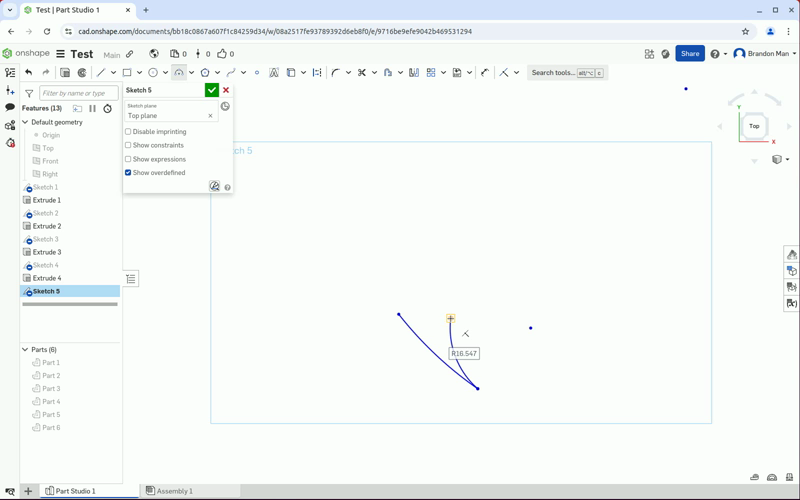
click(450, 318)
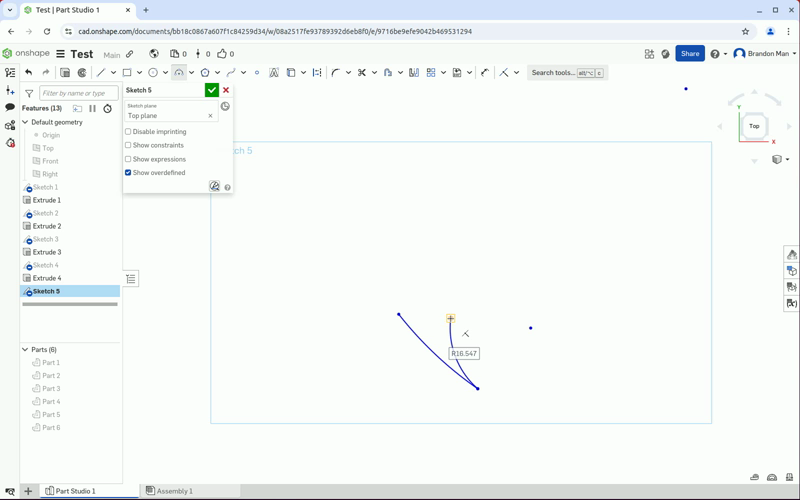
key_down(shift)
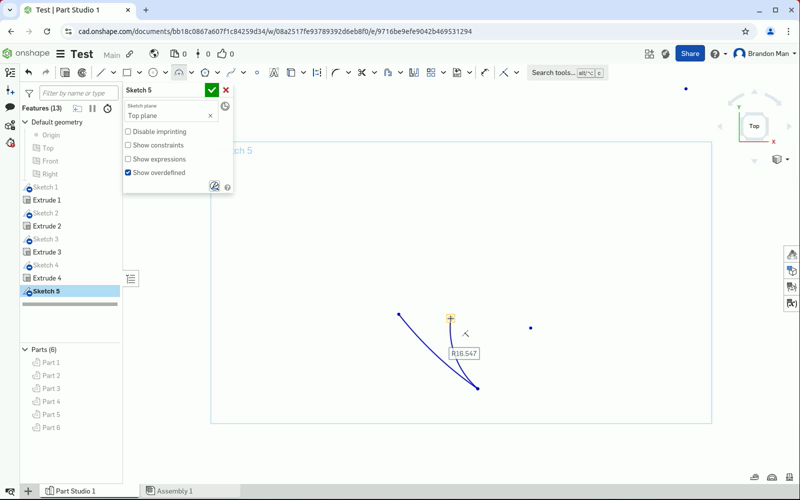
mouse_move(425, 292)
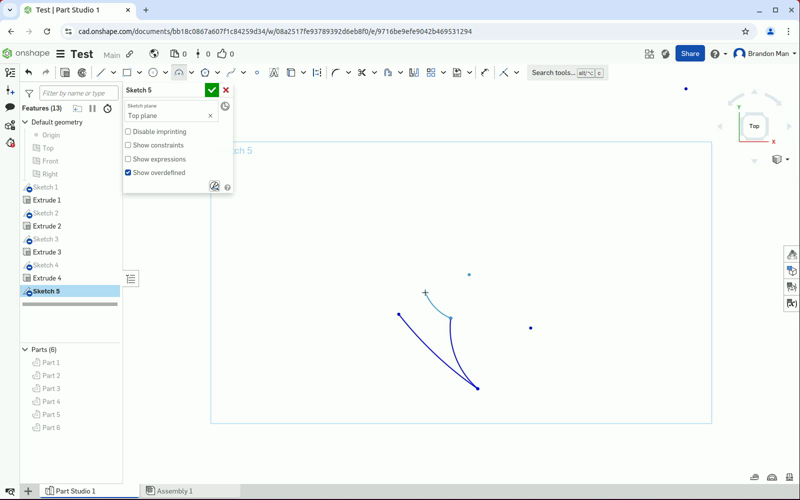
click(425, 292)
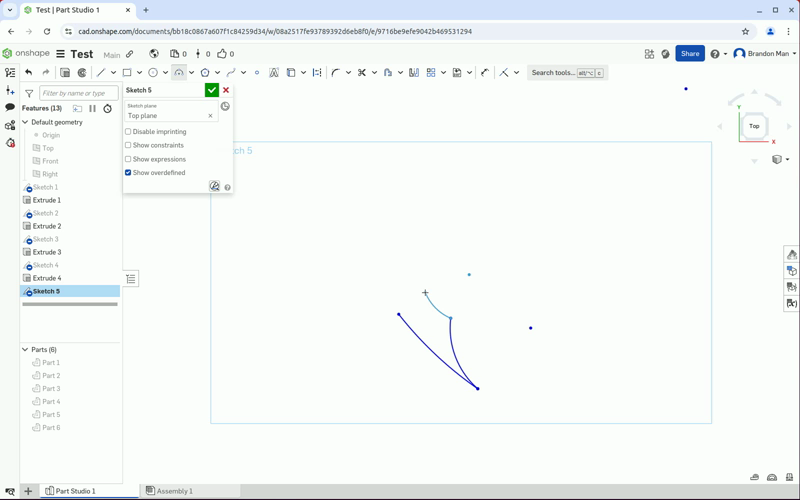
mouse_move(434, 308)
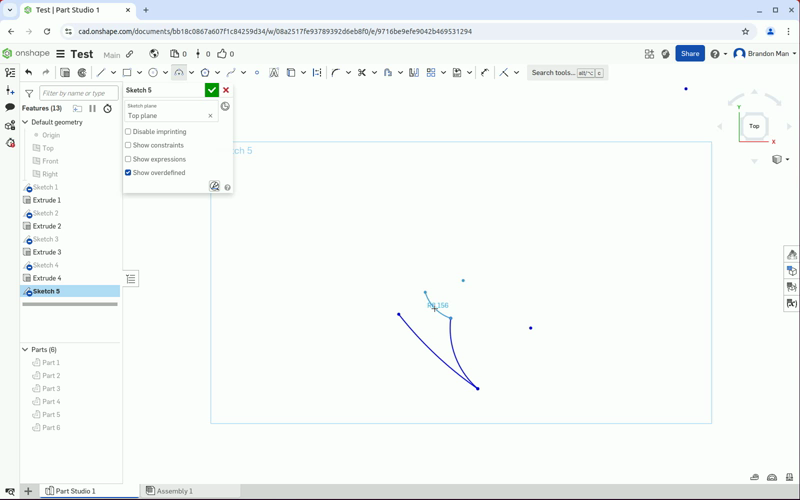
click(434, 308)
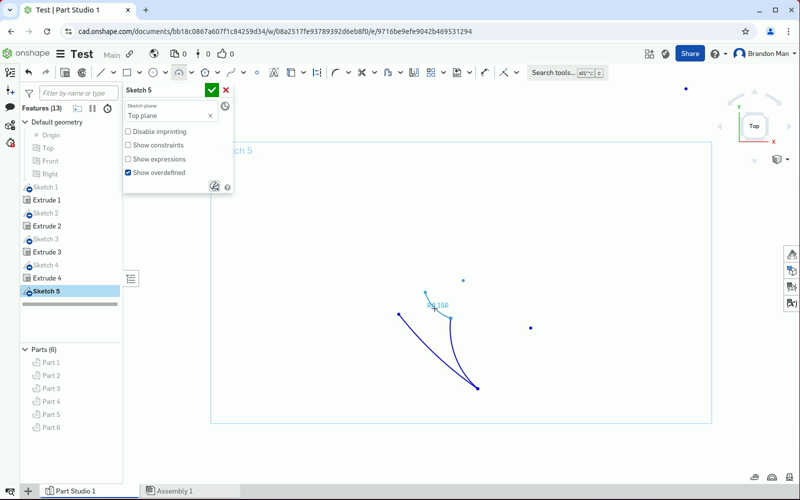
key_up(shift)
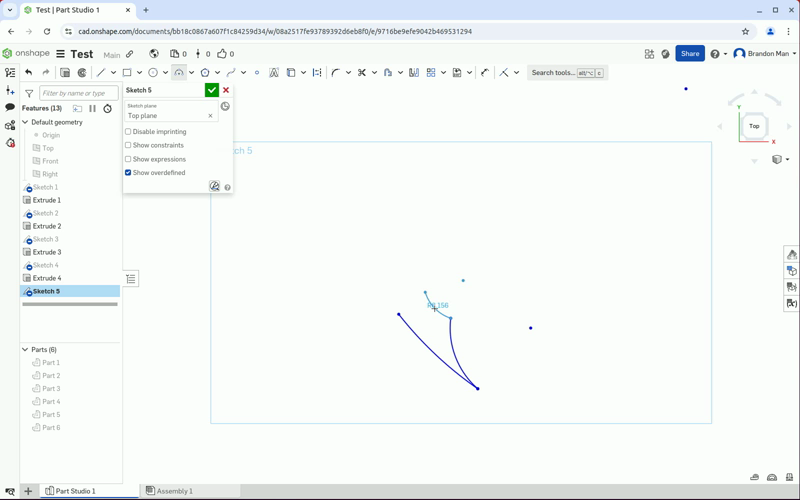
key(esc)
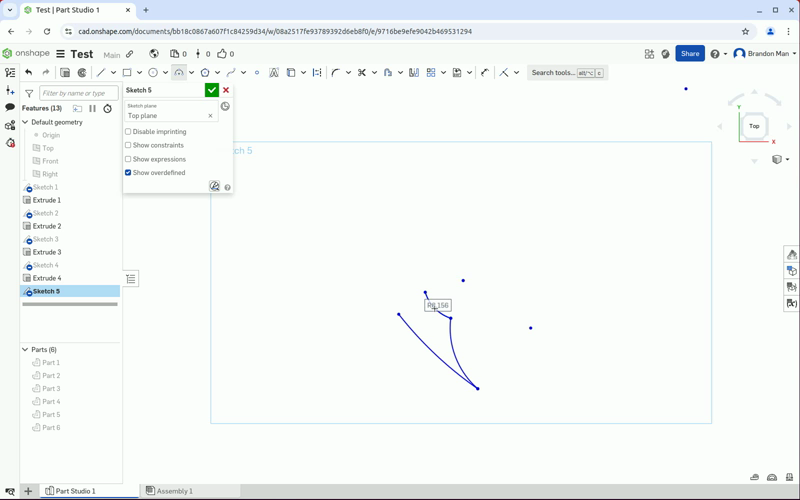
key(l)
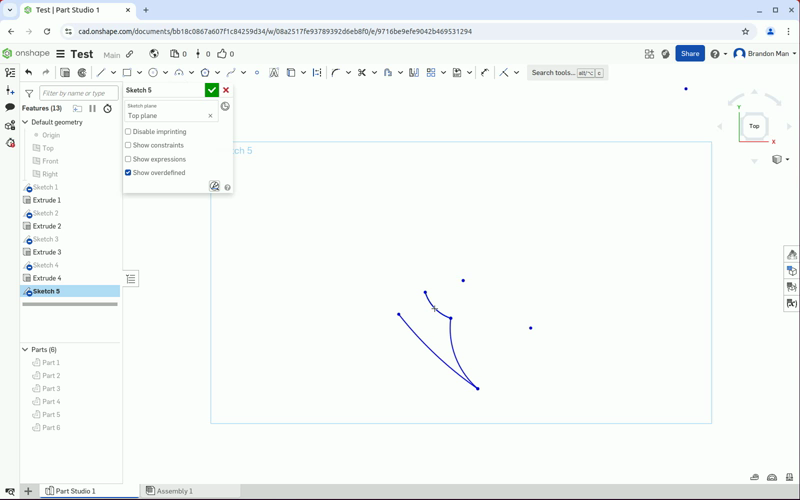
mouse_move(425, 292)
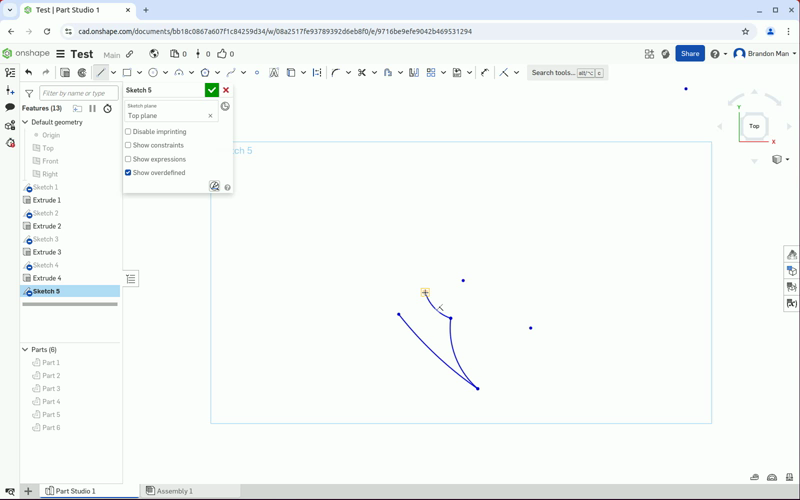
click(425, 292)
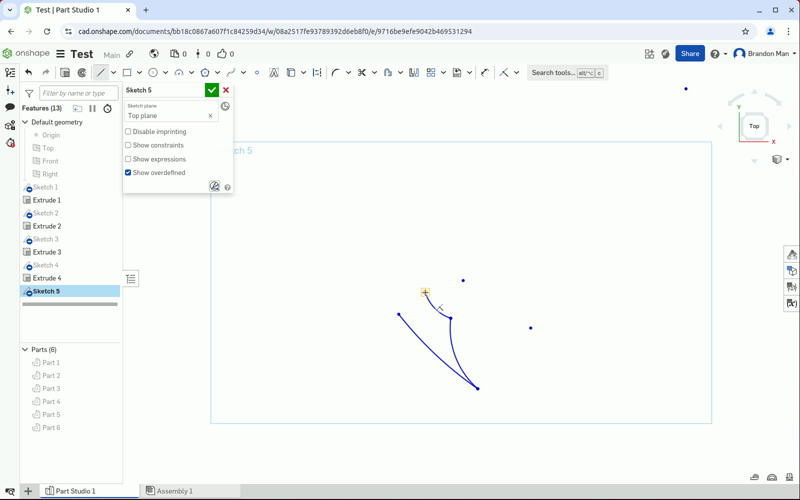
key_down(shift)
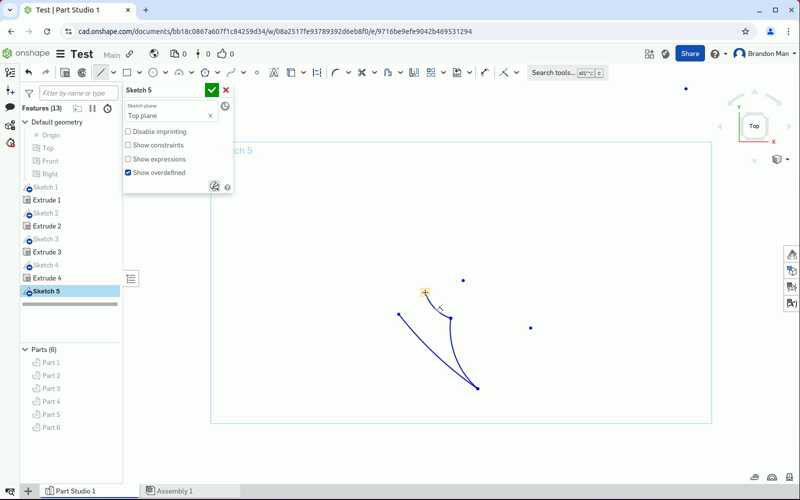
mouse_move(455, 292)
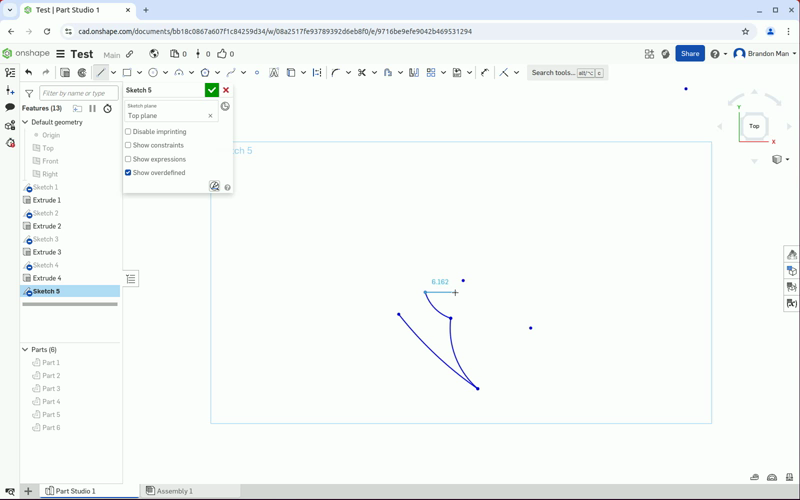
mouse_move(416, 292)
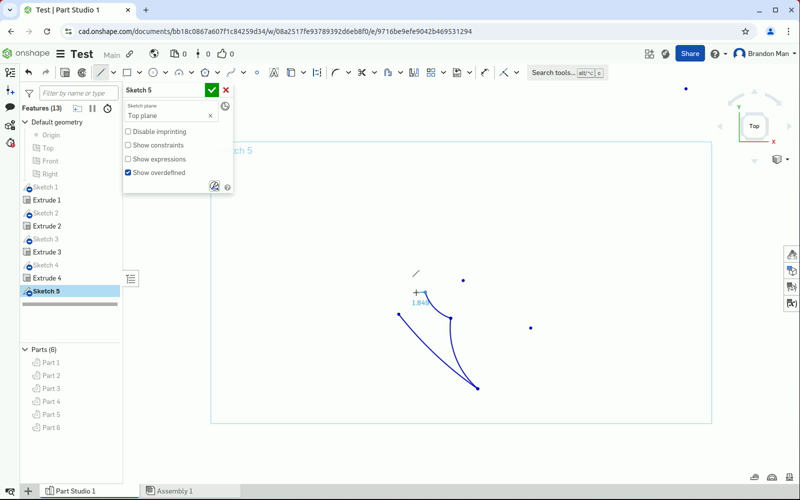
click(416, 292)
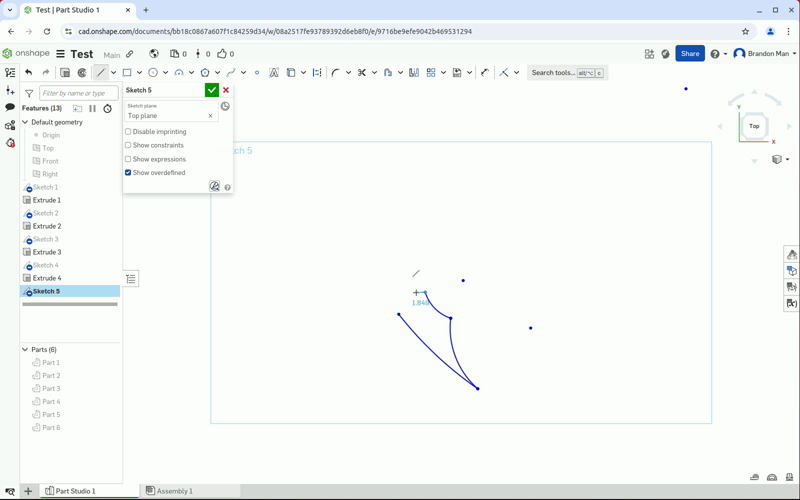
key_up(shift)
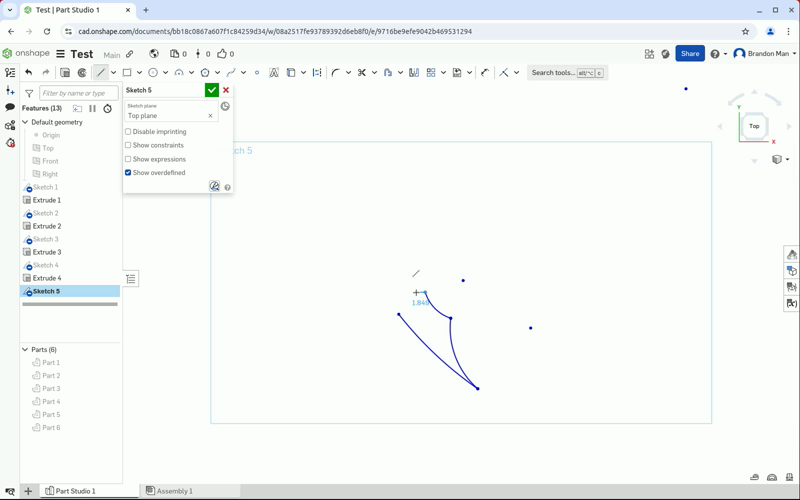
key(esc)
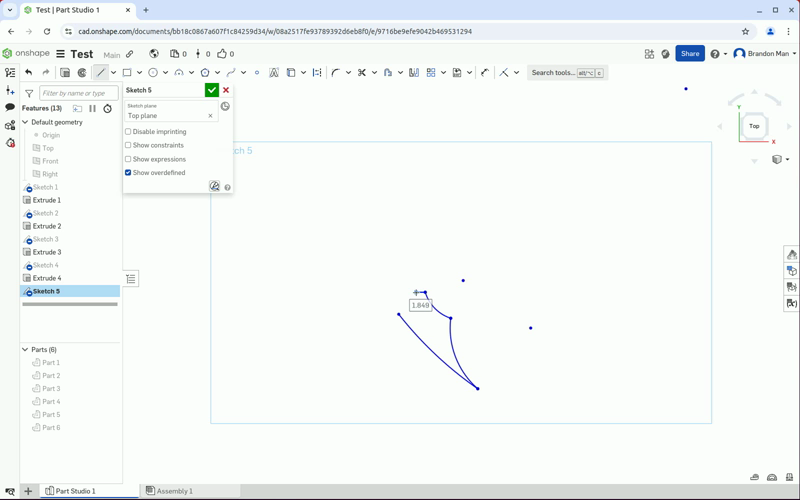
key(a)
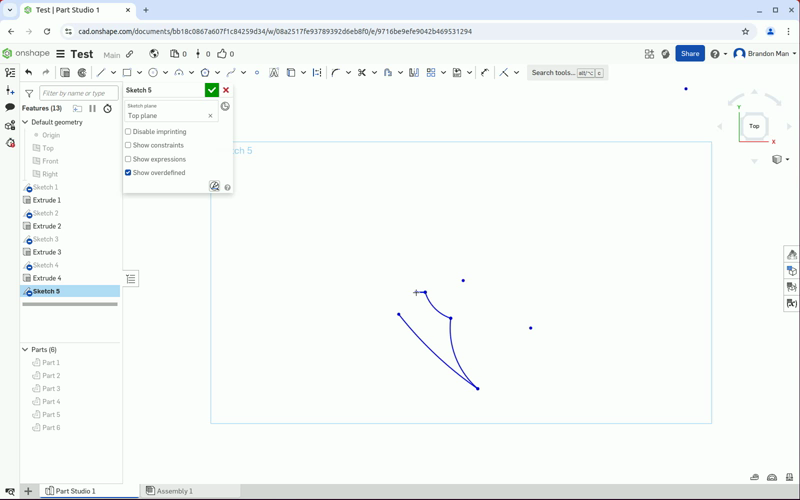
mouse_move(416, 292)
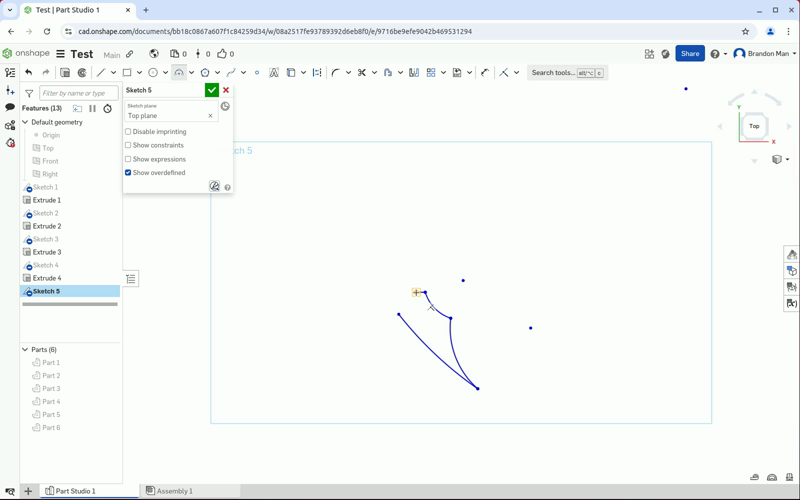
click(416, 292)
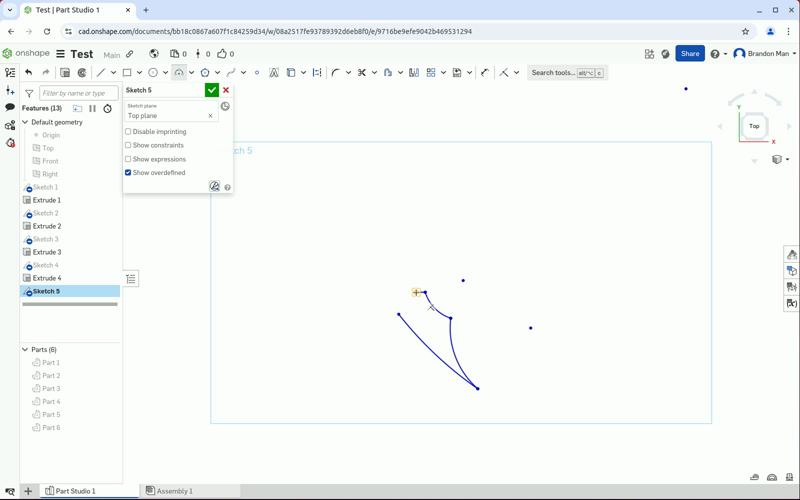
mouse_move(398, 314)
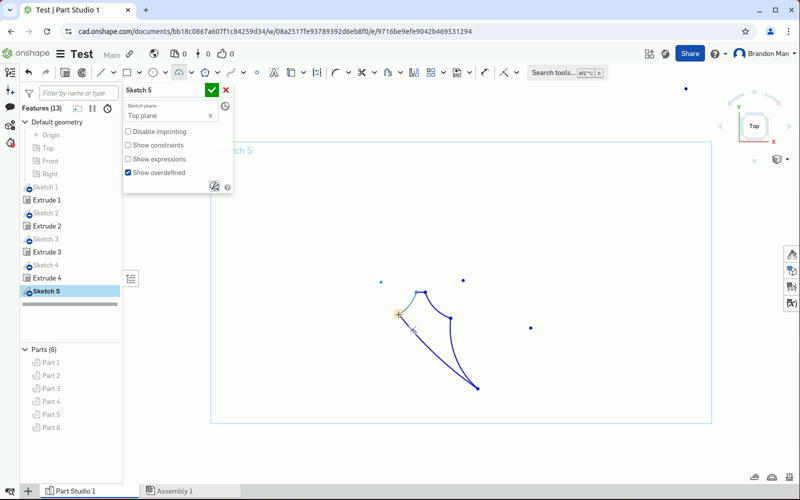
click(398, 314)
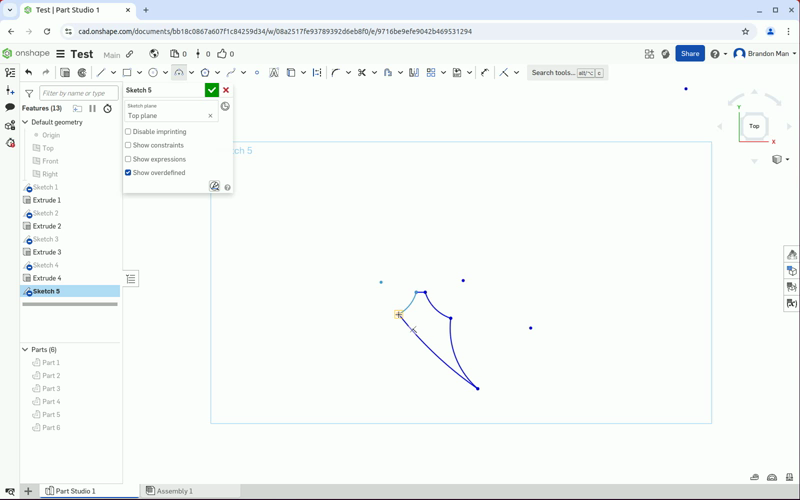
key_down(shift)
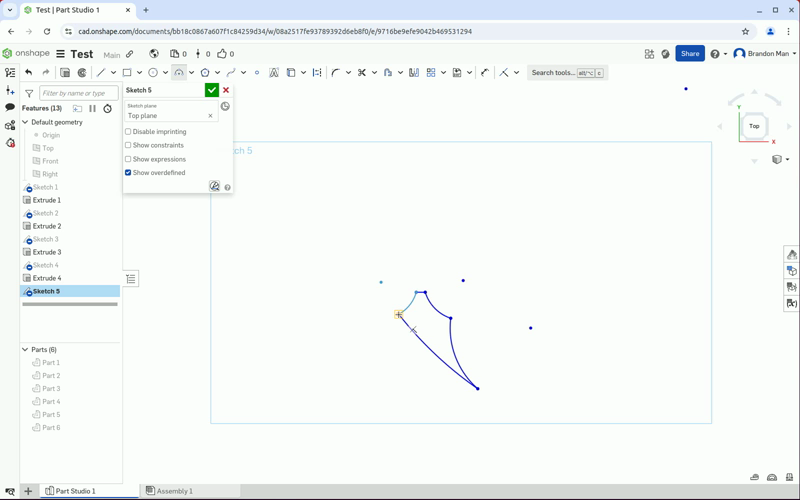
mouse_move(409, 305)
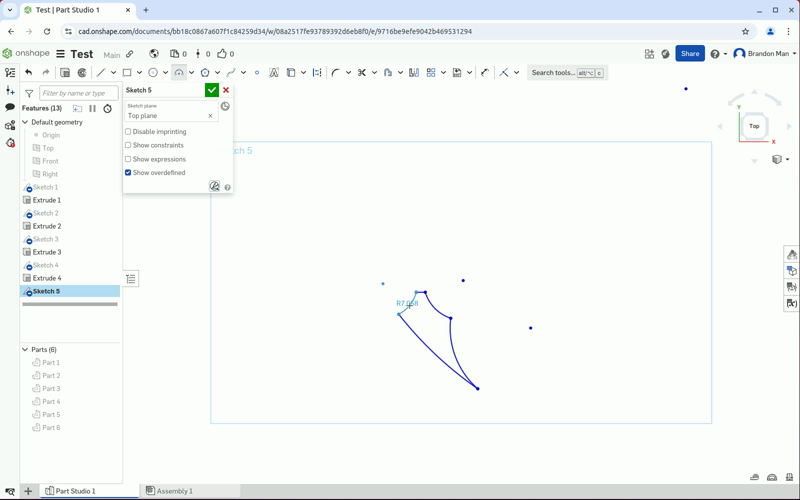
click(409, 305)
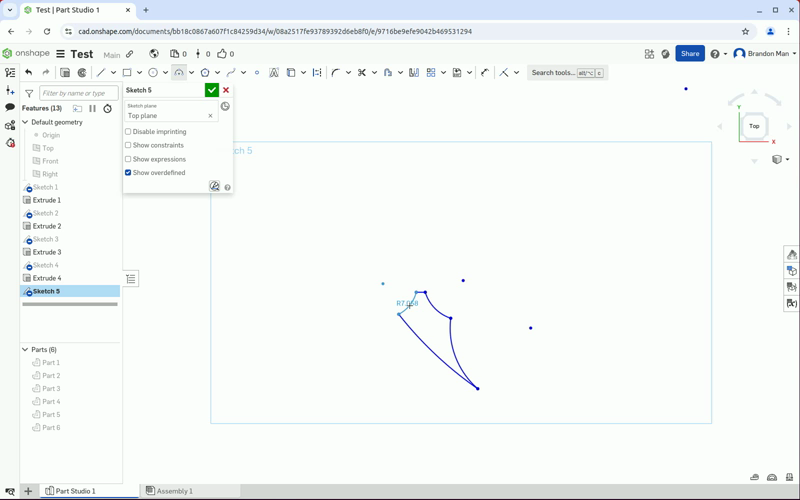
key_up(shift)
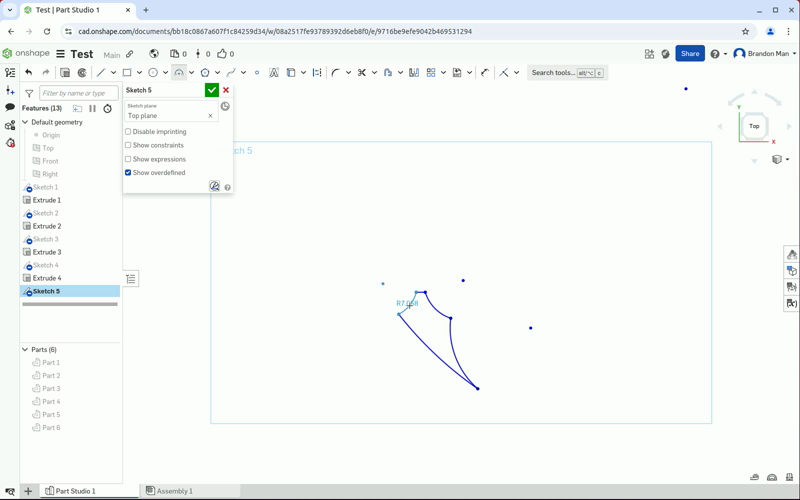
key(esc)
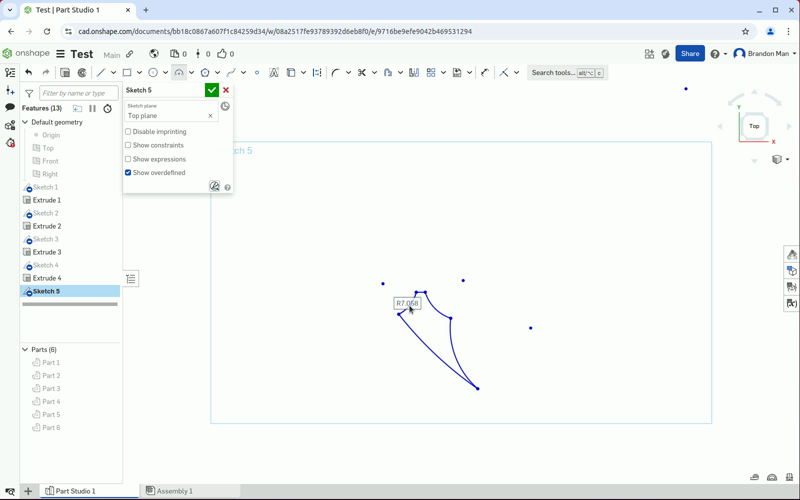
mouse_move(420, 336)
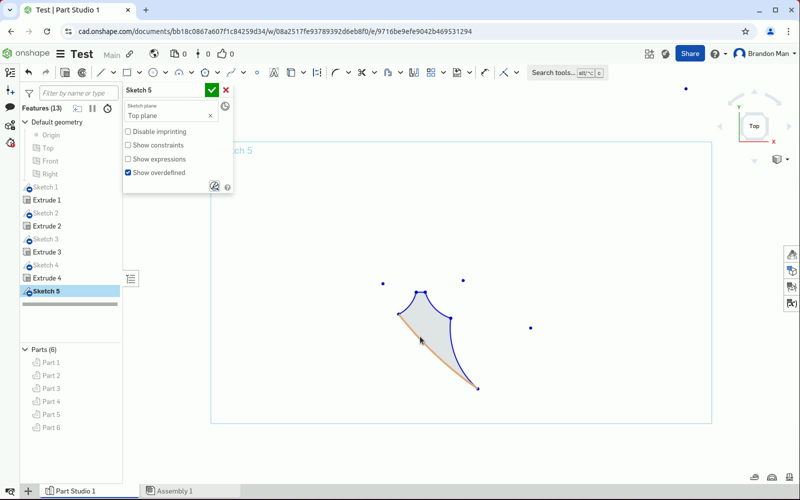
click(420, 336)
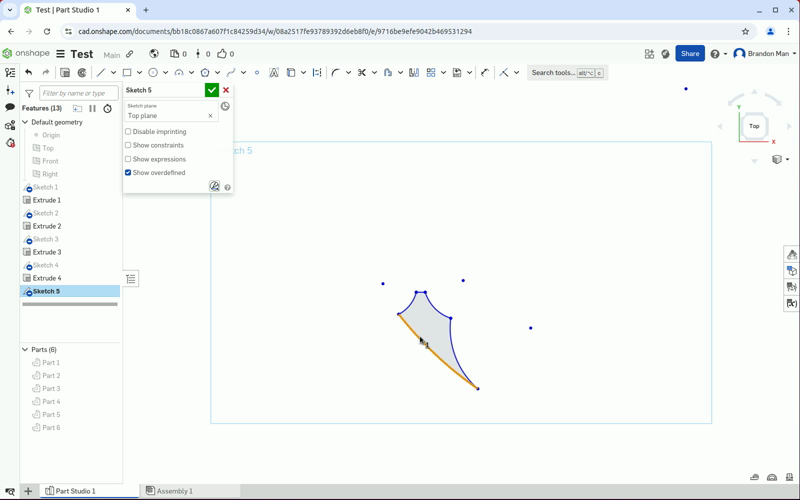
mouse_move(73, 352)
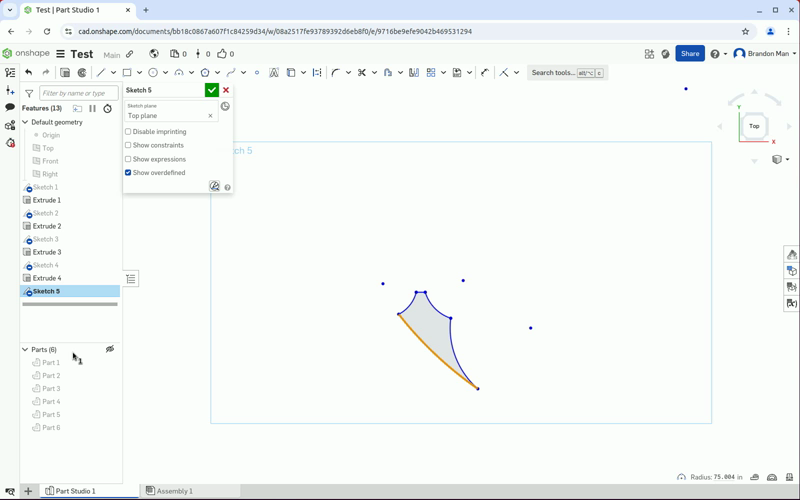
key(shift+y)
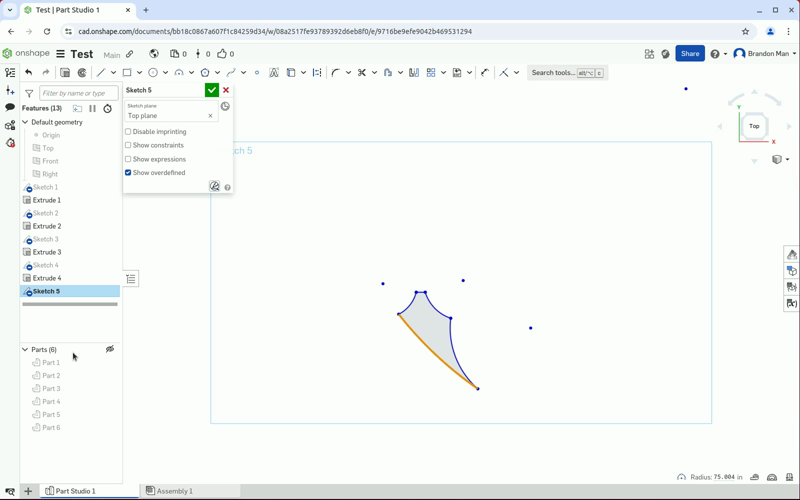
key(shift+e)
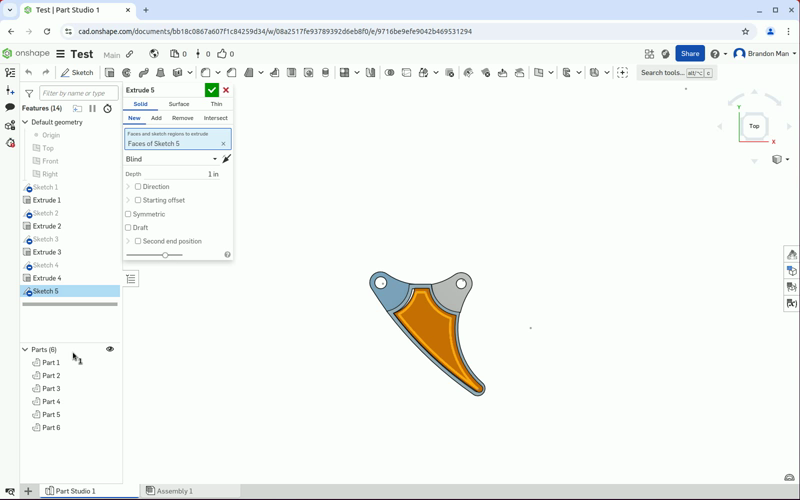
mouse_move(143, 106)
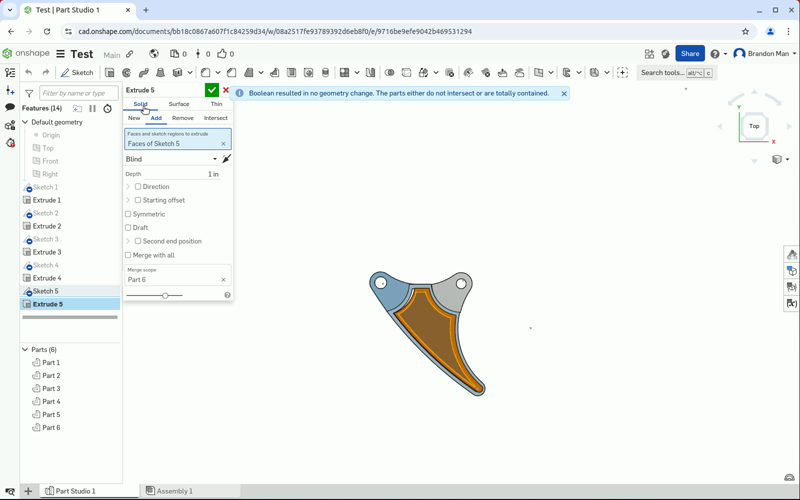
click(143, 106)
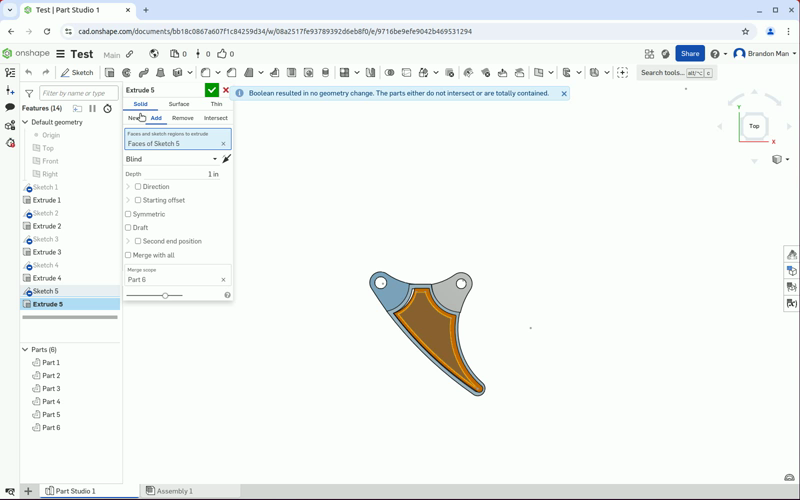
mouse_move(137, 120)
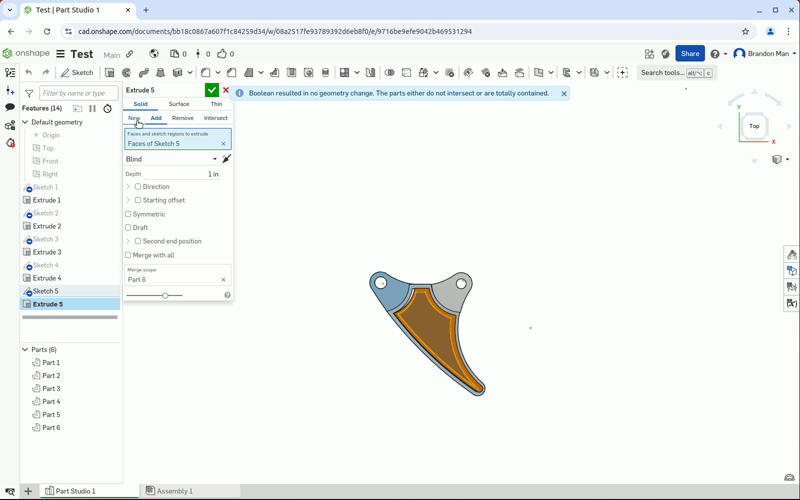
click(137, 120)
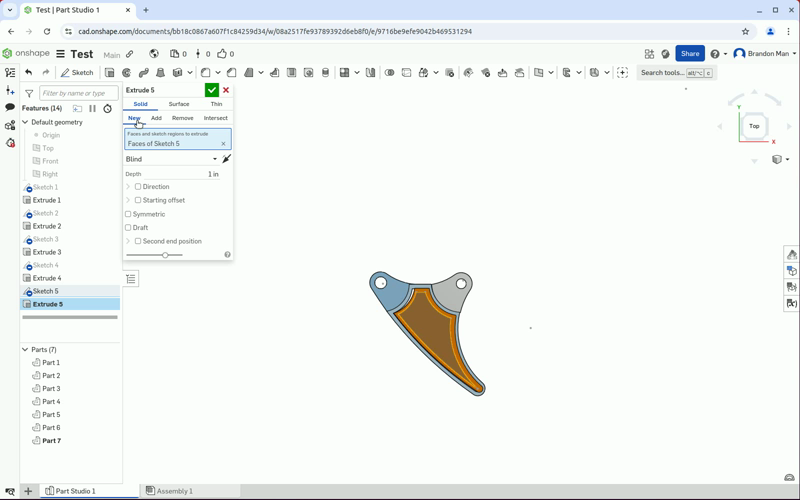
key(tab, 4)
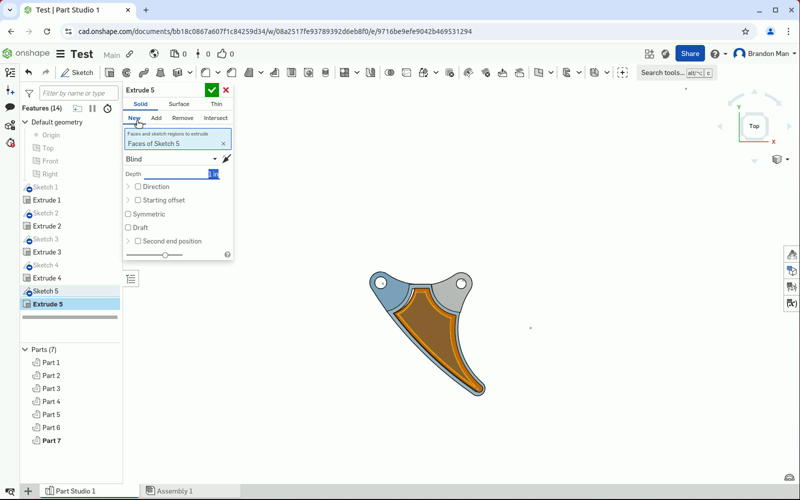
text(0.722)
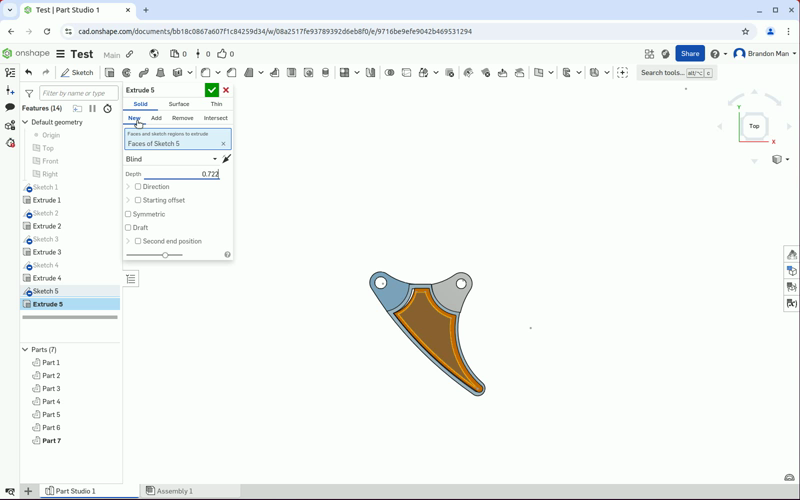
key(enter)
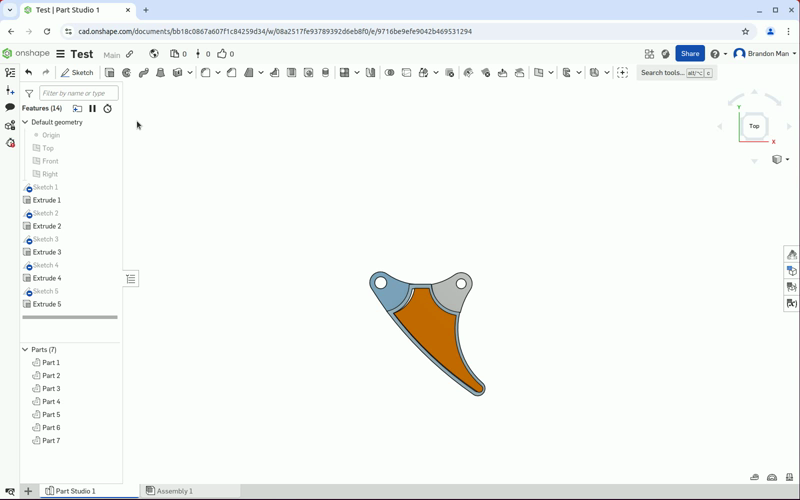
key(shift+h)
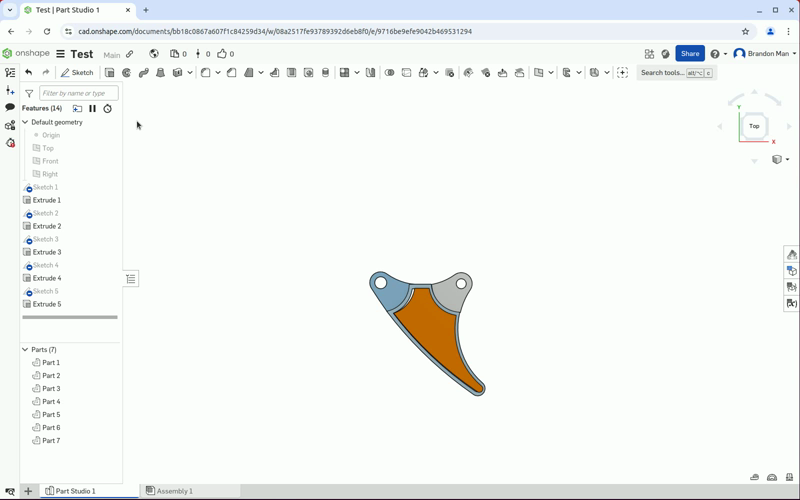
key(shift+h)
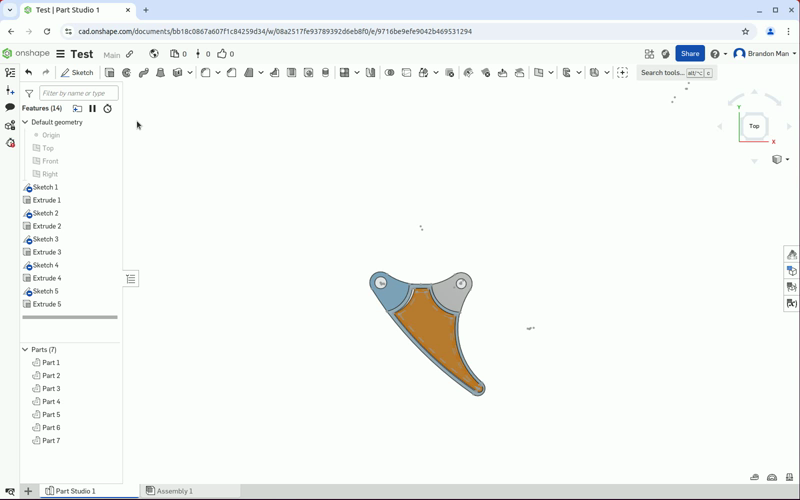
key(shift+7)
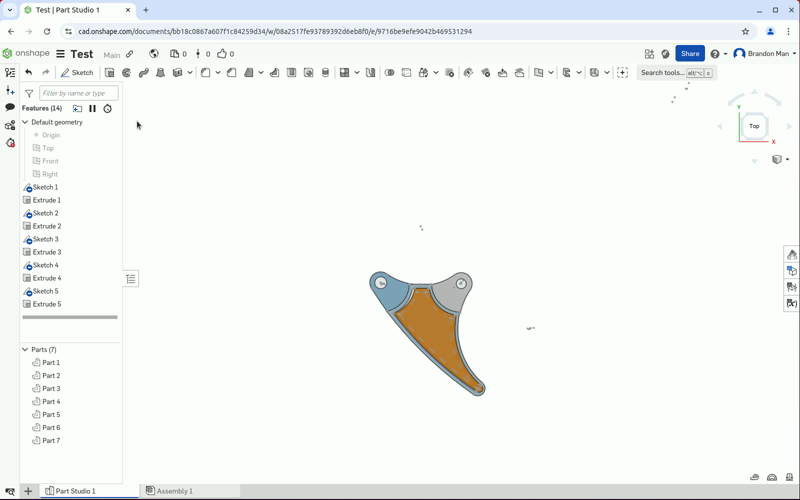
key(up, 3)
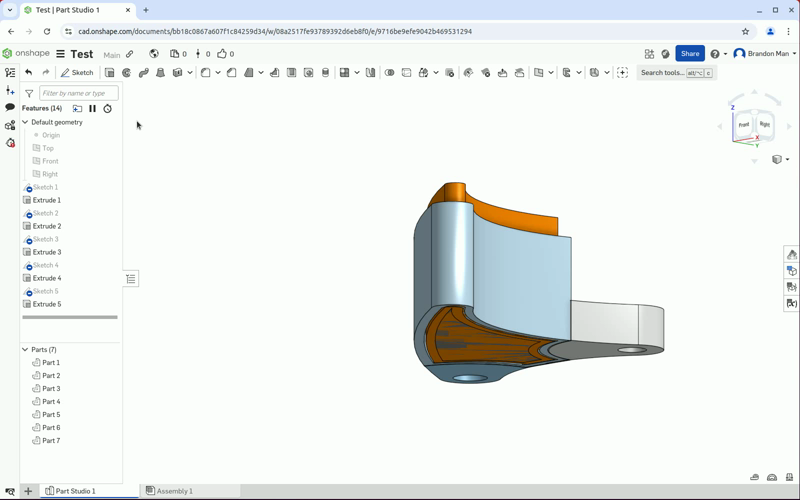
key(left, 3)
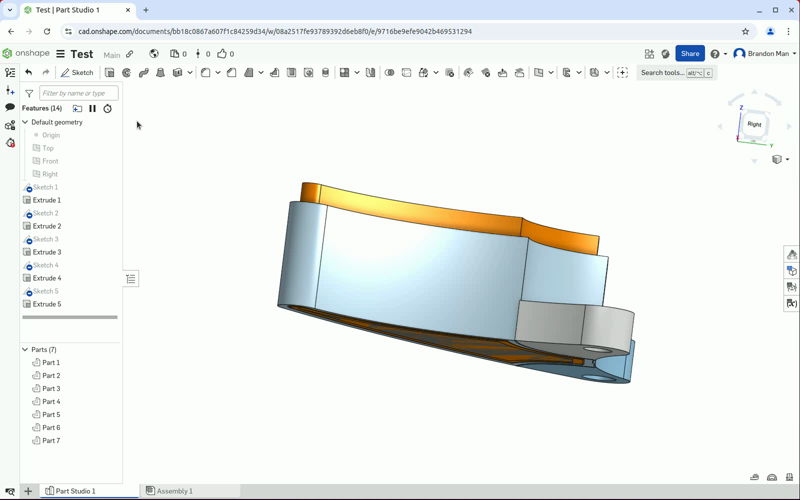
key(right, 3)
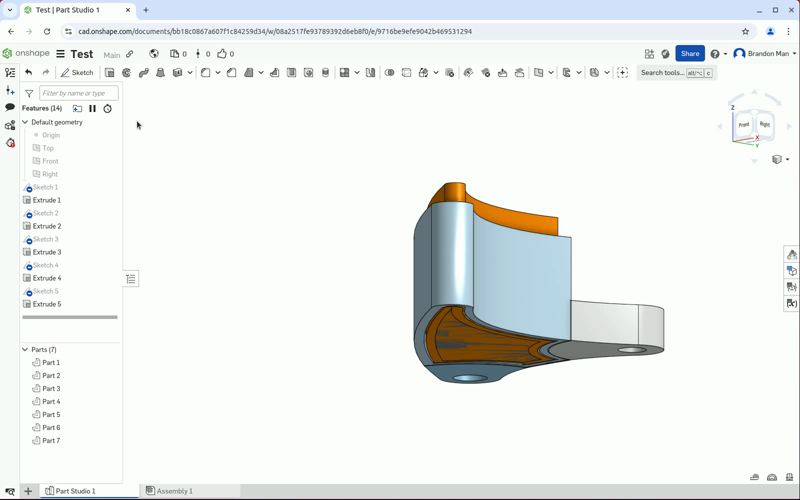
key(down, 3)
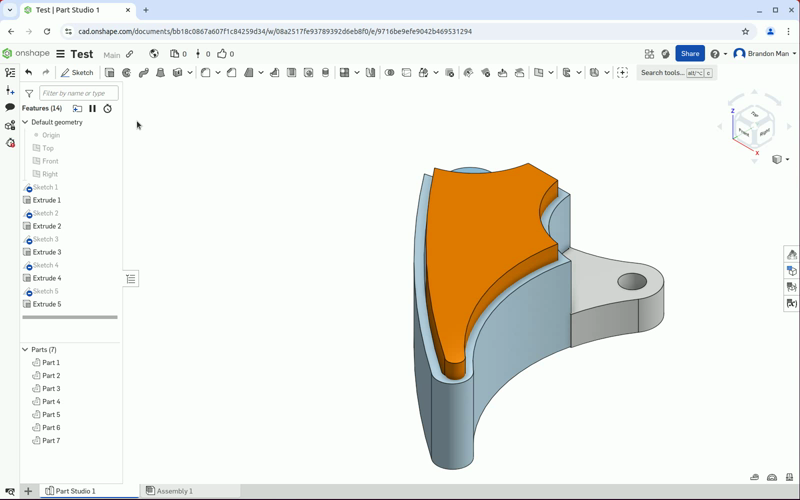
mouse_move(73, 189)
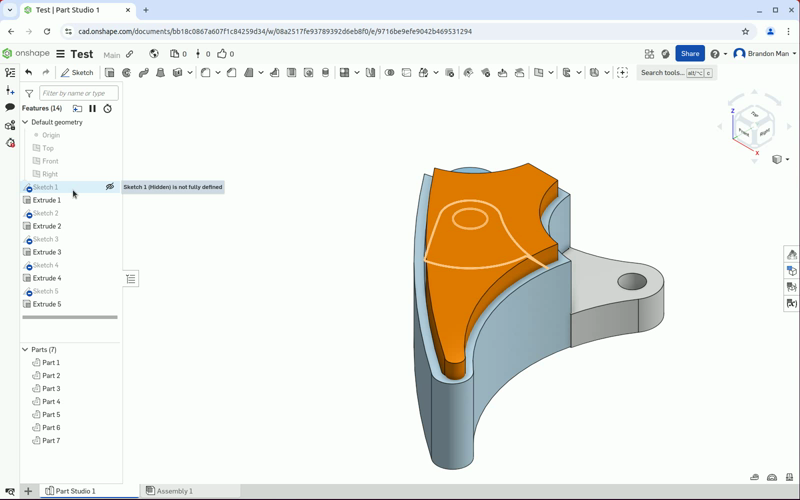
click(73, 189)